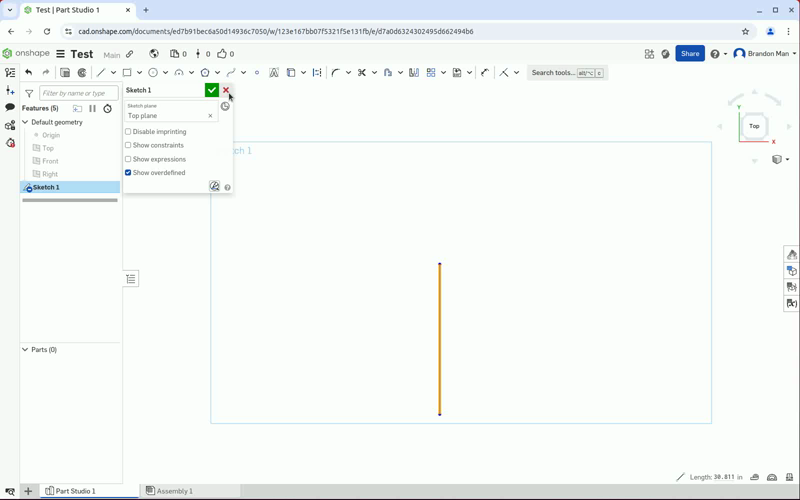
key(shift+h)
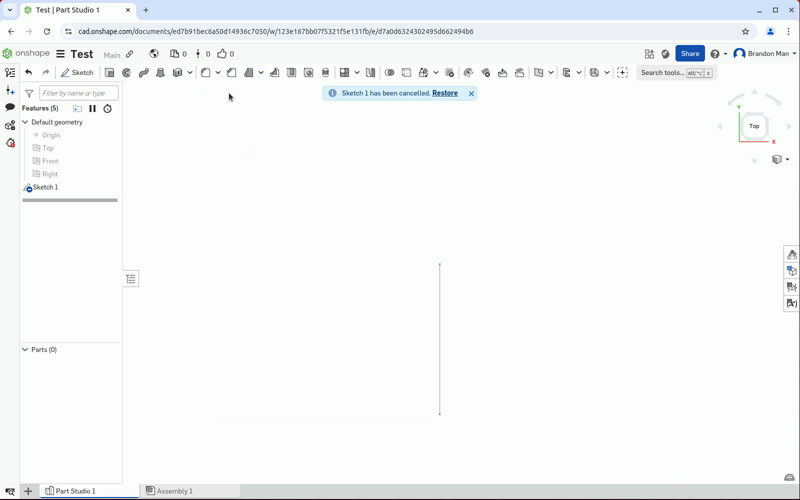
key(shift+s)
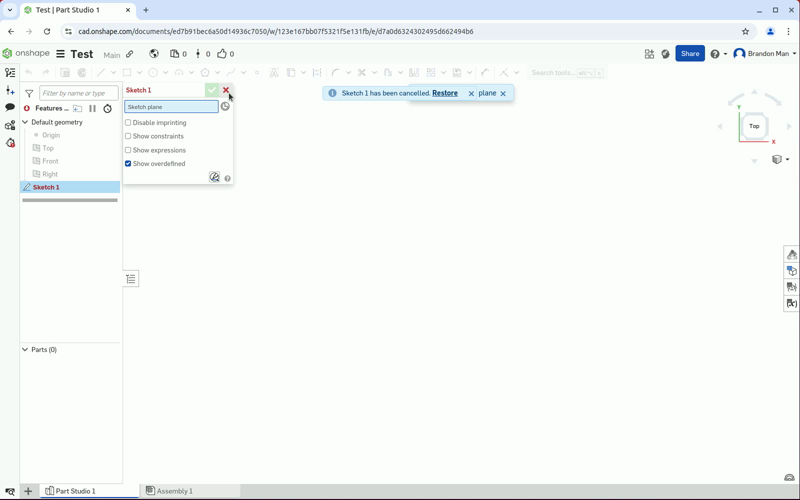
mouse_move(73, 150)
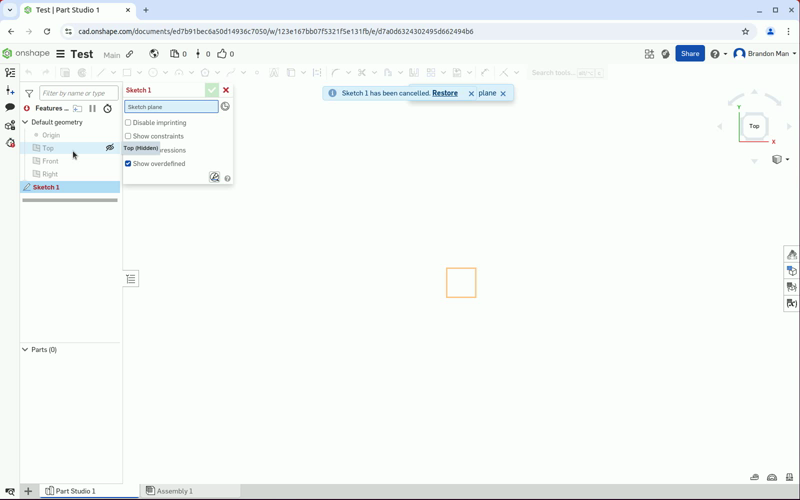
click(73, 150)
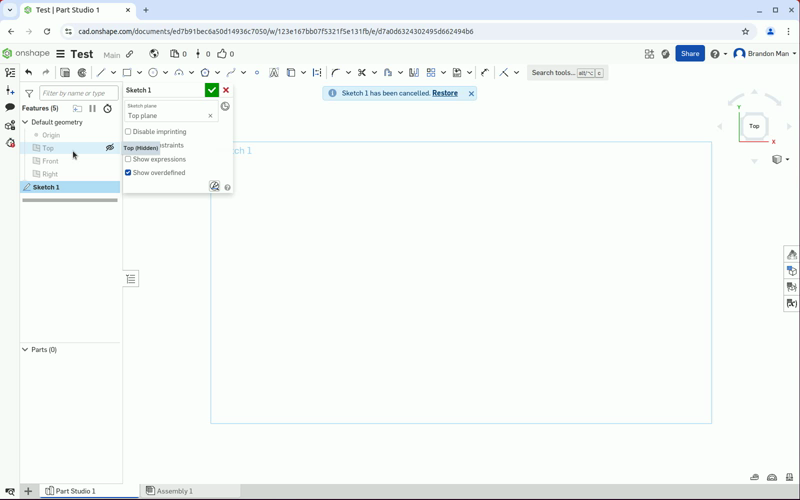
mouse_move(73, 352)
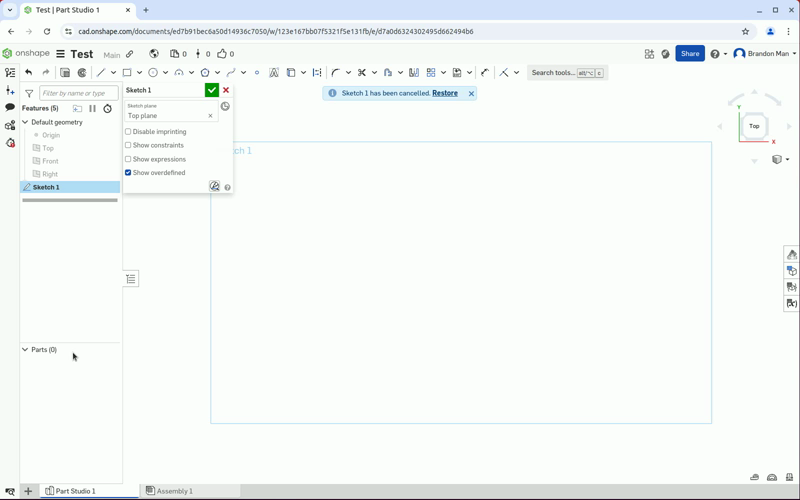
key(y)
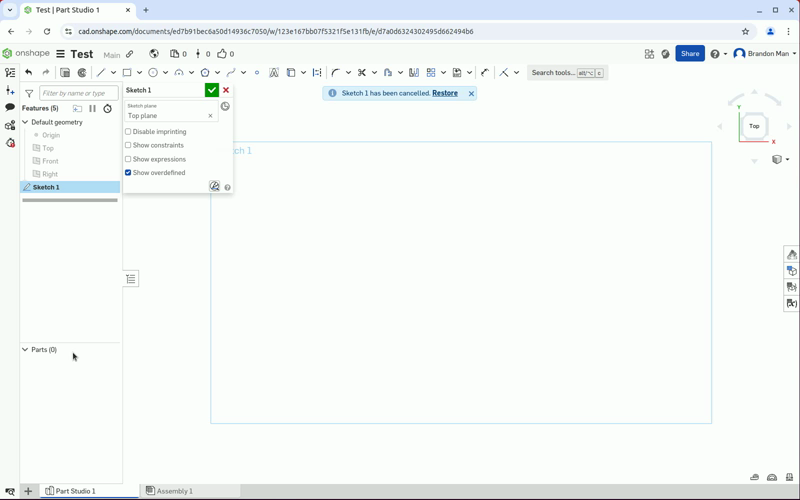
key(l)
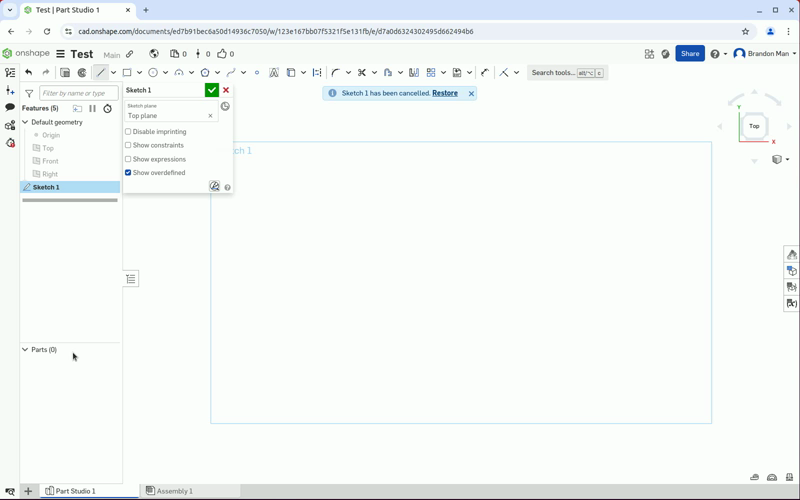
key_down(shift)
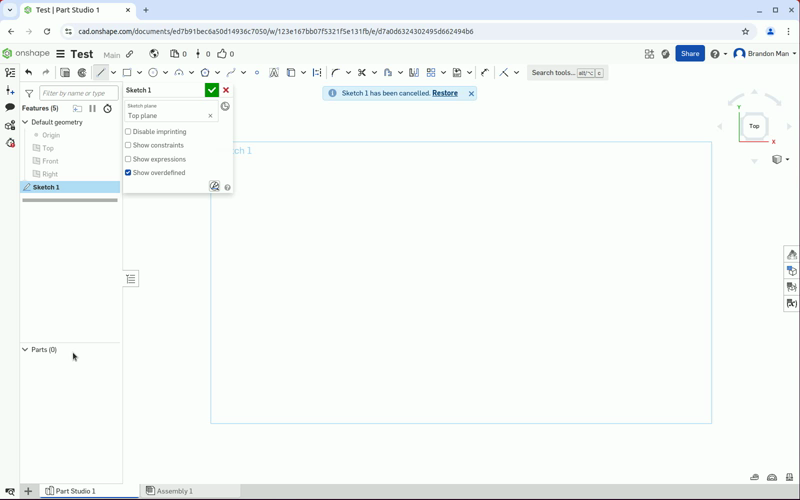
mouse_move(433, 282)
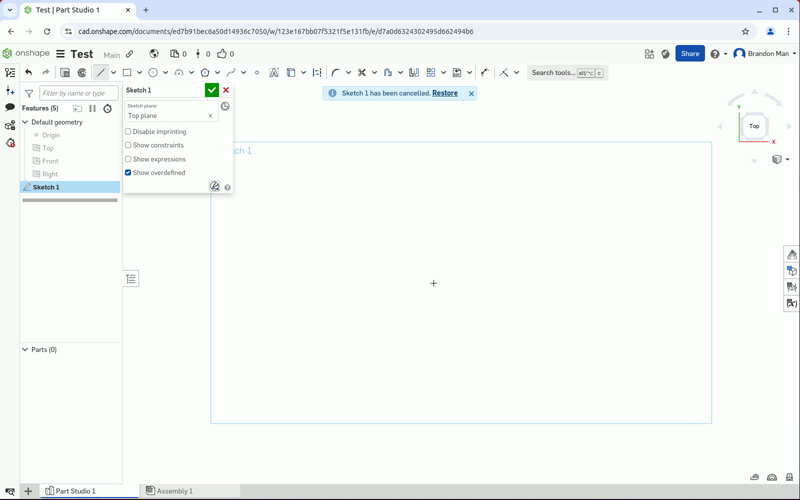
click(433, 282)
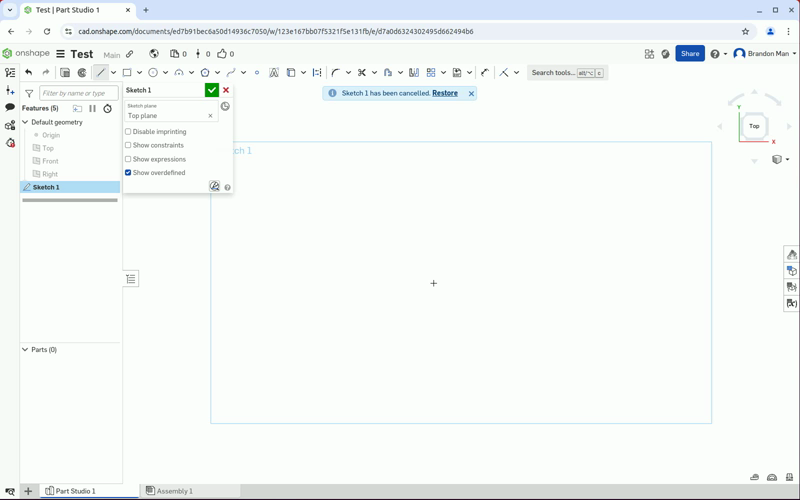
key_up(shift)
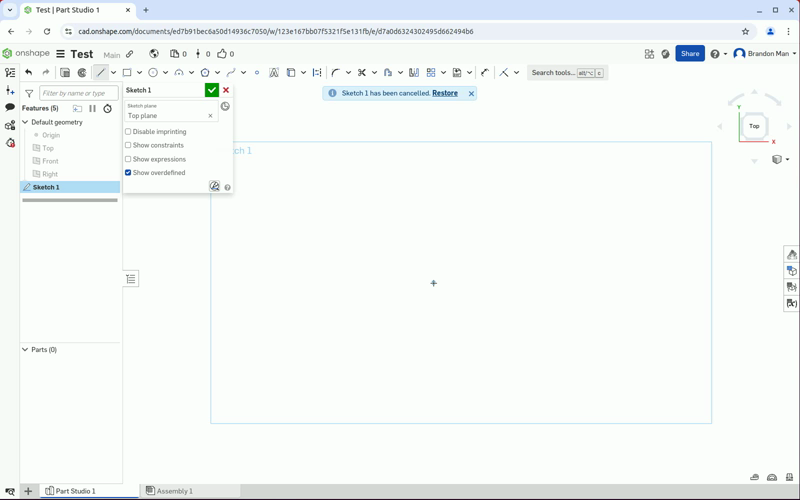
key_down(shift)
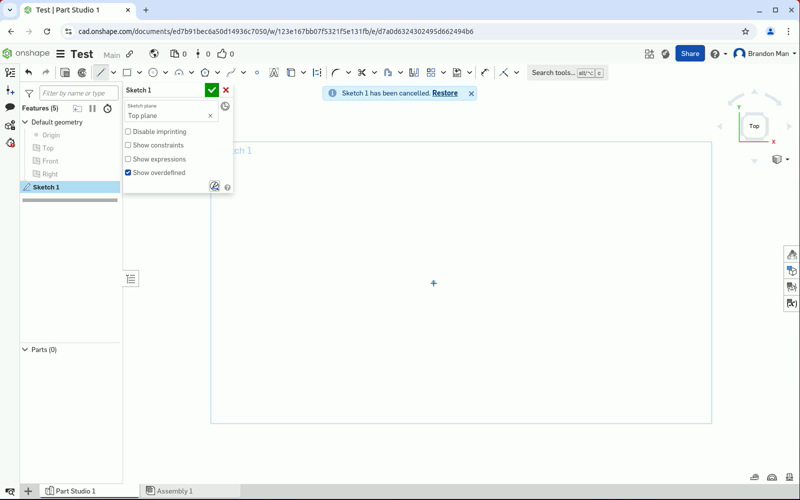
mouse_move(463, 282)
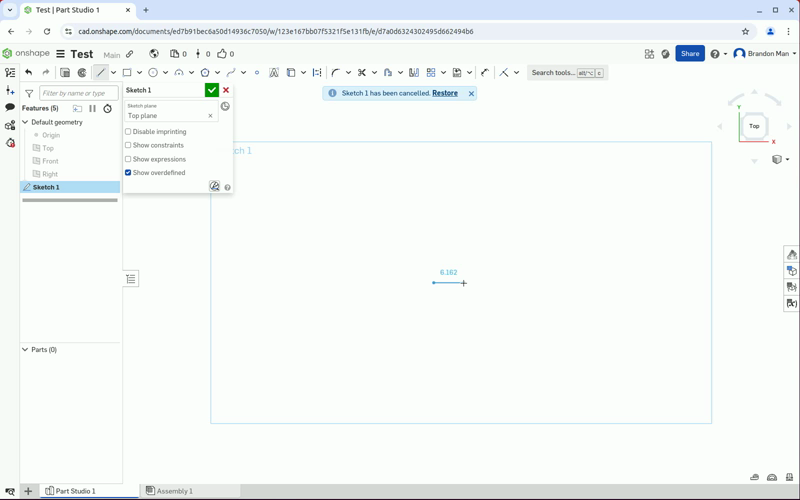
mouse_move(461, 282)
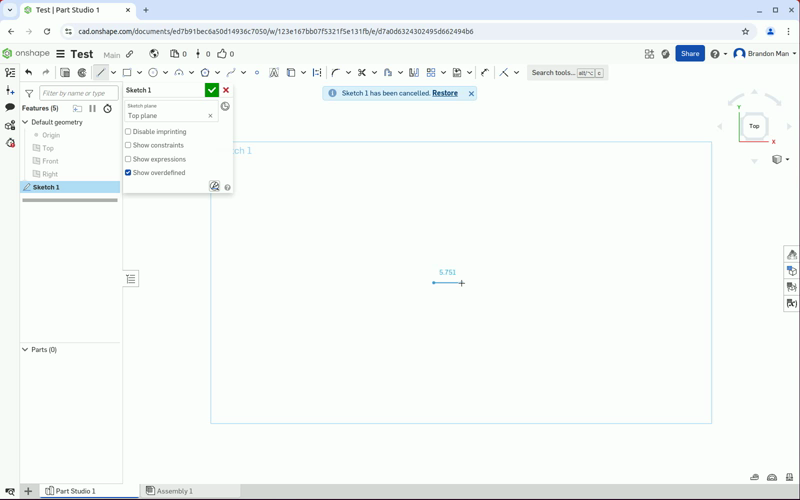
click(461, 282)
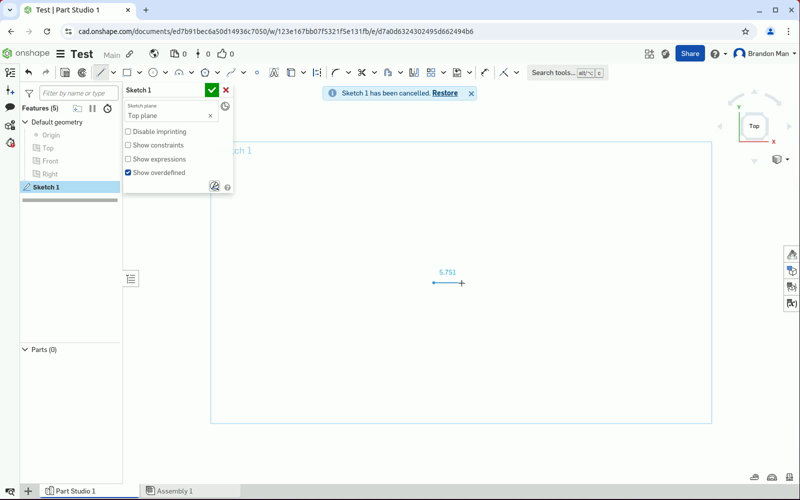
key_up(shift)
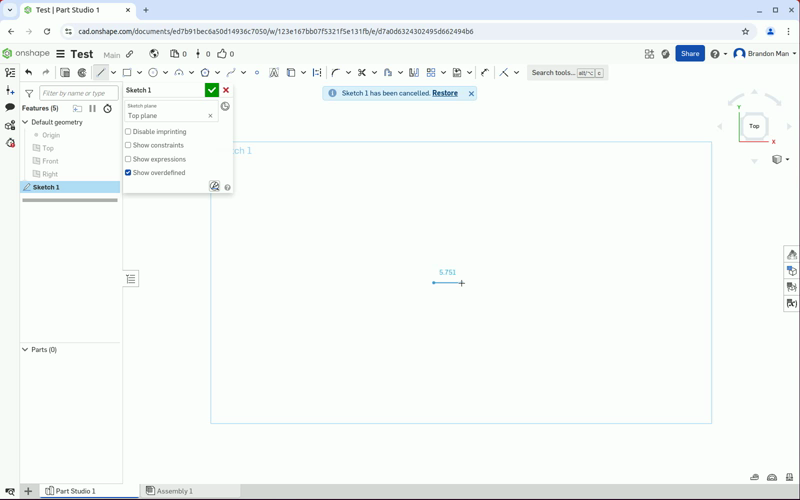
key_down(shift)
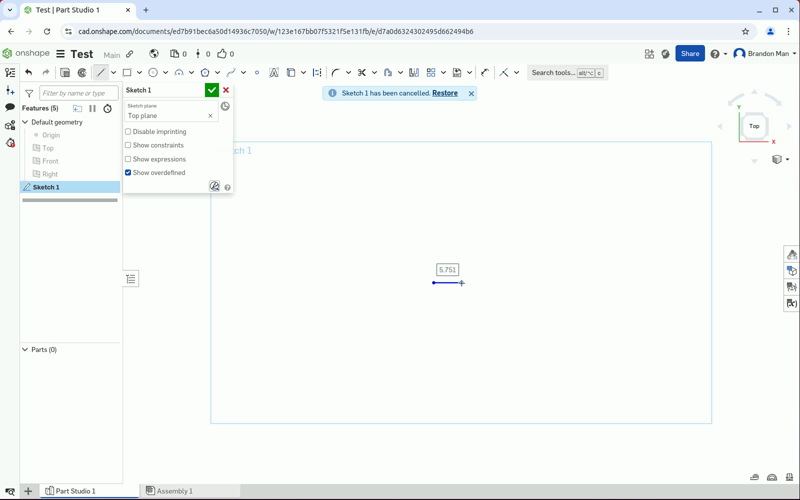
mouse_move(491, 282)
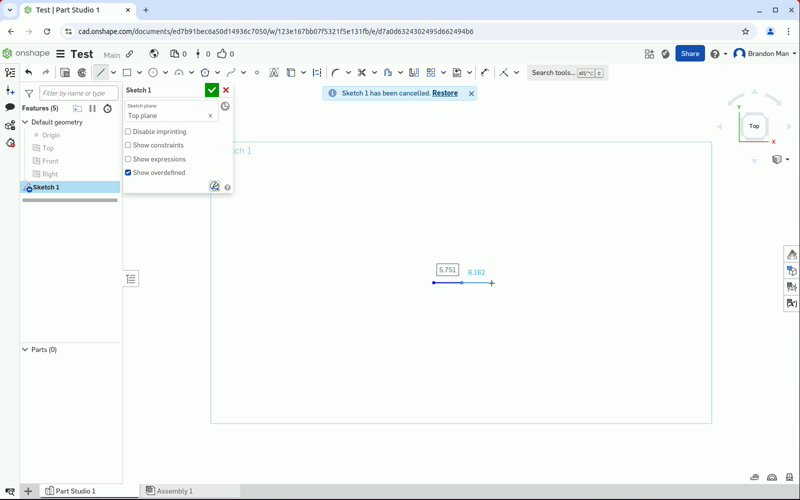
mouse_move(461, 263)
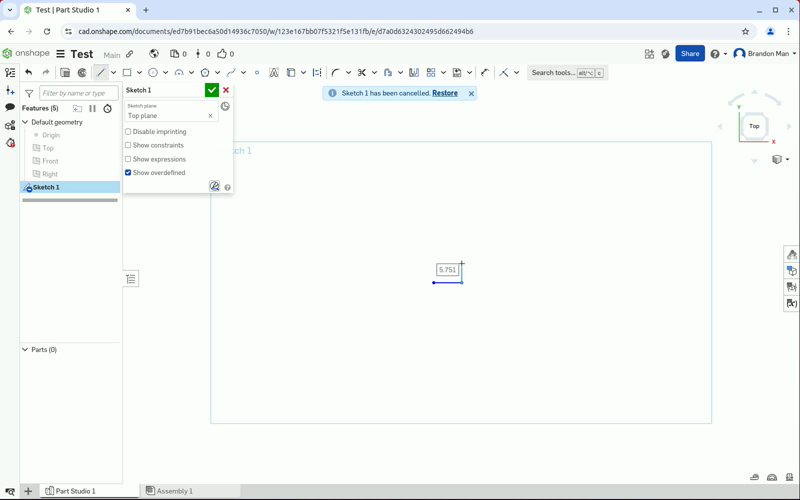
click(461, 263)
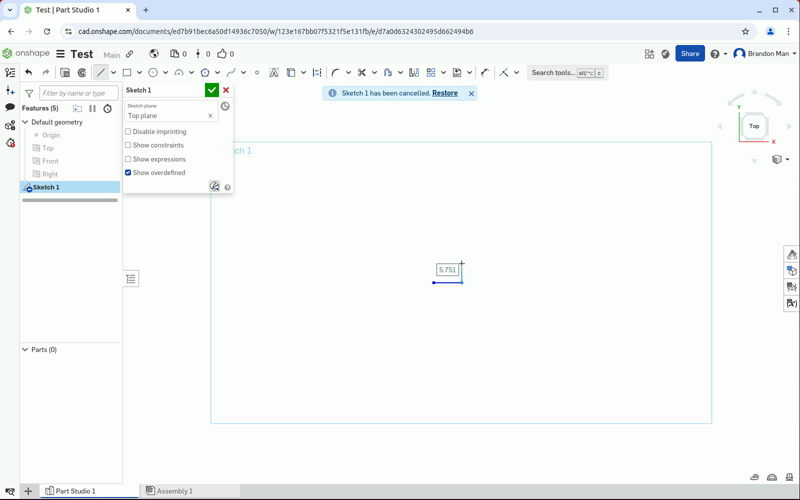
key_up(shift)
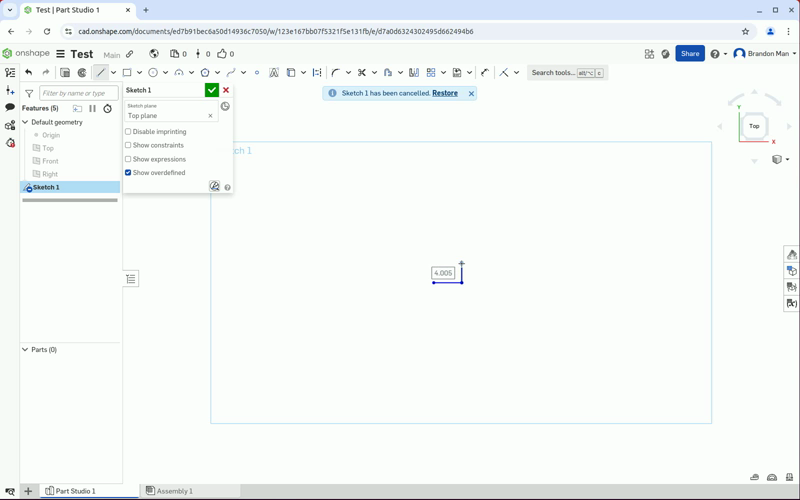
key_down(shift)
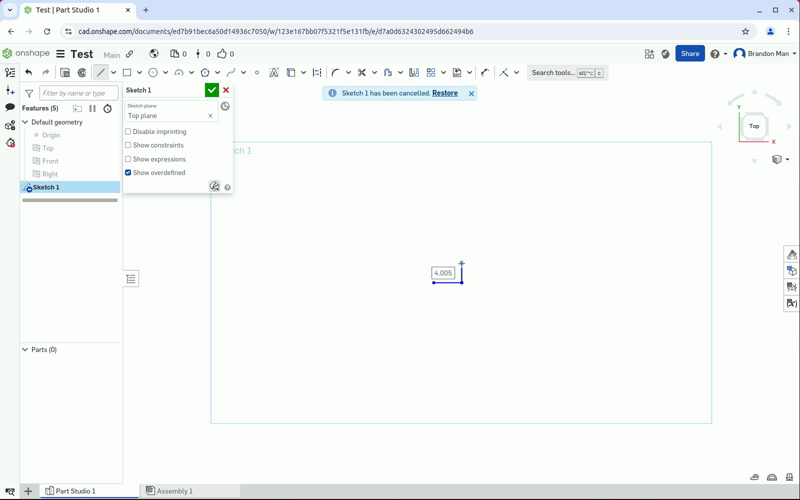
mouse_move(491, 263)
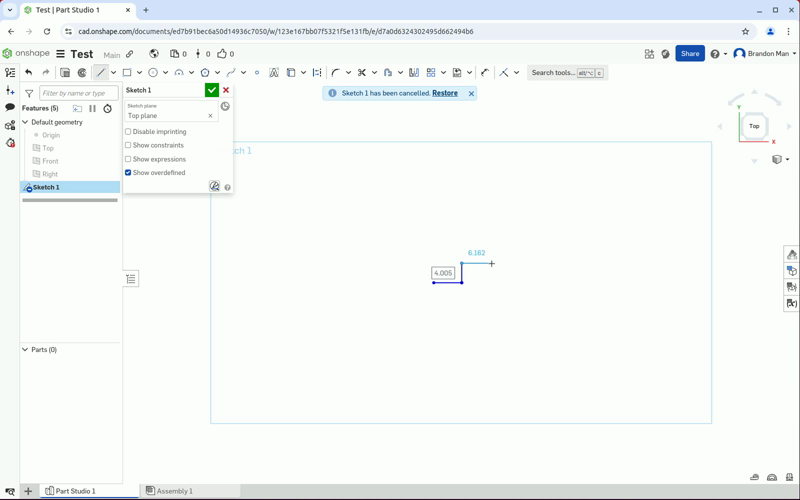
mouse_move(433, 263)
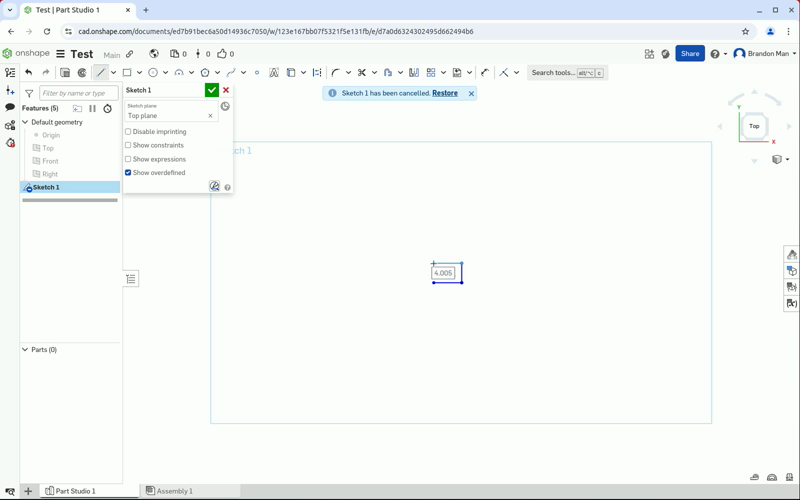
click(433, 263)
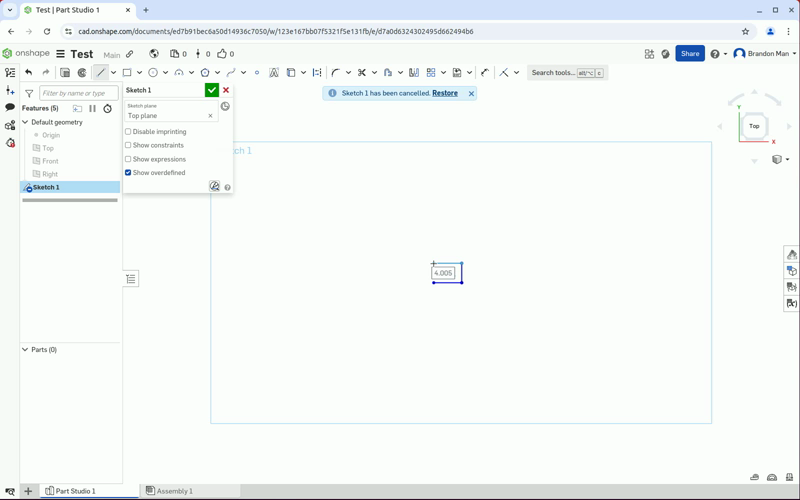
key_up(shift)
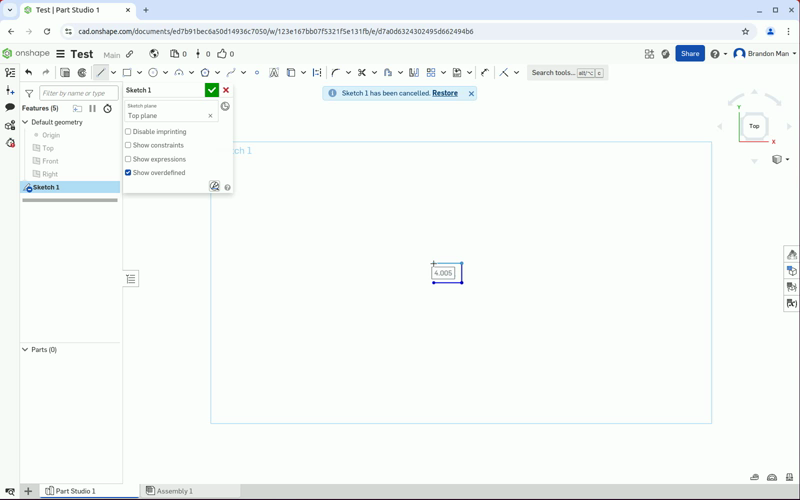
mouse_move(463, 263)
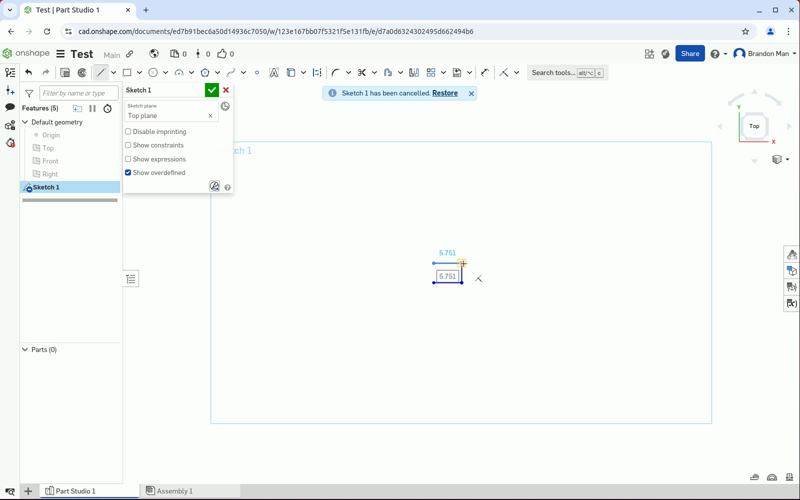
key_down(shift)
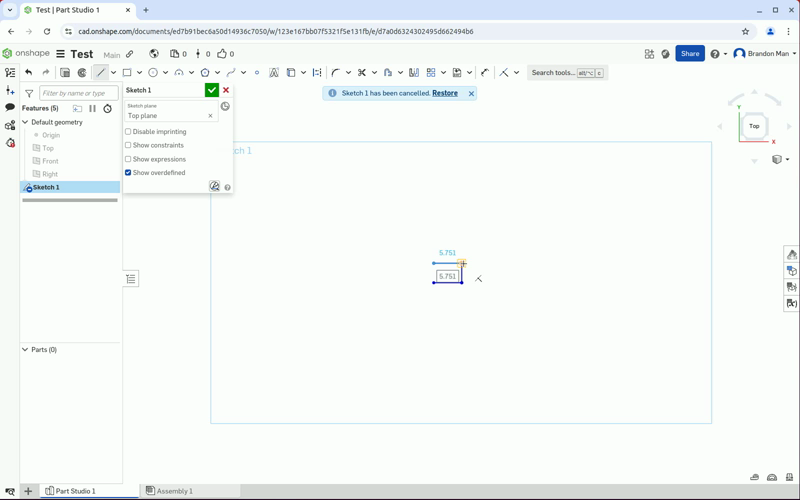
mouse_move(433, 282)
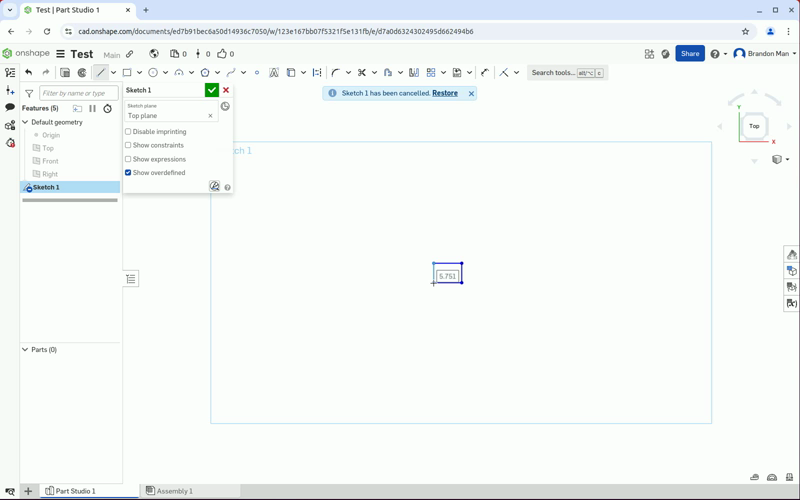
key_up(shift)
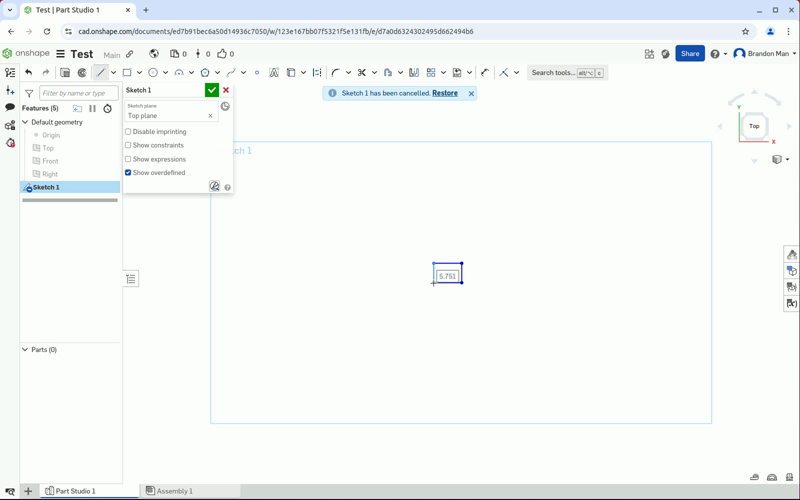
click(433, 282)
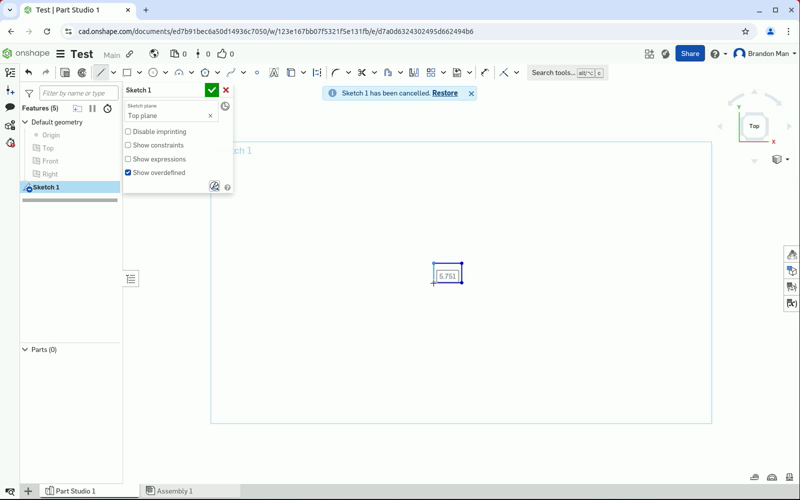
key(esc)
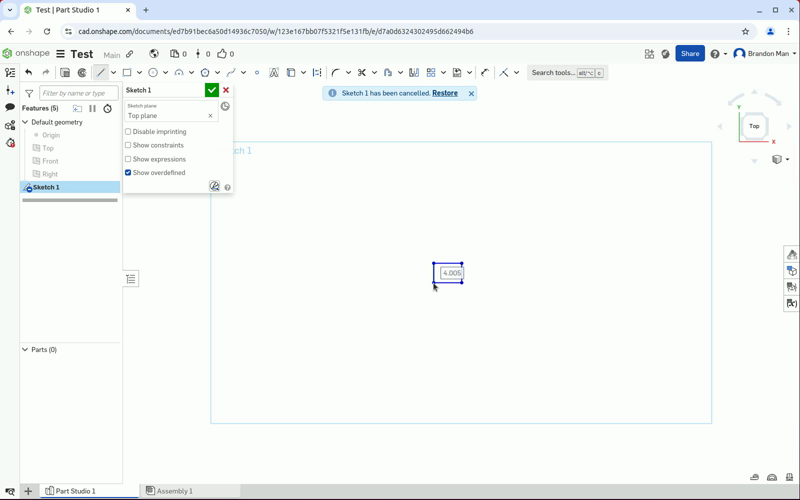
mouse_move(443, 264)
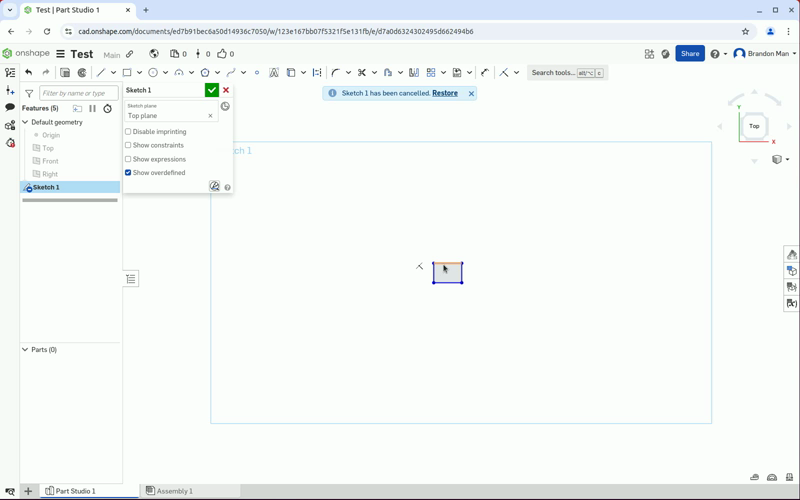
scroll(6)
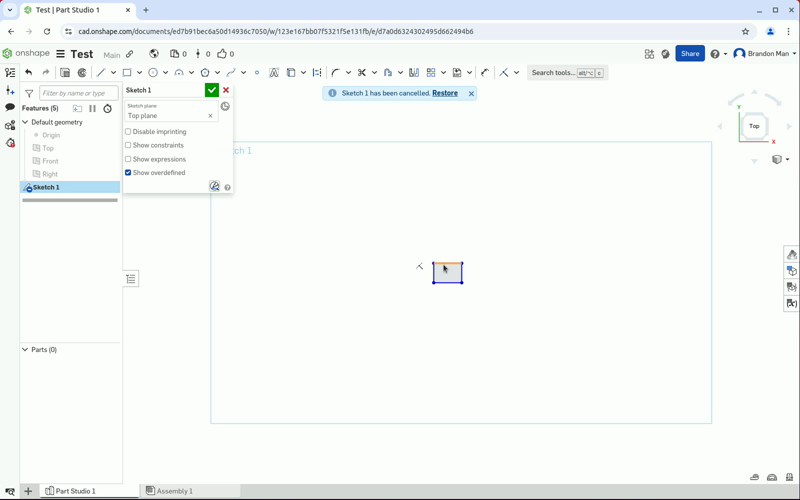
scroll(6)
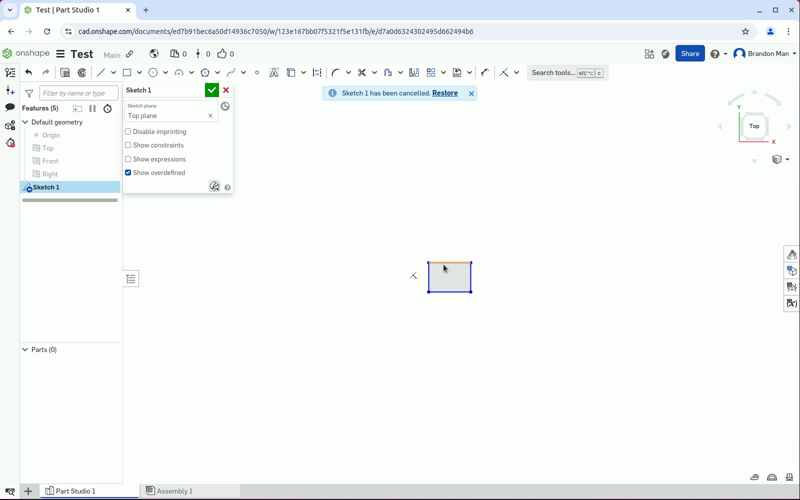
scroll(6)
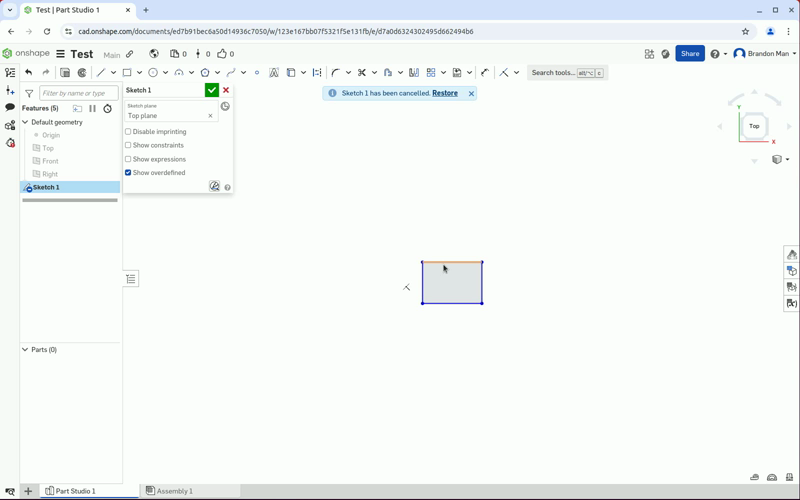
scroll(6)
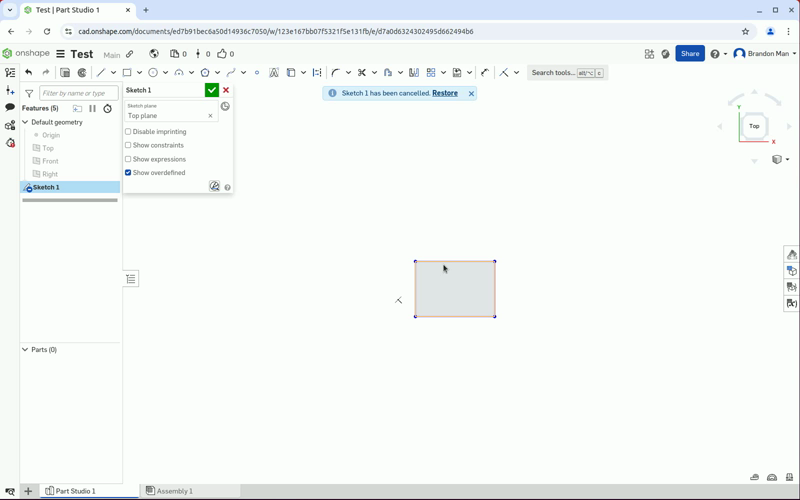
scroll(6)
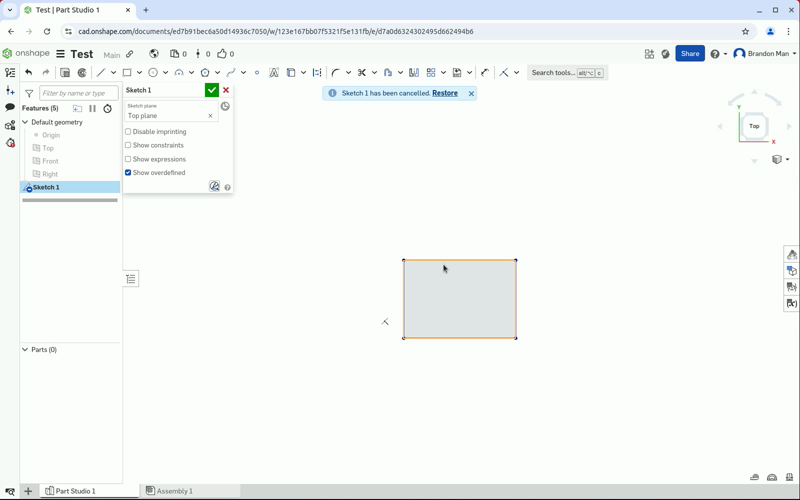
scroll(6)
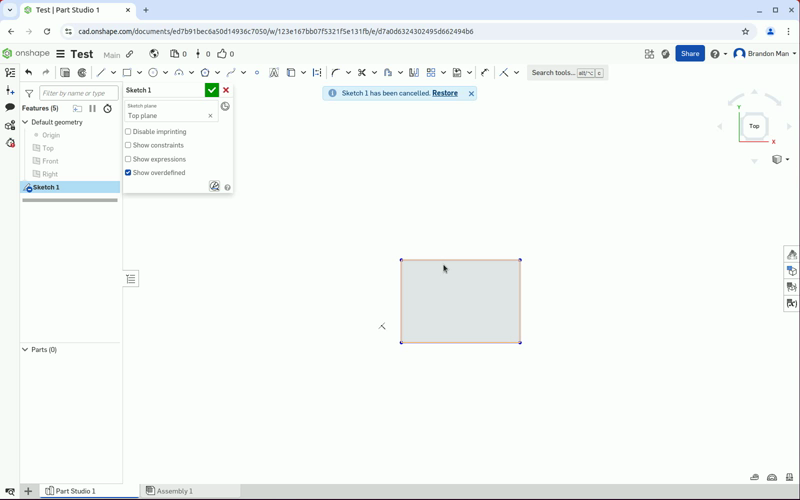
scroll(6)
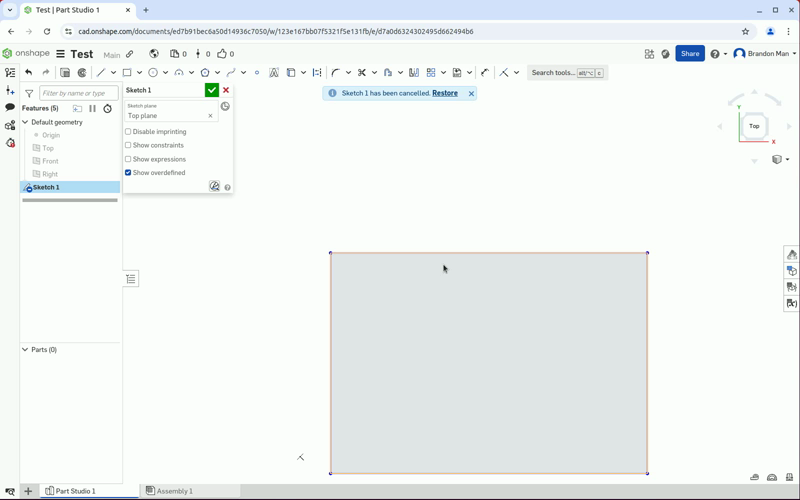
click(443, 264)
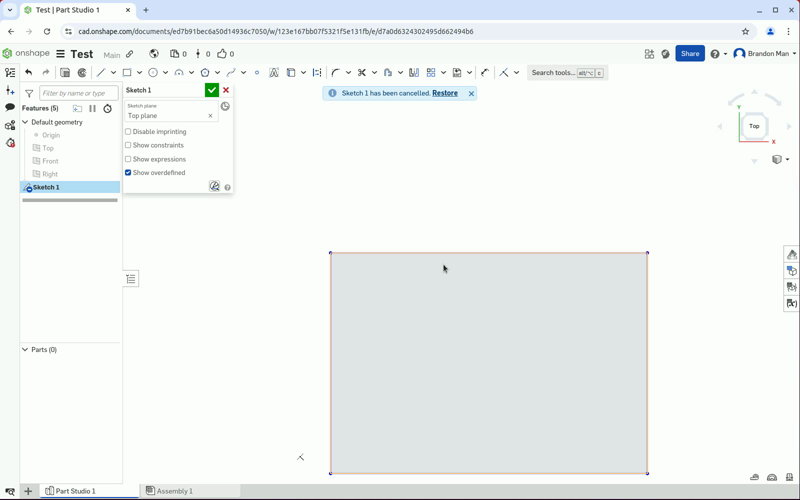
scroll(-6)
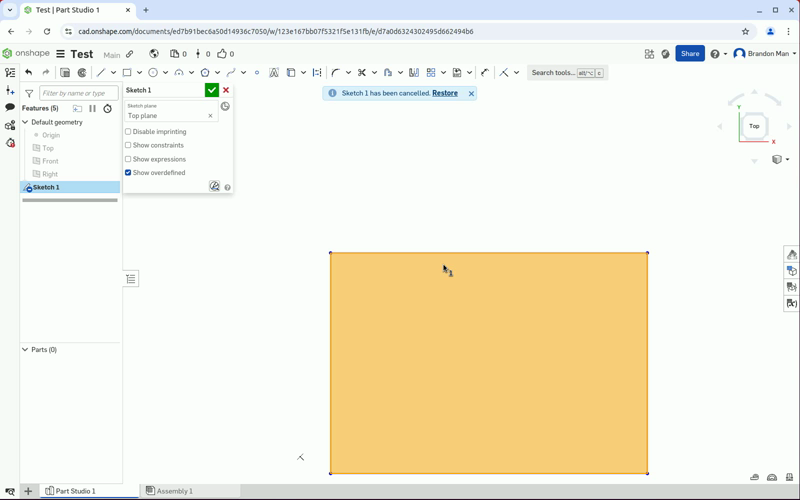
scroll(-6)
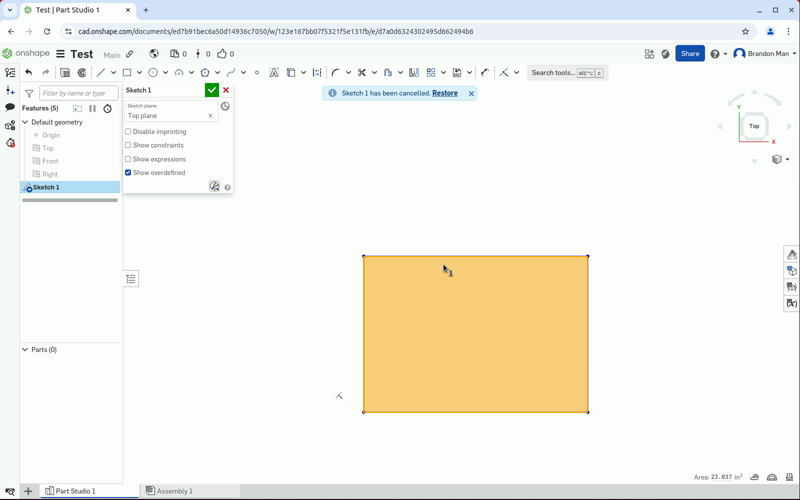
scroll(-6)
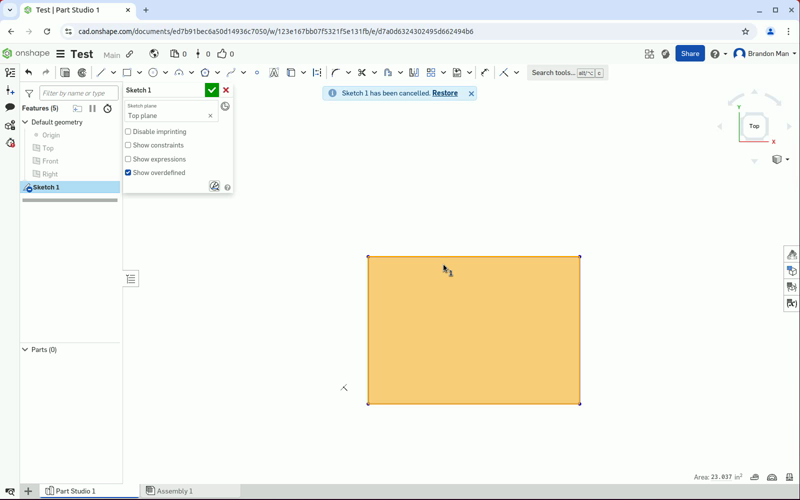
scroll(-6)
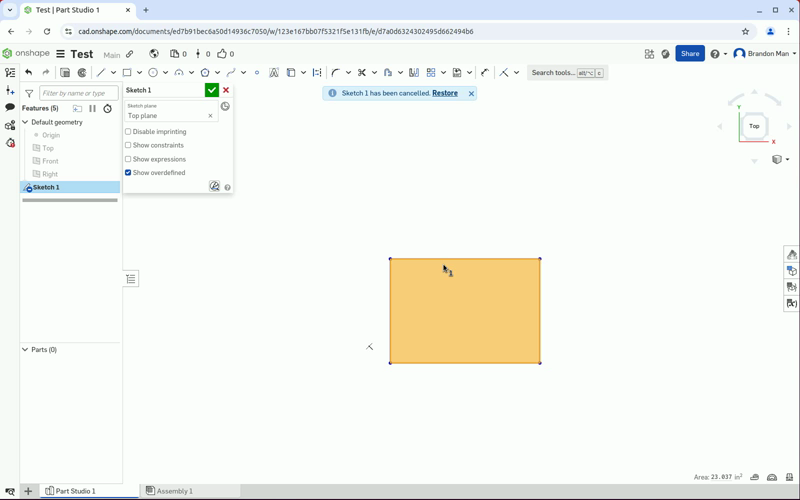
scroll(-6)
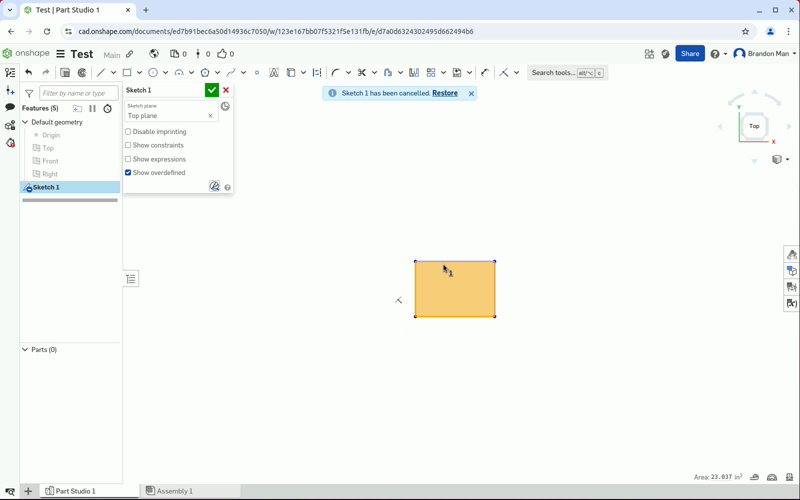
scroll(-6)
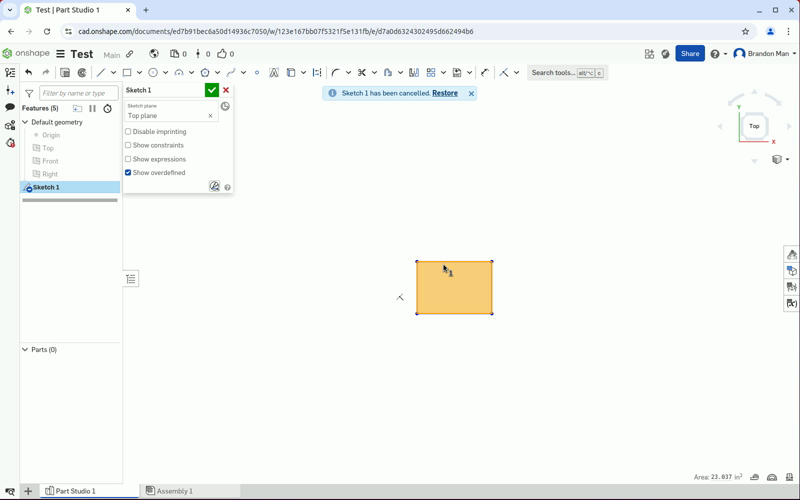
scroll(-6)
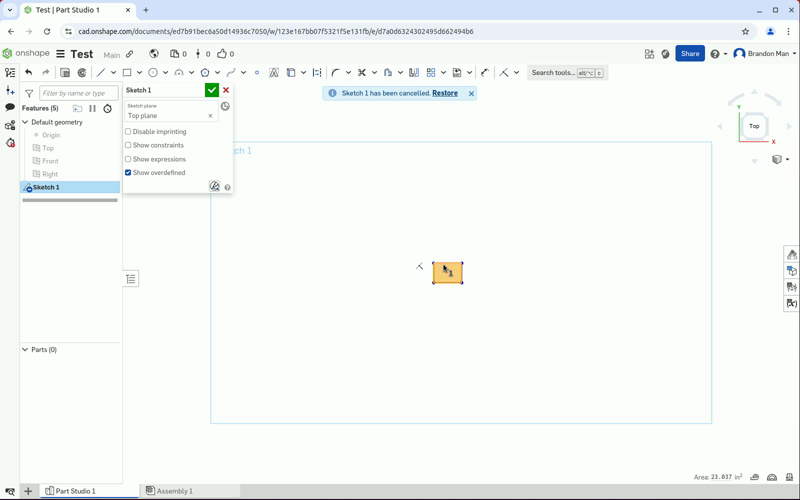
mouse_move(73, 352)
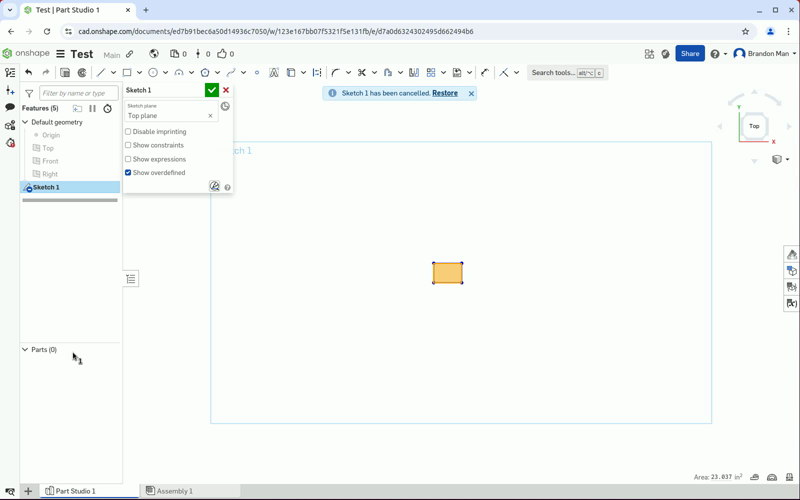
key(shift+y)
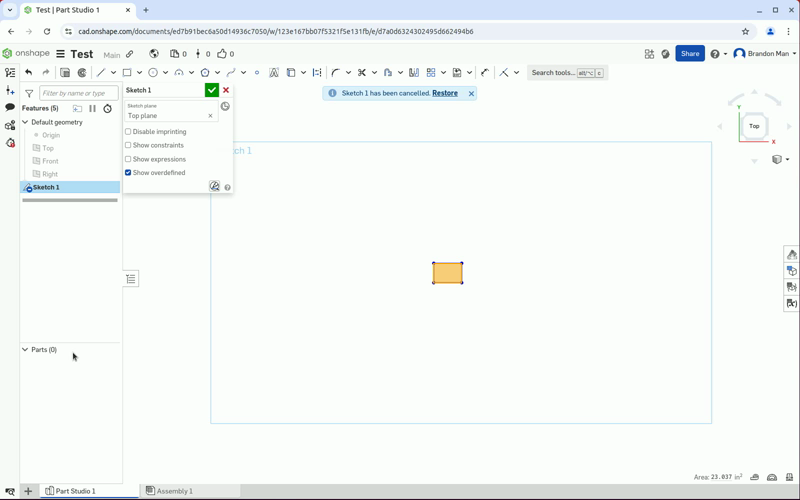
key(shift+e)
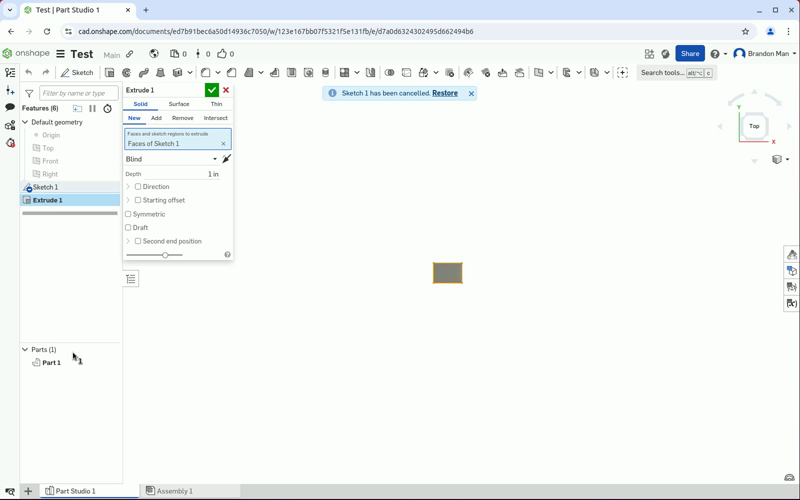
mouse_move(143, 106)
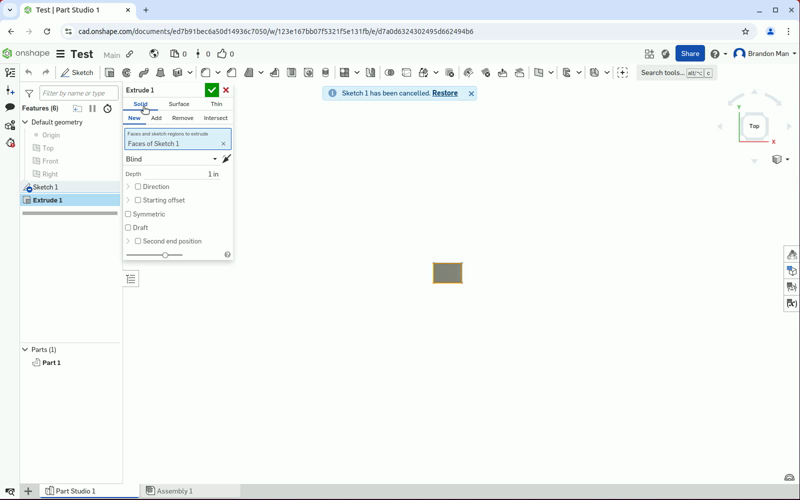
click(143, 106)
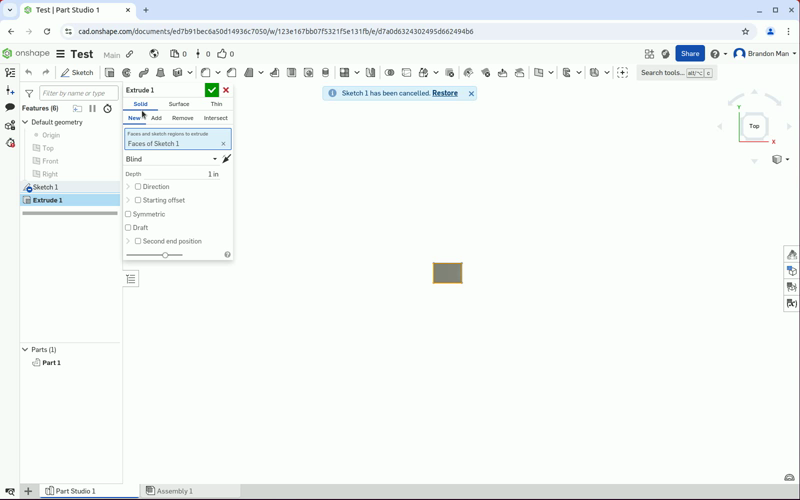
mouse_move(137, 120)
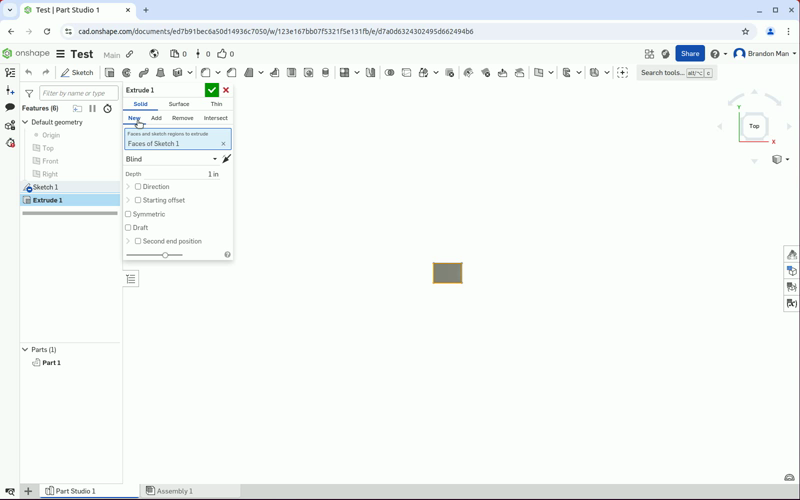
click(137, 120)
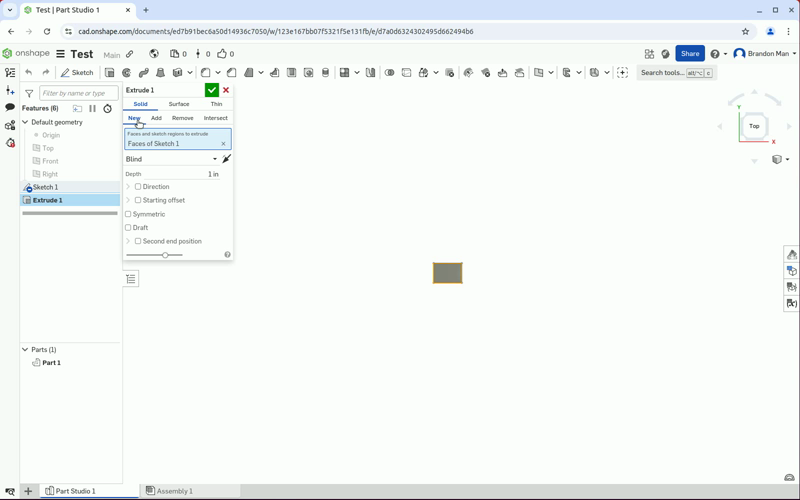
key(tab, 4)
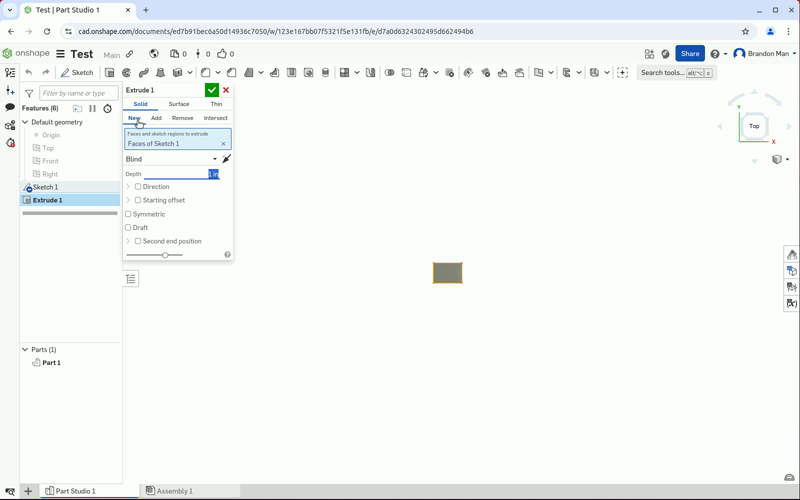
text(23.108)
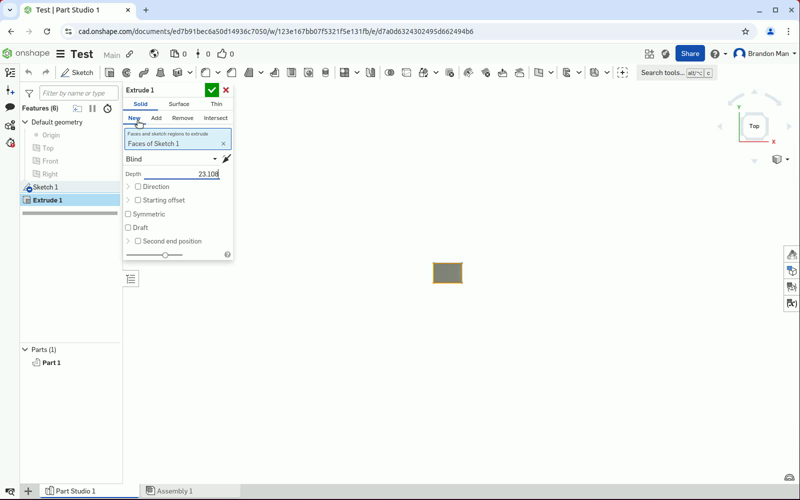
key(enter)
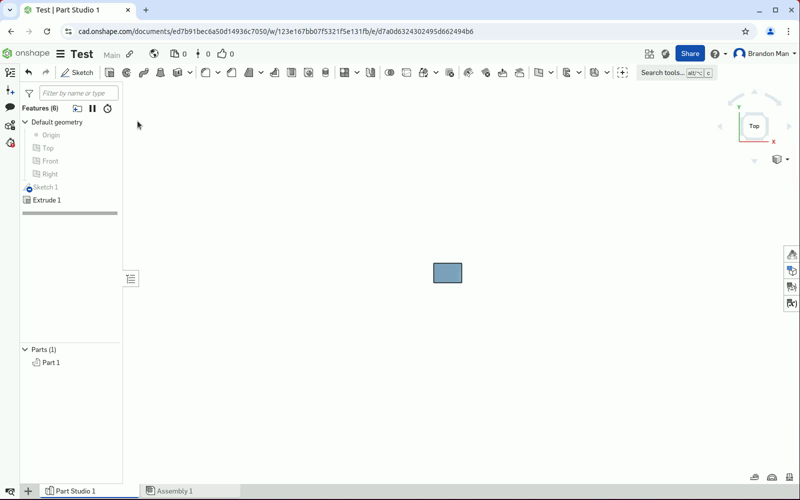
key(shift+h)
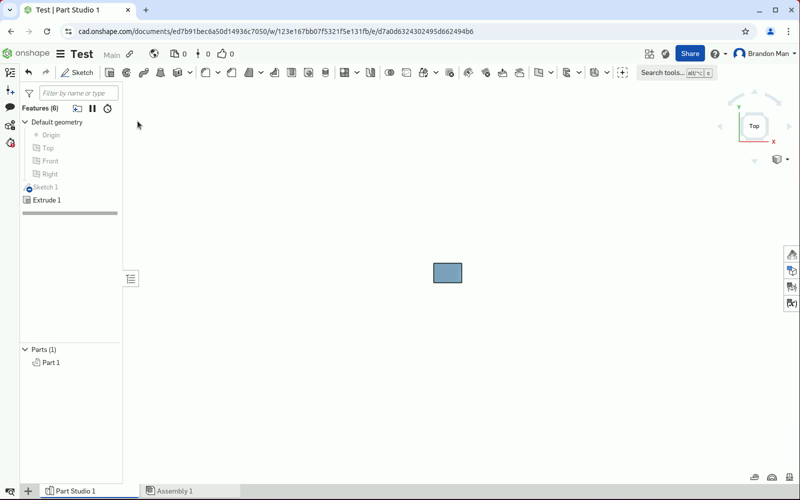
key(shift+h)
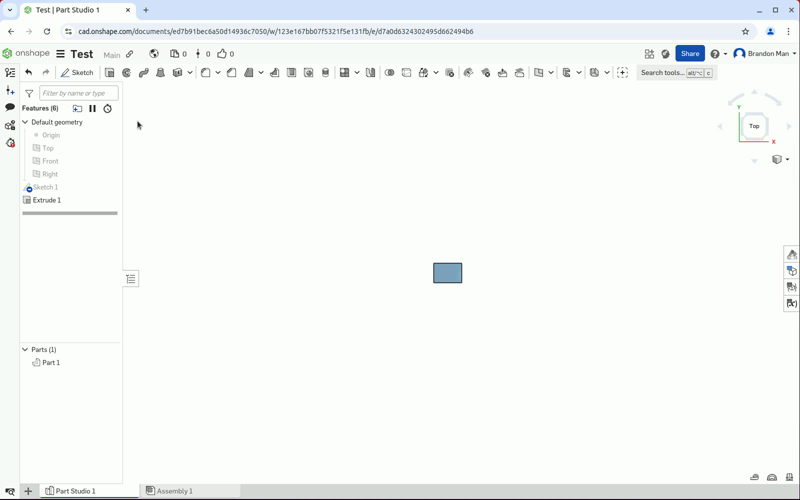
mouse_move(73, 189)
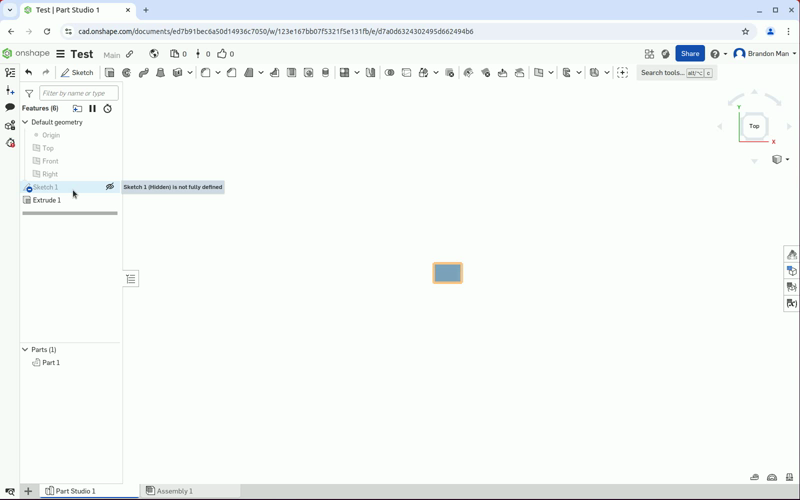
click(73, 189)
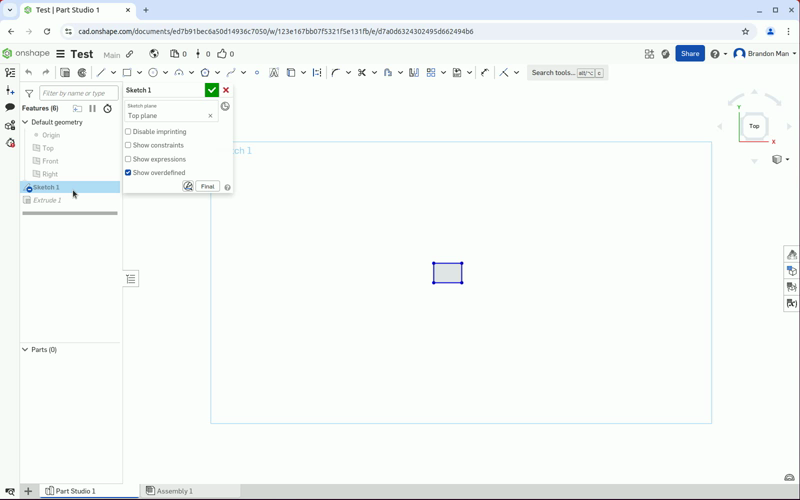
mouse_move(229, 92)
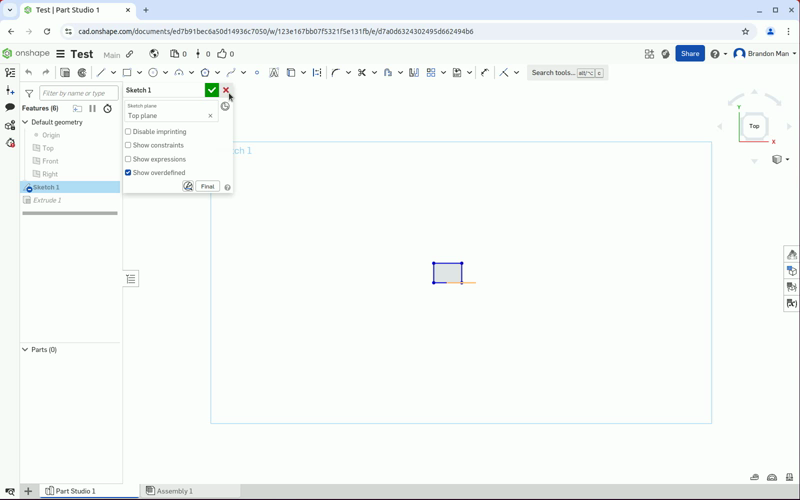
click(229, 92)
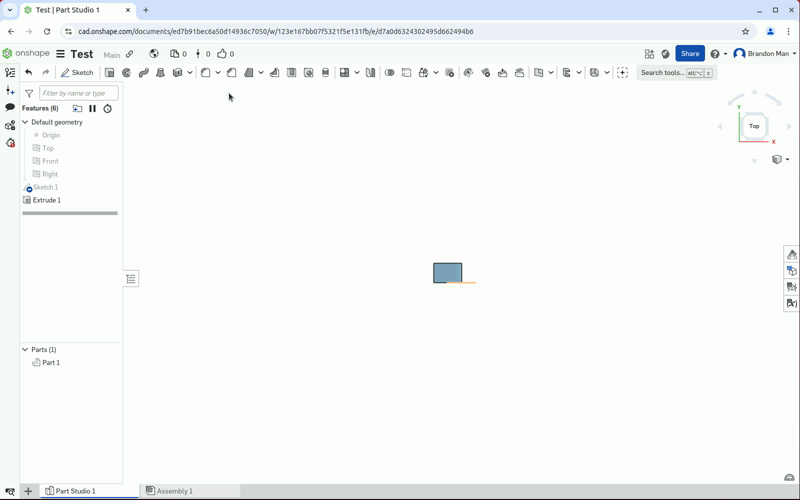
mouse_move(73, 352)
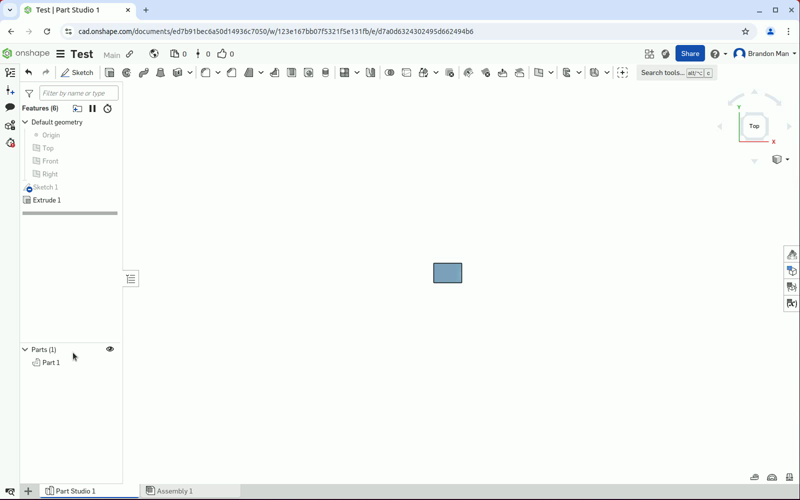
key(y)
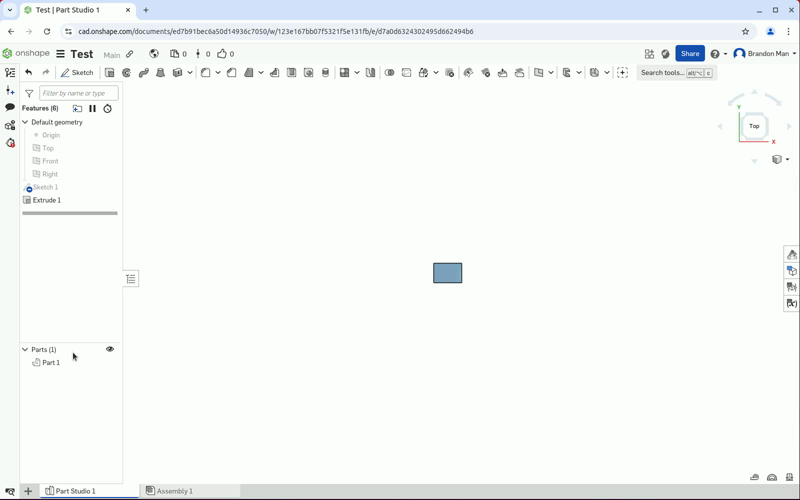
key(shift+p)
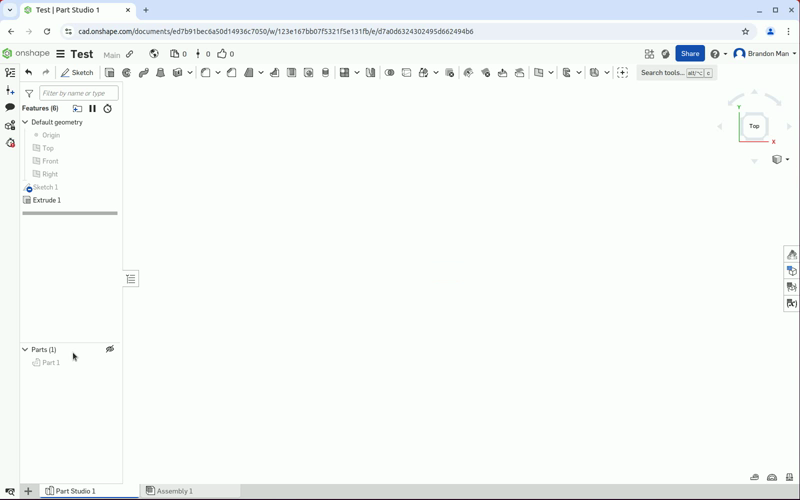
key(space)
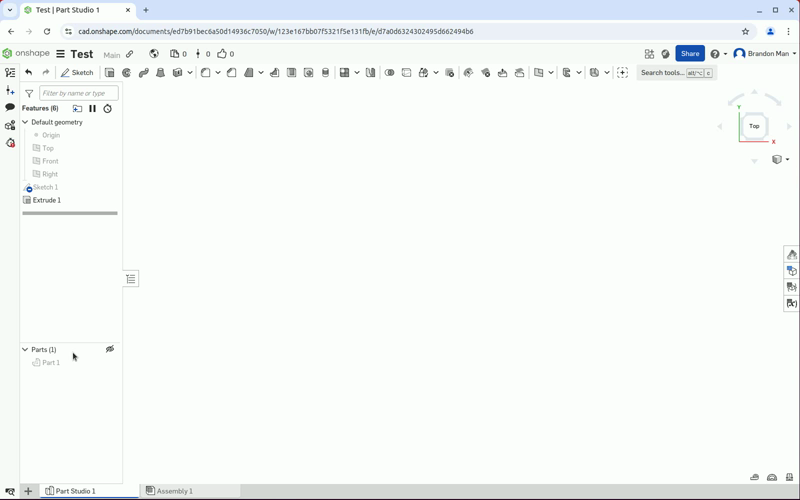
key_down(shift)
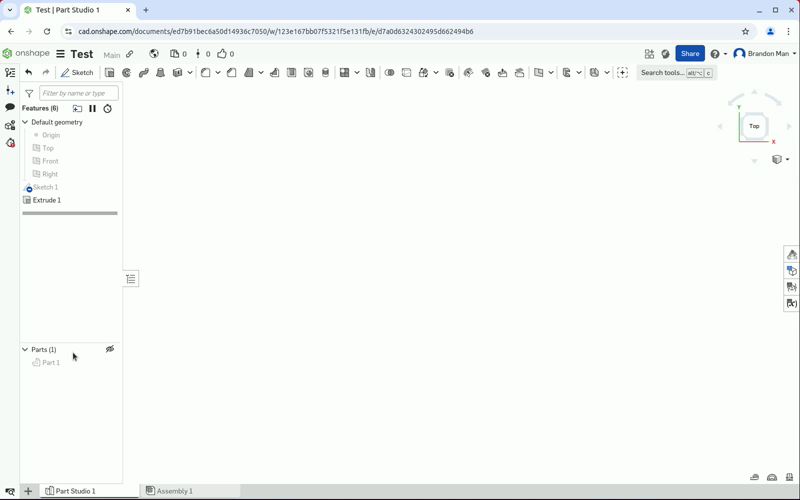
key(up)
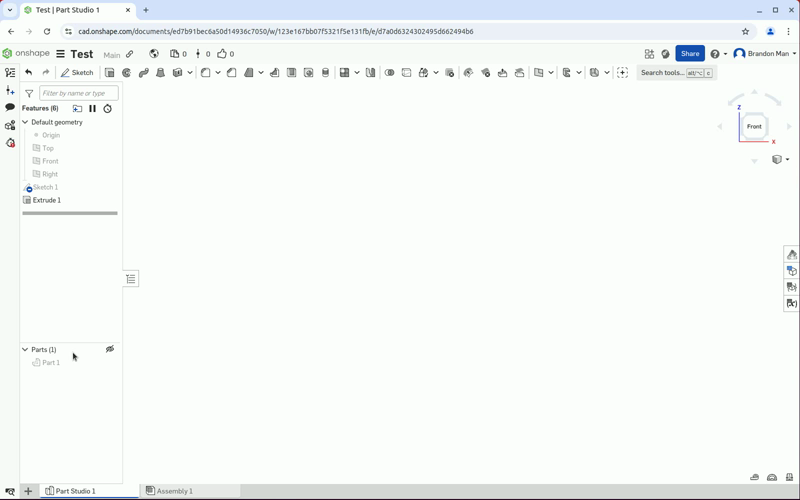
key_up(shift)
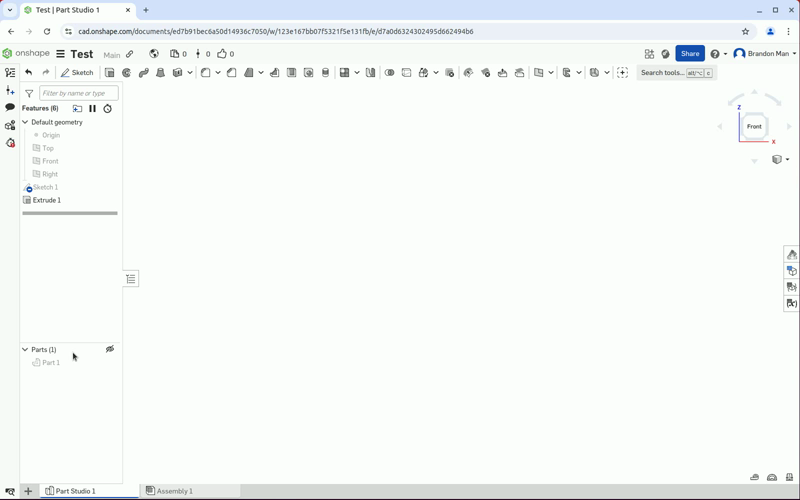
mouse_move(73, 352)
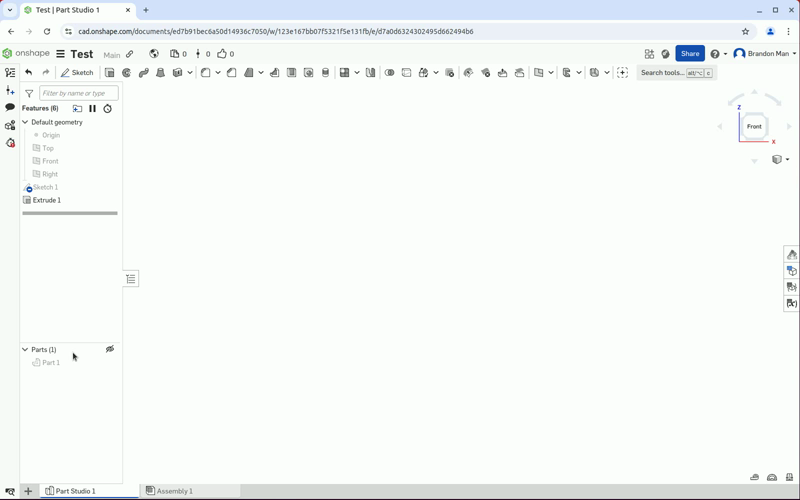
key(shift+y)
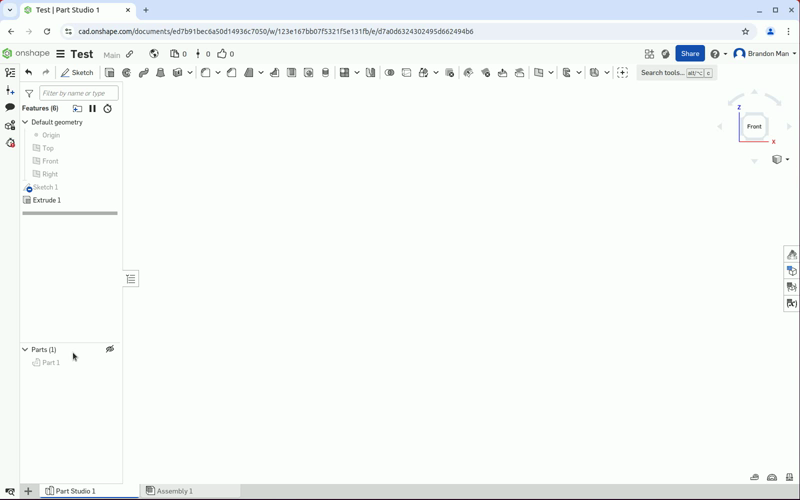
key(shift+s)
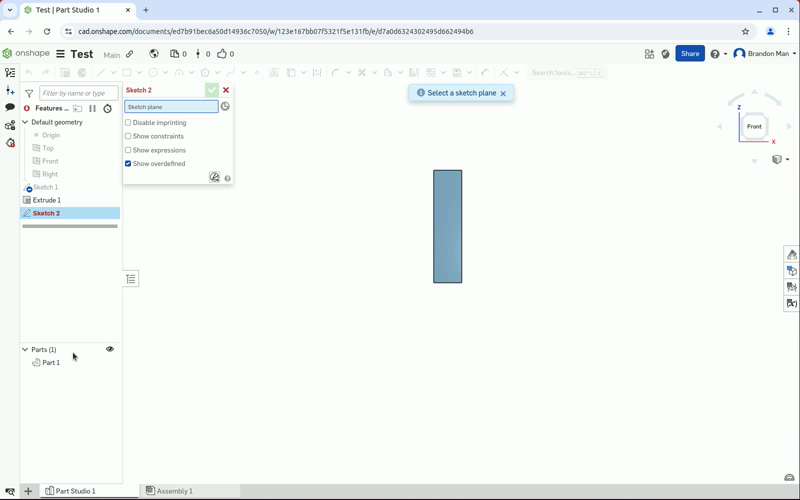
mouse_move(73, 163)
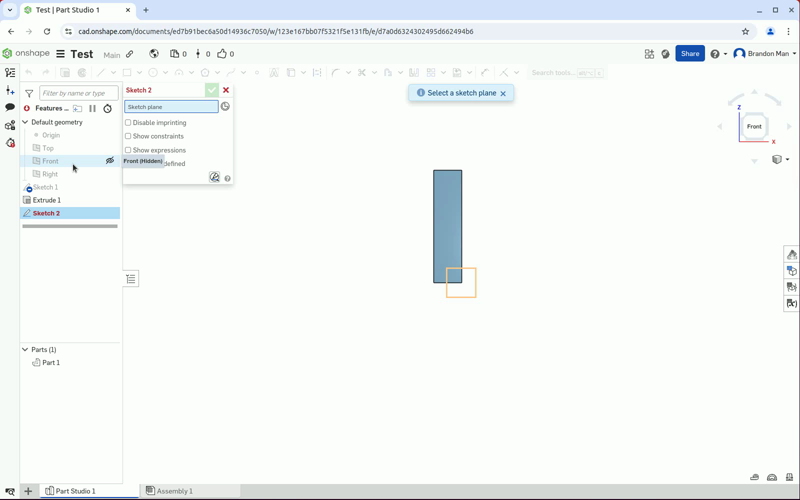
click(73, 163)
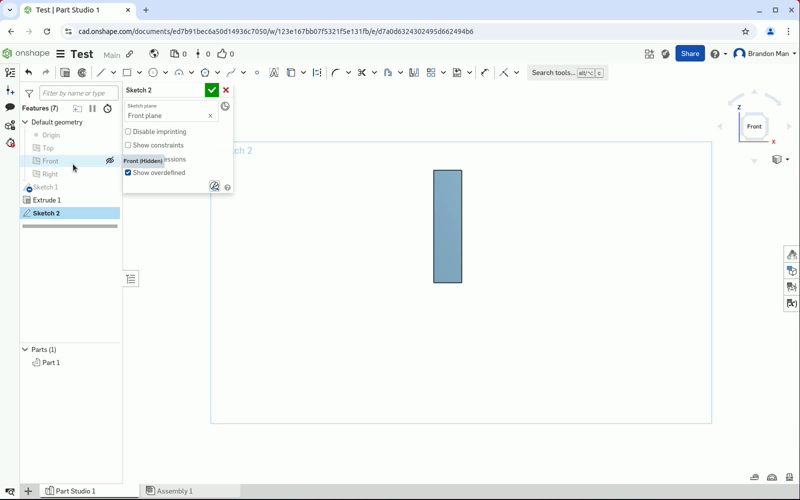
mouse_move(73, 352)
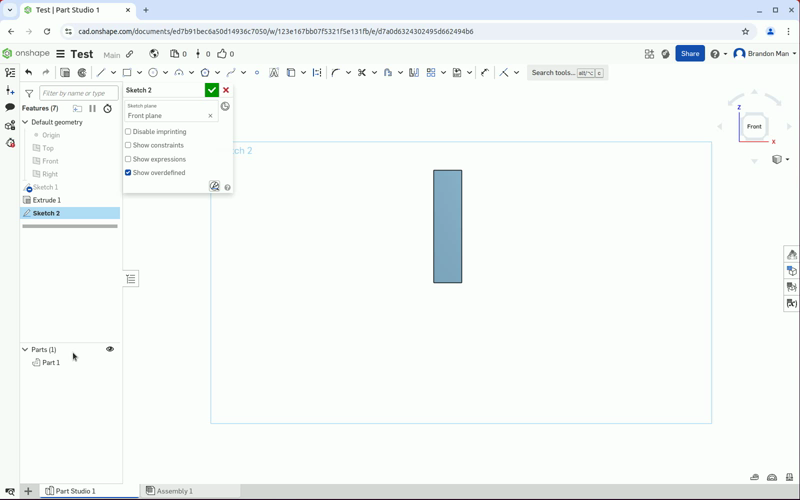
key(y)
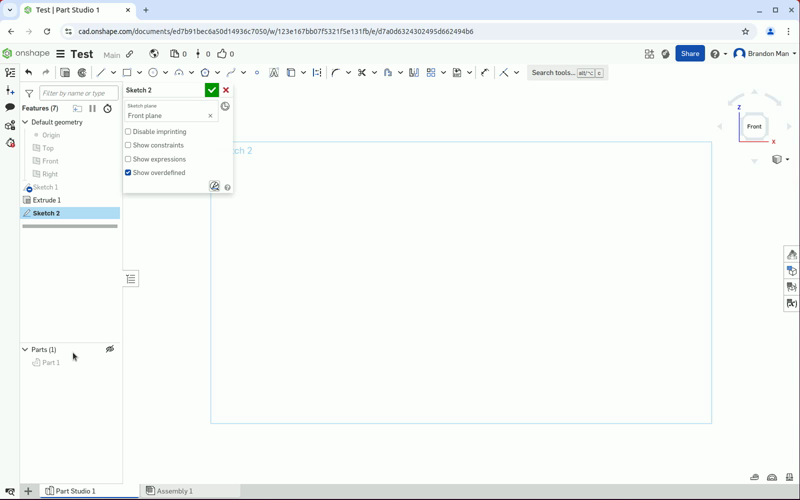
key(l)
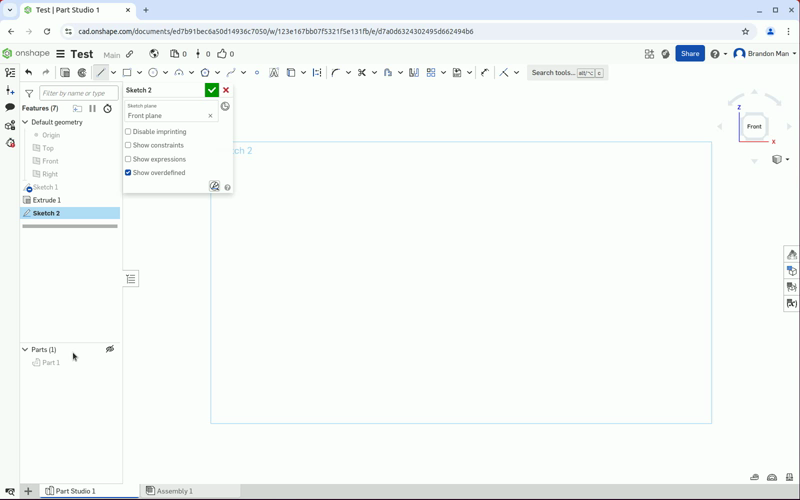
key_down(shift)
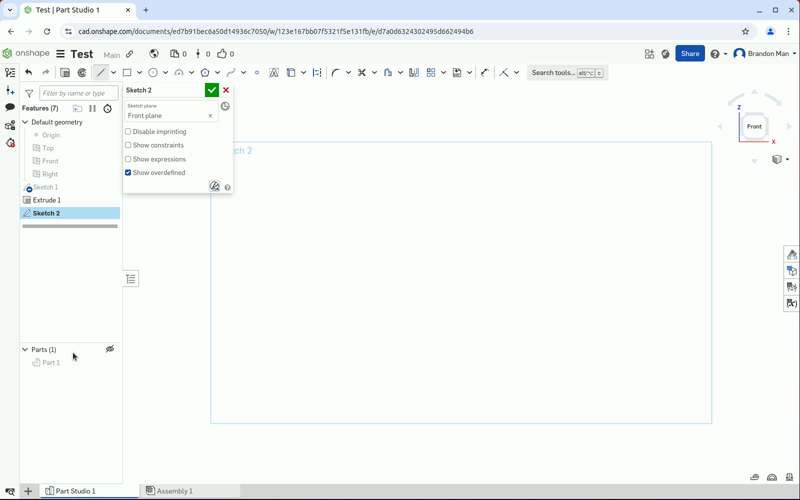
mouse_move(436, 282)
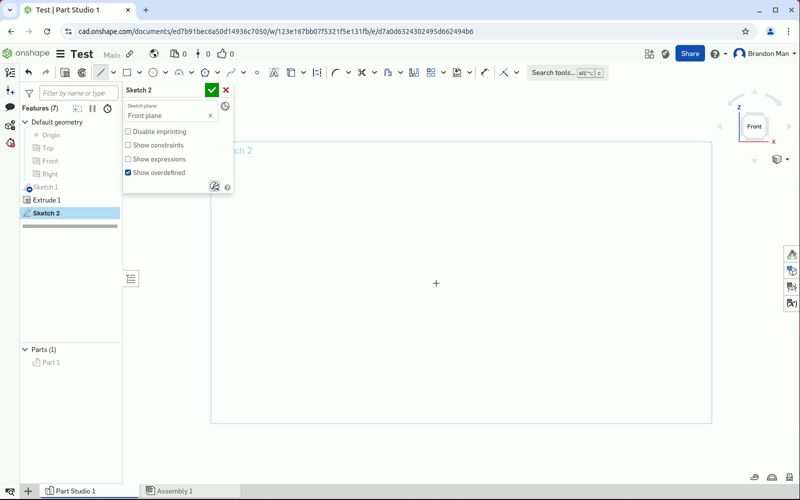
click(436, 282)
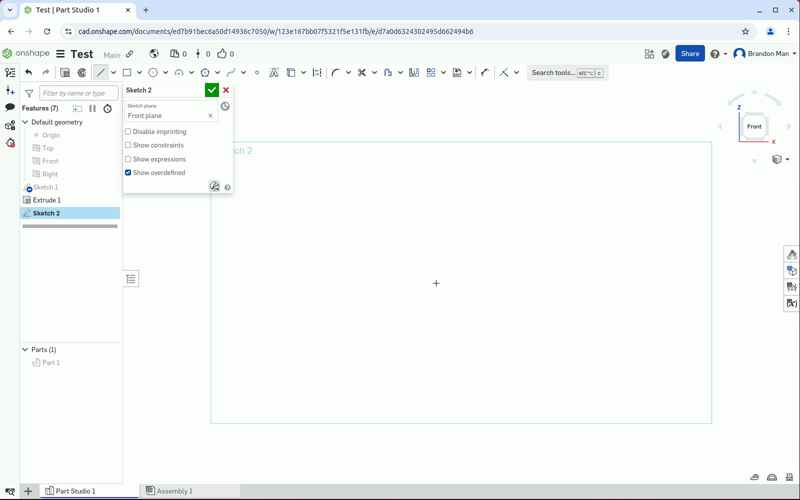
key_up(shift)
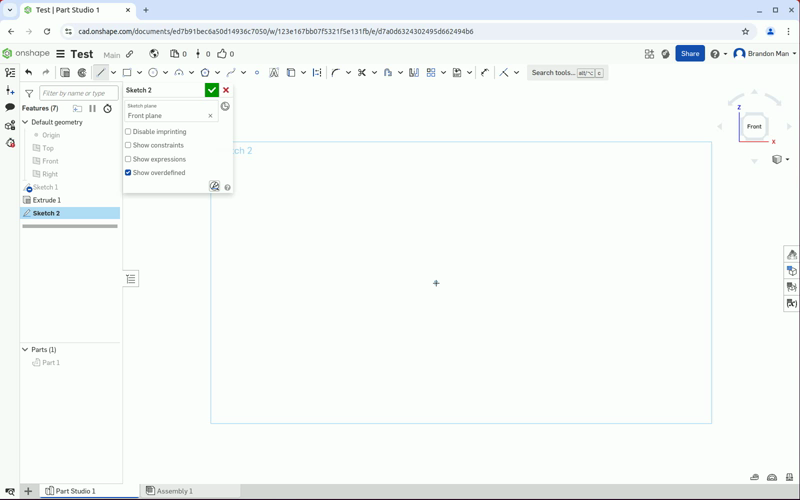
key_down(shift)
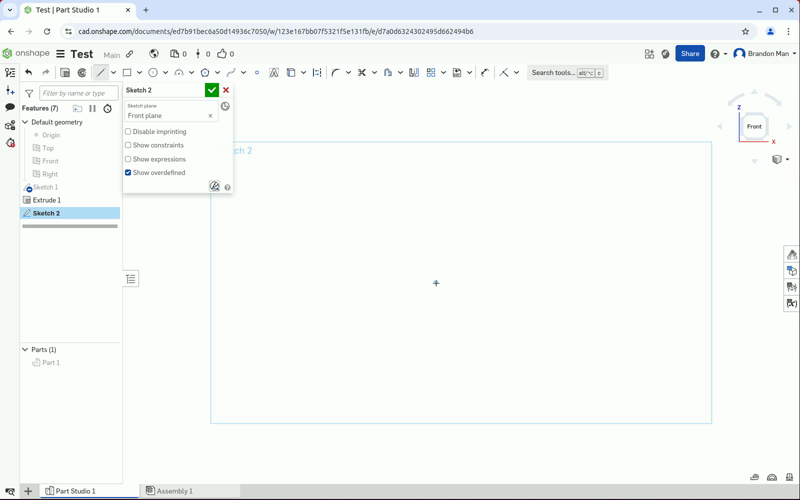
mouse_move(466, 282)
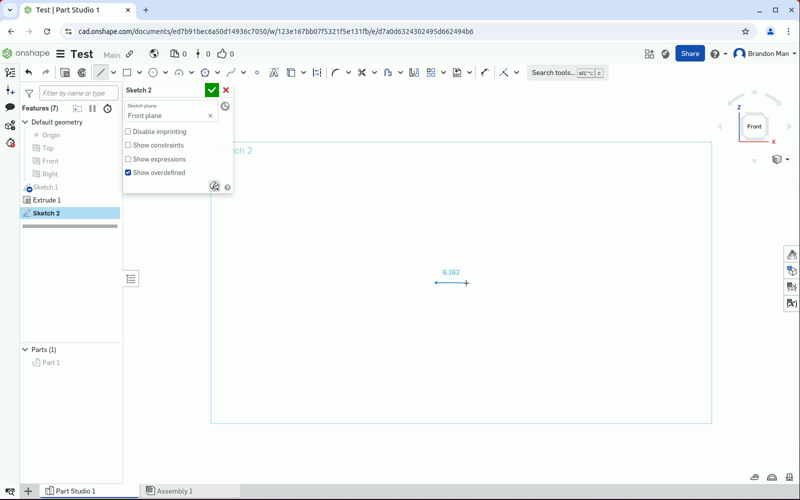
mouse_move(459, 282)
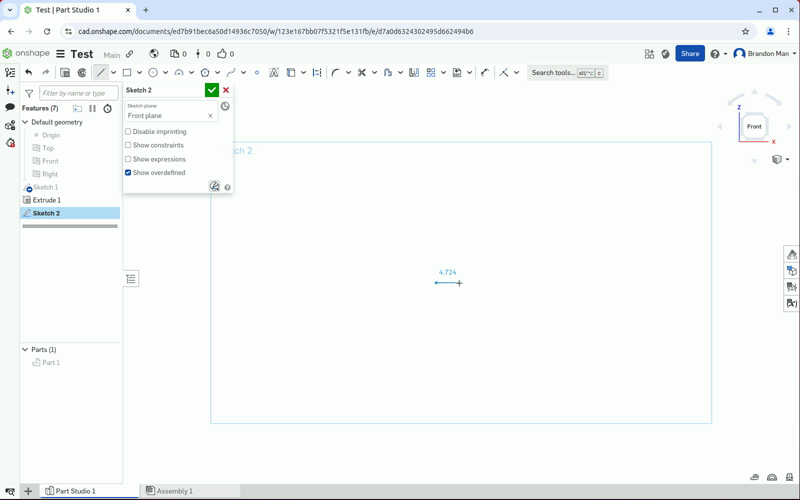
click(459, 282)
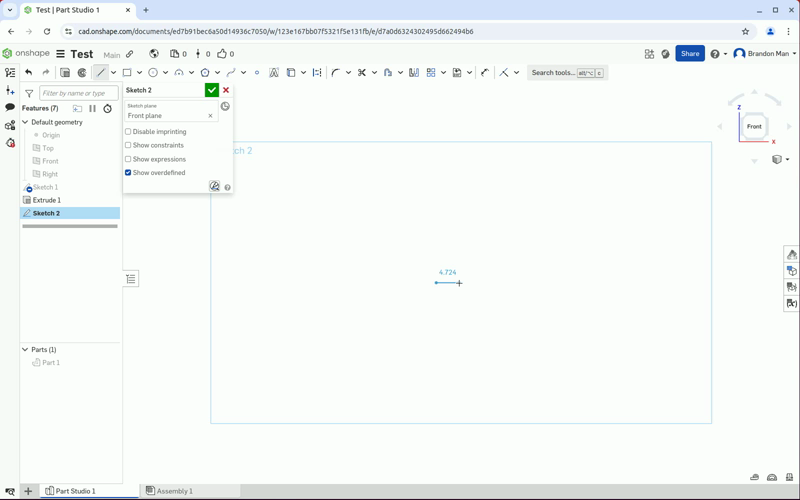
key_up(shift)
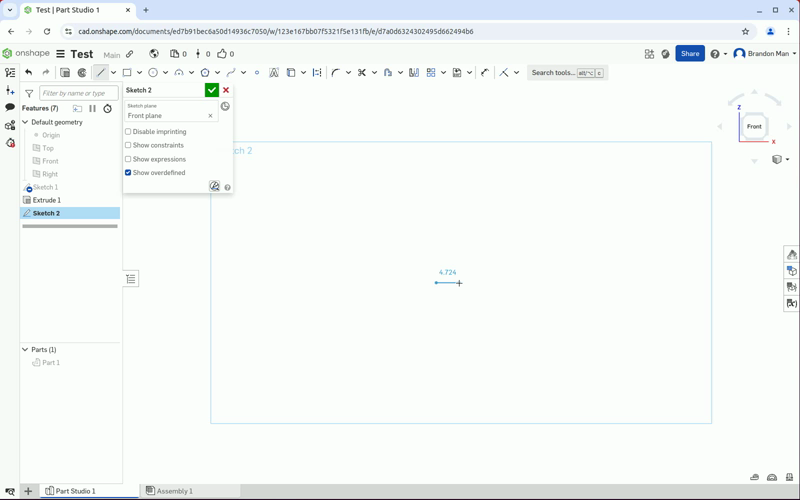
key_down(shift)
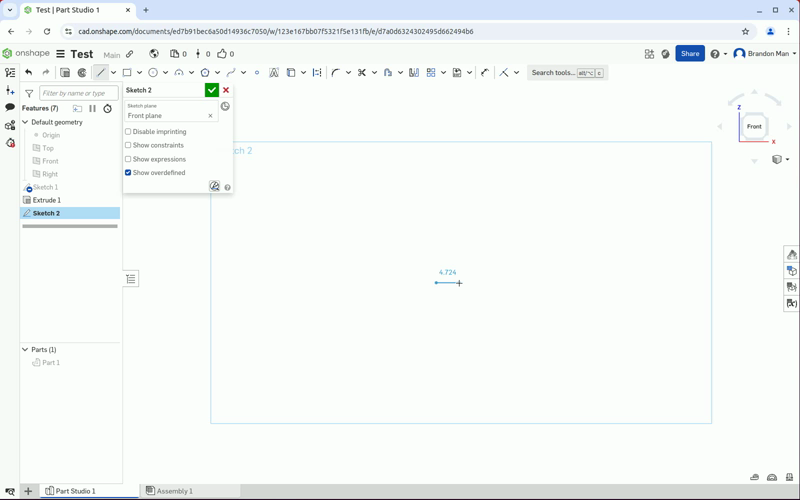
mouse_move(489, 282)
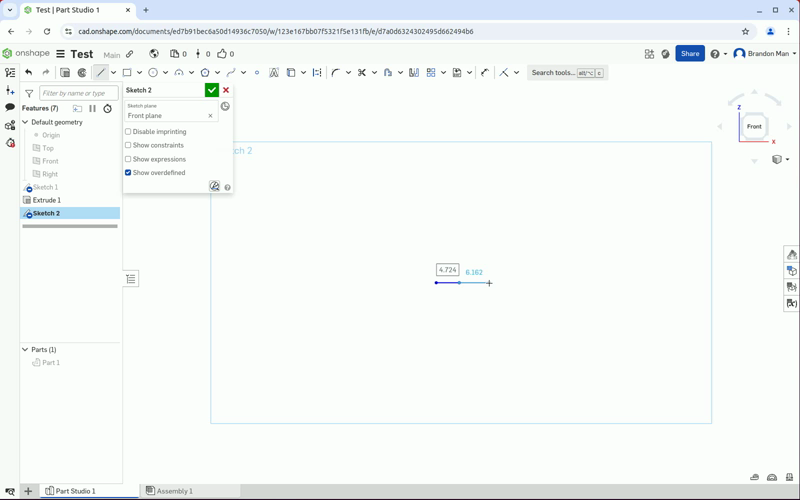
mouse_move(459, 279)
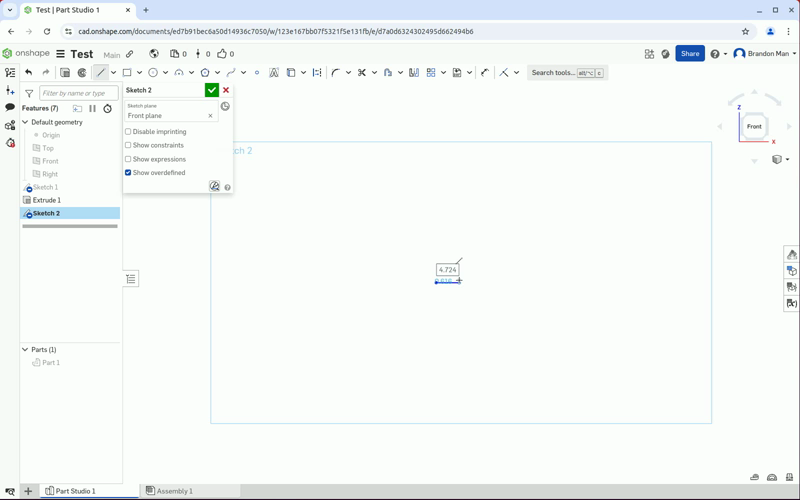
scroll(6)
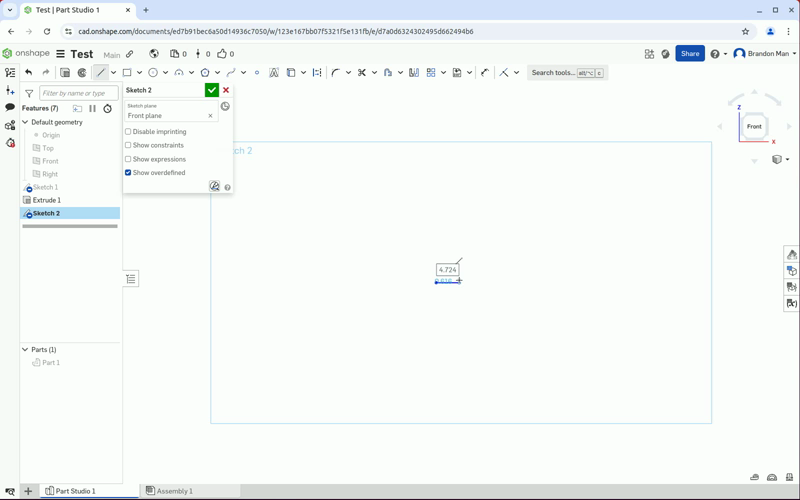
scroll(6)
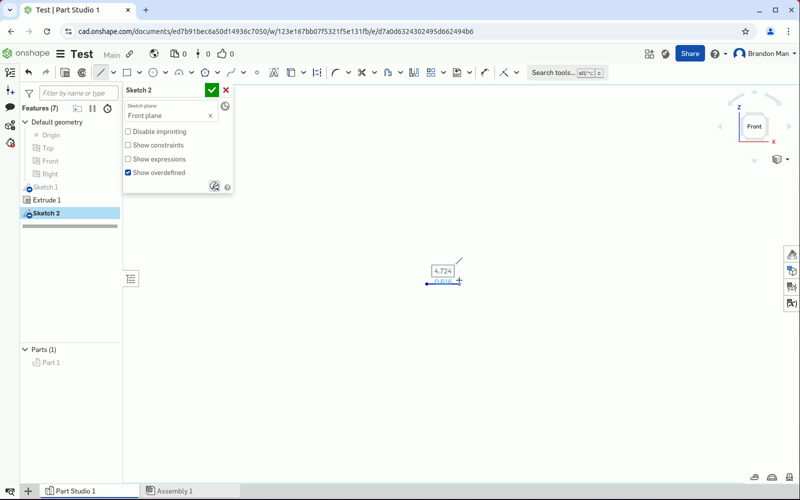
scroll(6)
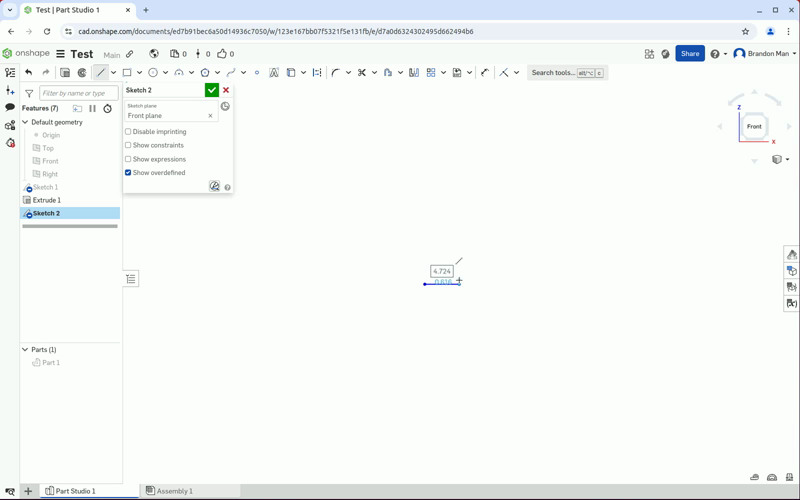
scroll(6)
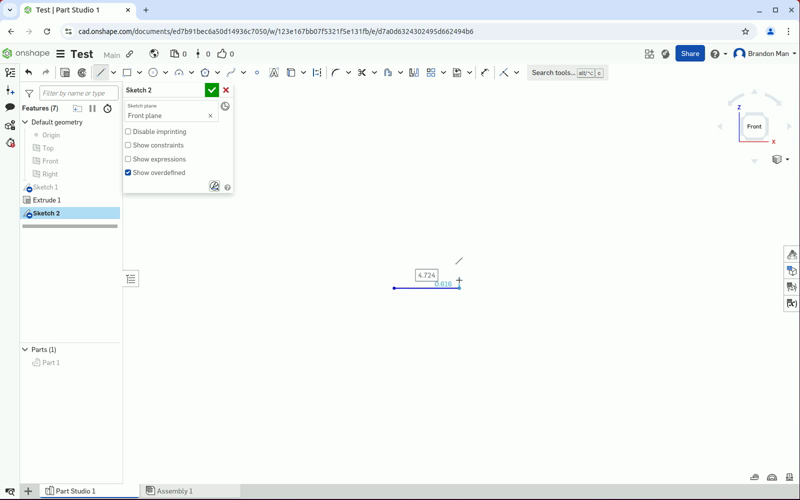
scroll(6)
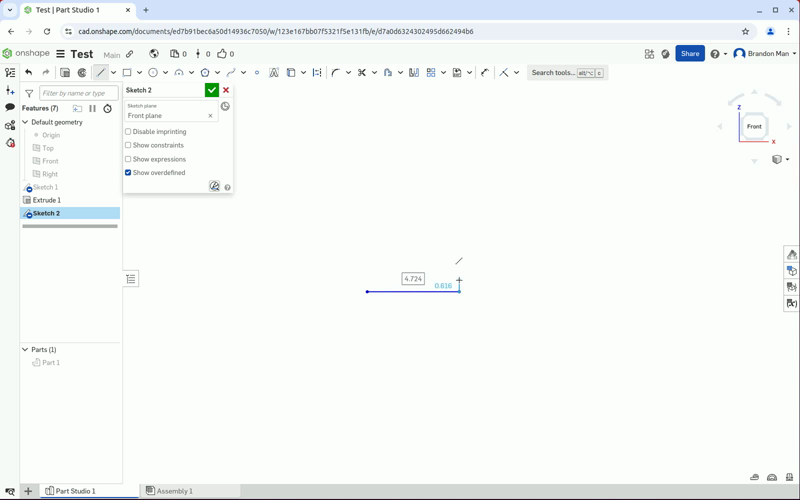
scroll(6)
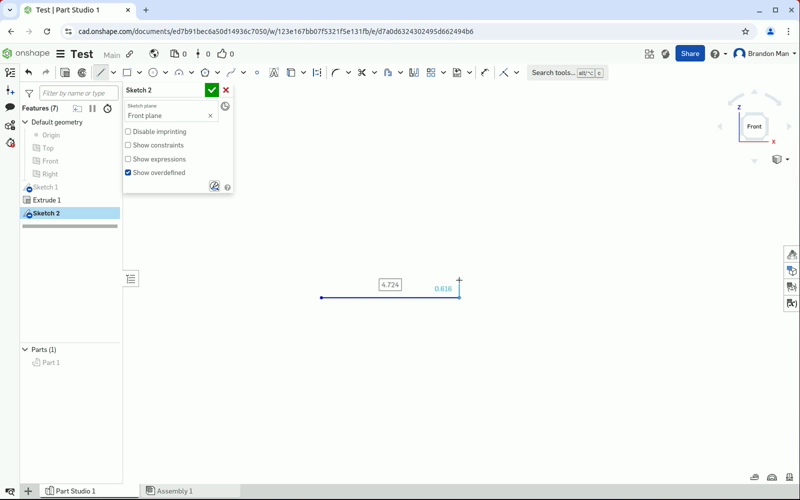
scroll(6)
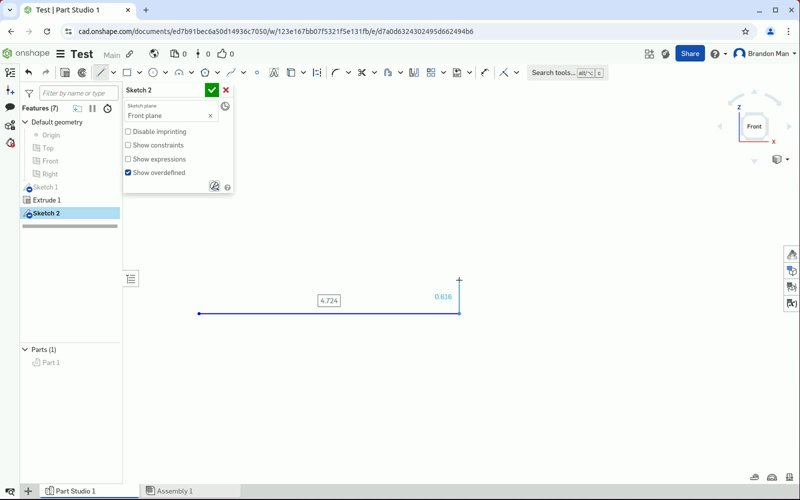
click(459, 279)
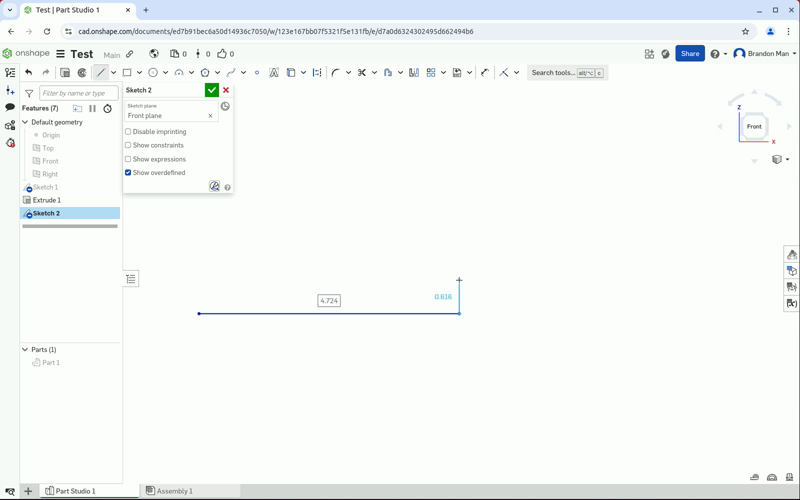
scroll(-6)
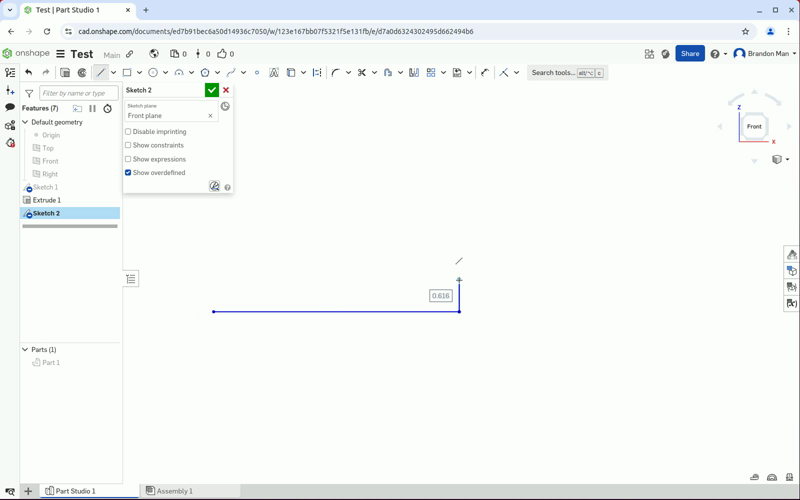
scroll(-6)
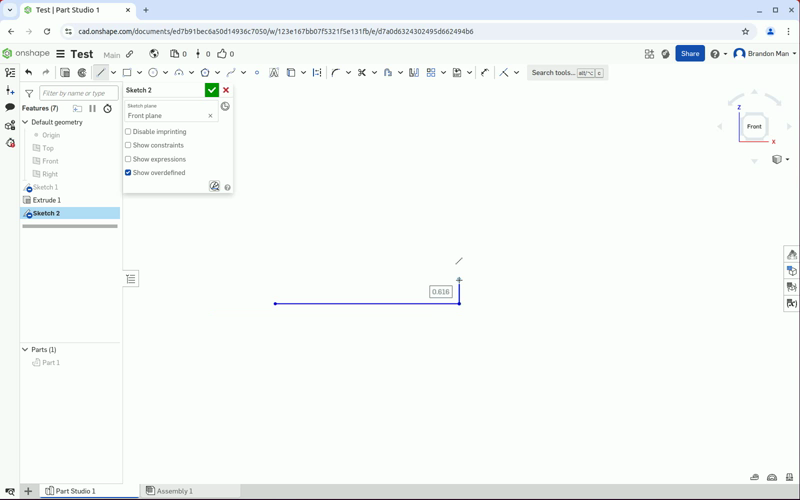
scroll(-6)
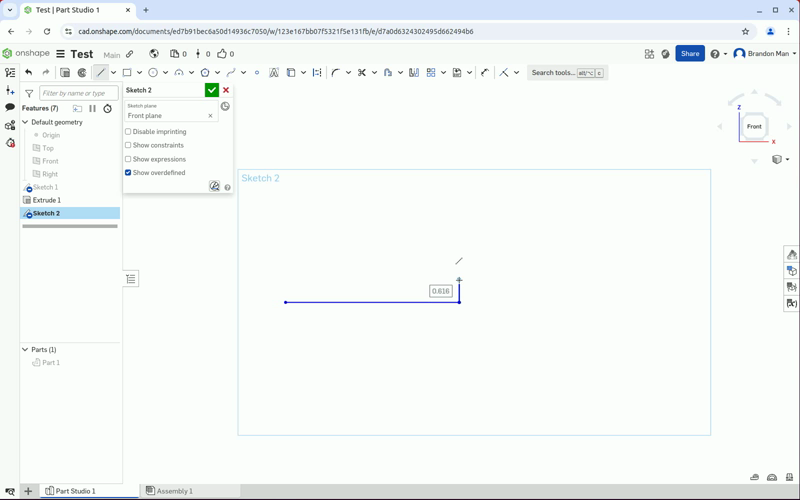
scroll(-6)
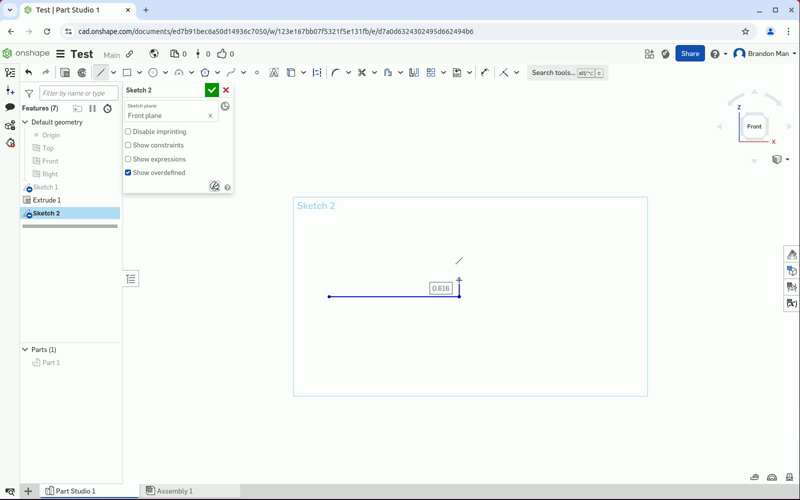
scroll(-6)
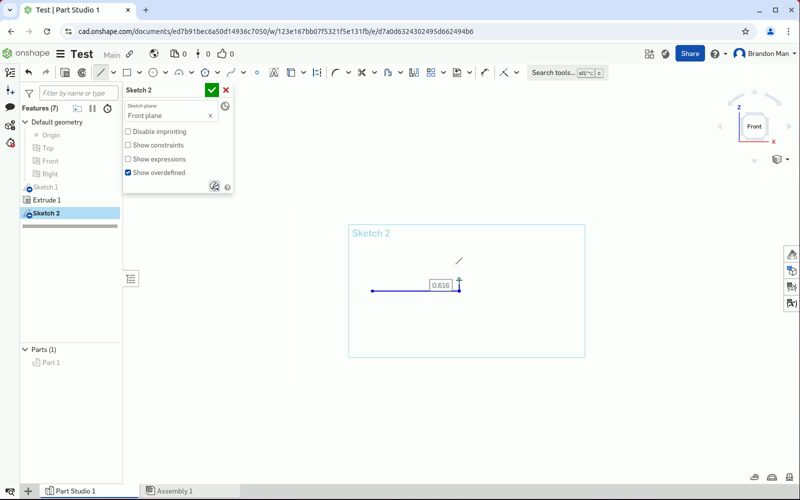
scroll(-6)
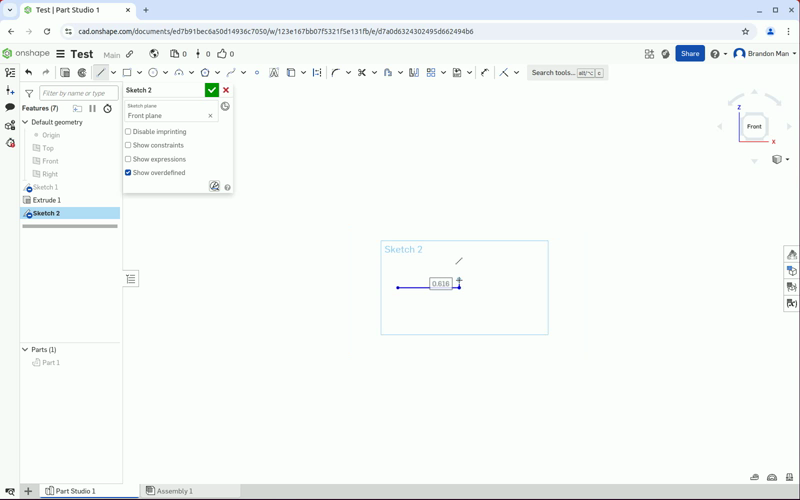
scroll(-6)
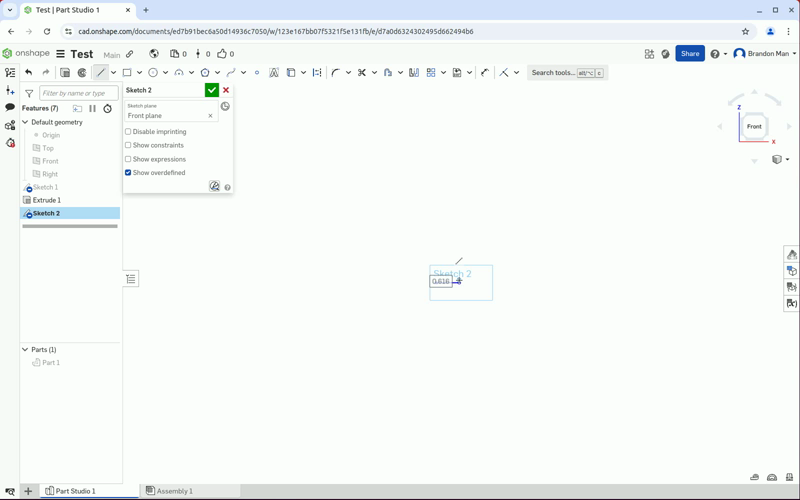
key_up(shift)
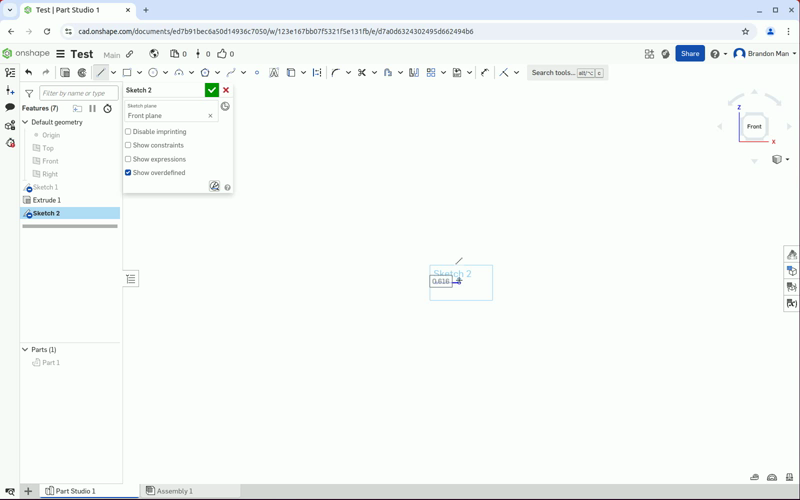
key_down(shift)
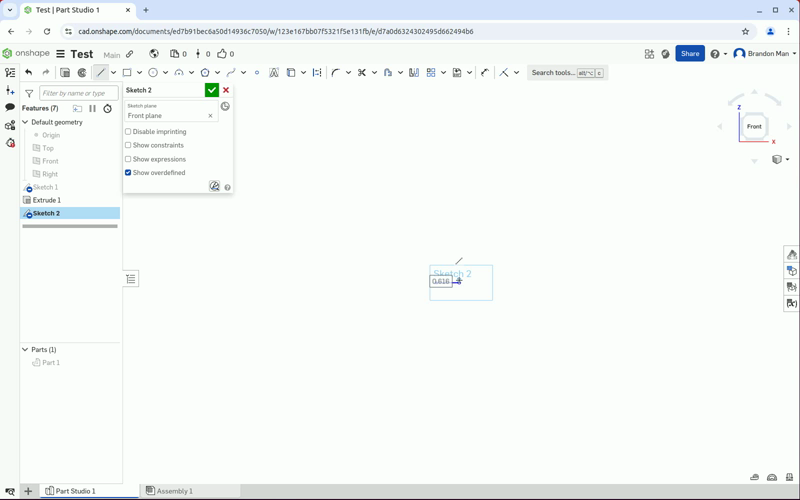
mouse_move(489, 279)
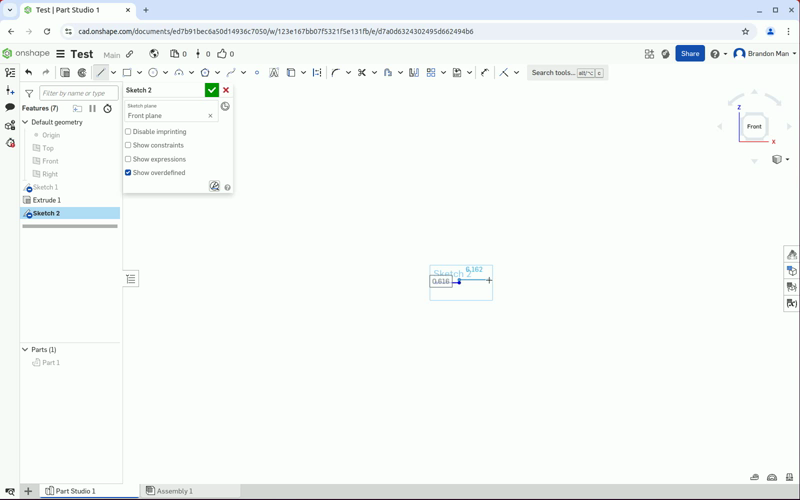
mouse_move(436, 279)
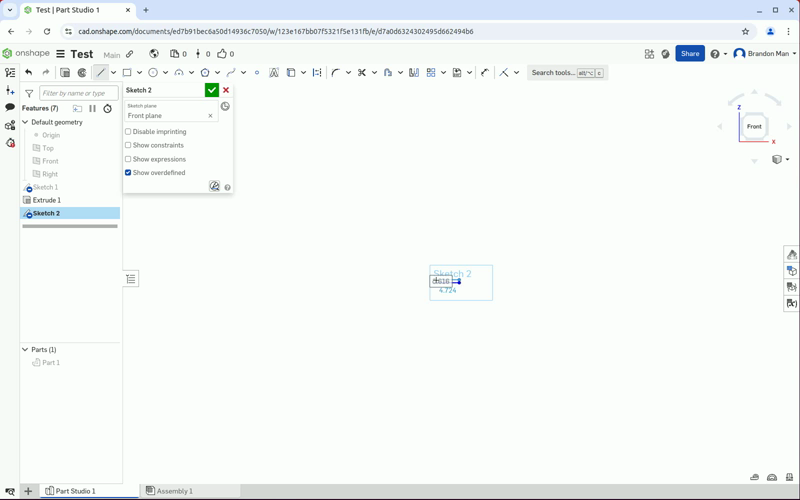
scroll(6)
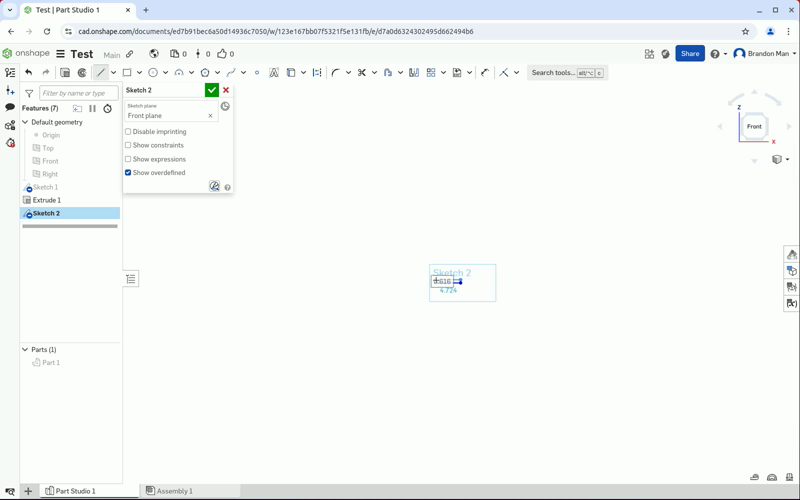
scroll(6)
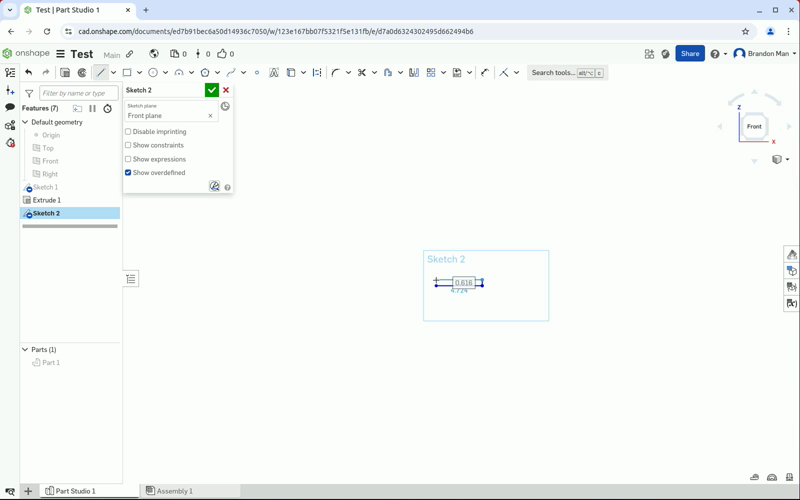
scroll(6)
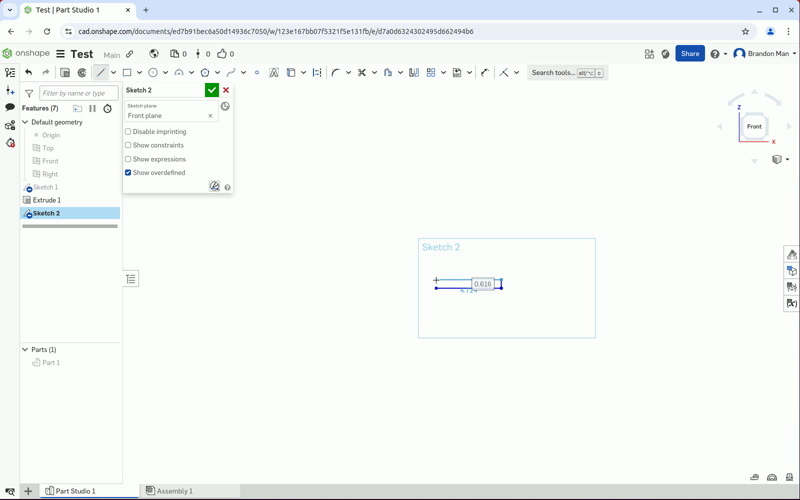
scroll(6)
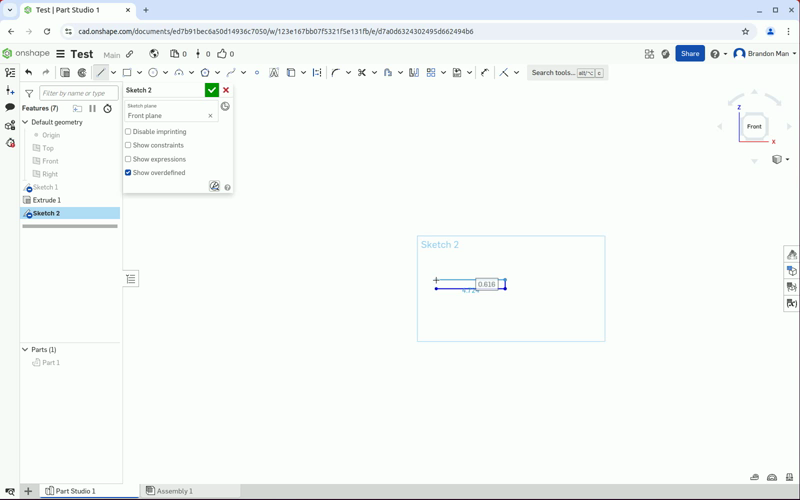
scroll(6)
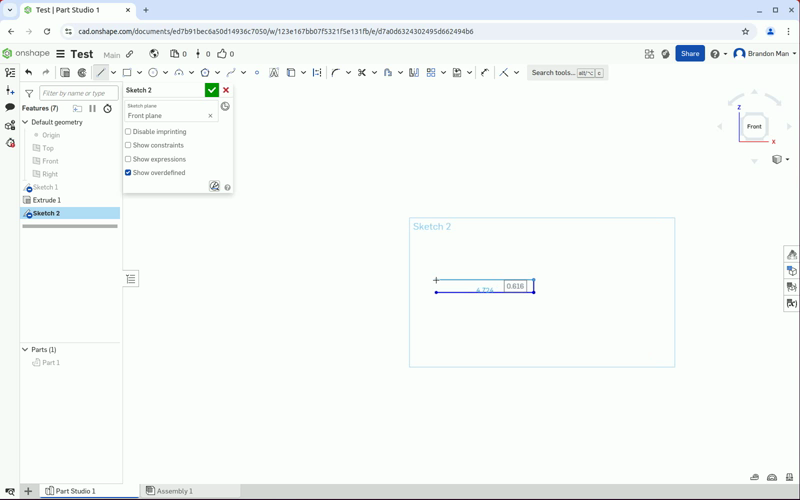
scroll(6)
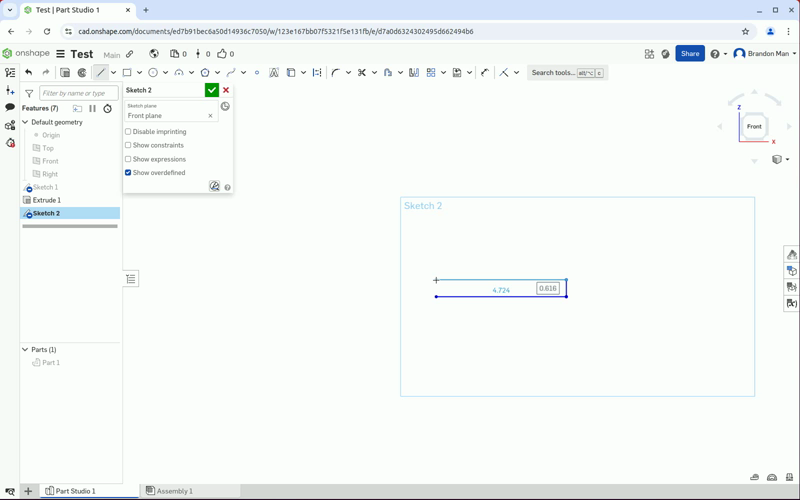
scroll(6)
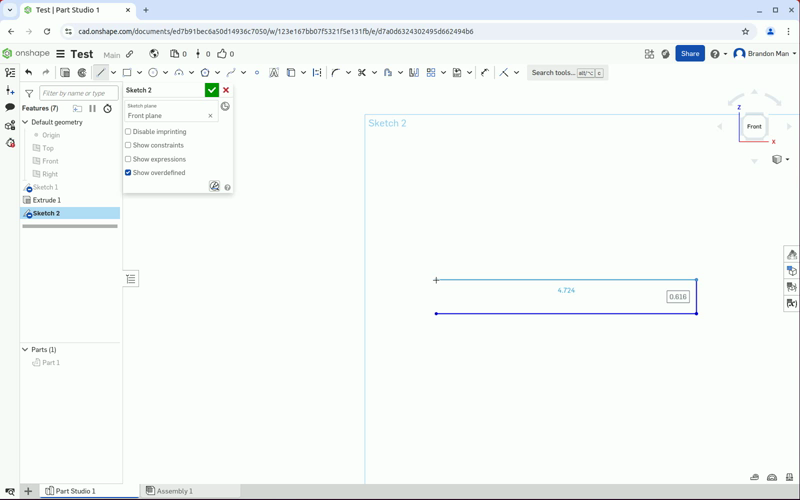
click(436, 279)
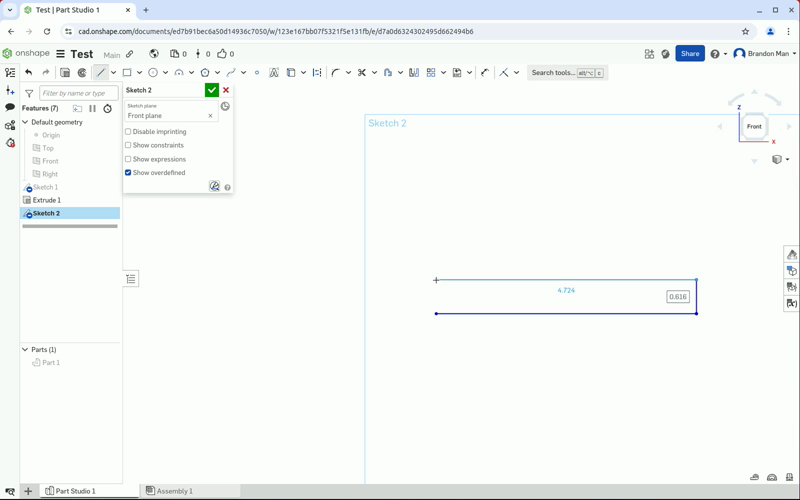
scroll(-6)
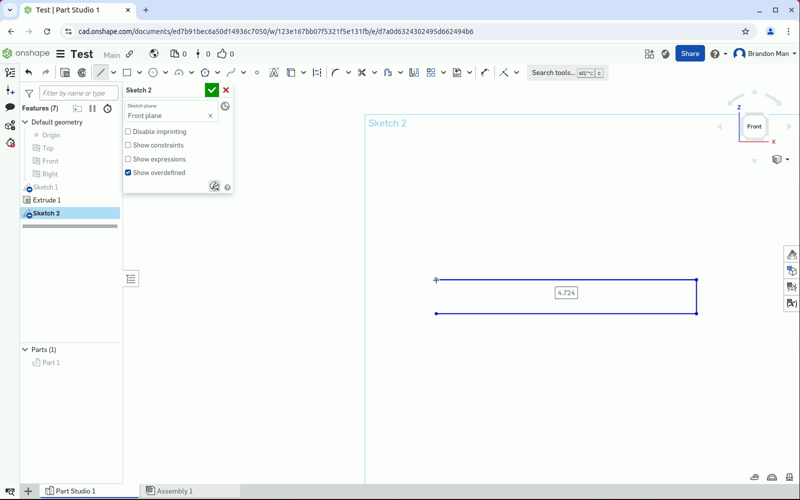
scroll(-6)
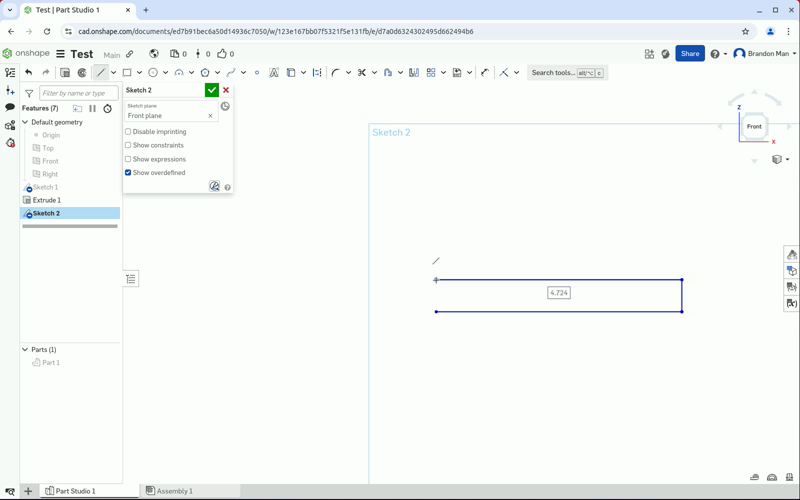
scroll(-6)
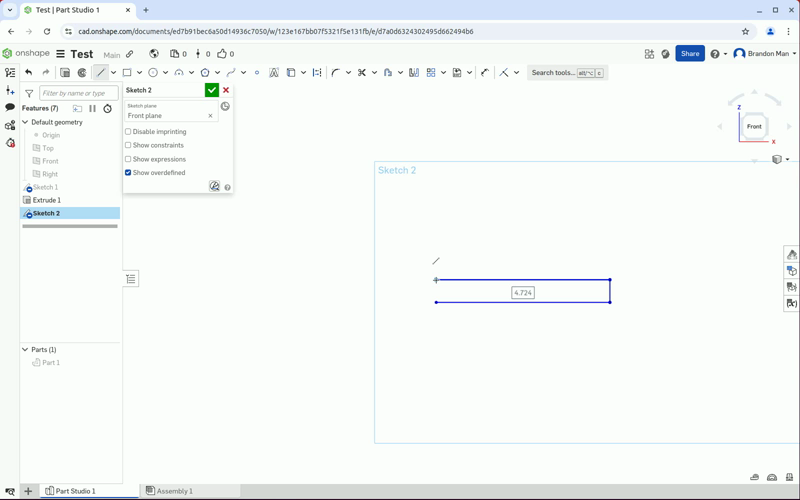
scroll(-6)
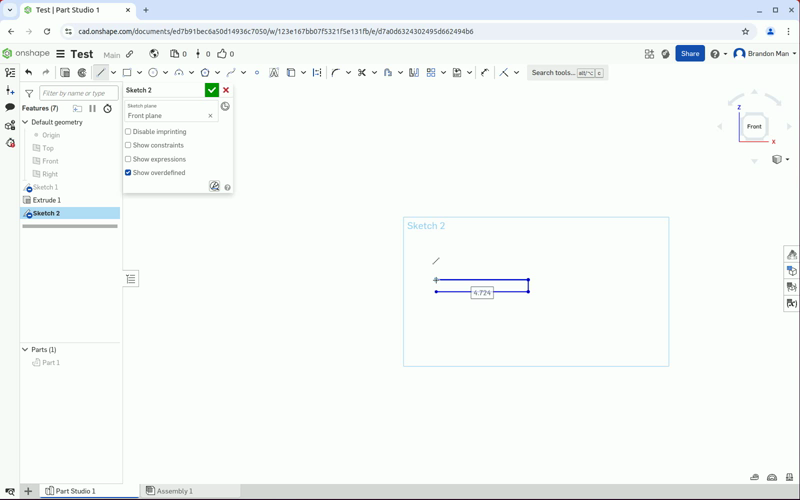
scroll(-6)
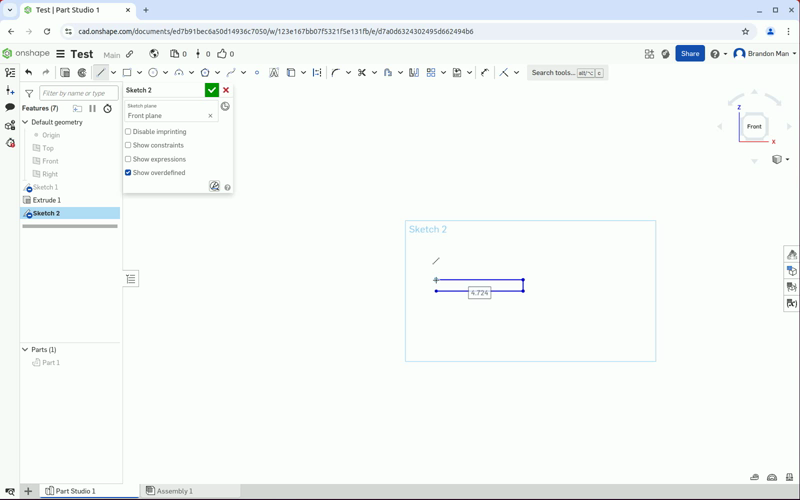
scroll(-6)
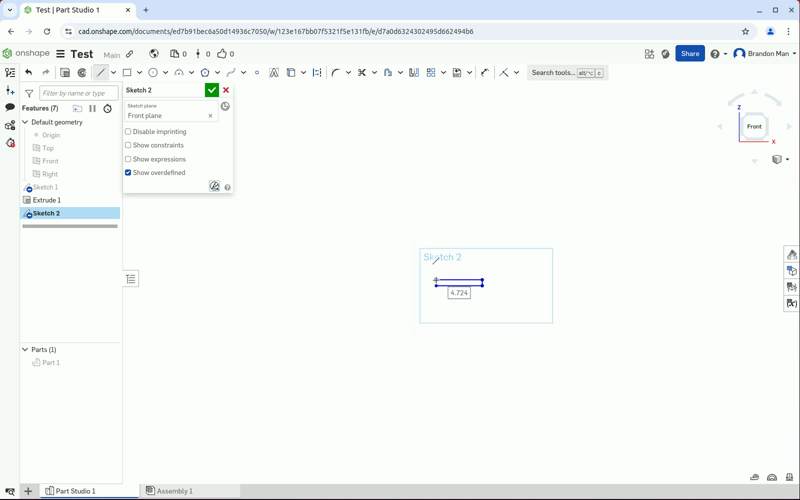
scroll(-6)
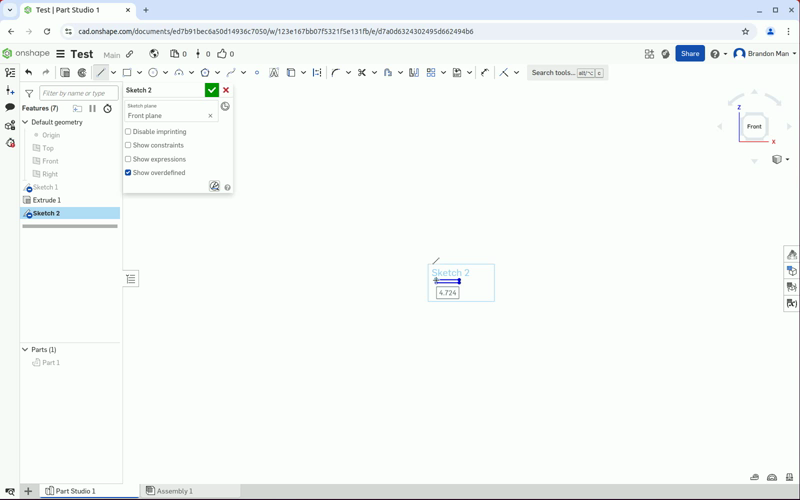
key_up(shift)
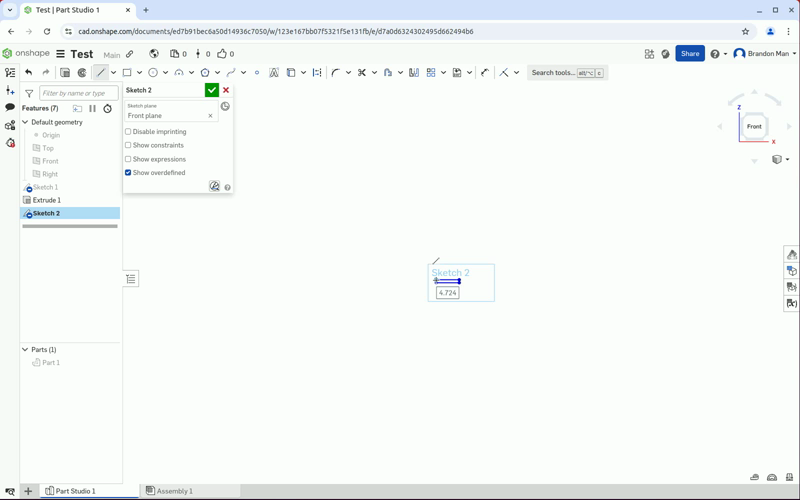
mouse_move(466, 279)
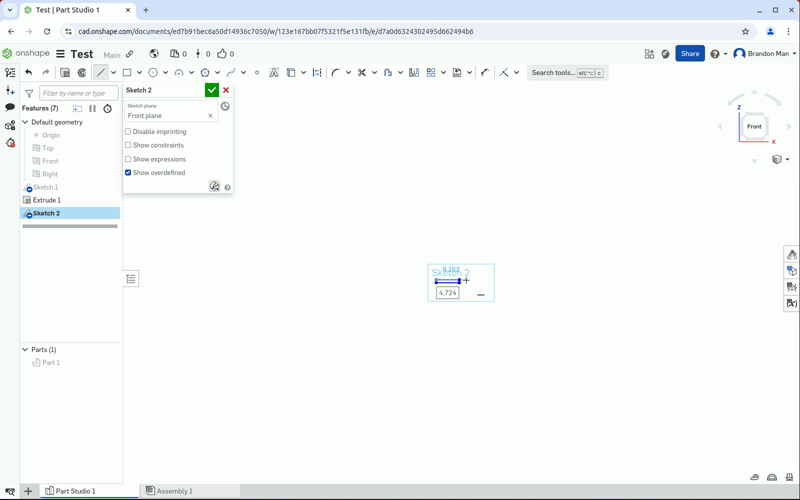
key_down(shift)
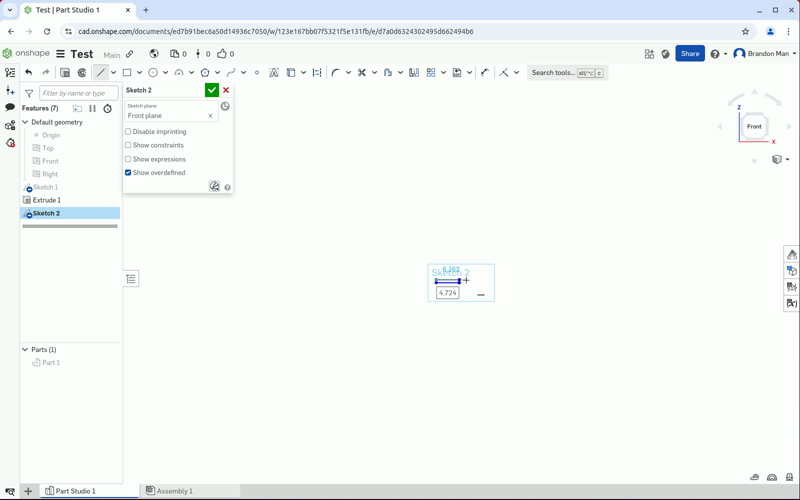
mouse_move(436, 282)
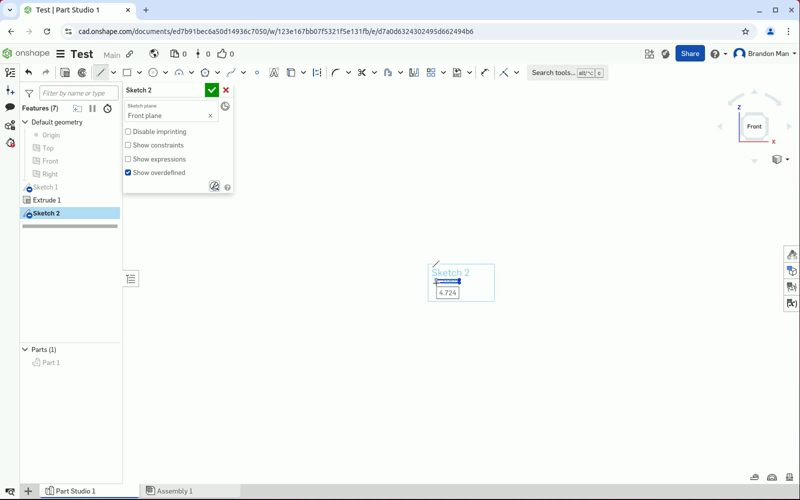
scroll(6)
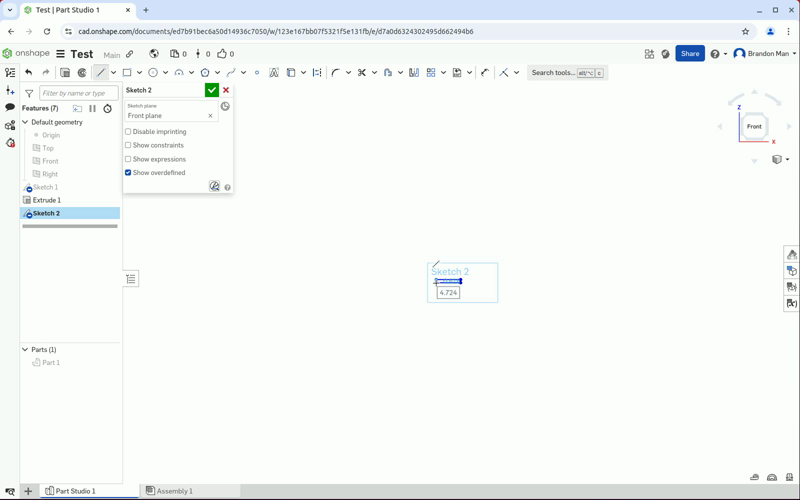
scroll(6)
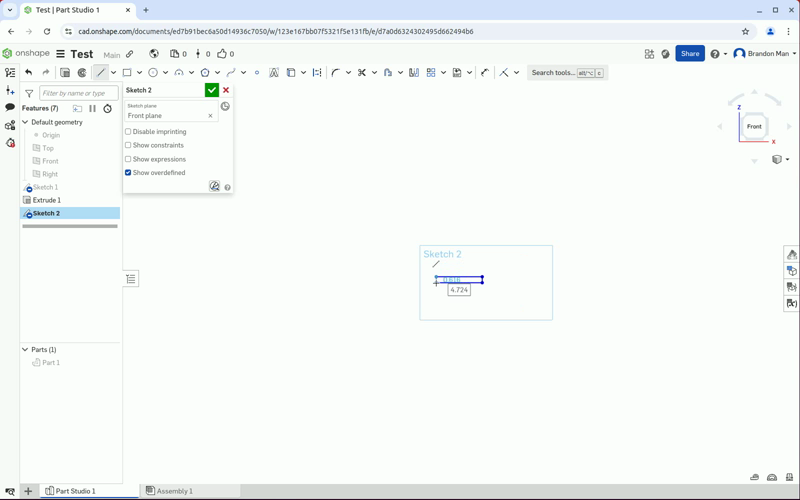
scroll(6)
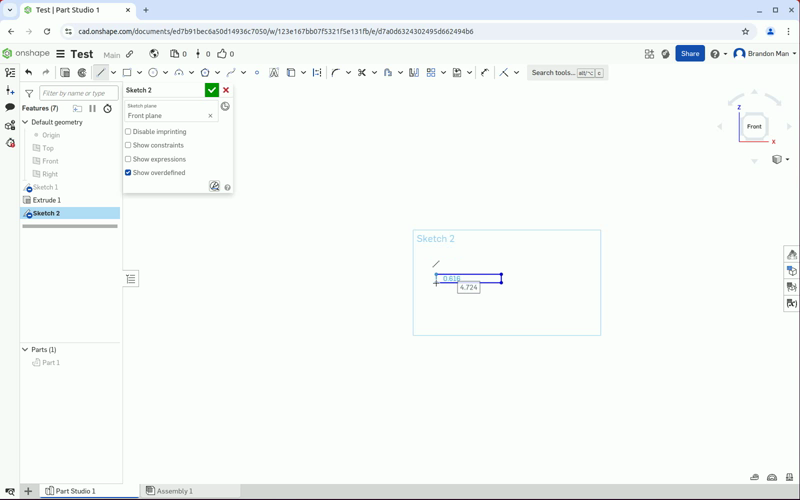
scroll(6)
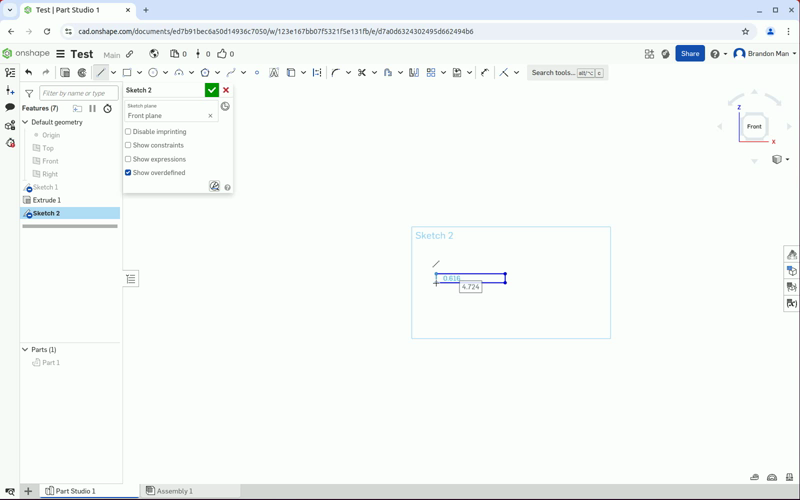
scroll(6)
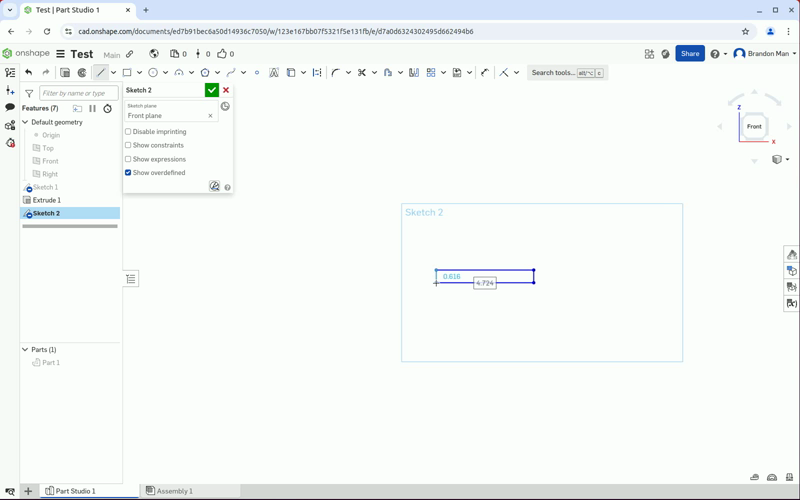
scroll(6)
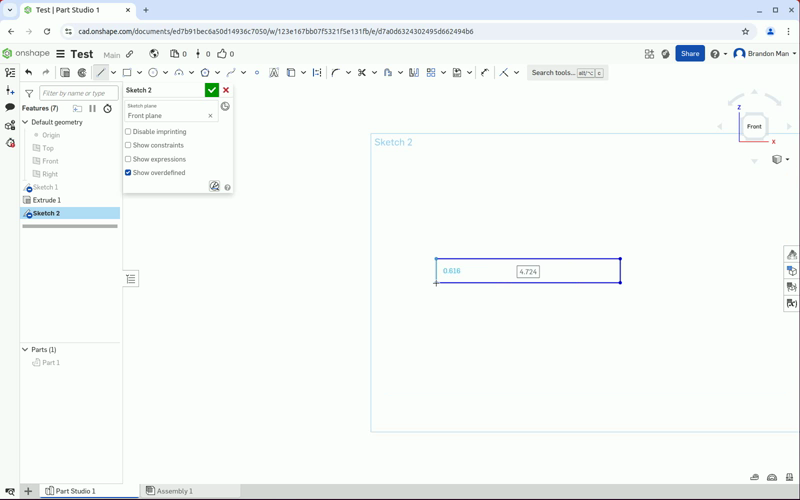
scroll(6)
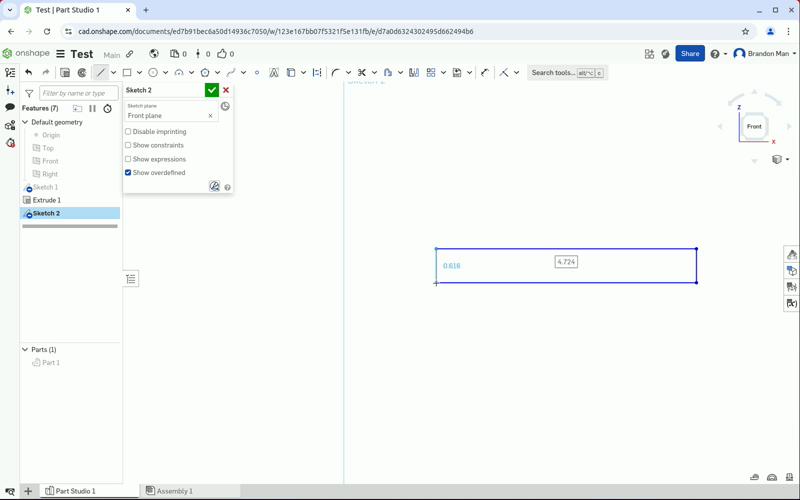
key_up(shift)
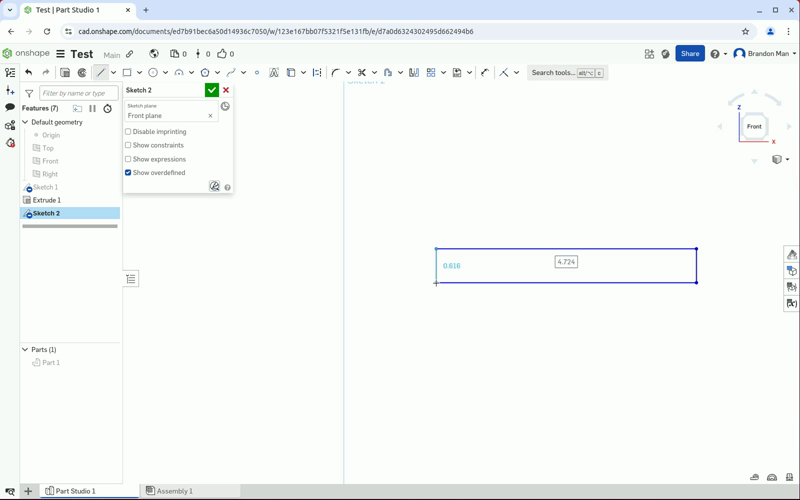
click(436, 282)
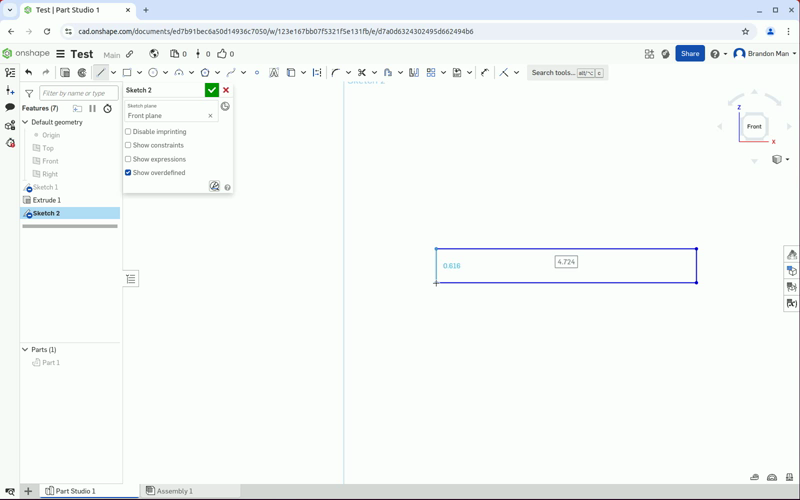
scroll(-6)
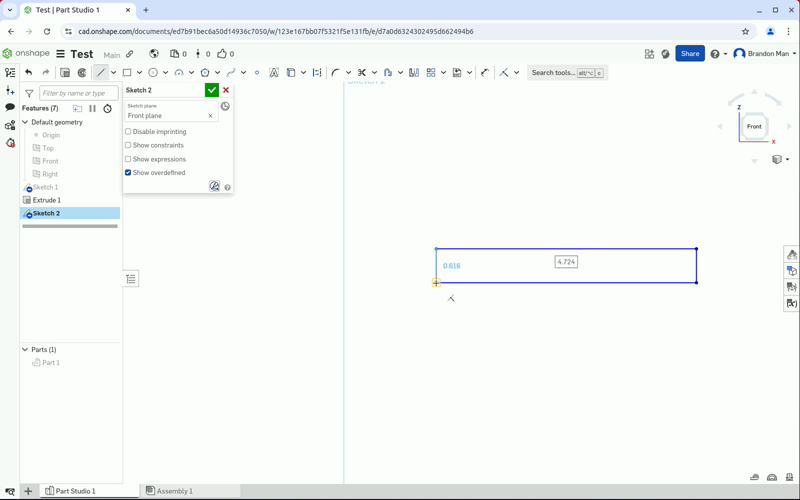
scroll(-6)
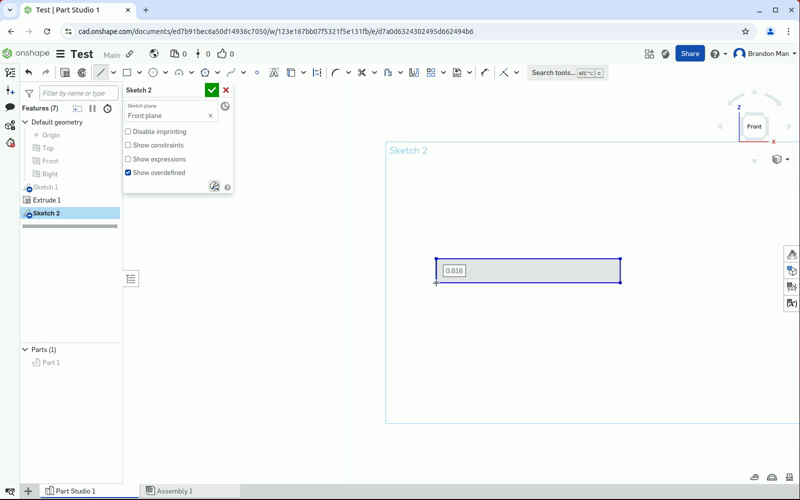
scroll(-6)
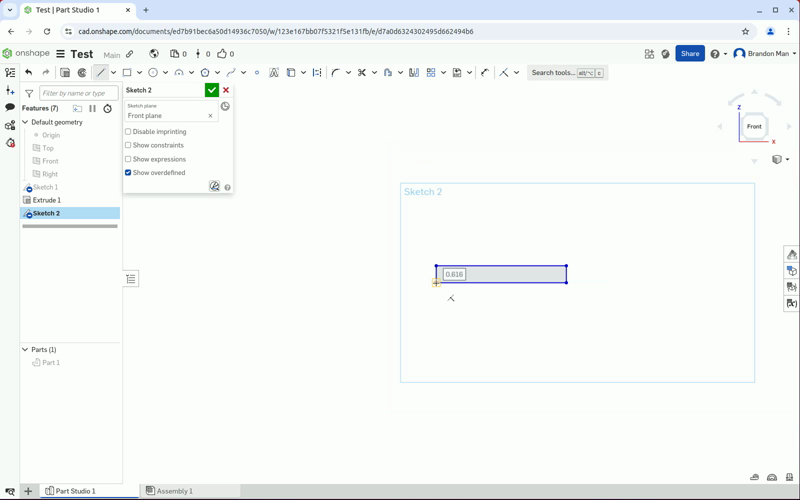
scroll(-6)
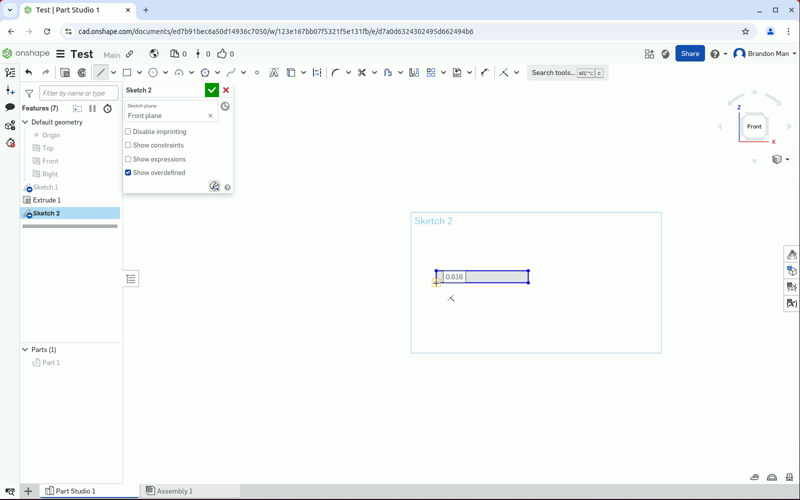
scroll(-6)
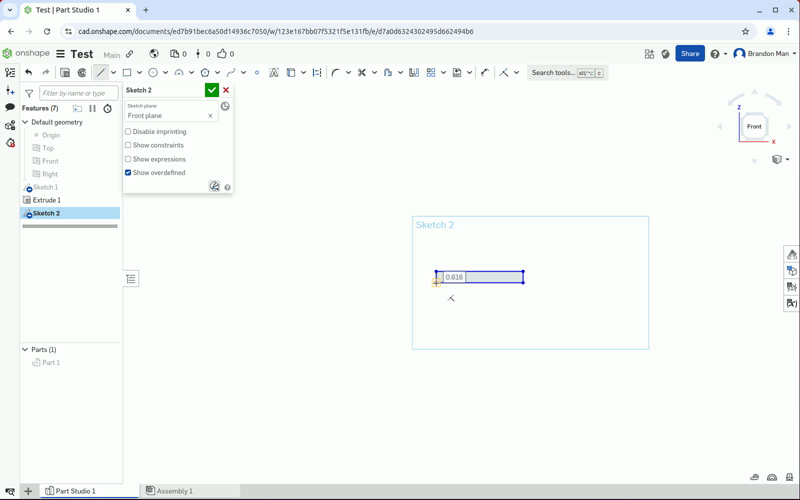
scroll(-6)
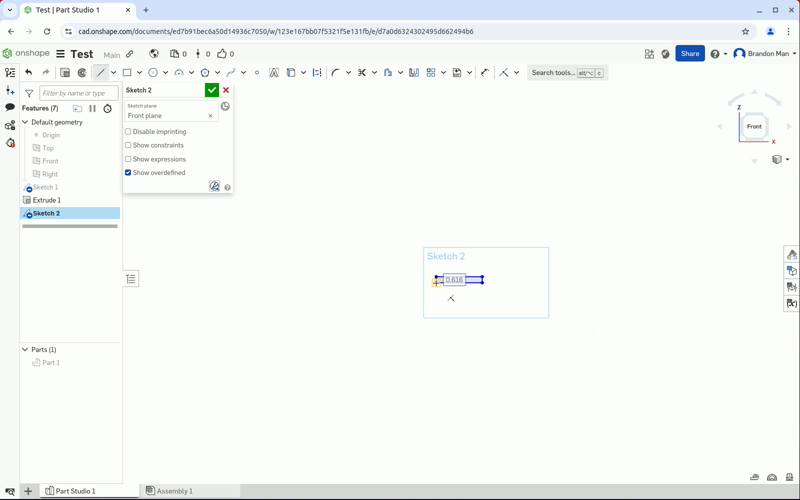
scroll(-6)
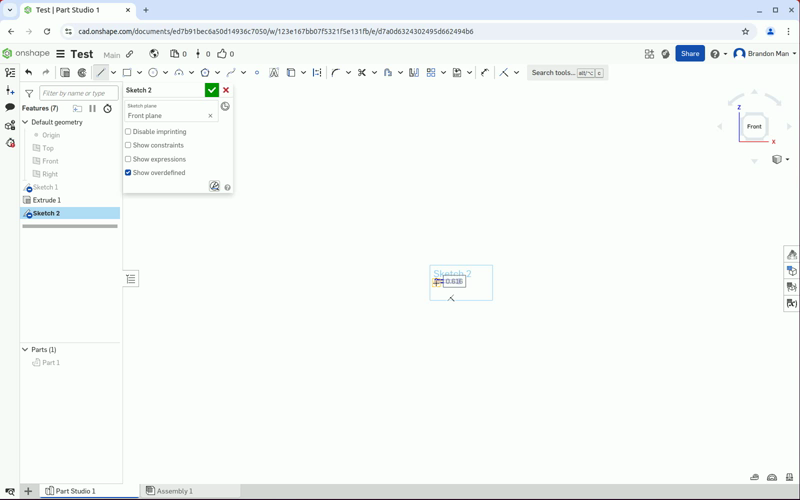
key(esc)
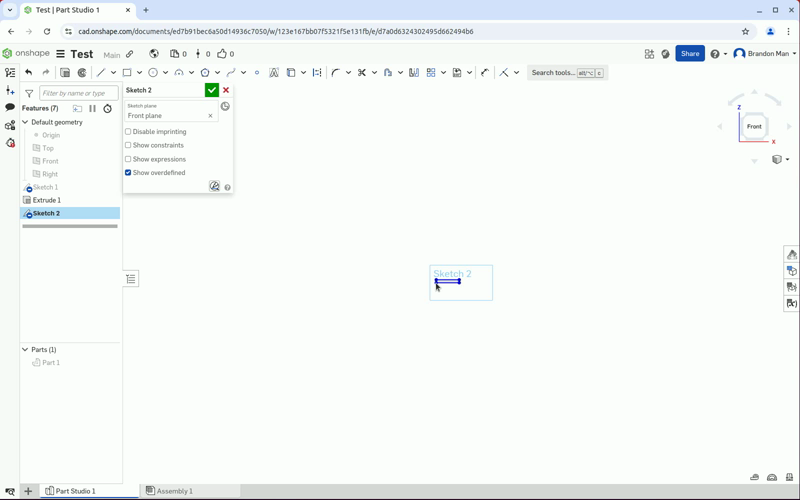
mouse_move(437, 282)
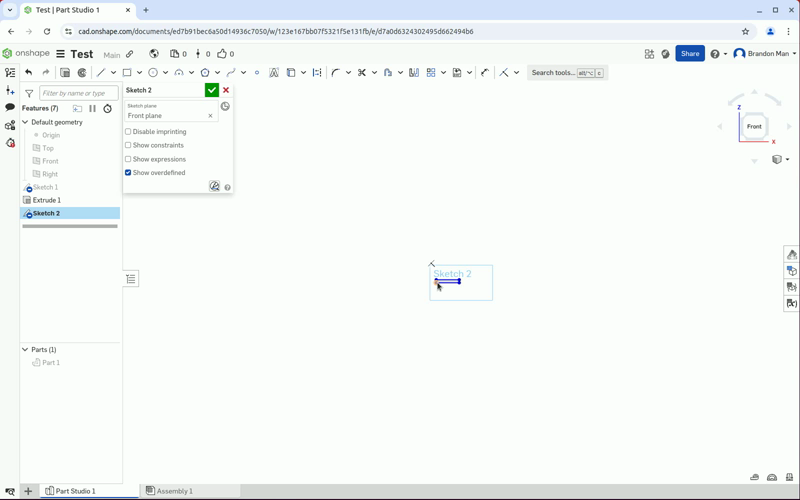
scroll(6)
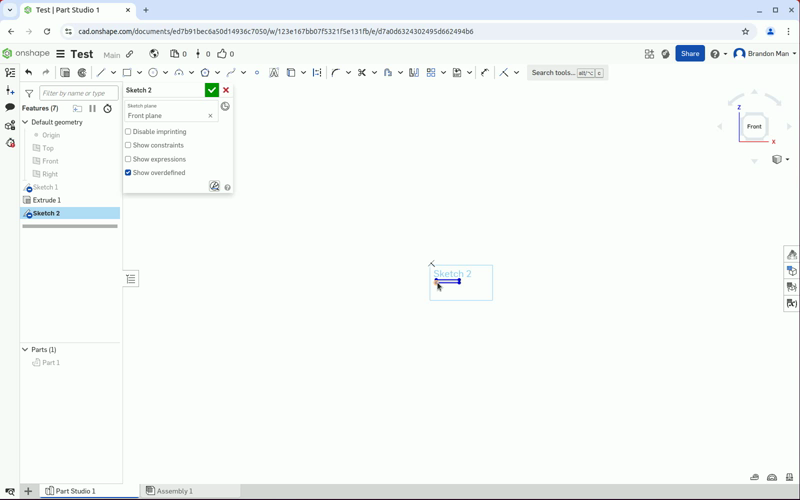
scroll(6)
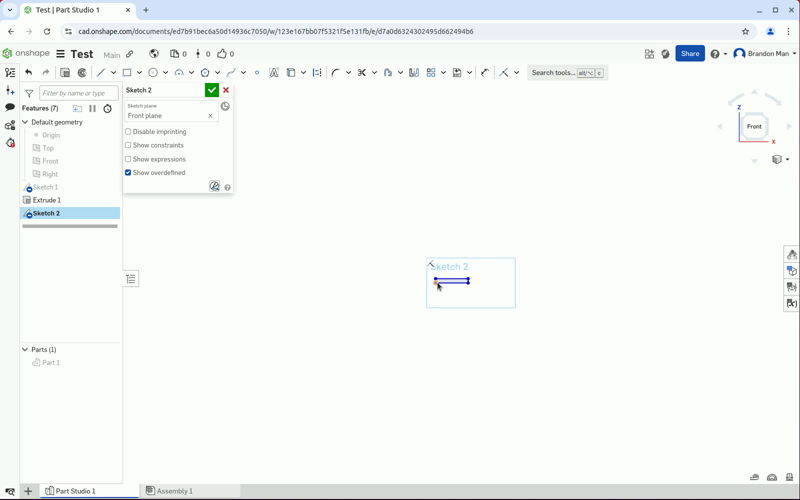
scroll(6)
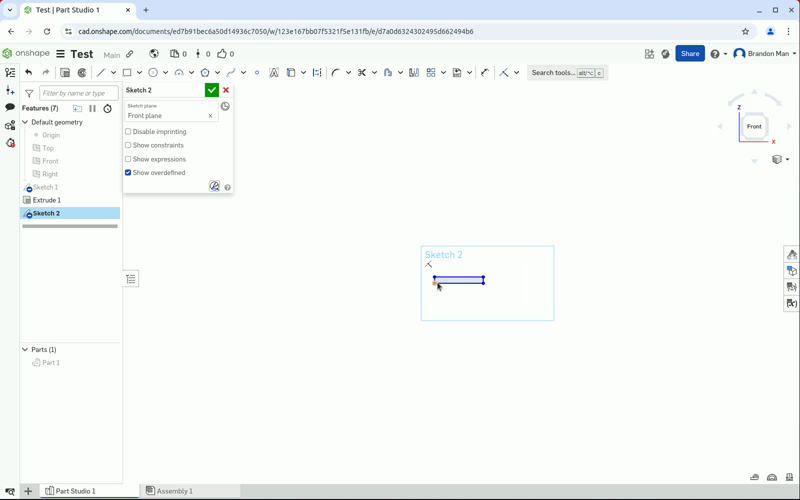
scroll(6)
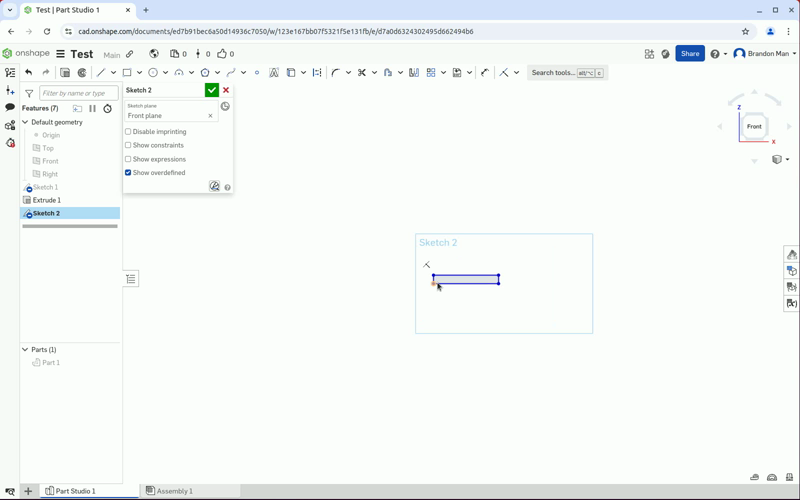
scroll(6)
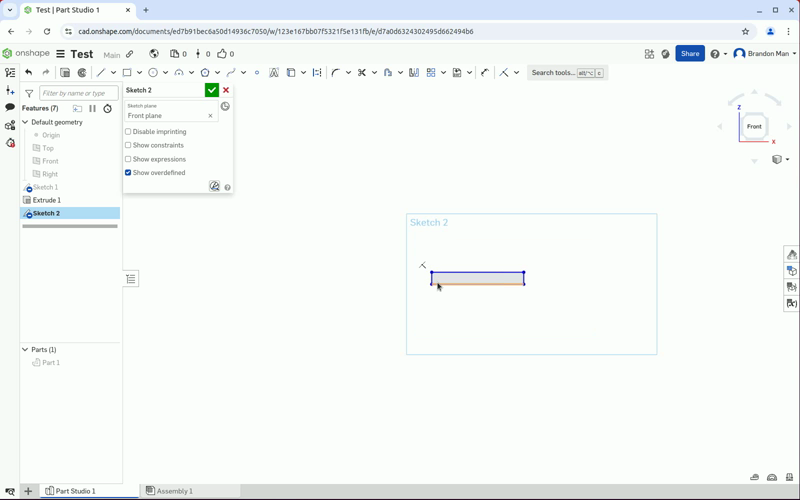
scroll(6)
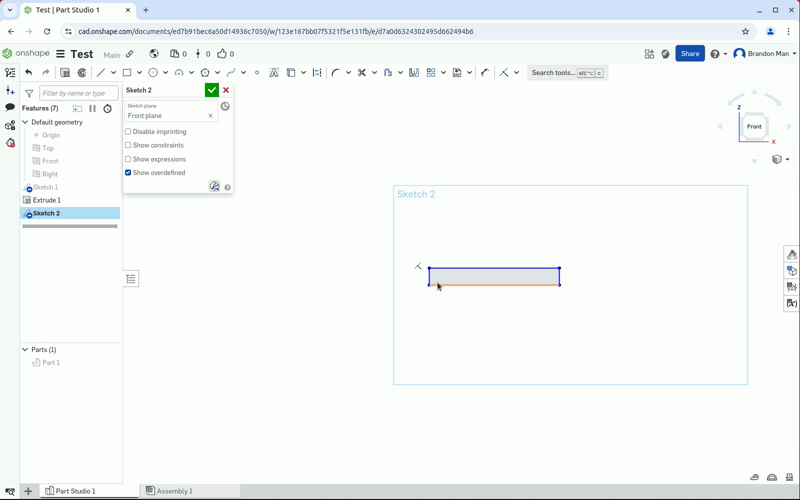
scroll(6)
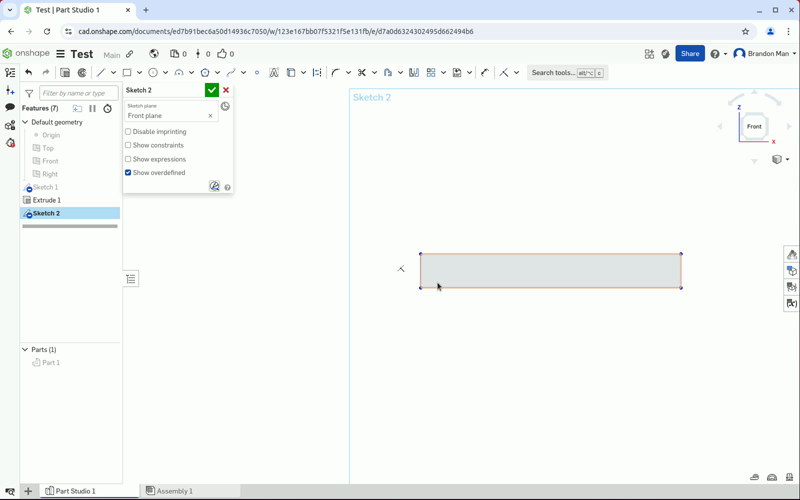
click(437, 282)
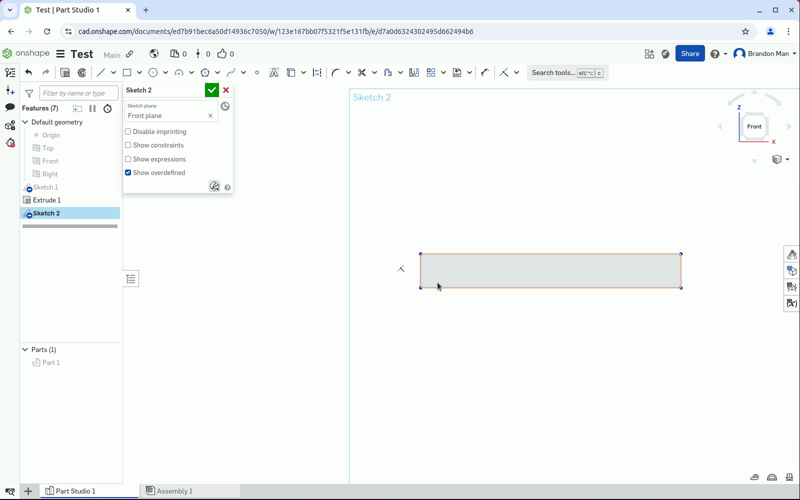
scroll(-6)
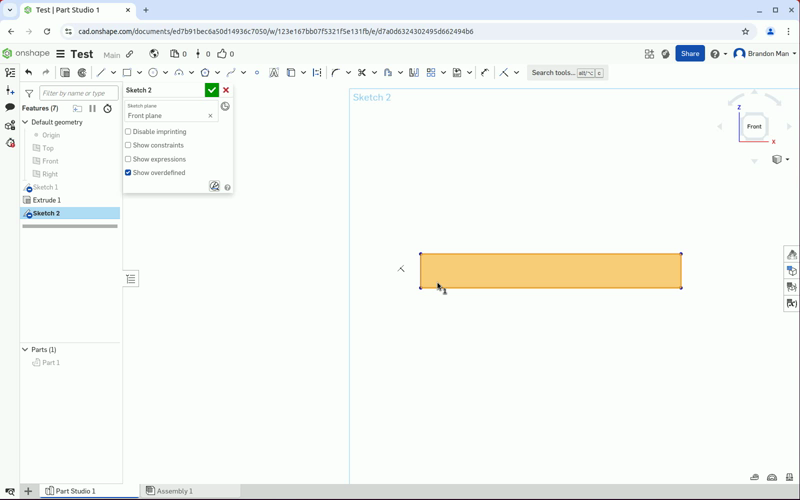
scroll(-6)
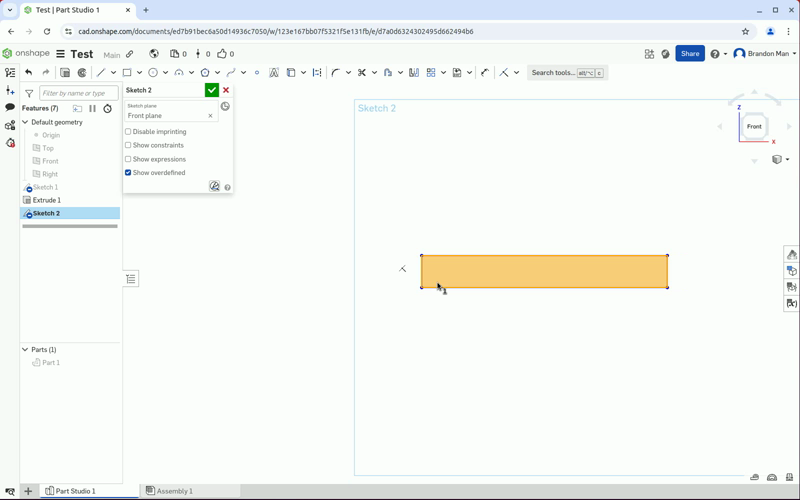
scroll(-6)
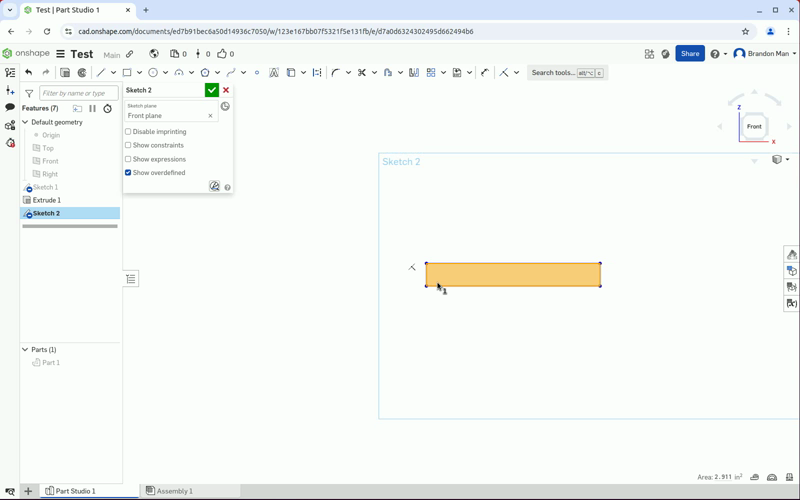
scroll(-6)
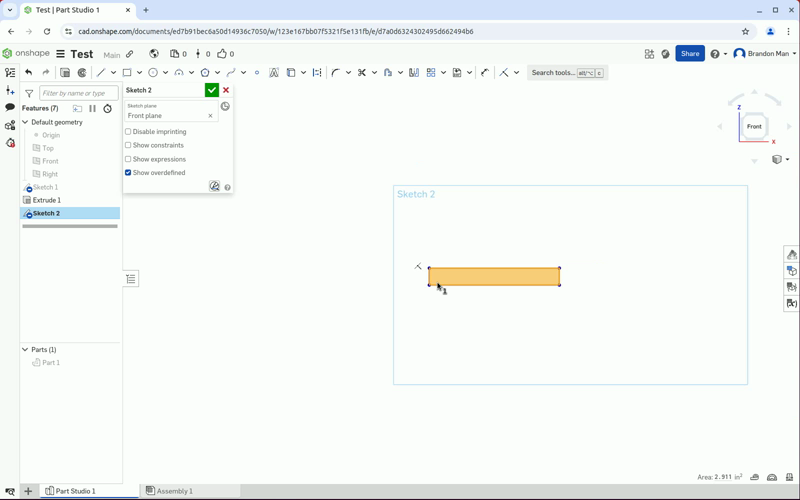
scroll(-6)
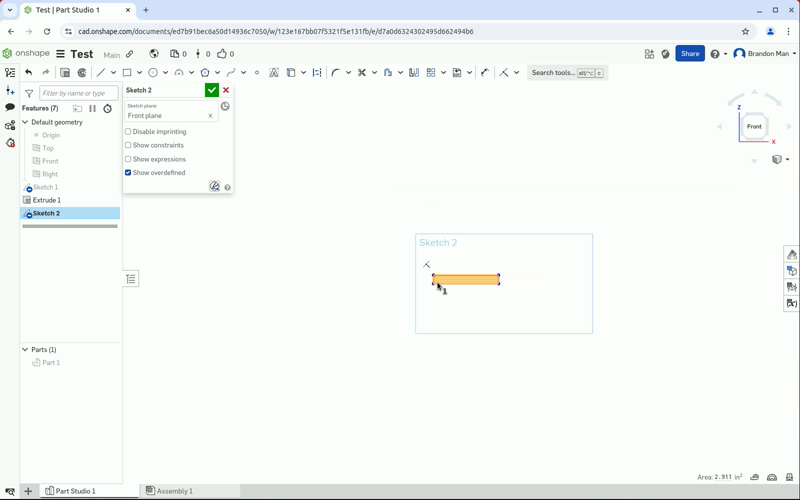
scroll(-6)
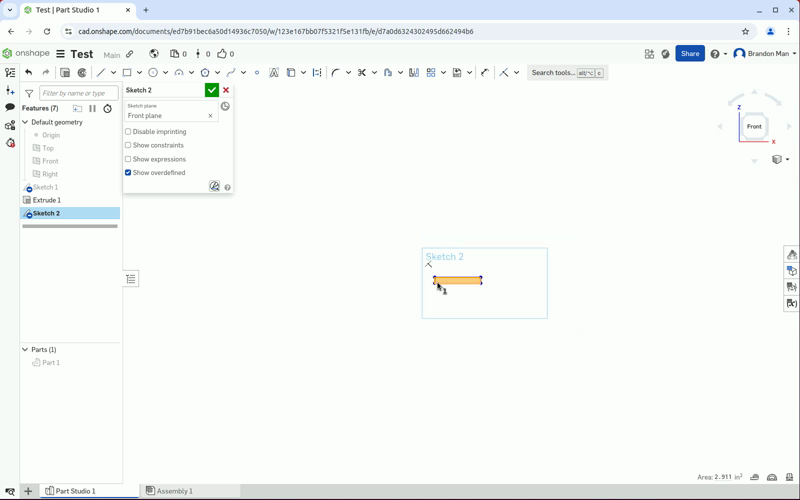
scroll(-6)
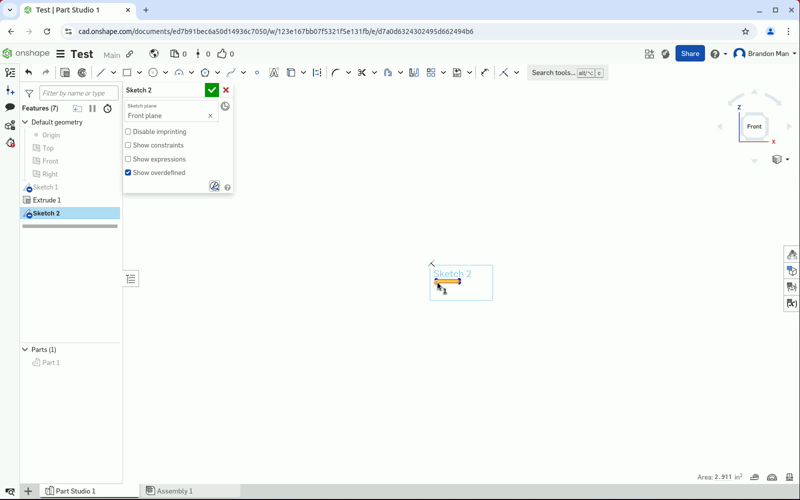
mouse_move(73, 352)
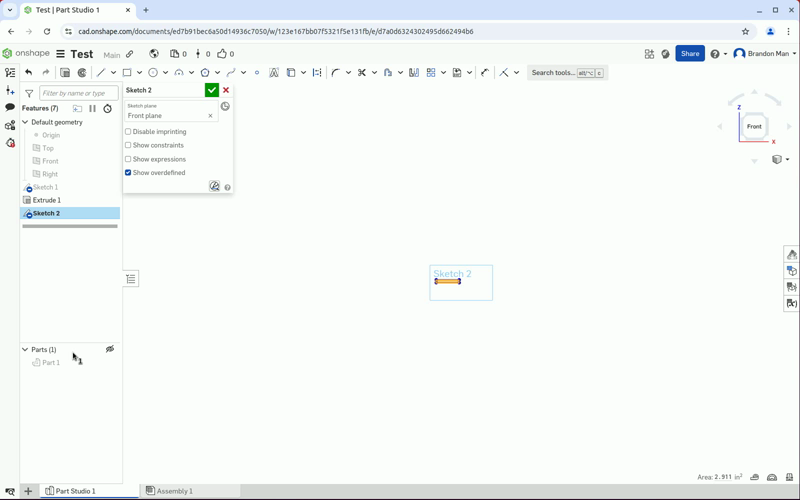
key(shift+y)
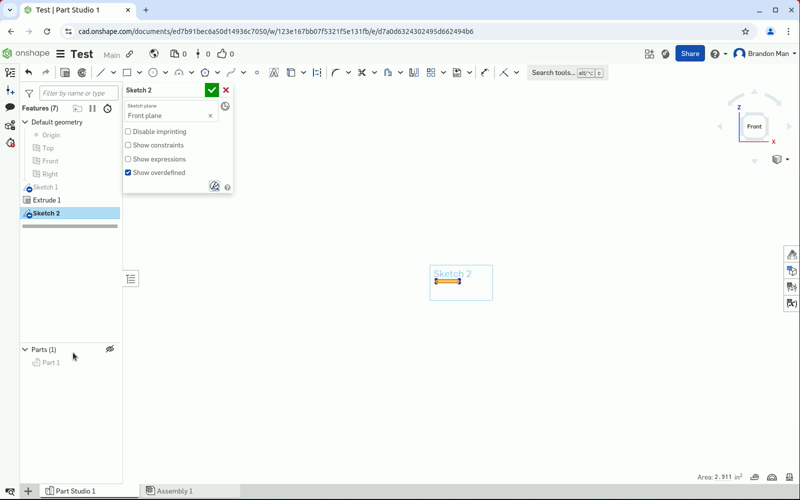
key(shift+e)
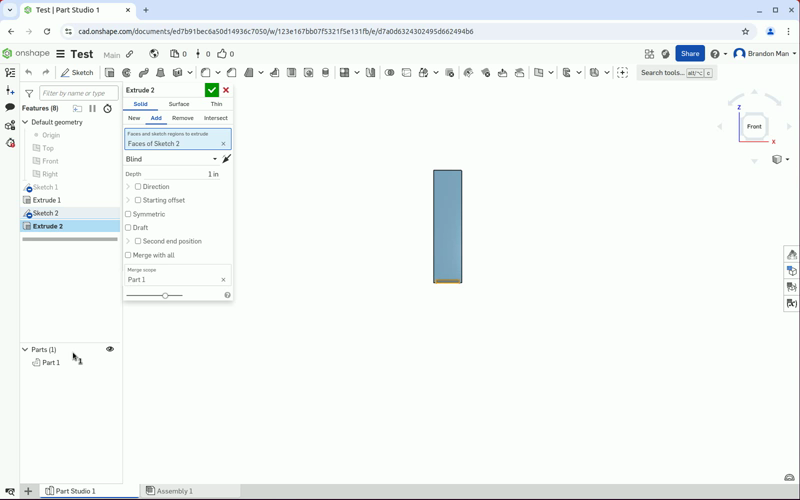
mouse_move(143, 106)
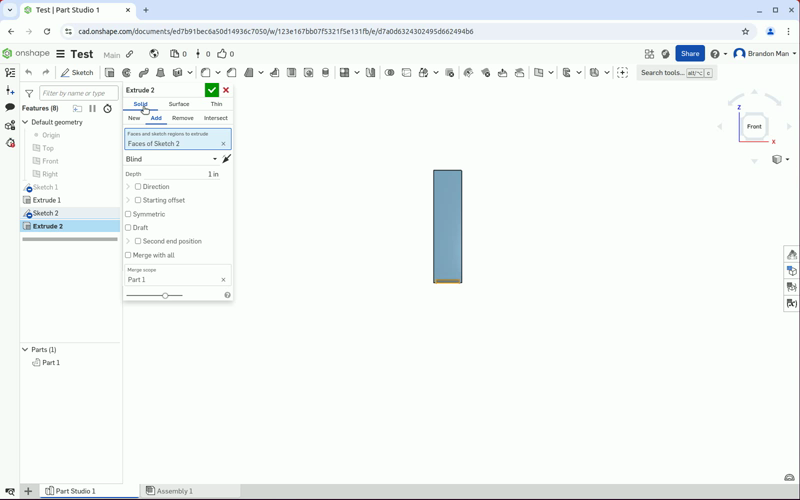
click(143, 106)
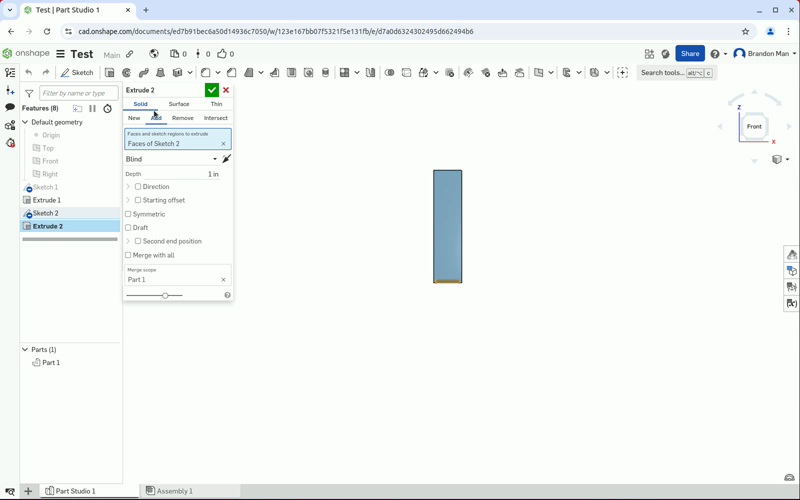
mouse_move(186, 120)
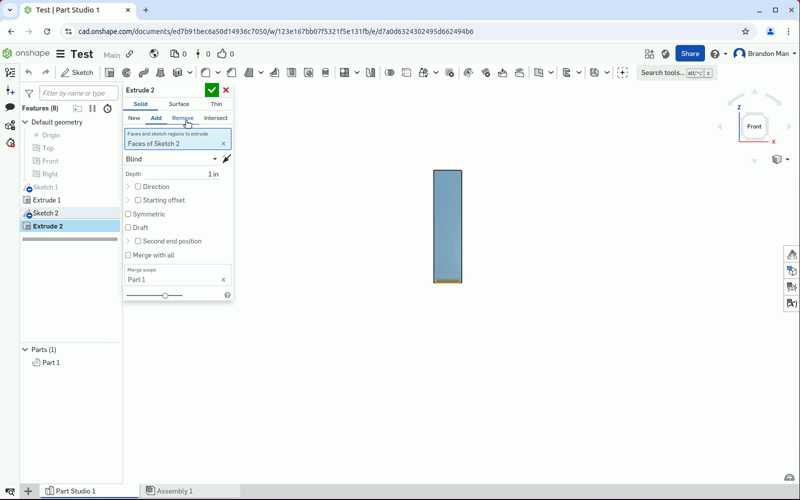
click(186, 120)
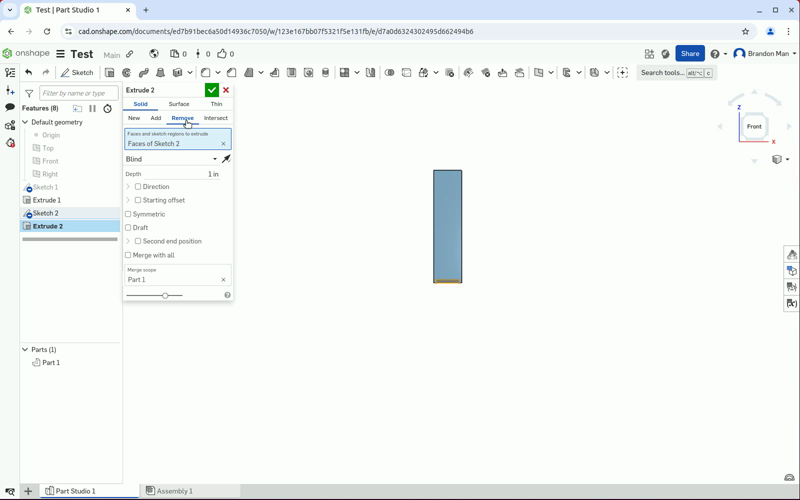
key(tab, 4)
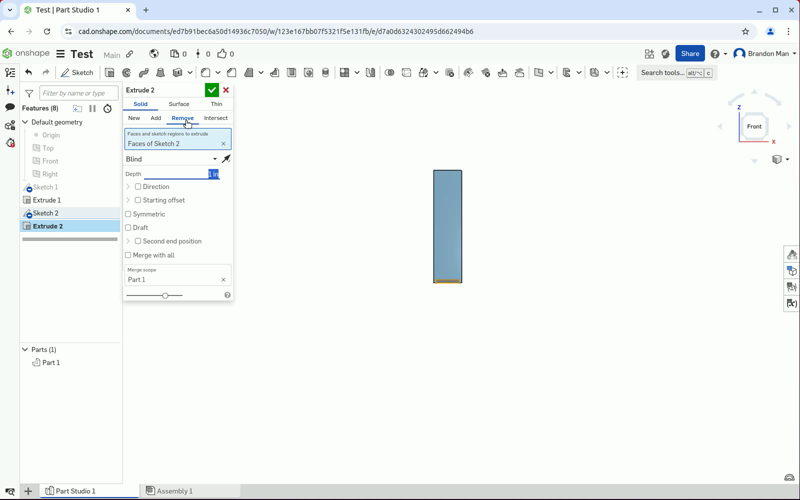
text(4.092)
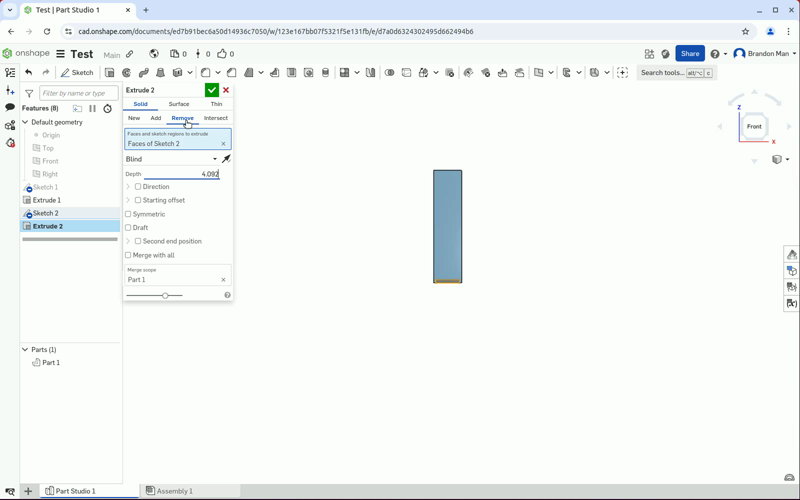
key(tab, 6)
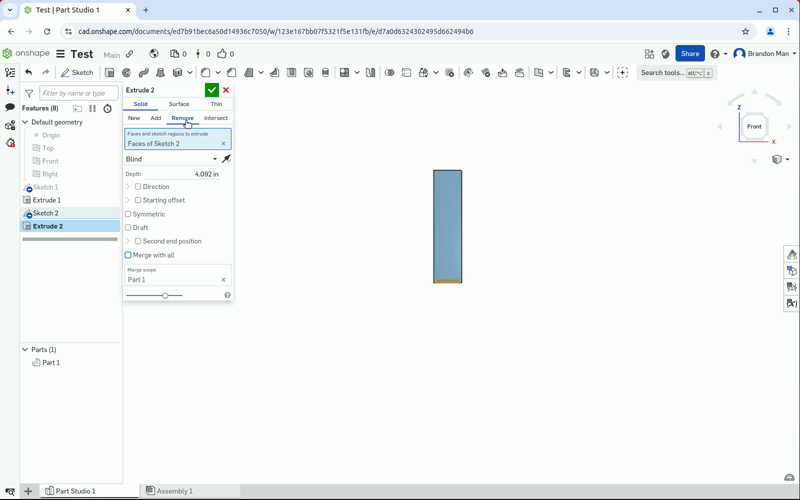
key(space)
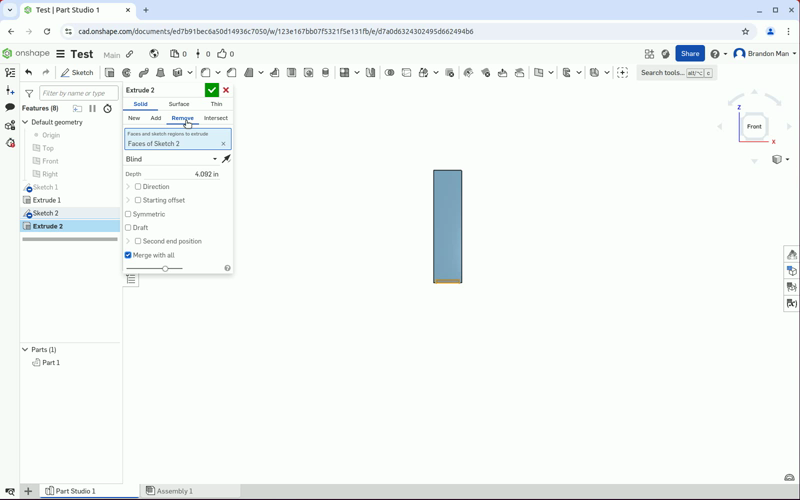
key(enter)
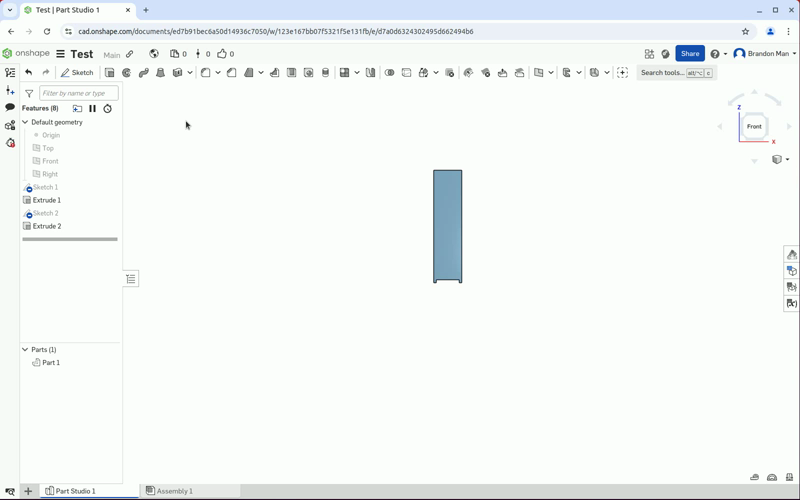
key(shift+h)
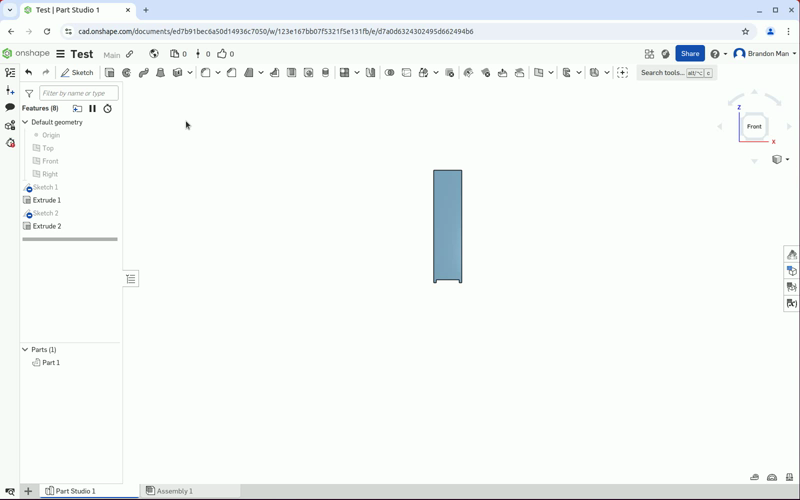
key(shift+h)
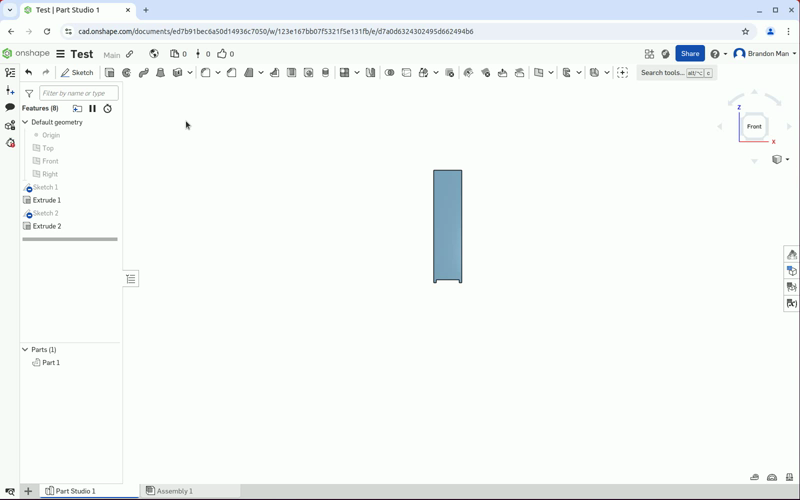
mouse_move(73, 189)
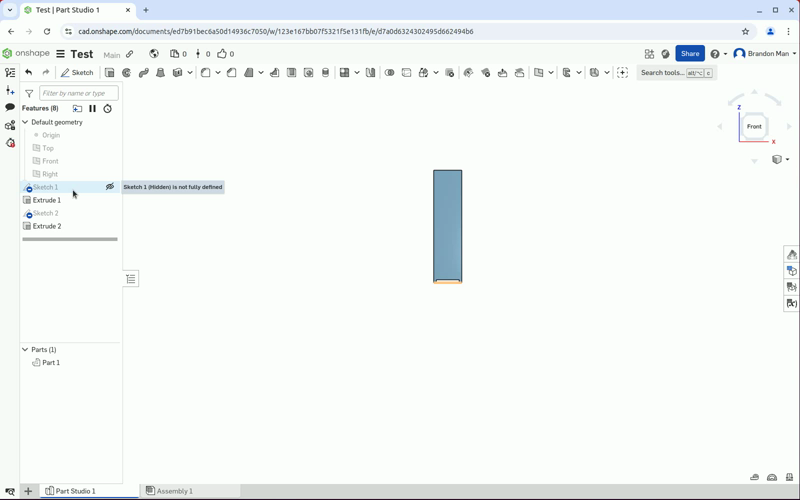
click(73, 189)
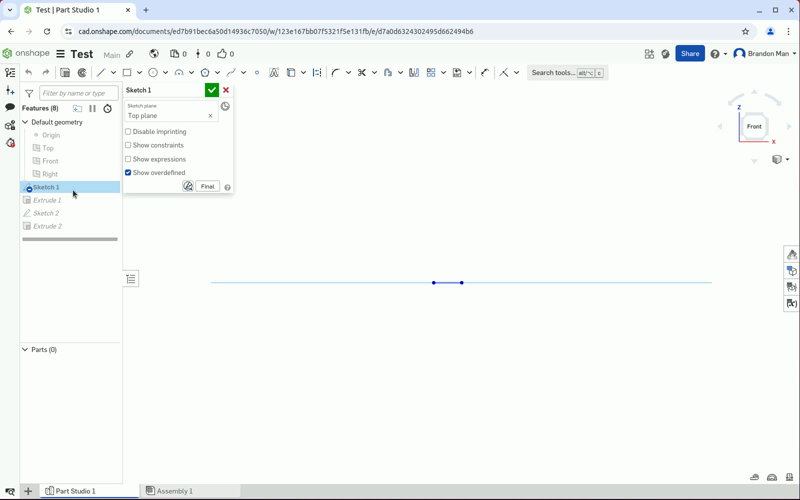
mouse_move(229, 92)
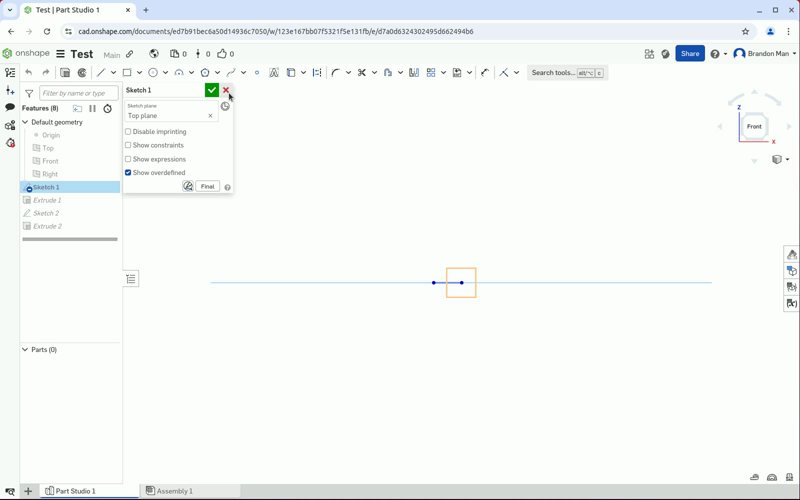
click(229, 92)
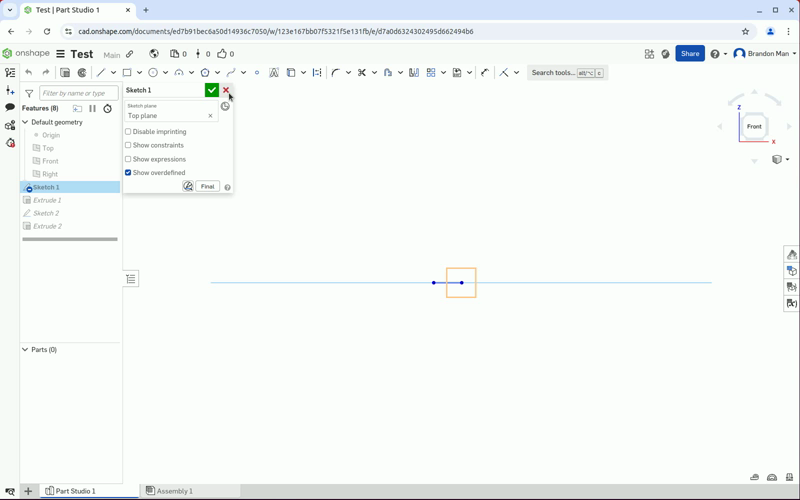
key(shift+s)
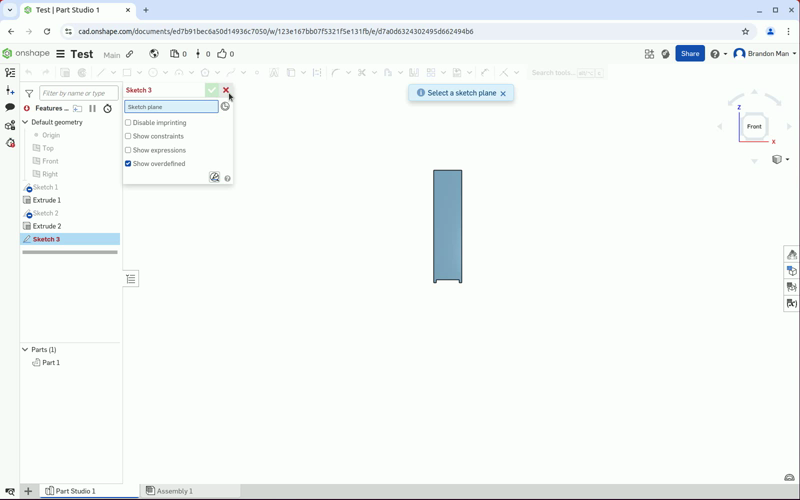
mouse_move(73, 163)
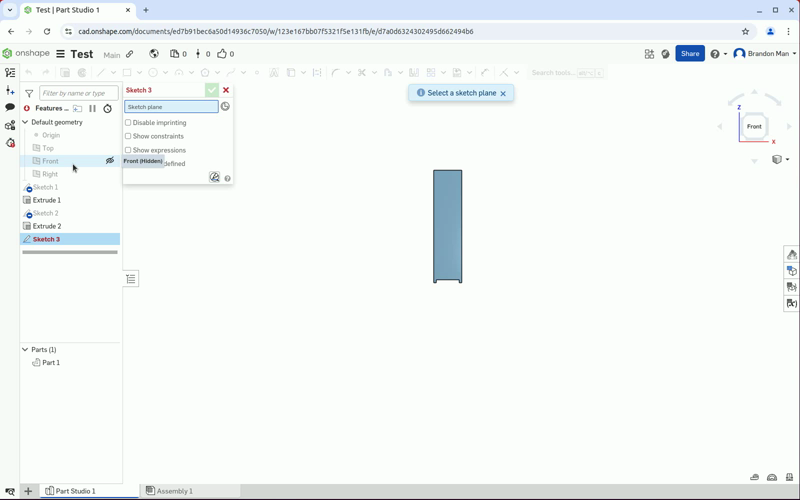
click(73, 163)
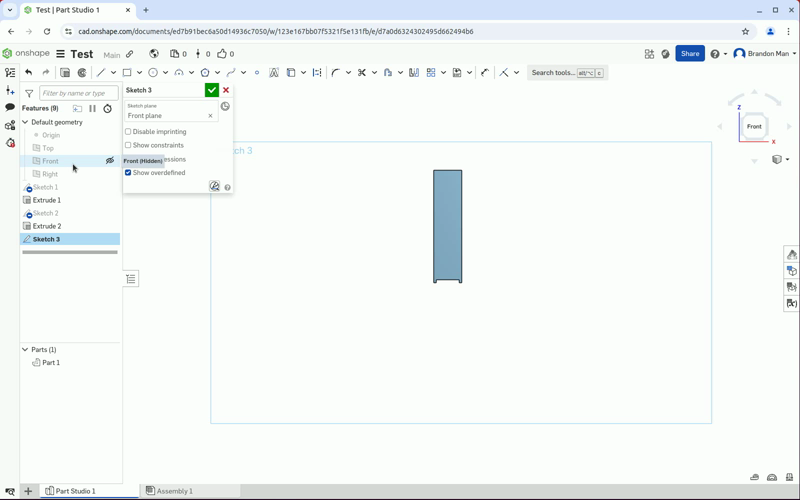
mouse_move(73, 352)
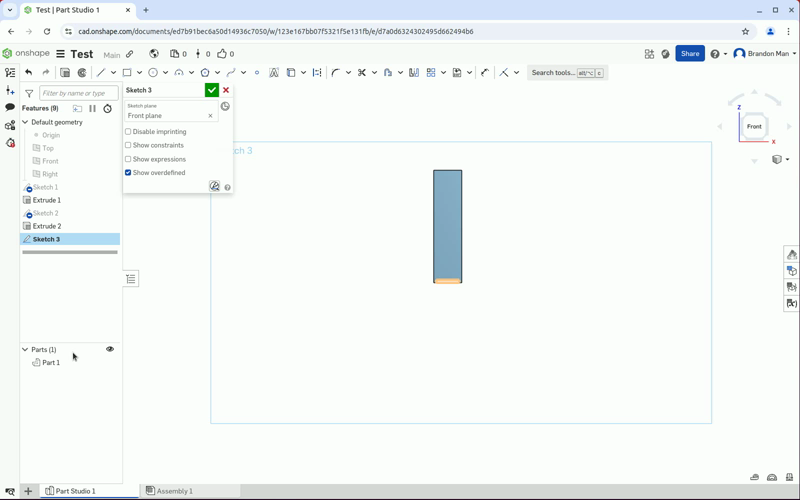
key(y)
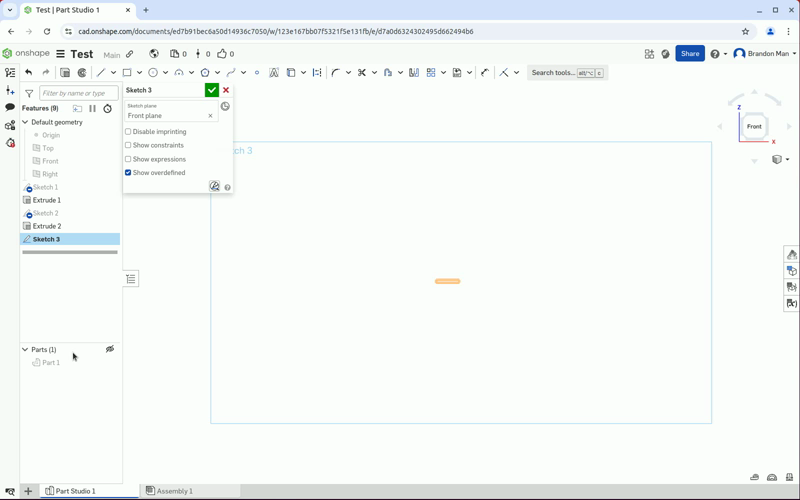
key(l)
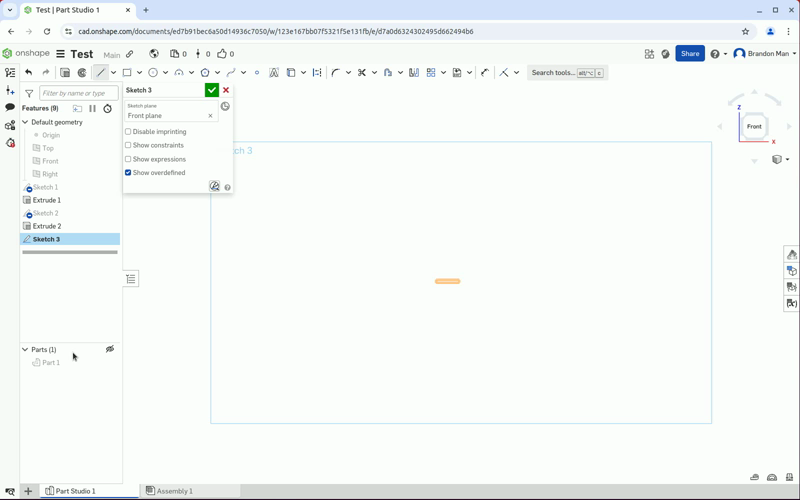
key_down(shift)
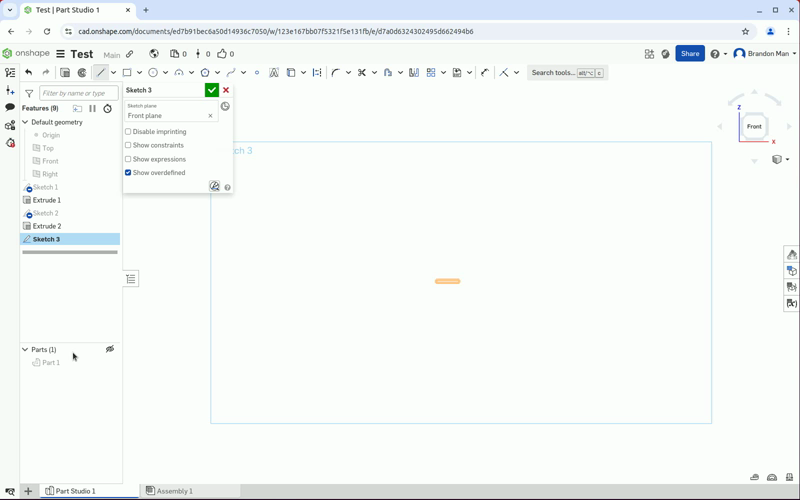
mouse_move(436, 276)
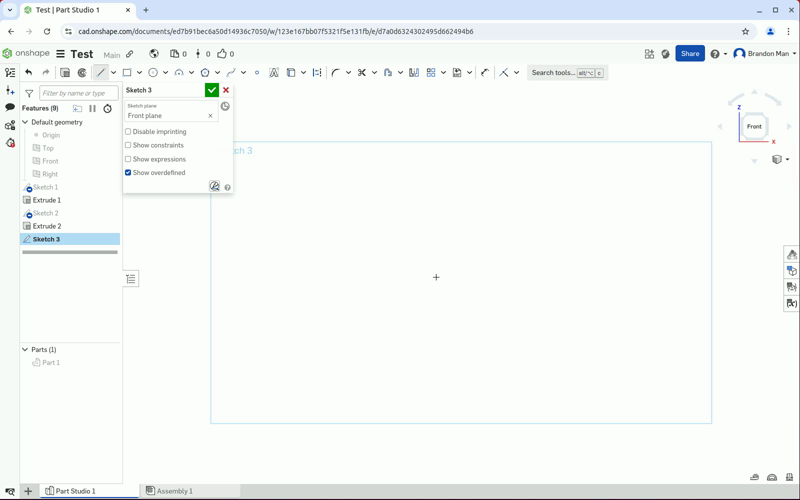
click(436, 276)
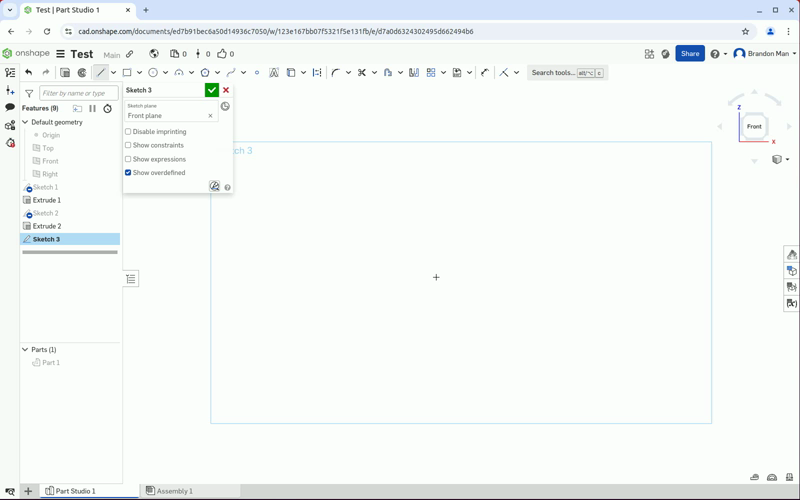
key_up(shift)
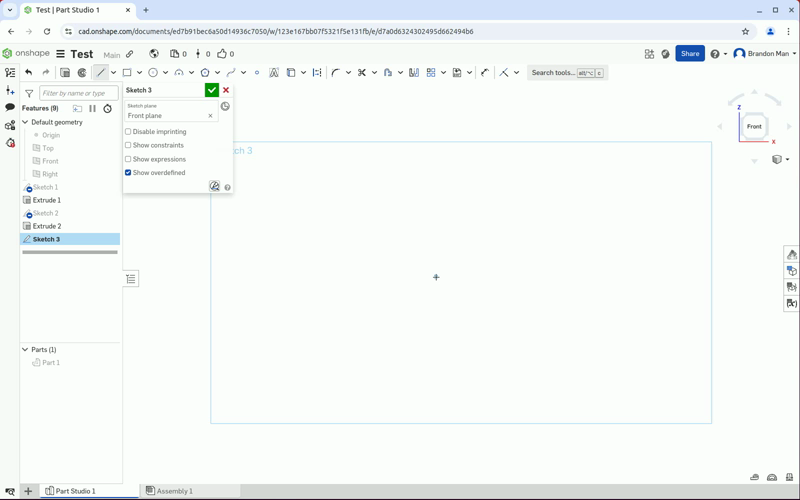
key_down(shift)
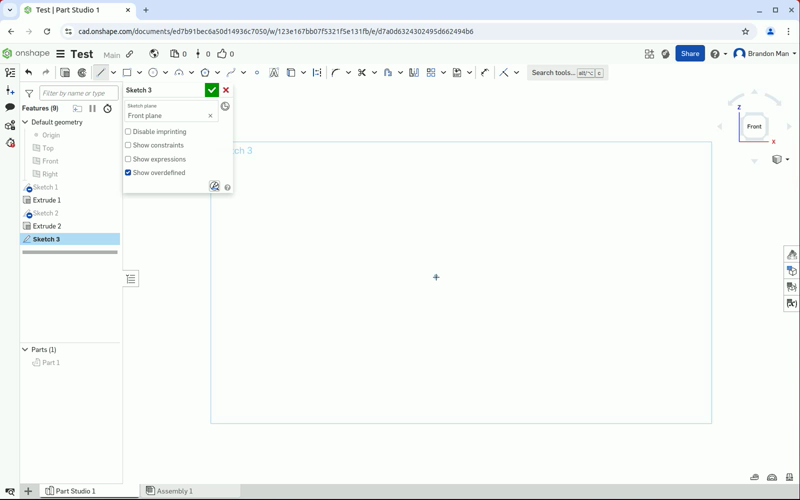
mouse_move(466, 276)
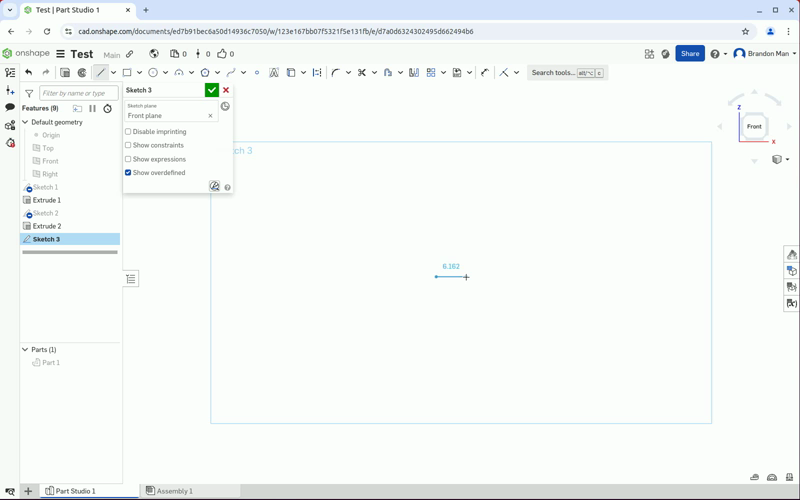
mouse_move(459, 276)
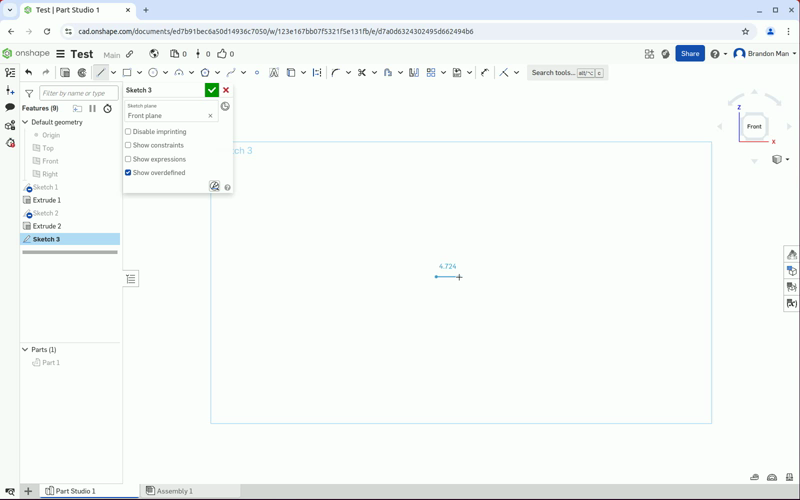
click(459, 276)
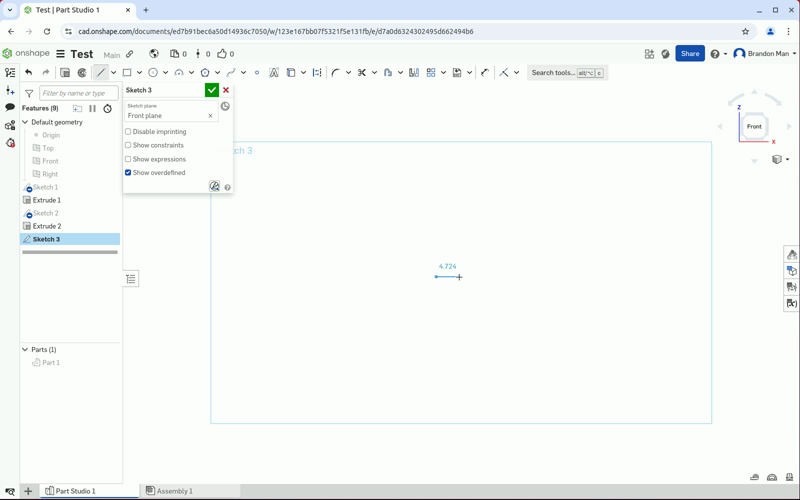
key_up(shift)
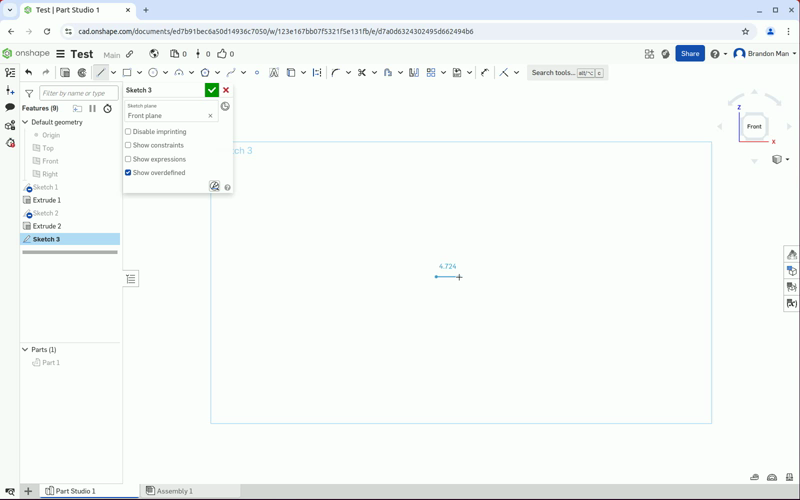
key_down(shift)
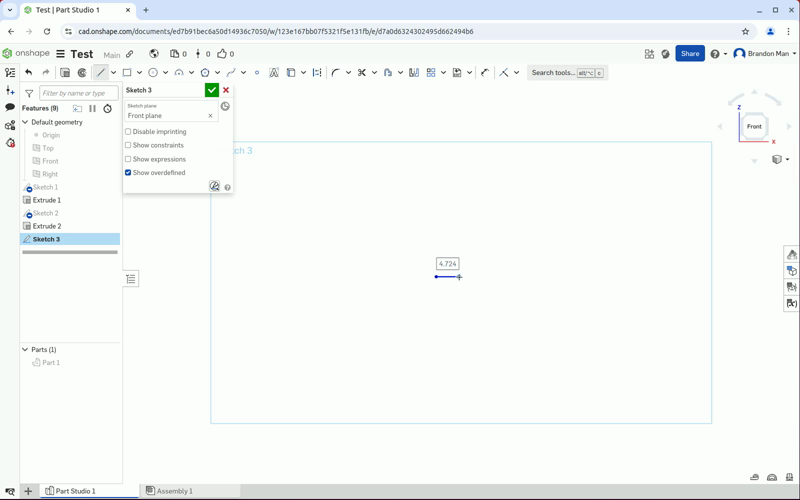
mouse_move(489, 276)
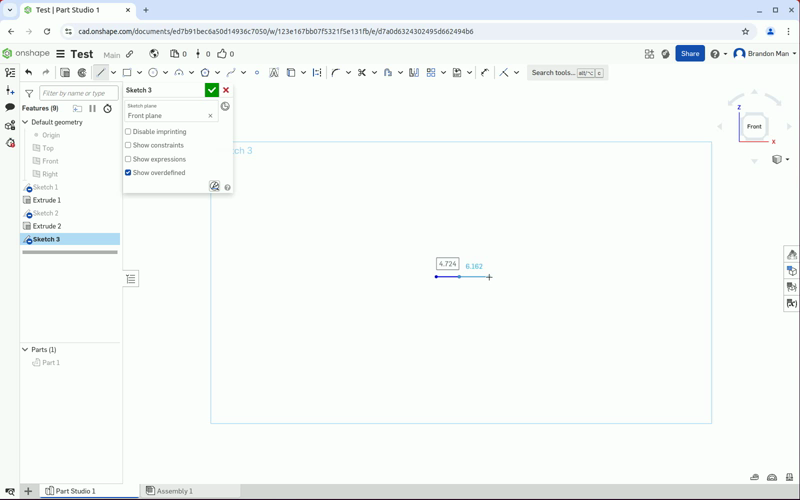
mouse_move(459, 253)
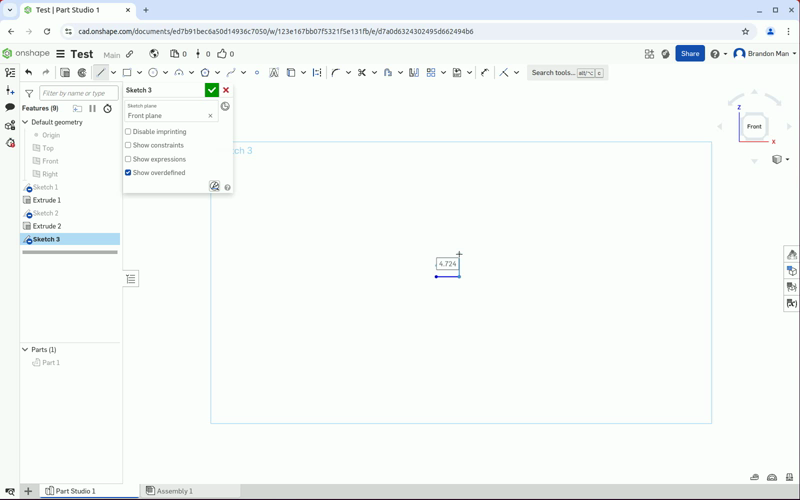
click(459, 253)
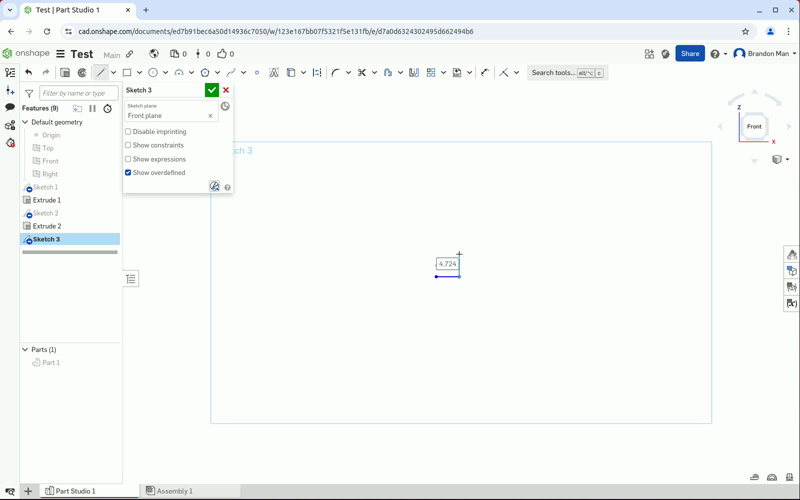
key_up(shift)
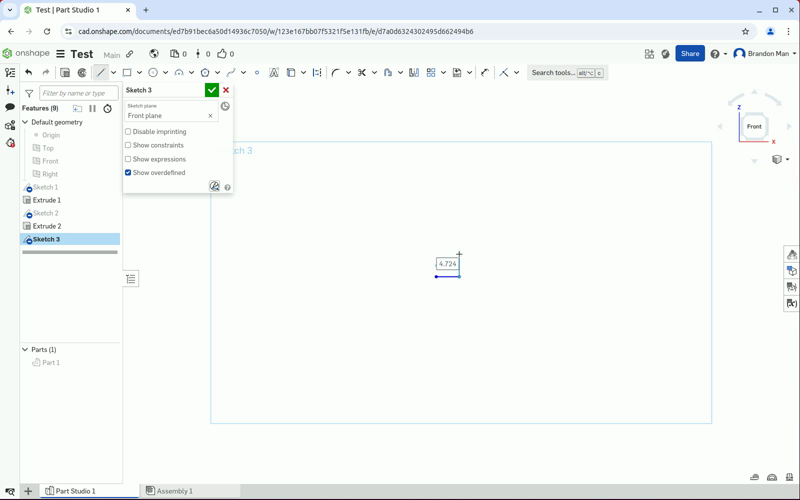
key_down(shift)
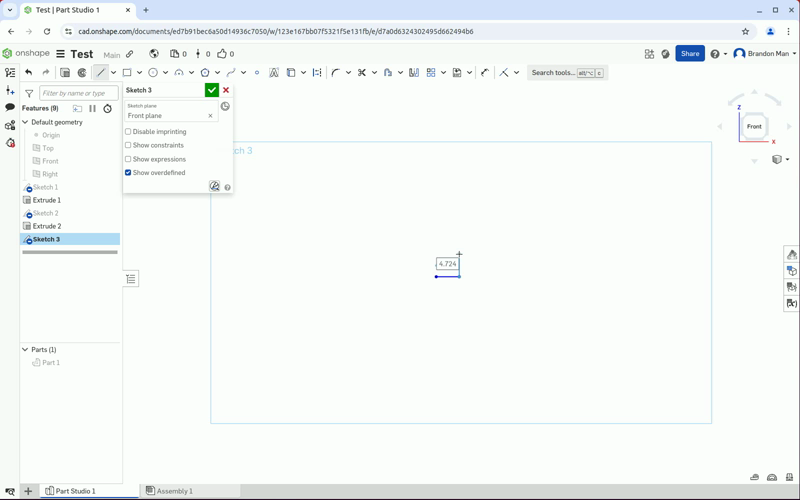
mouse_move(489, 253)
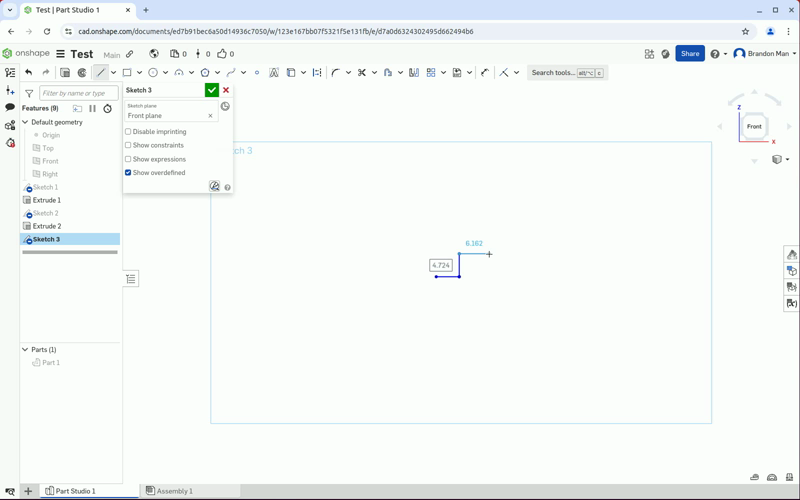
mouse_move(436, 253)
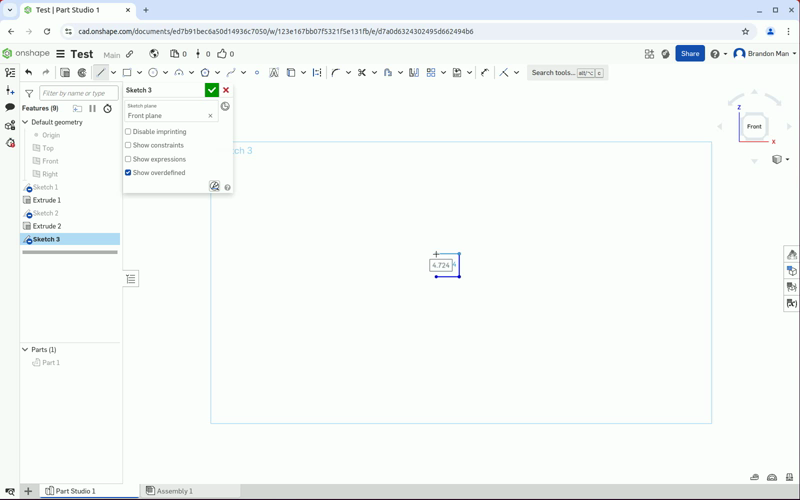
click(436, 253)
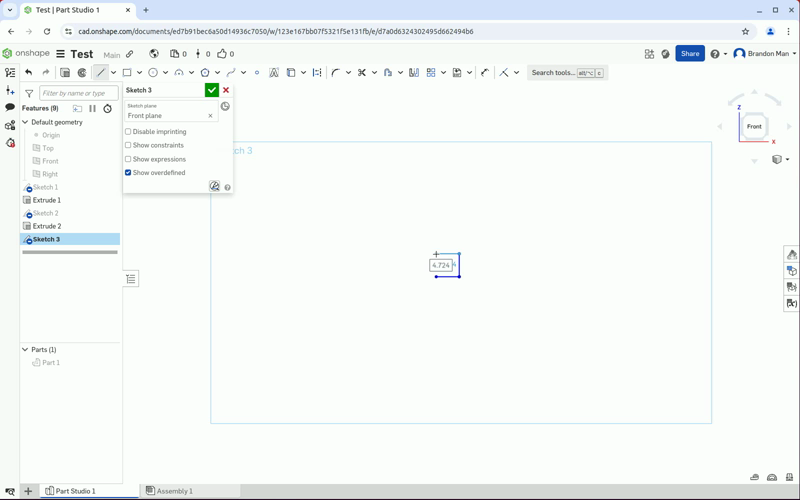
key_up(shift)
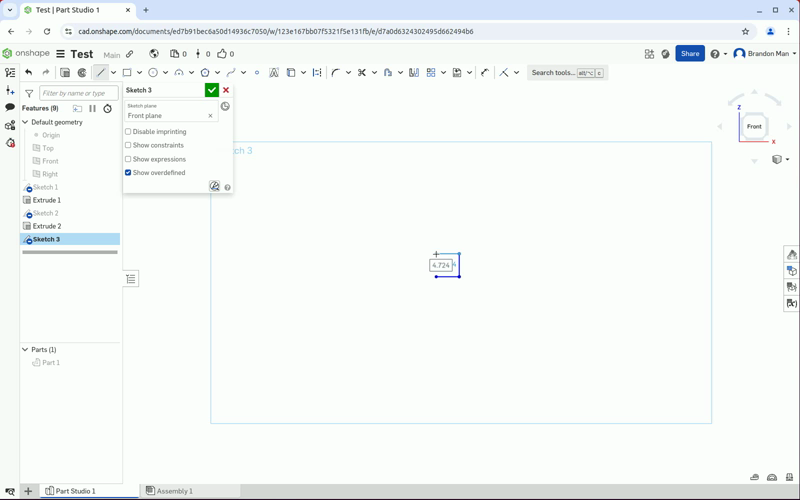
mouse_move(466, 253)
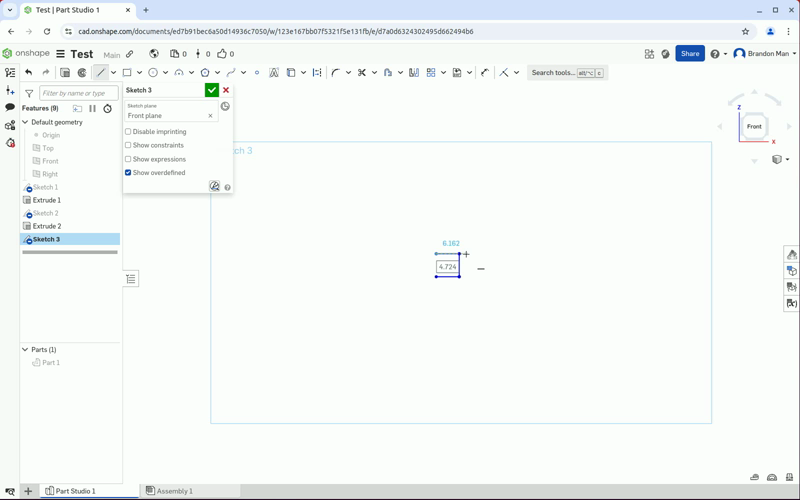
key_down(shift)
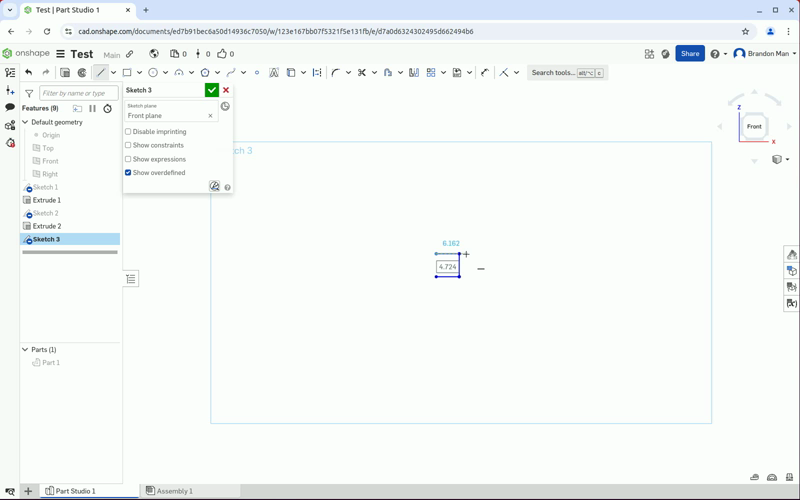
mouse_move(436, 276)
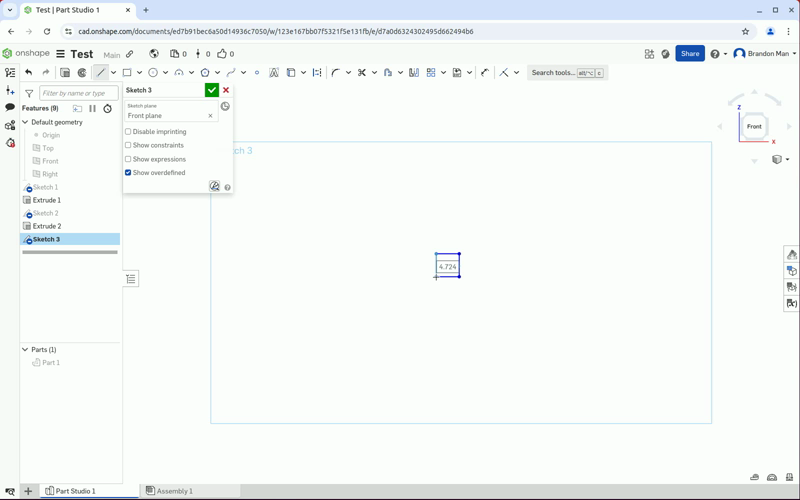
key_up(shift)
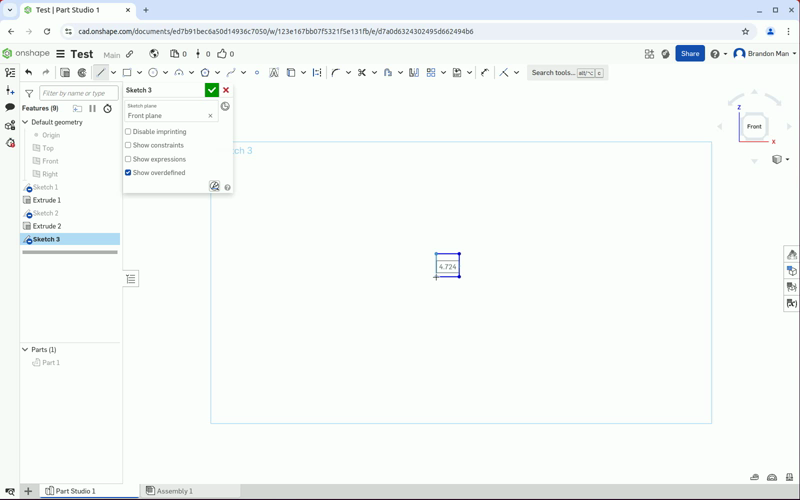
click(436, 276)
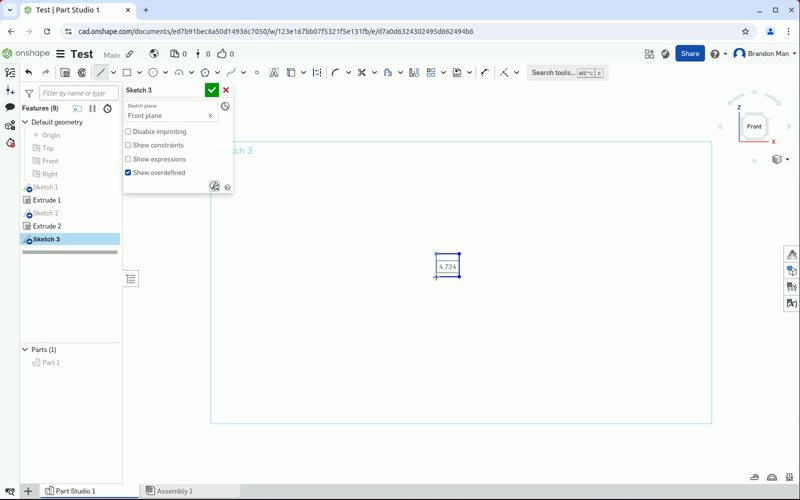
key(esc)
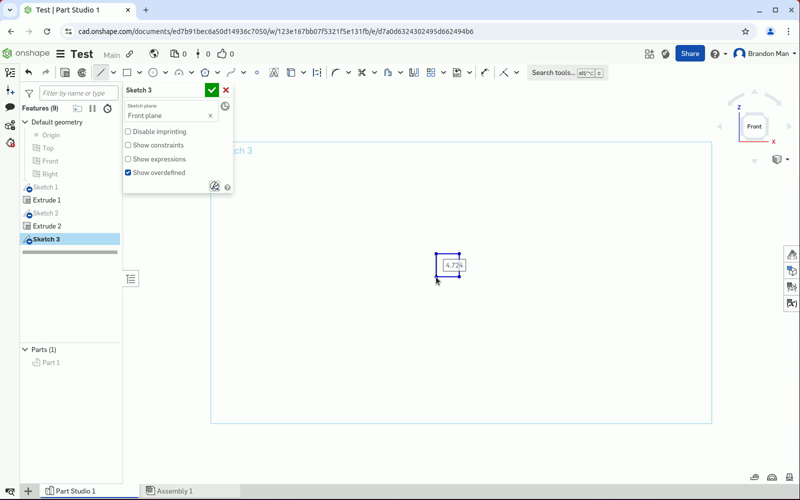
mouse_move(439, 262)
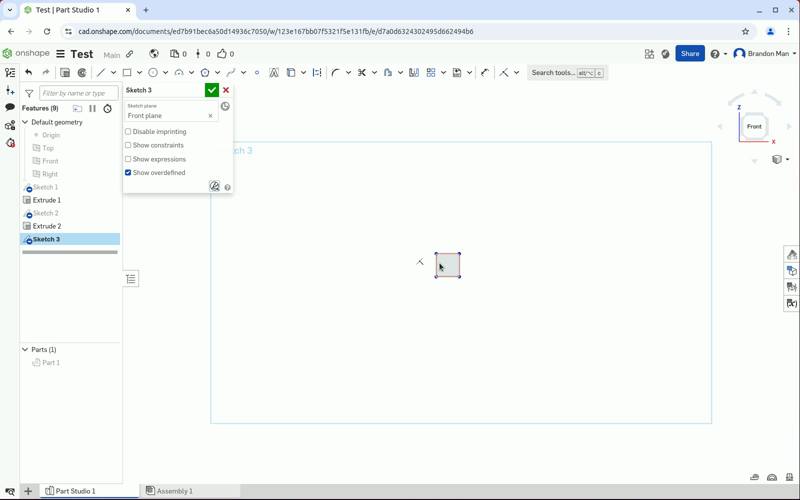
scroll(6)
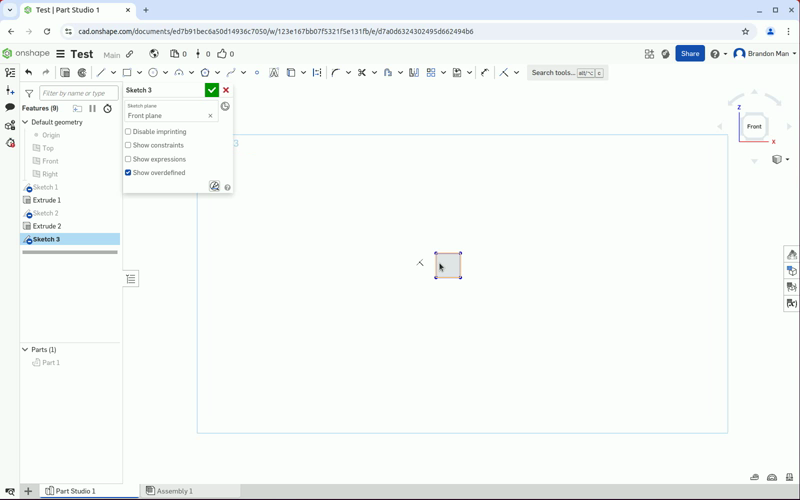
scroll(6)
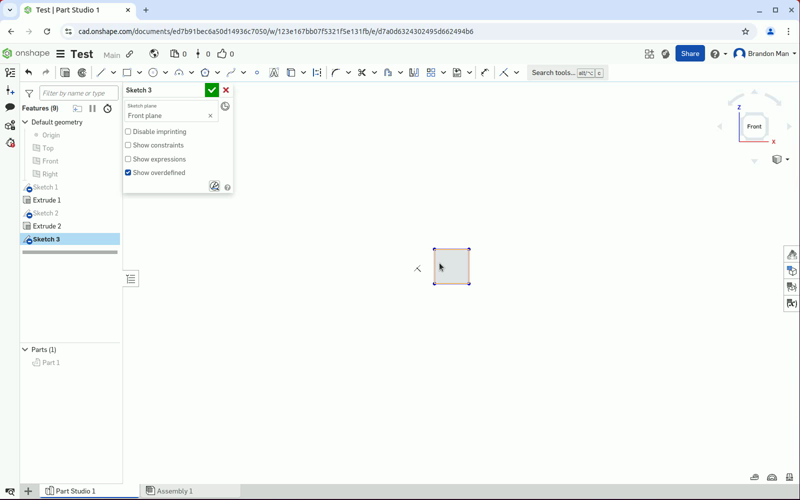
scroll(6)
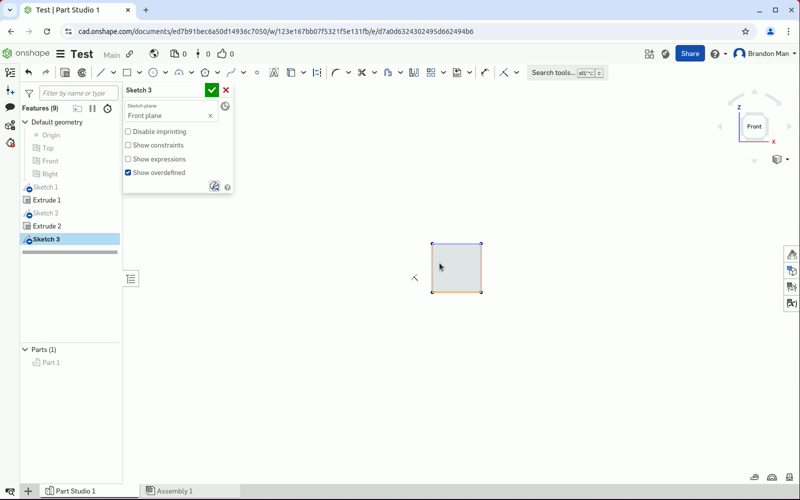
scroll(6)
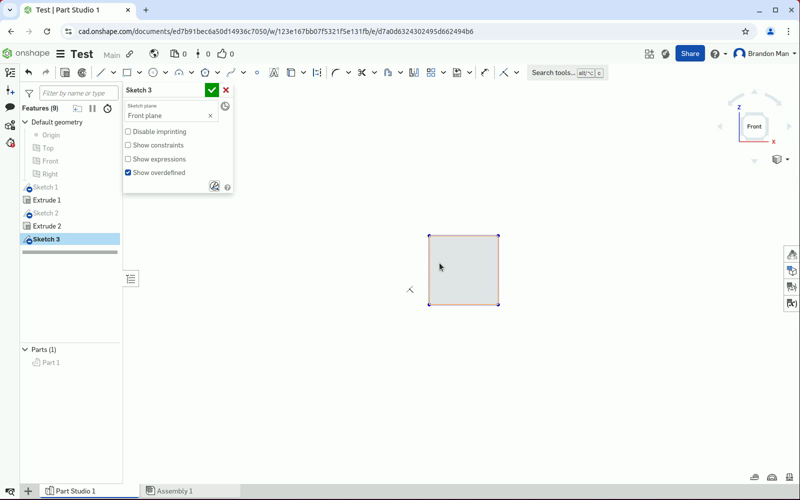
scroll(6)
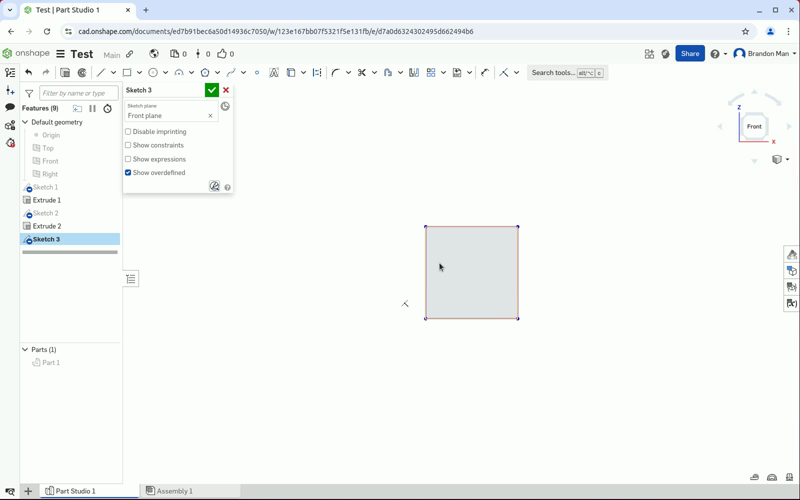
scroll(6)
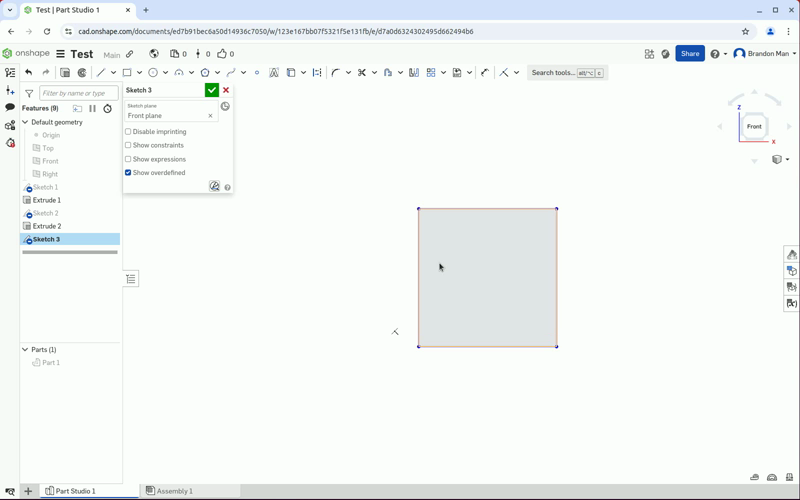
scroll(6)
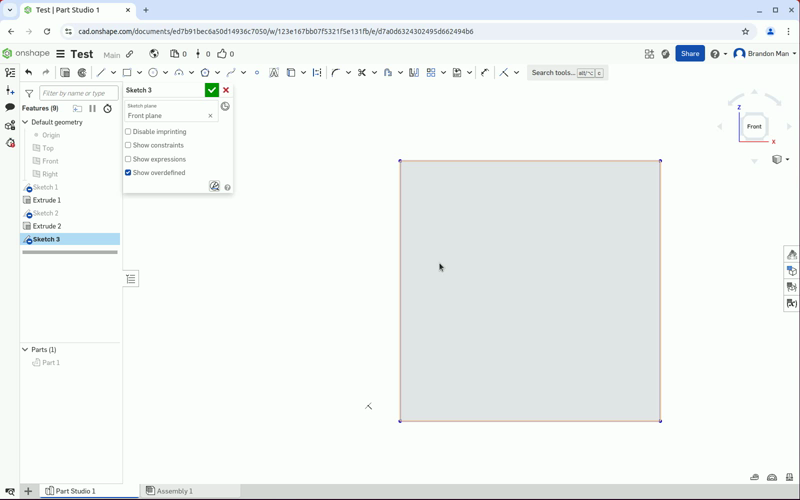
click(439, 262)
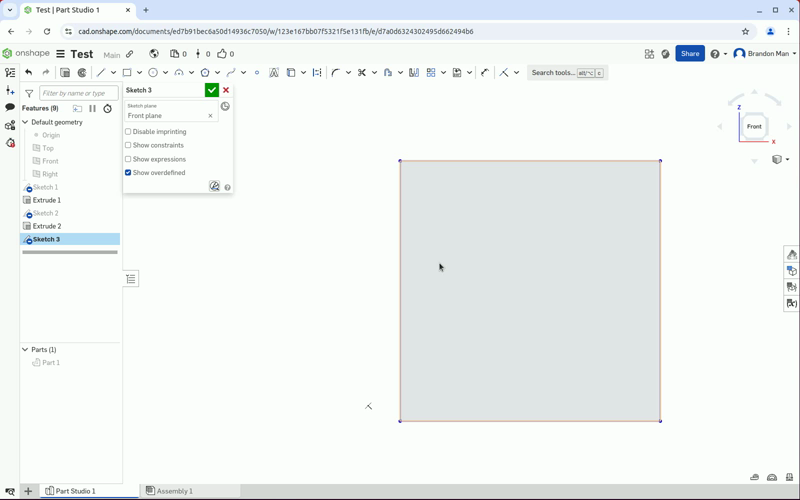
scroll(-6)
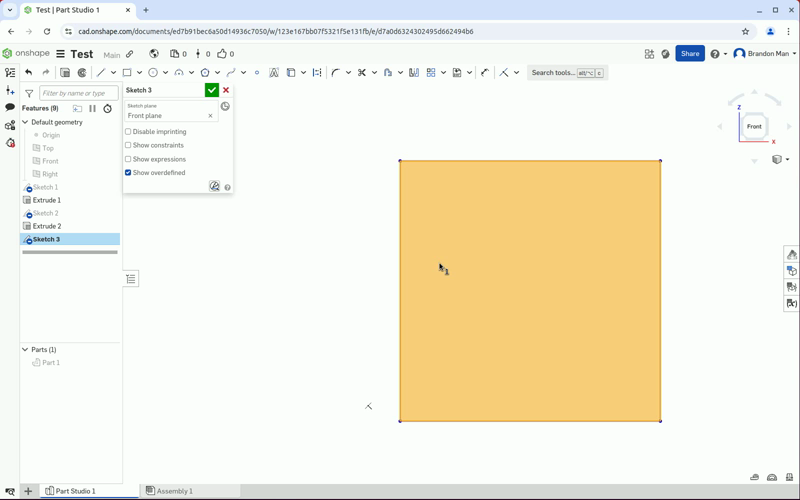
scroll(-6)
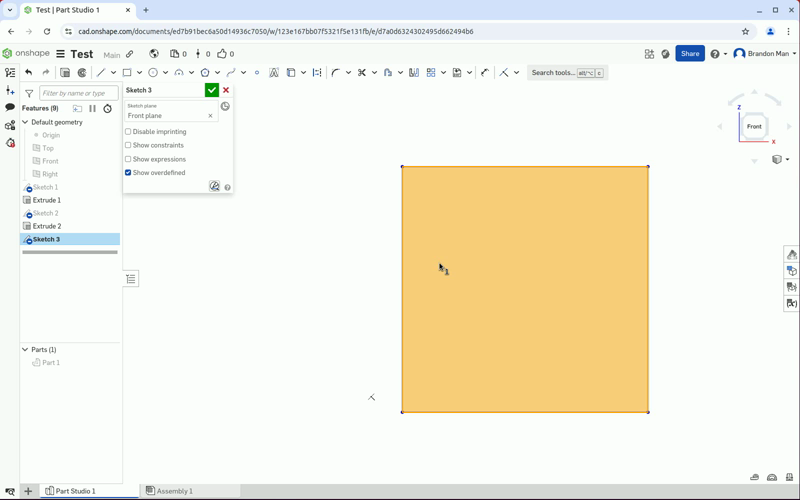
scroll(-6)
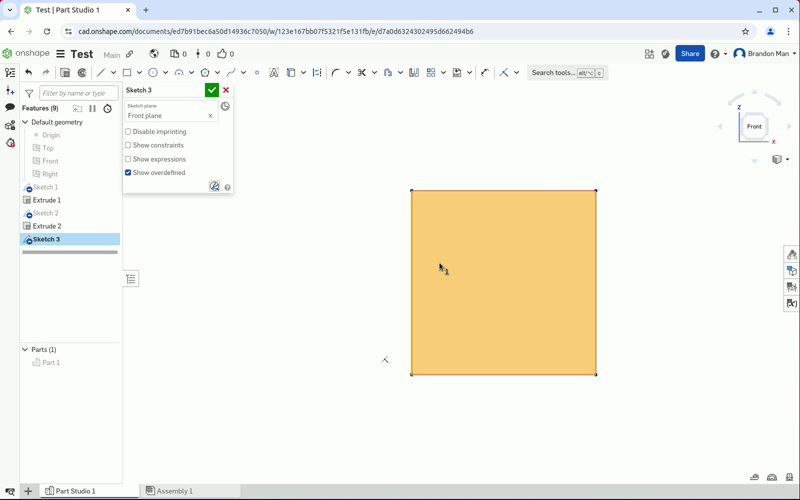
scroll(-6)
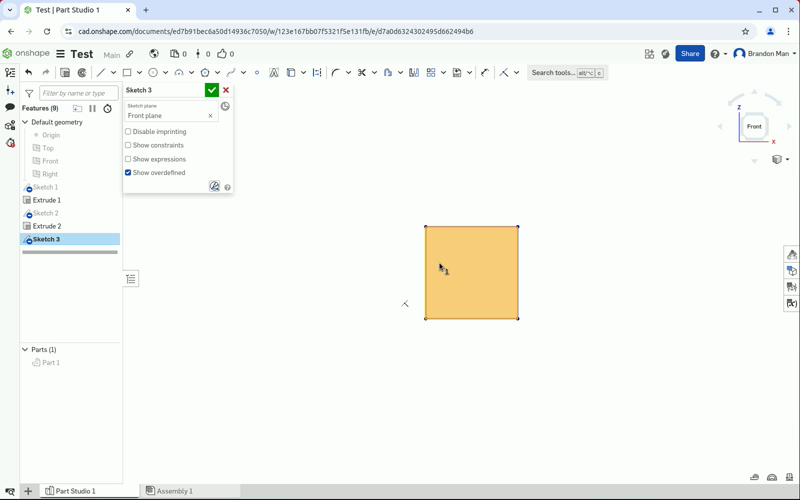
scroll(-6)
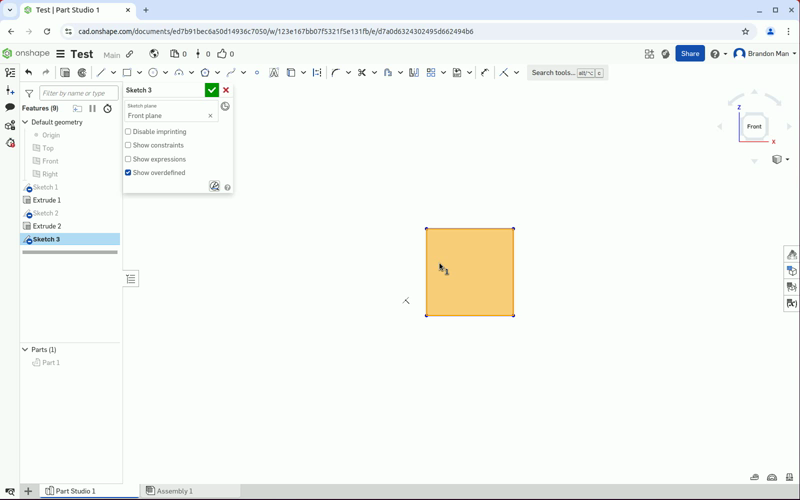
scroll(-6)
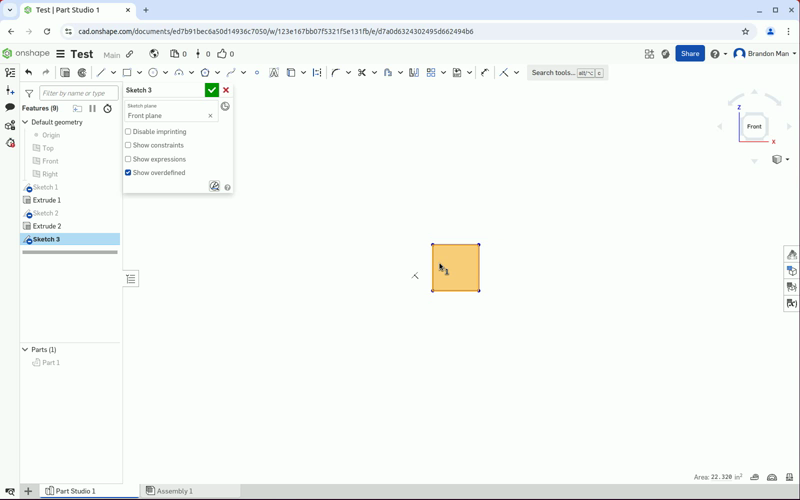
scroll(-6)
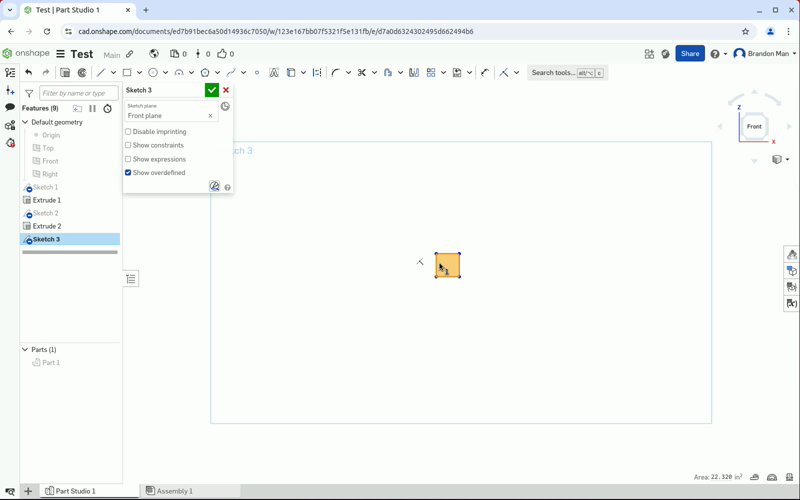
mouse_move(73, 352)
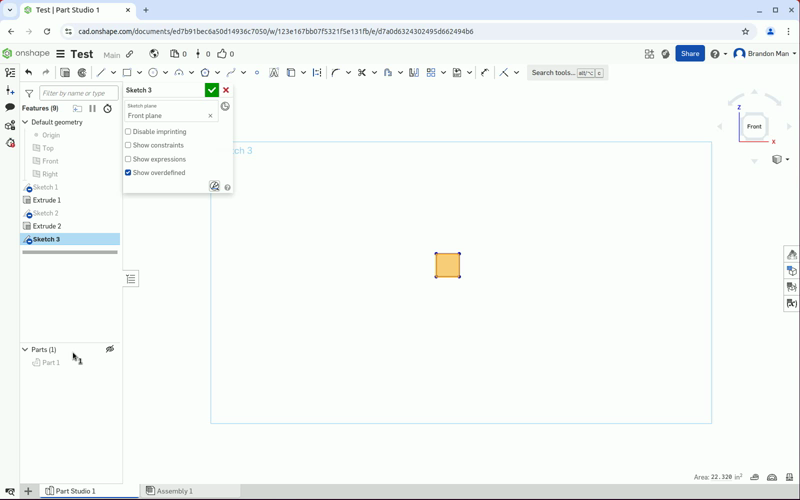
key(shift+y)
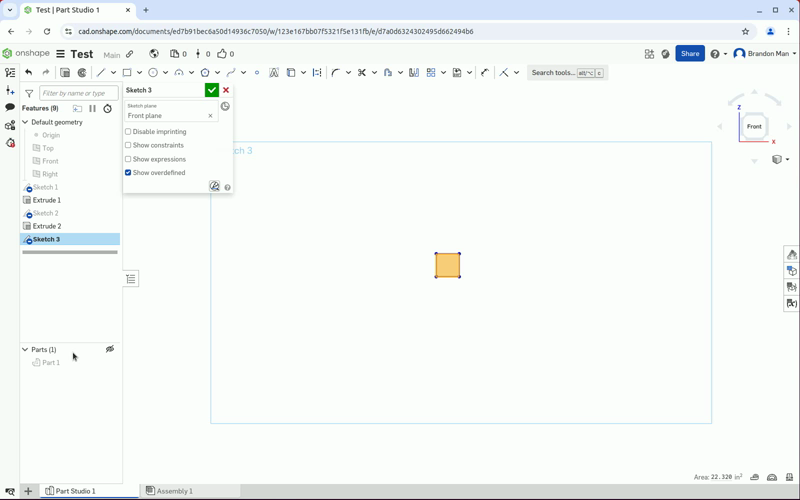
key(shift+e)
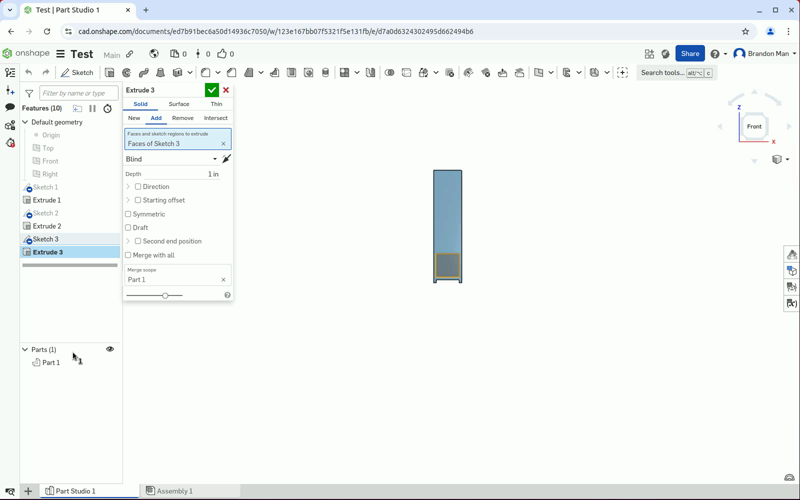
mouse_move(143, 106)
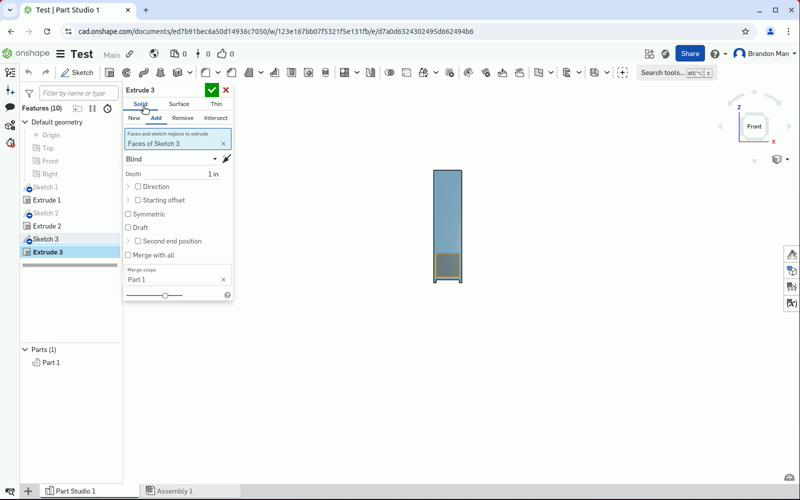
click(143, 106)
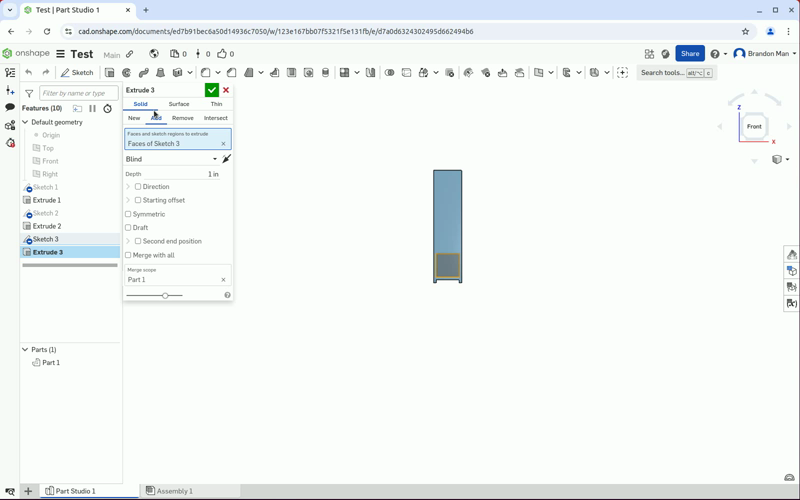
mouse_move(186, 120)
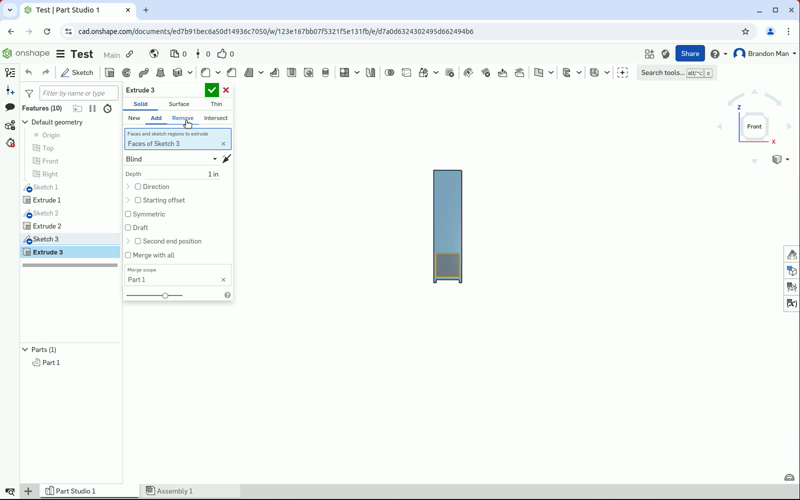
click(186, 120)
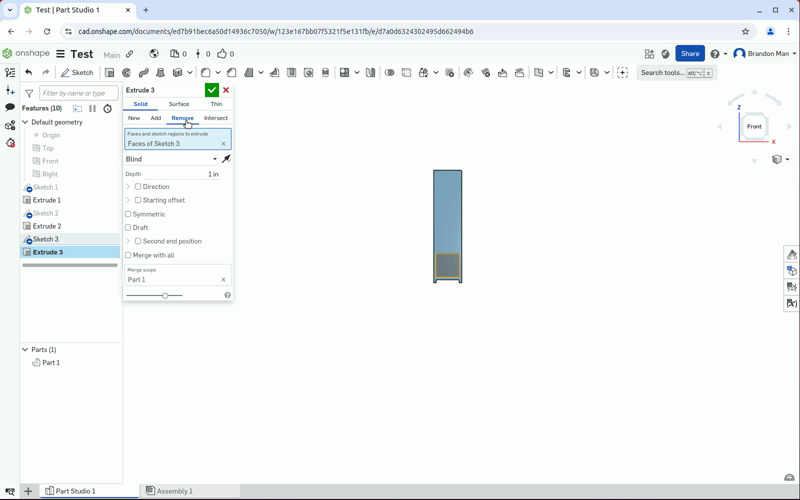
key(tab, 4)
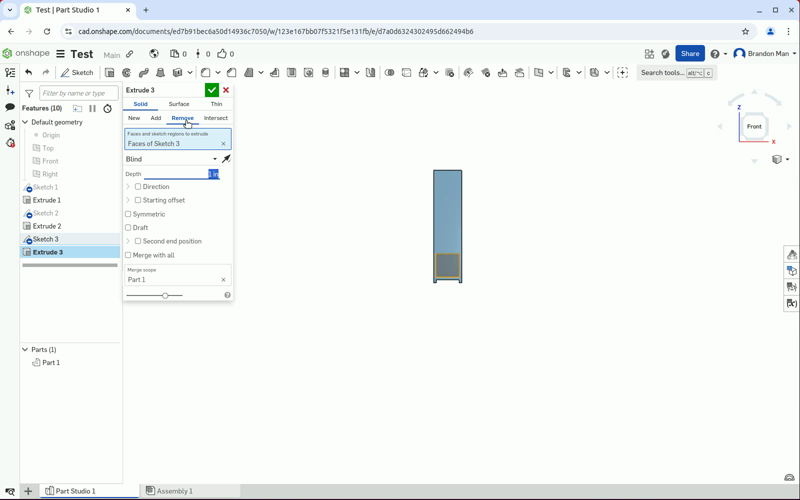
text(3.611)
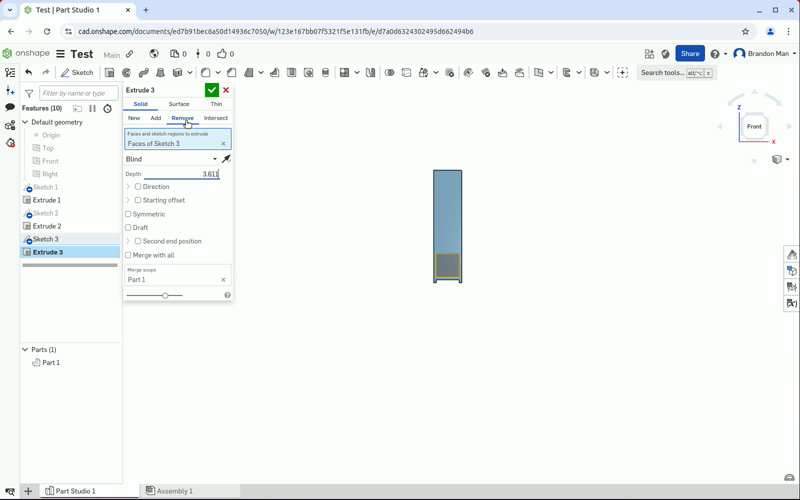
key(tab, 6)
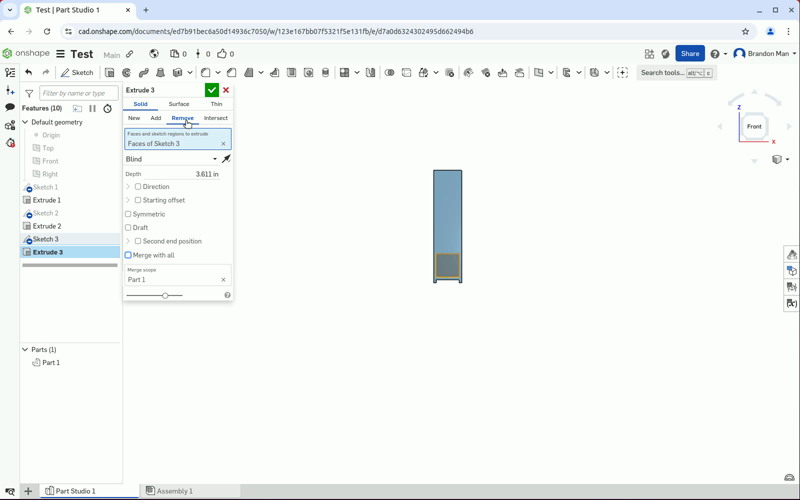
key(space)
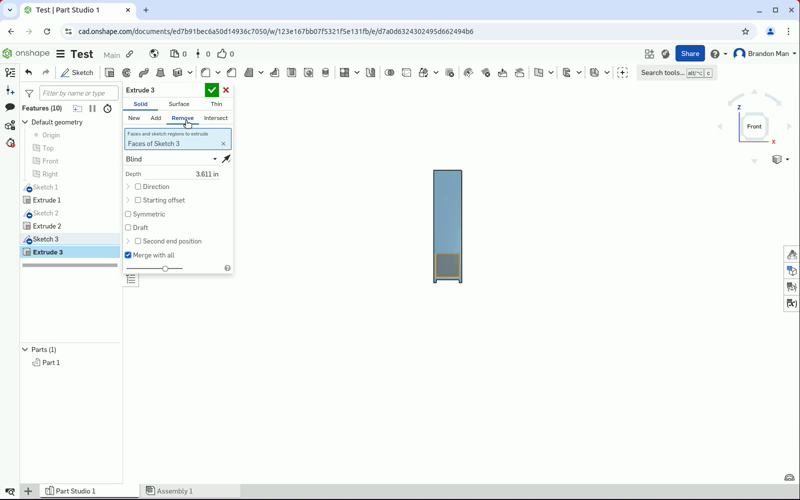
key(enter)
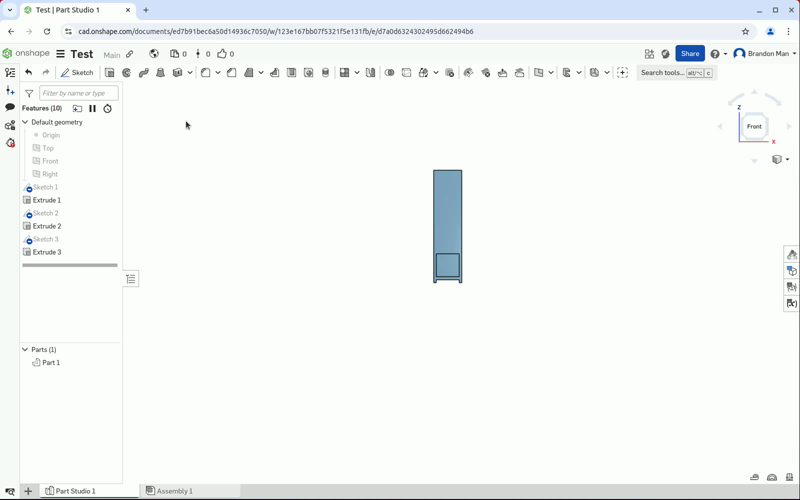
key(shift+h)
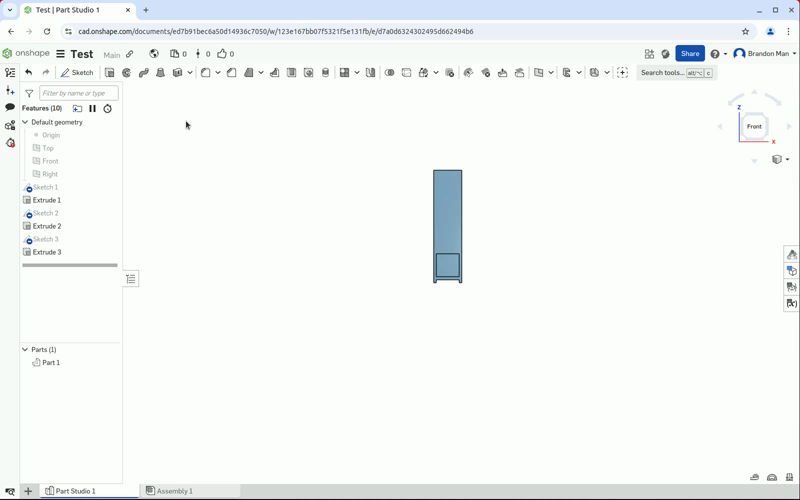
key(shift+h)
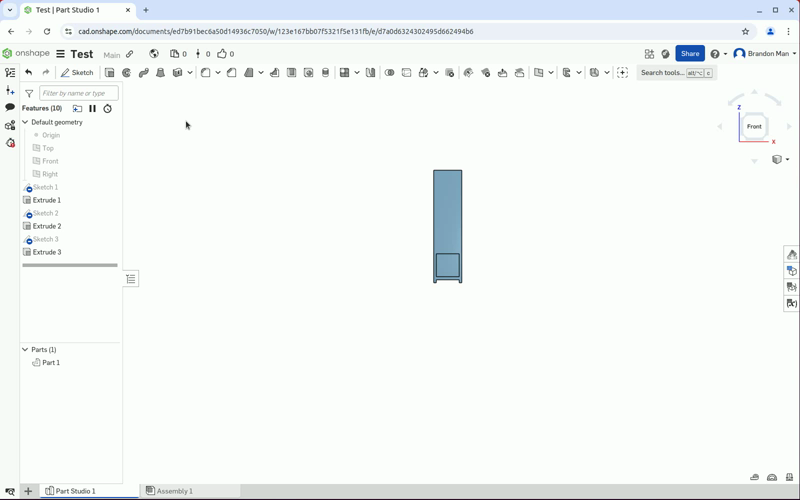
mouse_move(73, 189)
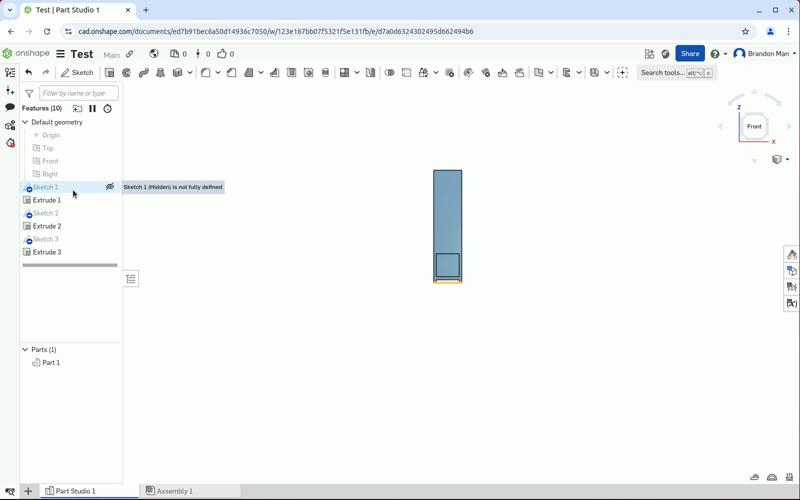
click(73, 189)
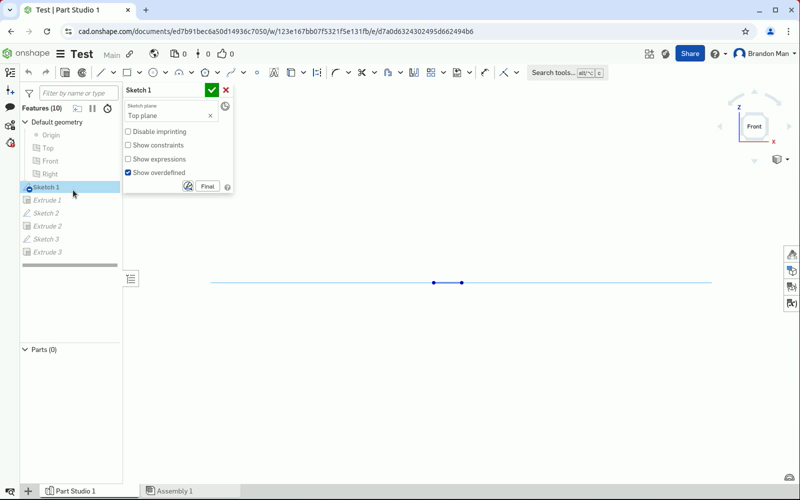
mouse_move(229, 92)
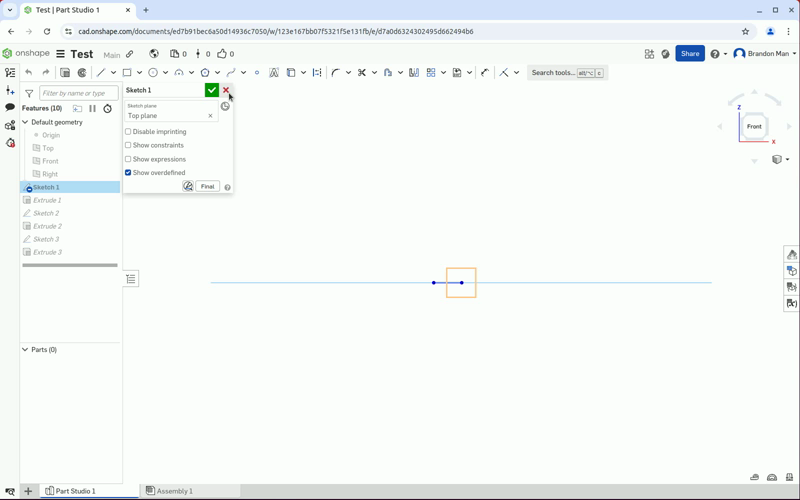
click(229, 92)
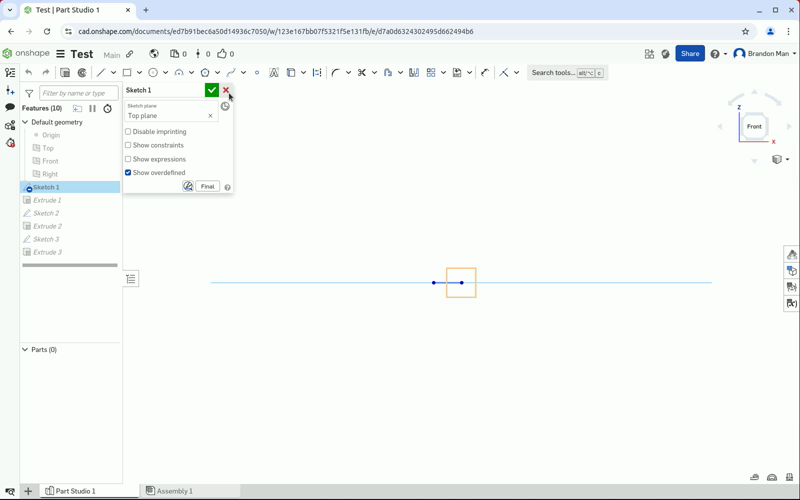
key(shift+s)
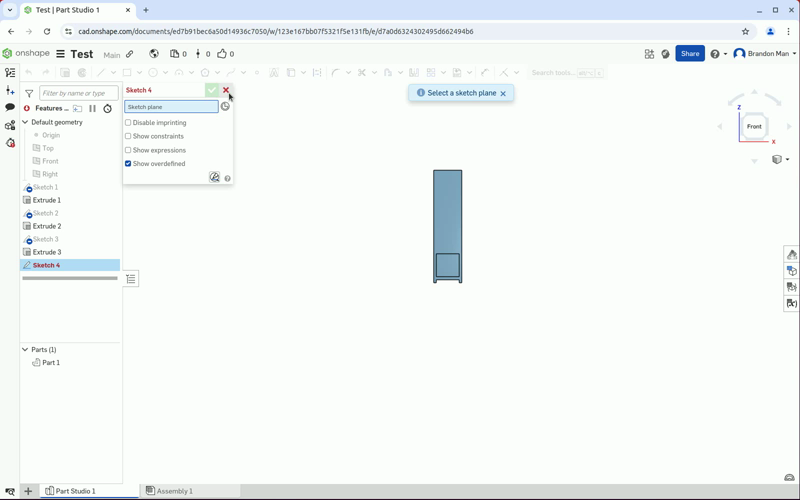
mouse_move(73, 163)
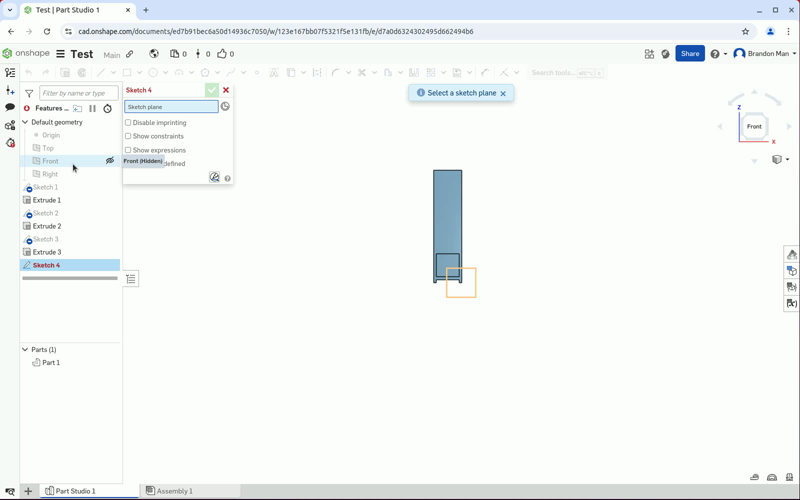
click(73, 163)
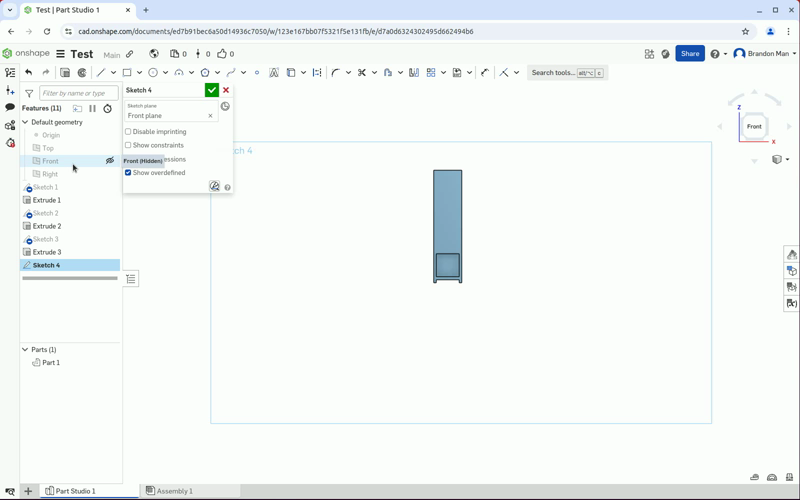
mouse_move(73, 352)
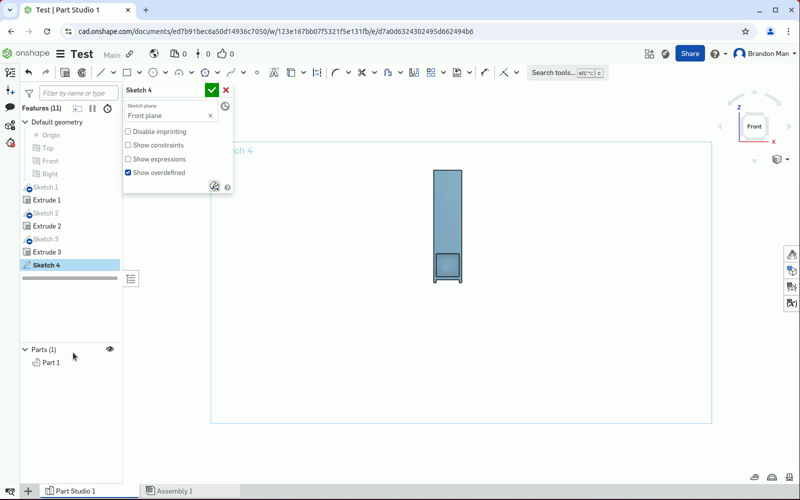
key(y)
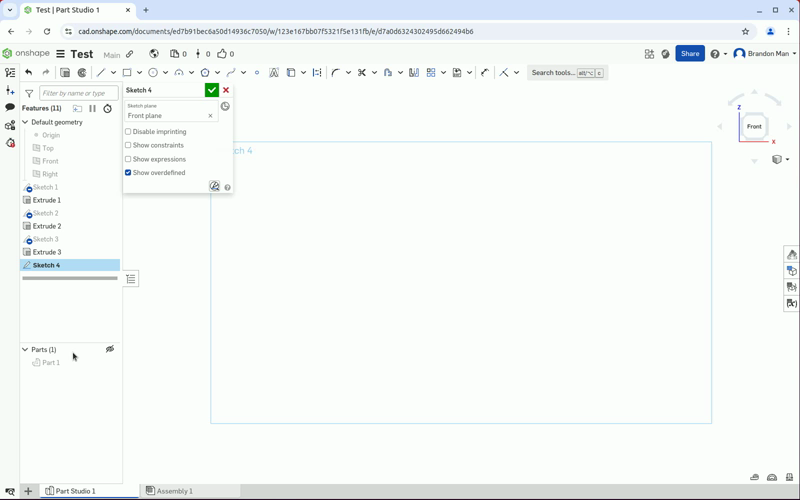
key(l)
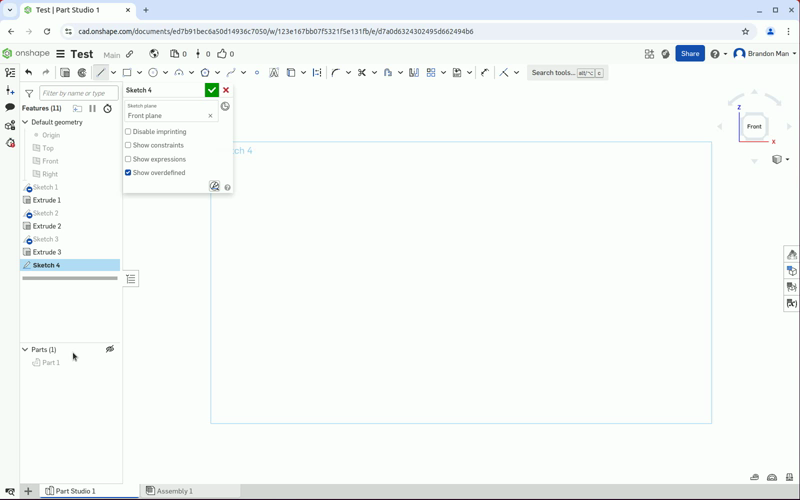
key_down(shift)
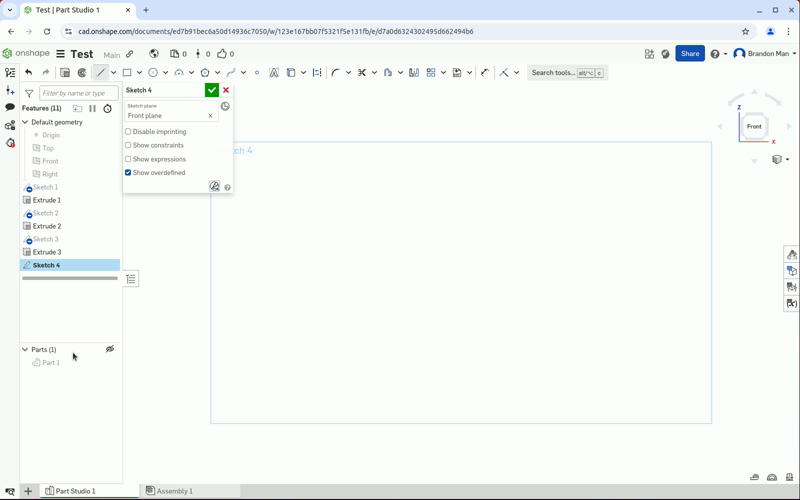
mouse_move(436, 254)
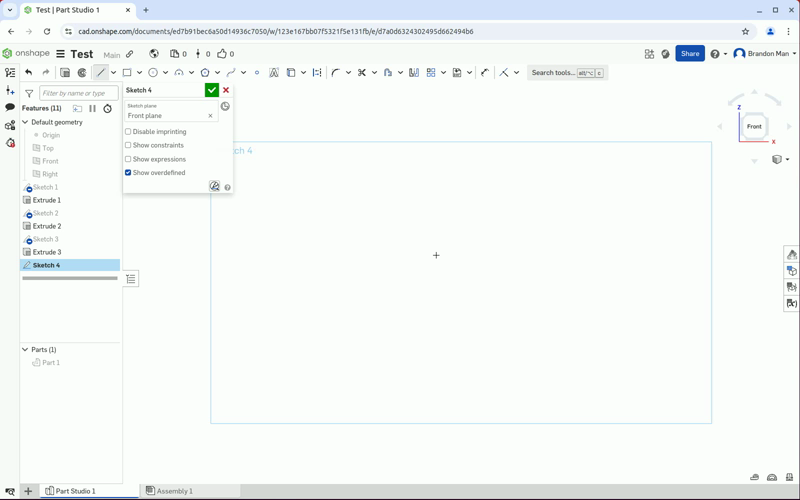
click(436, 254)
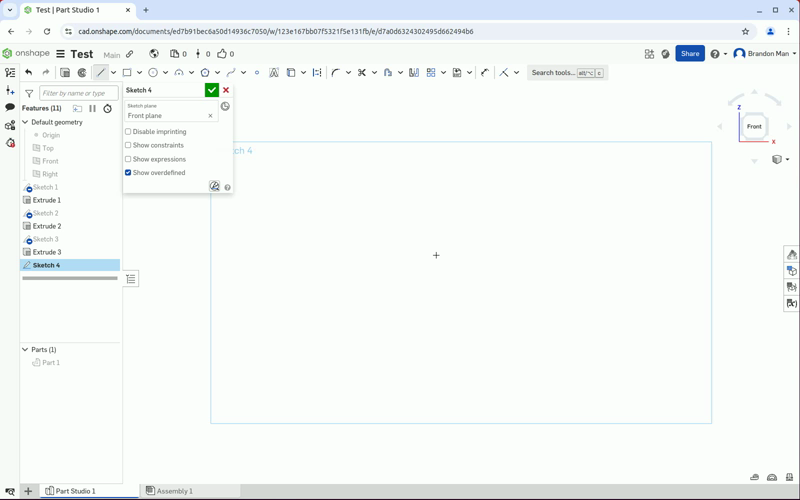
key_up(shift)
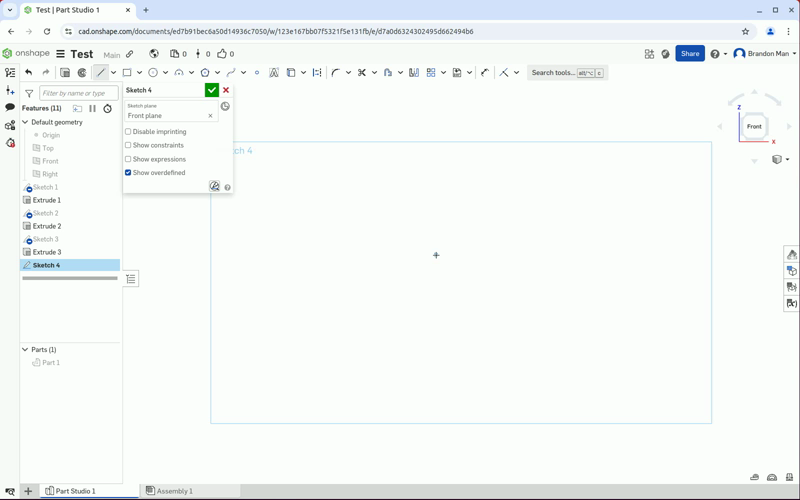
key_down(shift)
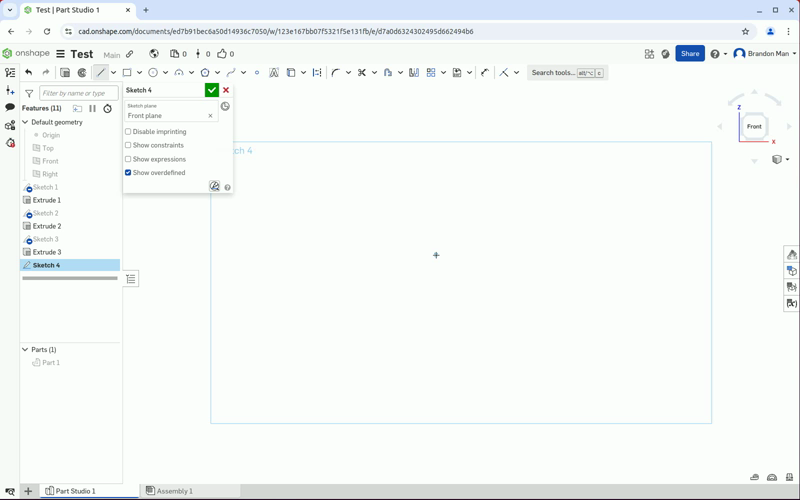
mouse_move(466, 254)
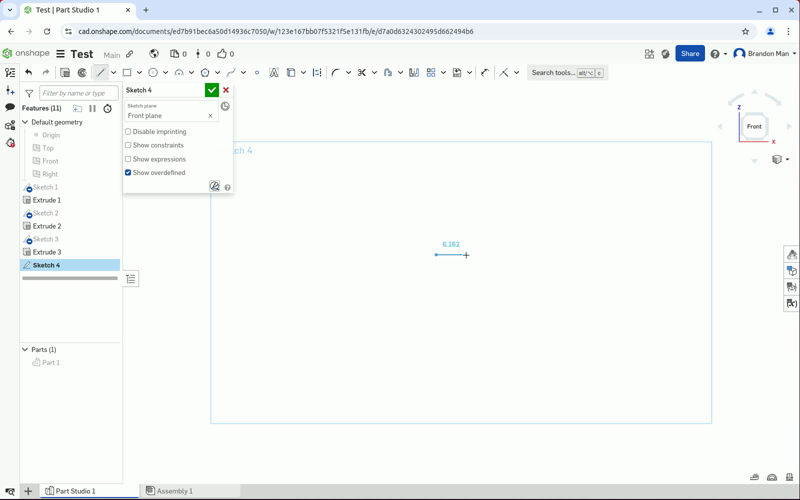
mouse_move(459, 254)
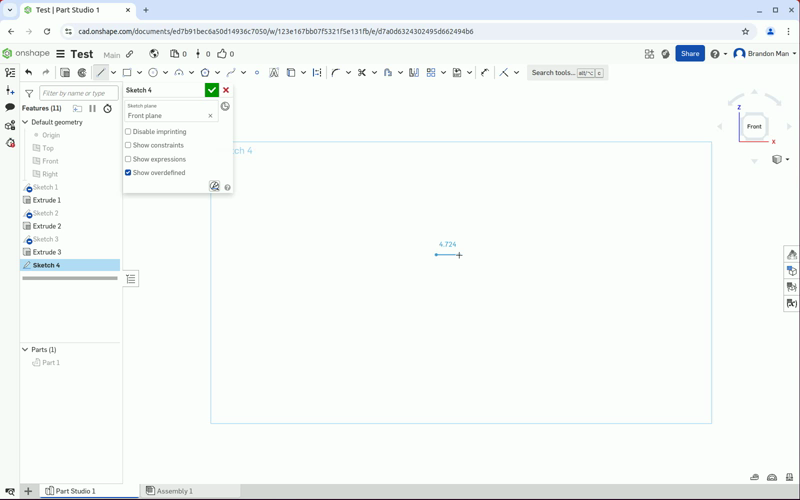
click(459, 254)
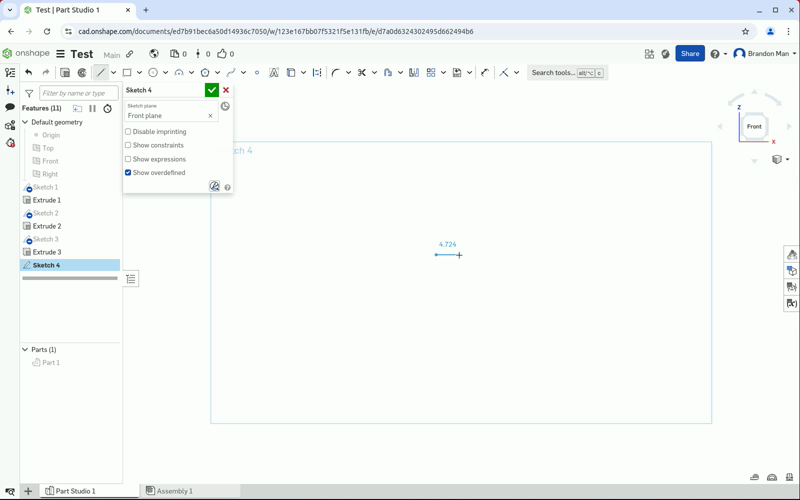
key_up(shift)
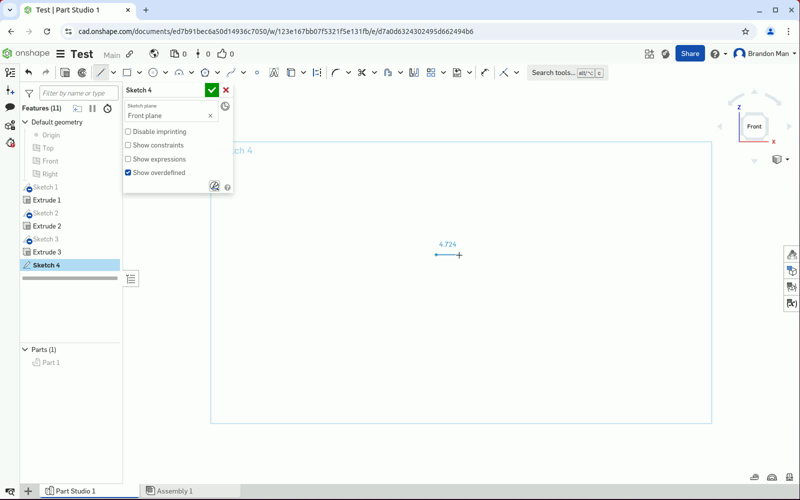
key_down(shift)
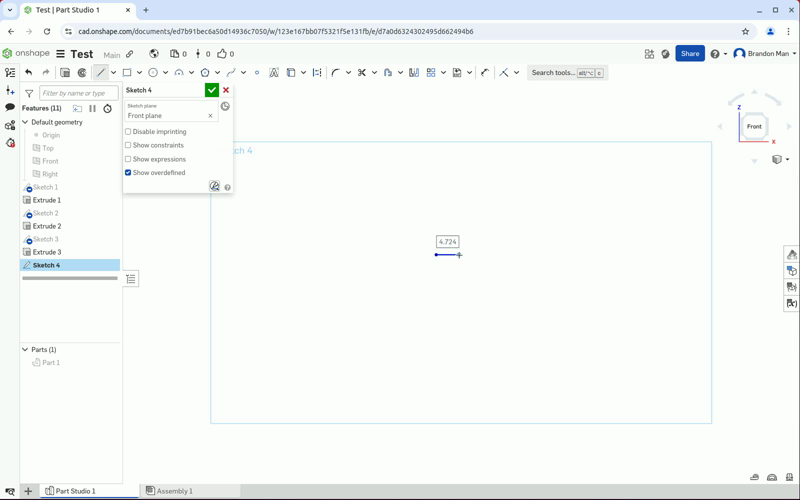
mouse_move(489, 254)
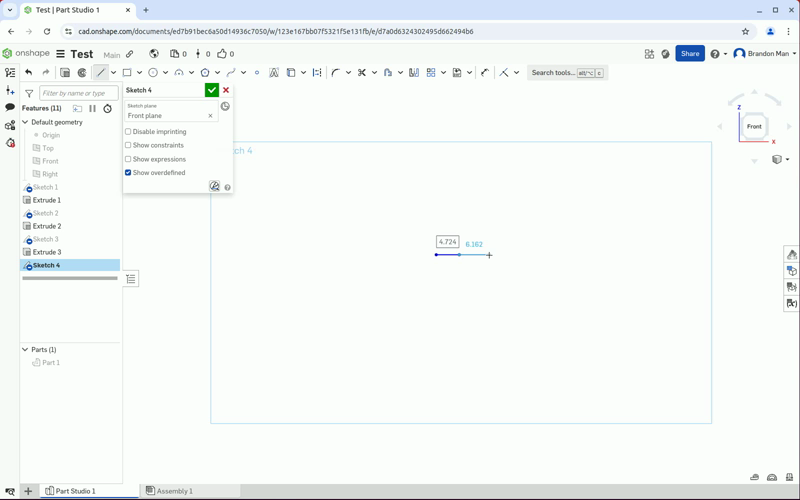
mouse_move(459, 238)
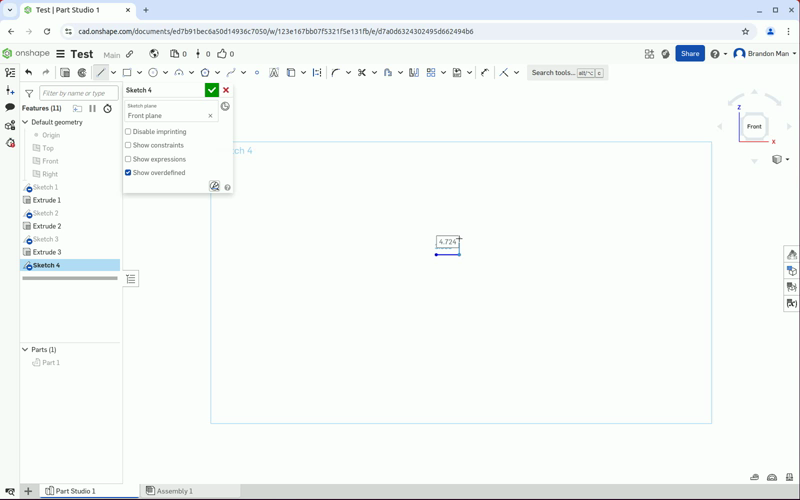
click(459, 238)
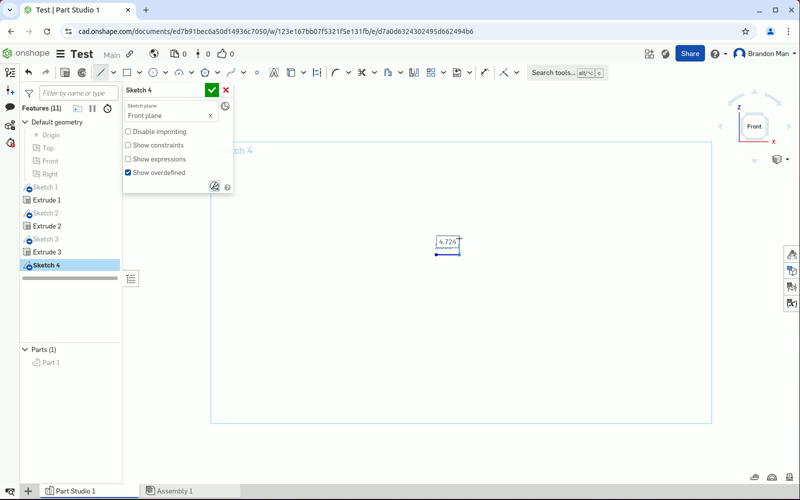
key_up(shift)
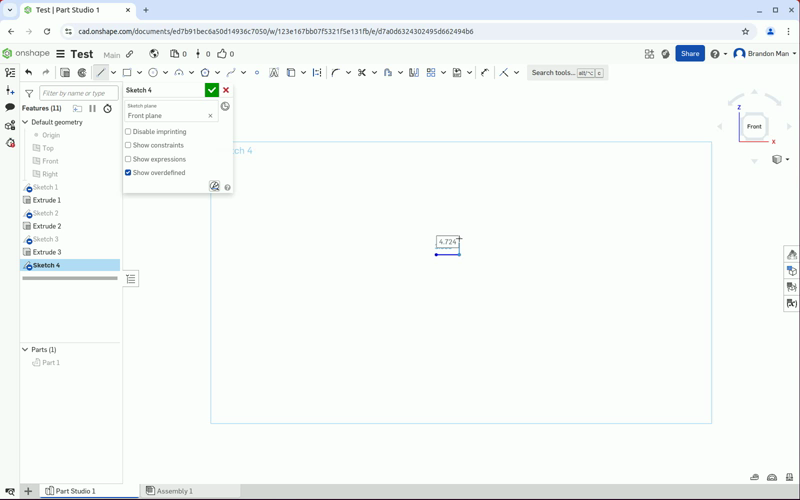
key_down(shift)
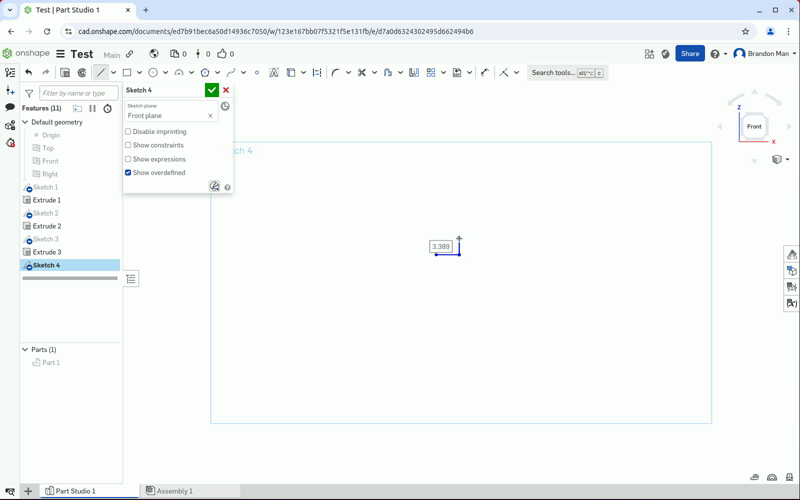
mouse_move(489, 238)
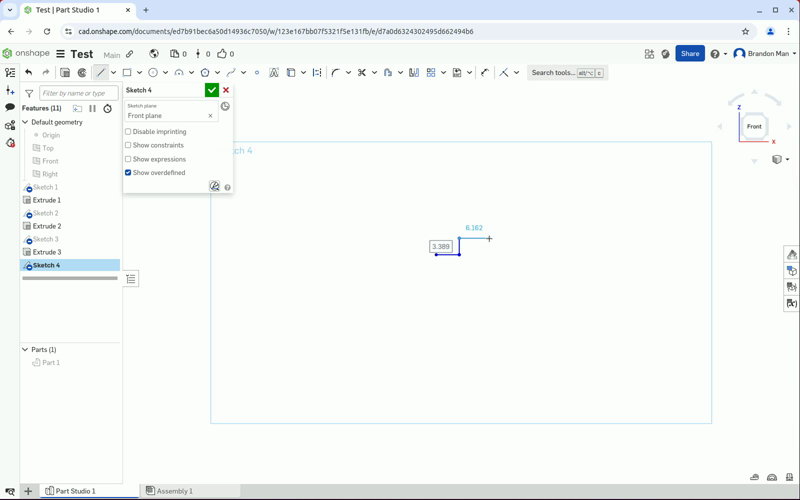
mouse_move(436, 238)
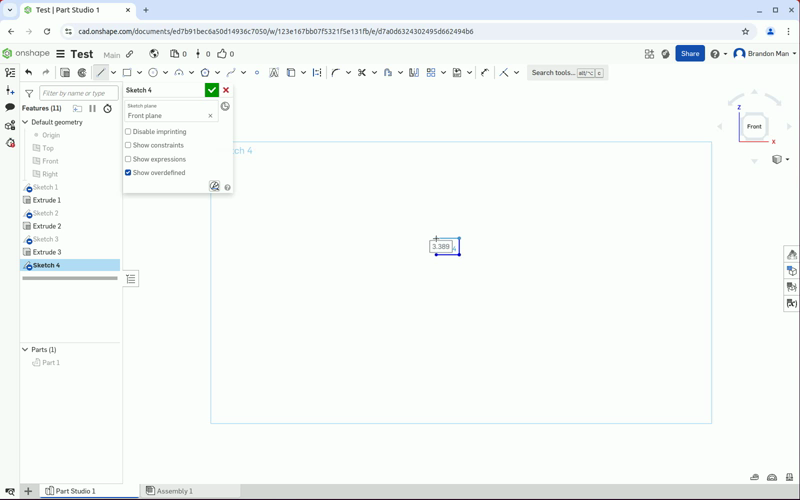
click(436, 238)
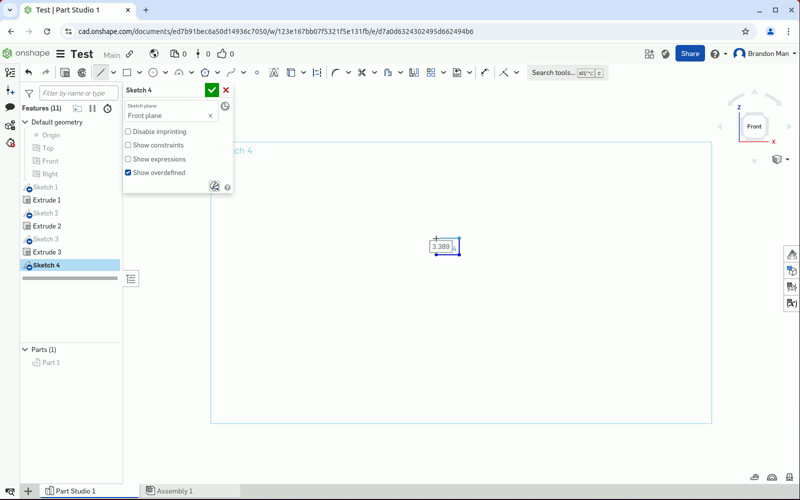
key_up(shift)
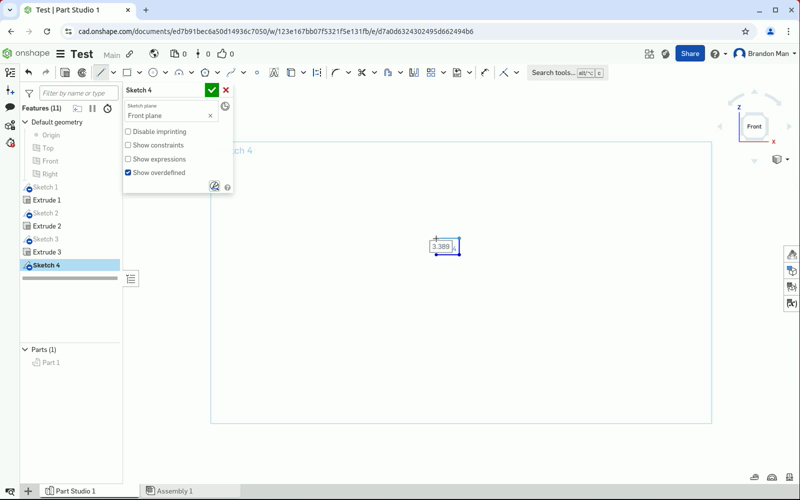
mouse_move(466, 238)
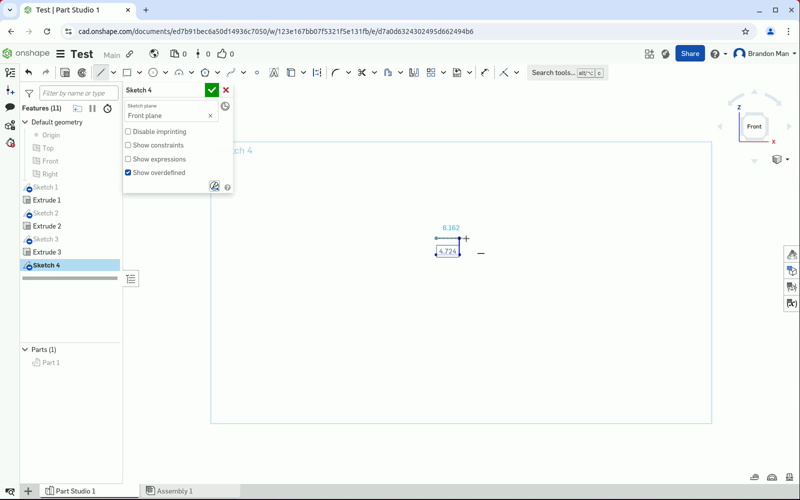
key_down(shift)
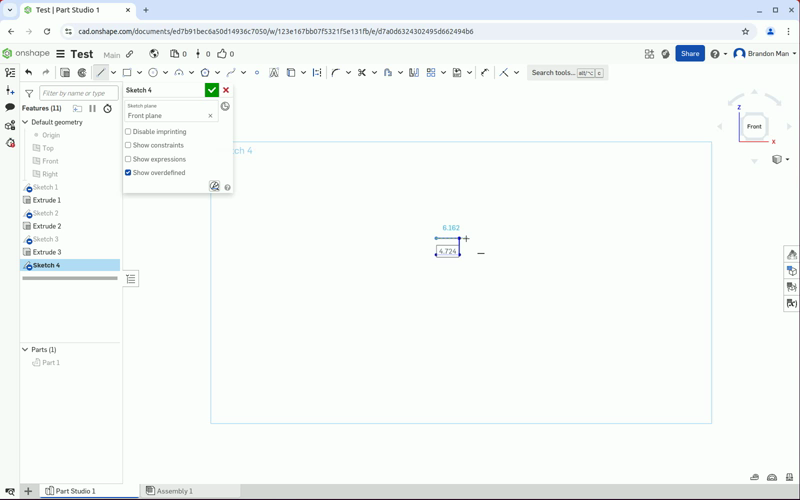
mouse_move(436, 254)
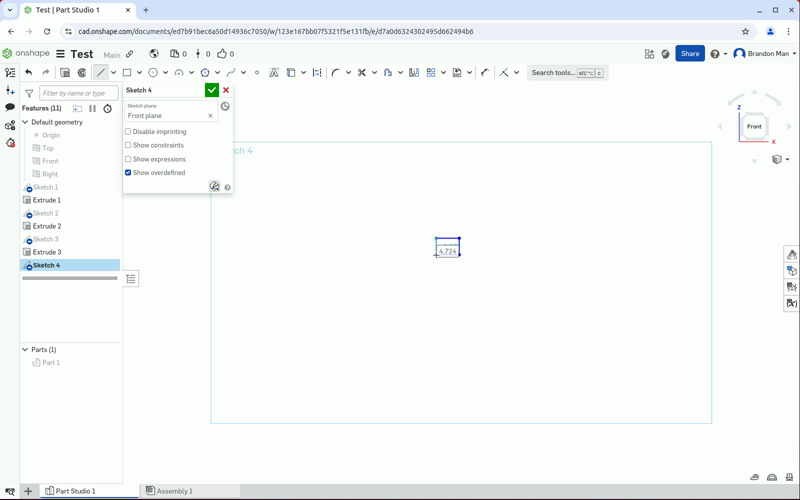
key_up(shift)
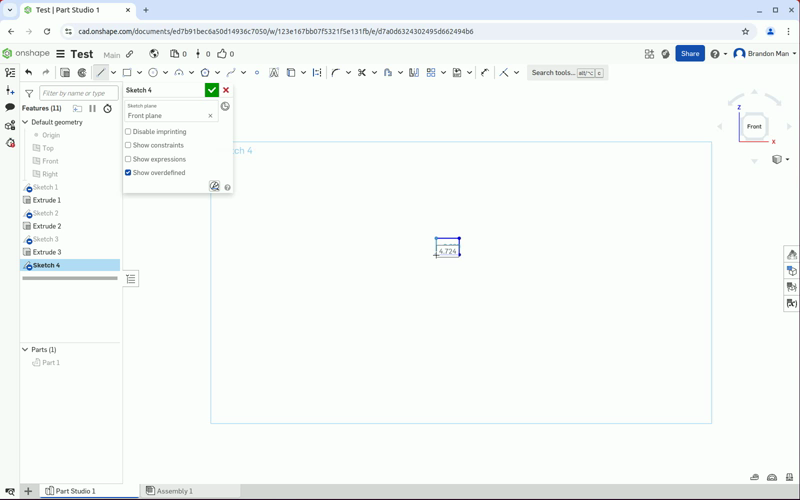
click(436, 254)
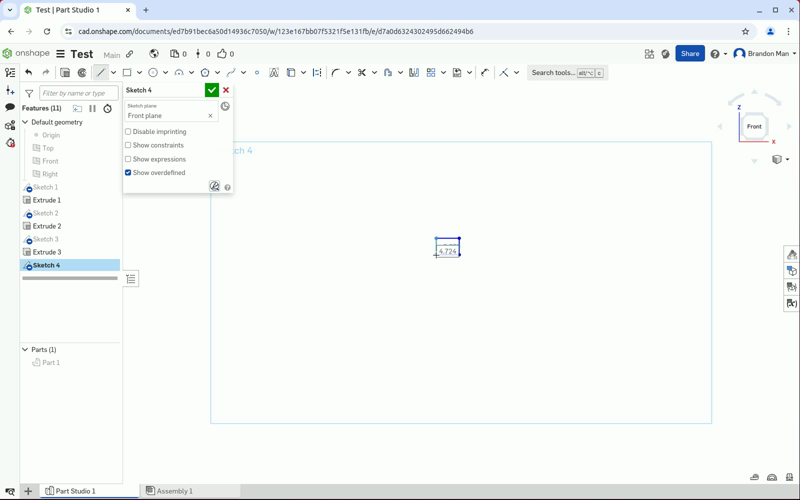
key(esc)
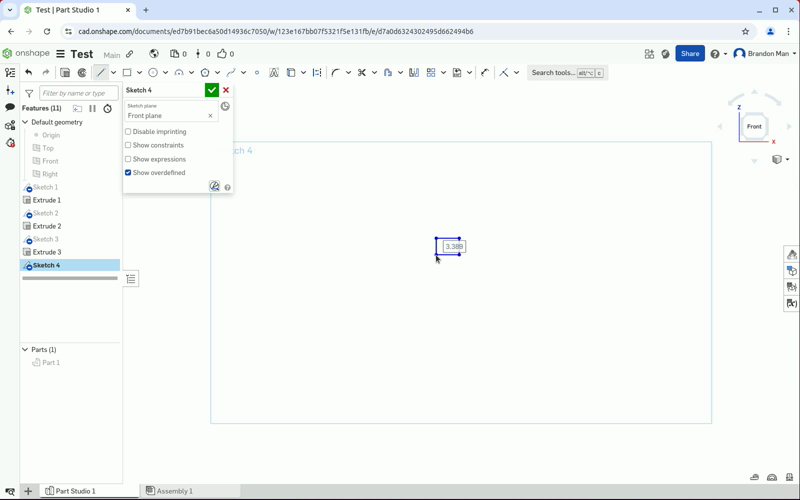
mouse_move(439, 238)
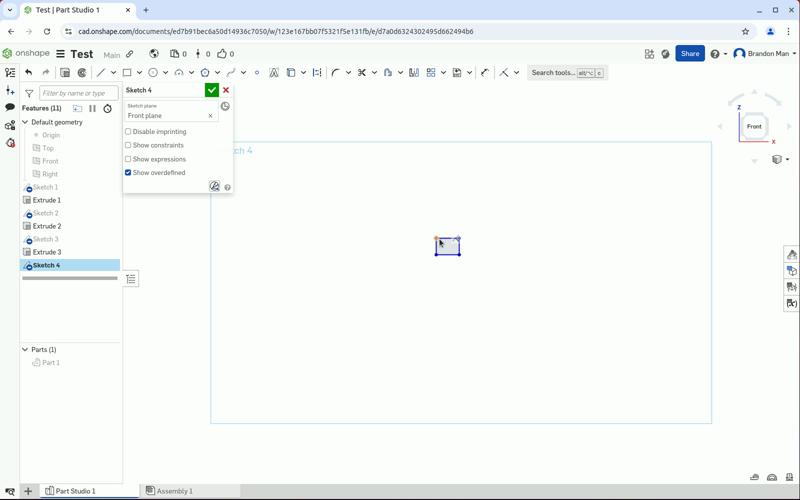
scroll(6)
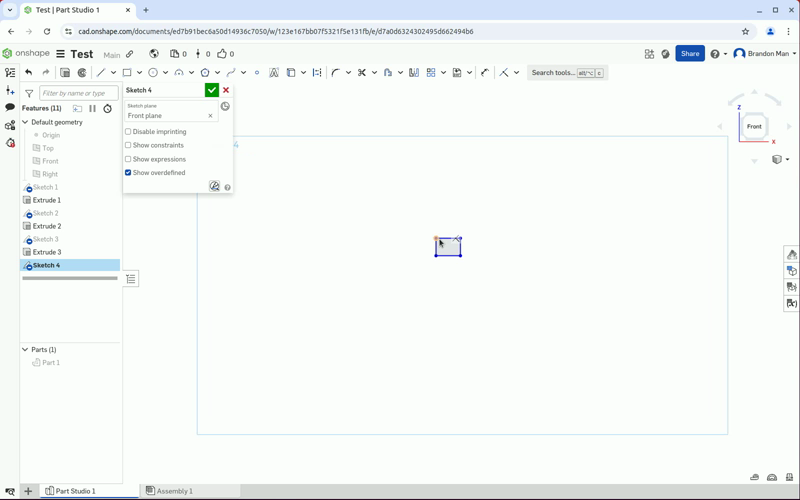
scroll(6)
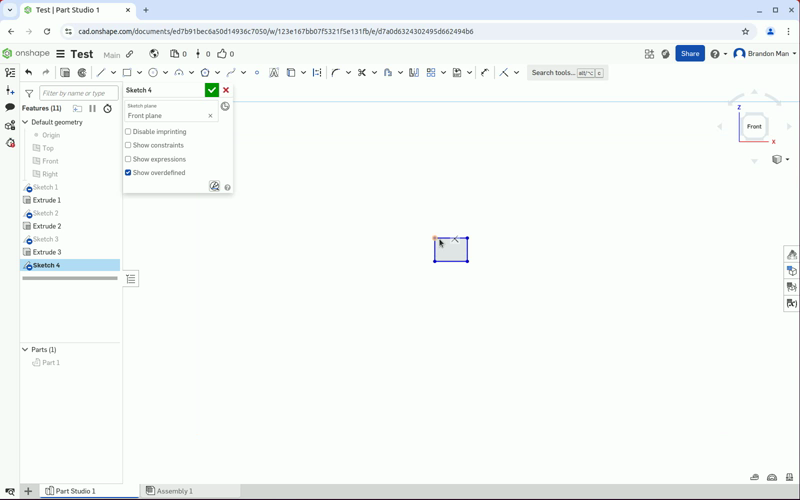
scroll(6)
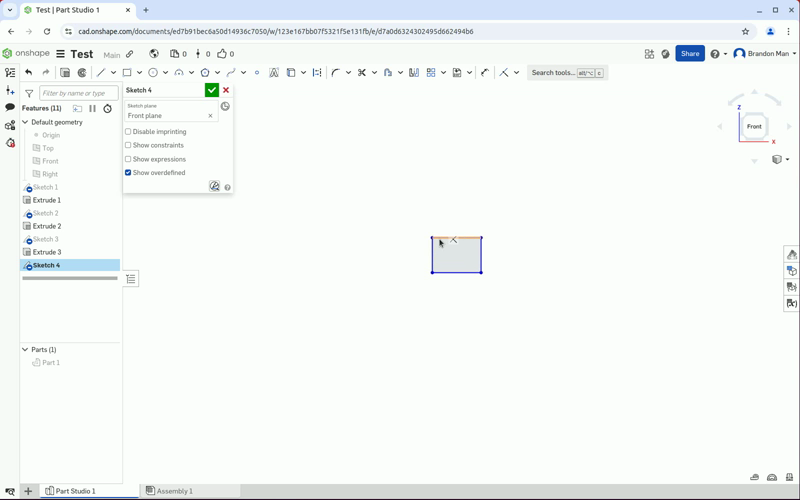
scroll(6)
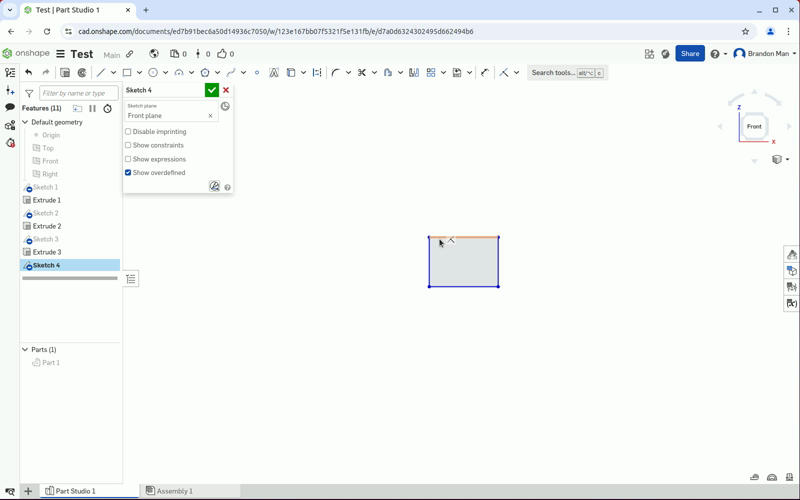
scroll(6)
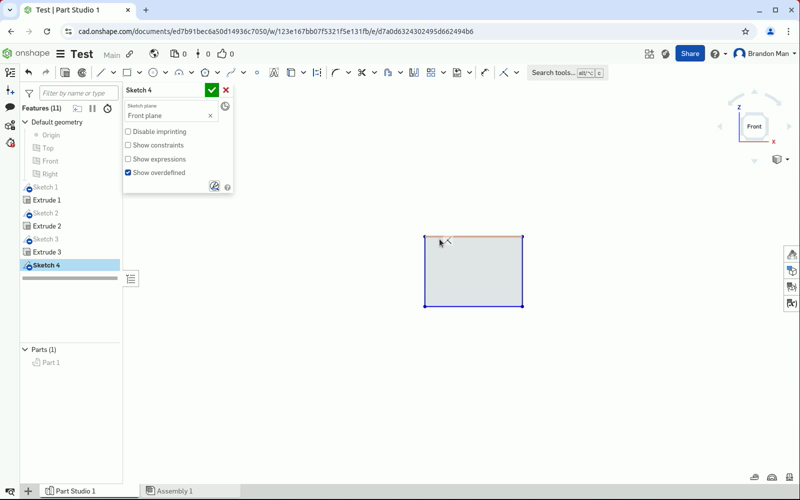
scroll(6)
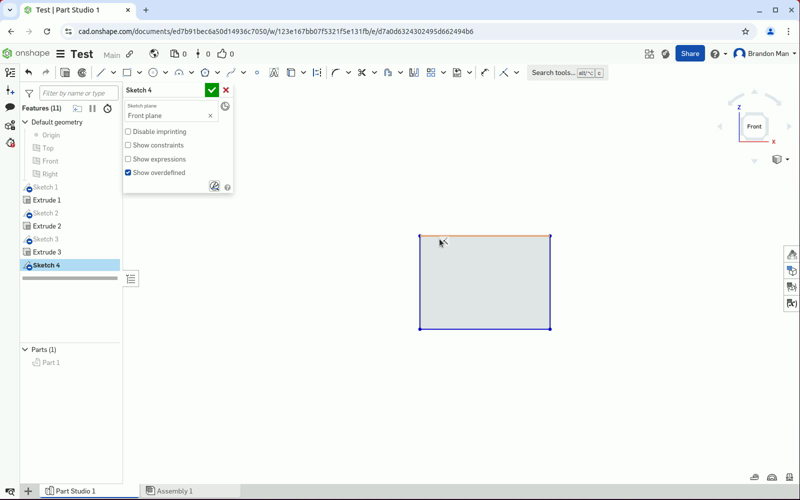
scroll(6)
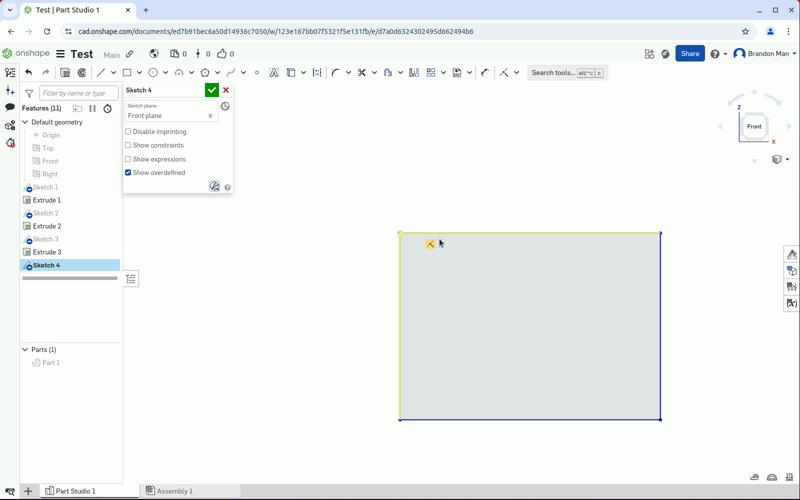
click(439, 238)
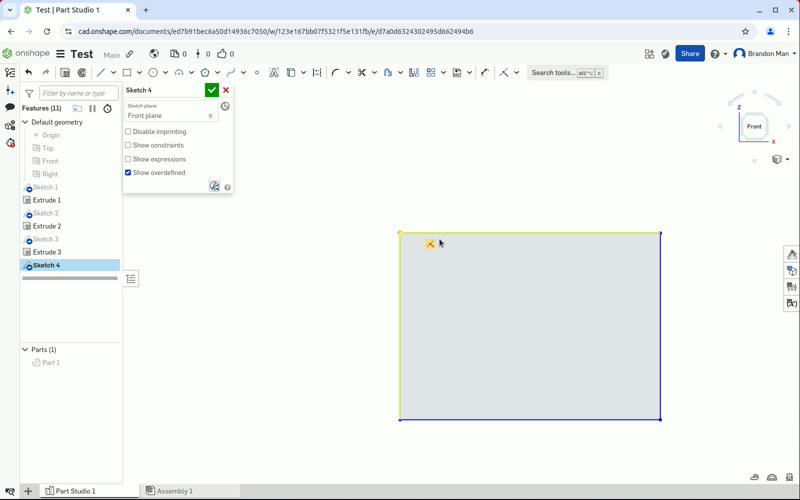
scroll(-6)
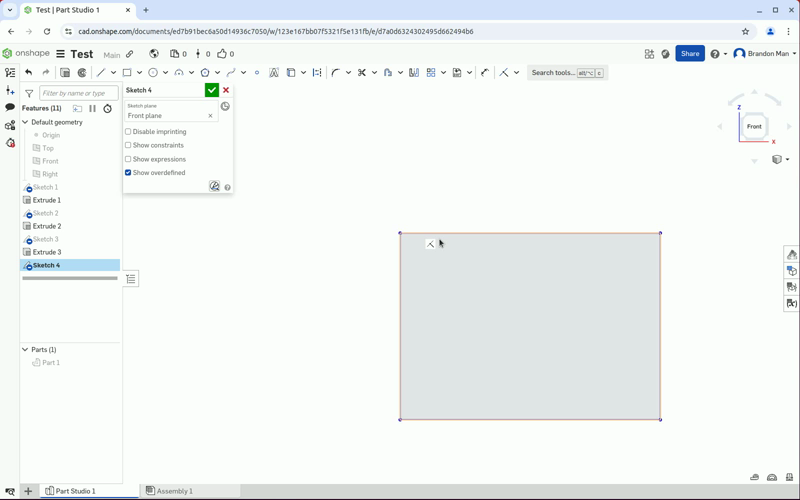
scroll(-6)
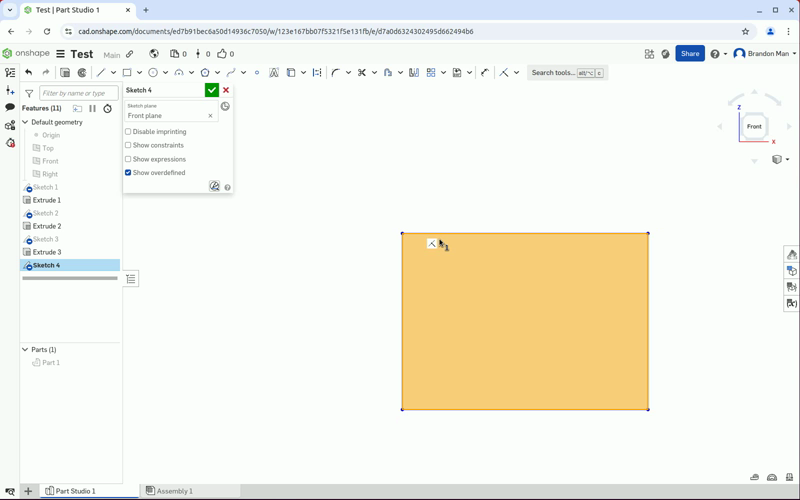
scroll(-6)
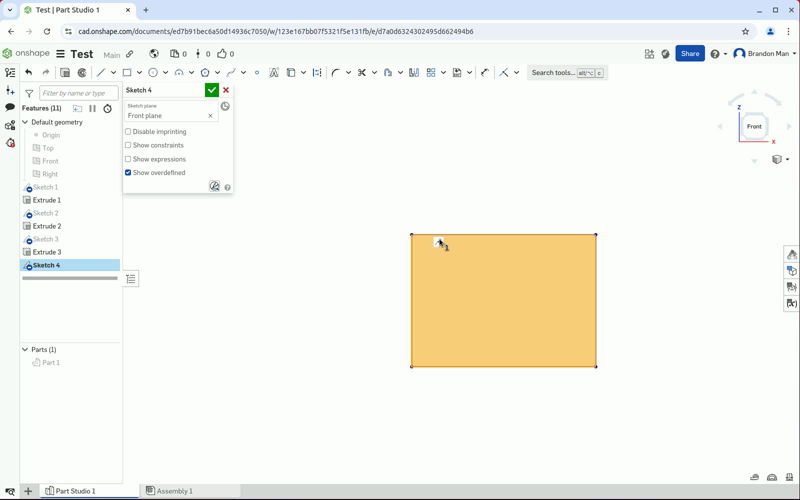
scroll(-6)
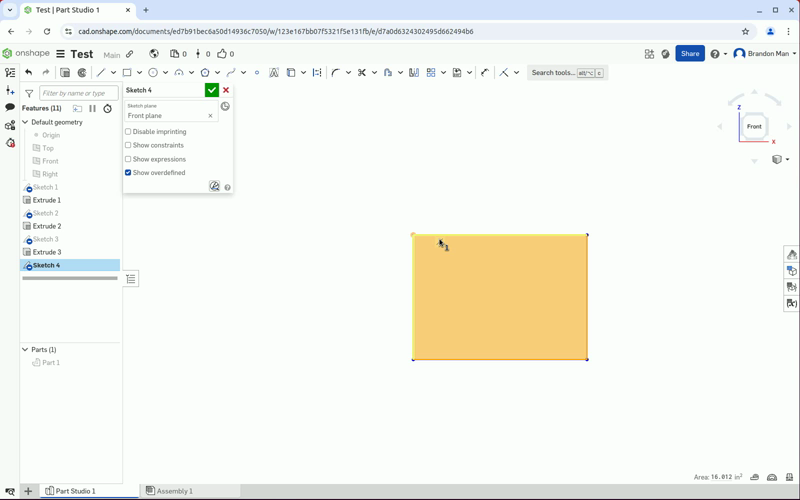
scroll(-6)
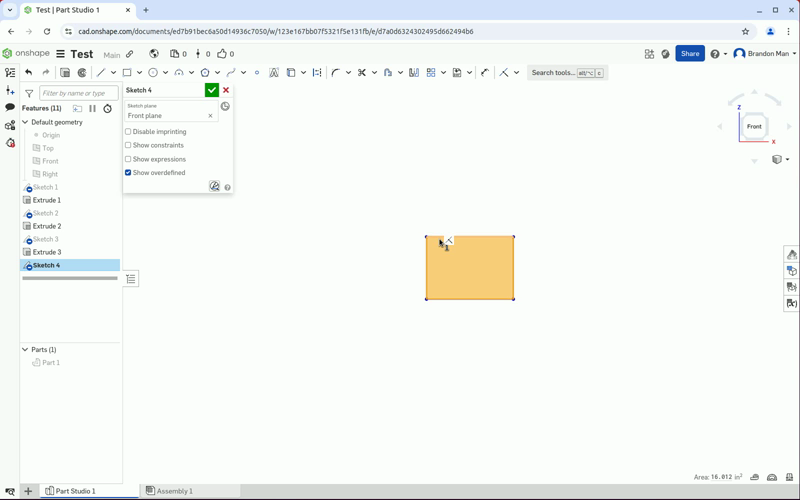
scroll(-6)
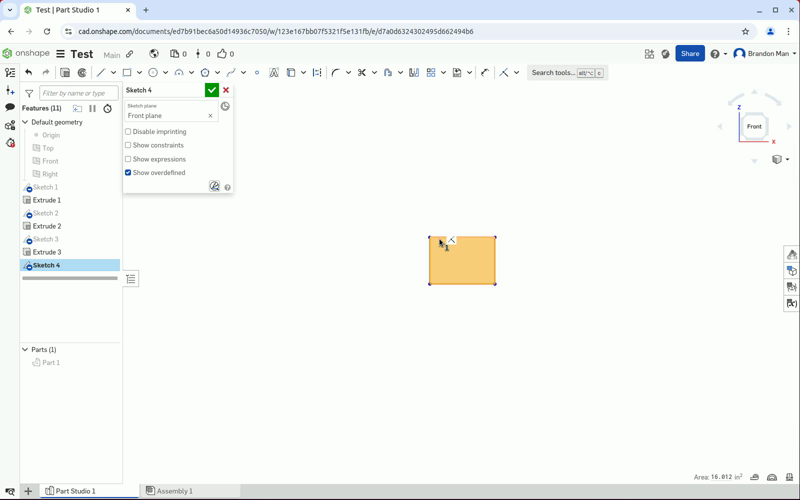
scroll(-6)
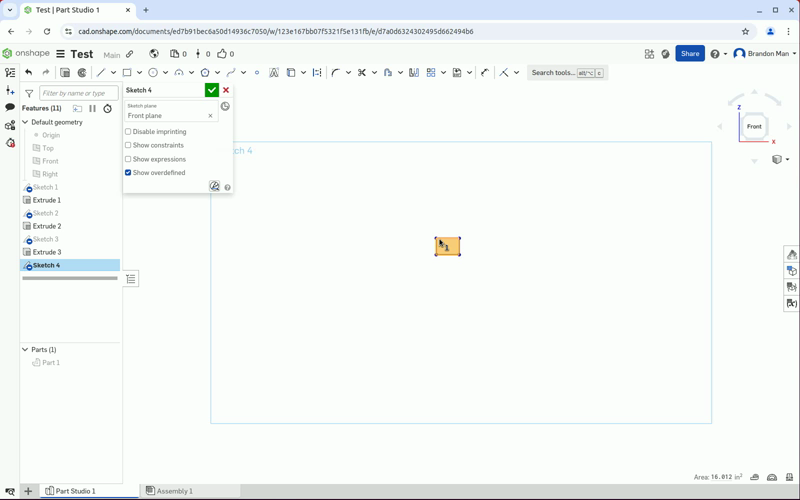
mouse_move(73, 352)
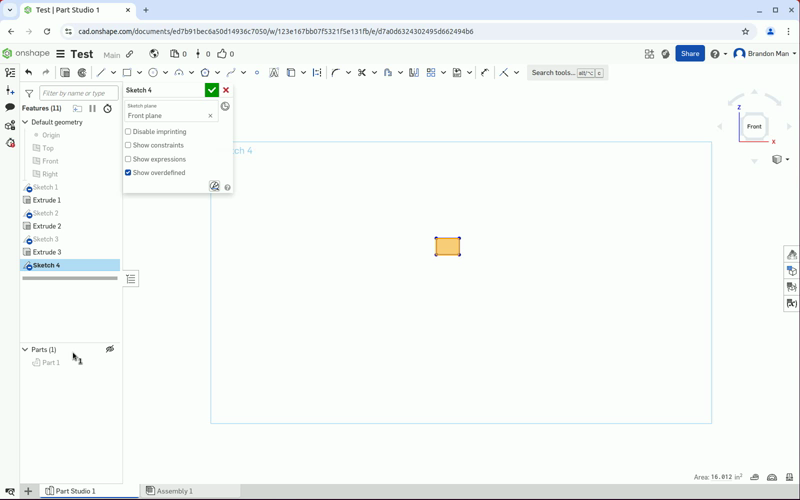
key(shift+y)
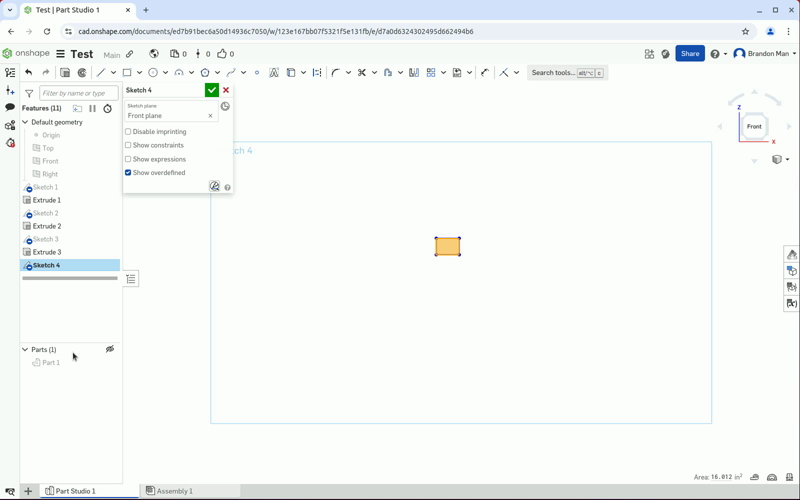
key(shift+e)
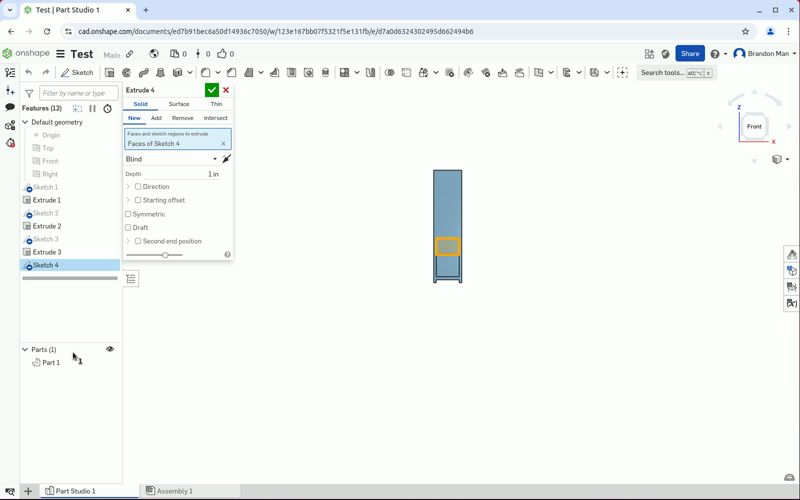
mouse_move(143, 106)
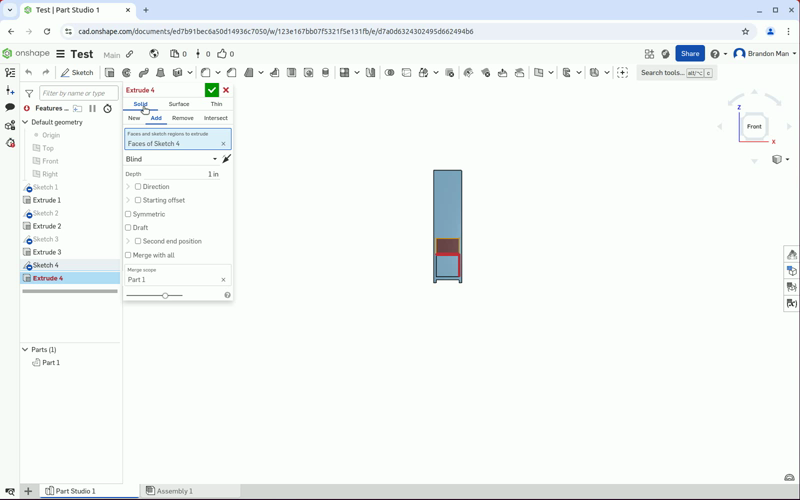
click(143, 106)
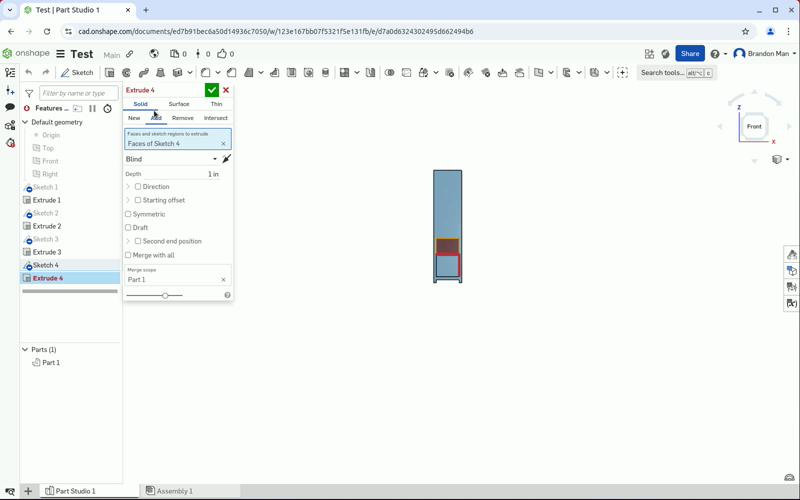
mouse_move(186, 120)
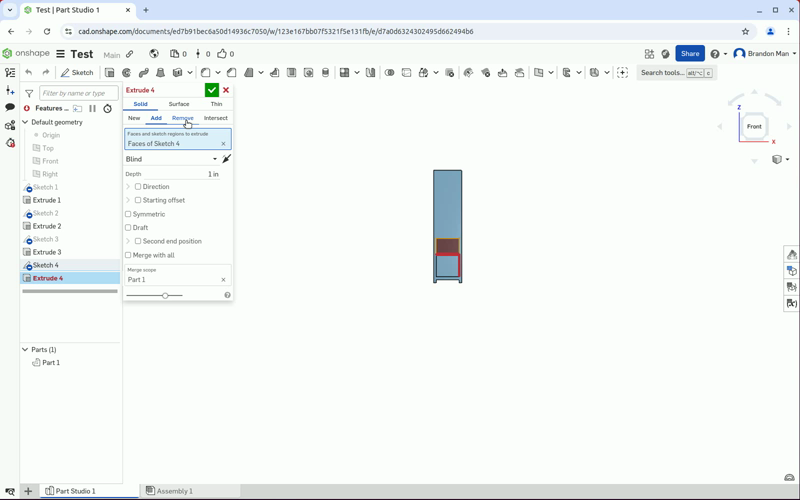
click(186, 120)
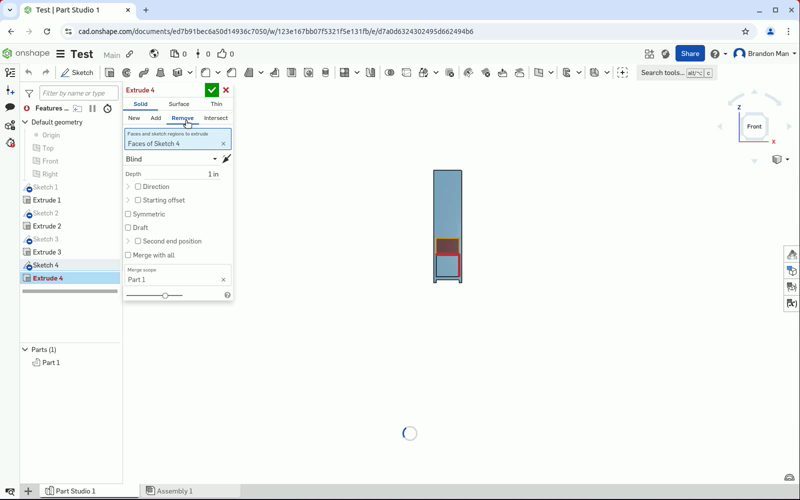
key(tab, 4)
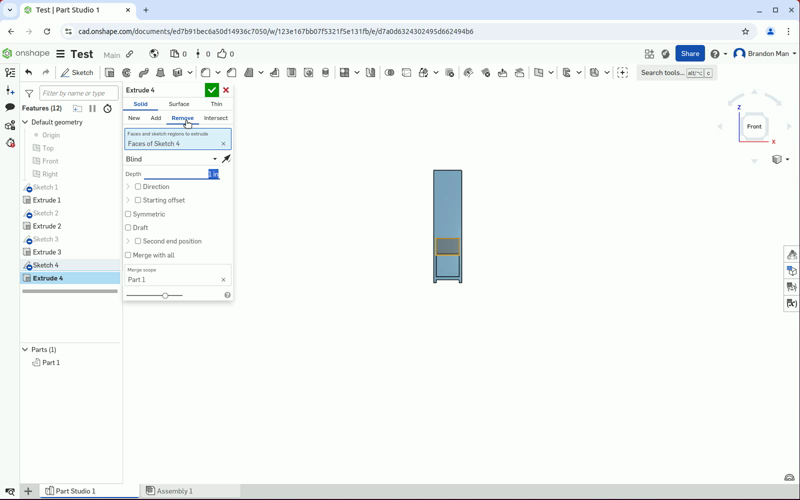
text(3.611)
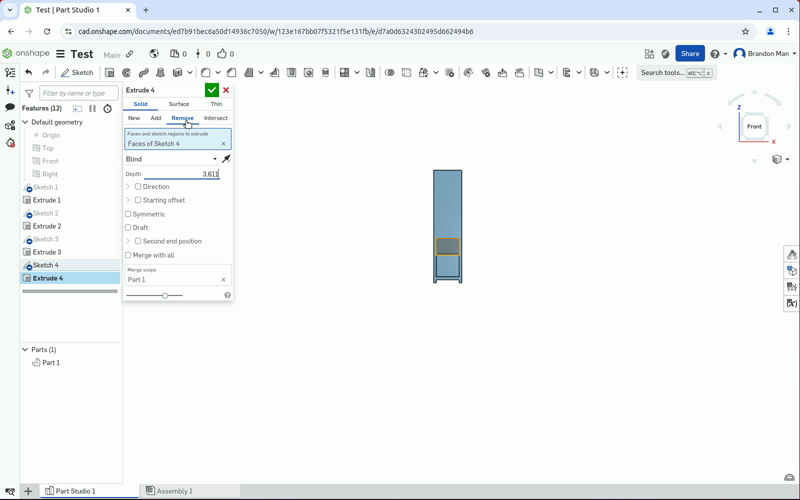
key(tab, 6)
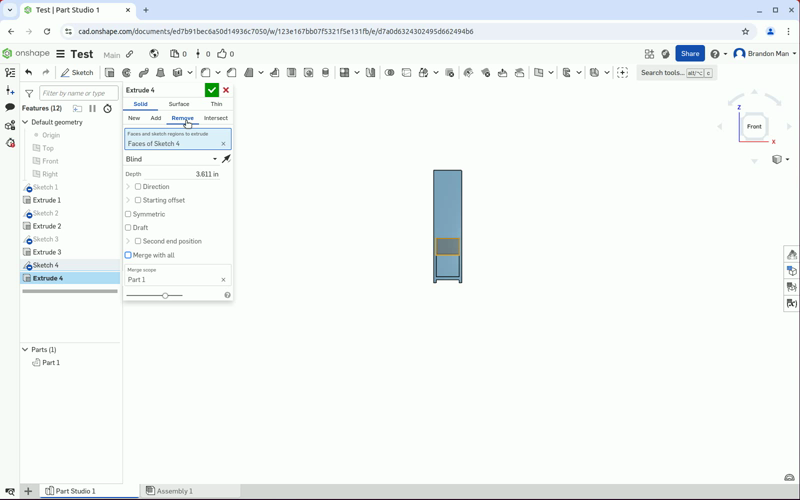
key(space)
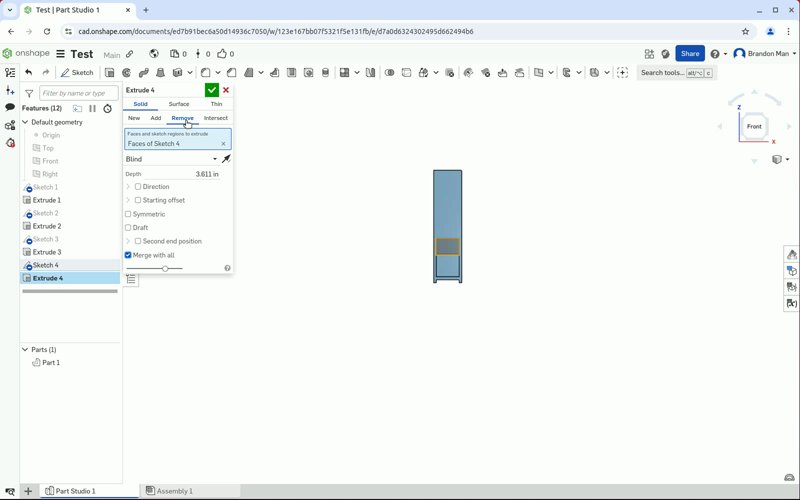
key(enter)
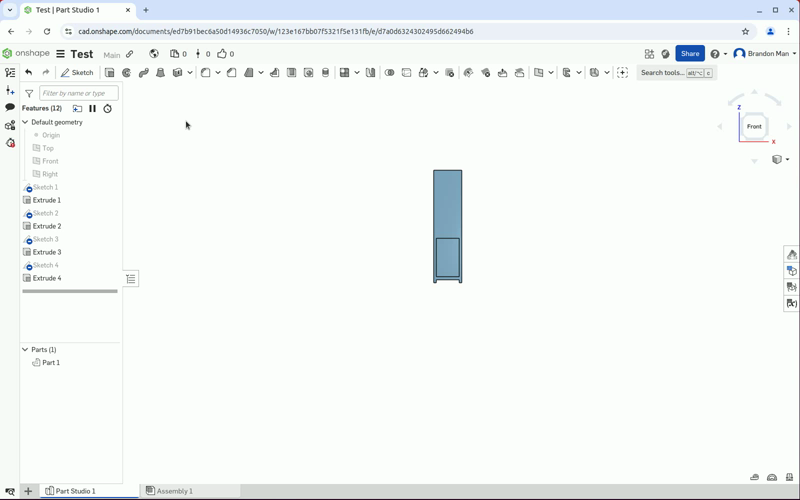
key(shift+h)
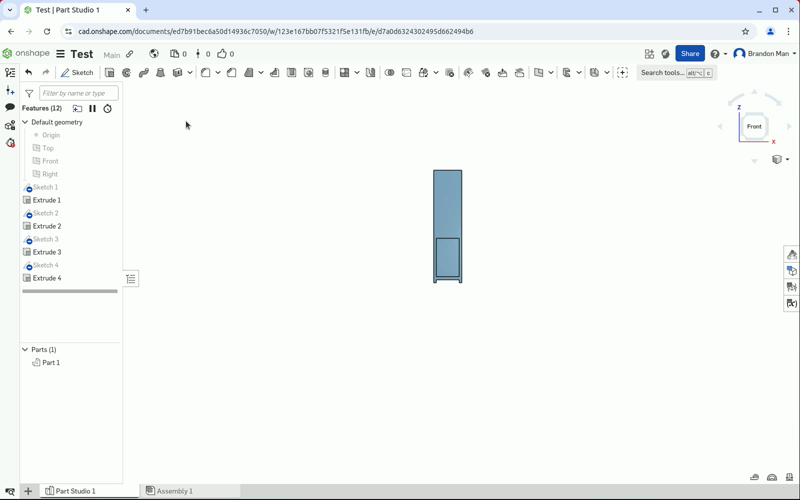
key(shift+h)
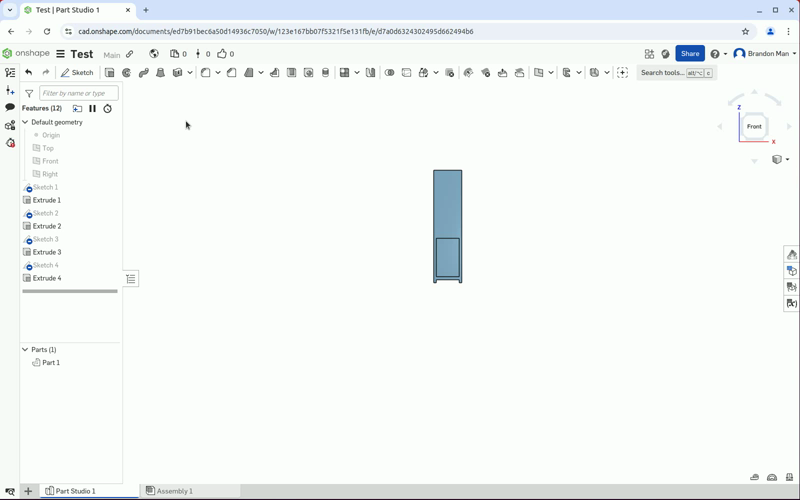
mouse_move(73, 189)
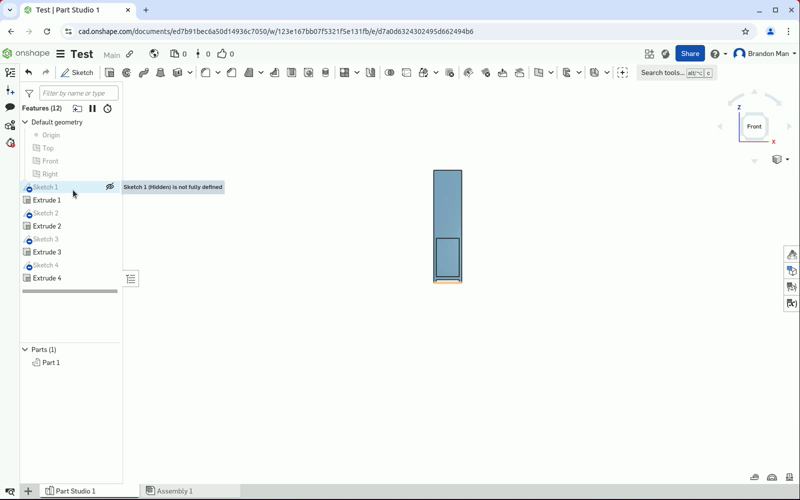
click(73, 189)
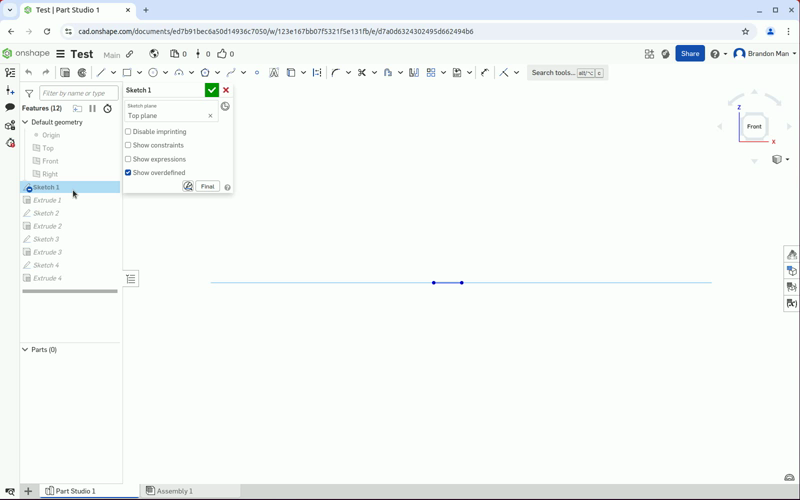
mouse_move(229, 92)
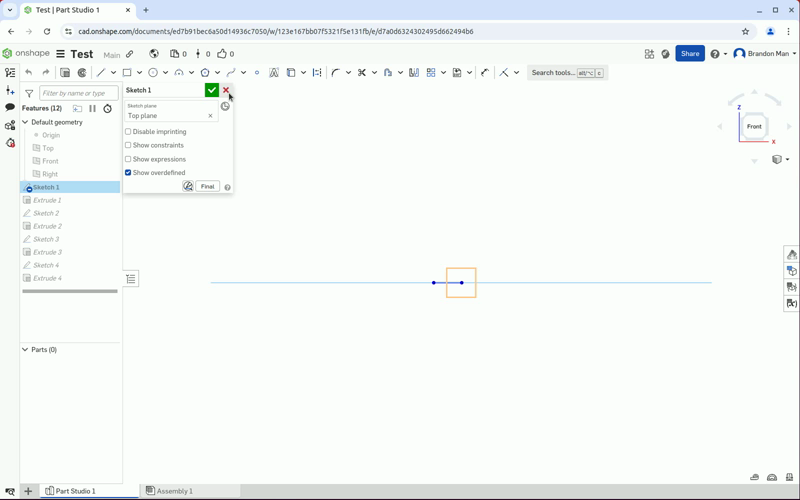
click(229, 92)
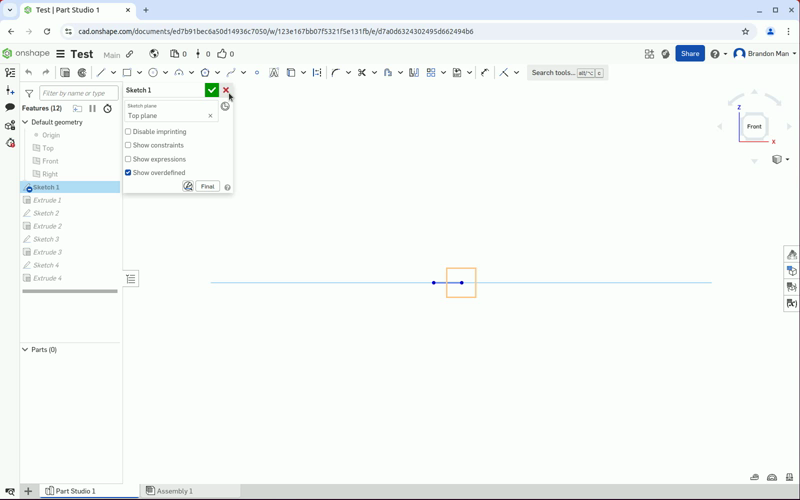
key(shift+s)
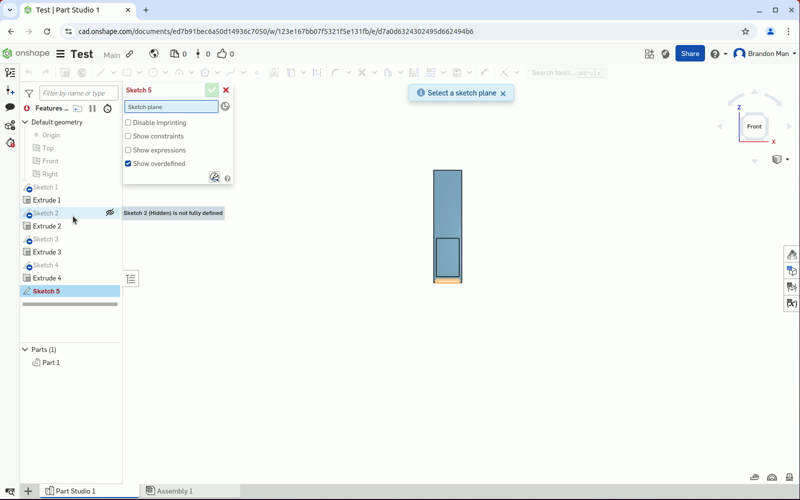
scroll(3)
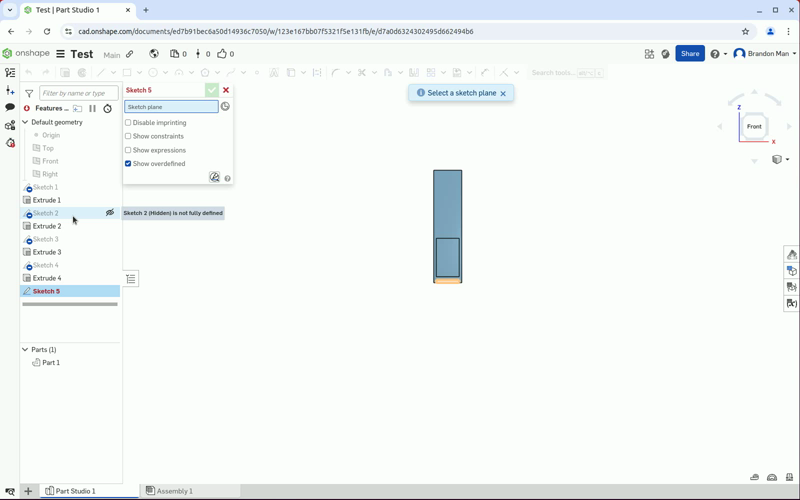
mouse_move(73, 163)
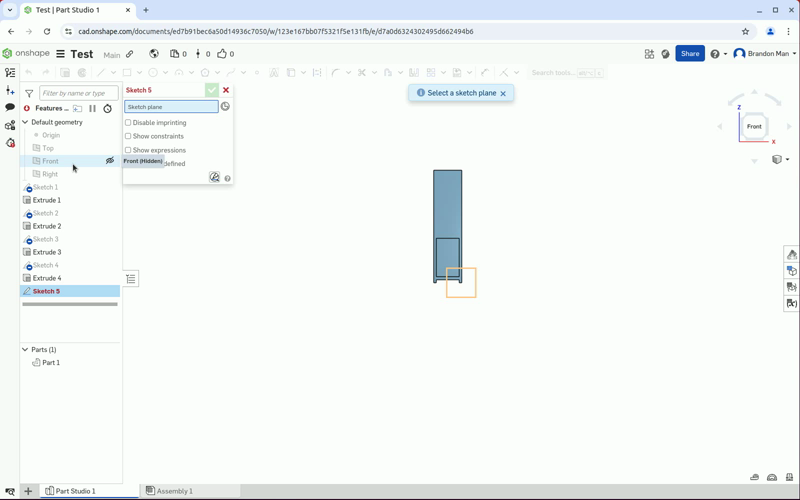
click(73, 163)
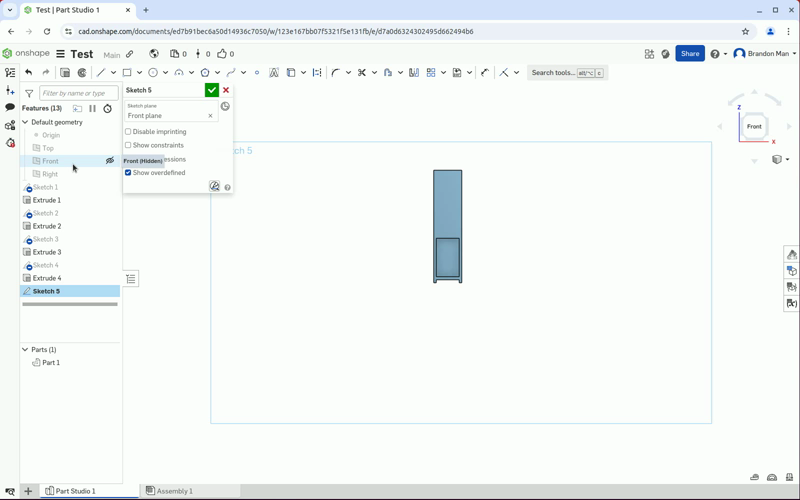
mouse_move(73, 352)
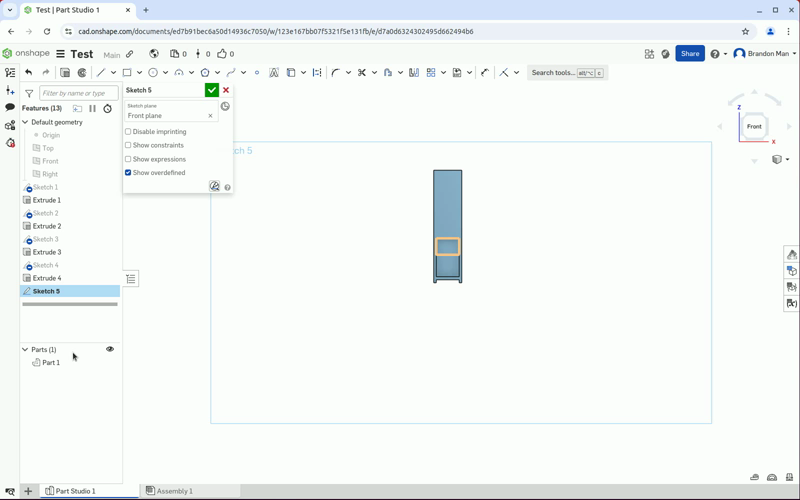
key(y)
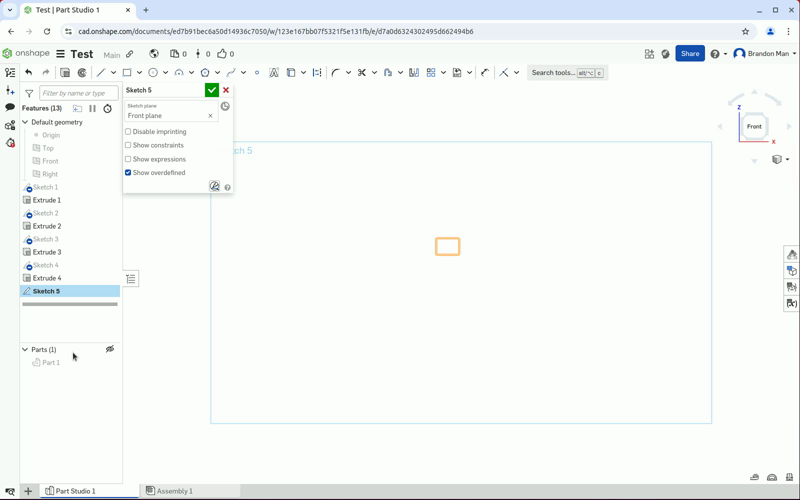
key(l)
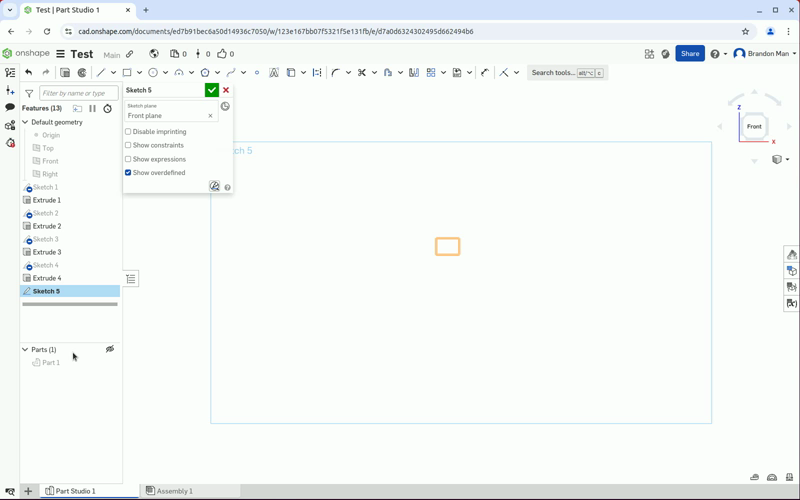
key_down(shift)
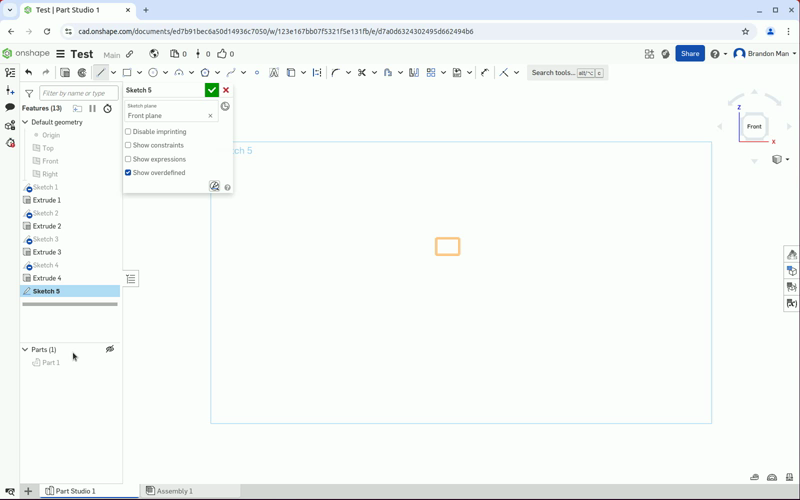
mouse_move(436, 238)
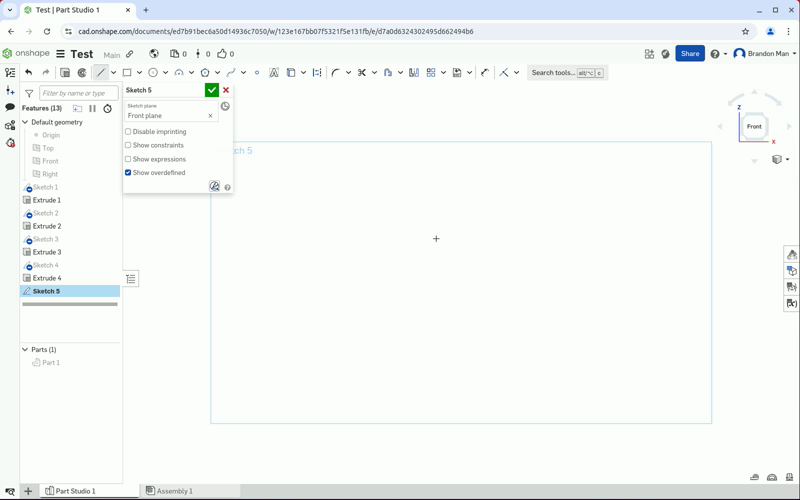
click(436, 238)
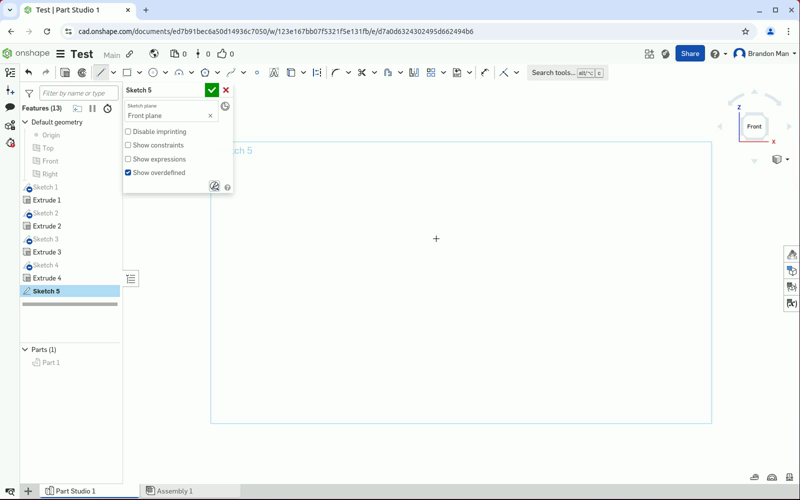
key_up(shift)
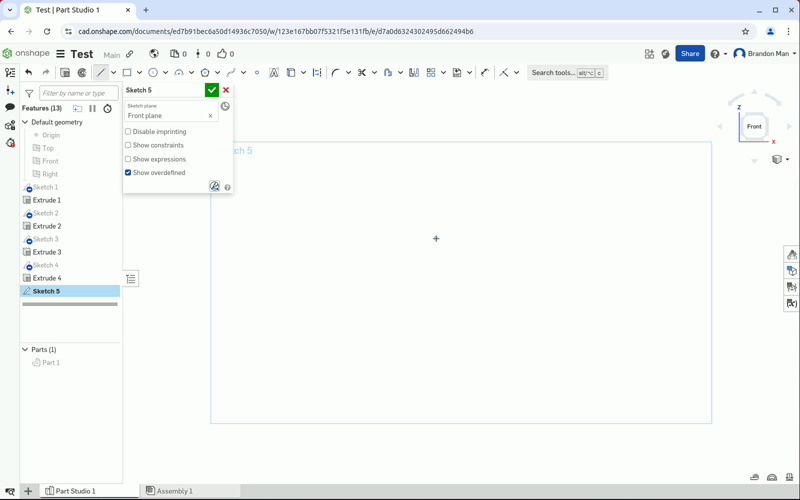
key_down(shift)
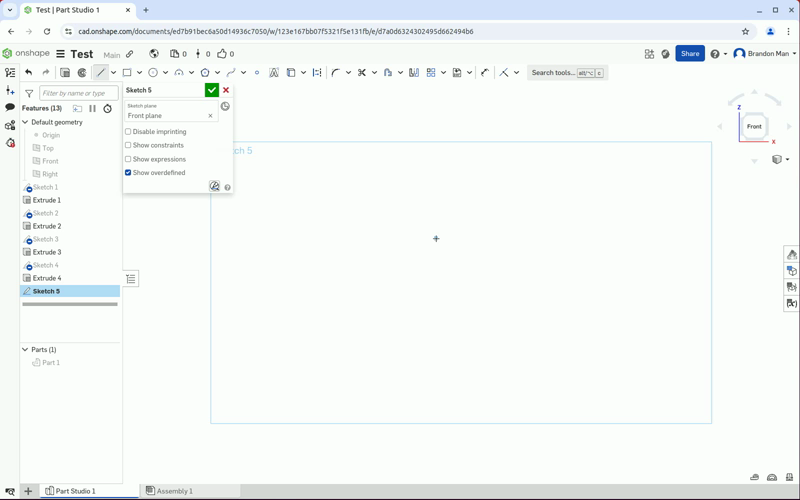
mouse_move(466, 238)
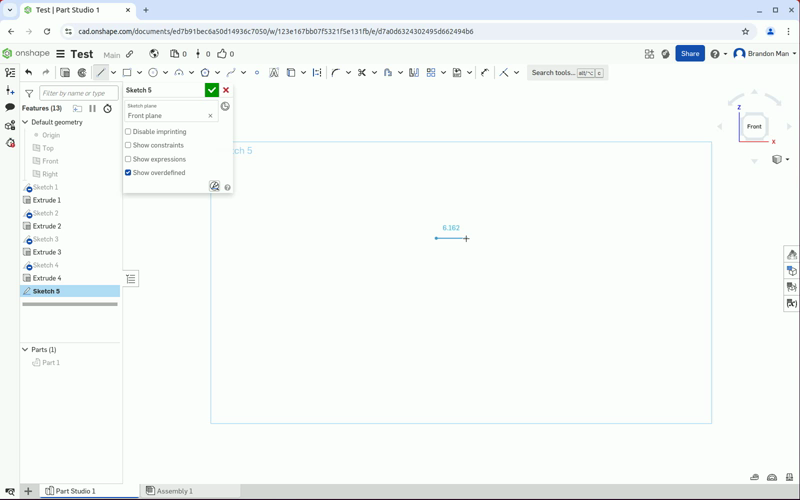
mouse_move(459, 238)
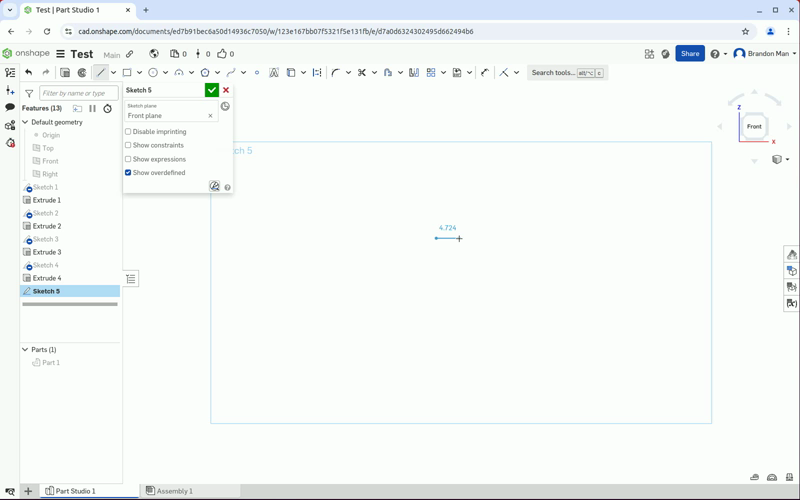
click(459, 238)
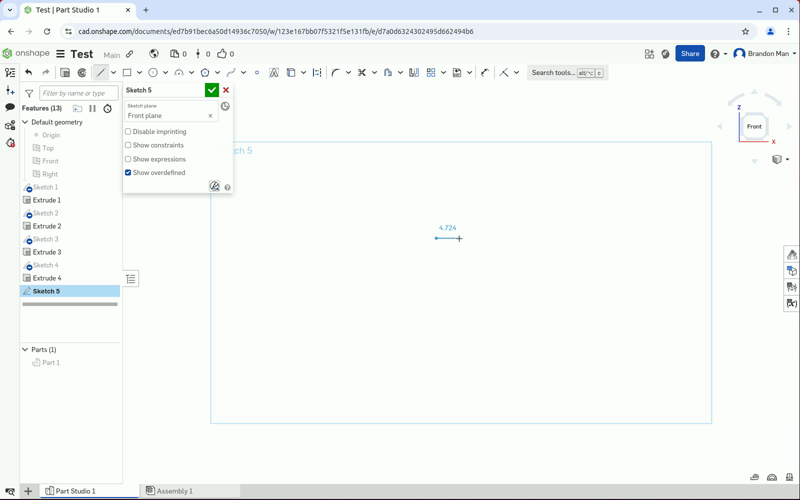
key_up(shift)
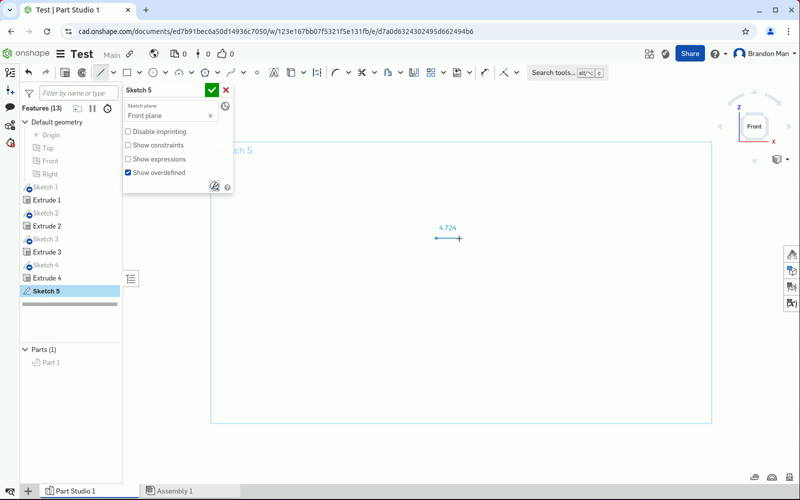
key_down(shift)
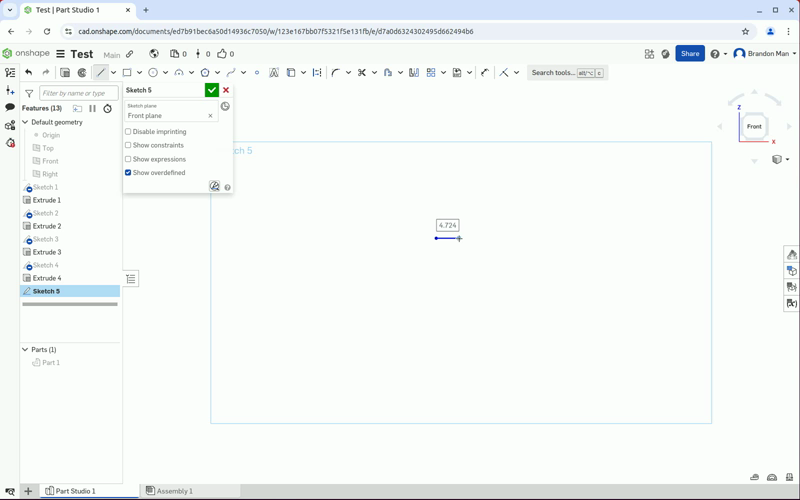
mouse_move(489, 238)
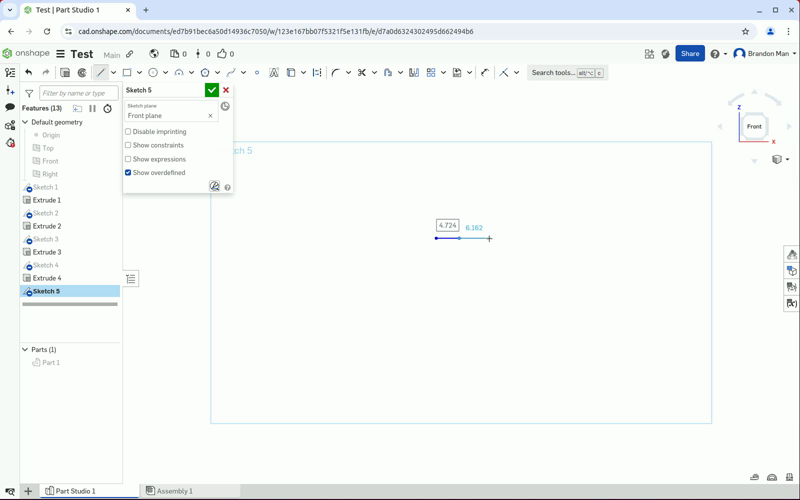
mouse_move(459, 221)
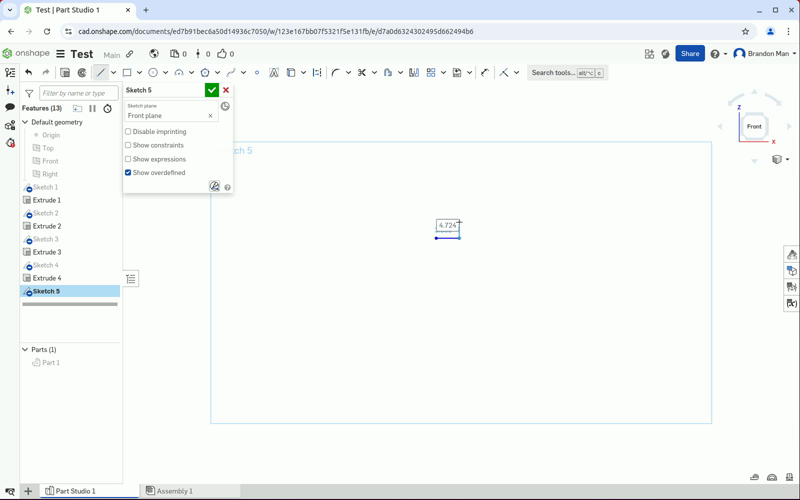
click(459, 221)
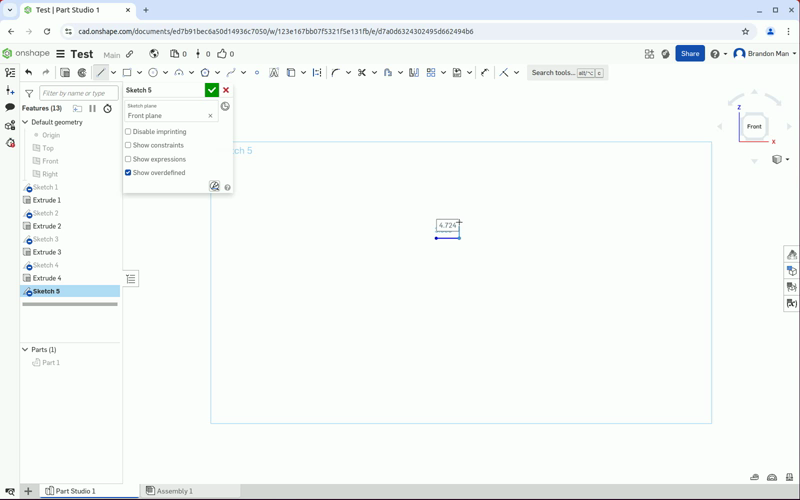
key_up(shift)
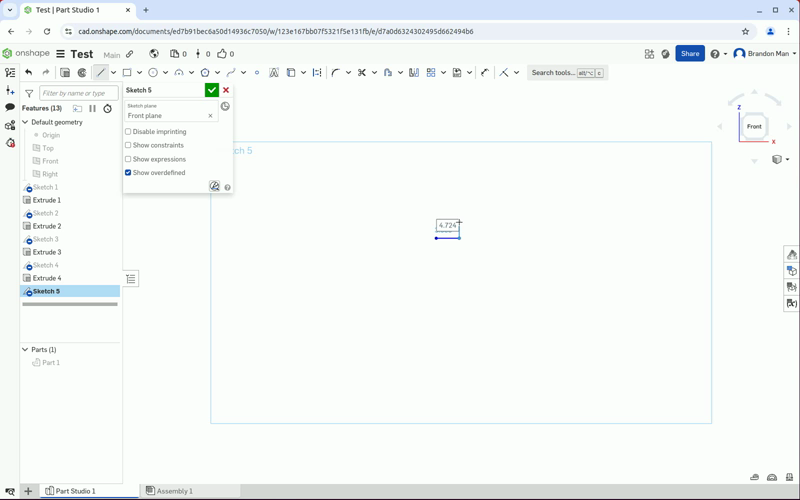
key_down(shift)
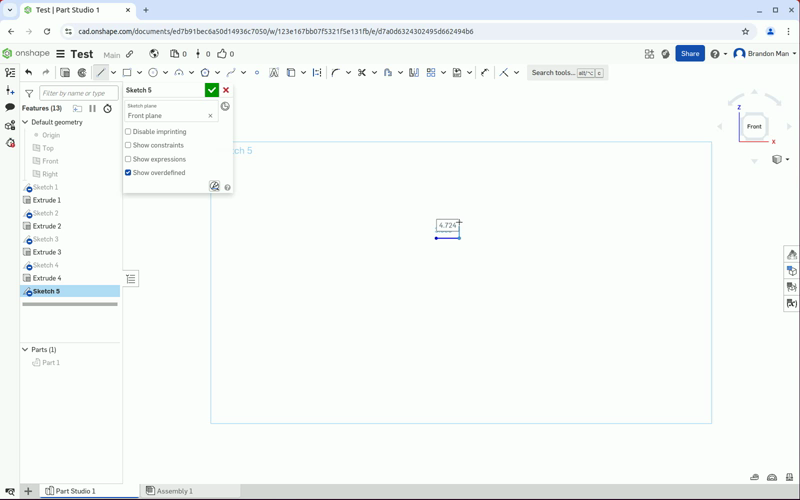
mouse_move(489, 221)
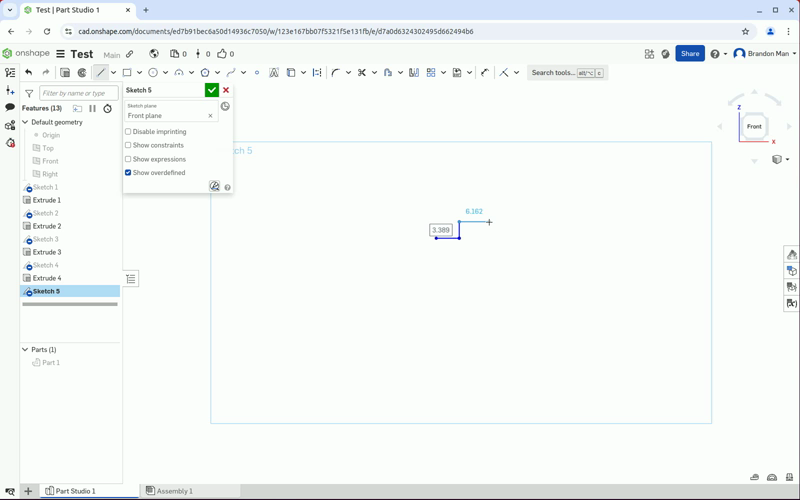
mouse_move(436, 221)
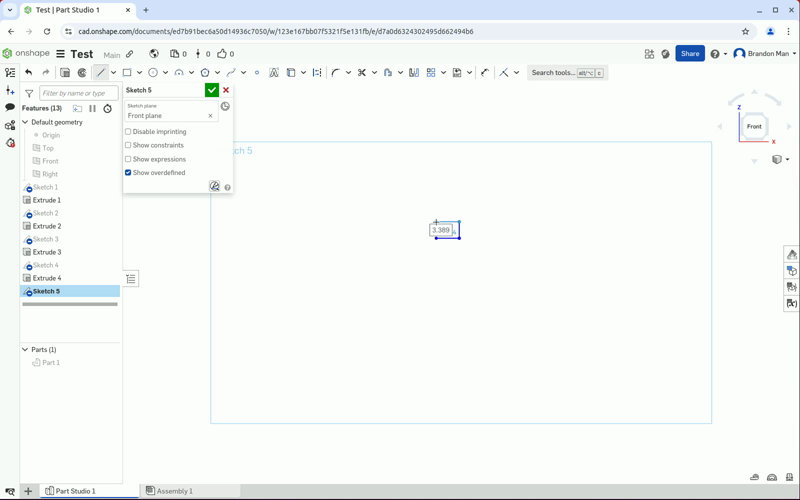
click(436, 221)
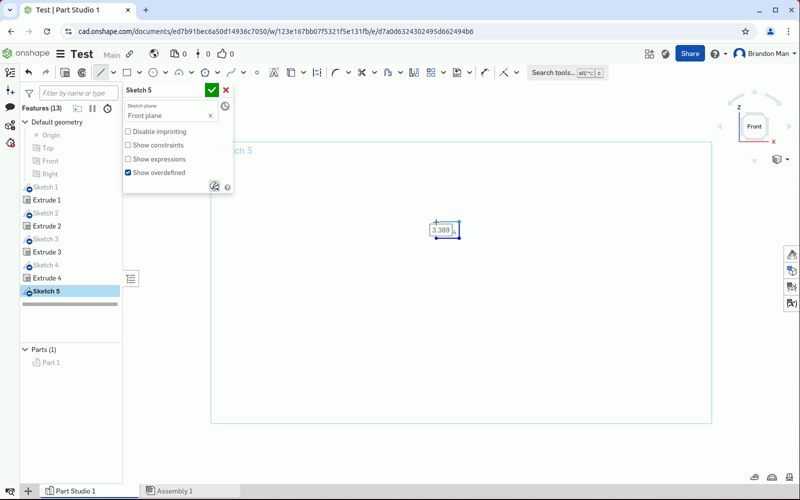
key_up(shift)
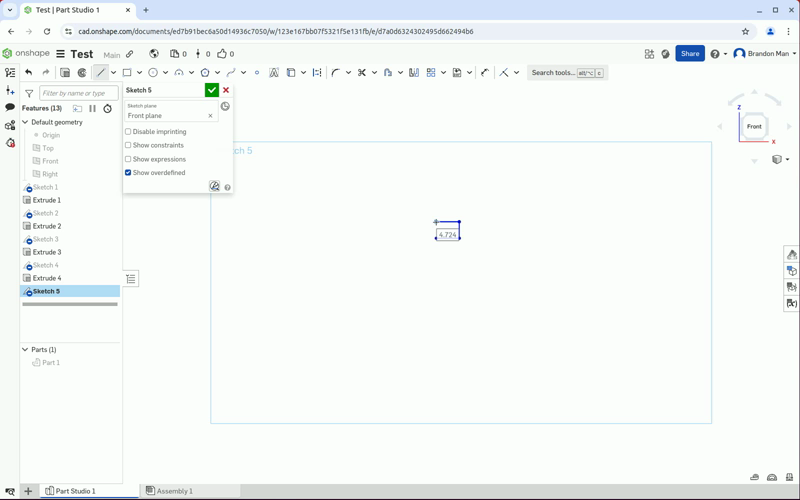
mouse_move(466, 221)
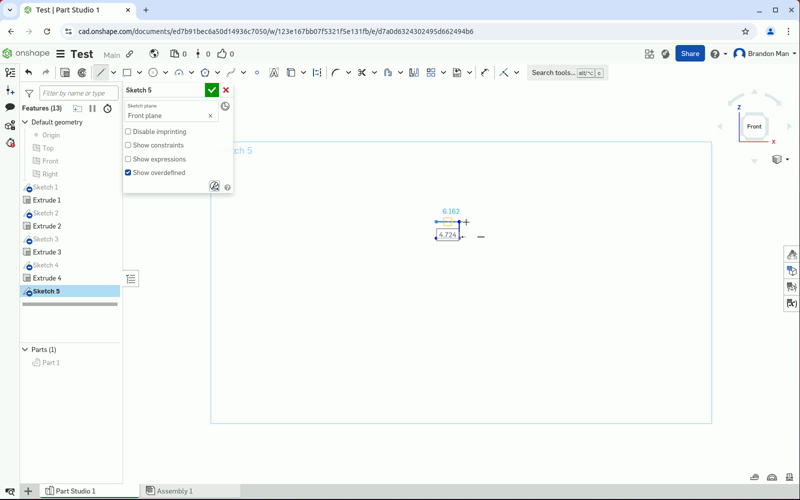
key_down(shift)
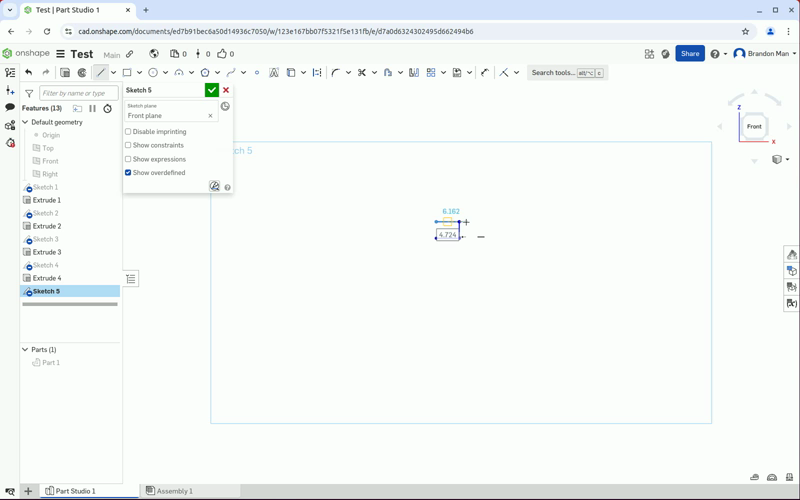
mouse_move(436, 238)
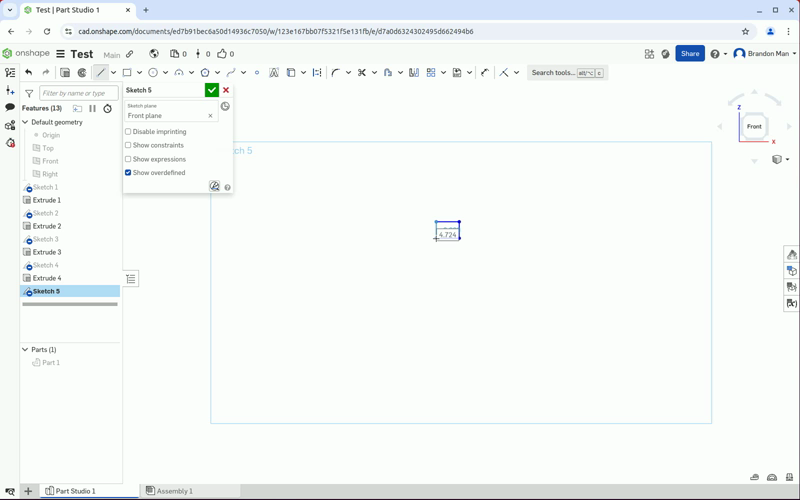
key_up(shift)
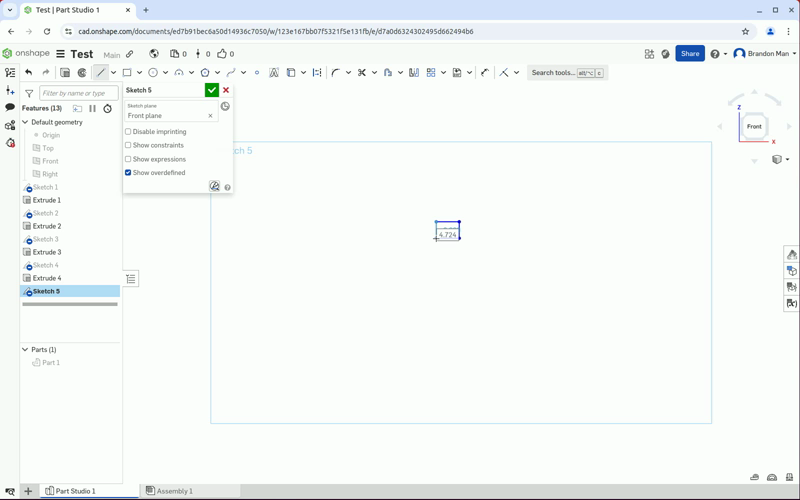
click(436, 238)
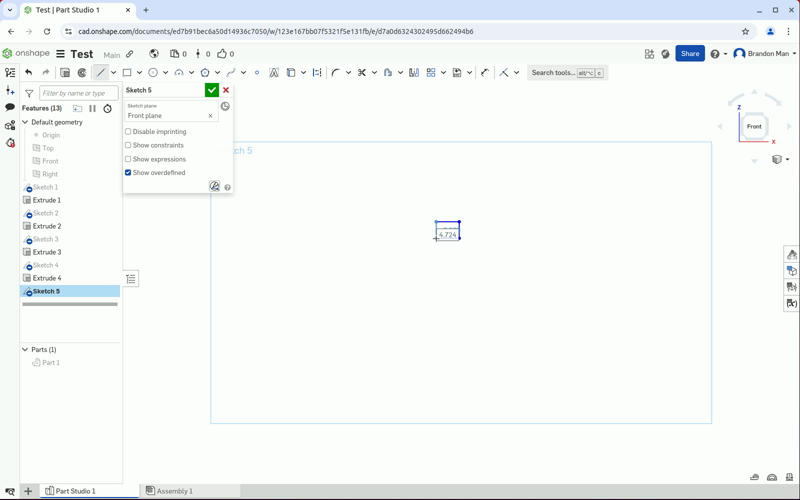
key(esc)
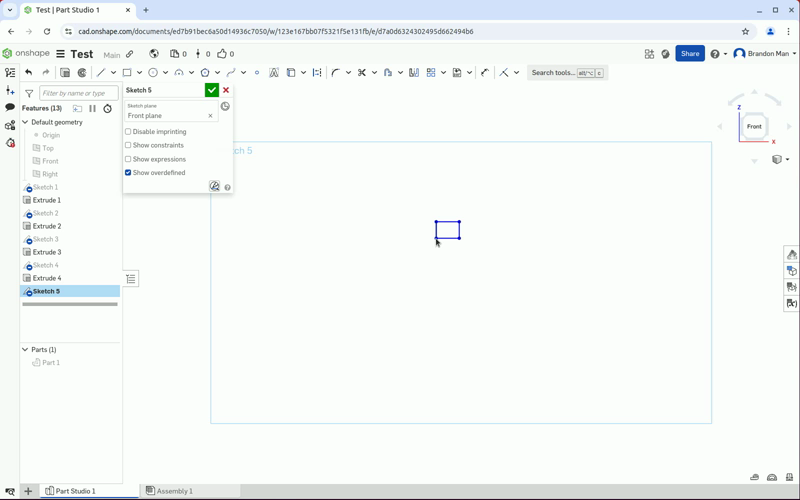
mouse_move(437, 233)
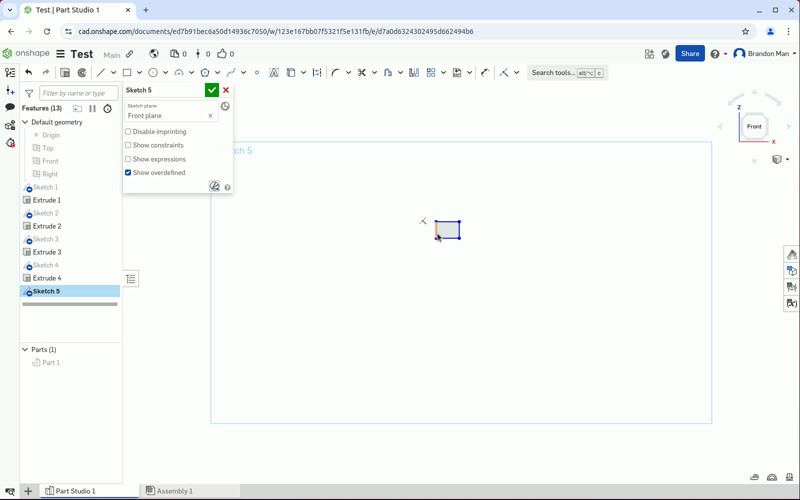
scroll(6)
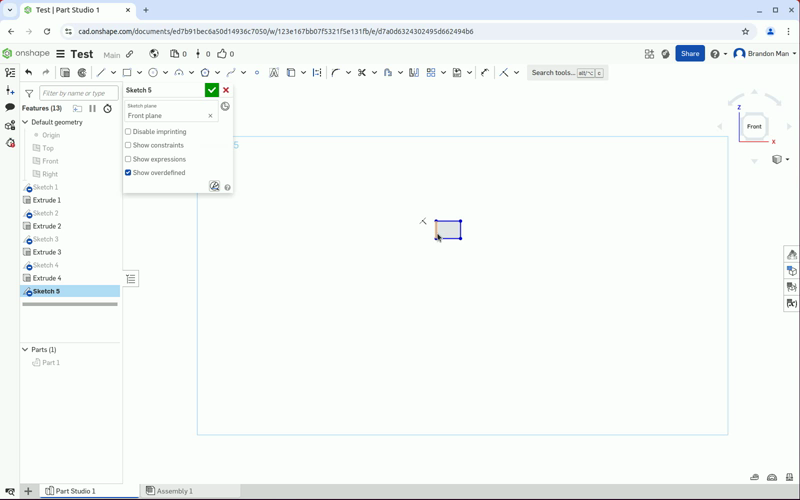
scroll(6)
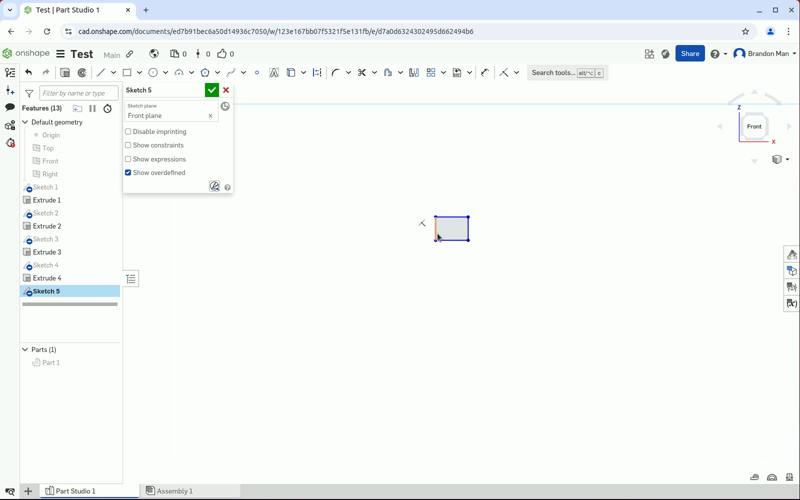
scroll(6)
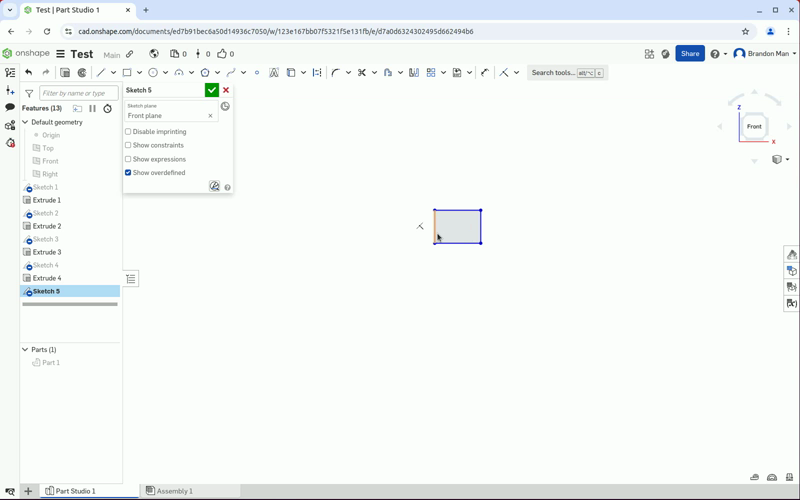
scroll(6)
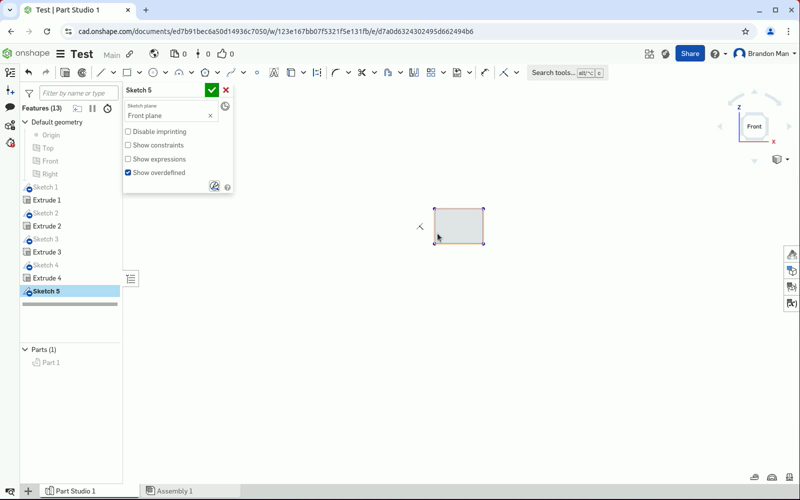
scroll(6)
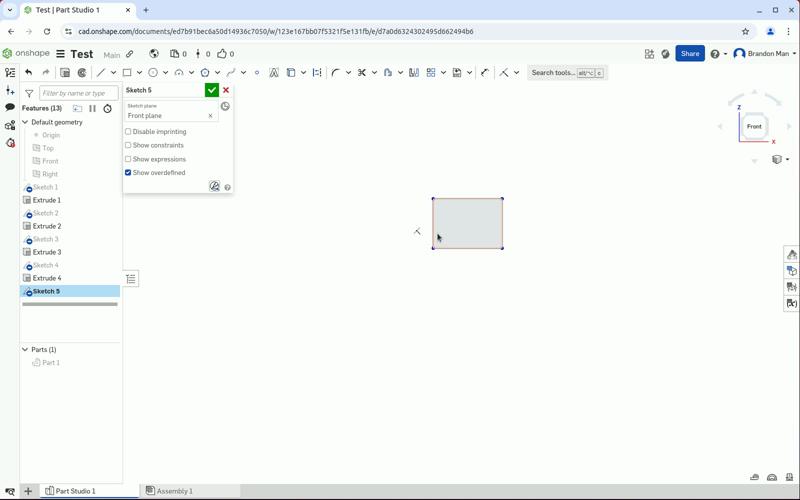
scroll(6)
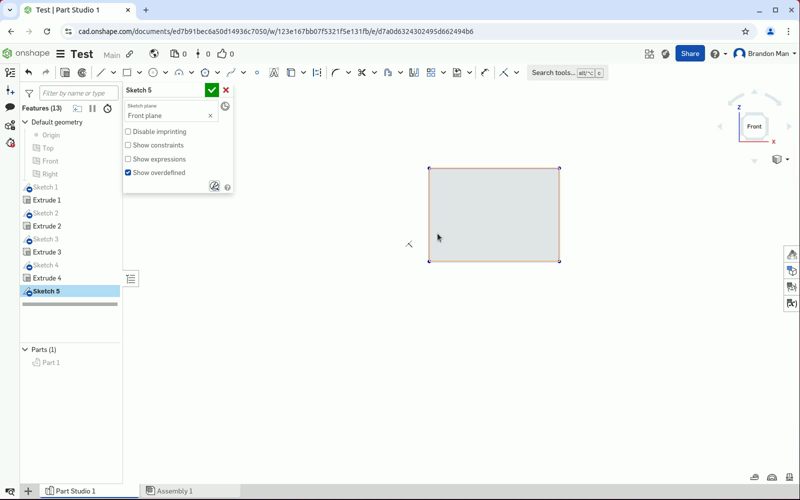
scroll(6)
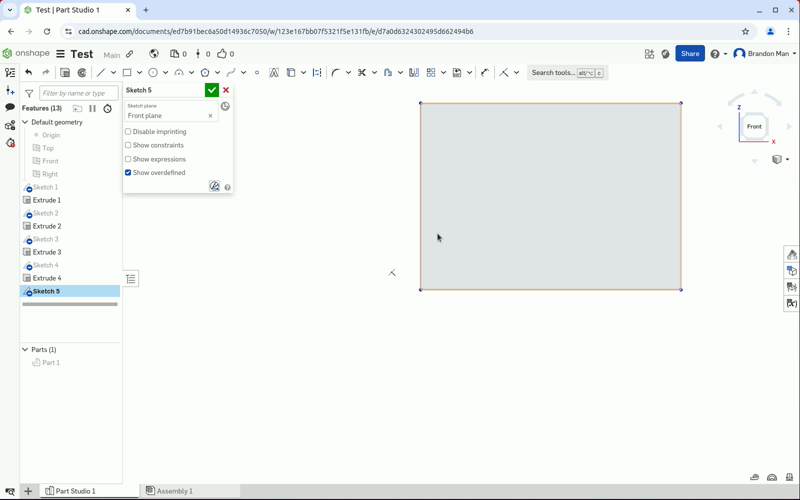
click(437, 233)
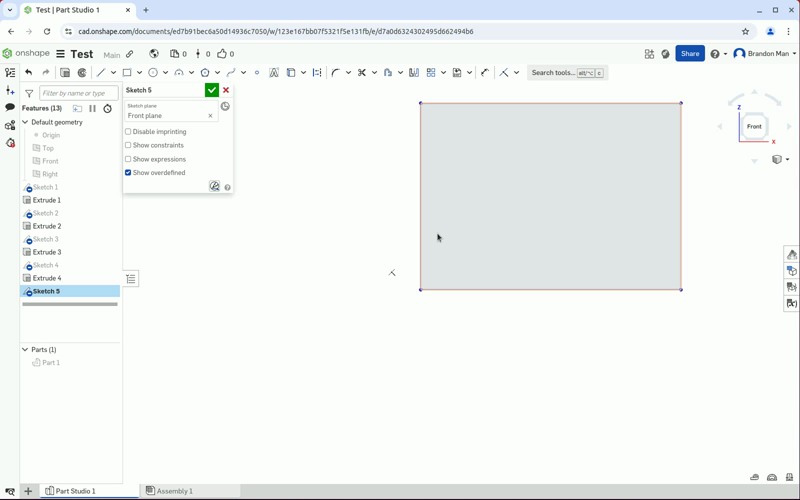
scroll(-6)
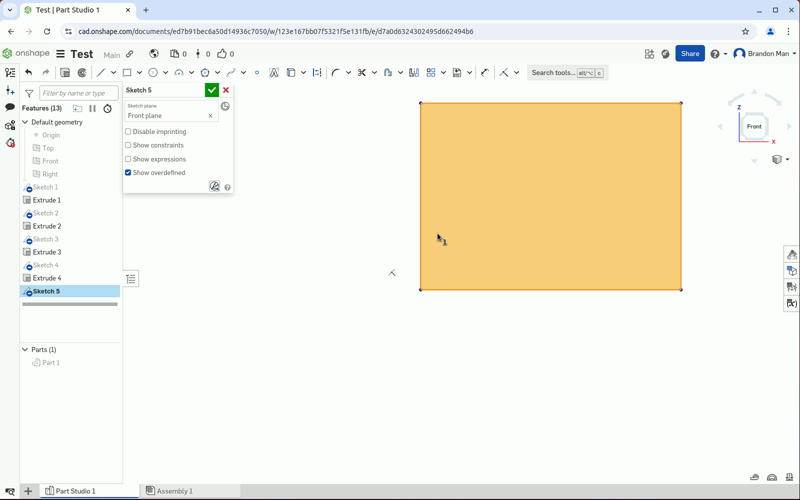
scroll(-6)
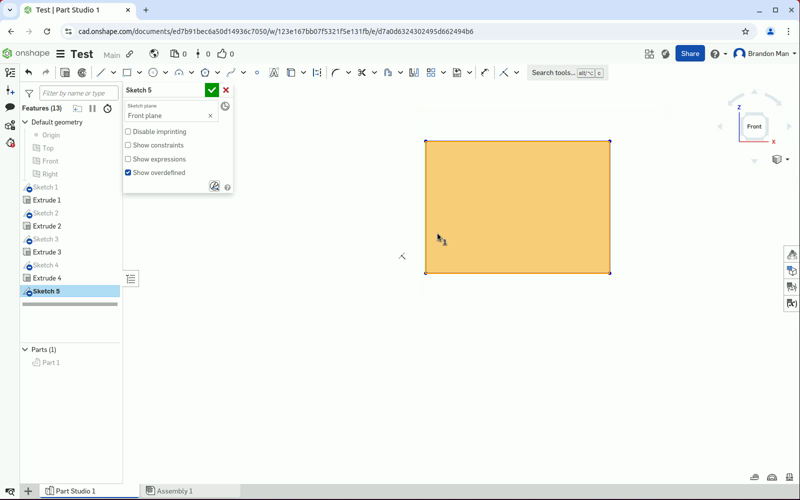
scroll(-6)
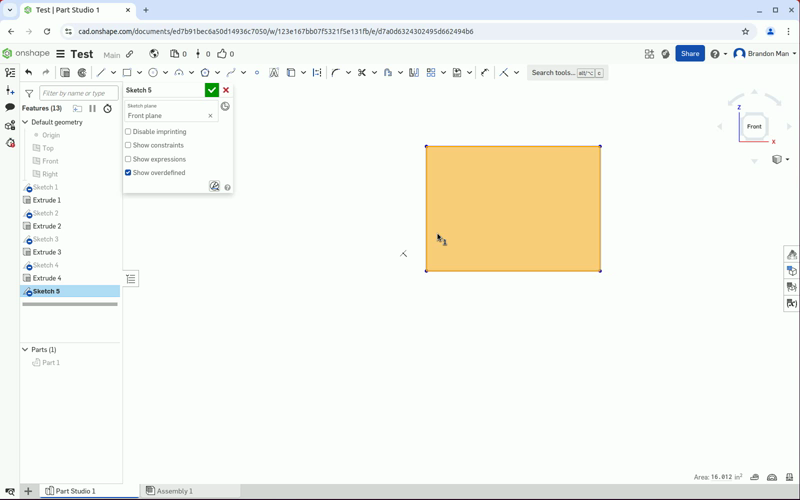
scroll(-6)
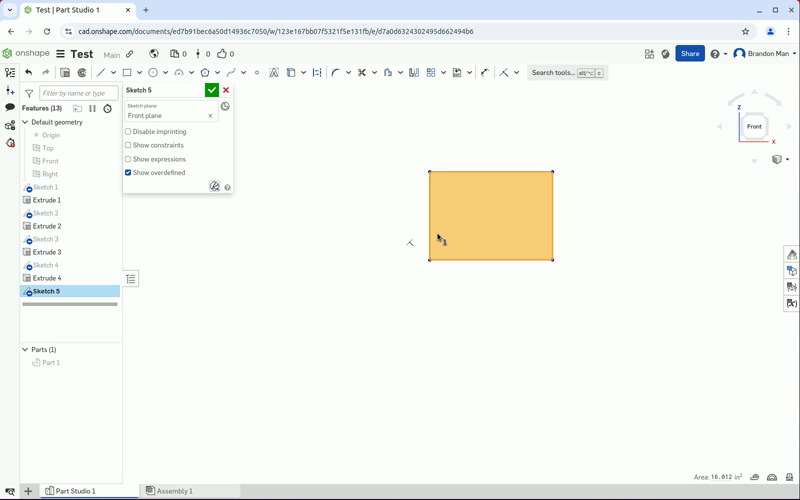
scroll(-6)
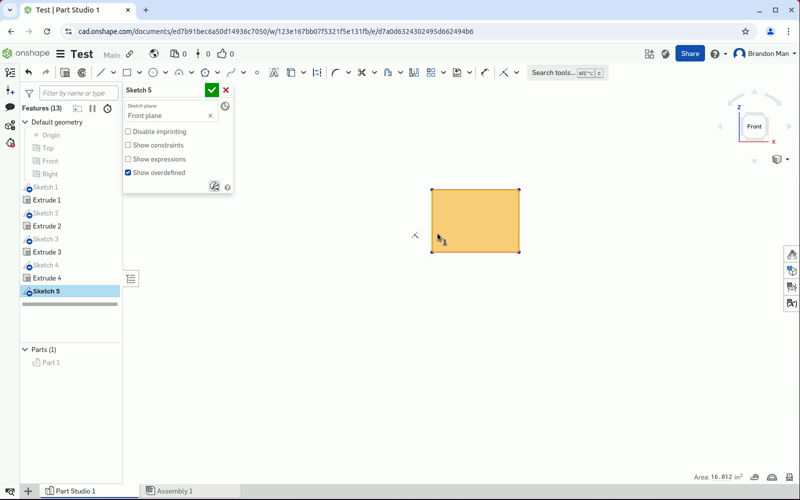
scroll(-6)
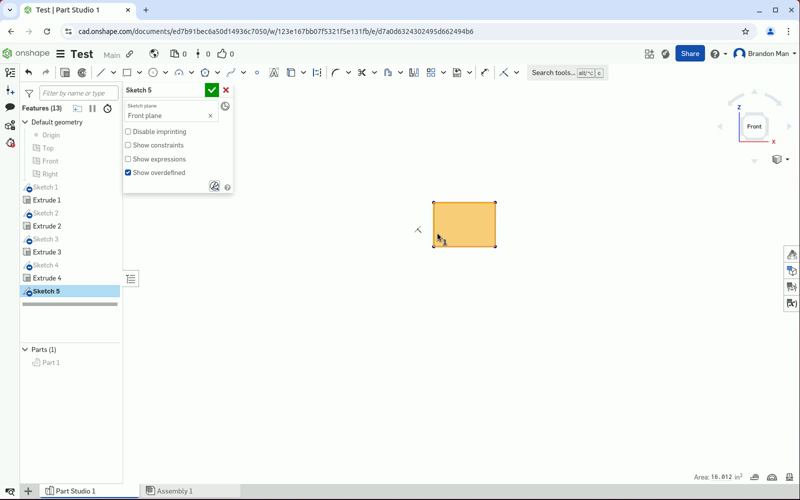
scroll(-6)
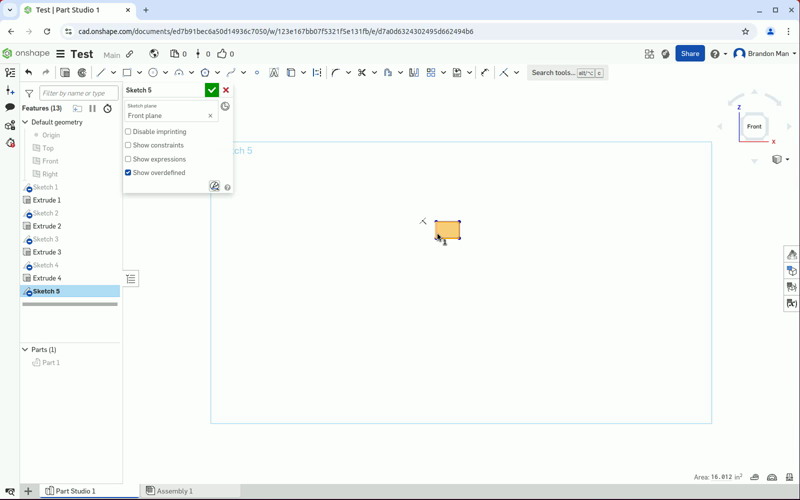
mouse_move(73, 352)
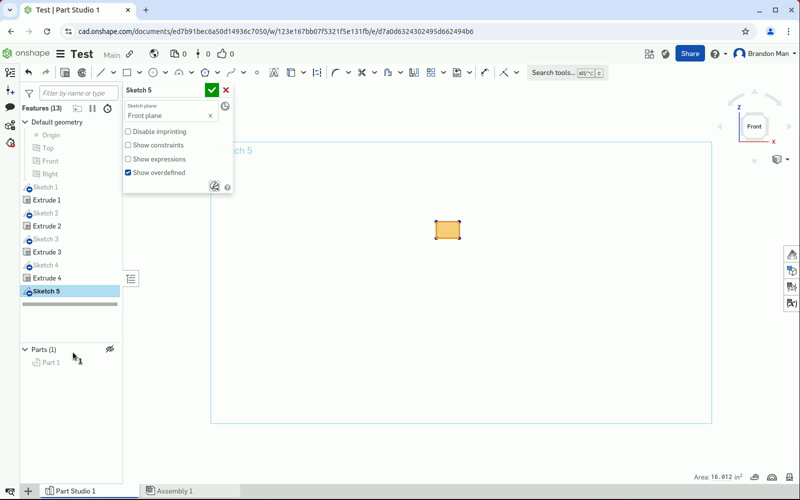
key(shift+y)
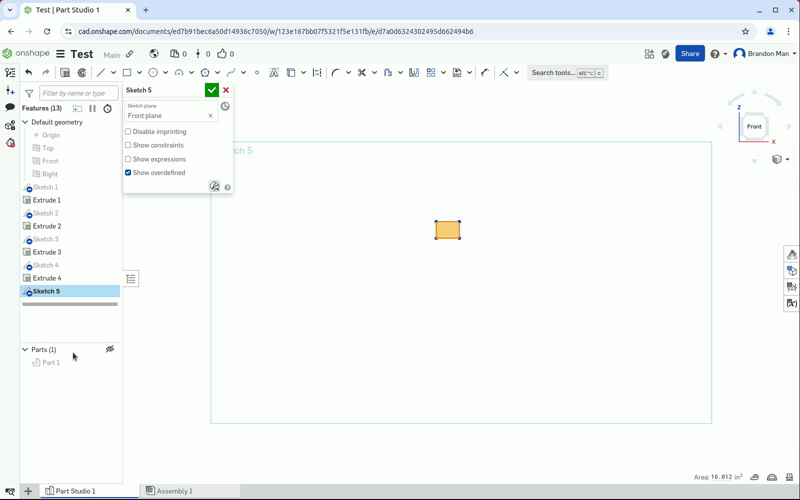
key(shift+e)
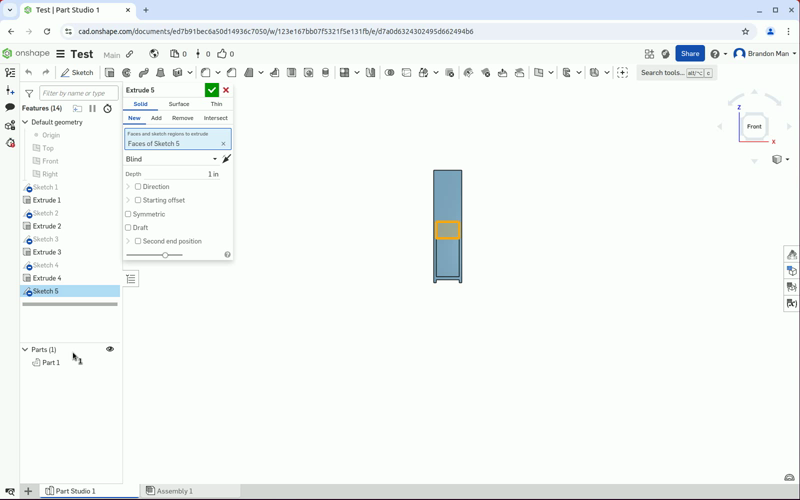
mouse_move(143, 106)
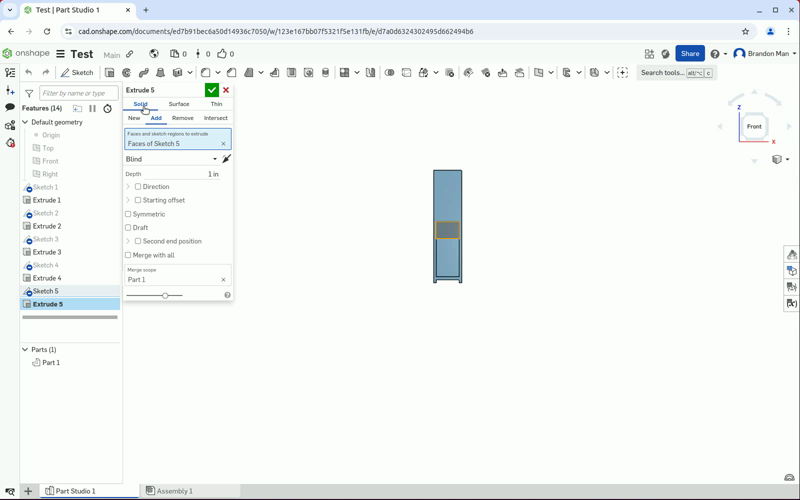
click(143, 106)
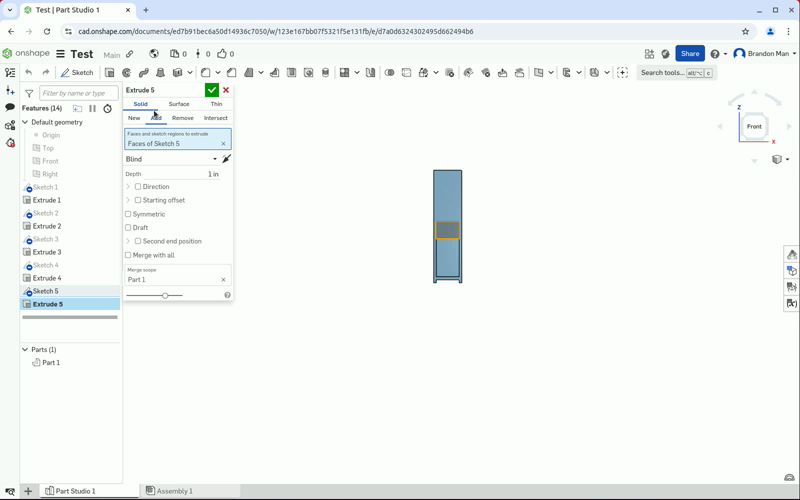
mouse_move(186, 120)
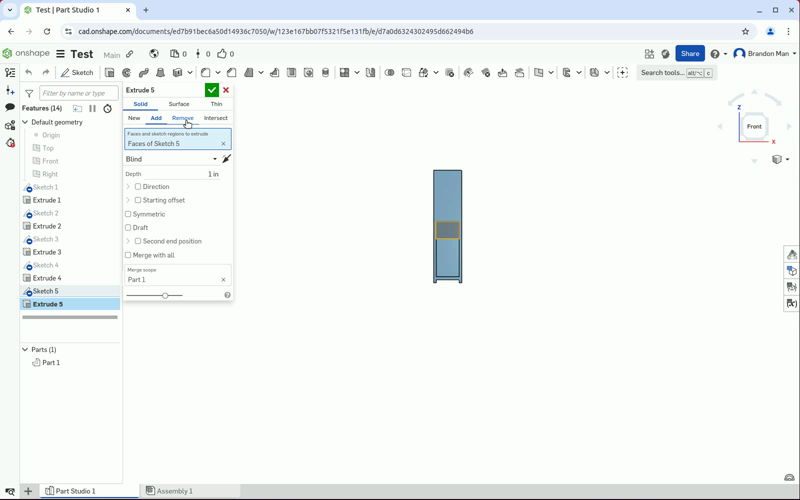
click(186, 120)
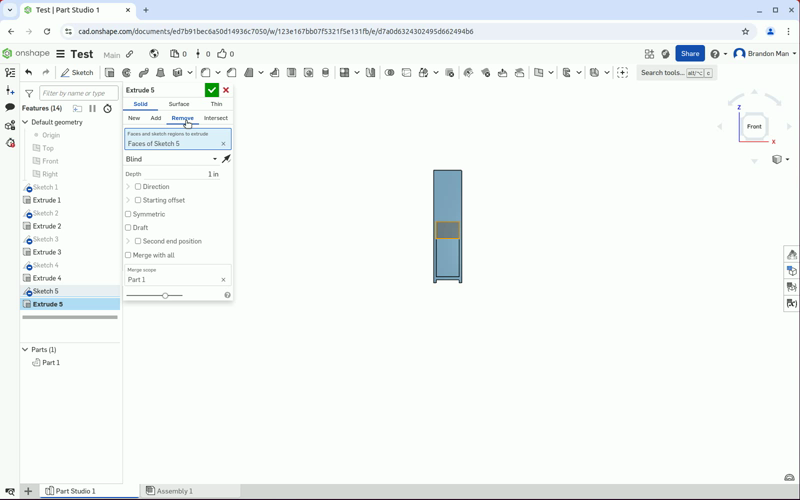
key(tab, 4)
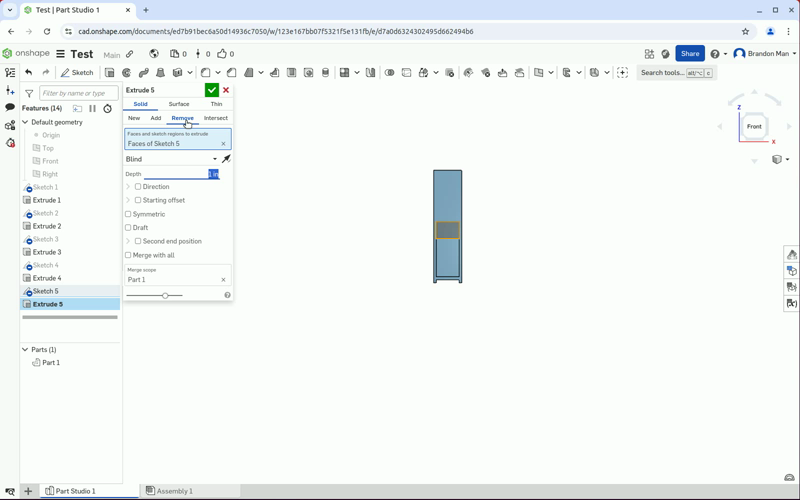
text(3.611)
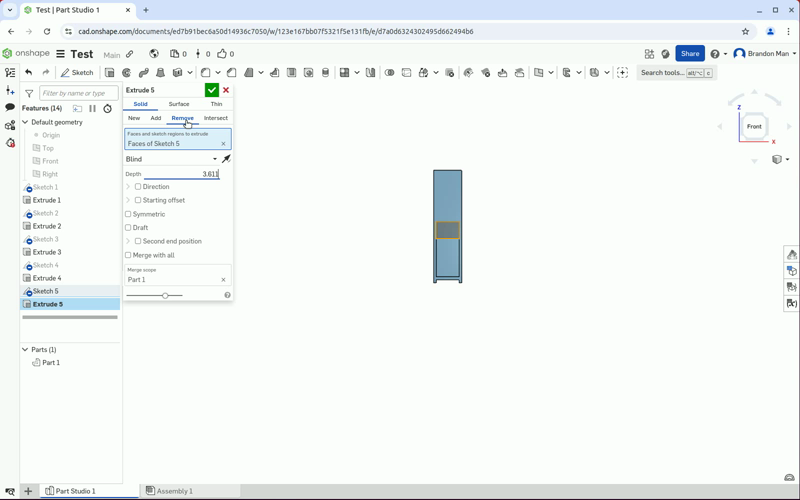
key(tab, 6)
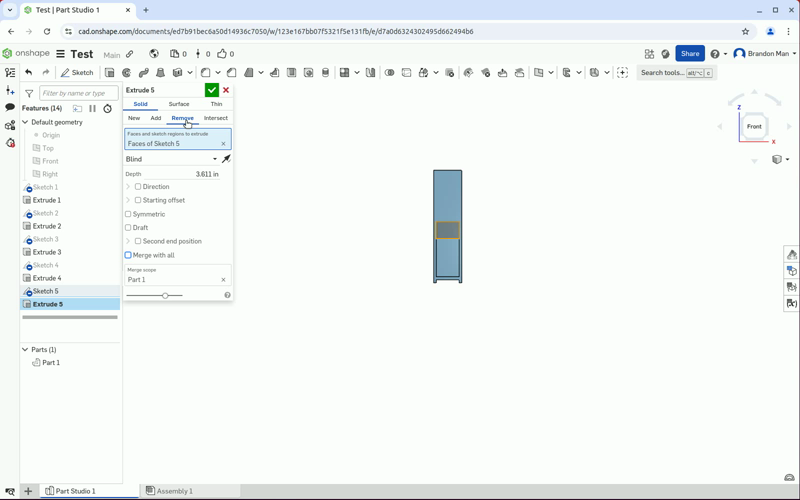
key(space)
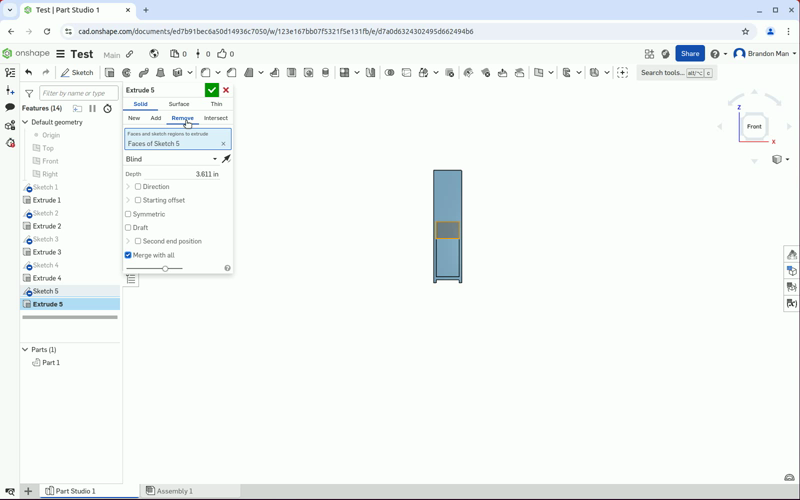
key(enter)
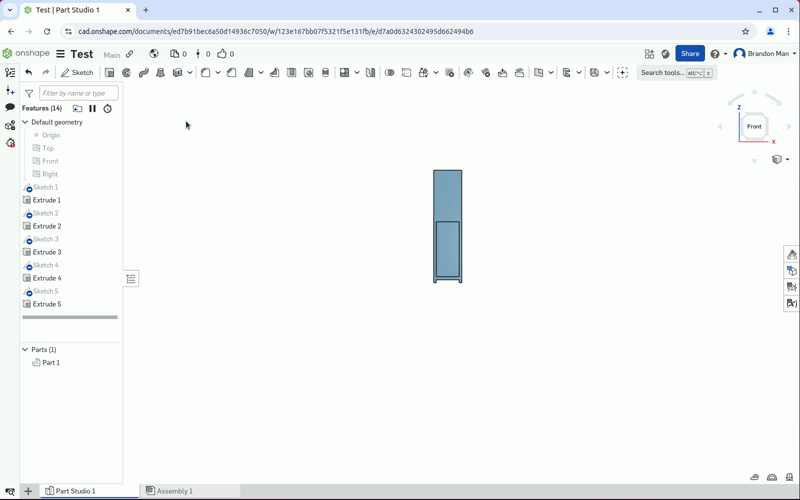
key(shift+h)
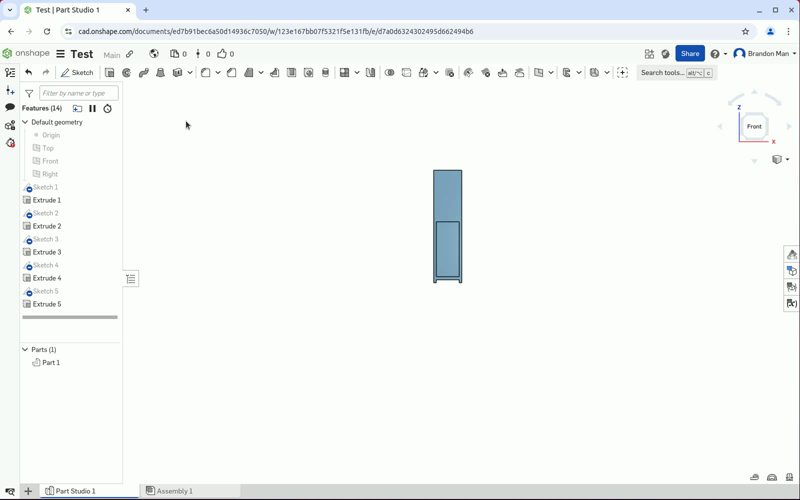
key(shift+h)
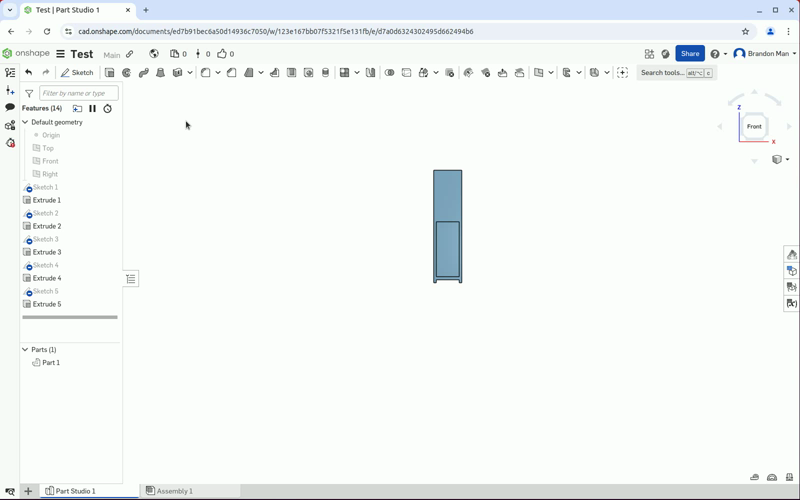
mouse_move(73, 189)
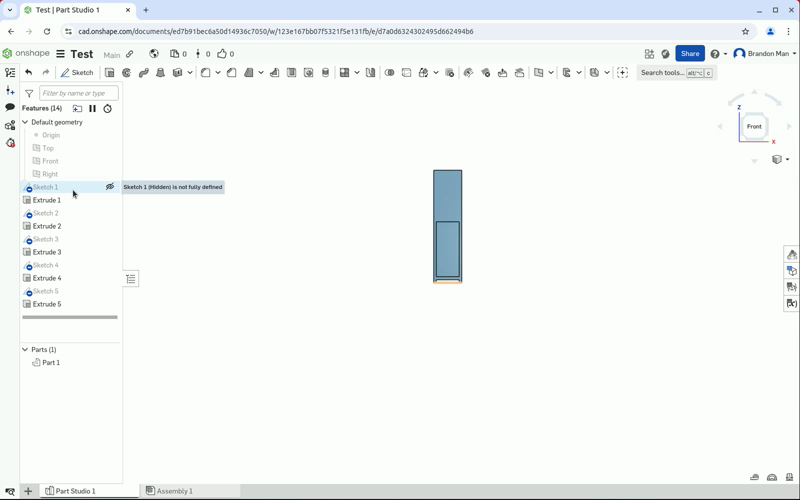
click(73, 189)
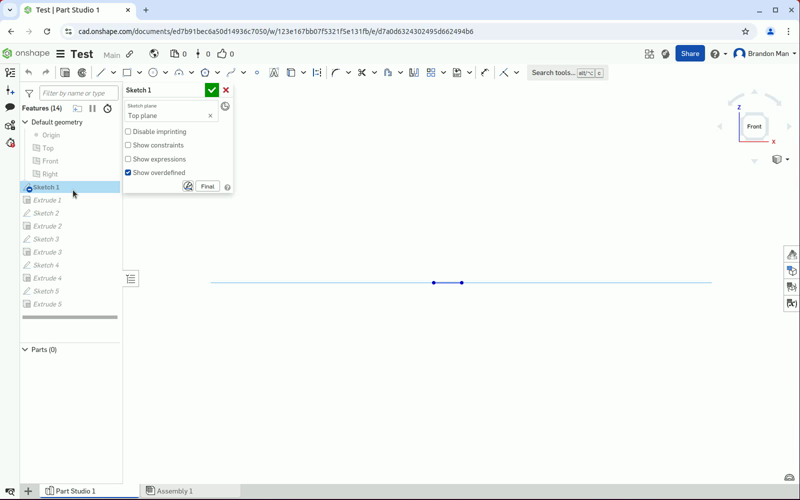
mouse_move(229, 92)
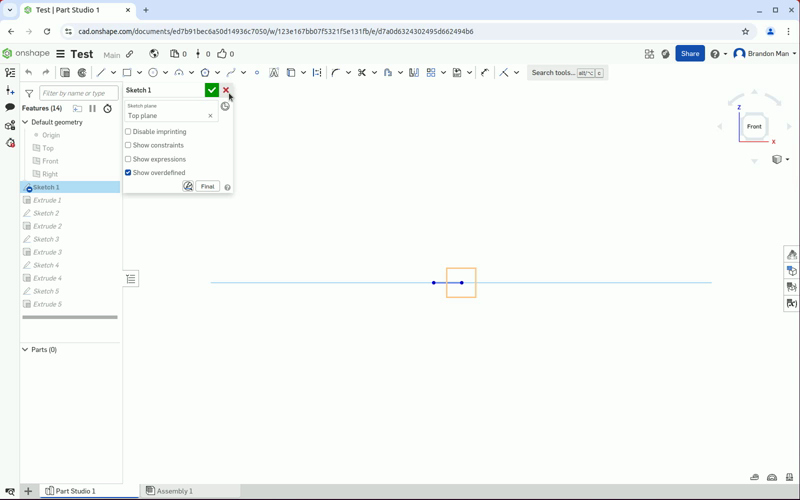
click(229, 92)
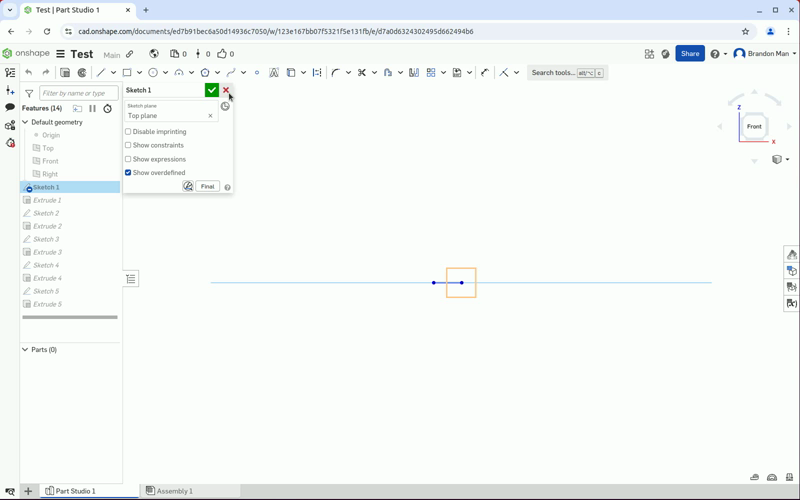
key(shift+s)
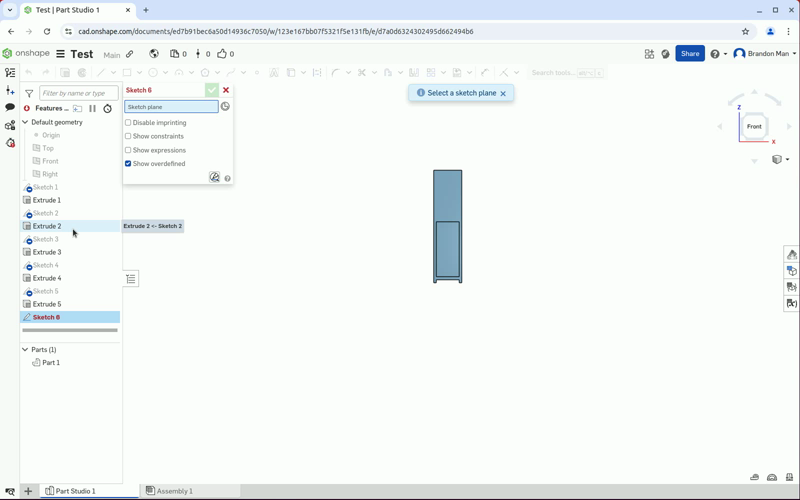
scroll(3)
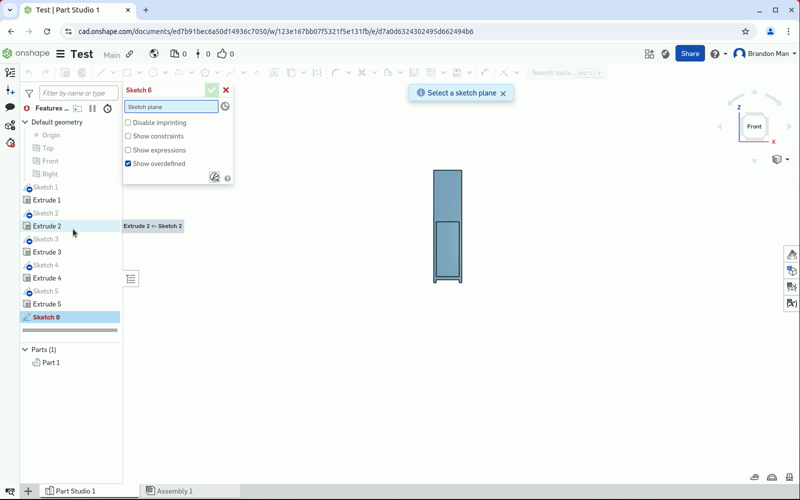
mouse_move(73, 163)
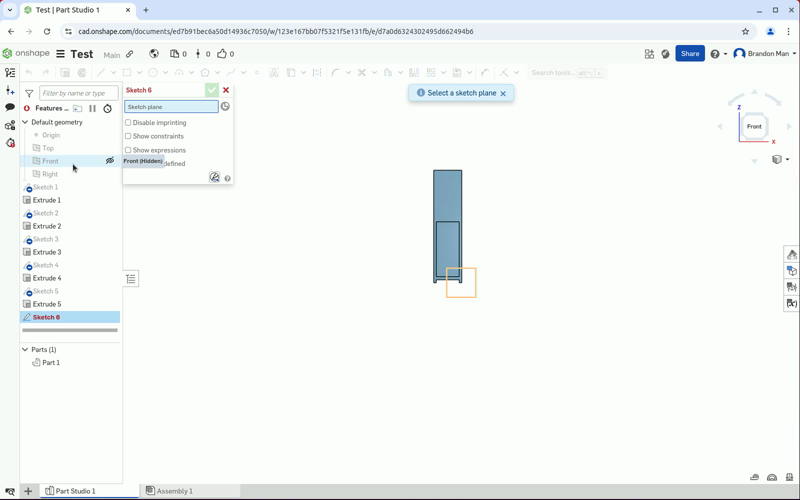
click(73, 163)
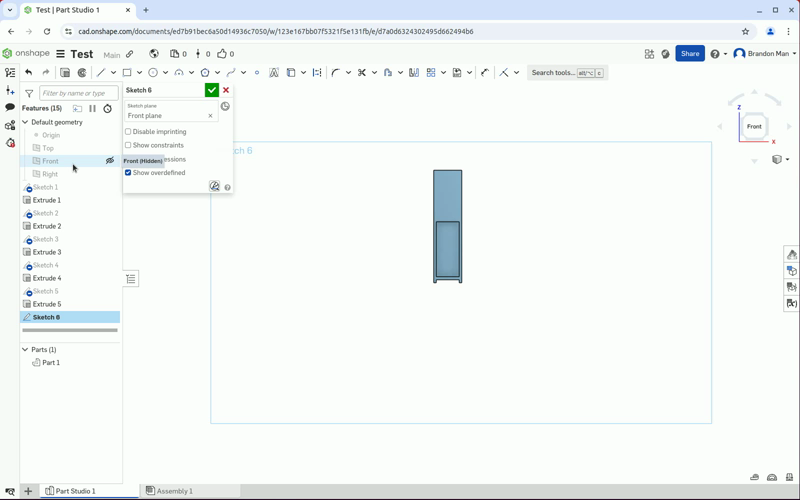
mouse_move(73, 352)
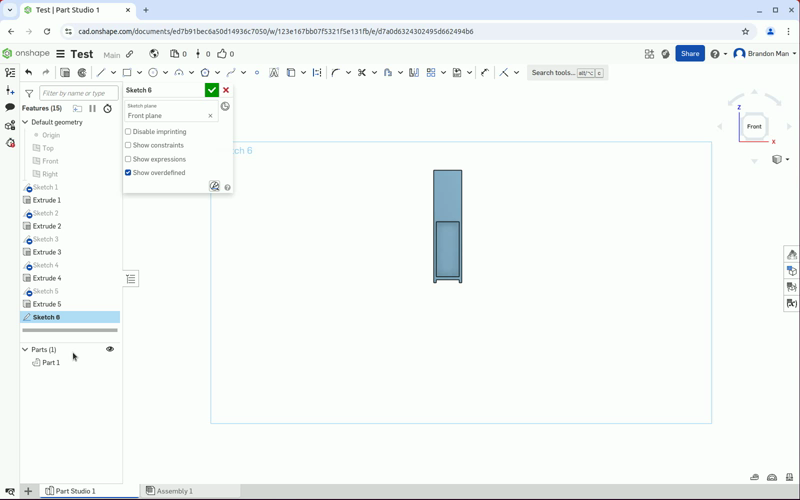
key(y)
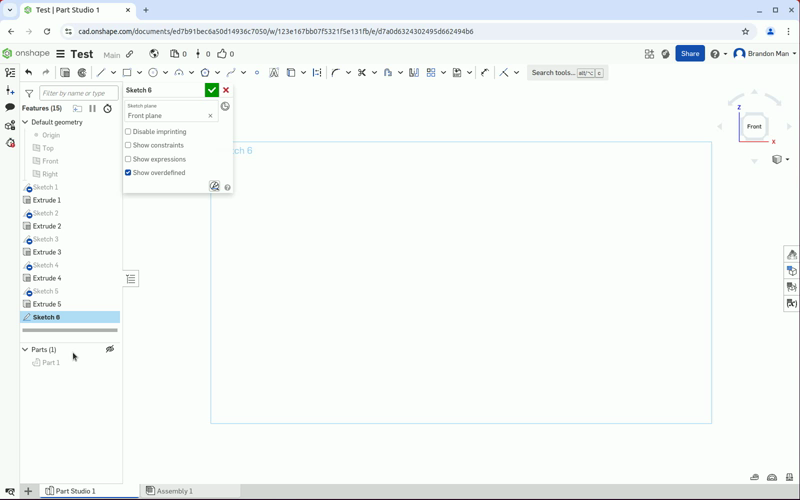
key(l)
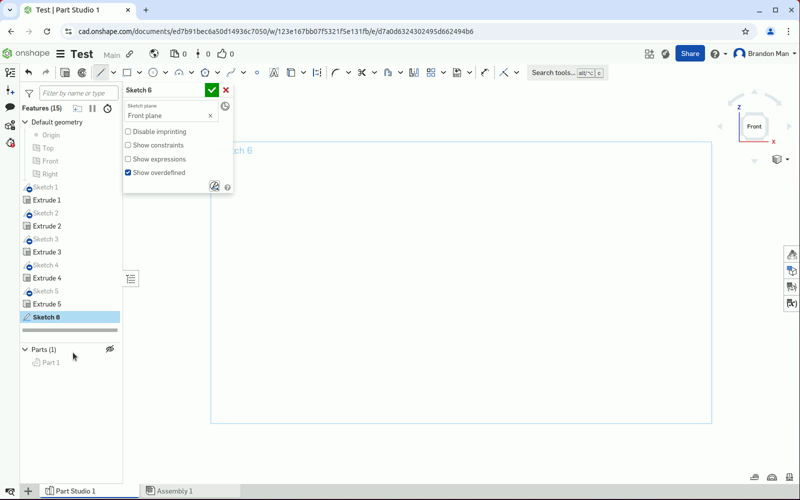
key_down(shift)
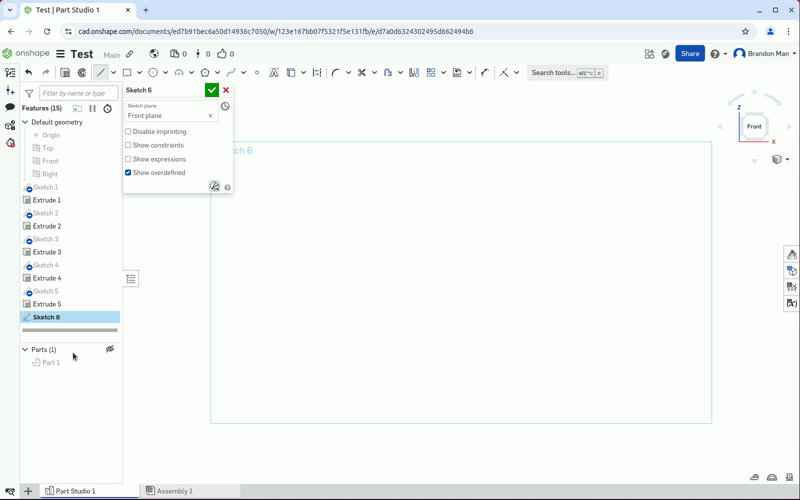
mouse_move(436, 222)
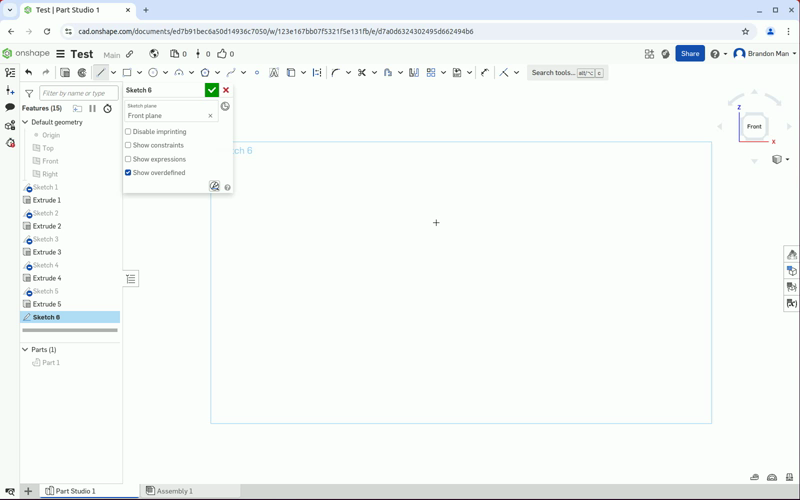
click(436, 222)
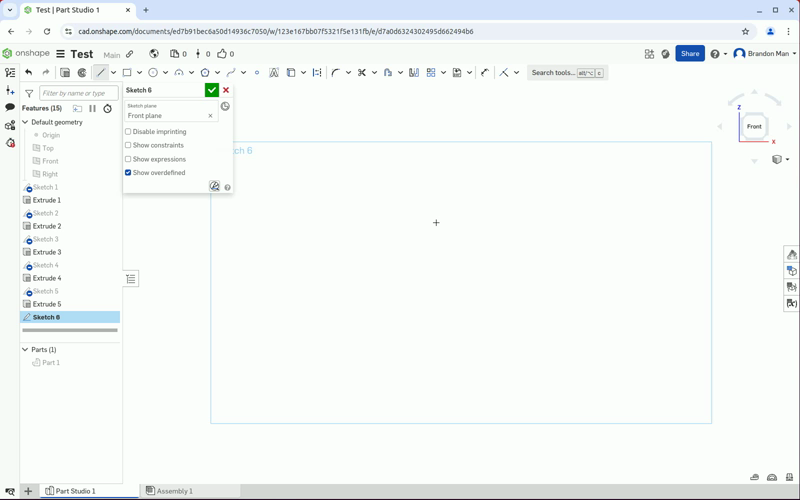
key_up(shift)
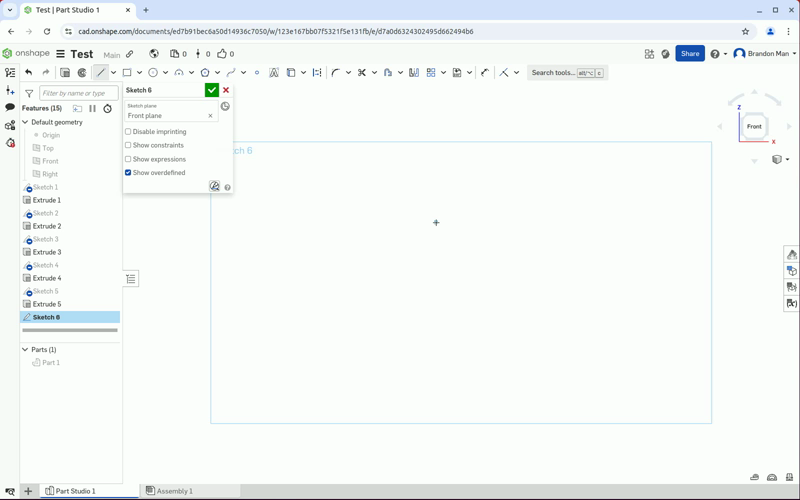
key_down(shift)
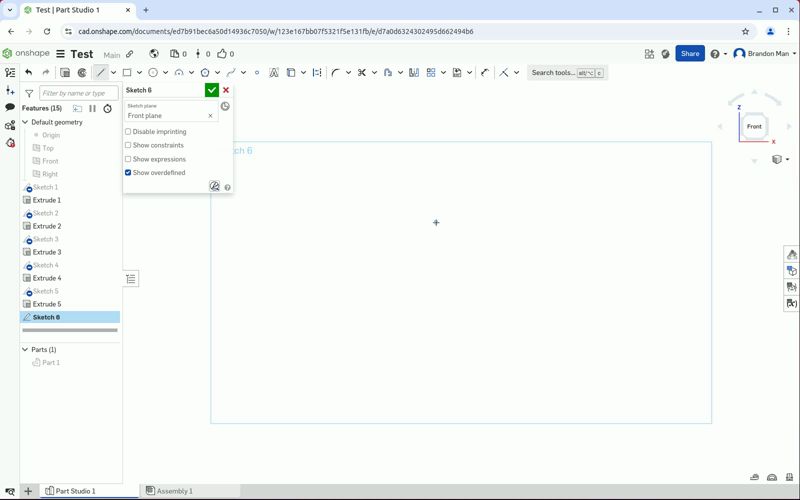
mouse_move(466, 222)
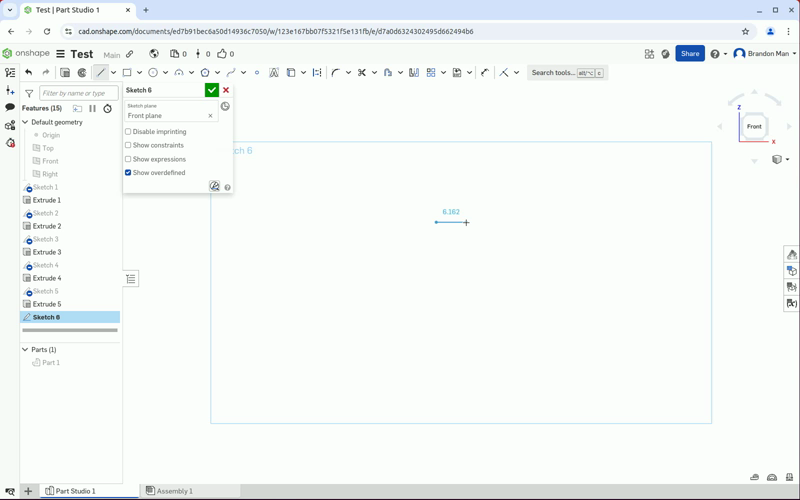
mouse_move(459, 222)
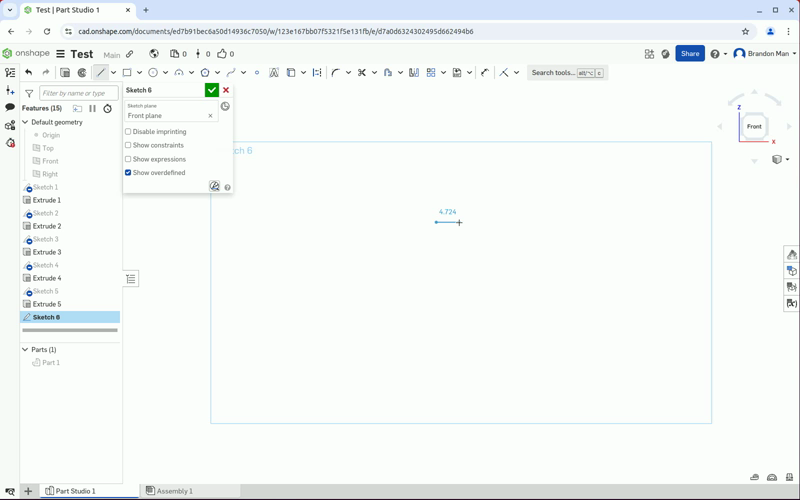
click(459, 222)
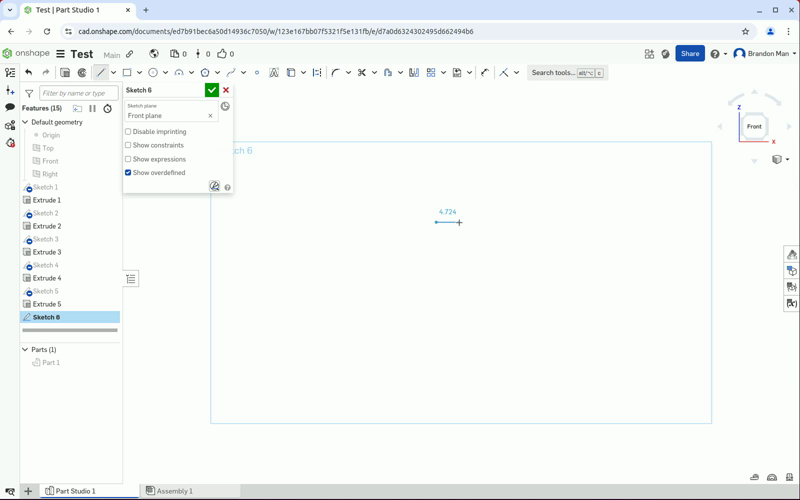
key_up(shift)
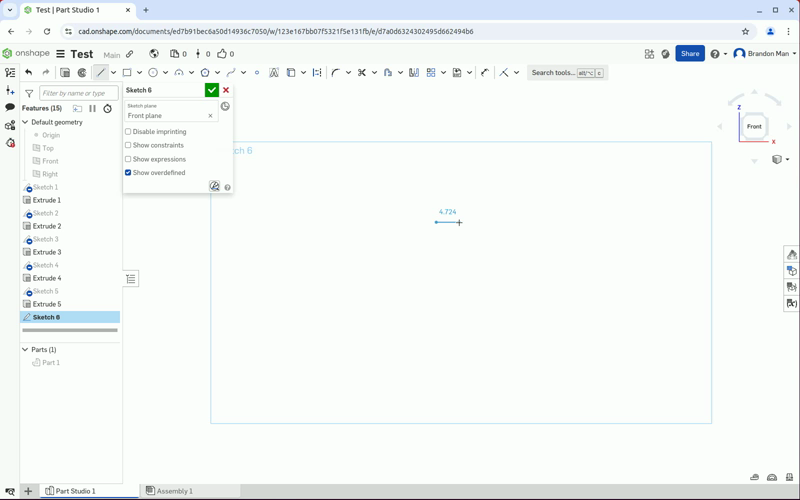
key_down(shift)
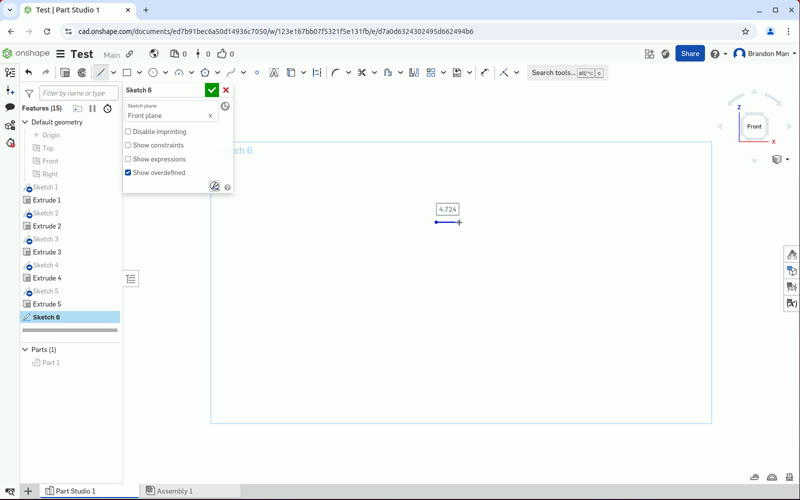
mouse_move(489, 222)
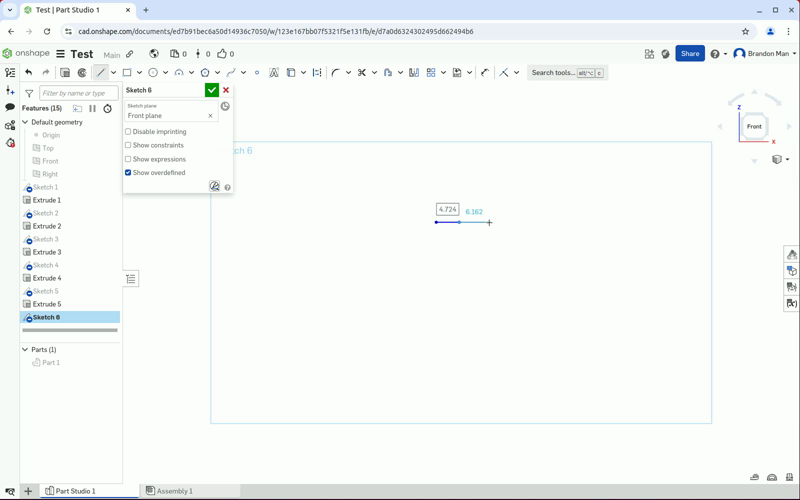
mouse_move(459, 205)
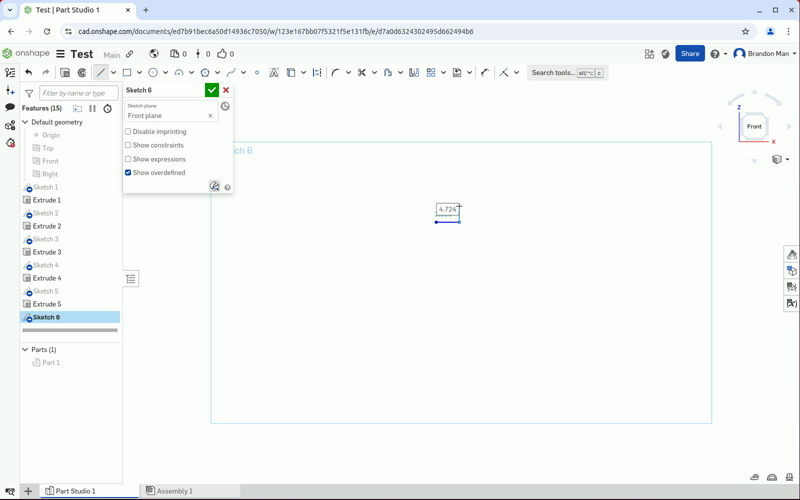
click(459, 205)
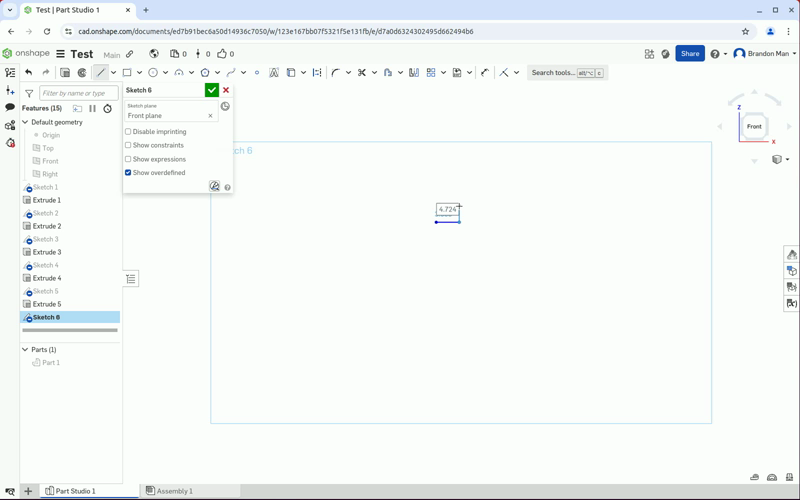
key_up(shift)
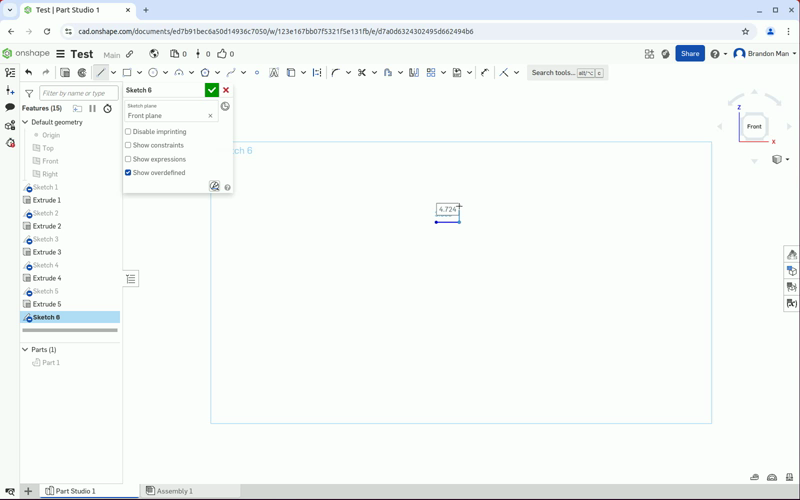
key_down(shift)
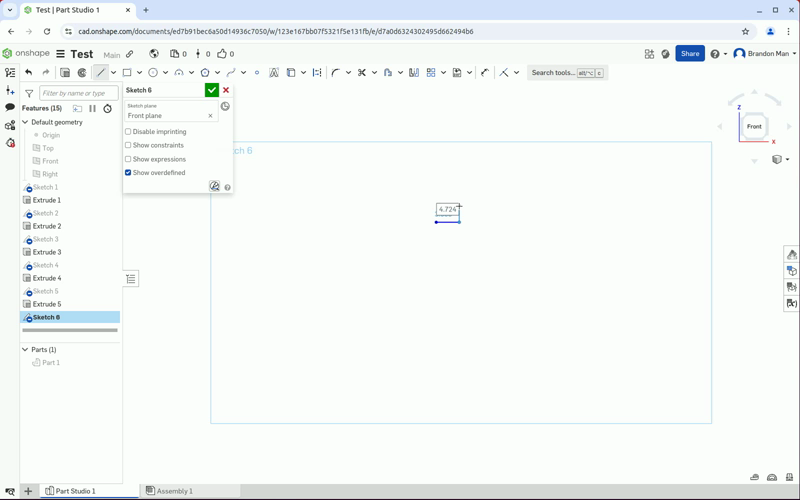
mouse_move(489, 205)
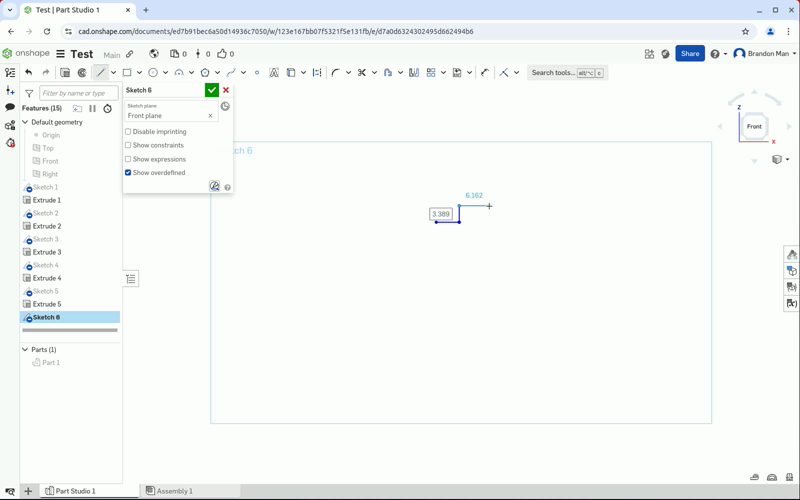
mouse_move(436, 205)
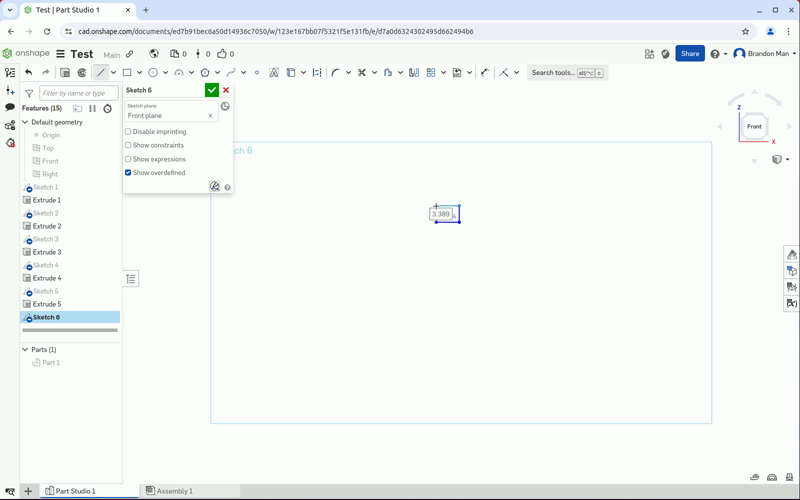
click(436, 205)
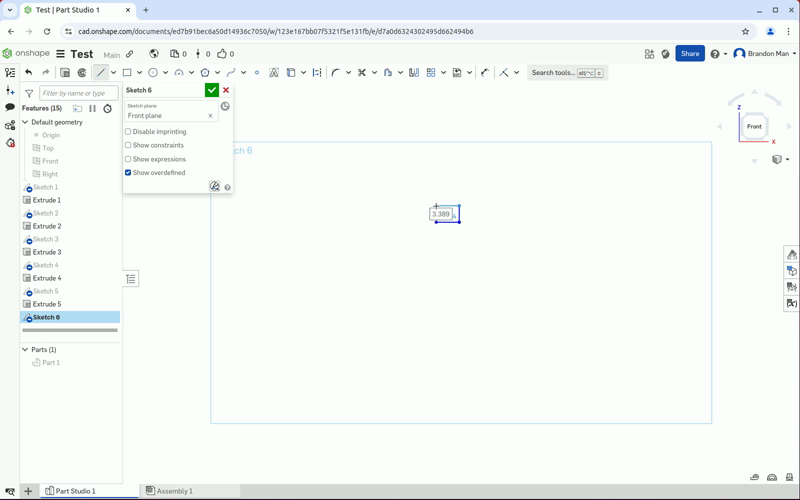
key_up(shift)
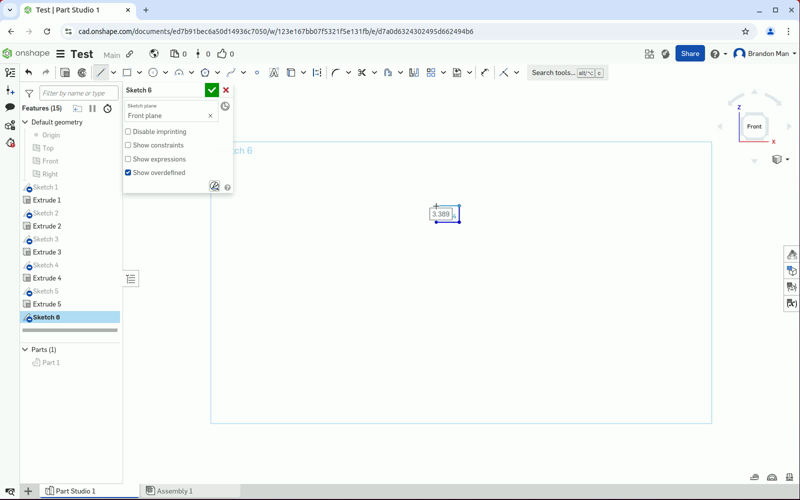
mouse_move(466, 205)
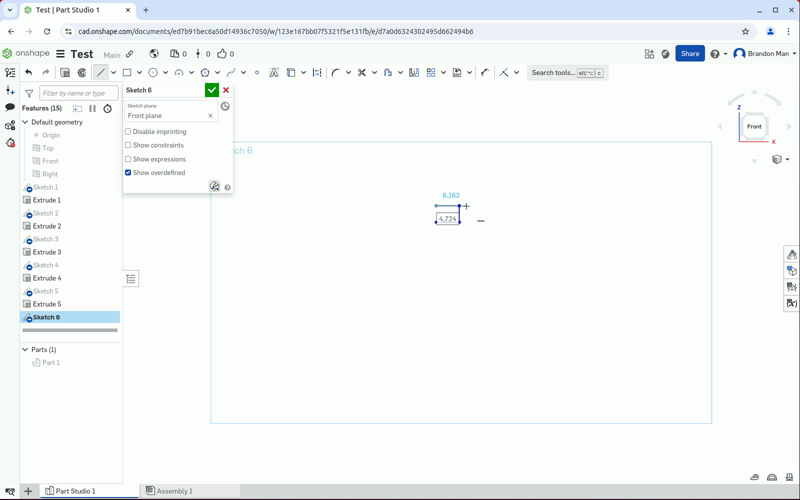
key_down(shift)
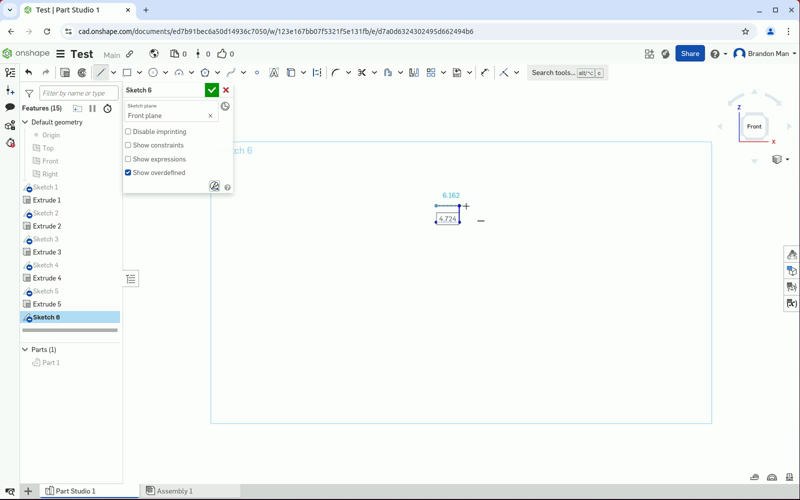
mouse_move(436, 222)
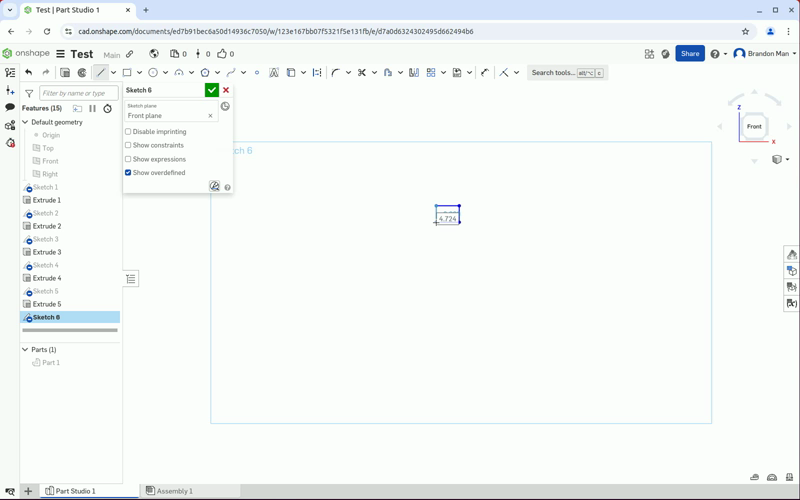
key_up(shift)
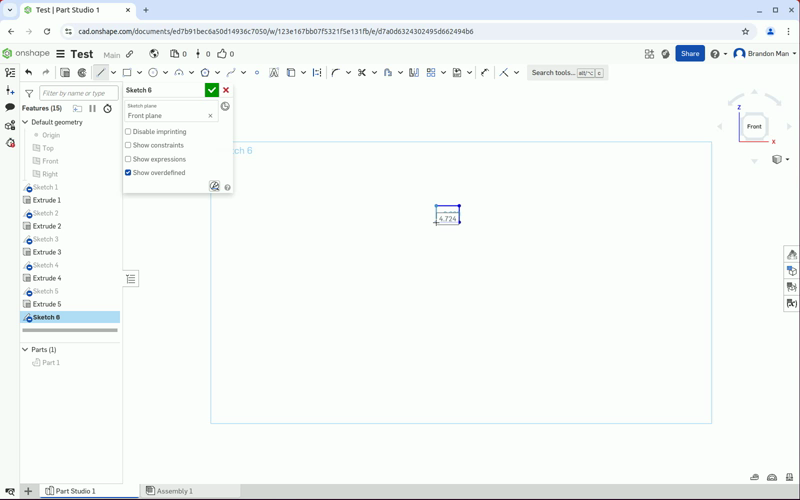
click(436, 222)
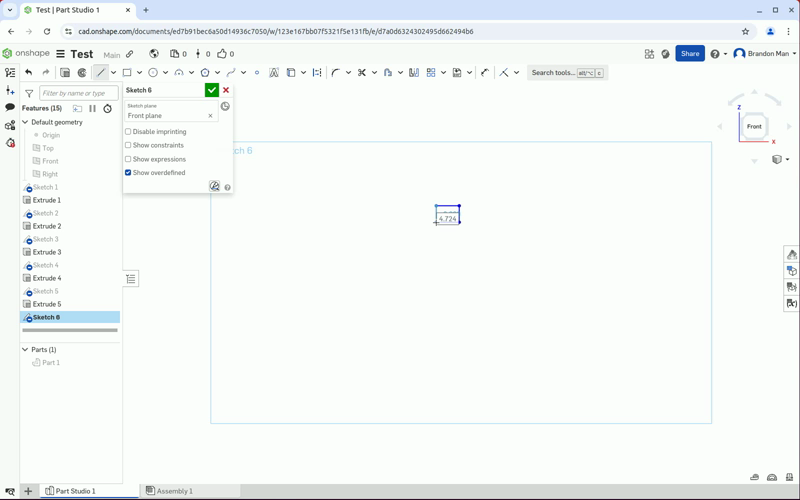
key(esc)
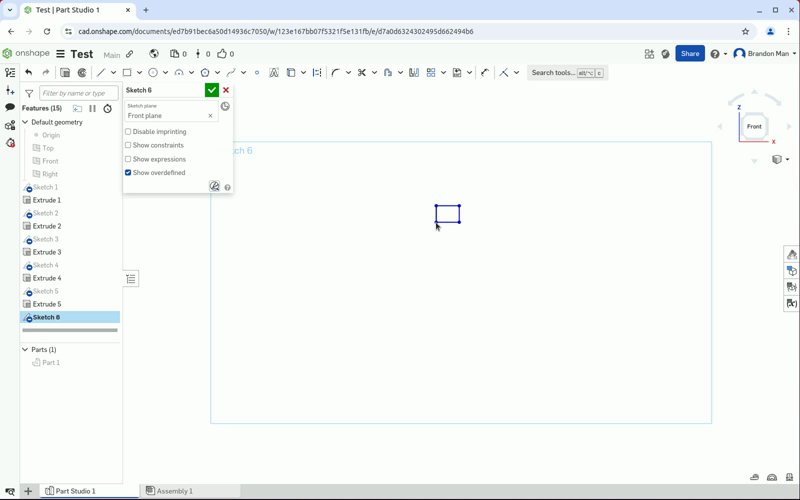
mouse_move(453, 213)
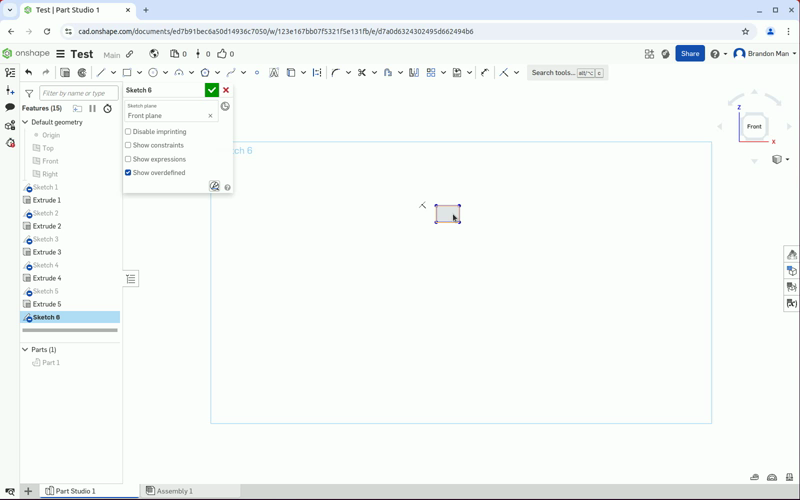
scroll(6)
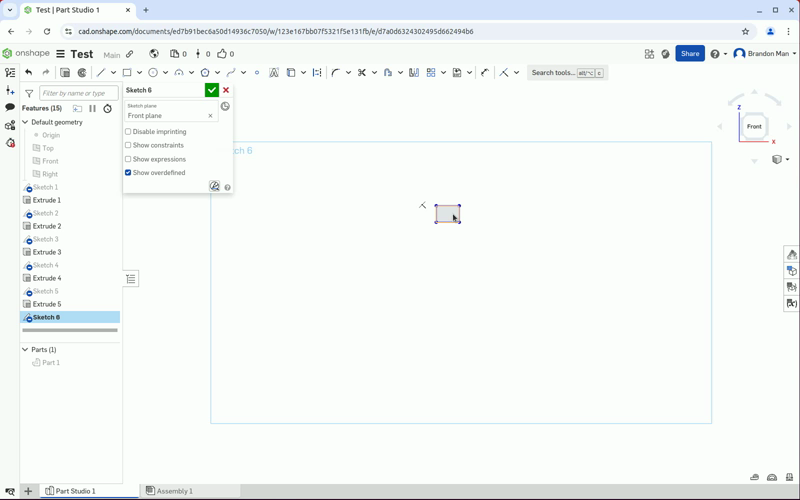
scroll(6)
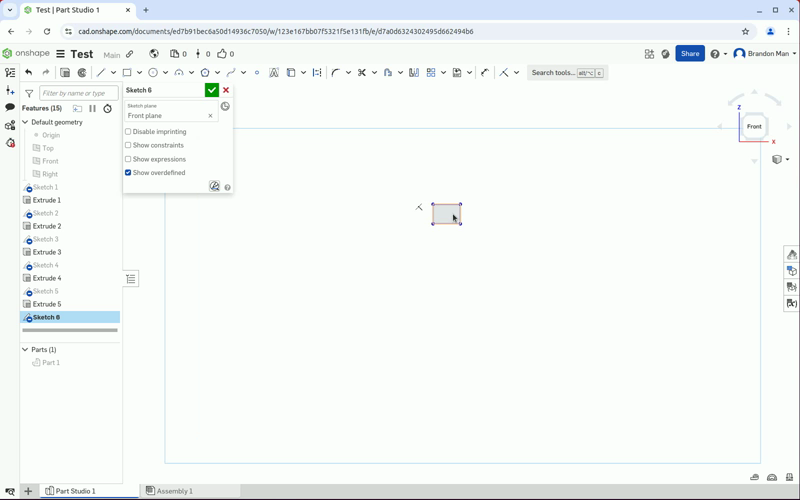
scroll(6)
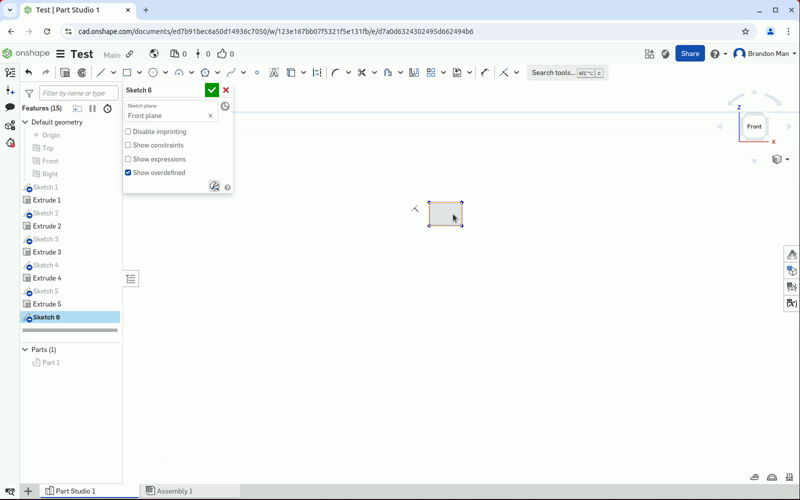
scroll(6)
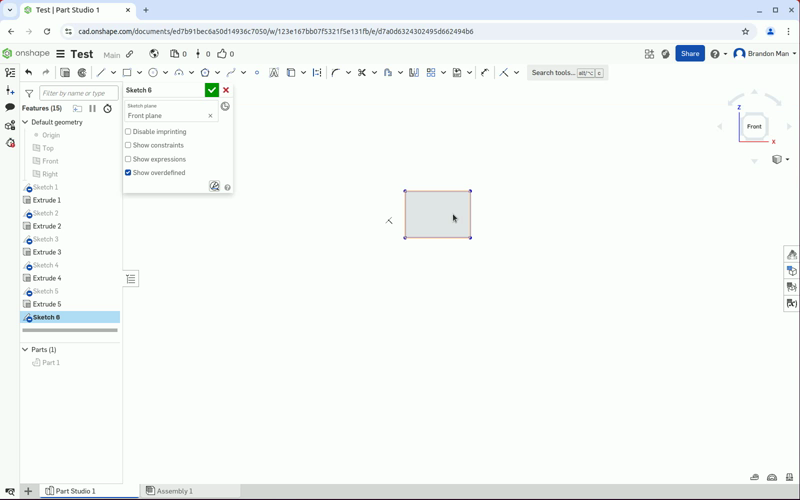
scroll(6)
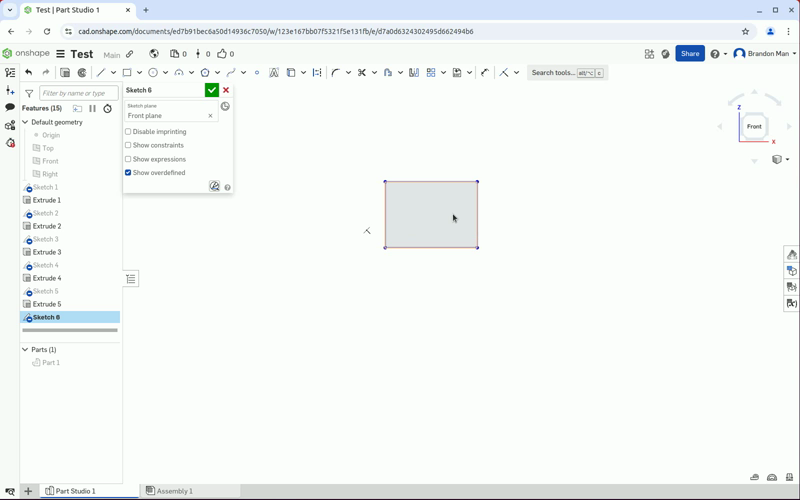
scroll(6)
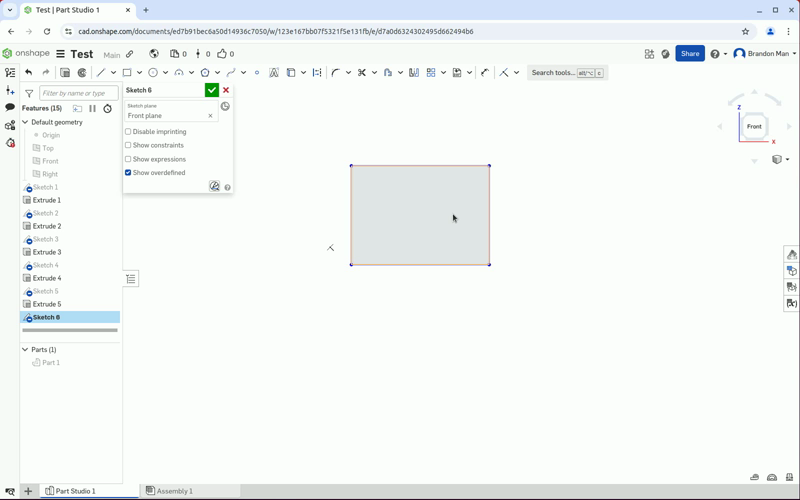
scroll(6)
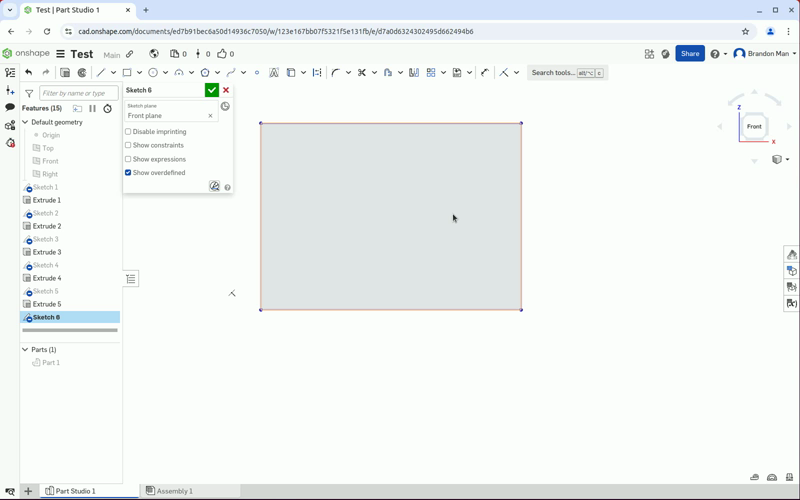
click(453, 213)
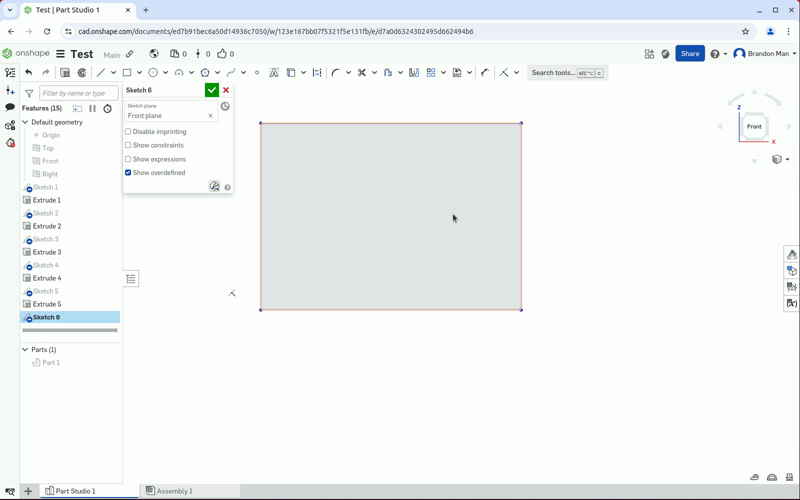
scroll(-6)
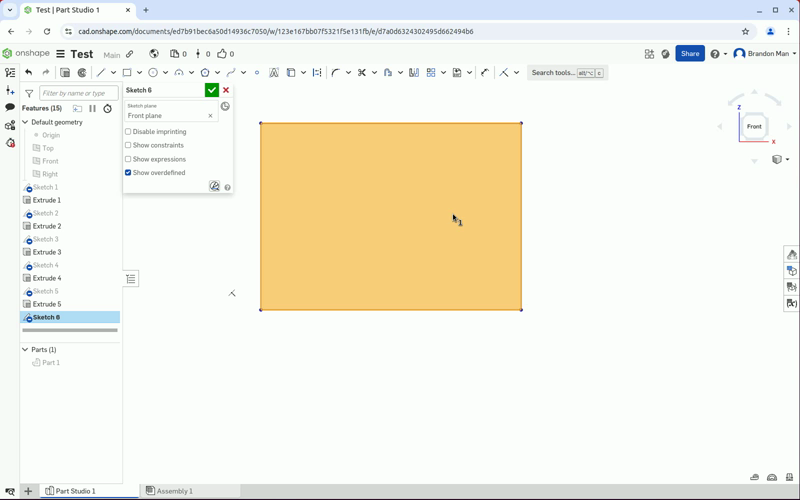
scroll(-6)
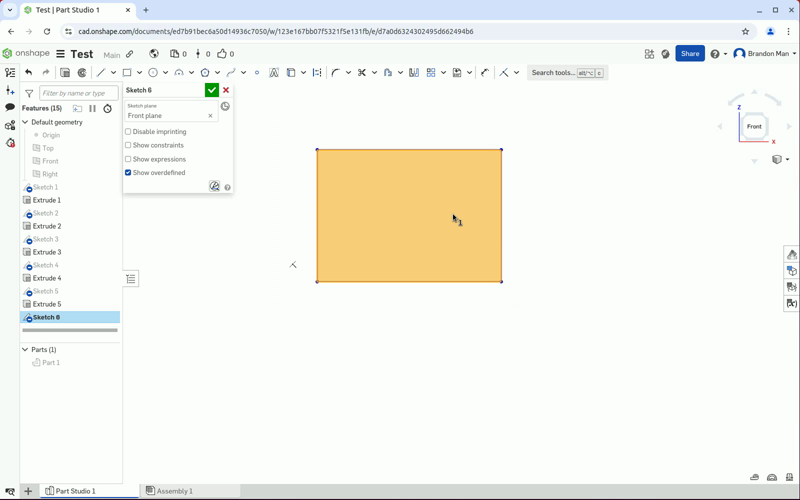
scroll(-6)
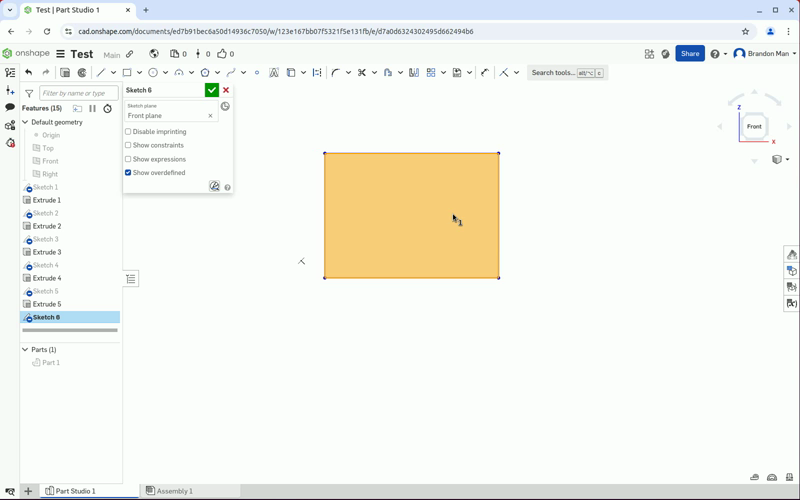
scroll(-6)
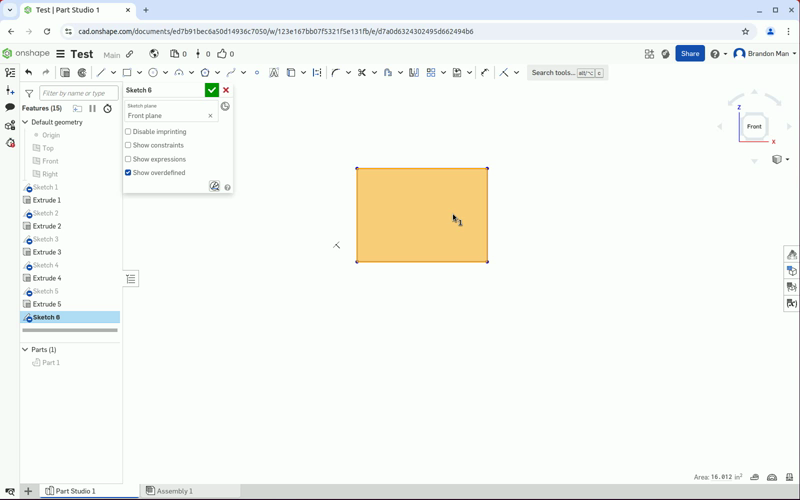
scroll(-6)
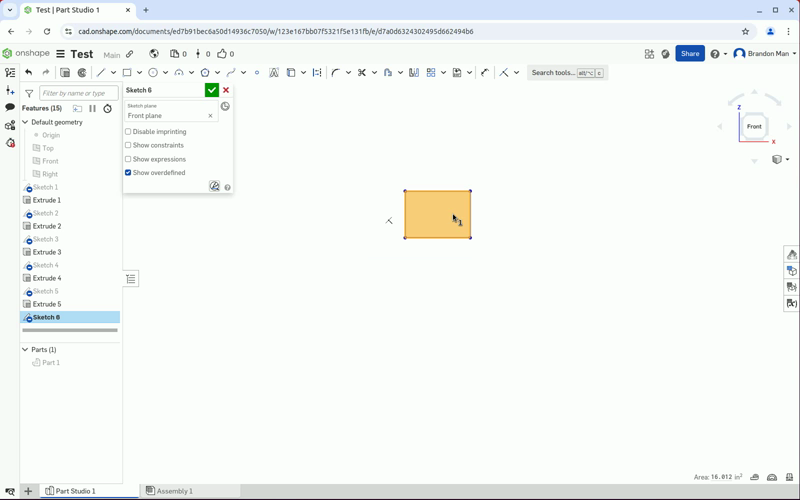
scroll(-6)
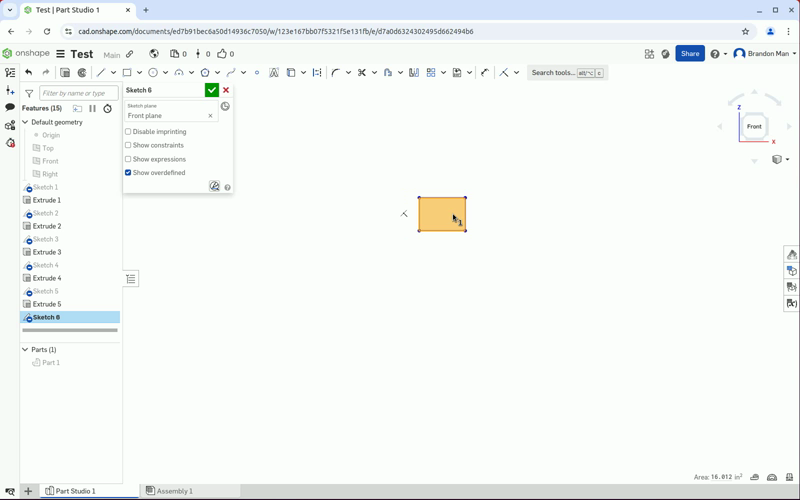
scroll(-6)
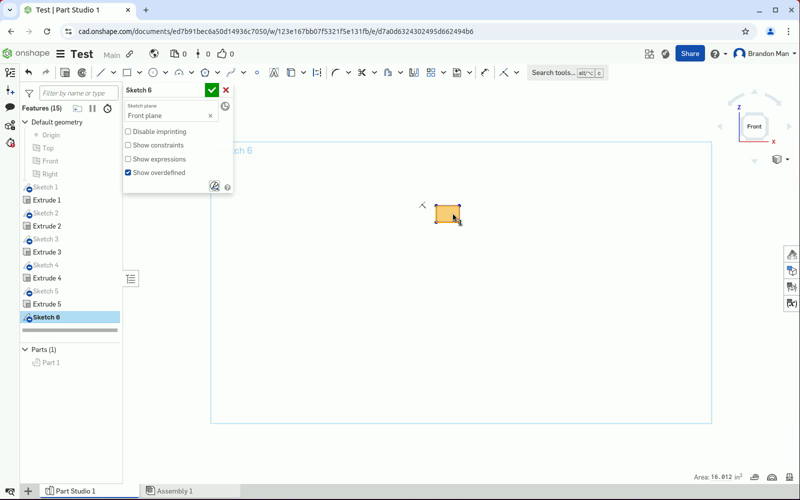
mouse_move(73, 352)
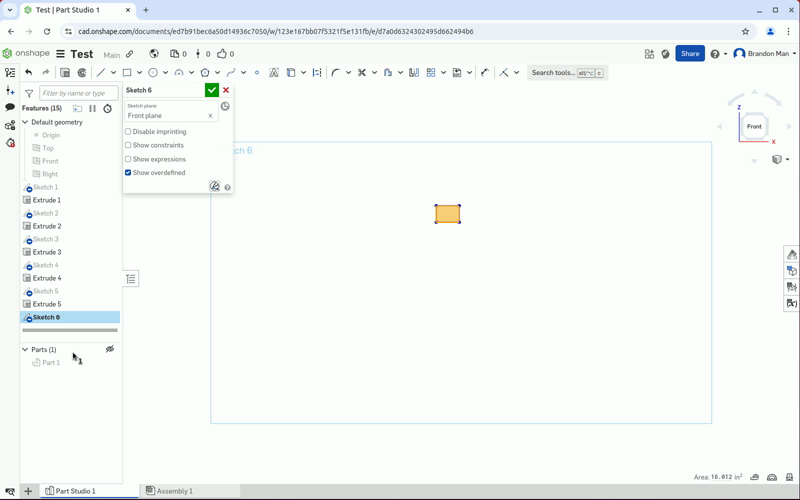
key(shift+y)
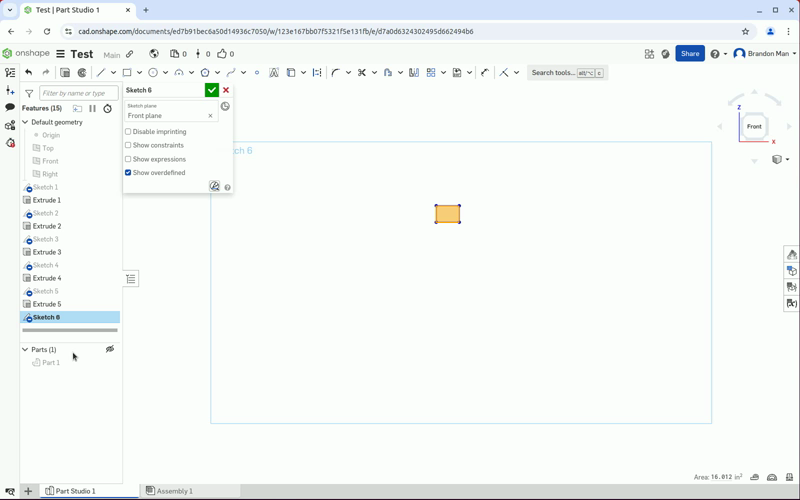
key(shift+e)
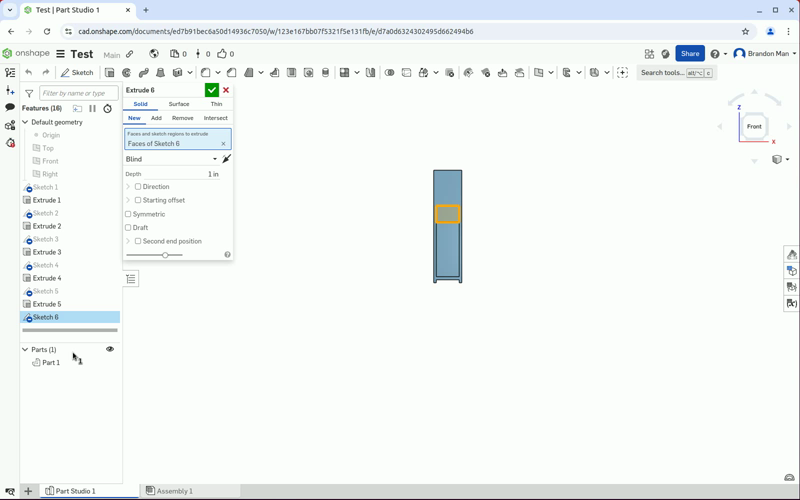
mouse_move(143, 106)
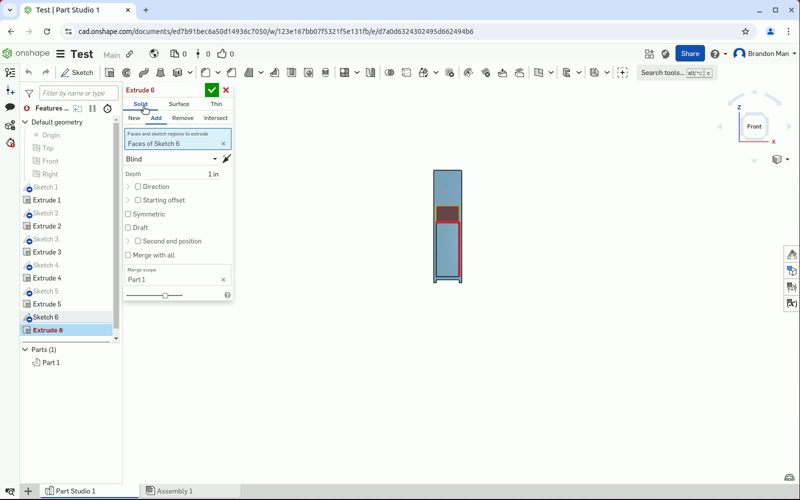
click(143, 106)
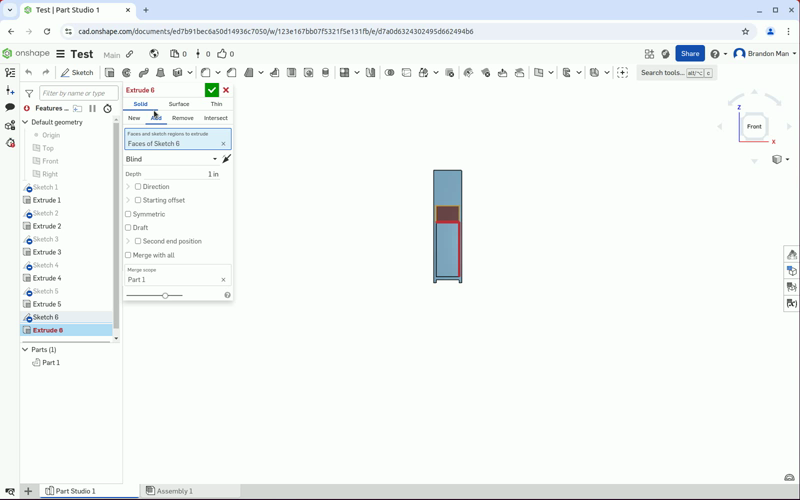
mouse_move(186, 120)
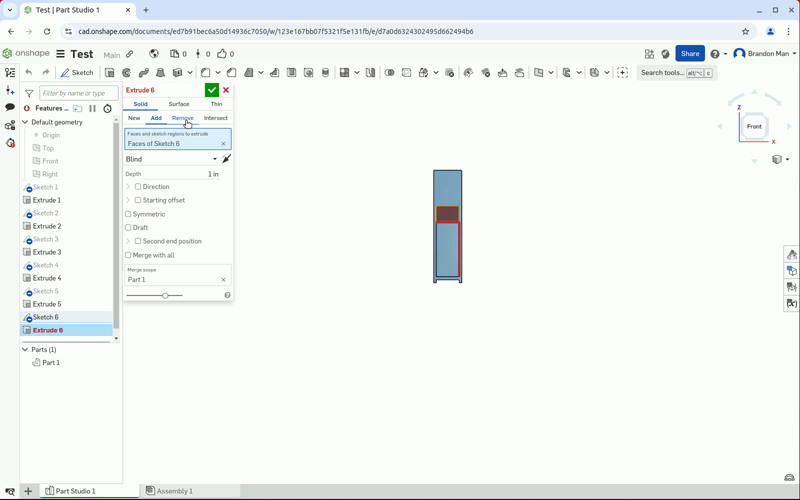
click(186, 120)
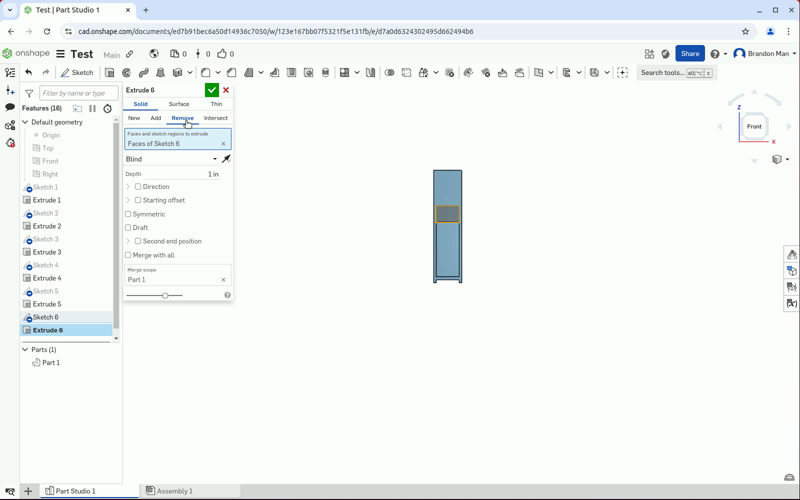
key(tab, 4)
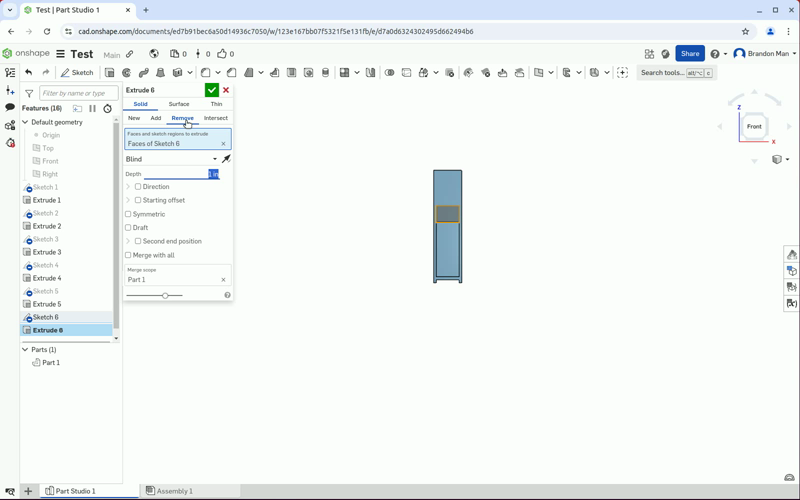
text(3.611)
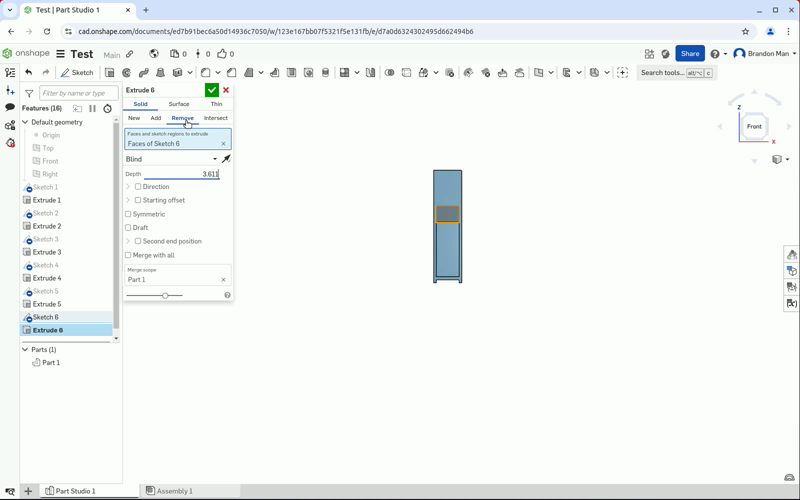
key(tab, 6)
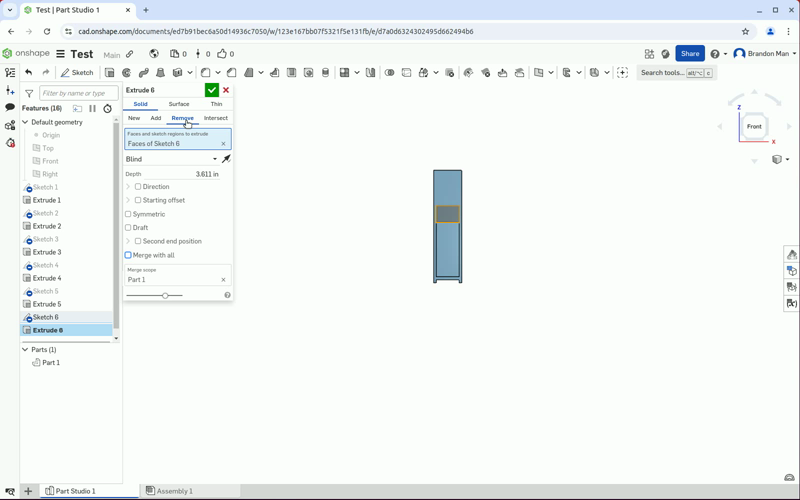
key(space)
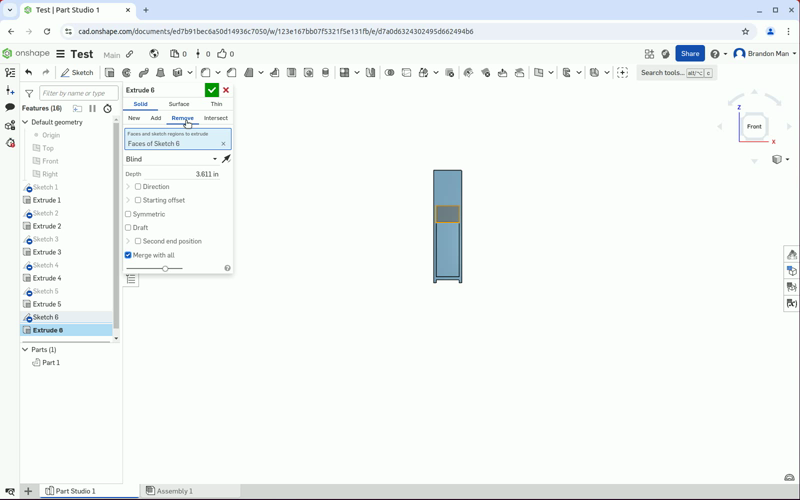
key(enter)
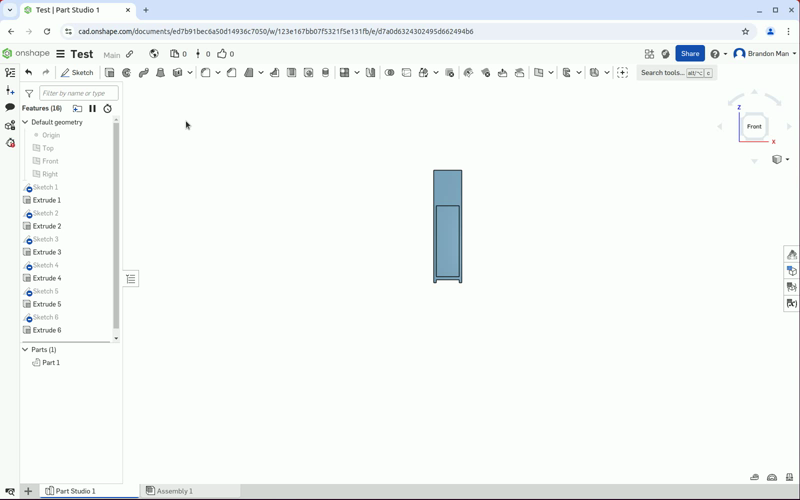
key(shift+h)
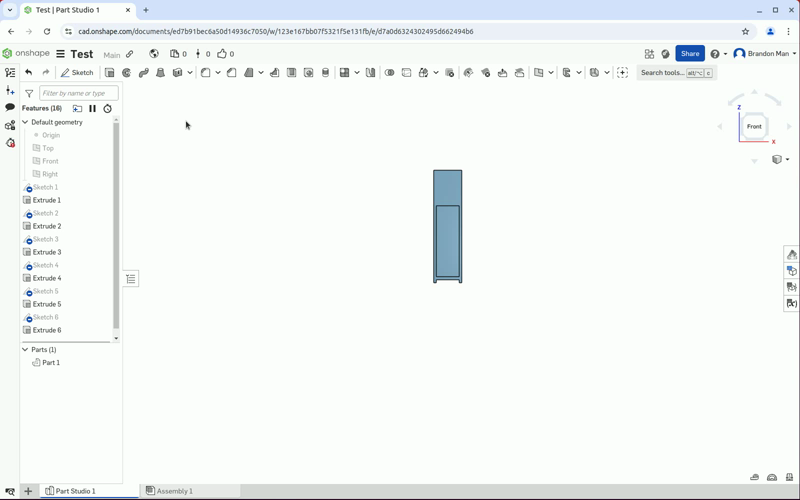
key(shift+h)
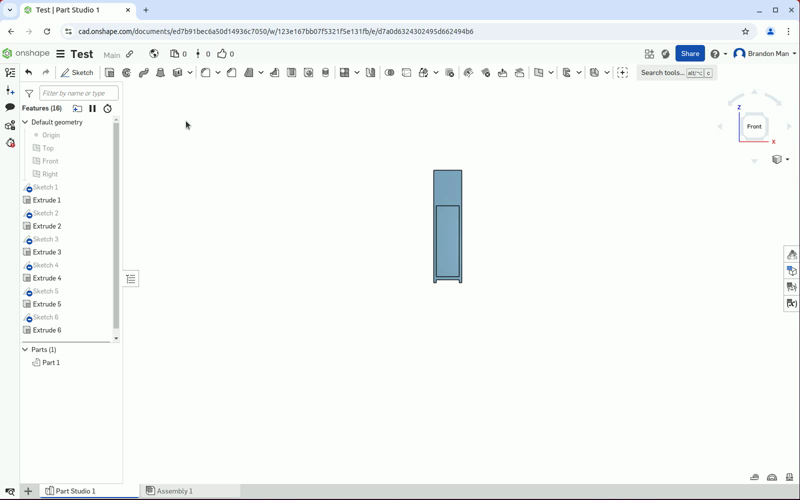
mouse_move(69, 189)
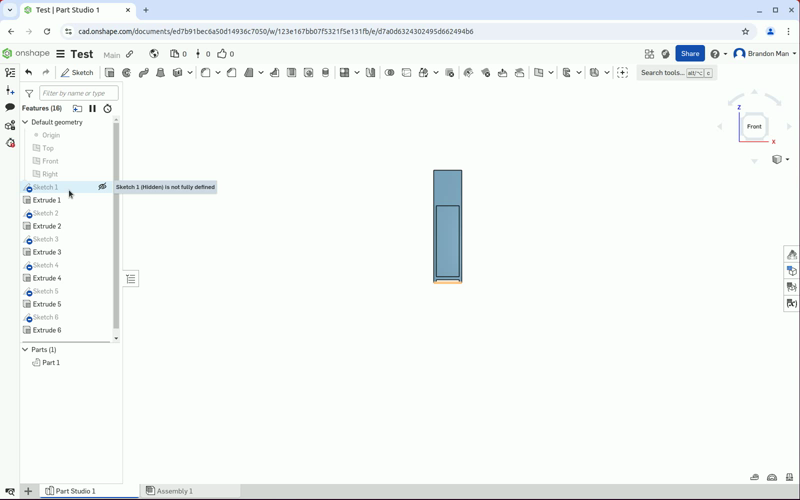
click(69, 189)
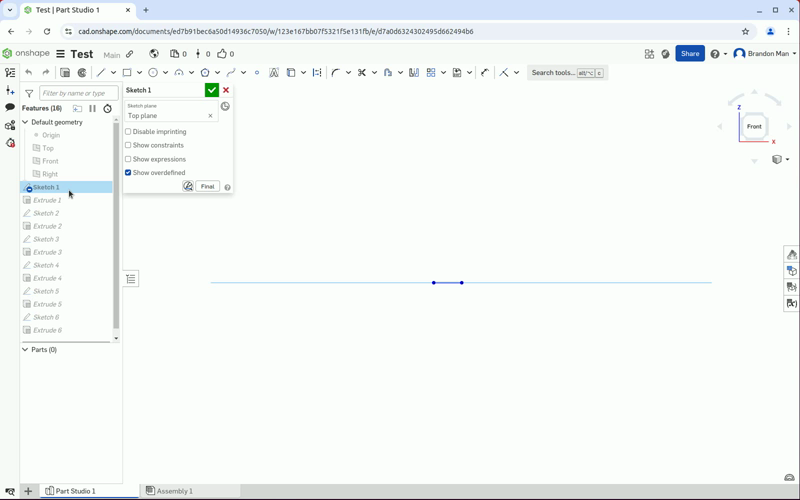
mouse_move(229, 92)
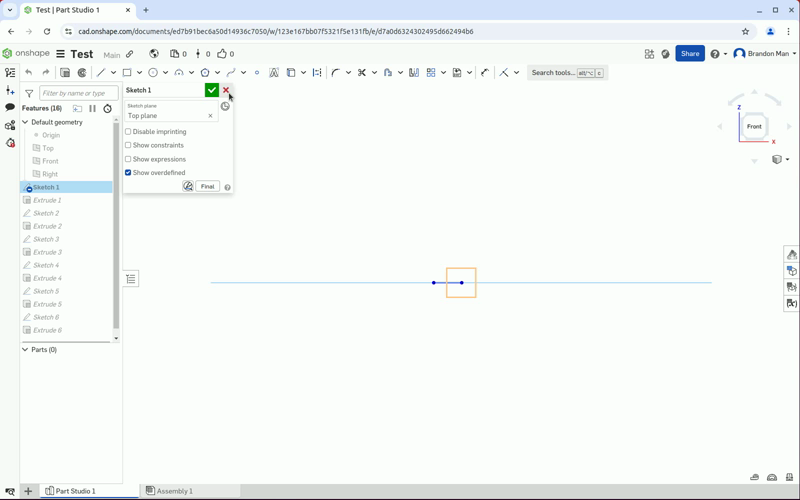
click(229, 92)
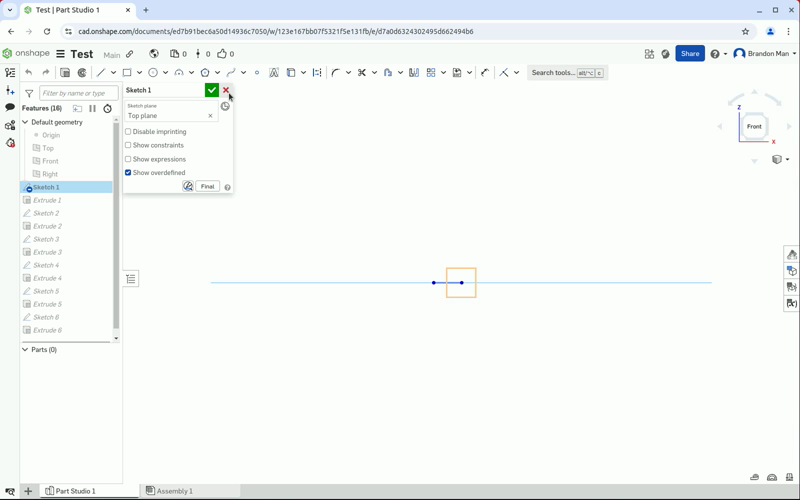
key(shift+s)
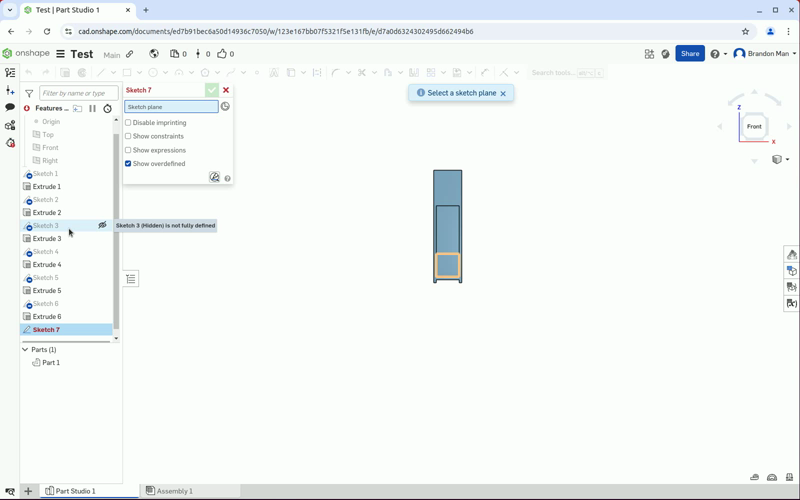
scroll(3)
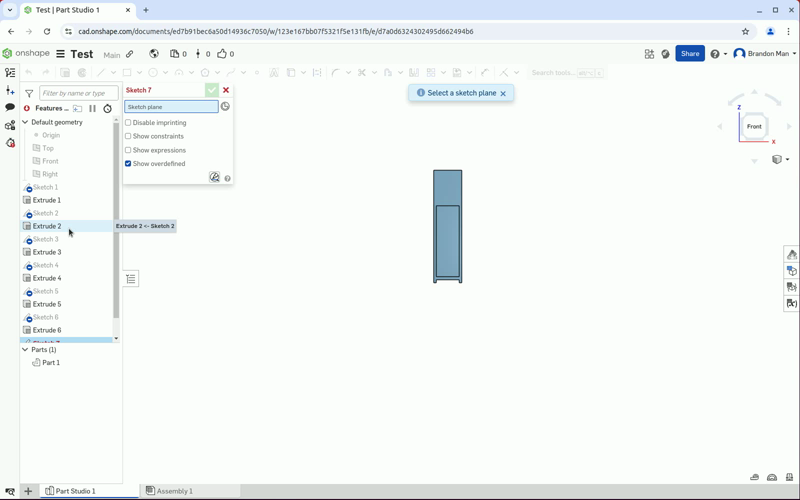
mouse_move(69, 163)
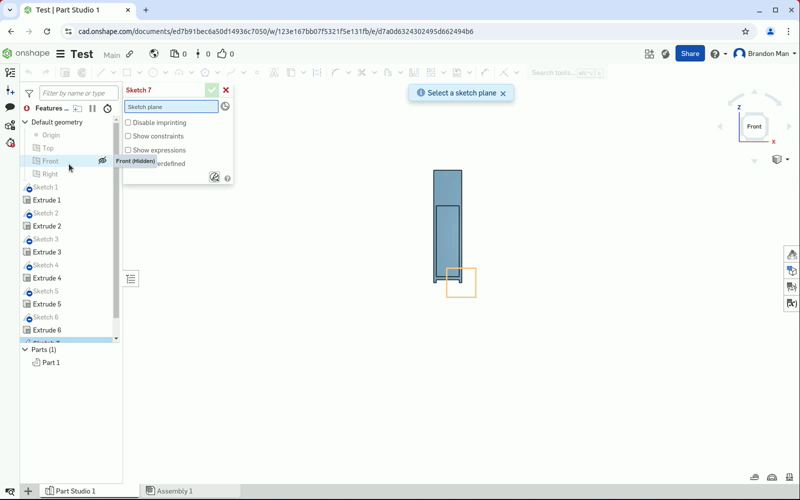
click(69, 163)
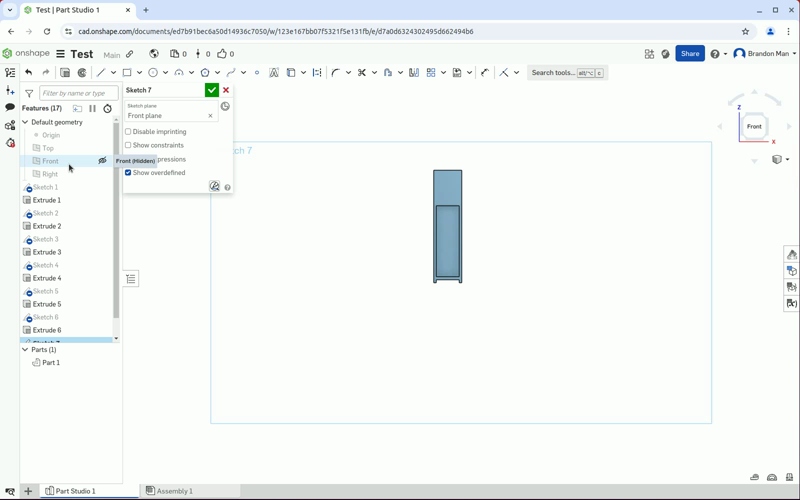
mouse_move(73, 352)
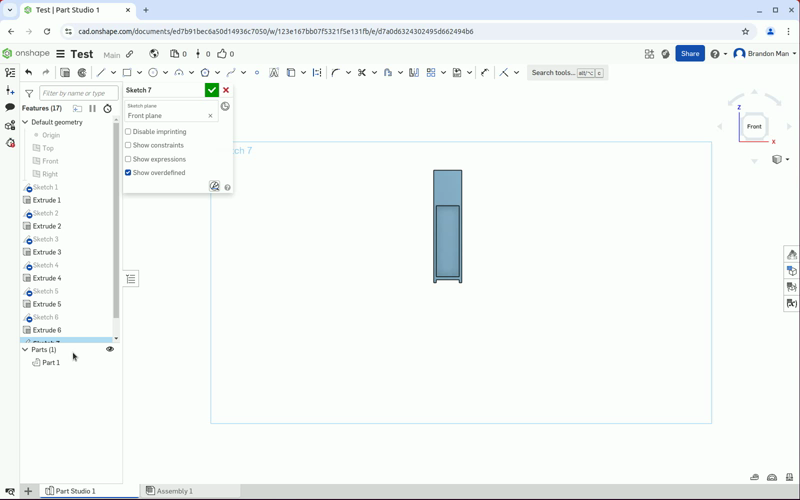
key(y)
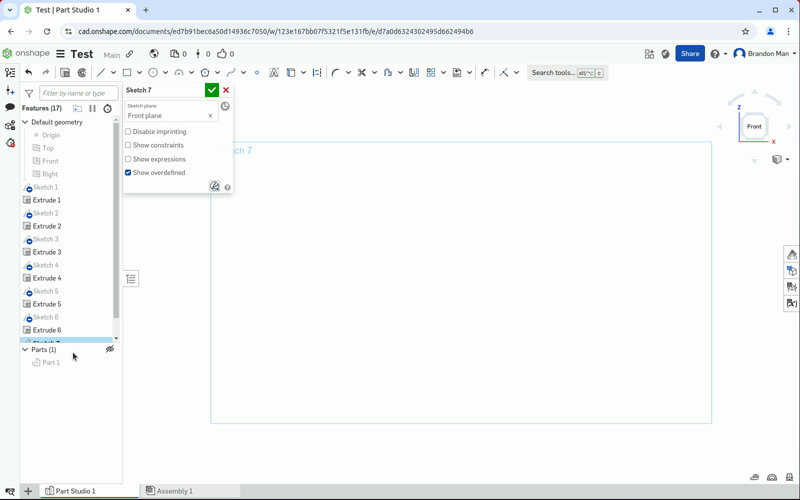
key(l)
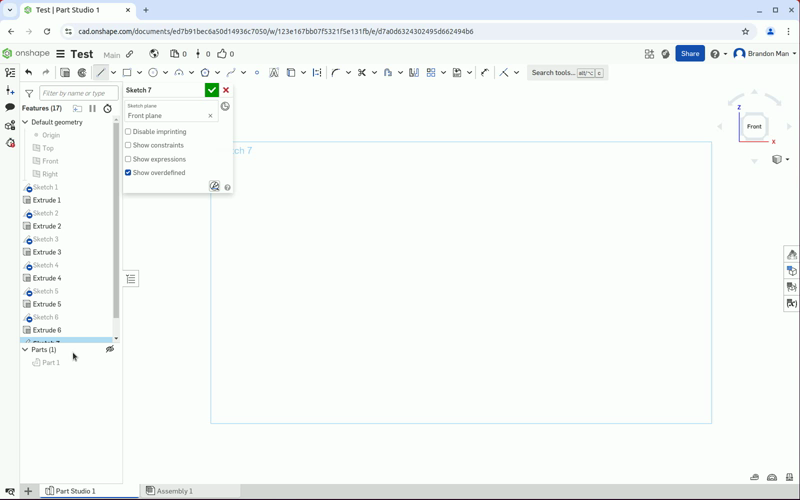
key_down(shift)
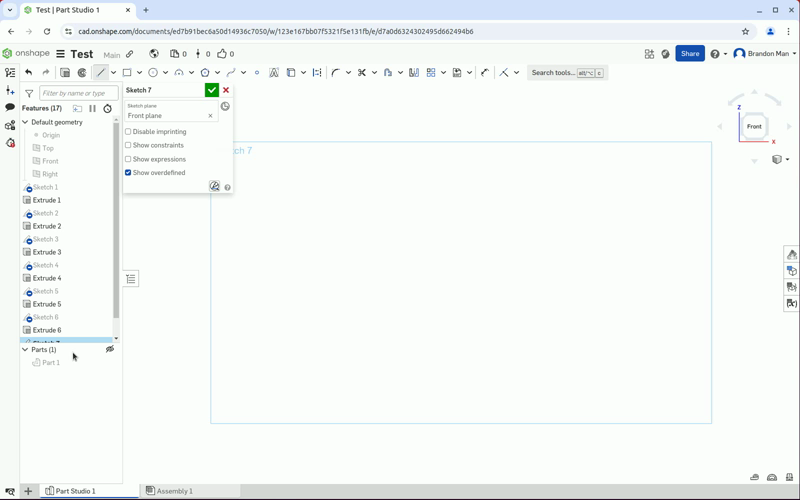
mouse_move(436, 205)
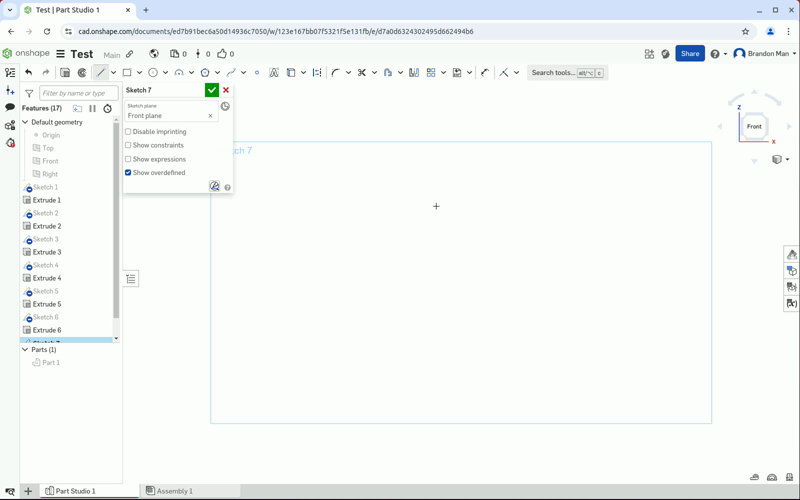
click(436, 205)
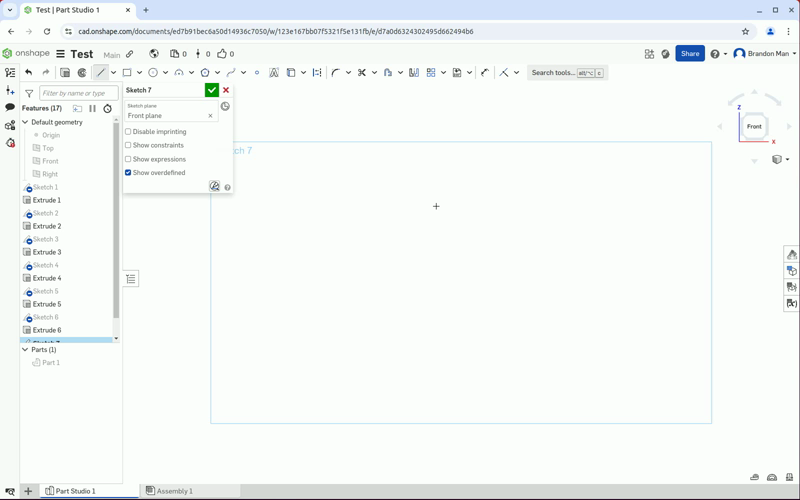
key_up(shift)
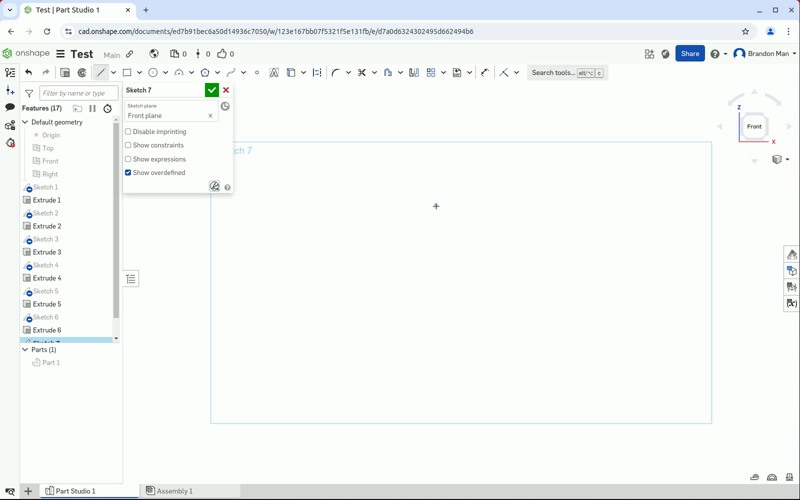
key_down(shift)
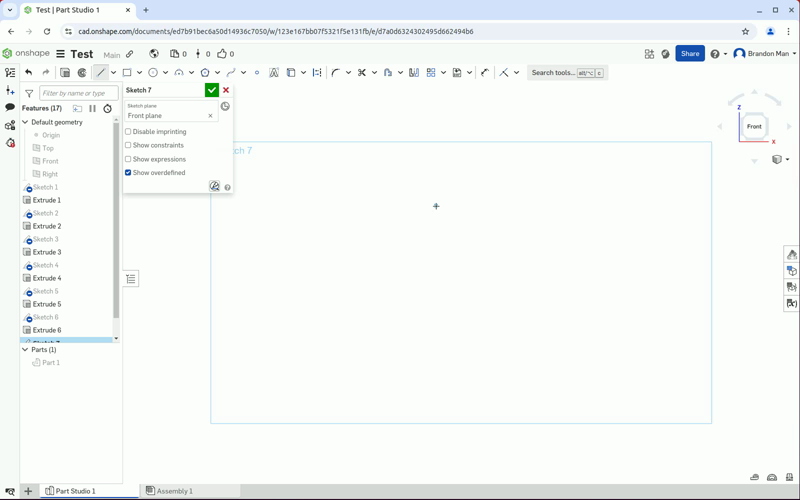
mouse_move(466, 205)
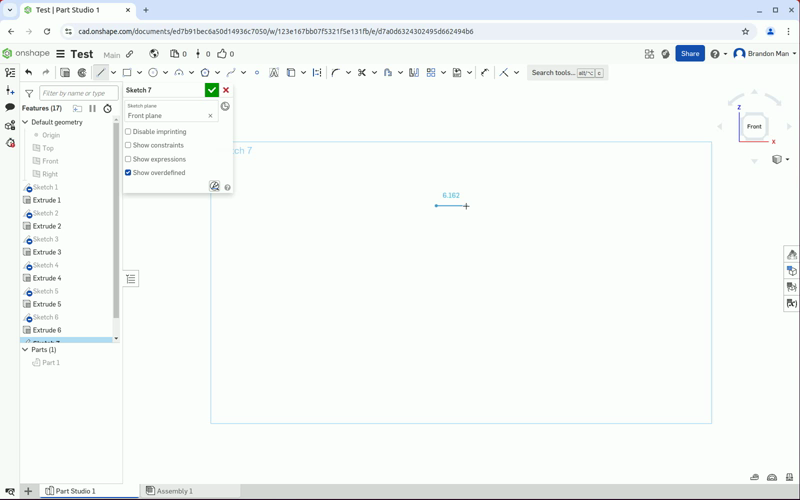
mouse_move(459, 205)
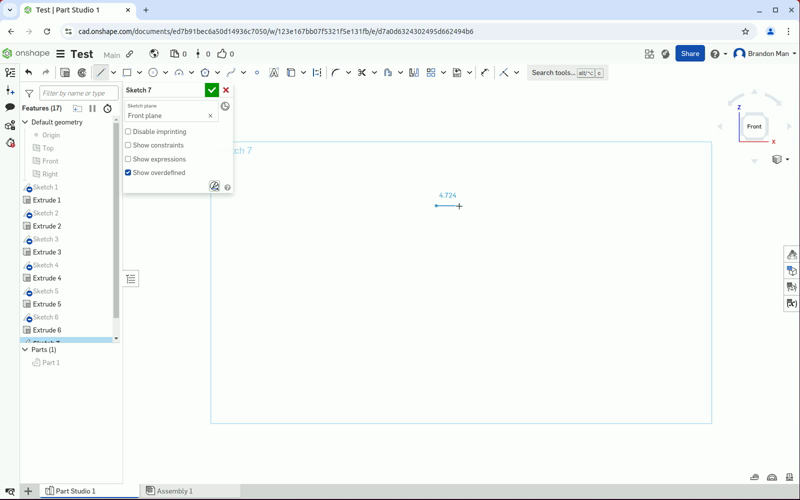
click(459, 205)
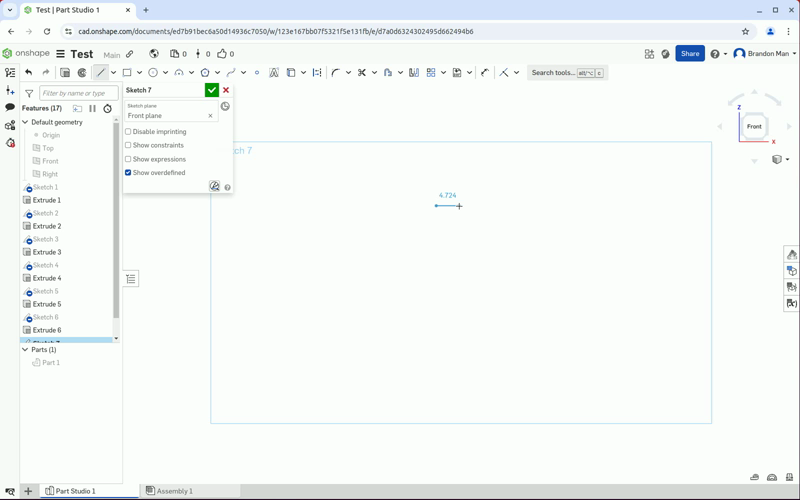
key_up(shift)
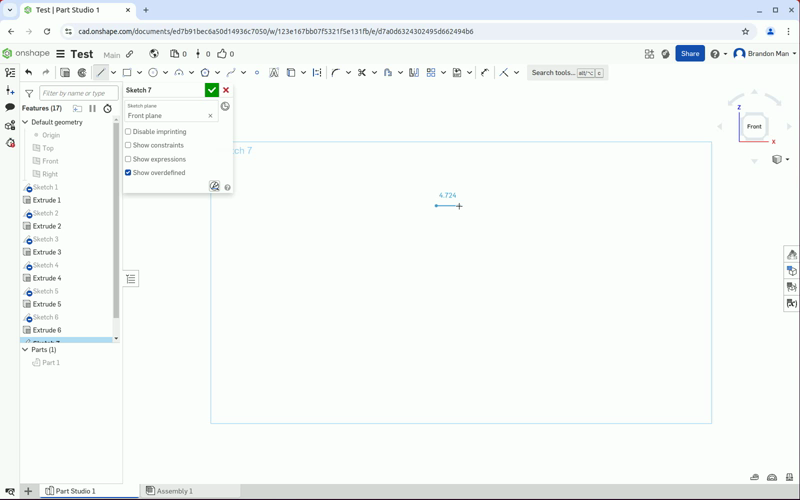
key_down(shift)
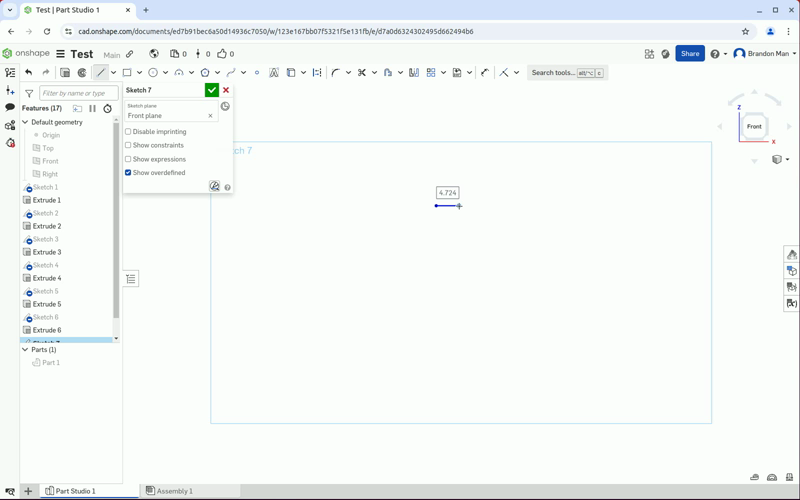
mouse_move(489, 205)
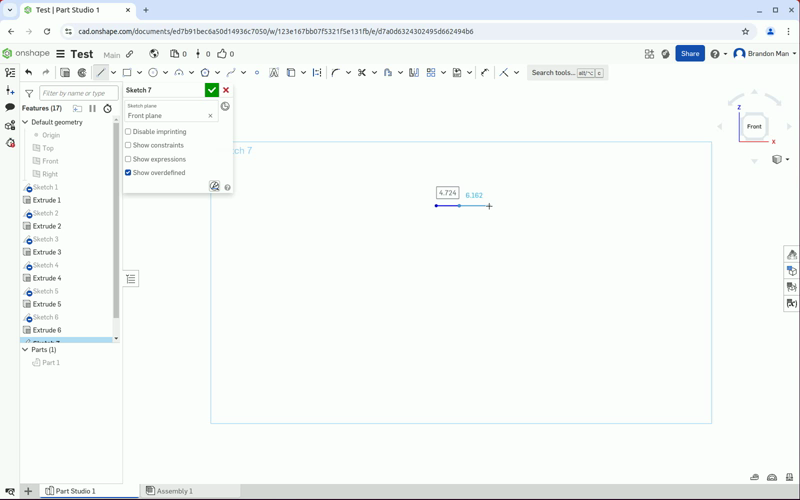
mouse_move(459, 189)
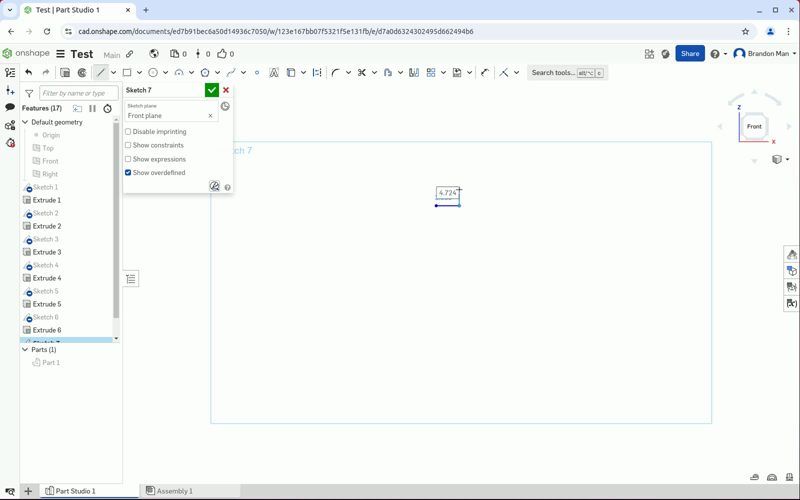
click(459, 189)
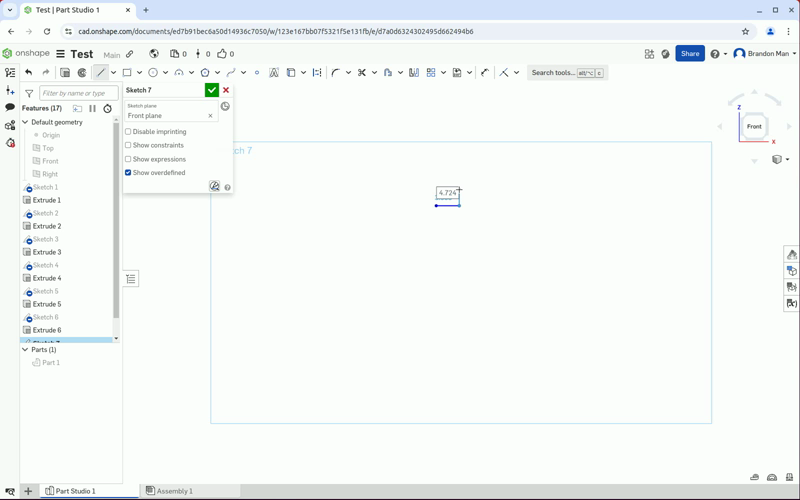
key_up(shift)
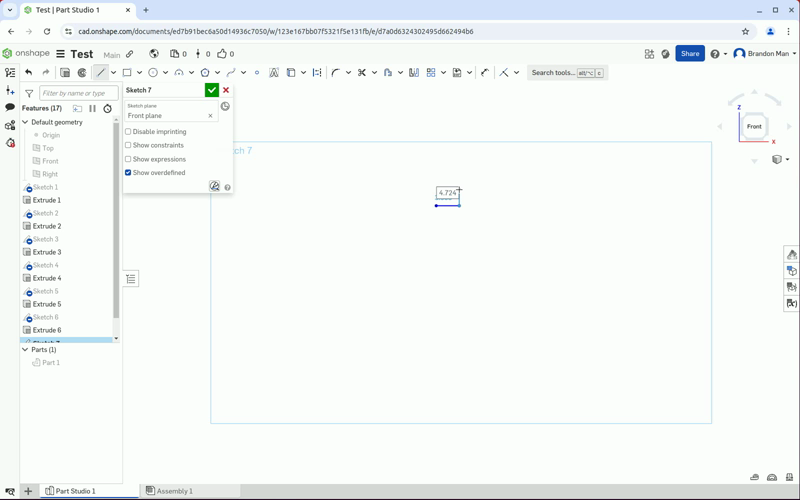
key_down(shift)
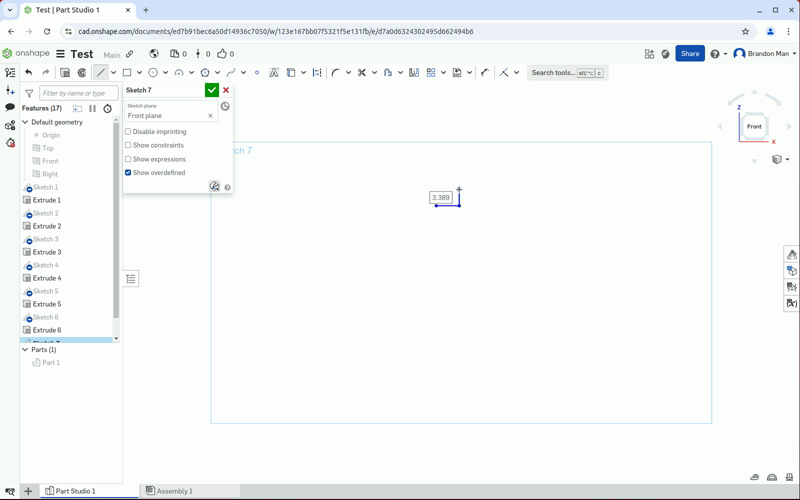
mouse_move(489, 189)
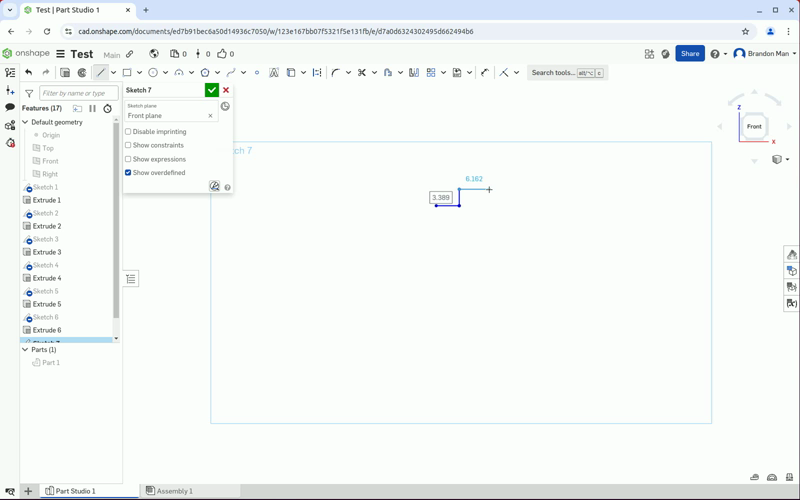
mouse_move(436, 189)
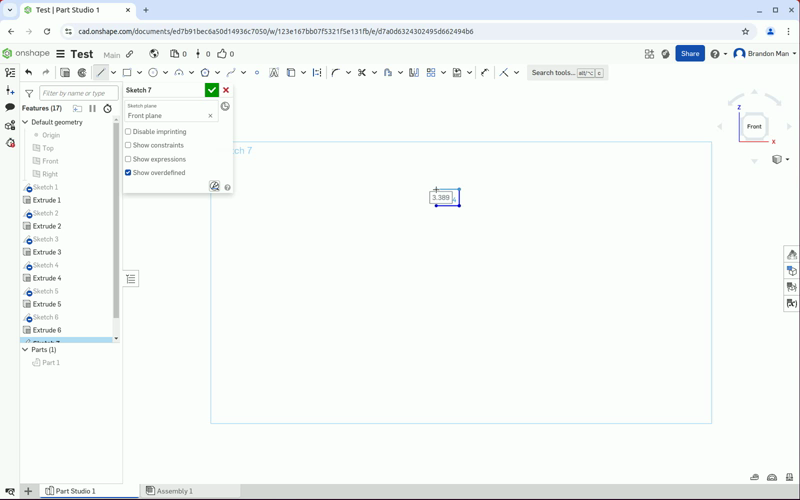
click(436, 189)
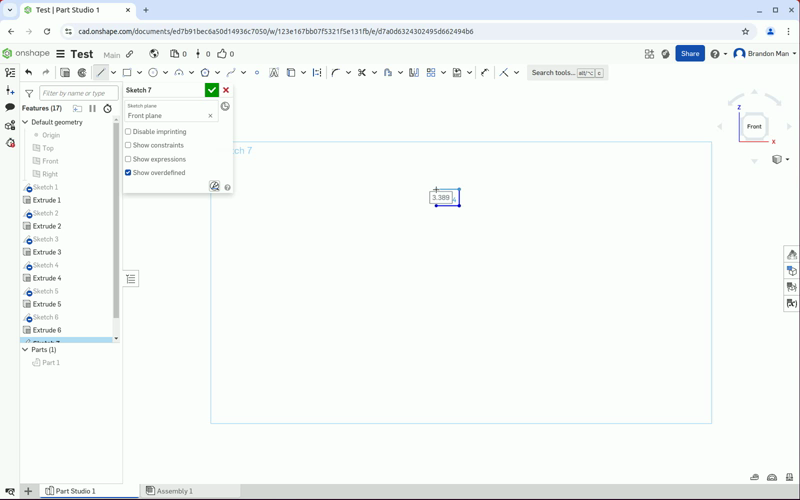
key_up(shift)
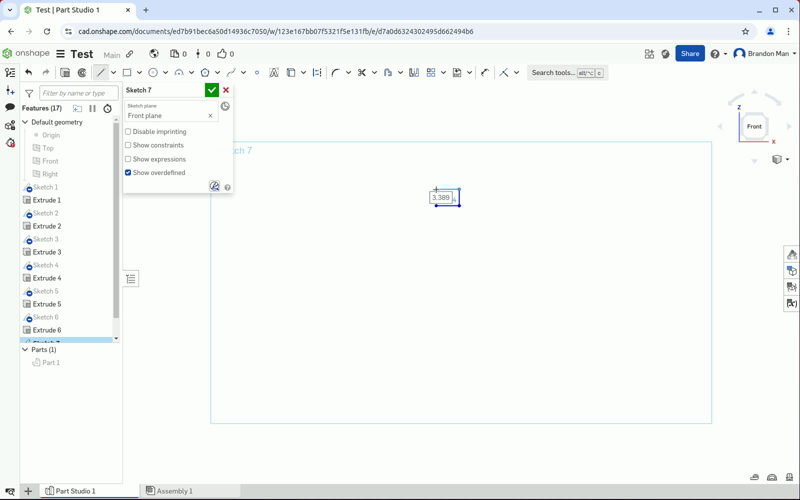
mouse_move(466, 189)
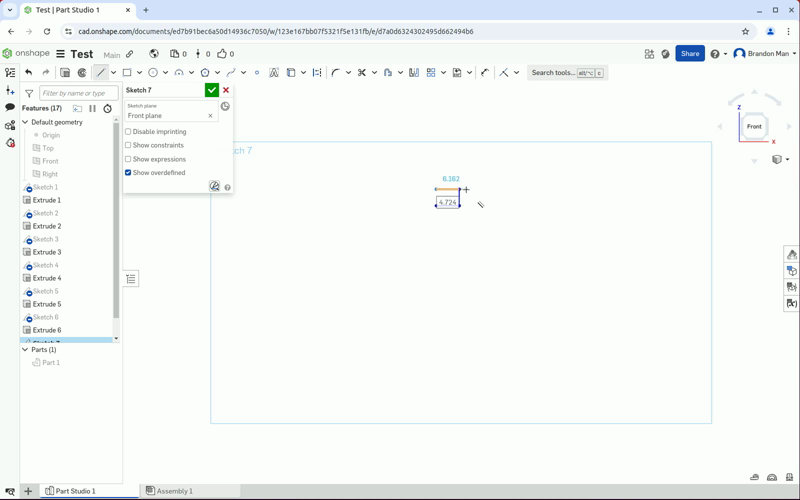
key_down(shift)
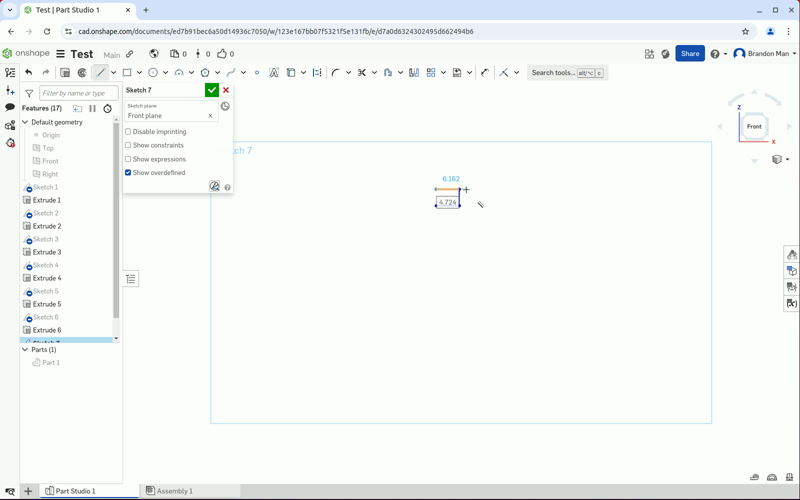
mouse_move(436, 205)
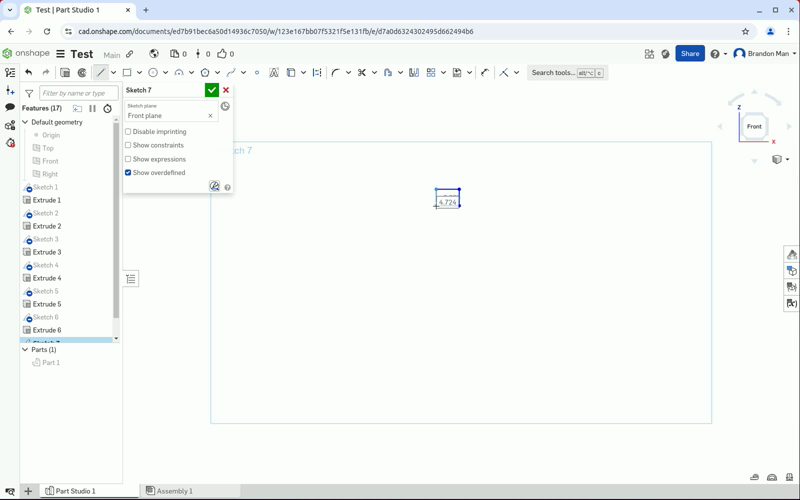
key_up(shift)
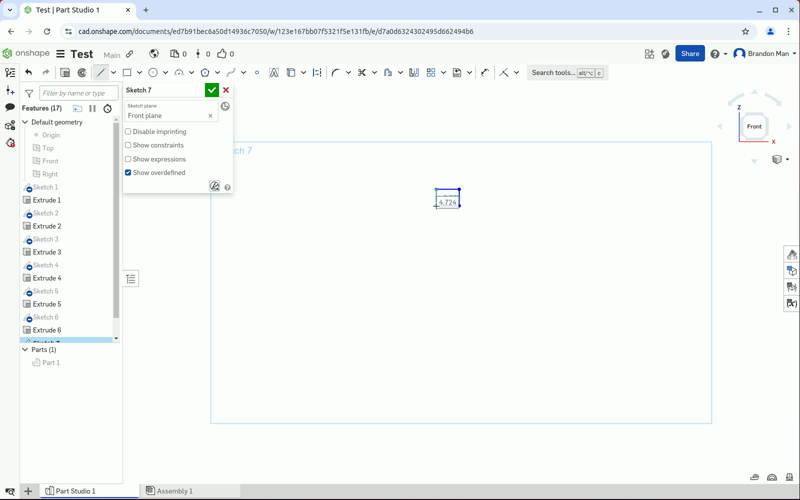
click(436, 205)
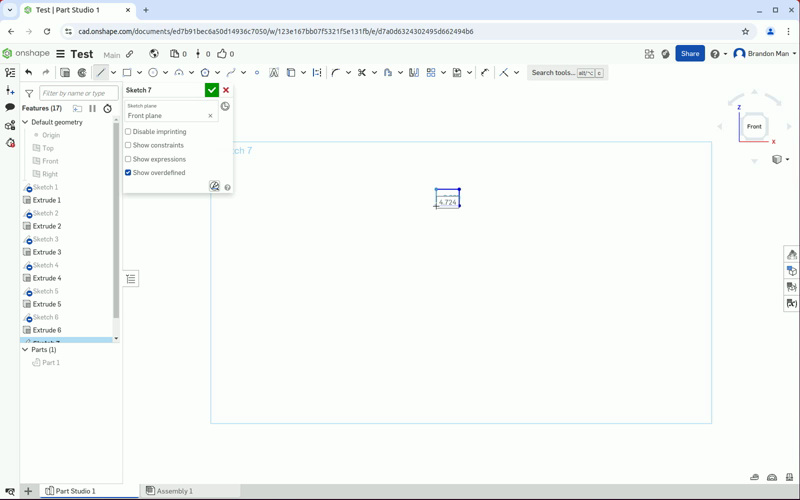
key(esc)
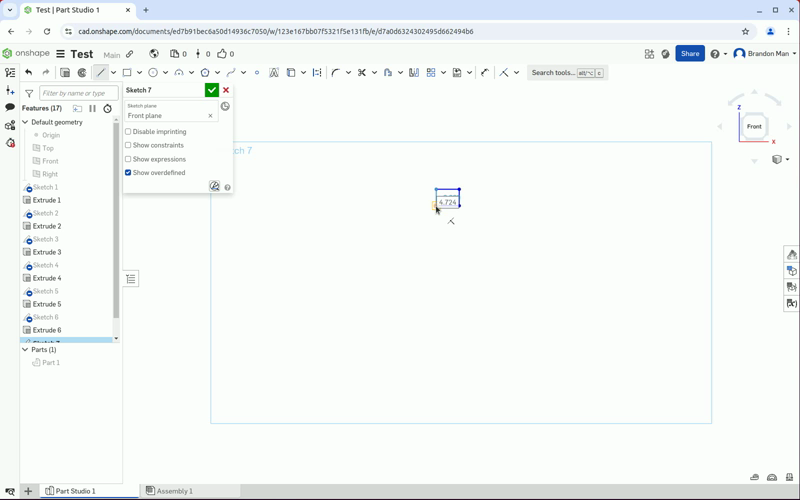
mouse_move(440, 194)
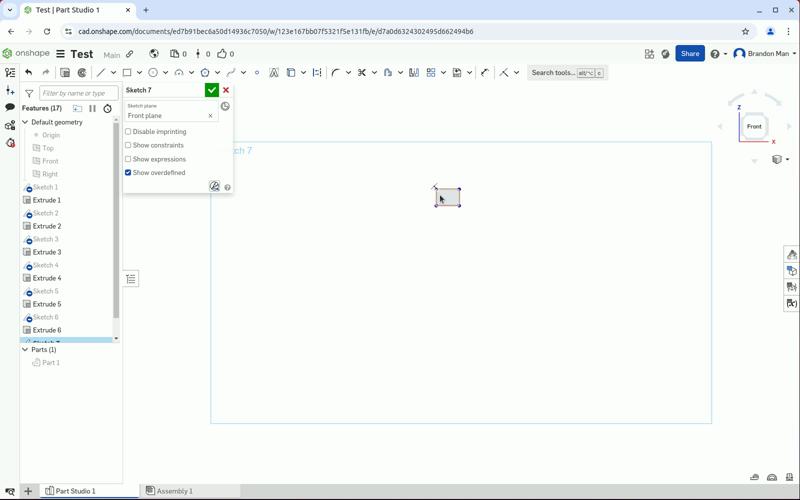
scroll(6)
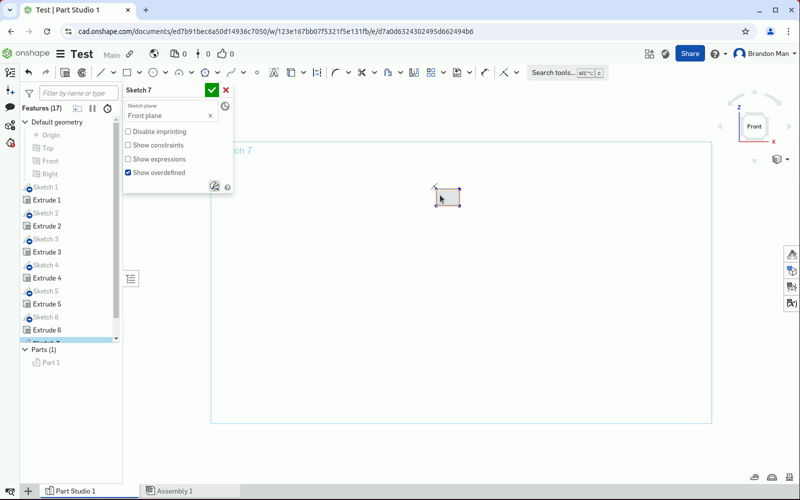
scroll(6)
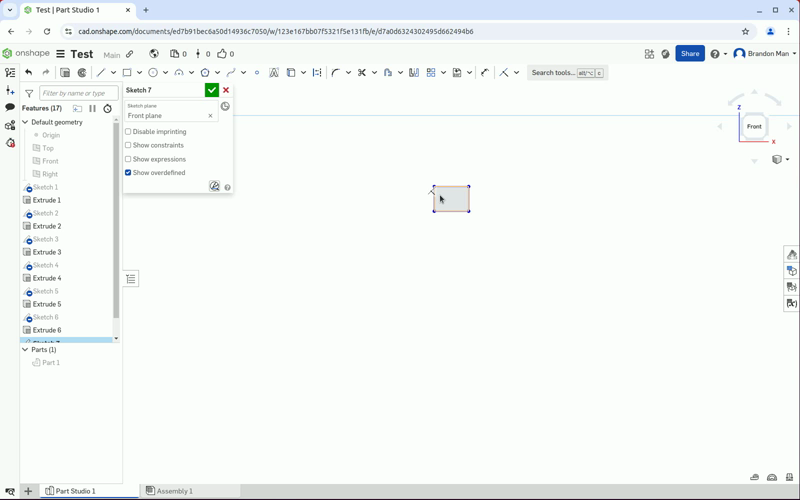
scroll(6)
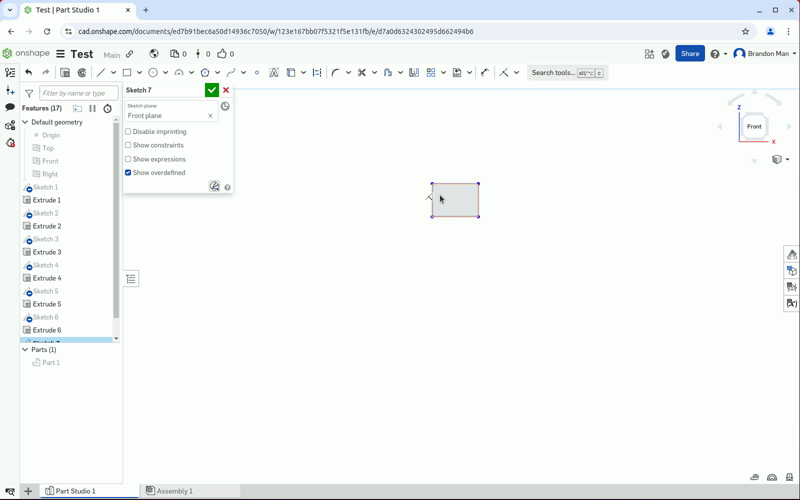
scroll(6)
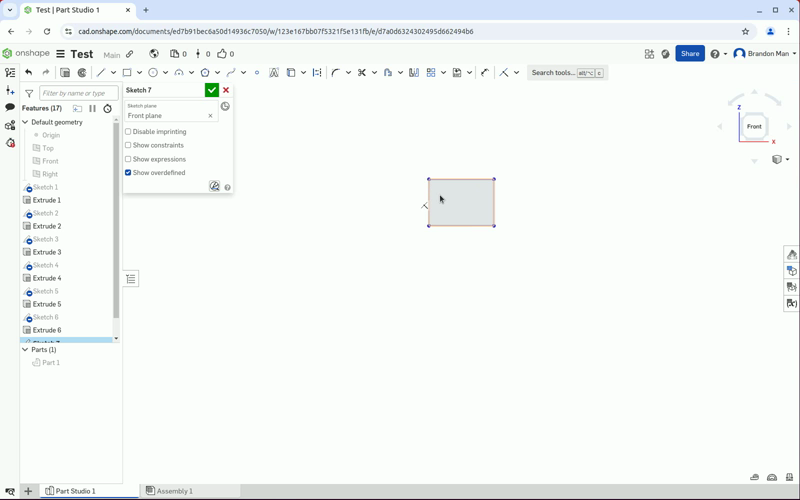
scroll(6)
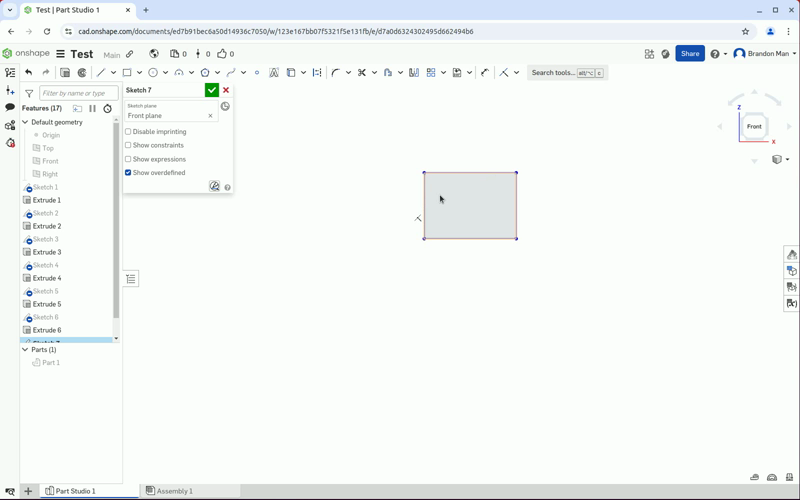
scroll(6)
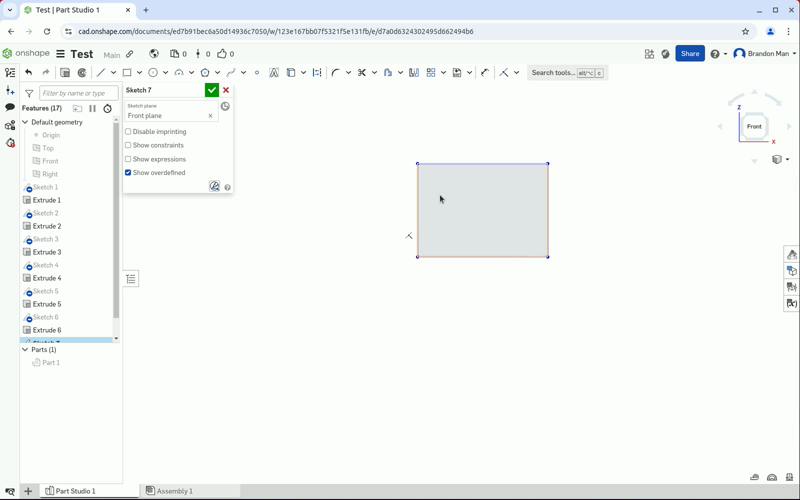
scroll(6)
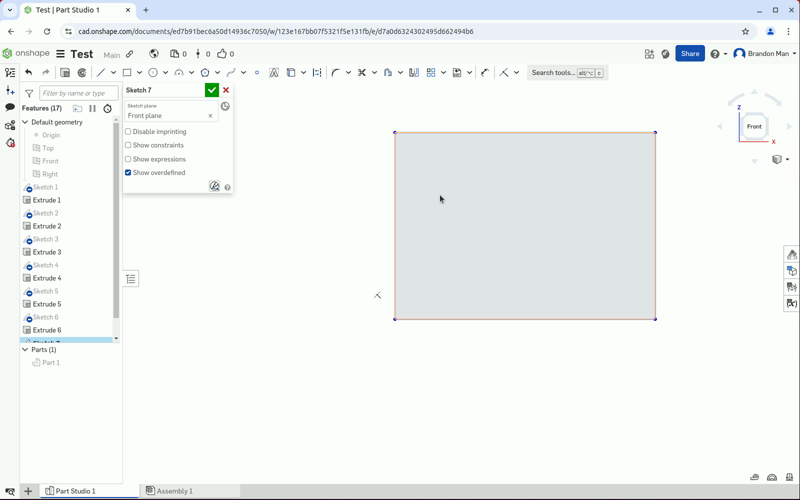
click(440, 194)
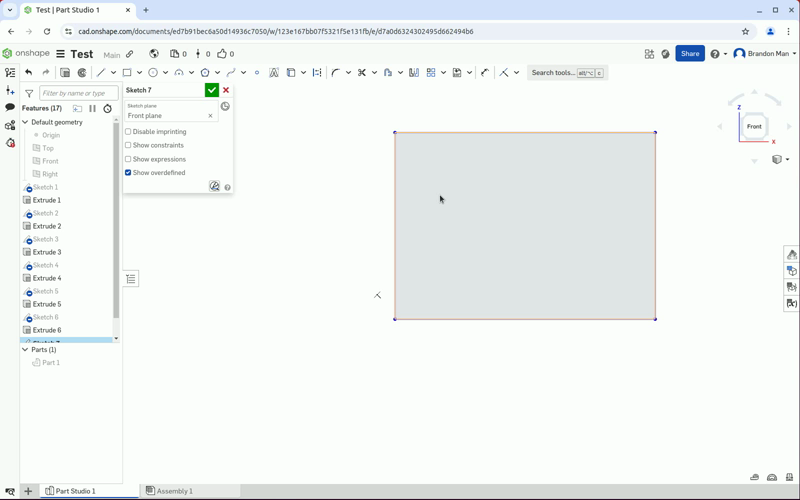
scroll(-6)
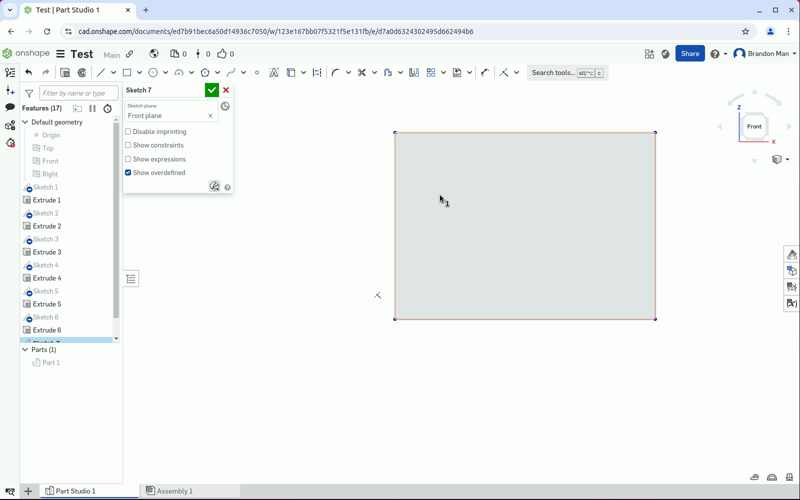
scroll(-6)
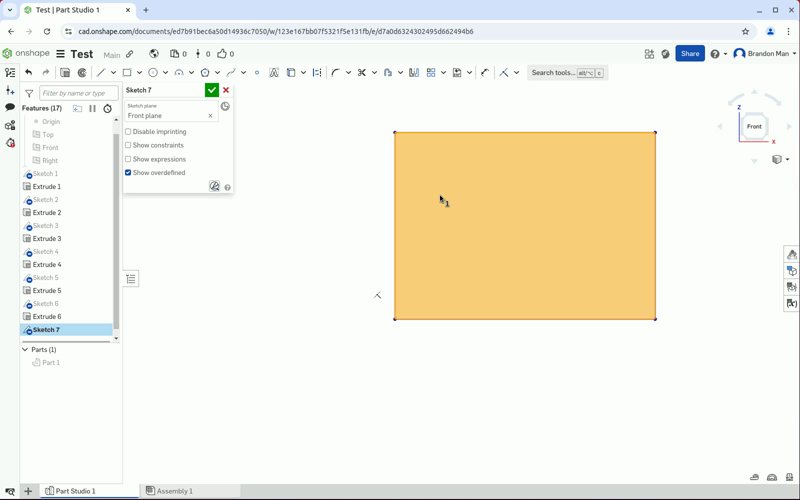
scroll(-6)
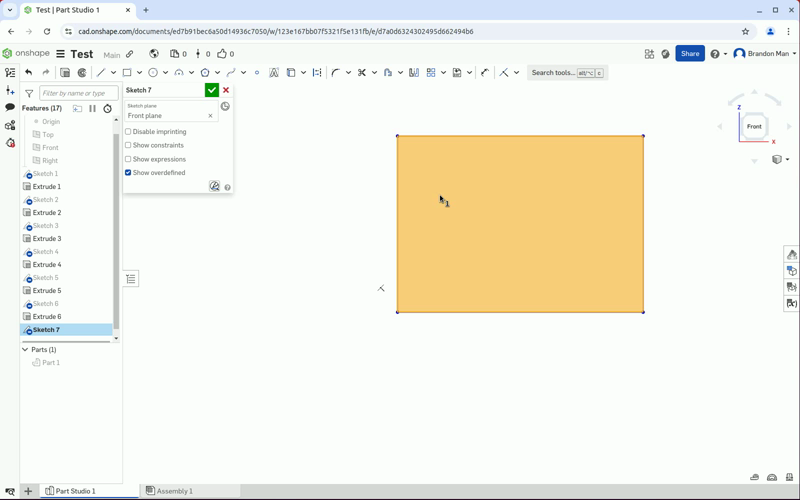
scroll(-6)
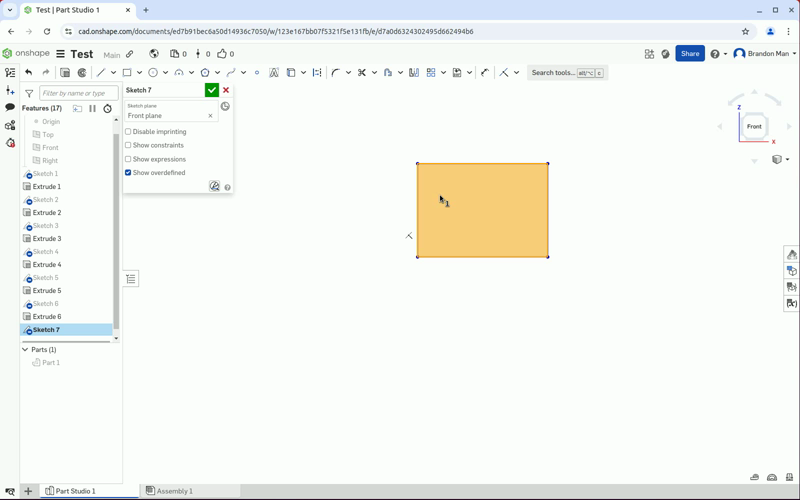
scroll(-6)
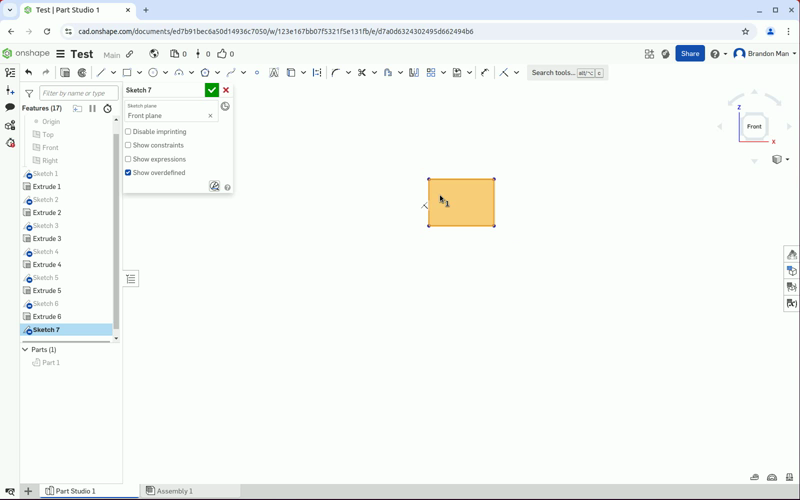
scroll(-6)
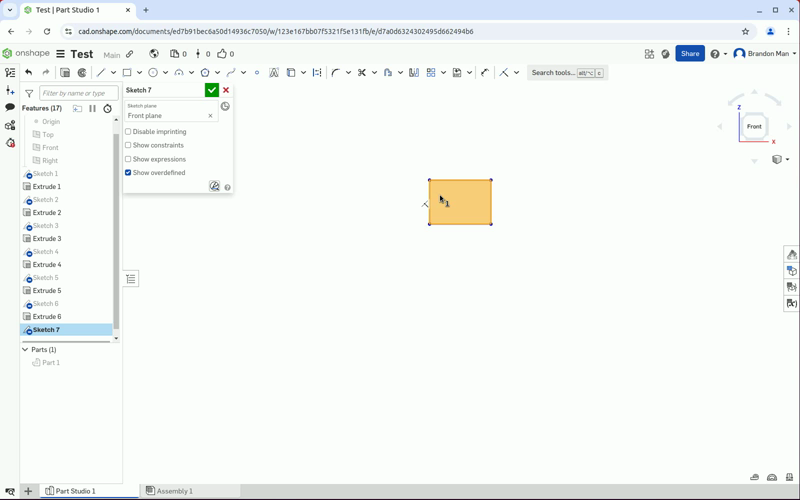
scroll(-6)
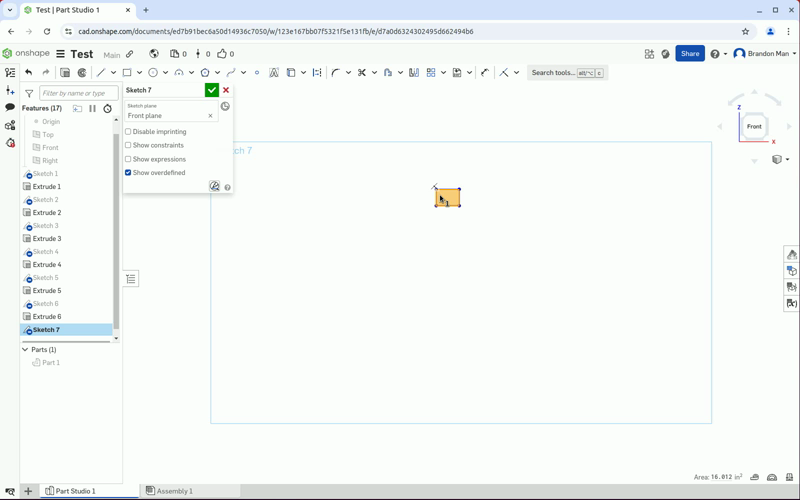
mouse_move(73, 352)
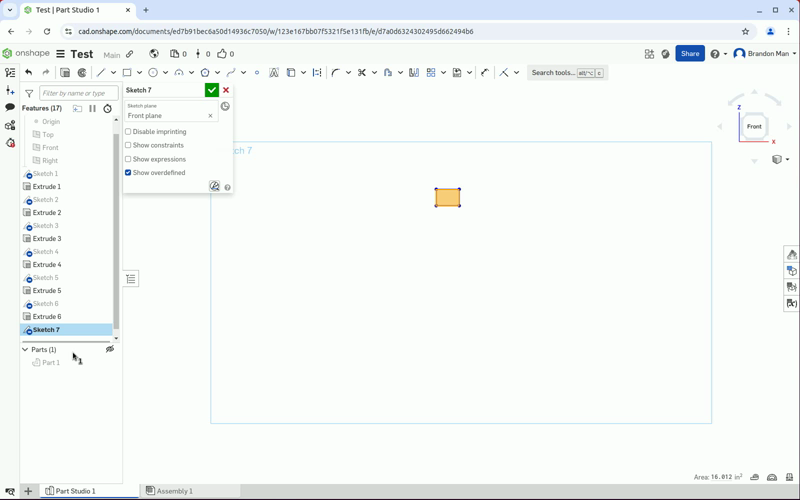
key(shift+y)
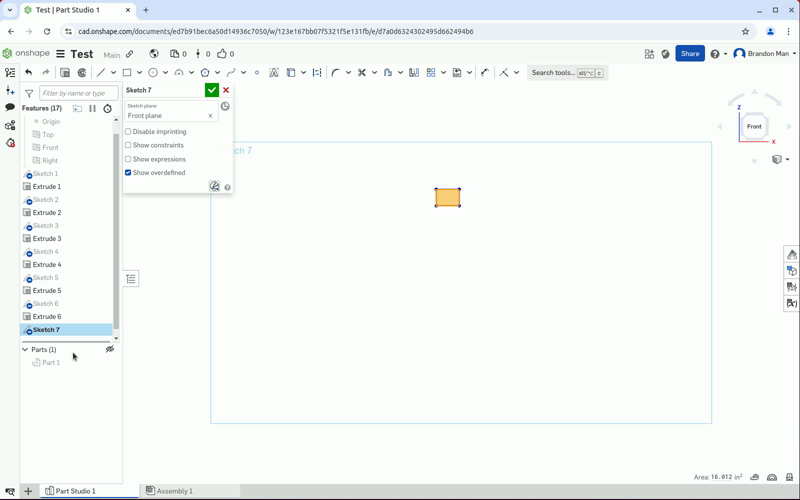
key(shift+e)
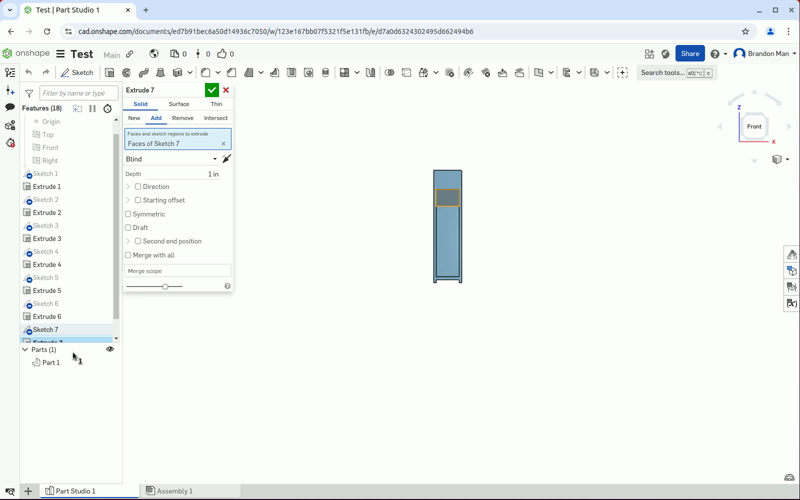
mouse_move(143, 106)
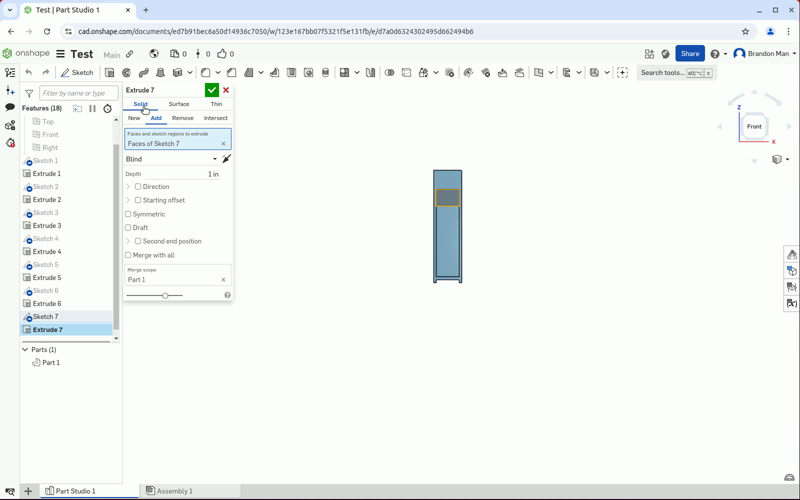
click(143, 106)
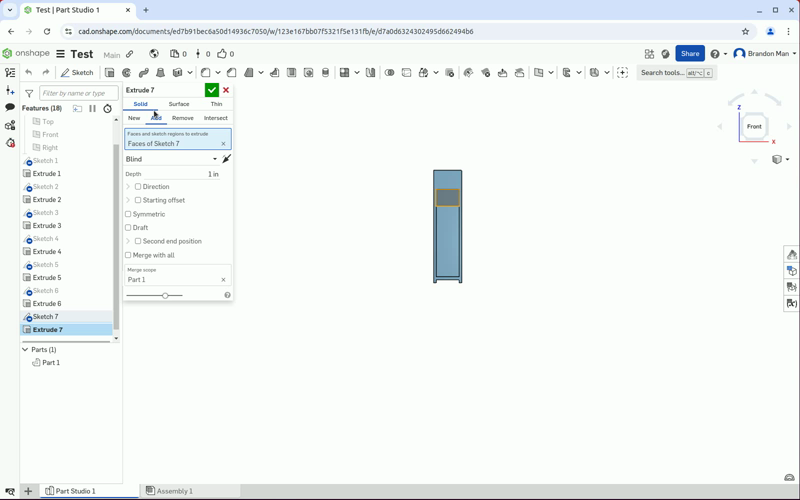
mouse_move(186, 120)
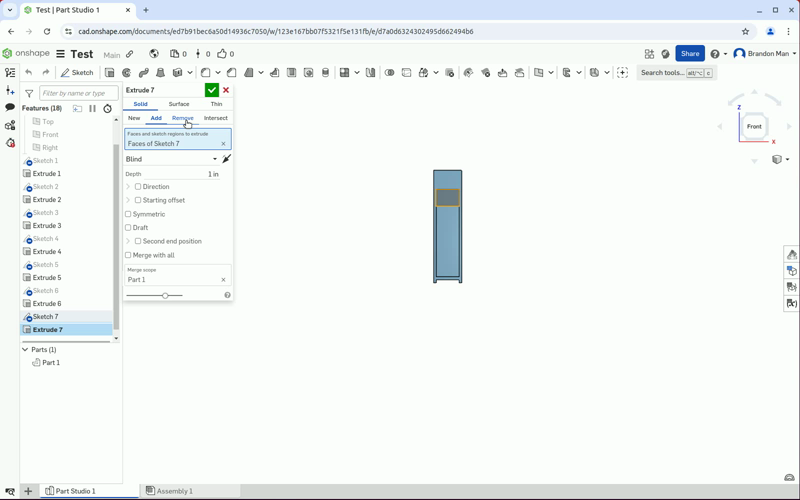
click(186, 120)
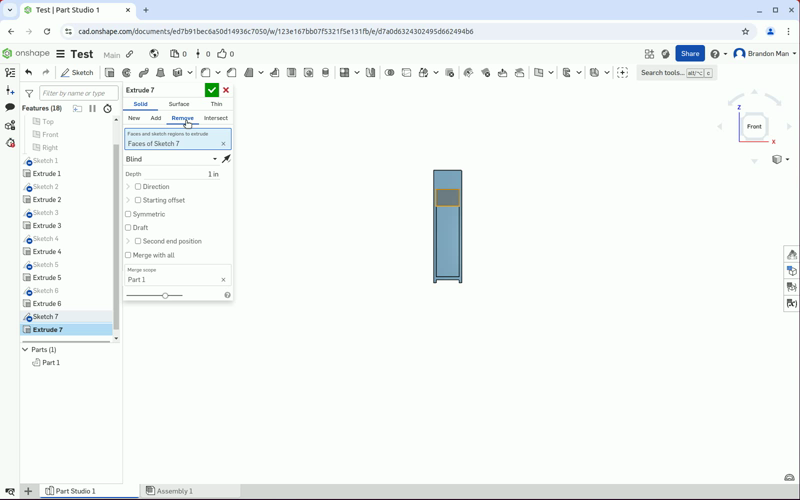
key(tab, 4)
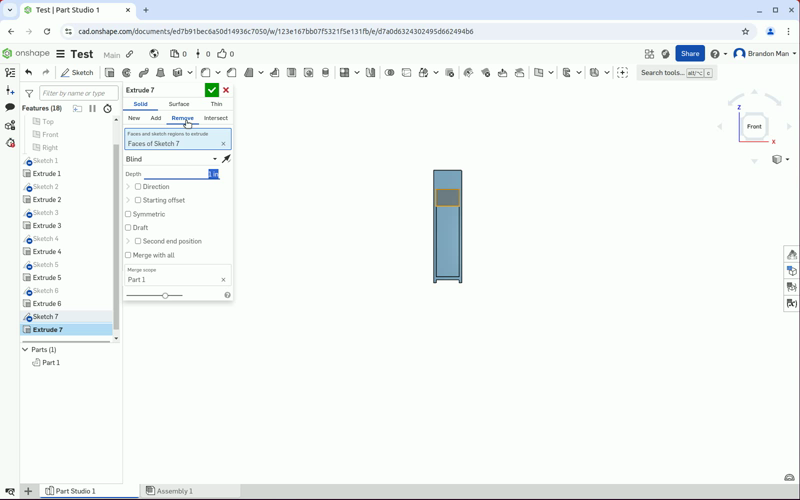
text(3.611)
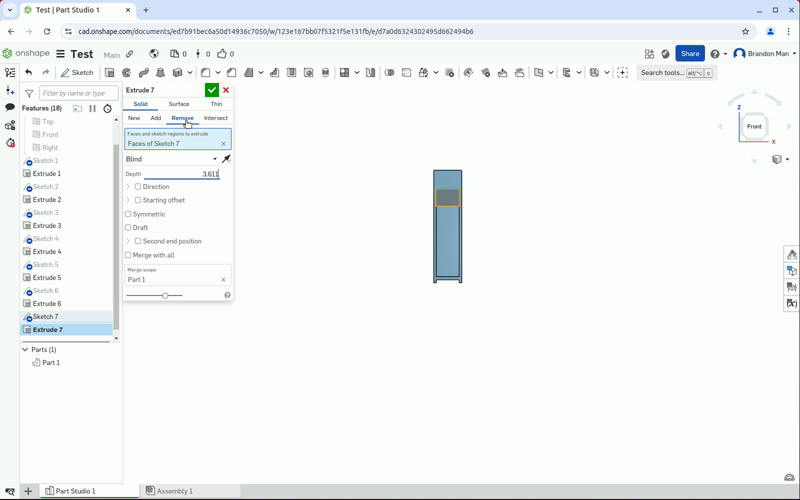
key(tab, 6)
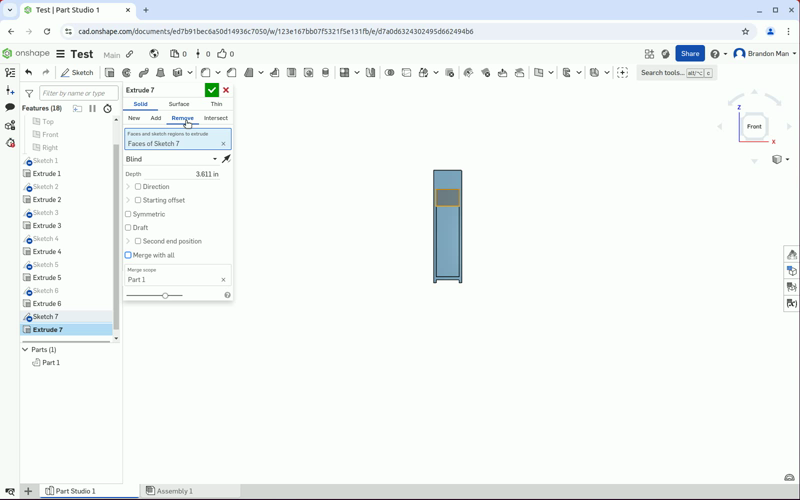
key(space)
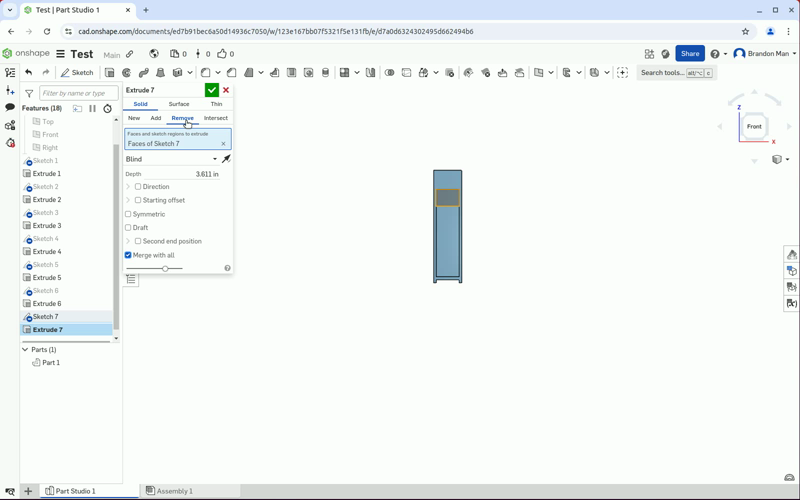
key(enter)
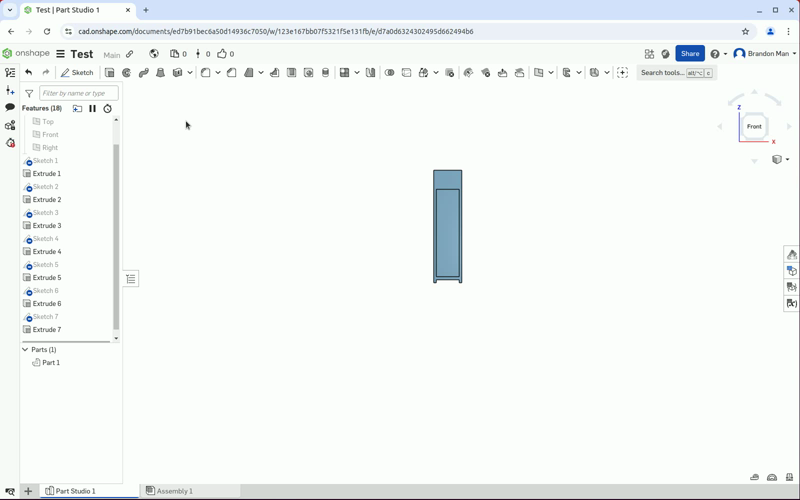
key(shift+h)
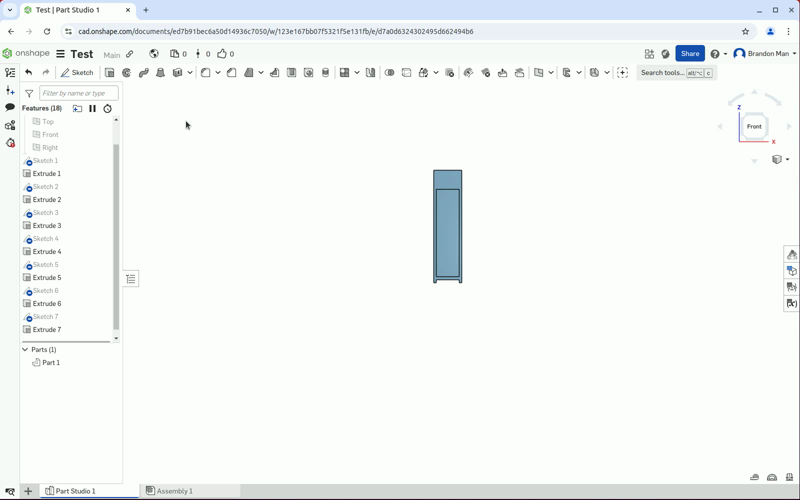
key(shift+h)
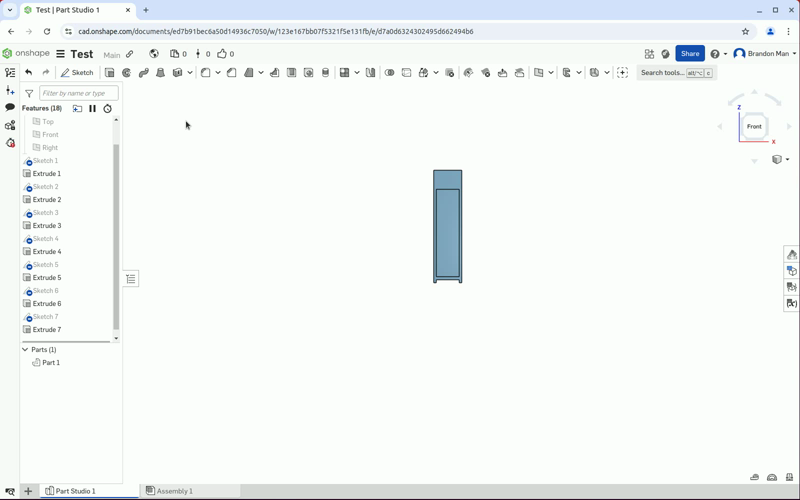
mouse_move(69, 163)
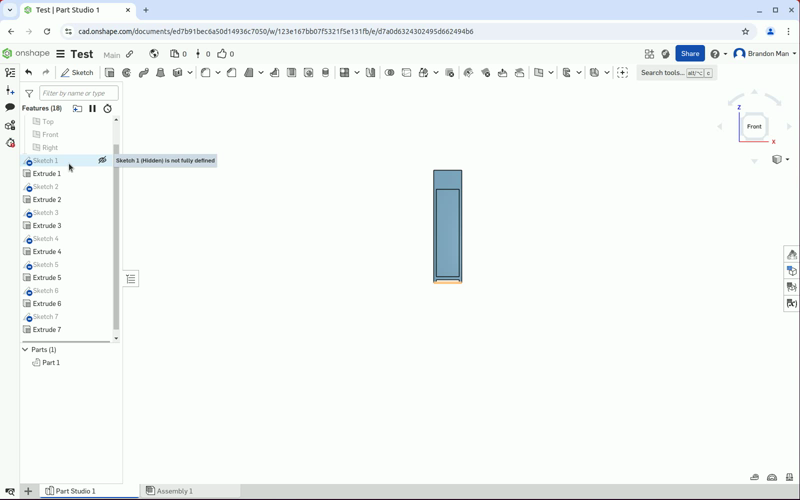
click(69, 163)
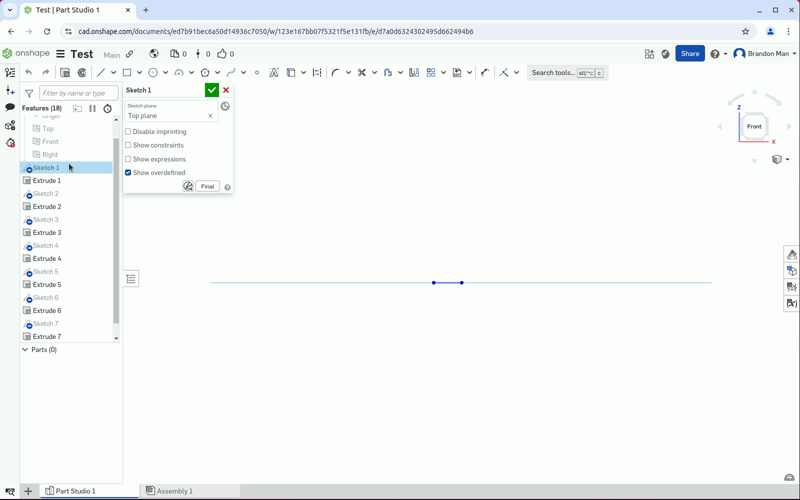
mouse_move(229, 92)
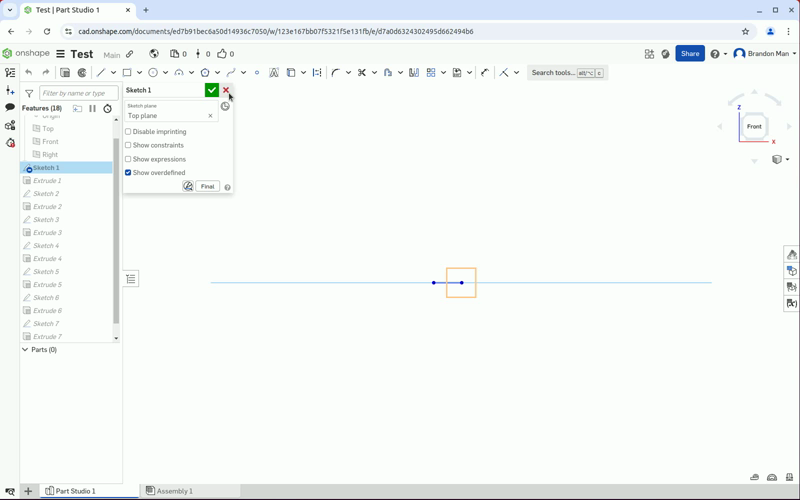
click(229, 92)
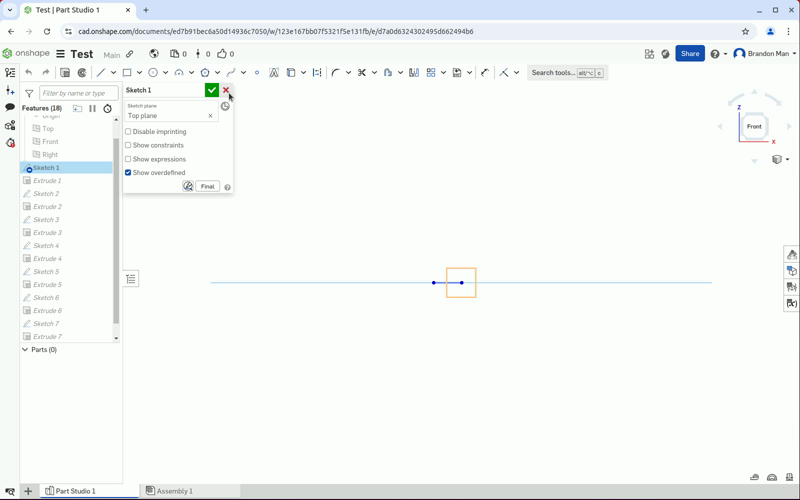
key(shift+s)
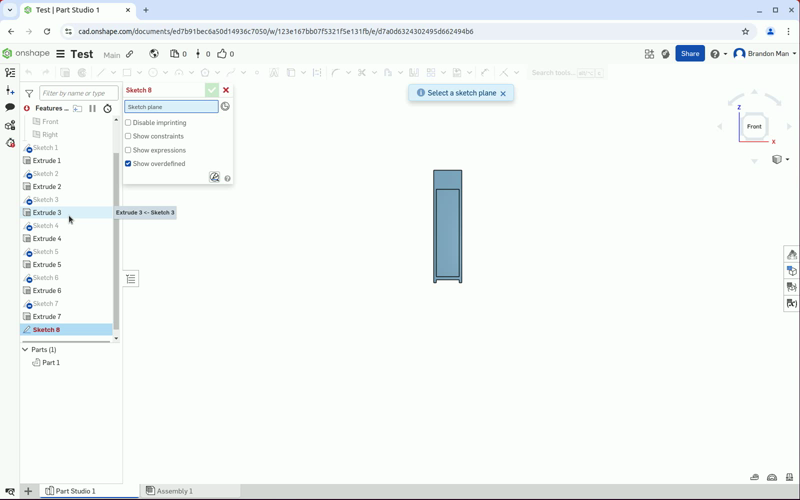
scroll(3)
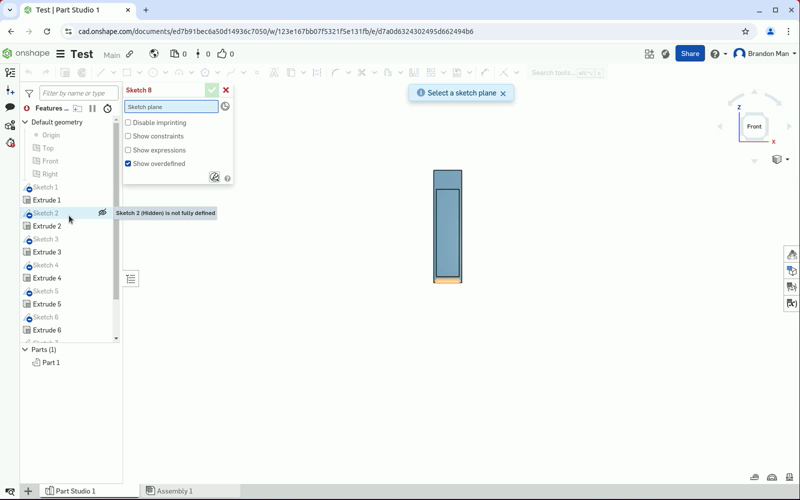
mouse_move(69, 163)
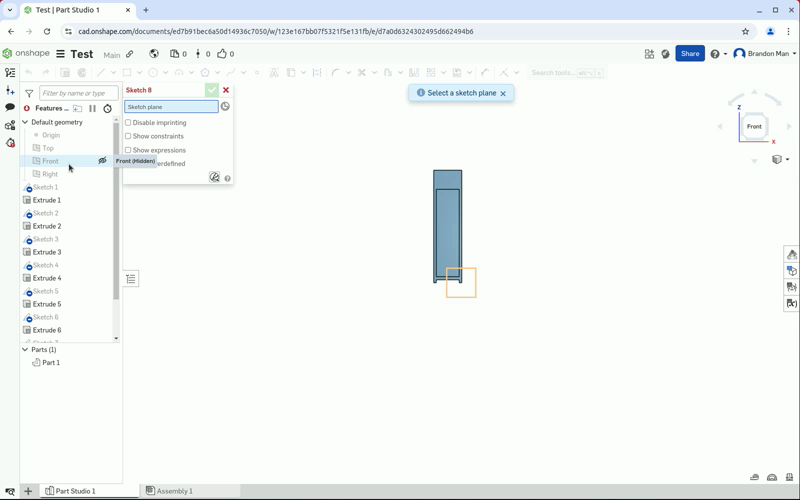
click(69, 163)
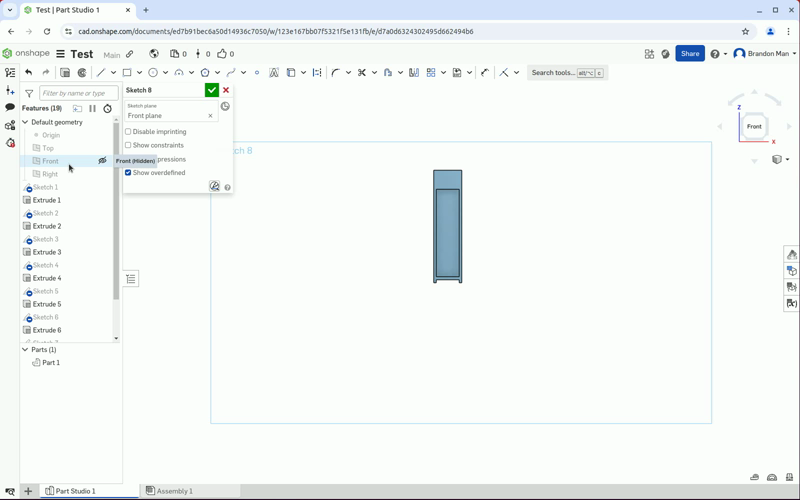
mouse_move(73, 352)
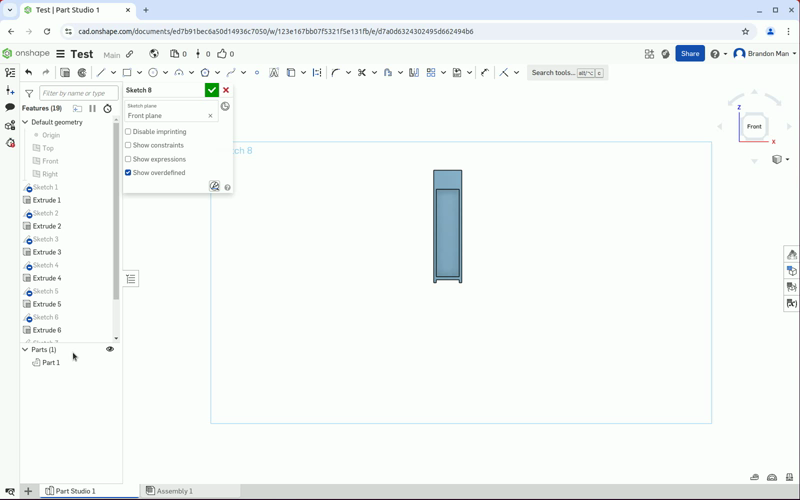
key(y)
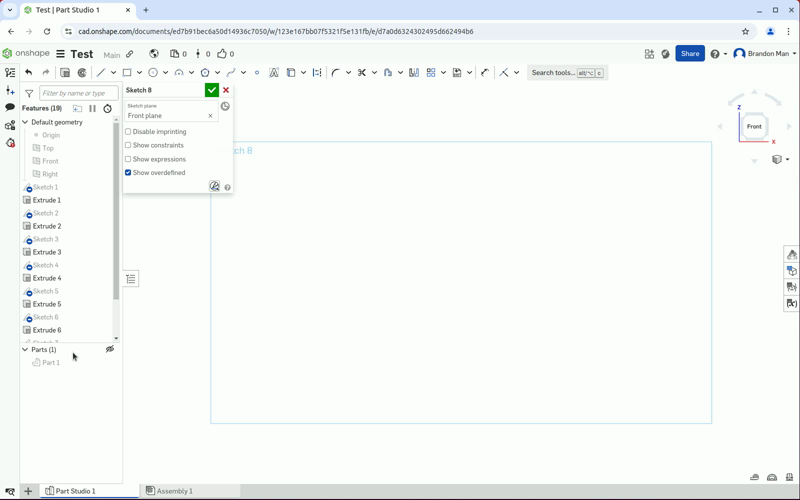
key(l)
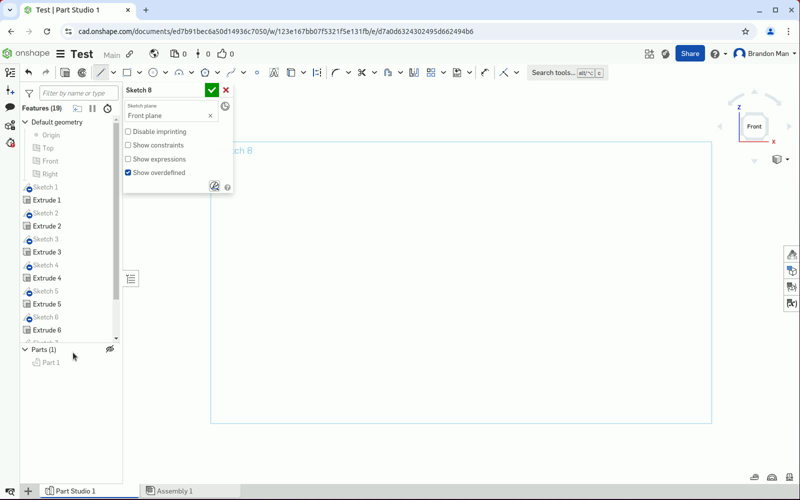
key_down(shift)
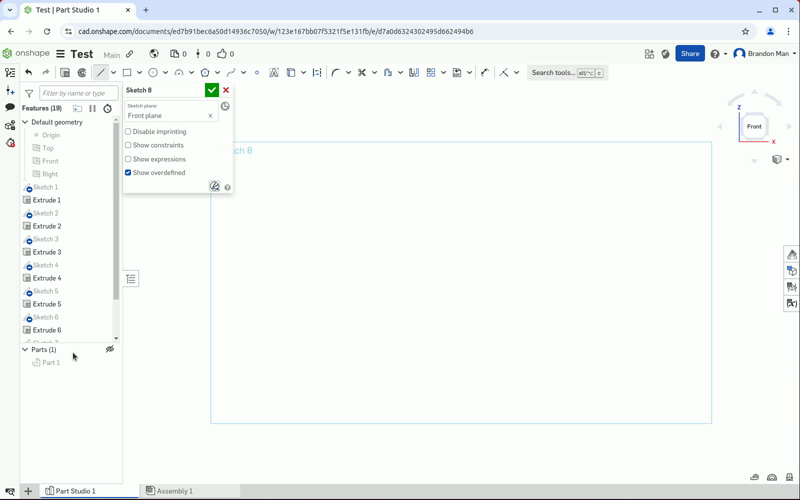
mouse_move(436, 189)
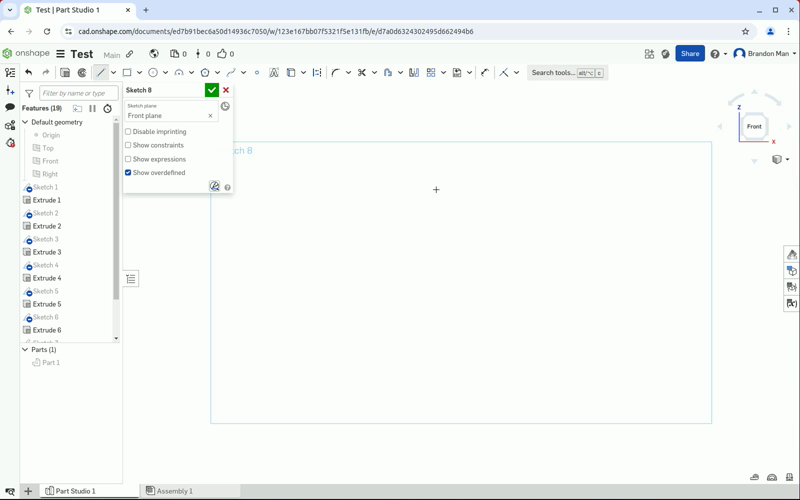
click(436, 189)
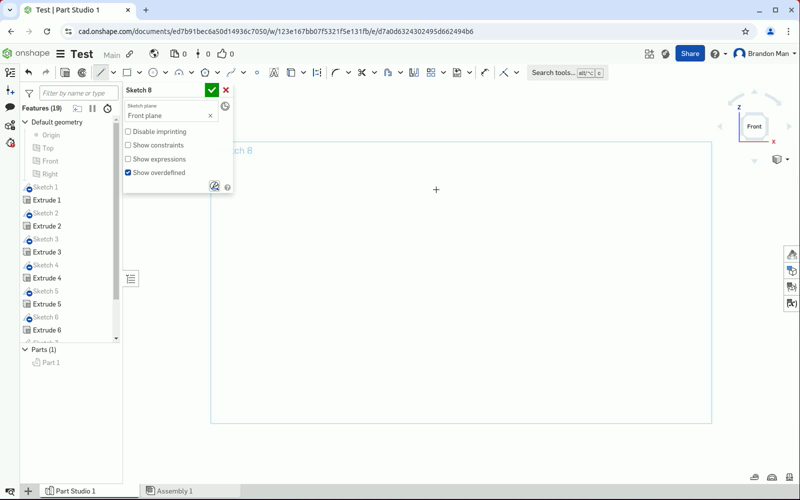
key_up(shift)
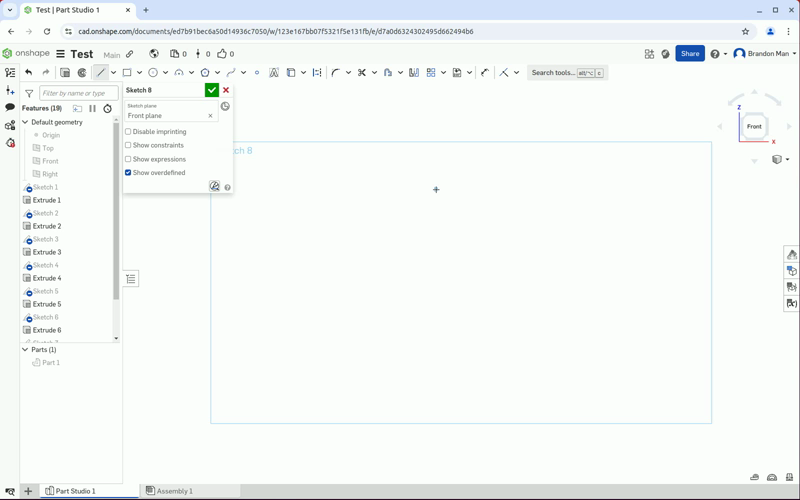
key_down(shift)
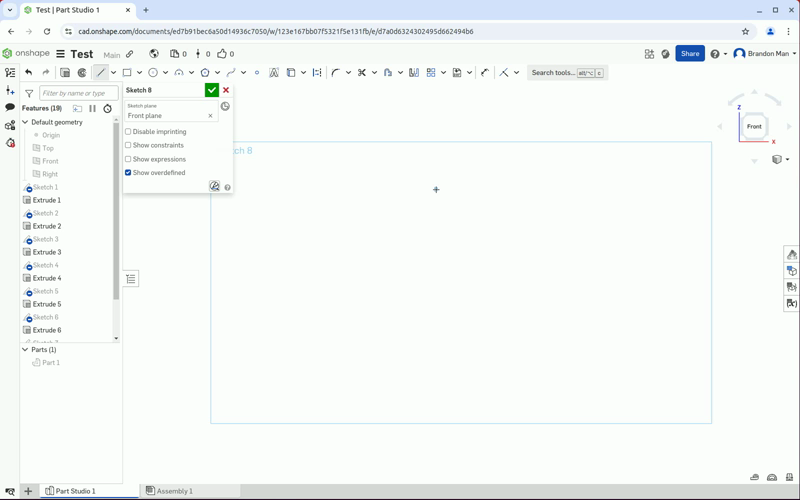
mouse_move(466, 189)
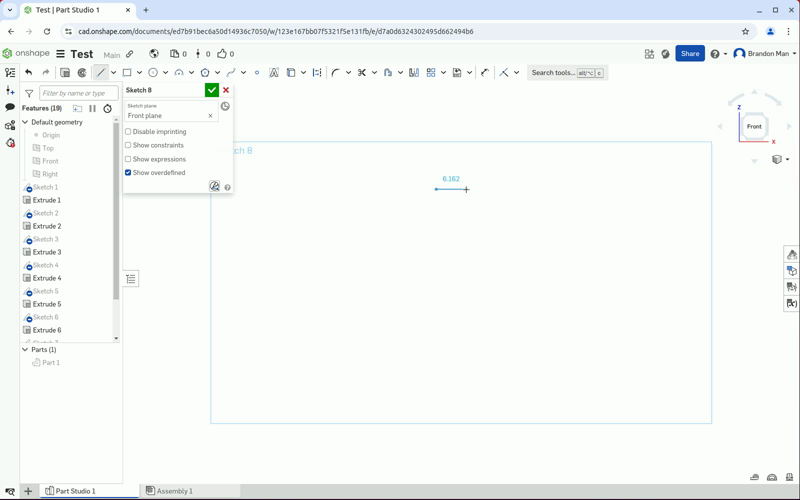
mouse_move(459, 189)
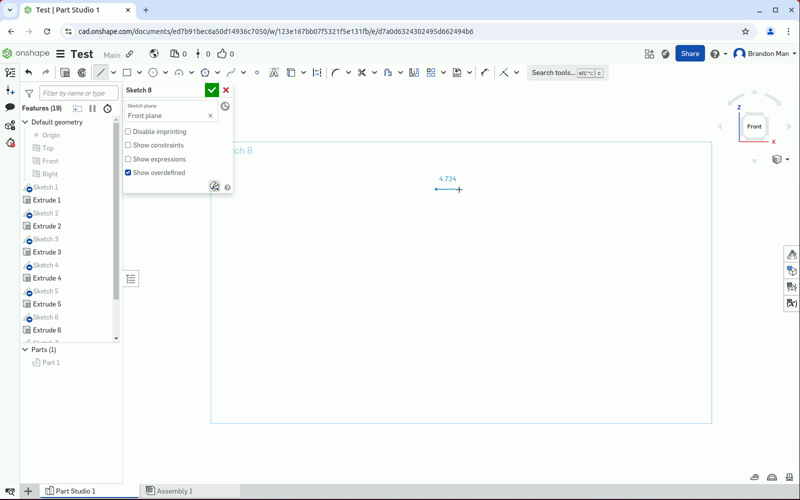
click(459, 189)
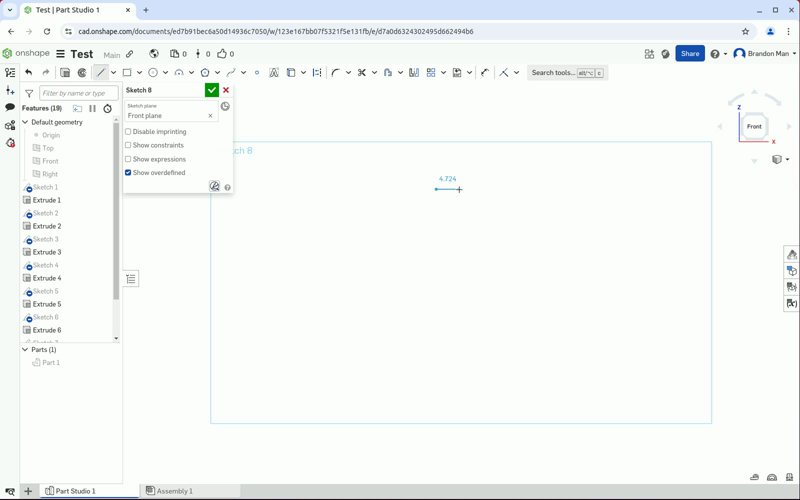
key_up(shift)
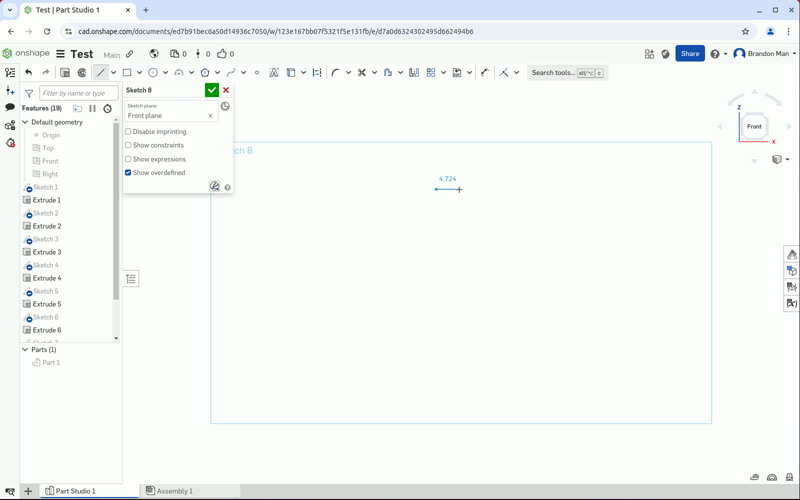
key_down(shift)
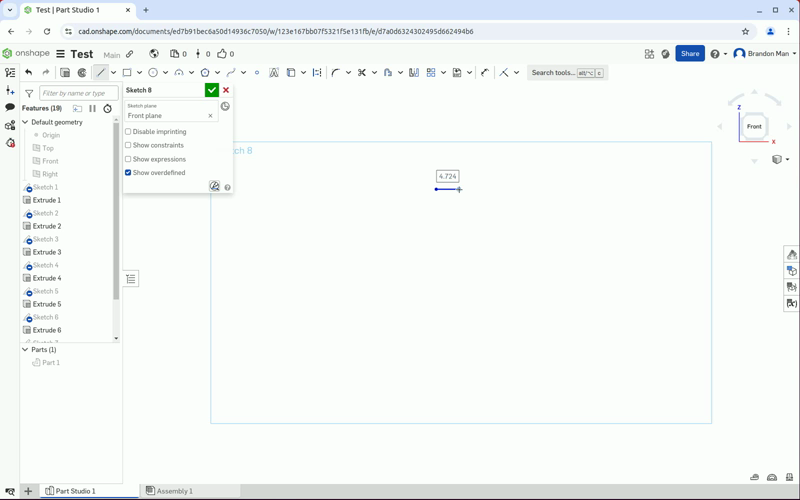
mouse_move(489, 189)
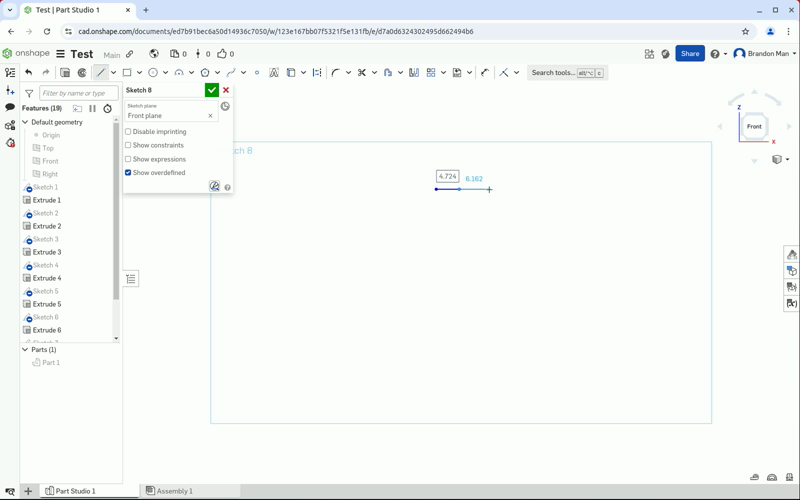
mouse_move(459, 172)
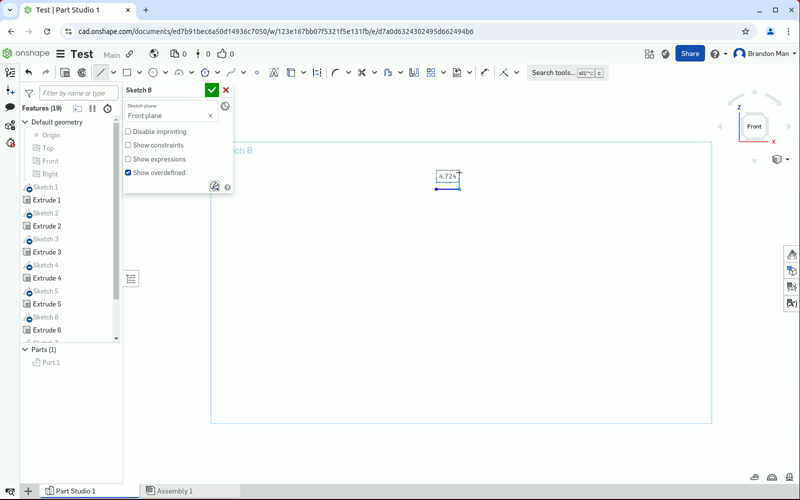
click(459, 172)
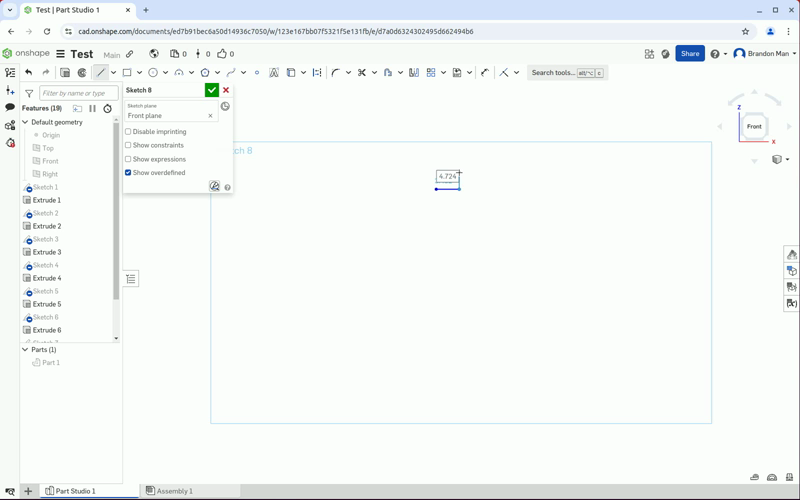
key_up(shift)
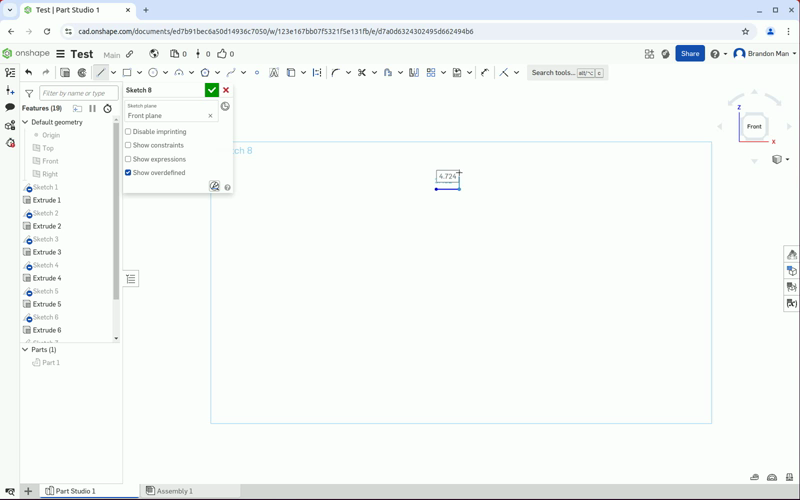
key_down(shift)
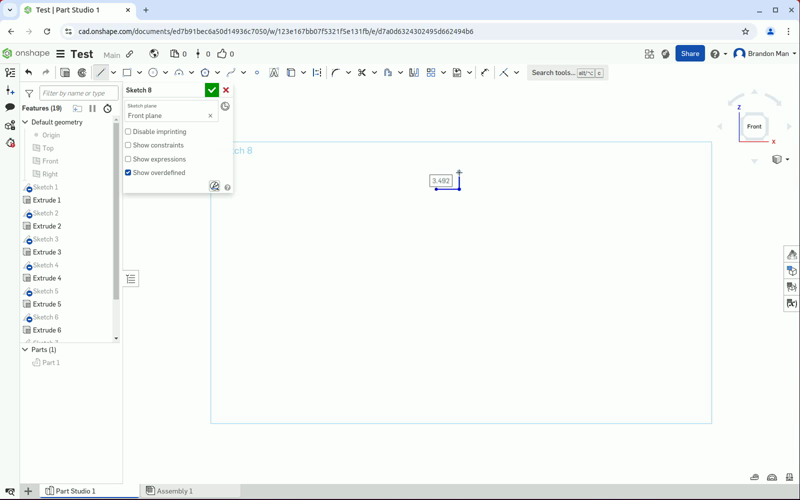
mouse_move(489, 172)
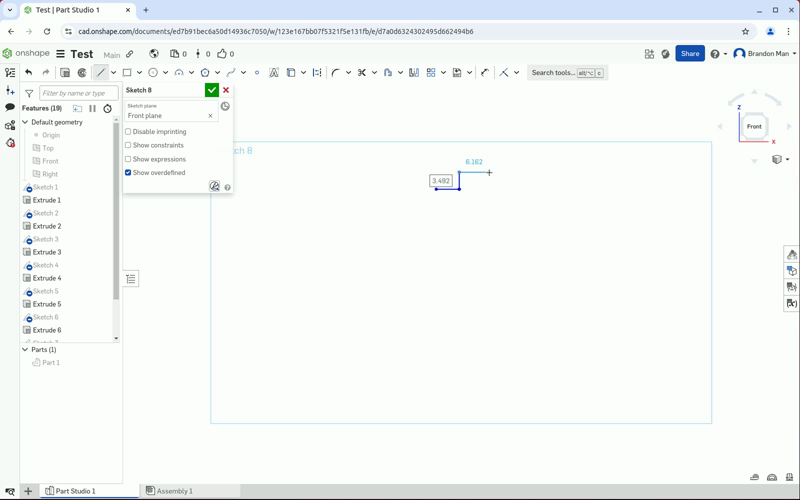
mouse_move(436, 172)
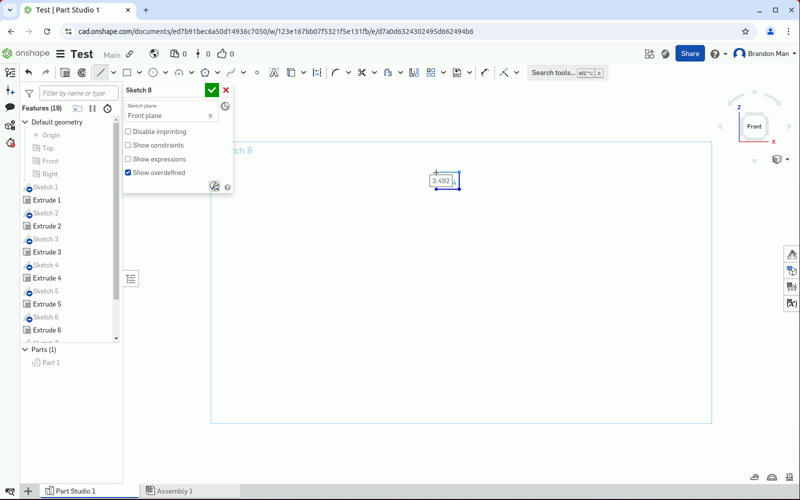
click(436, 172)
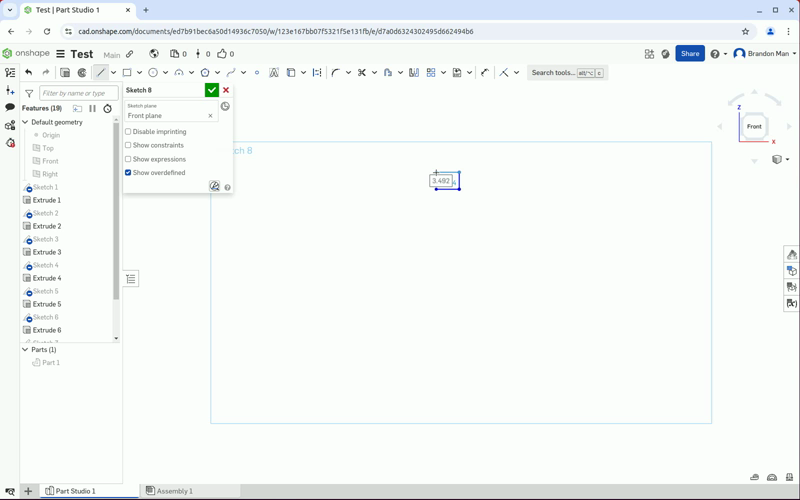
key_up(shift)
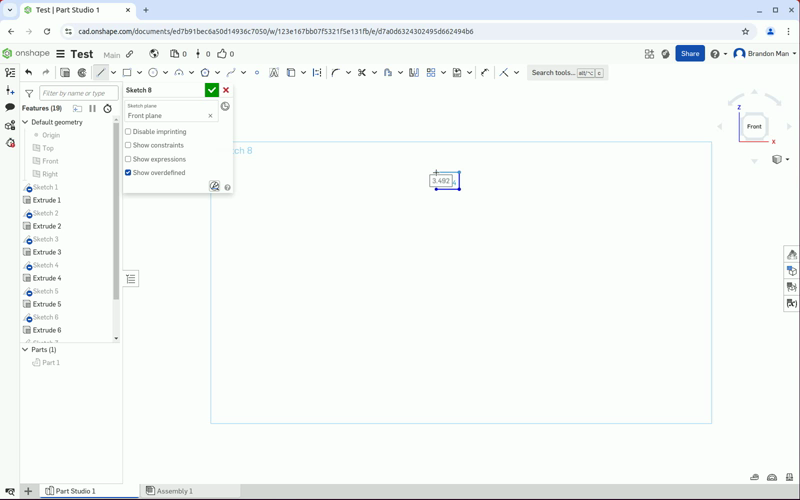
mouse_move(466, 172)
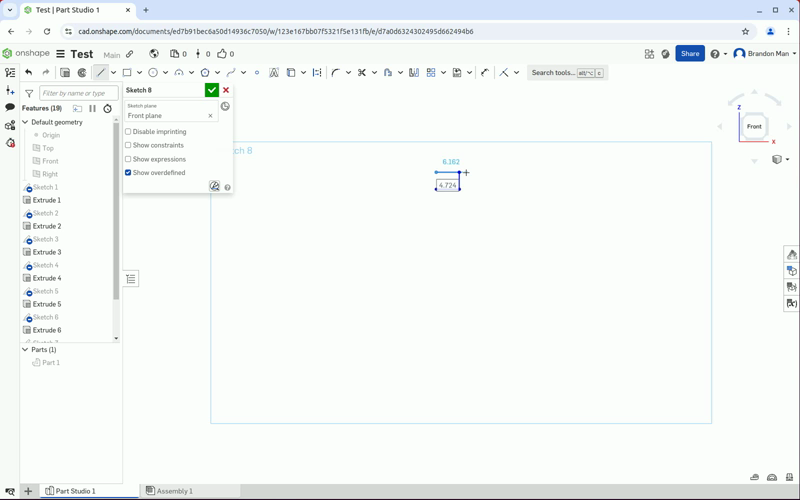
key_down(shift)
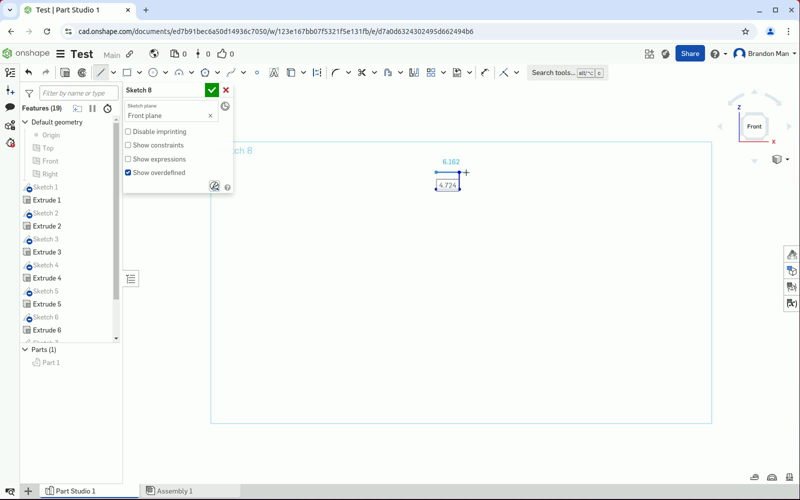
mouse_move(436, 189)
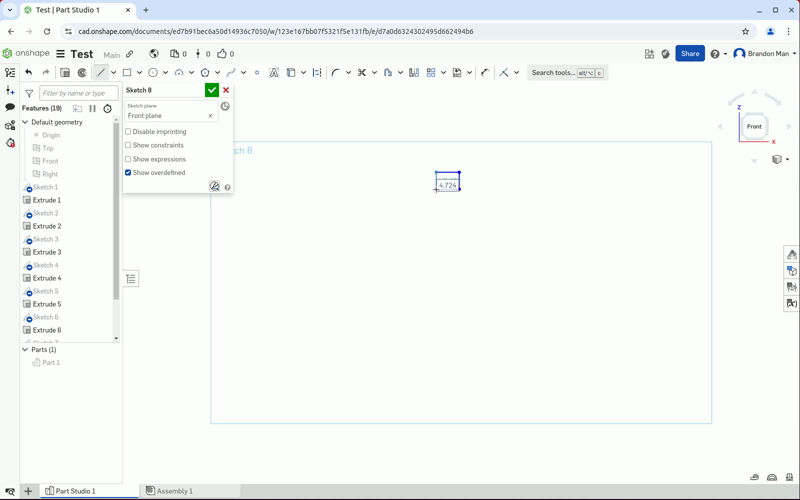
key_up(shift)
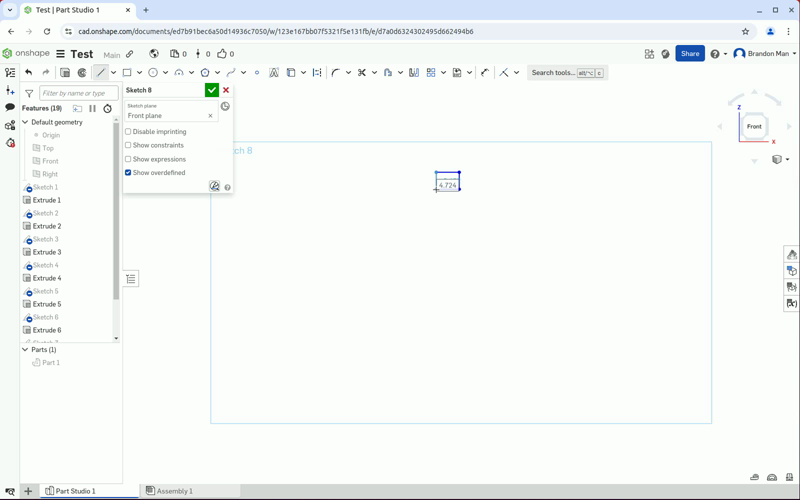
click(436, 189)
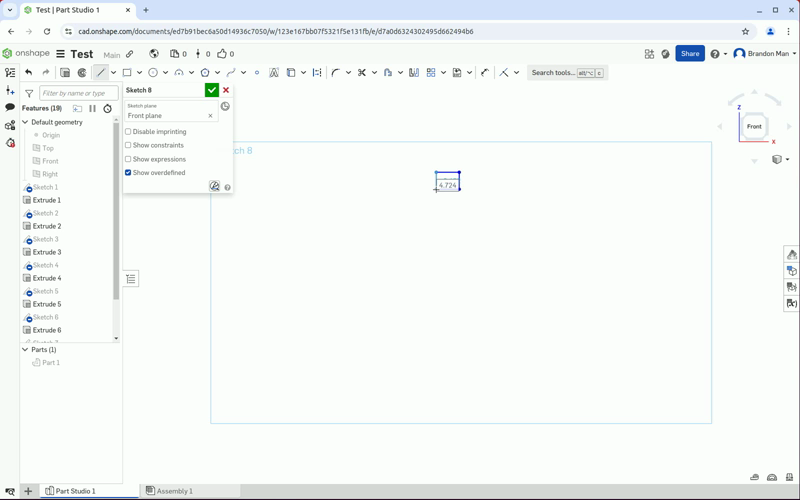
key(esc)
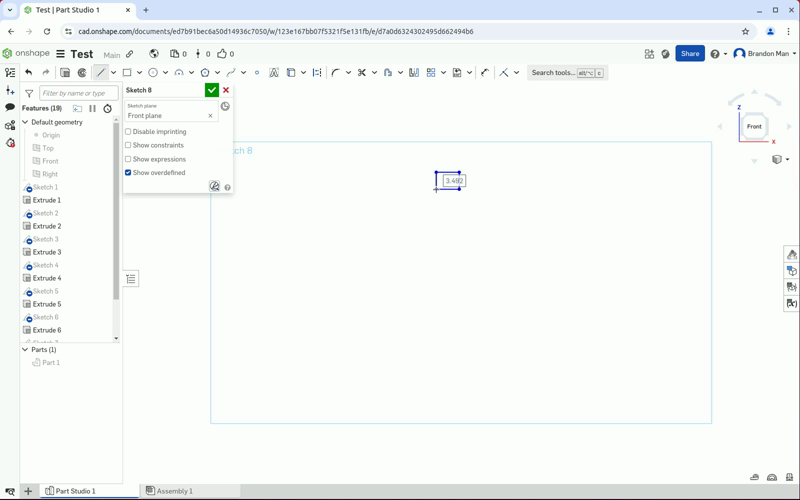
mouse_move(458, 181)
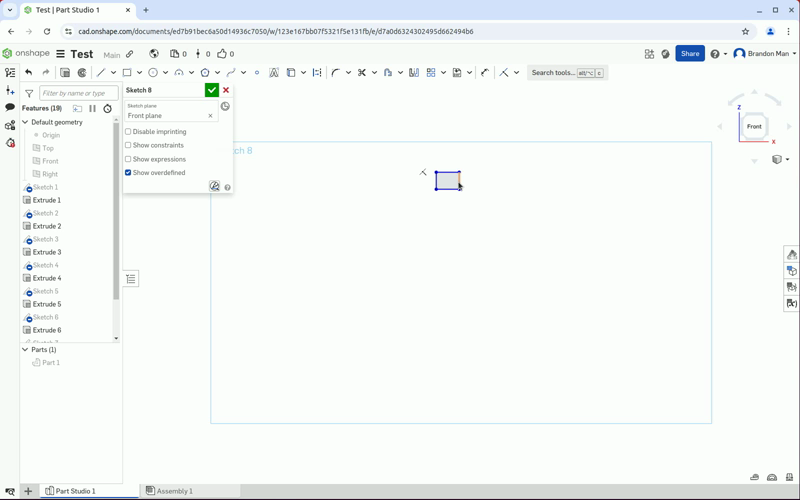
scroll(6)
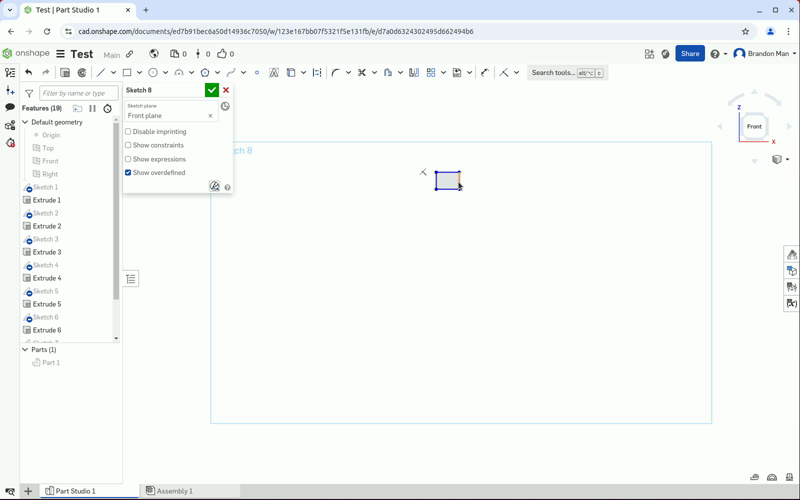
scroll(6)
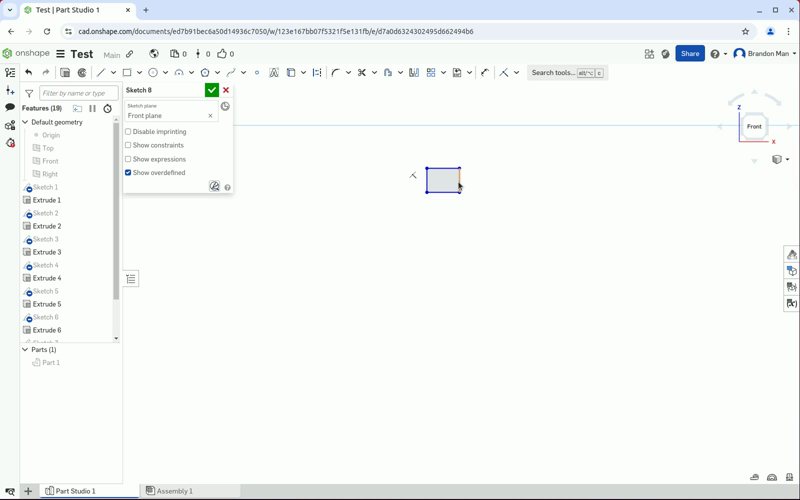
scroll(6)
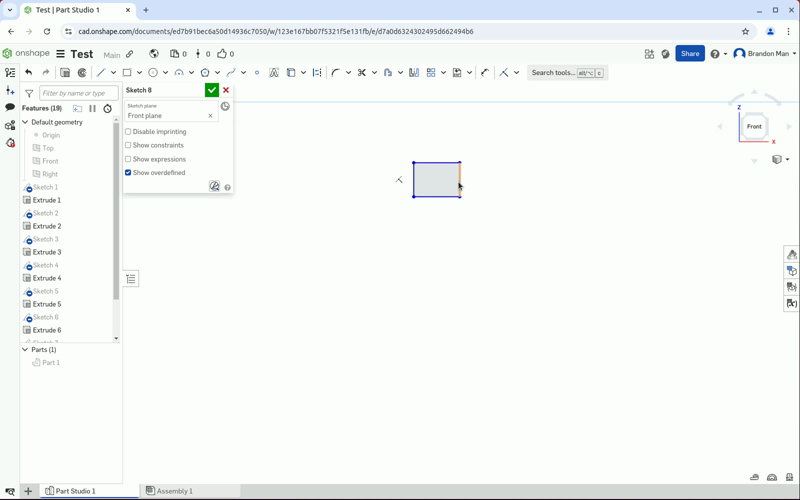
scroll(6)
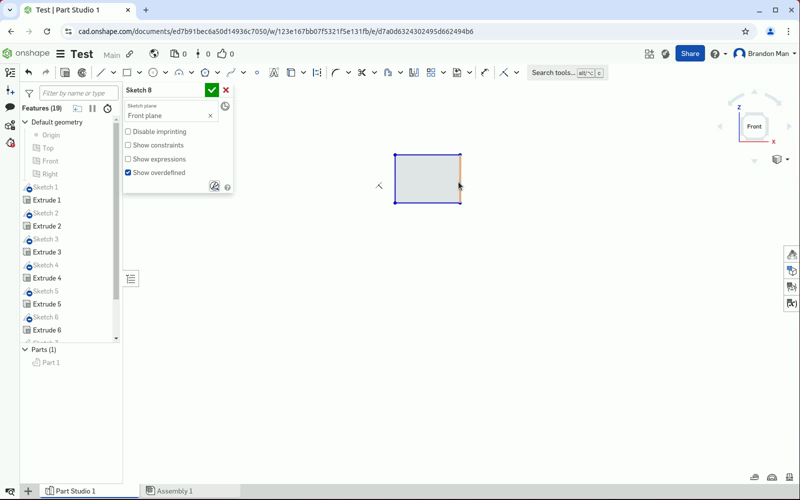
scroll(6)
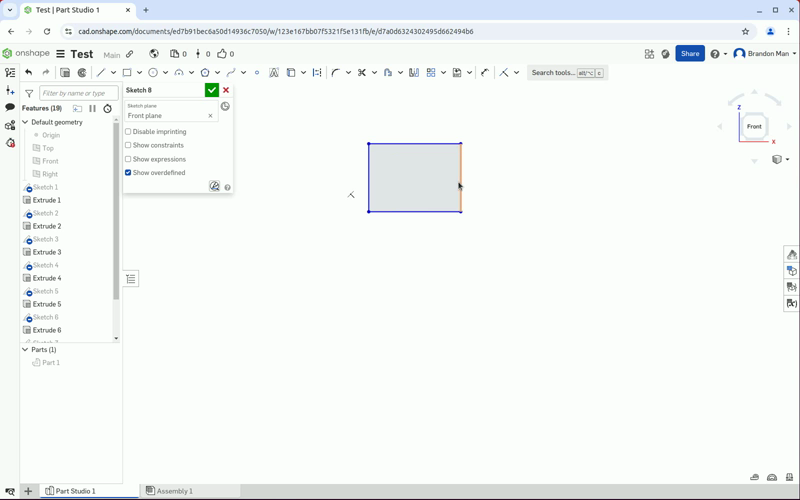
scroll(6)
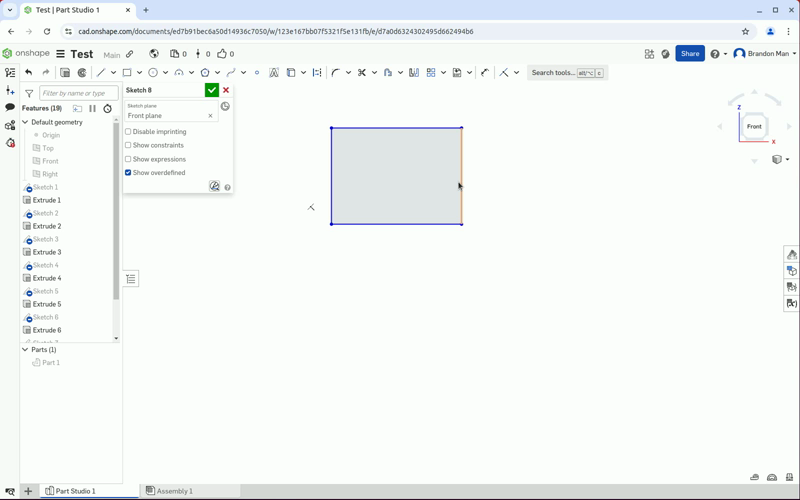
scroll(6)
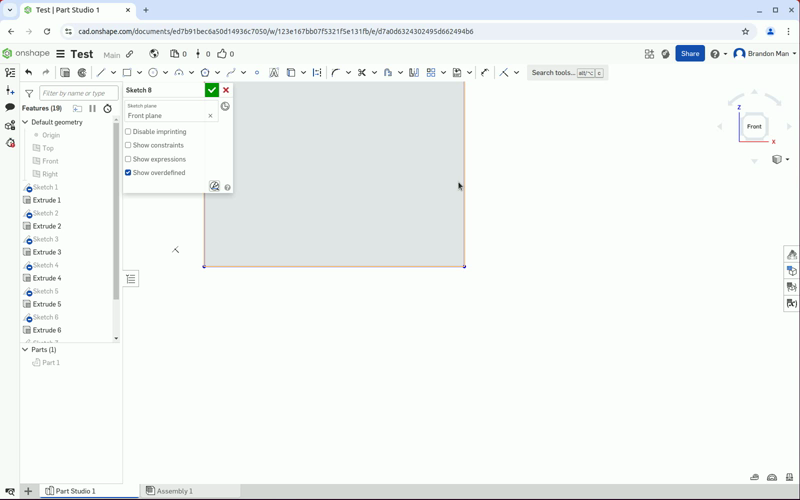
click(458, 181)
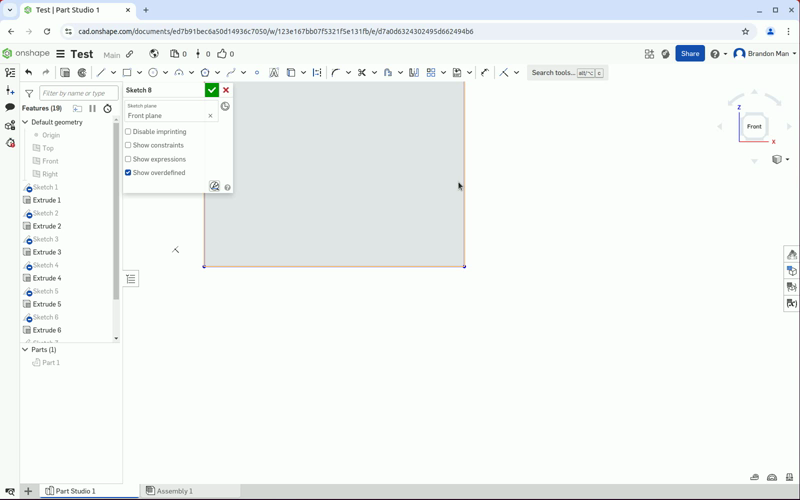
scroll(-6)
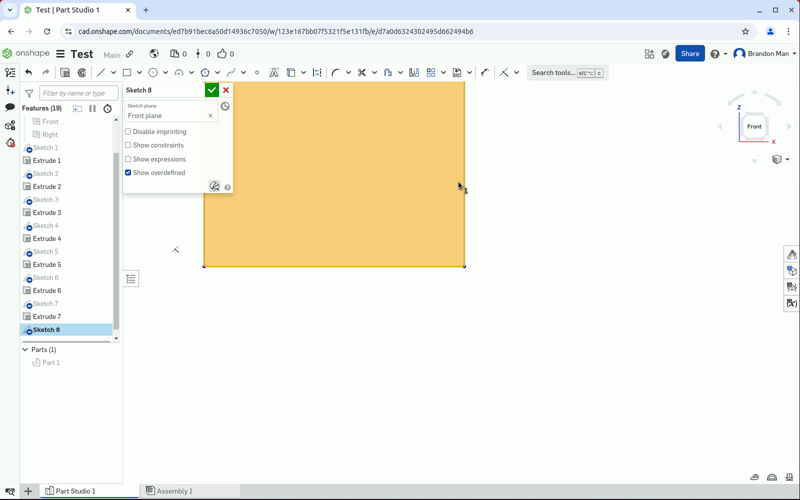
scroll(-6)
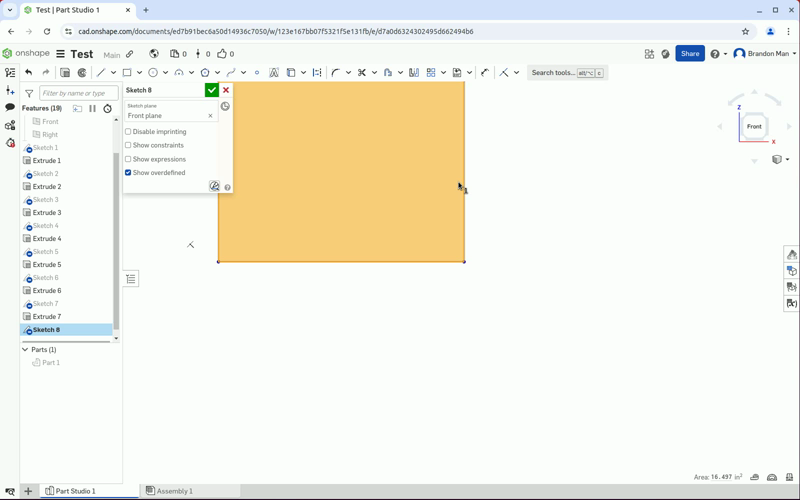
scroll(-6)
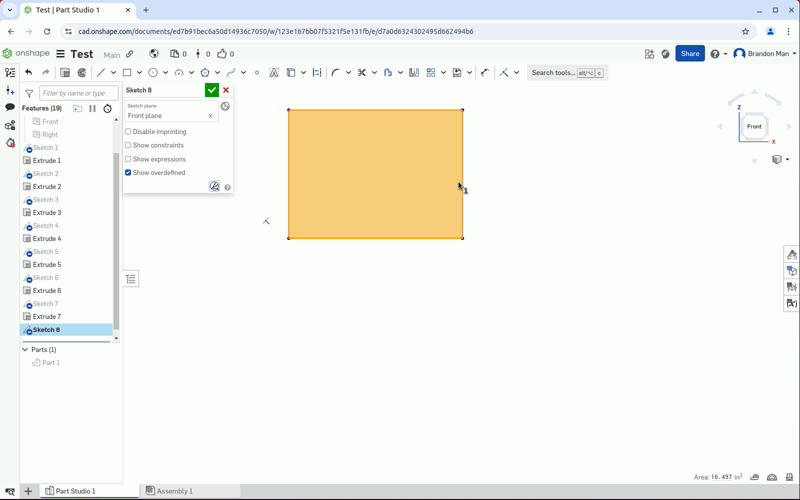
scroll(-6)
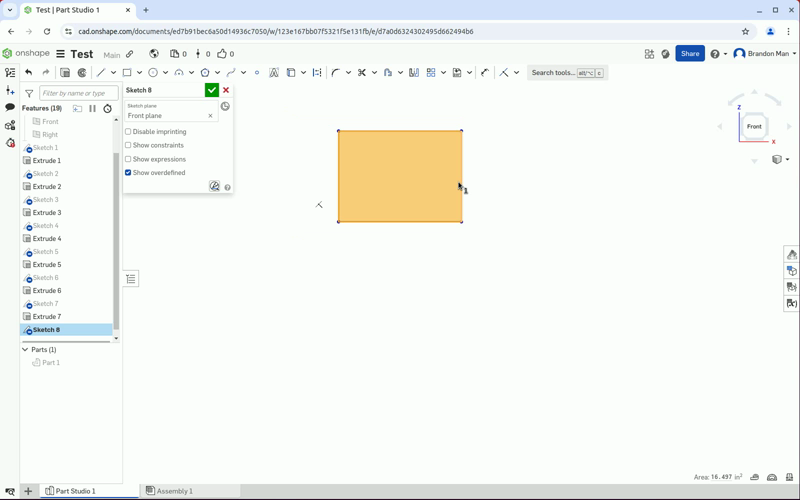
scroll(-6)
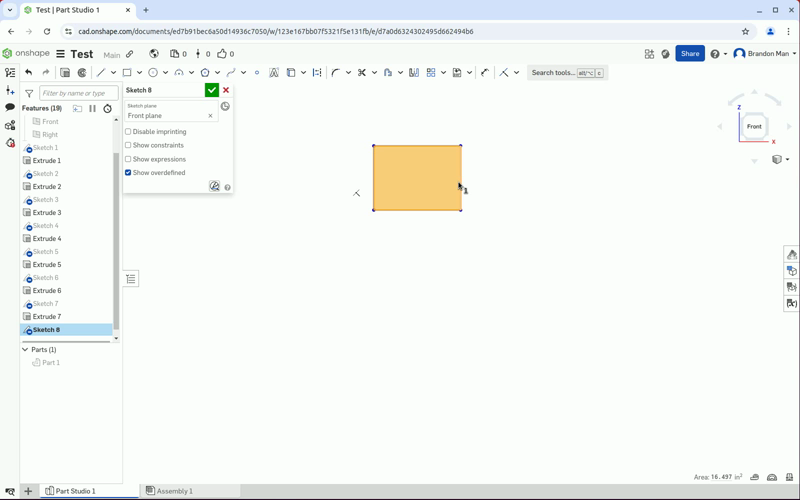
scroll(-6)
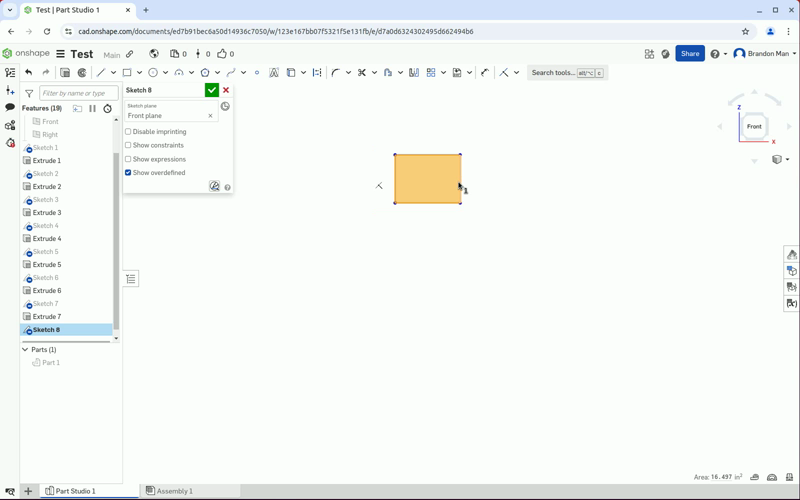
scroll(-6)
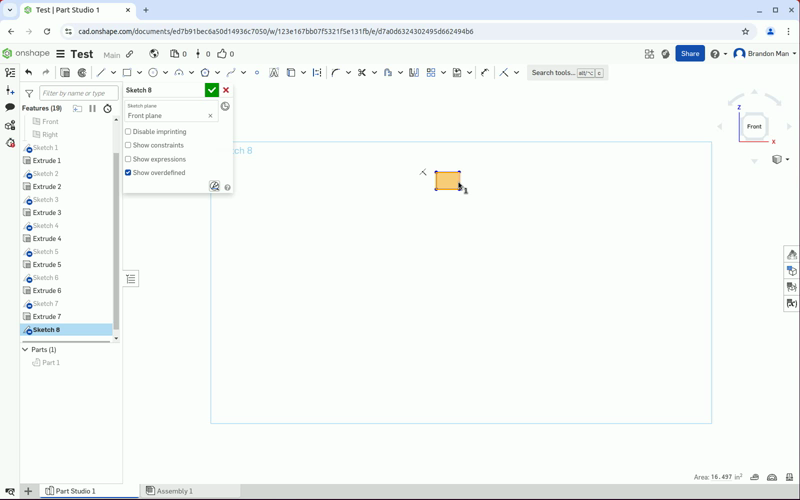
mouse_move(73, 352)
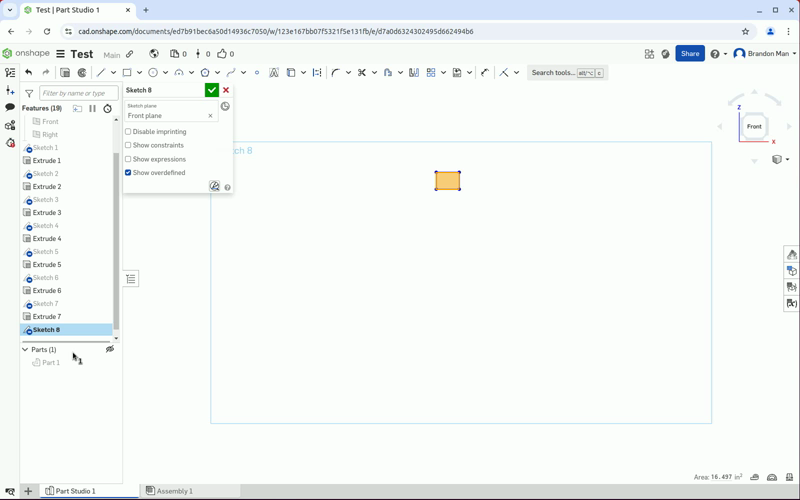
key(shift+y)
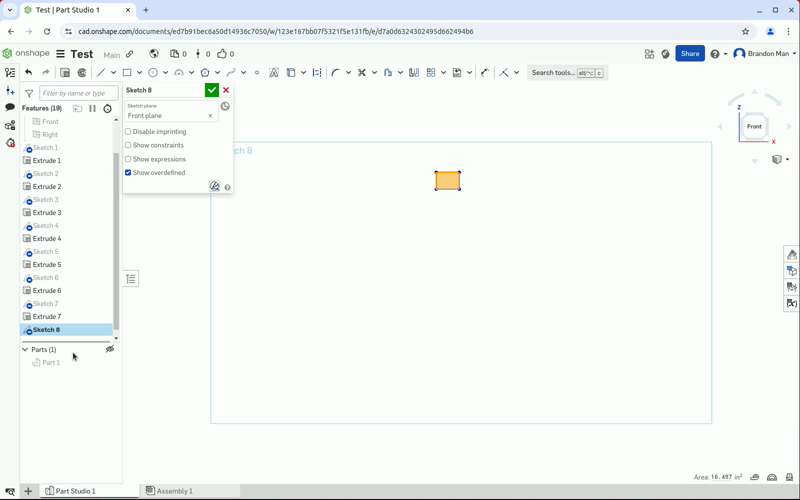
key(shift+e)
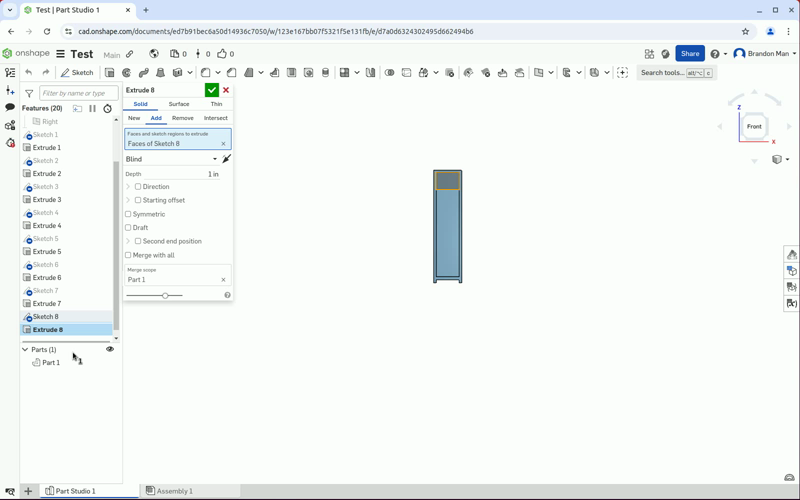
mouse_move(143, 106)
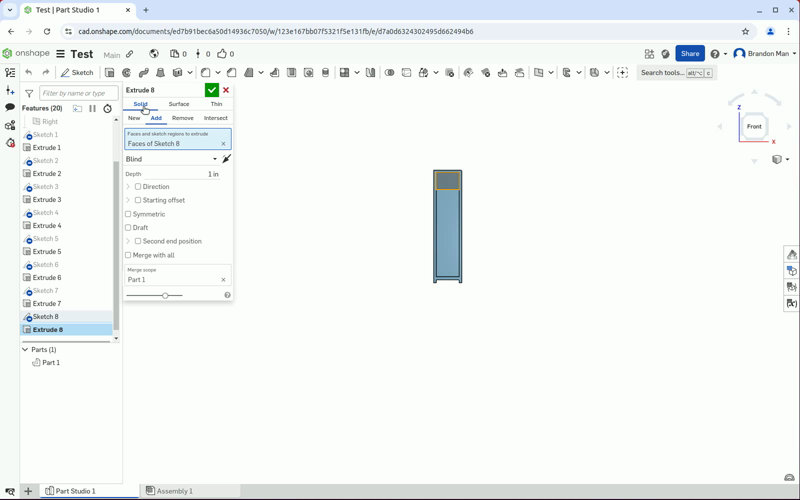
click(143, 106)
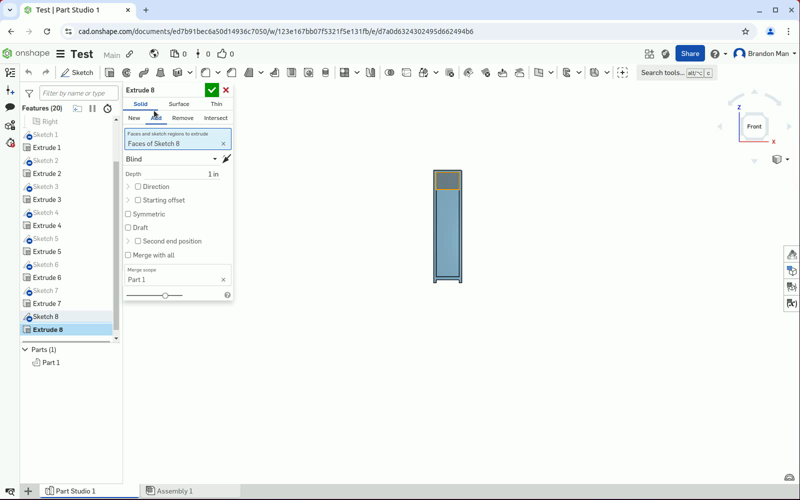
mouse_move(186, 120)
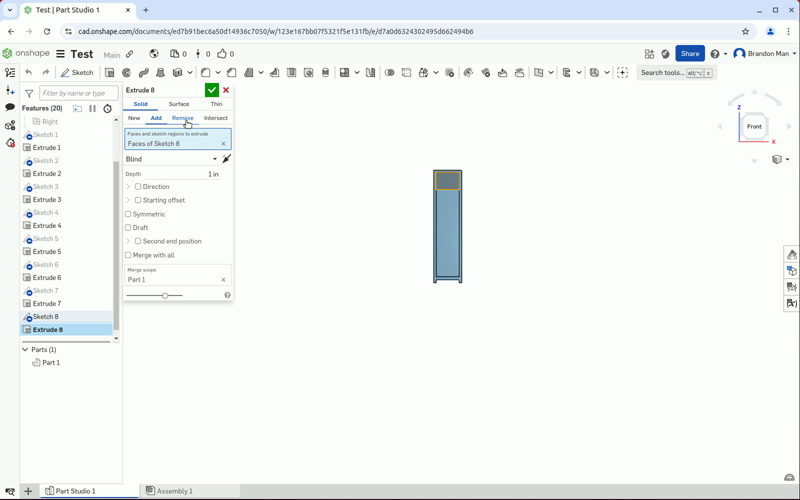
click(186, 120)
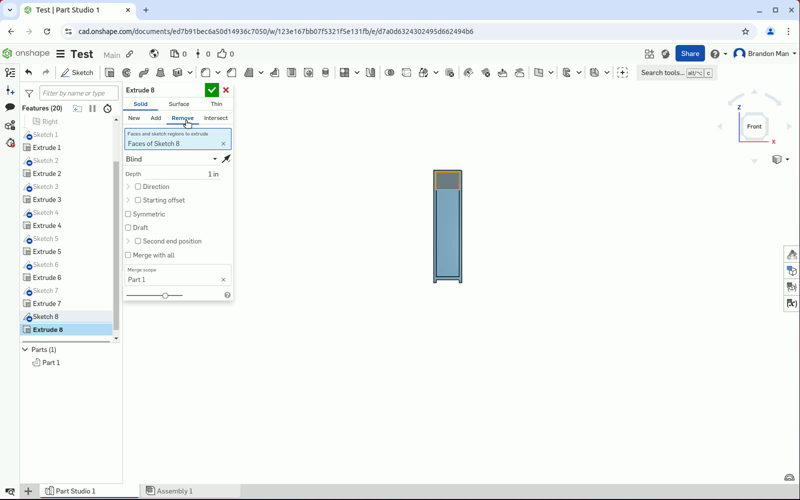
key(tab, 4)
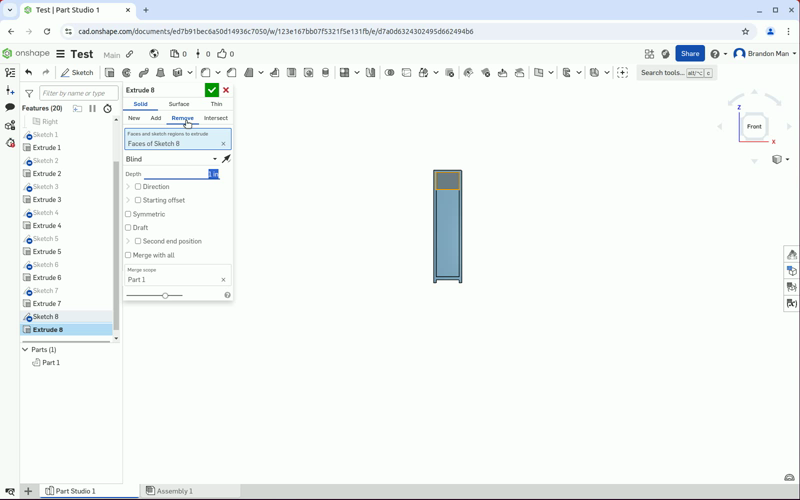
text(3.611)
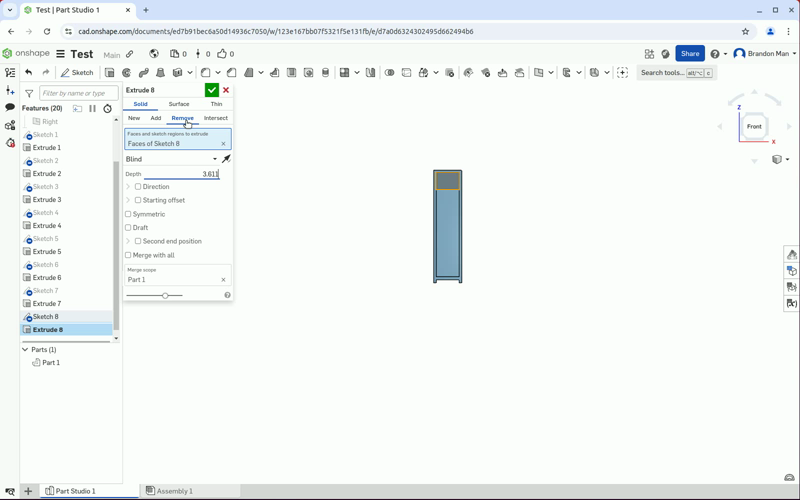
key(tab, 6)
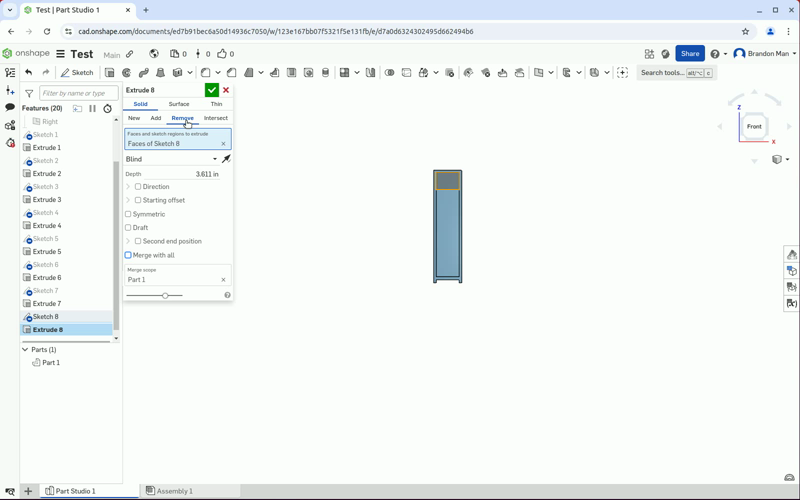
key(space)
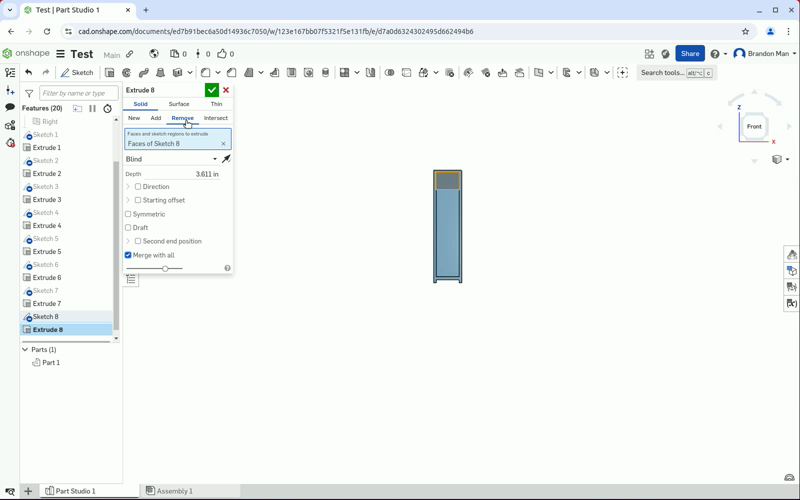
key(enter)
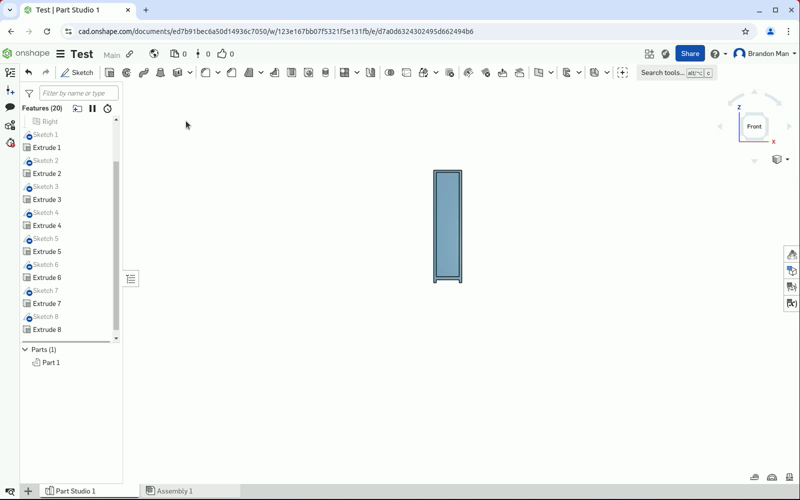
key(shift+h)
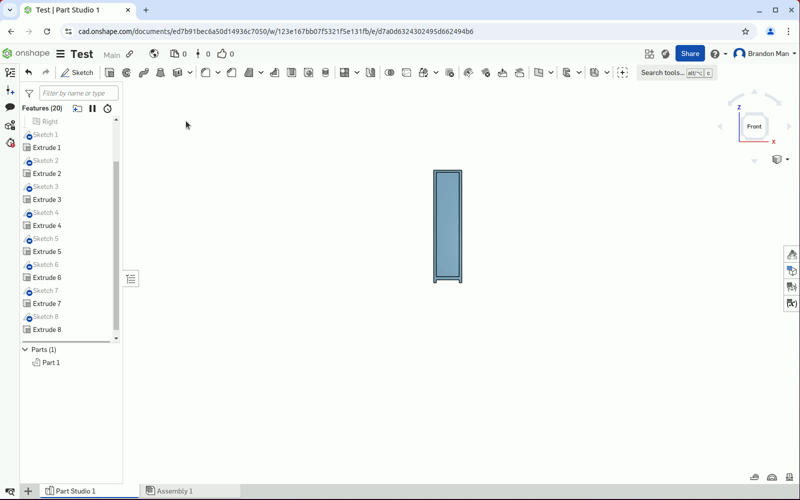
key(shift+h)
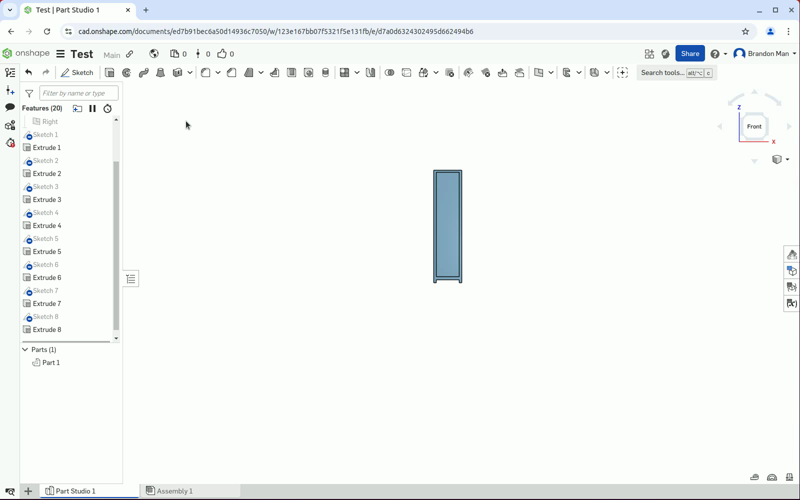
mouse_move(69, 137)
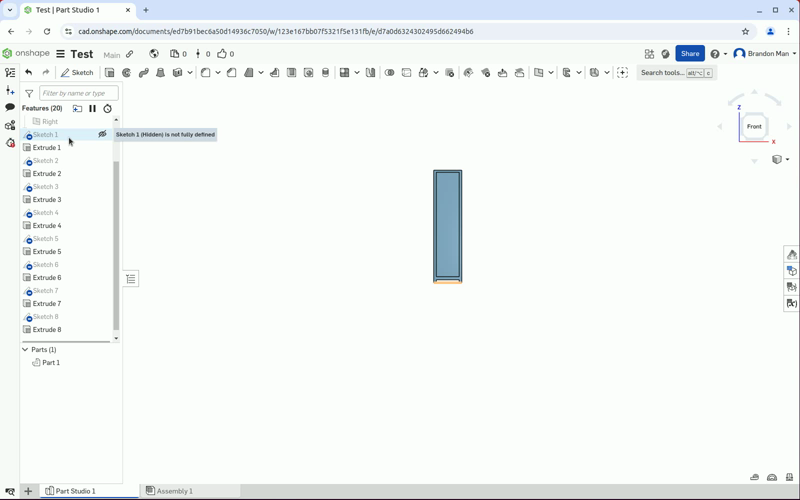
click(69, 137)
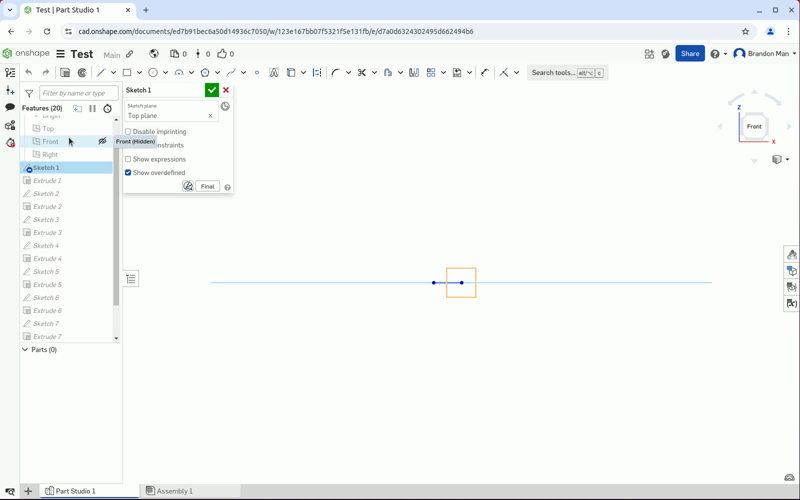
mouse_move(229, 92)
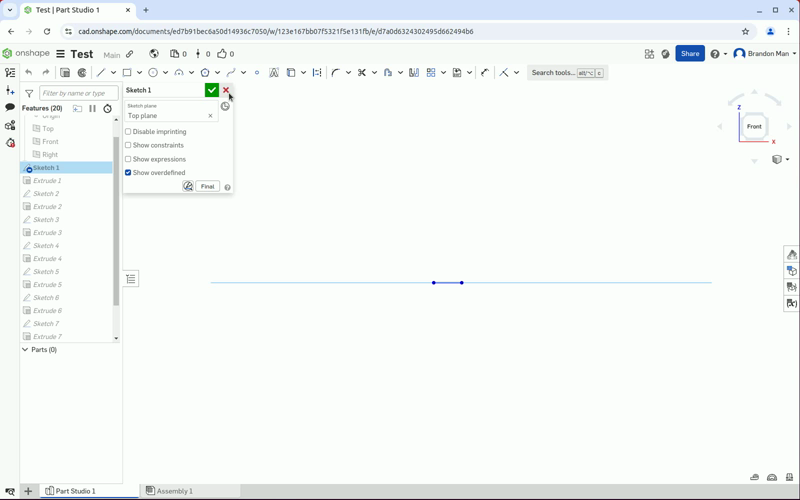
click(229, 92)
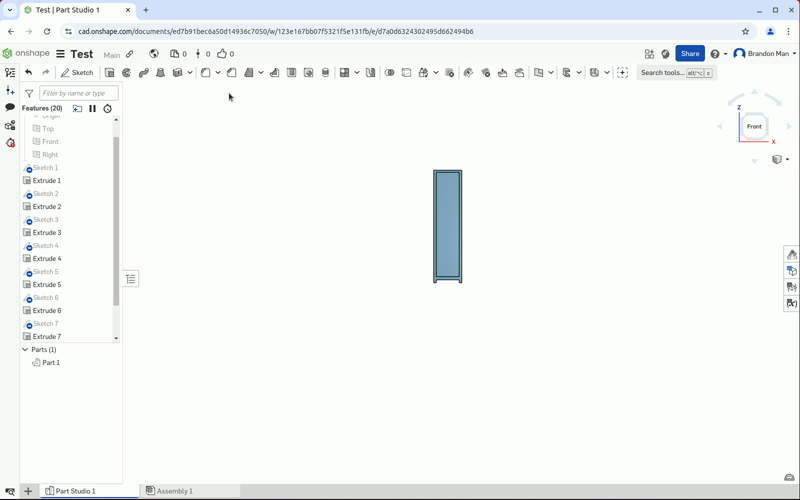
mouse_move(73, 352)
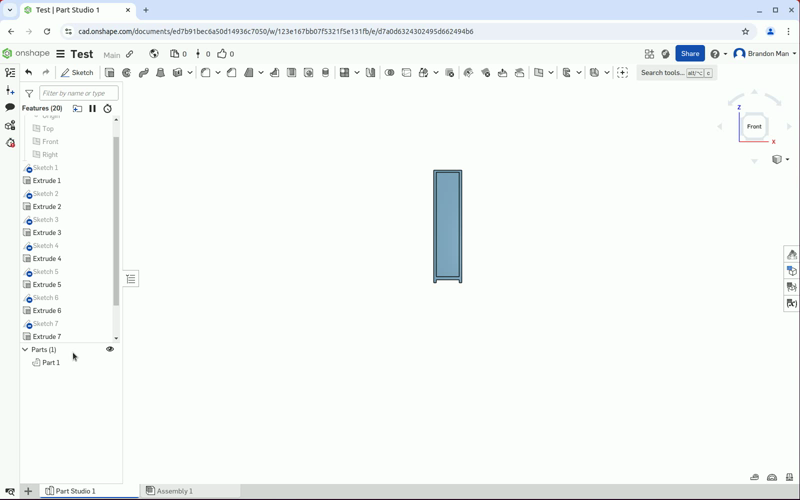
key(y)
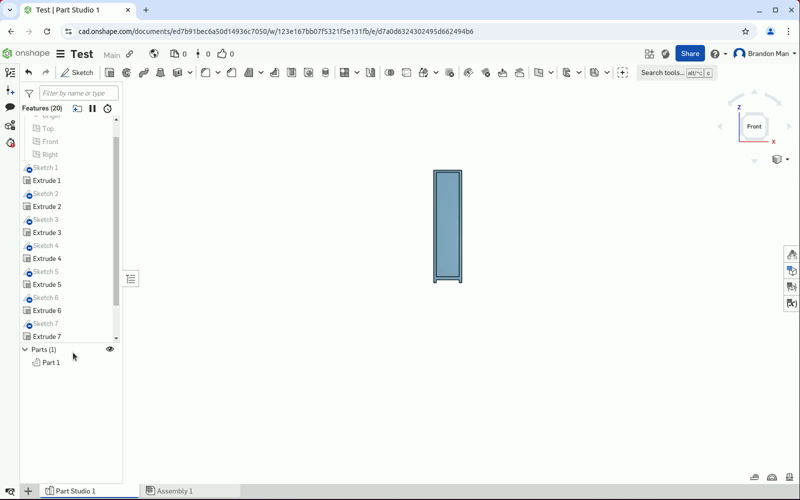
key(shift+p)
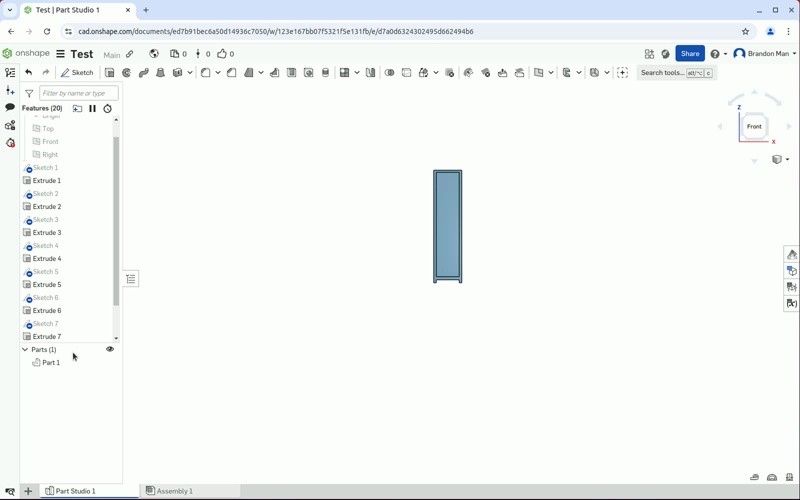
key(space)
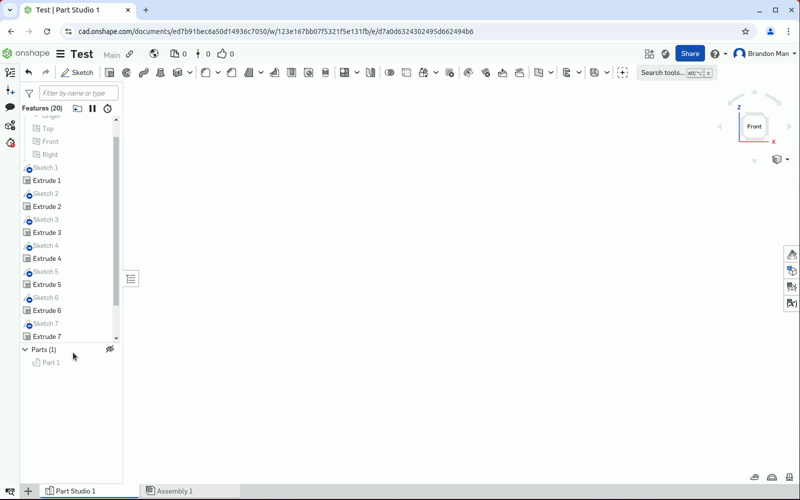
key_down(shift)
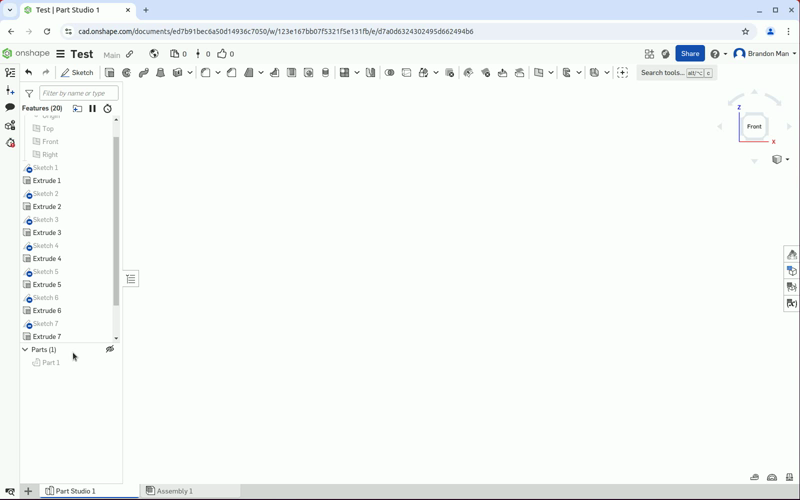
key(left)
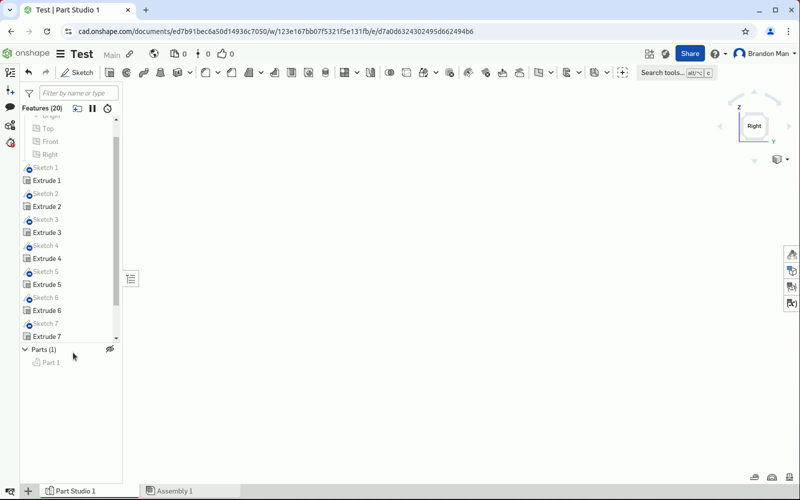
key_up(shift)
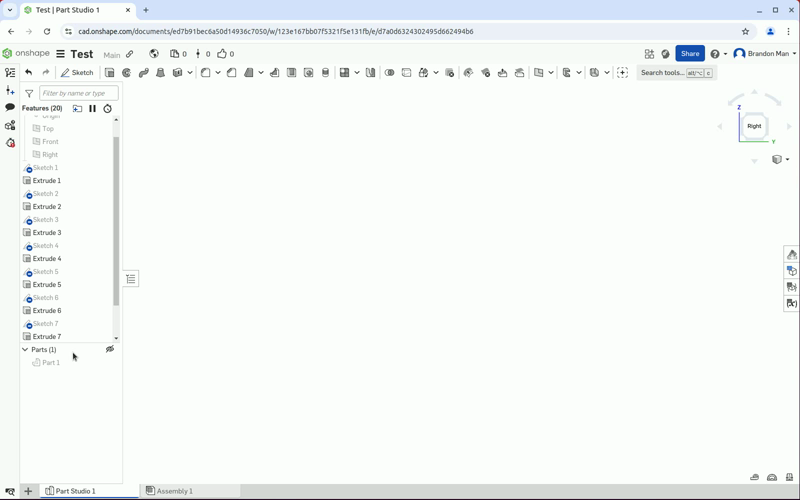
mouse_move(73, 352)
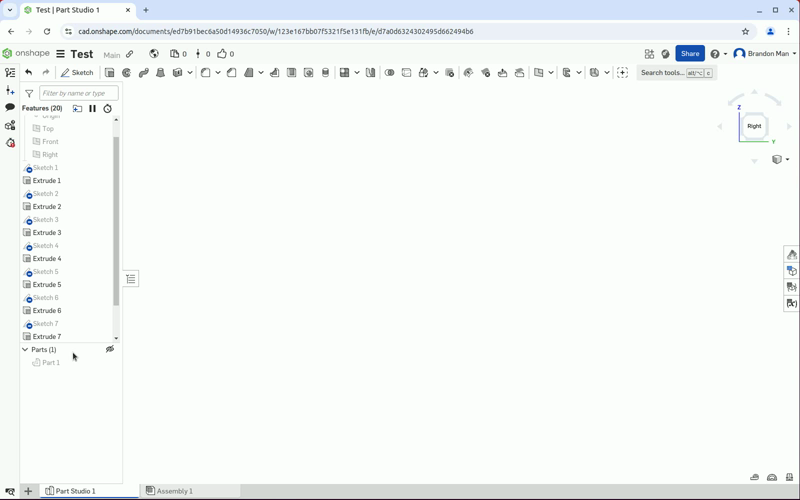
key(shift+y)
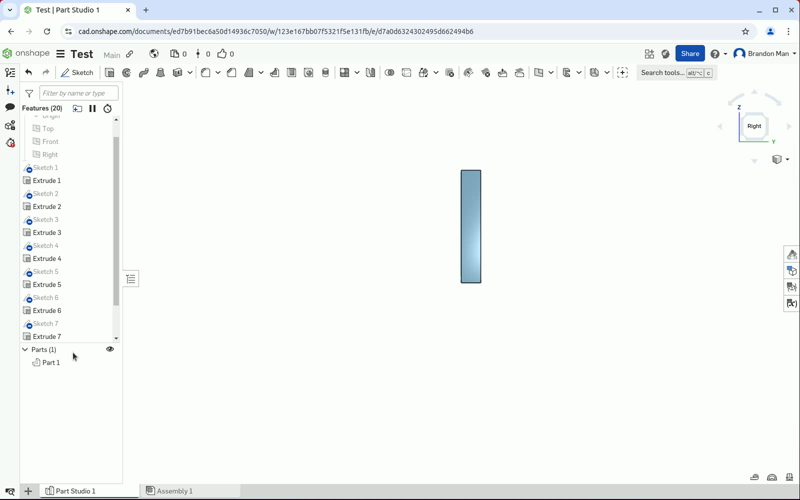
mouse_move(541, 75)
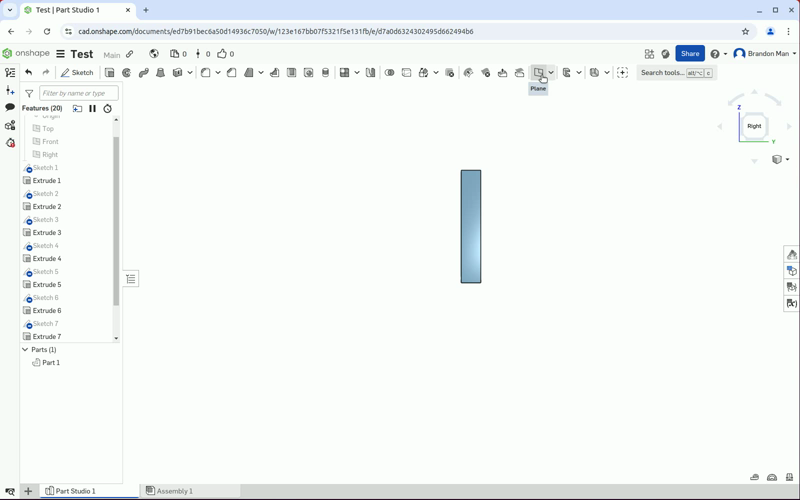
click(541, 75)
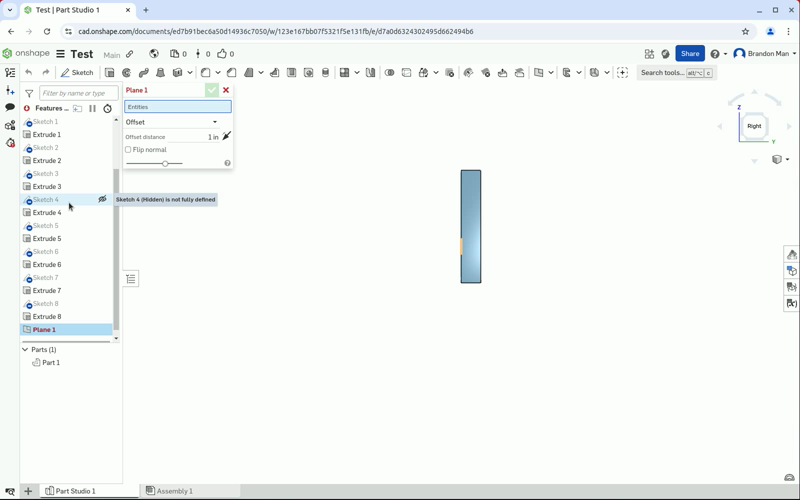
scroll(3)
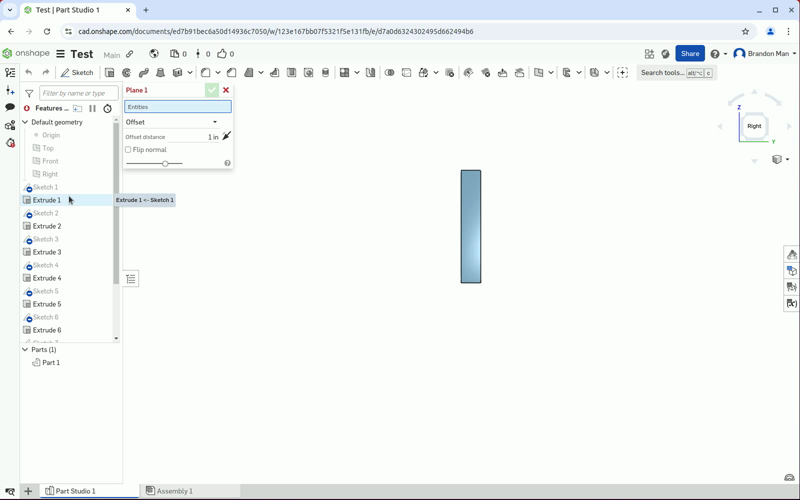
mouse_move(69, 176)
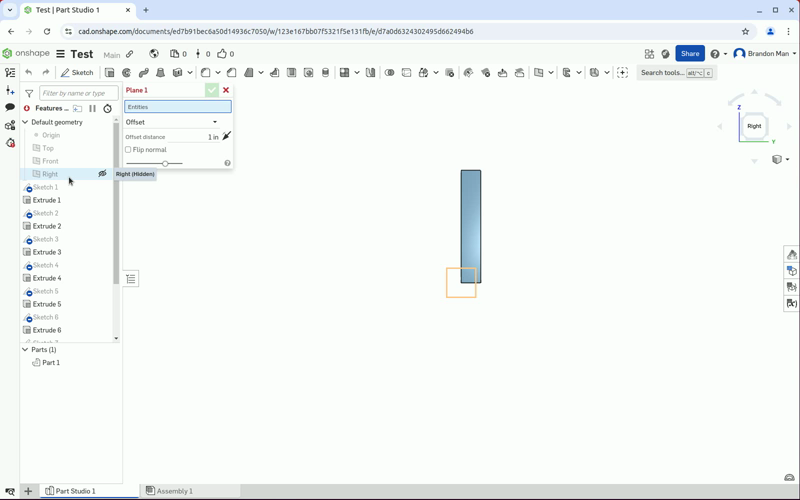
click(69, 176)
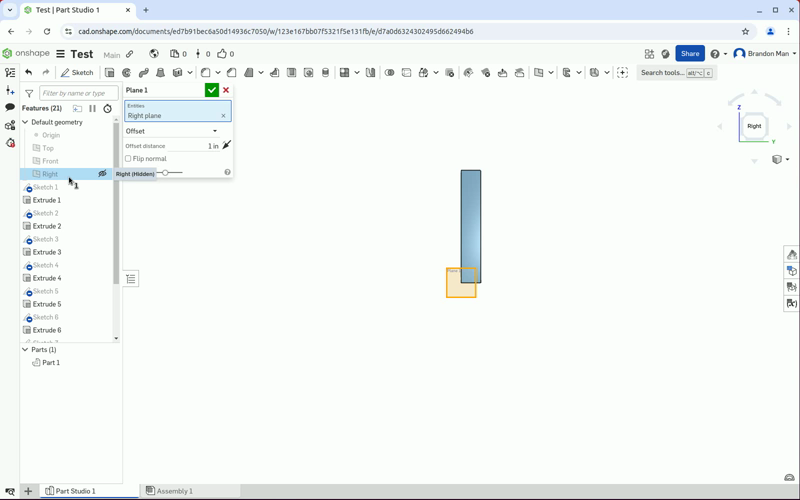
key(tab, 2)
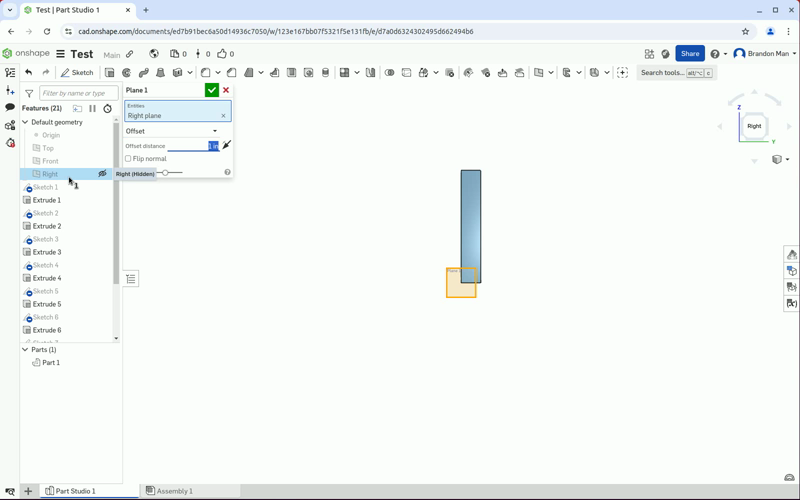
text(5.546)
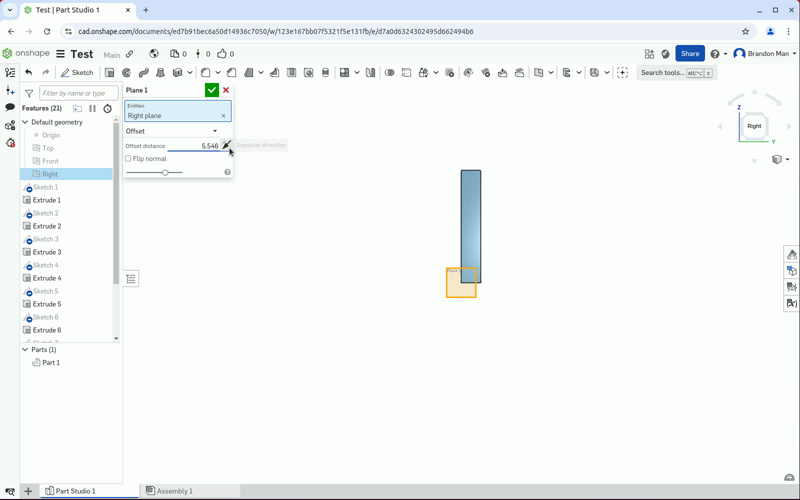
mouse_move(229, 147)
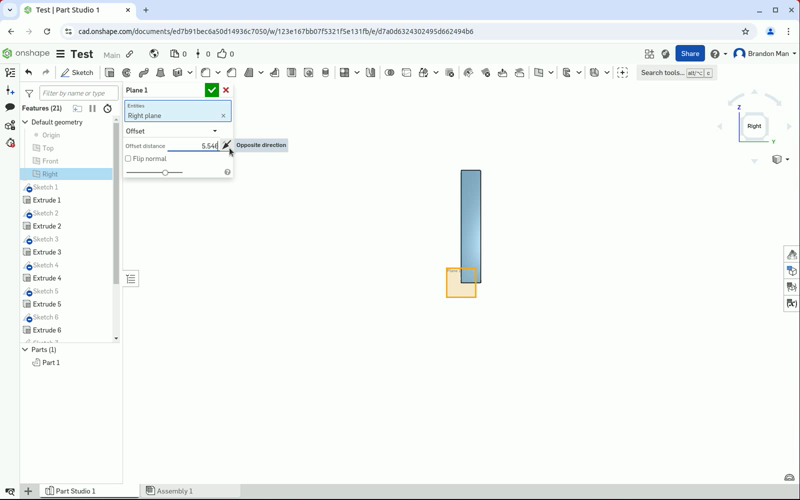
click(229, 147)
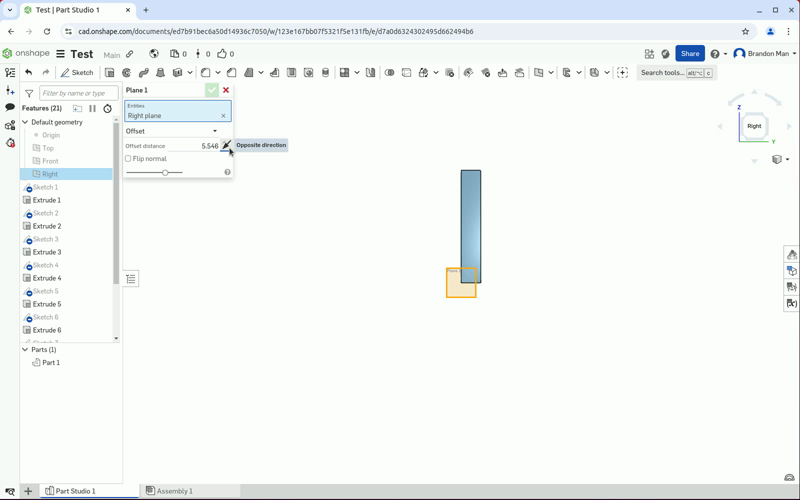
key(enter, 2)
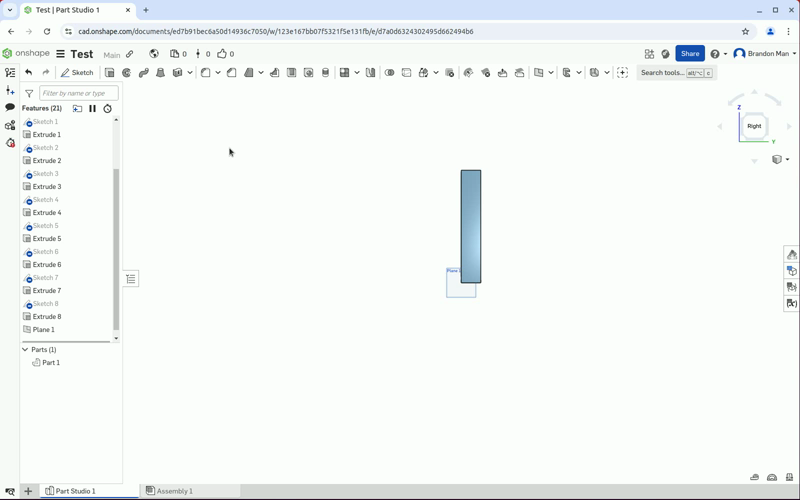
key(shift+s)
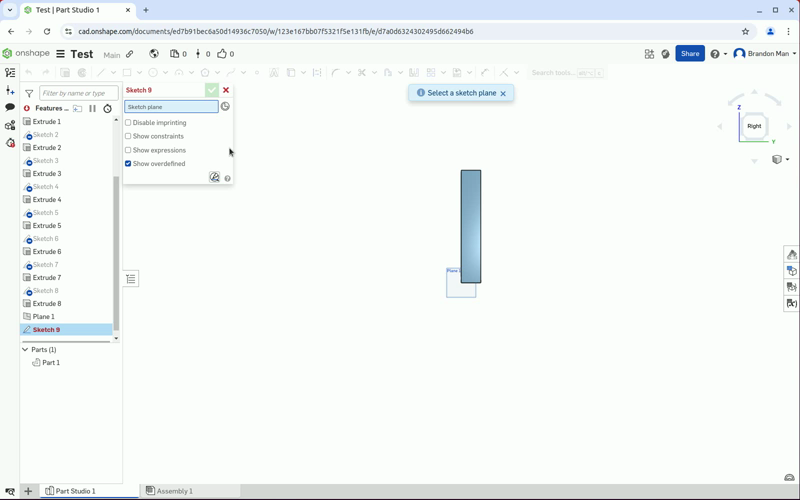
mouse_move(69, 319)
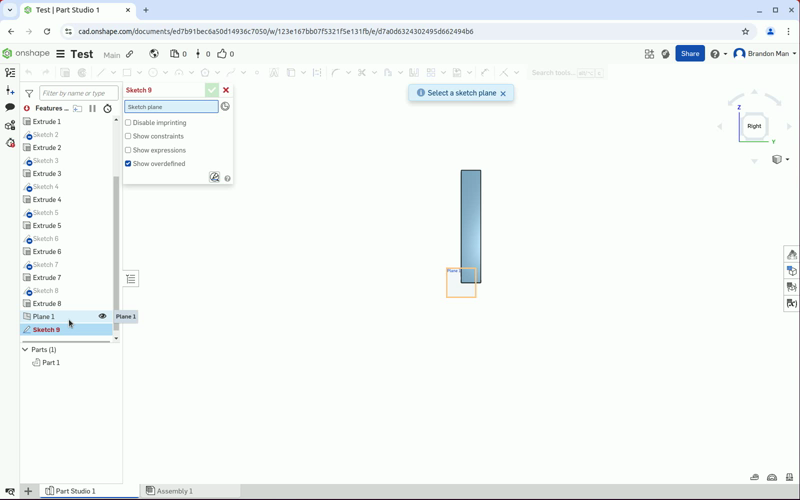
click(69, 319)
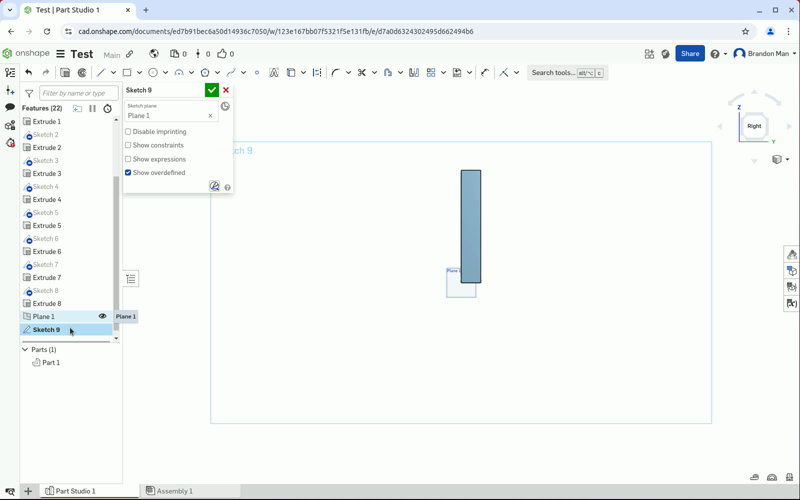
mouse_move(73, 352)
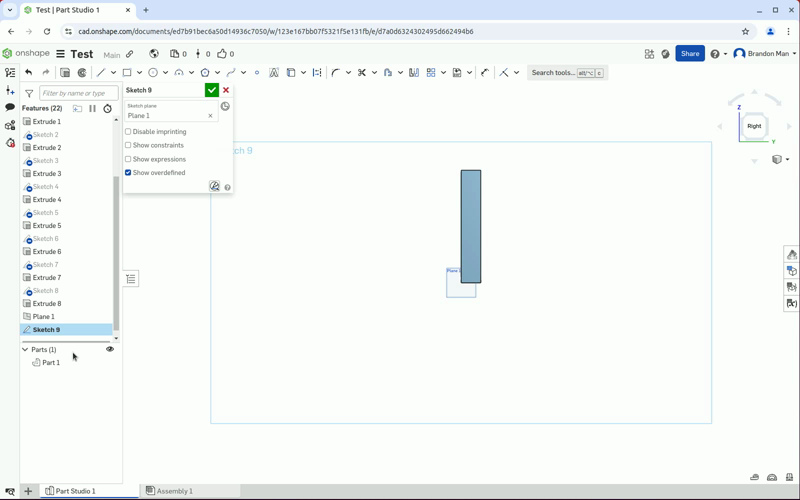
key(y)
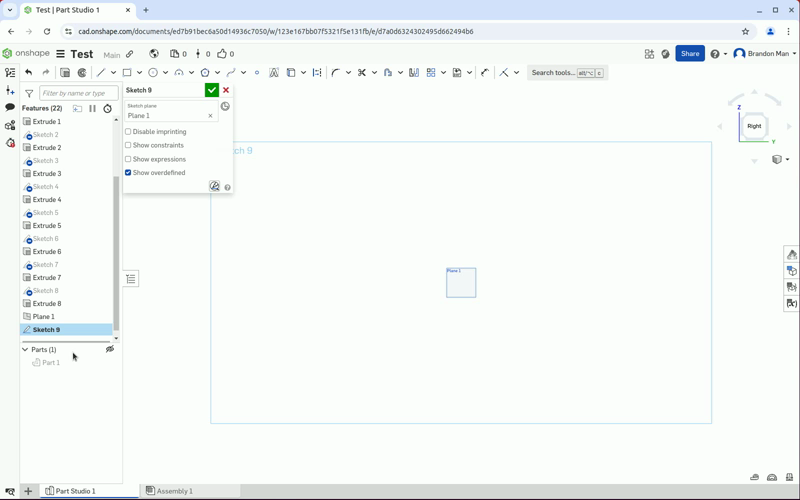
key(l)
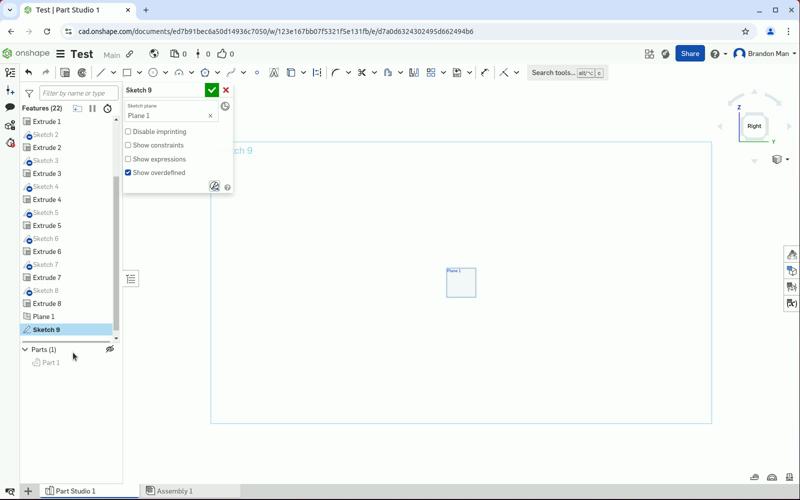
key_down(shift)
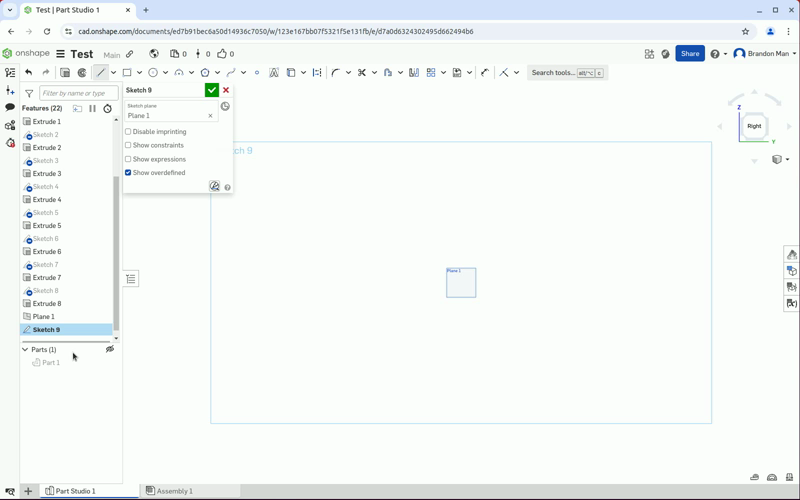
mouse_move(463, 282)
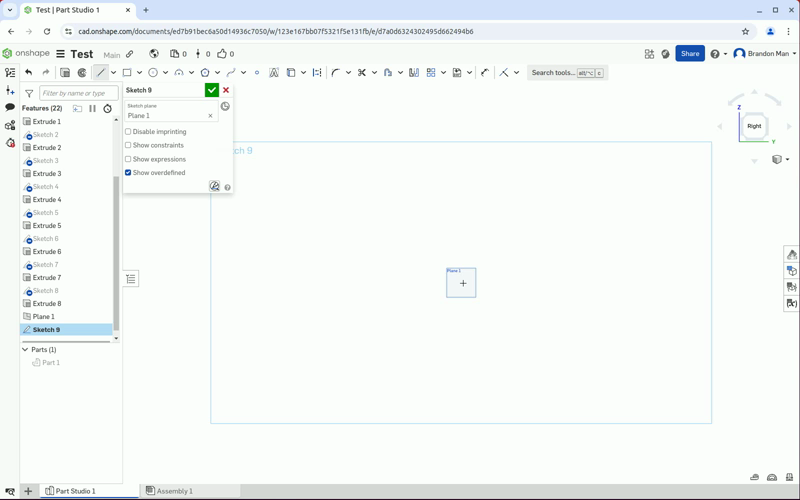
click(463, 282)
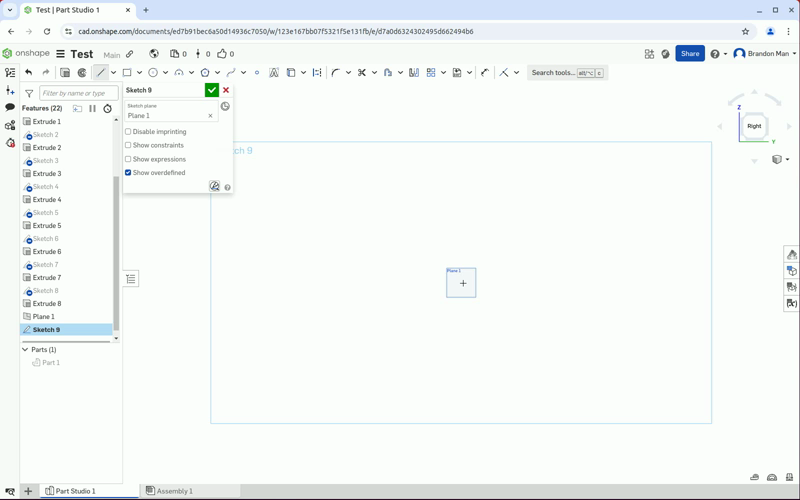
key_up(shift)
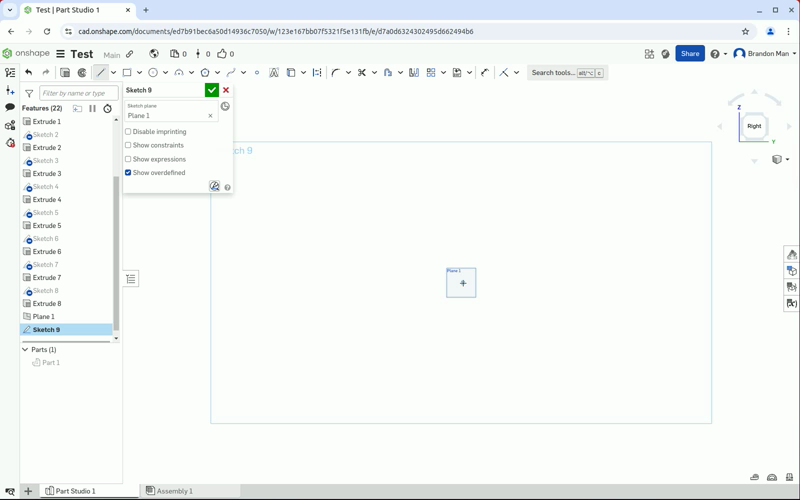
key_down(shift)
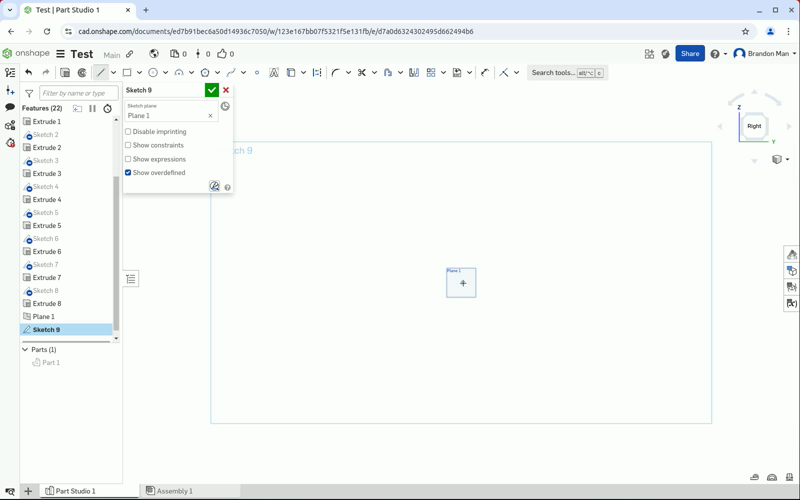
mouse_move(493, 282)
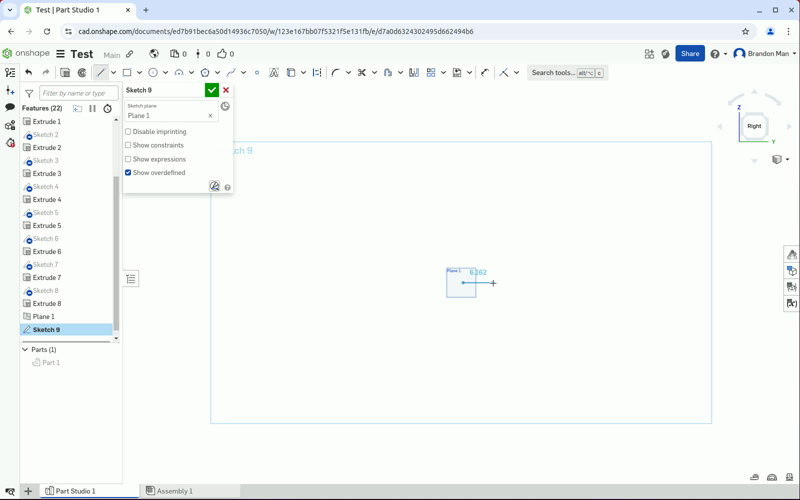
mouse_move(478, 282)
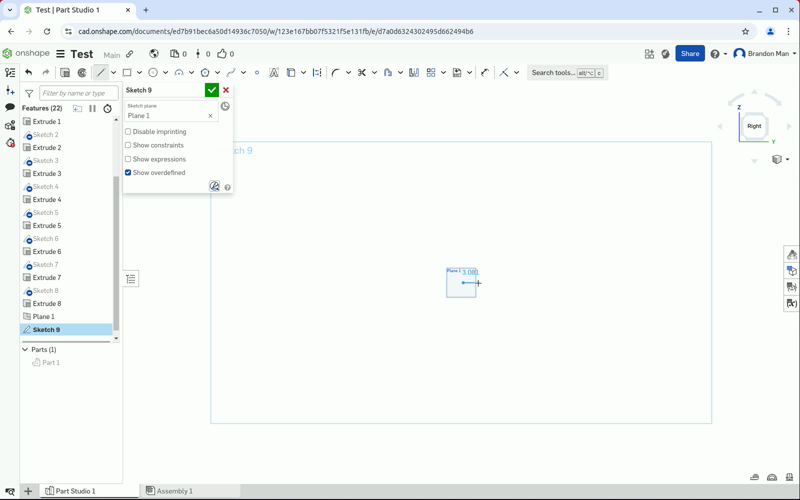
click(478, 282)
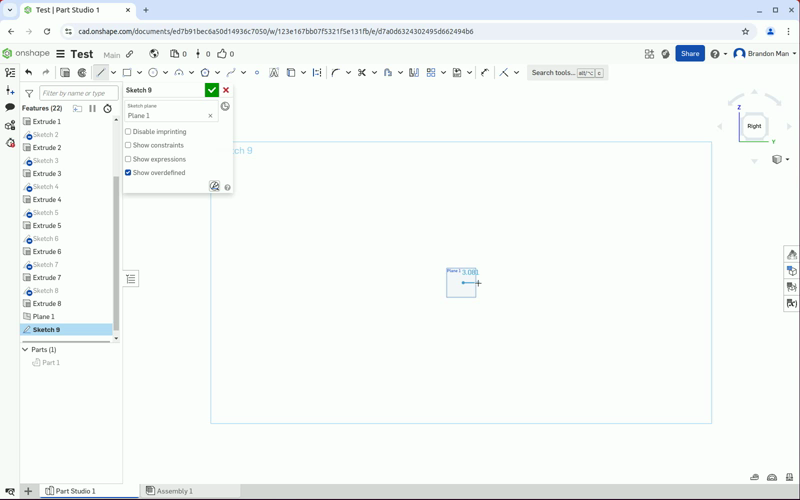
key_up(shift)
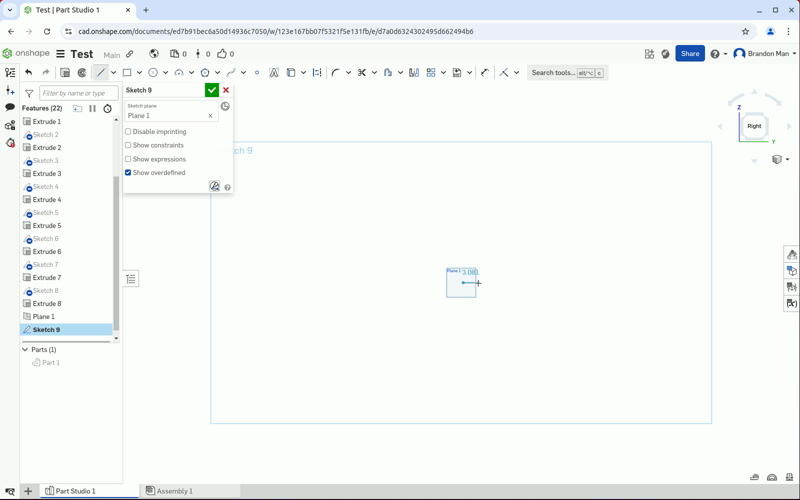
key_down(shift)
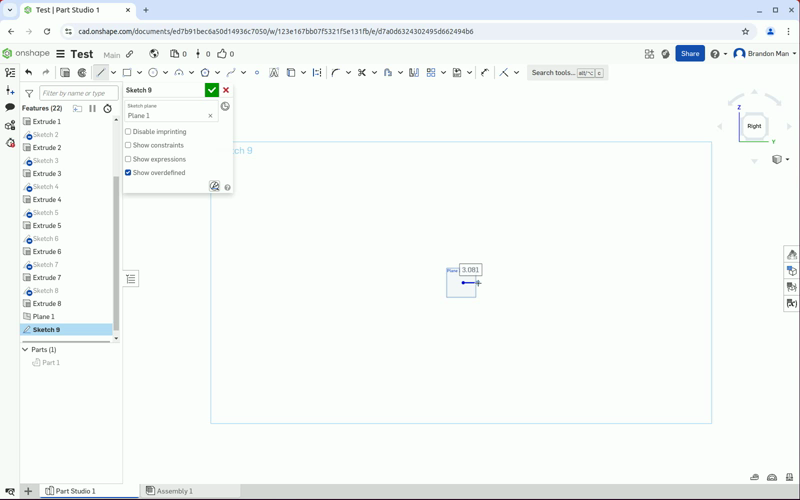
mouse_move(508, 282)
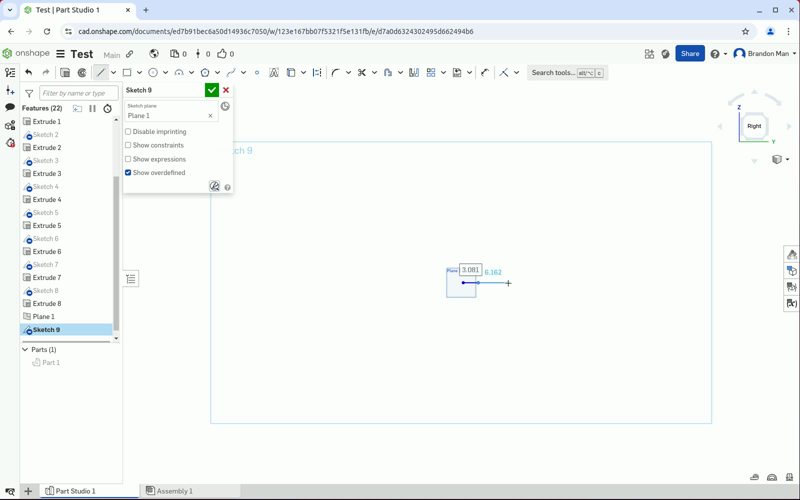
mouse_move(478, 279)
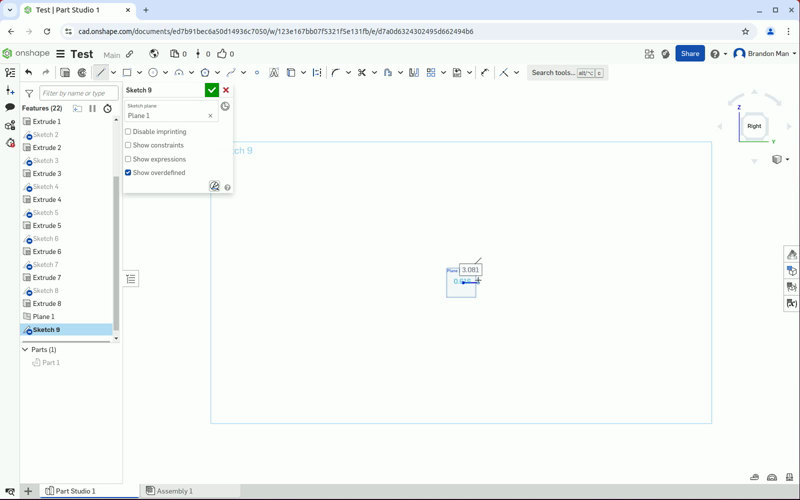
scroll(6)
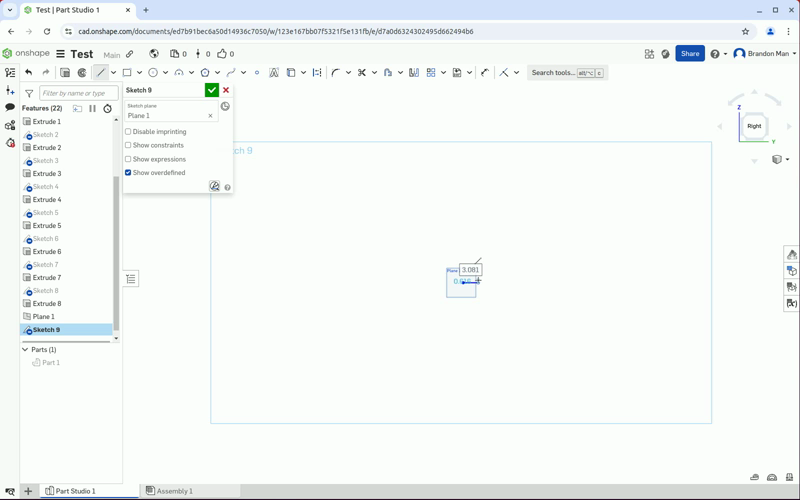
scroll(6)
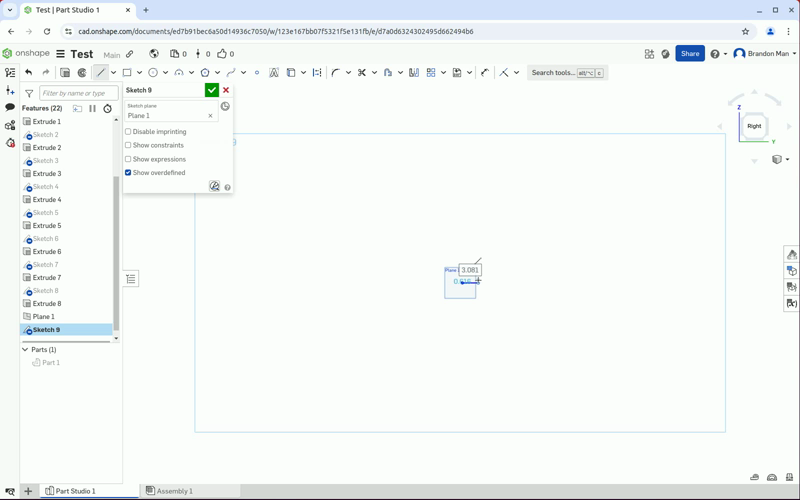
scroll(6)
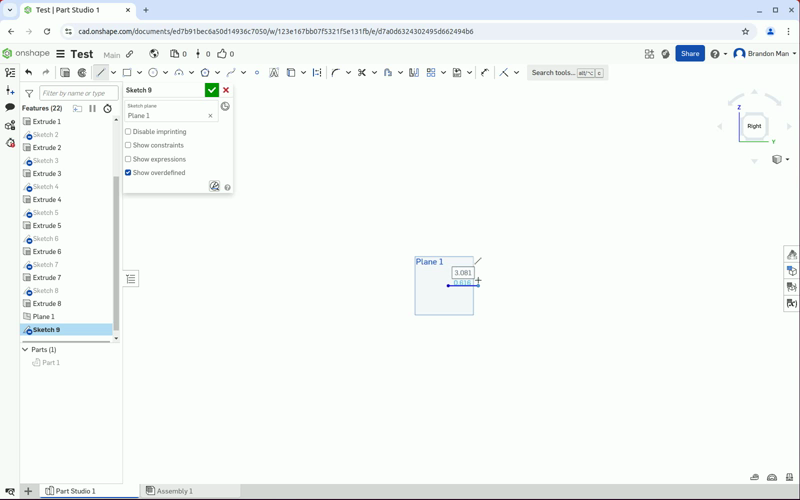
scroll(6)
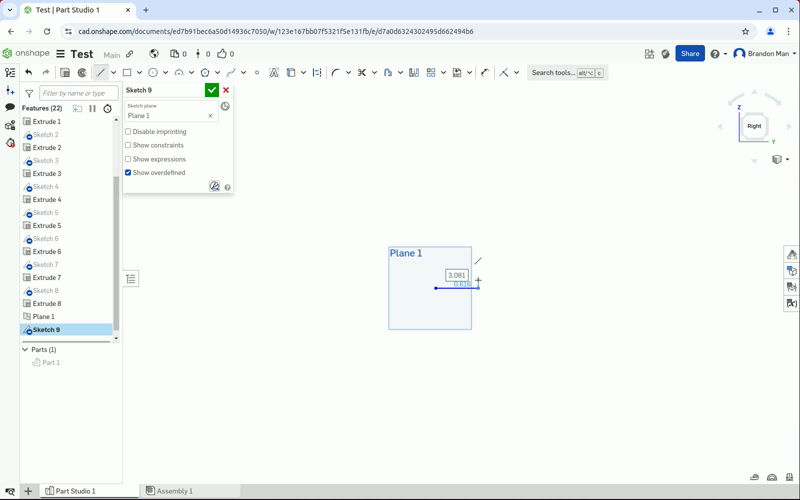
scroll(6)
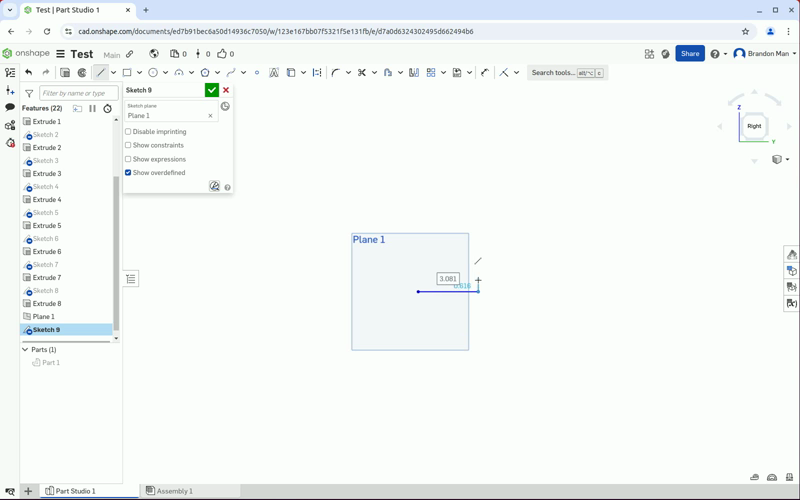
scroll(6)
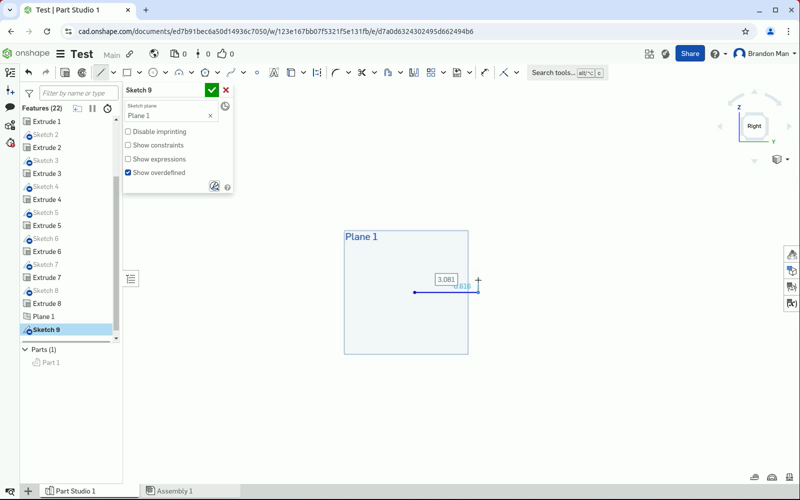
scroll(6)
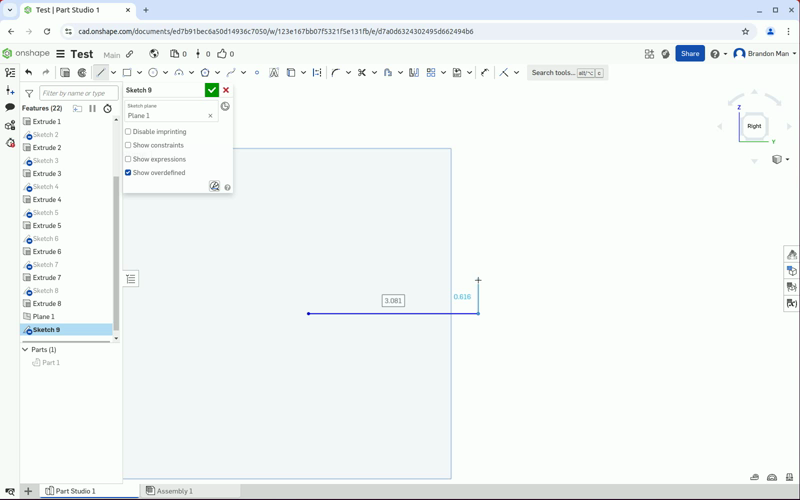
click(478, 279)
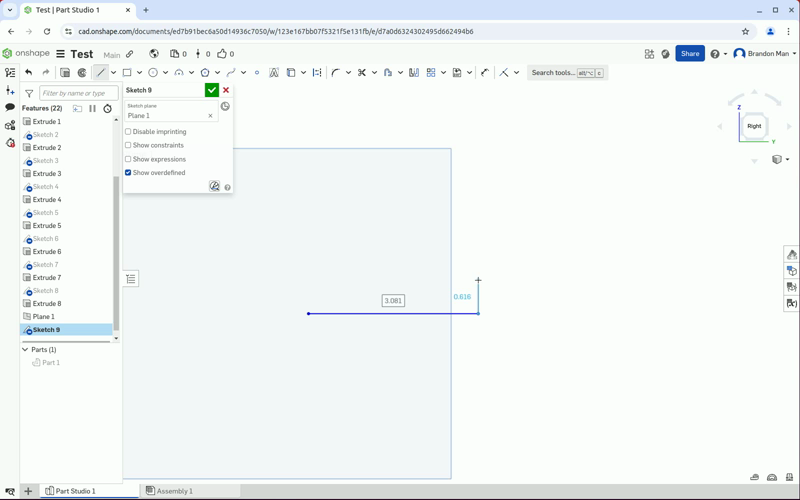
scroll(-6)
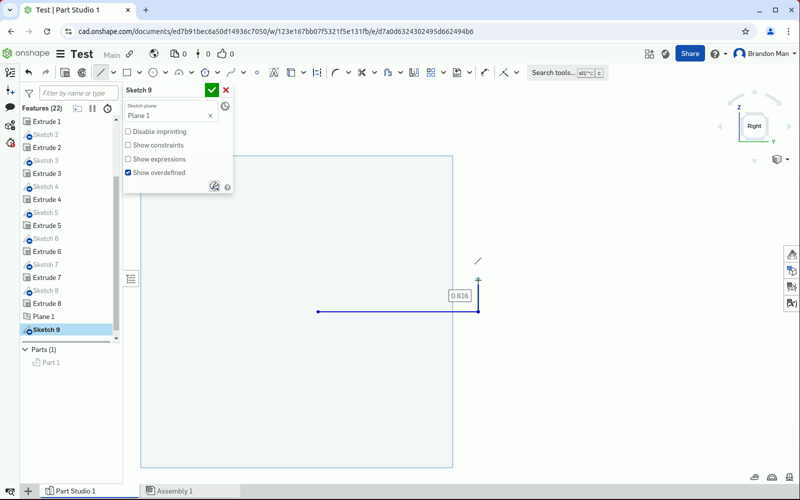
scroll(-6)
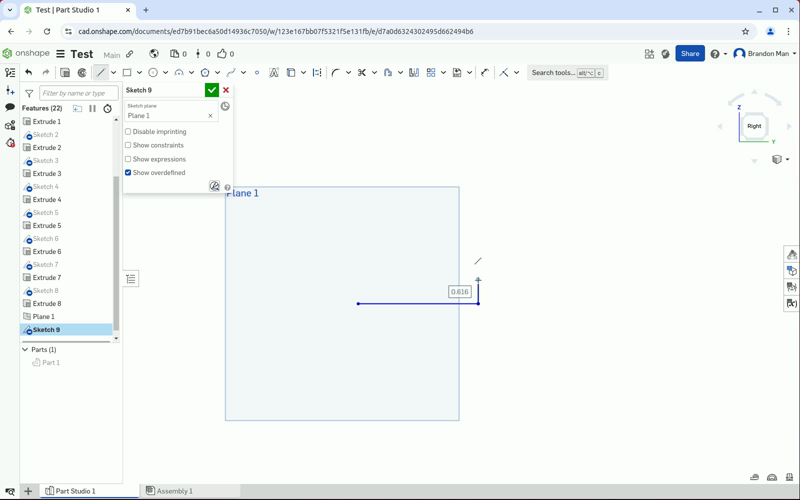
scroll(-6)
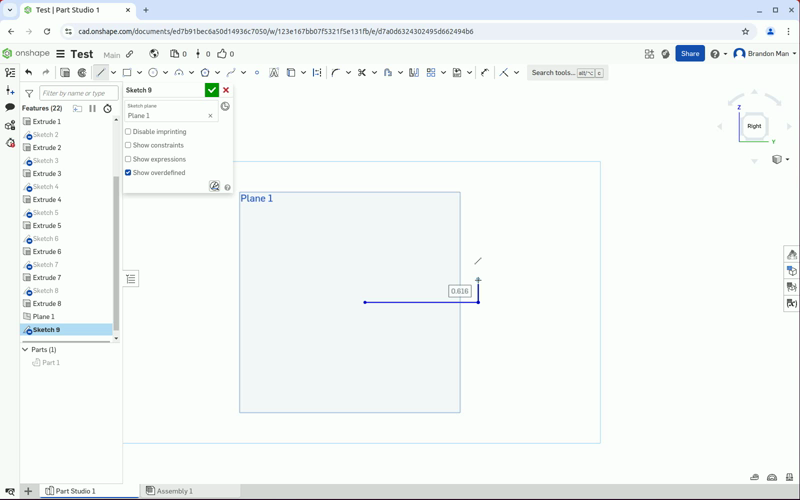
scroll(-6)
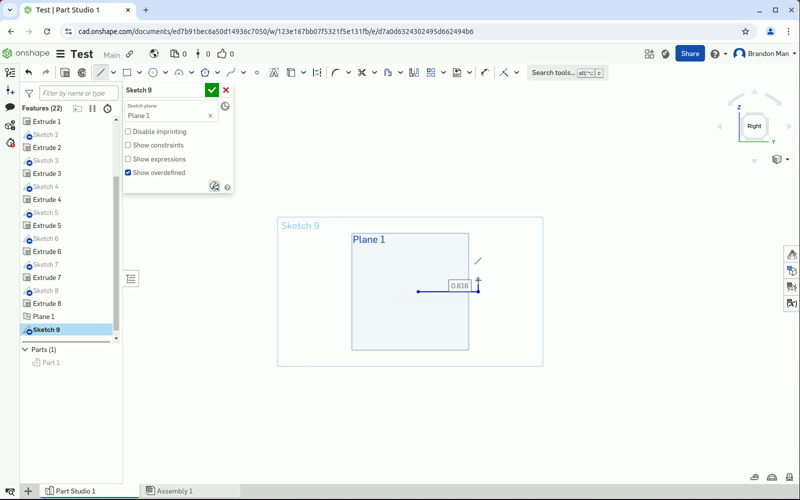
scroll(-6)
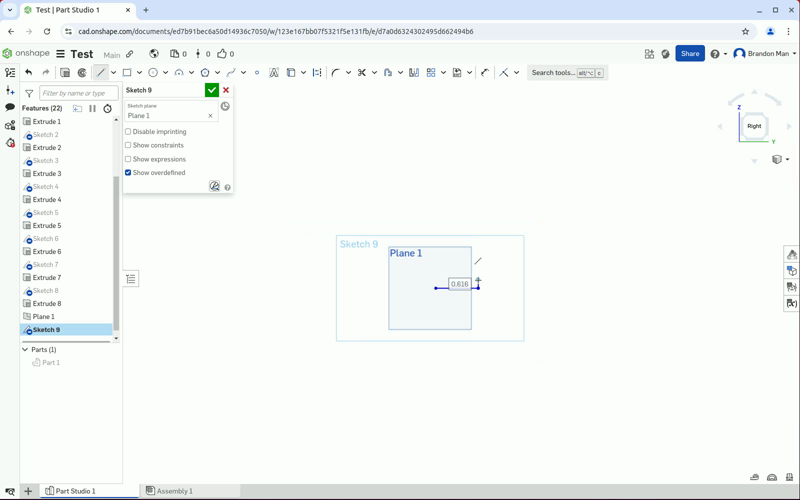
scroll(-6)
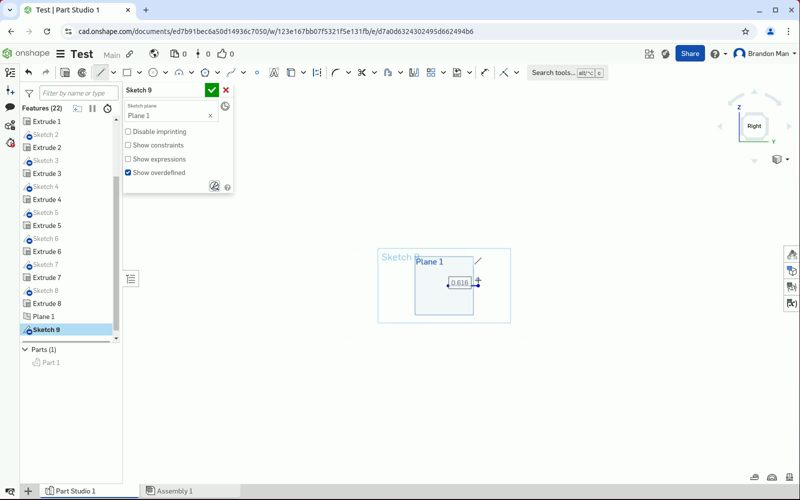
scroll(-6)
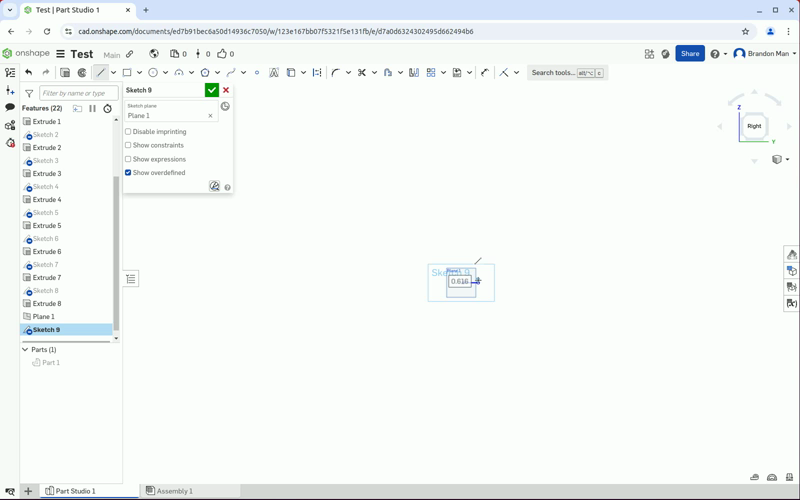
key_up(shift)
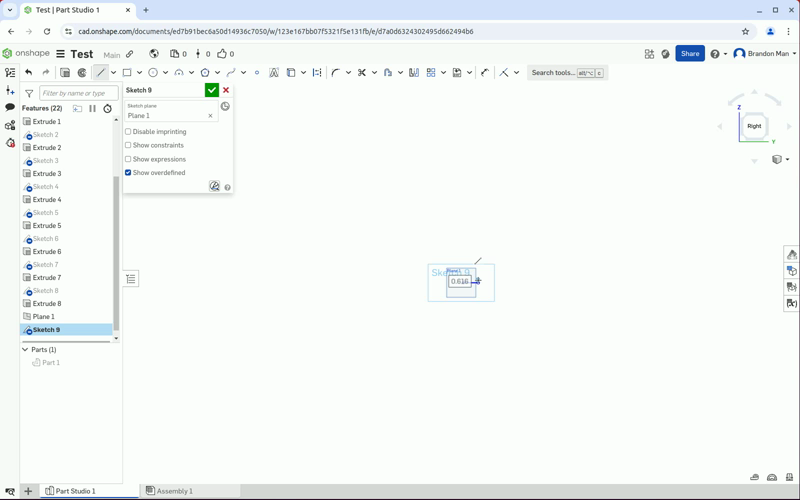
key_down(shift)
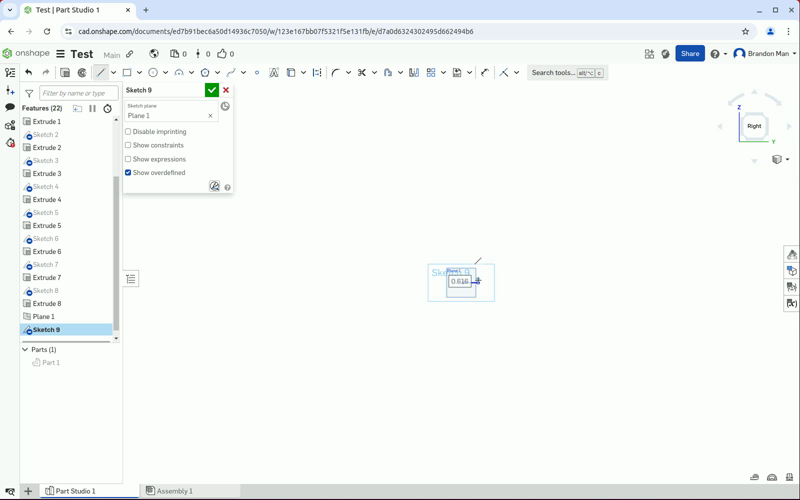
mouse_move(508, 279)
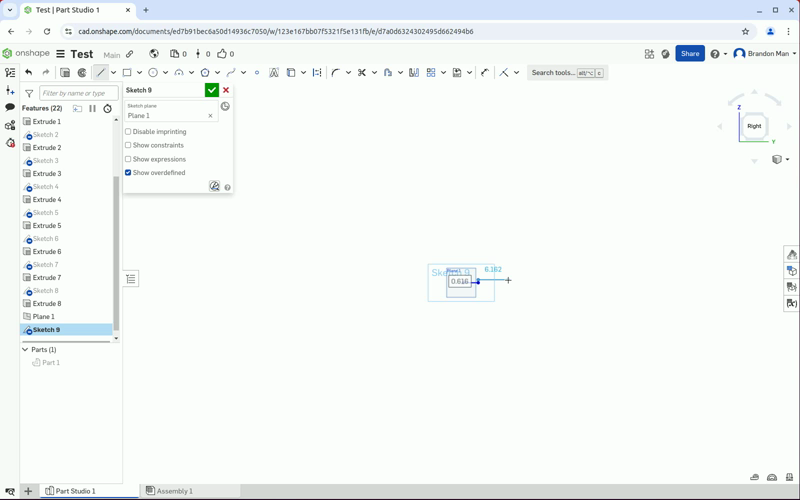
mouse_move(463, 279)
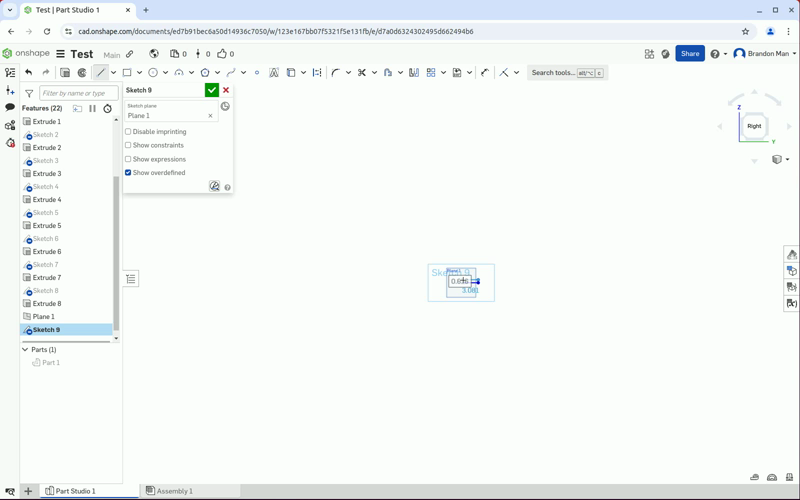
scroll(6)
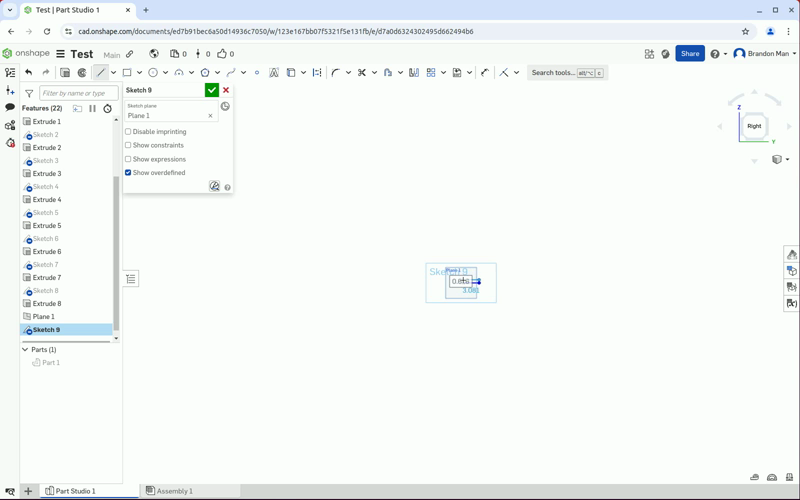
scroll(6)
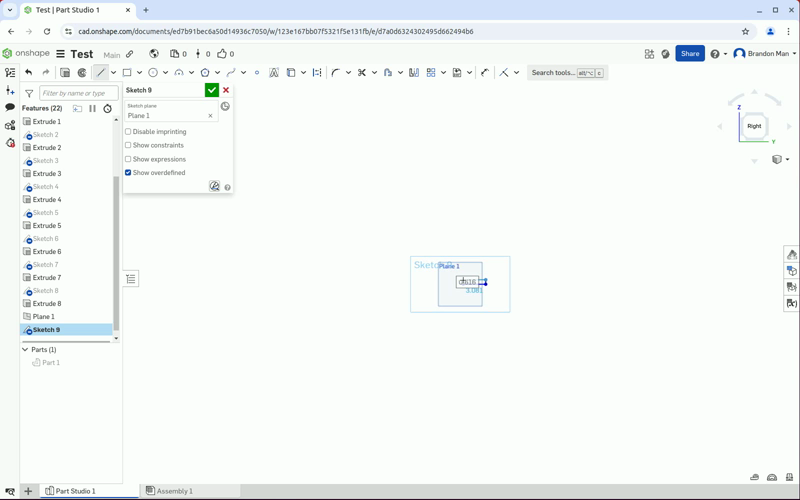
scroll(6)
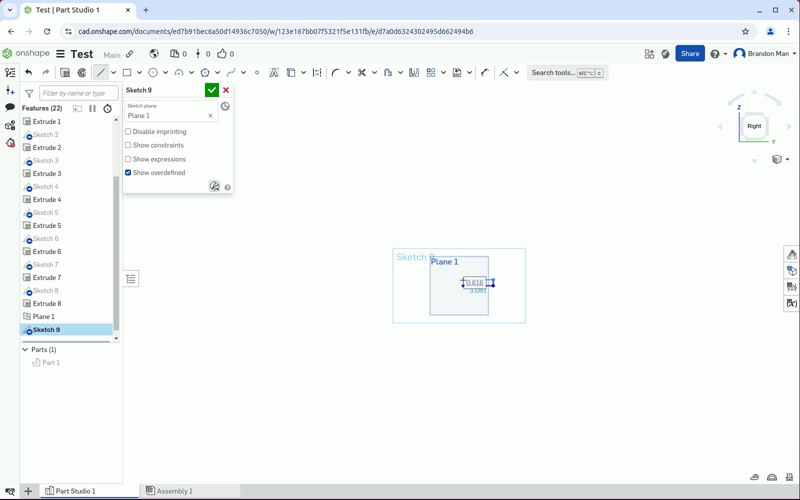
scroll(6)
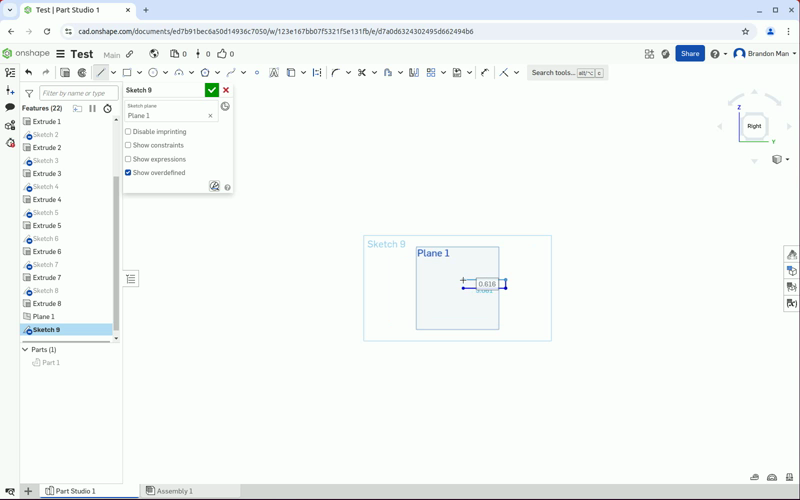
scroll(6)
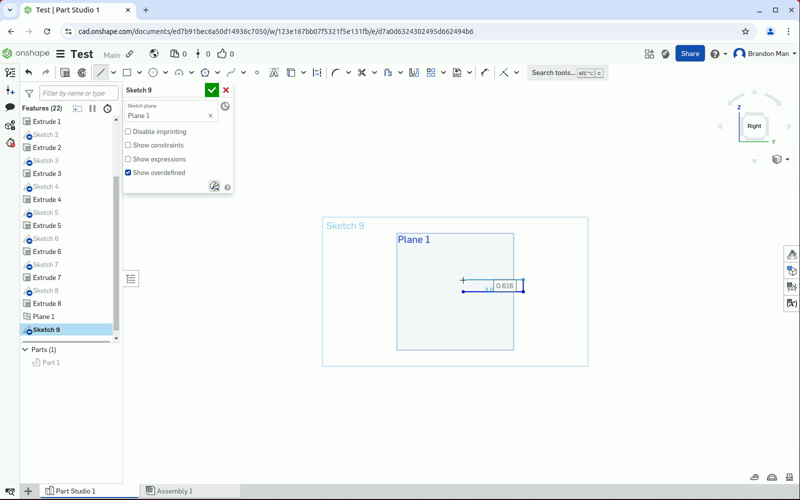
scroll(6)
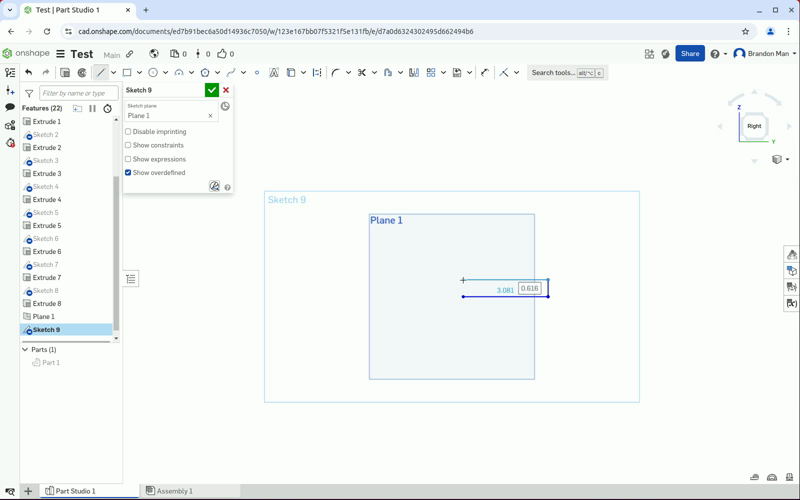
scroll(6)
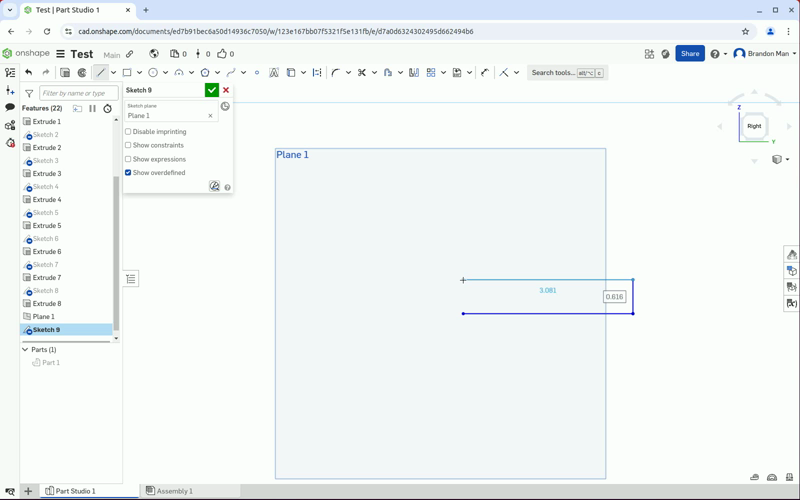
click(463, 279)
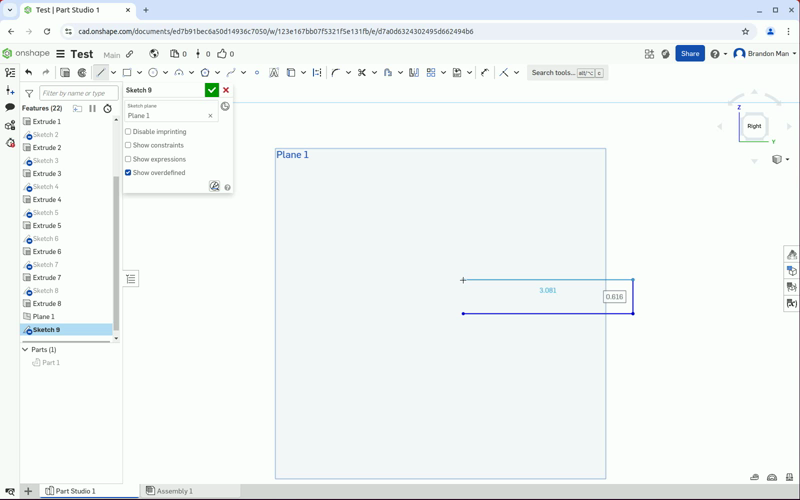
scroll(-6)
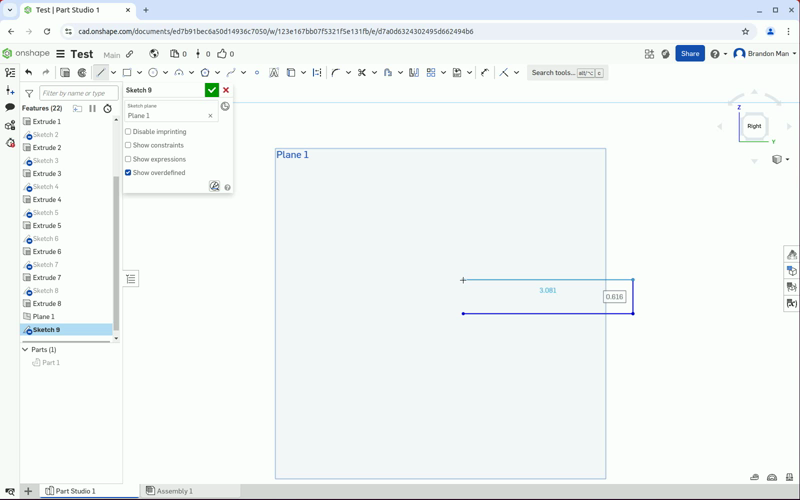
scroll(-6)
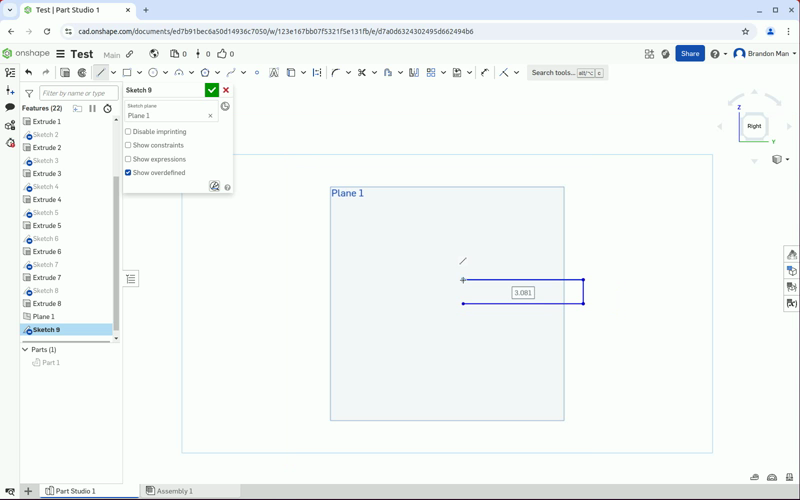
scroll(-6)
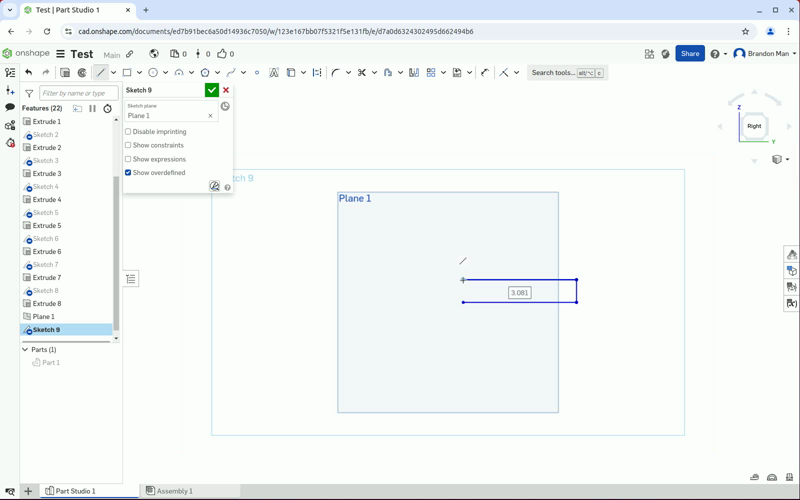
scroll(-6)
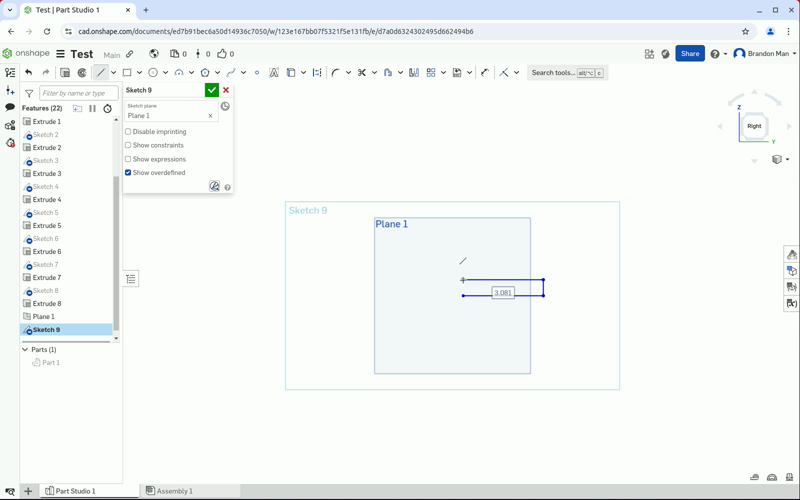
scroll(-6)
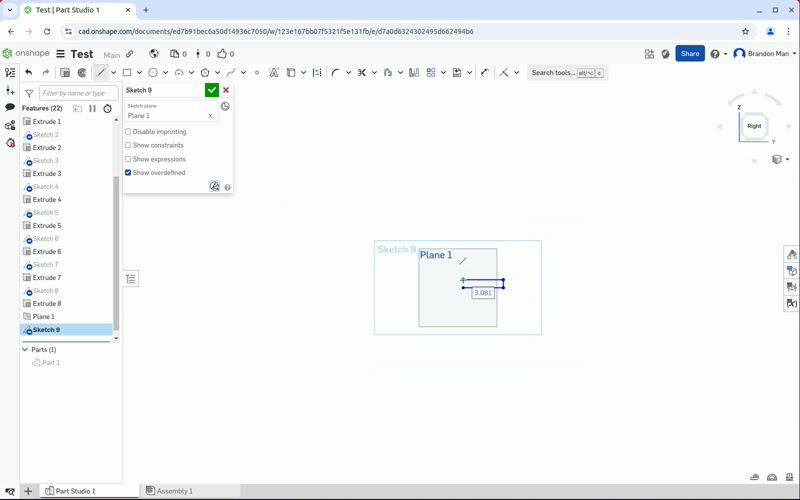
scroll(-6)
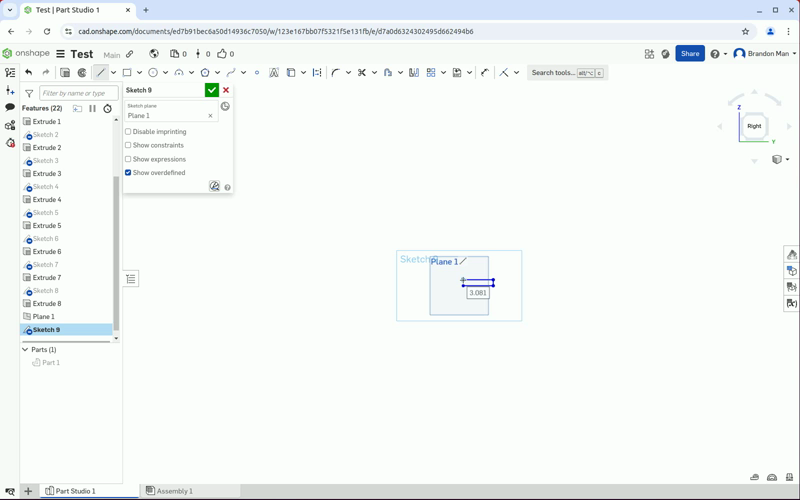
scroll(-6)
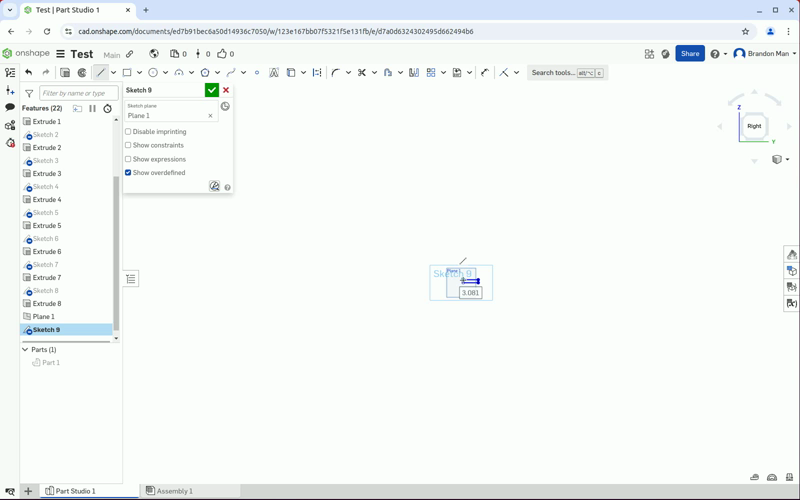
key_up(shift)
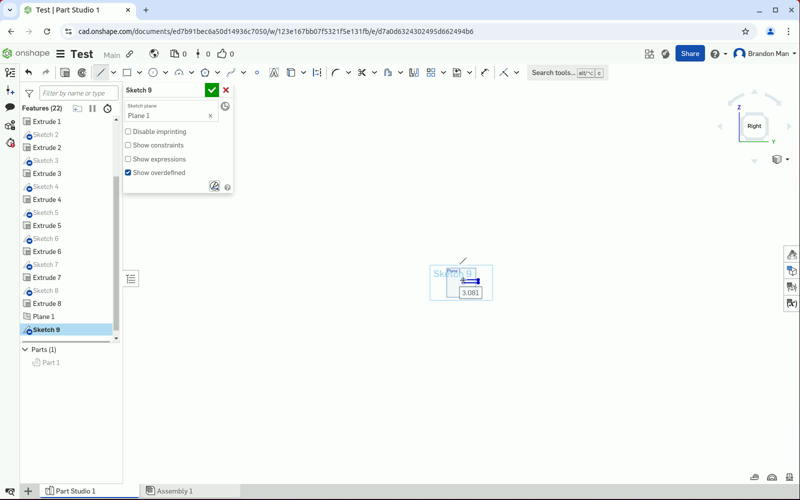
mouse_move(493, 279)
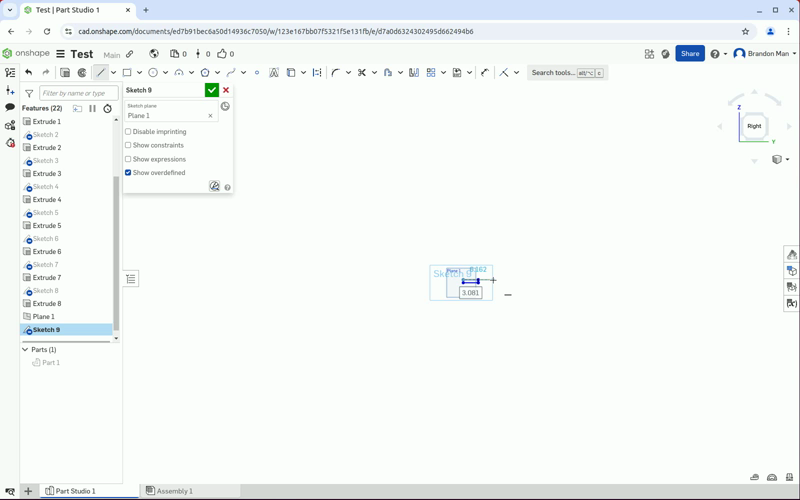
key_down(shift)
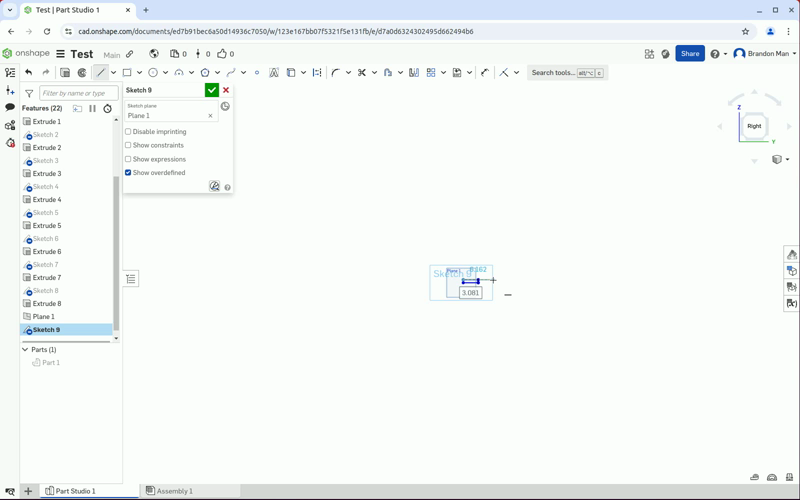
mouse_move(463, 282)
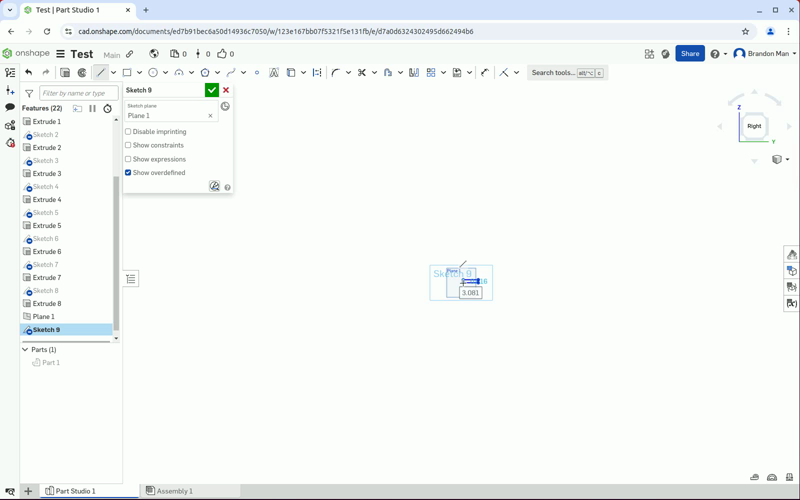
scroll(6)
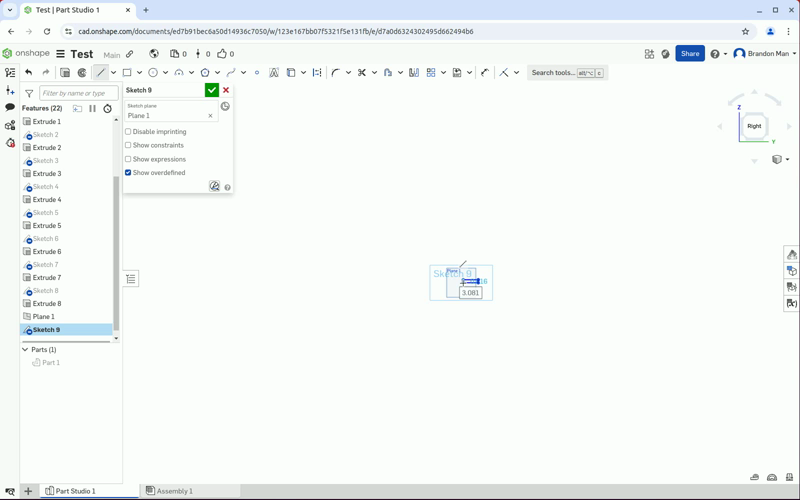
scroll(6)
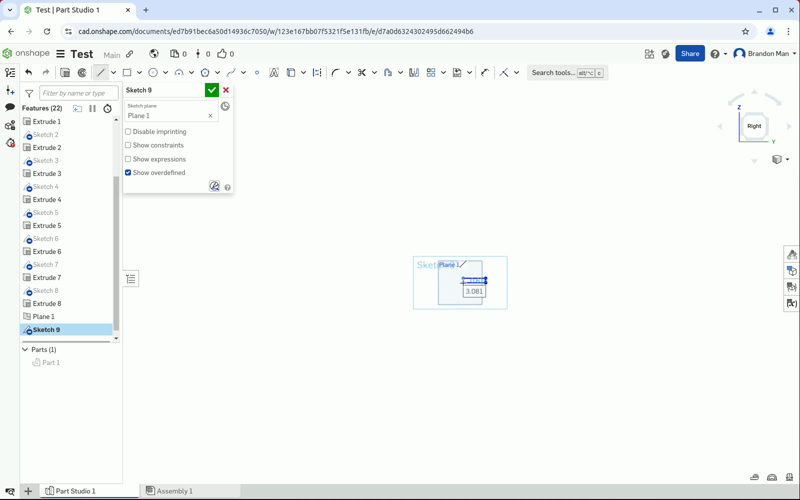
scroll(6)
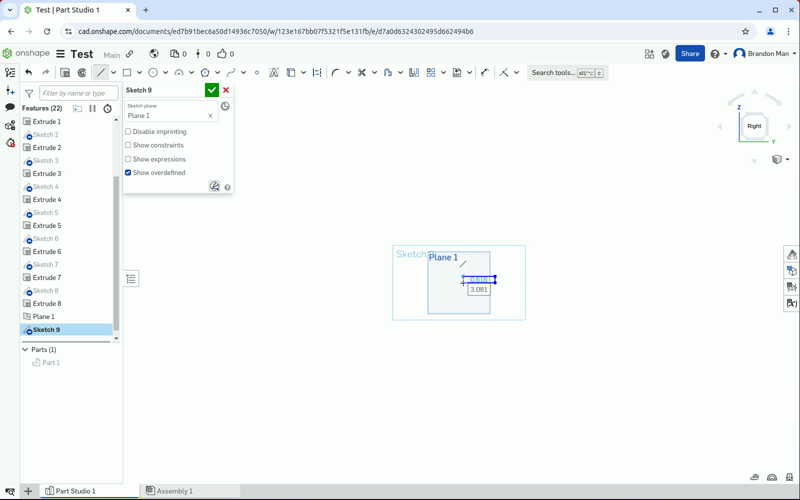
scroll(6)
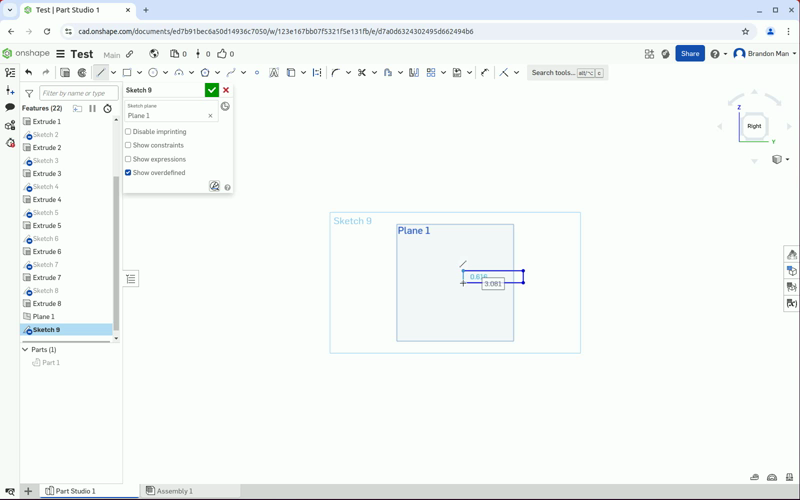
scroll(6)
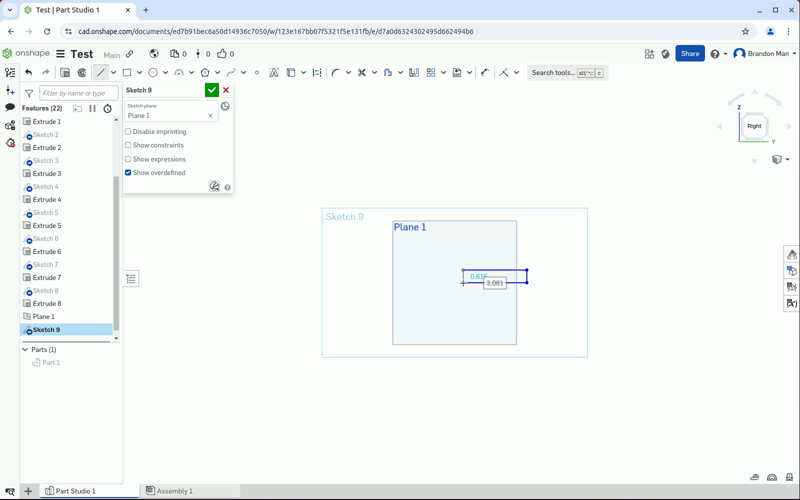
scroll(6)
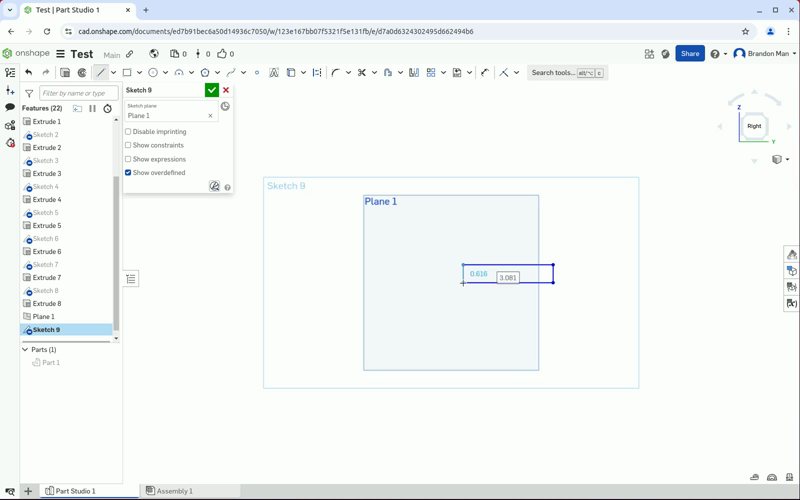
scroll(6)
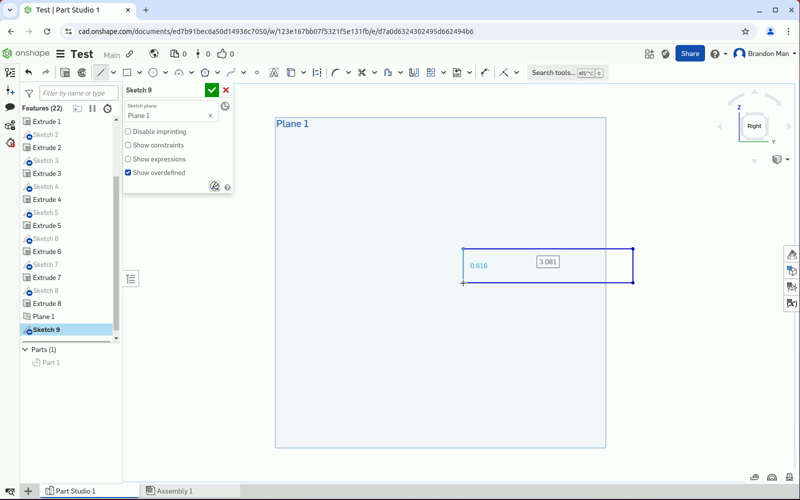
key_up(shift)
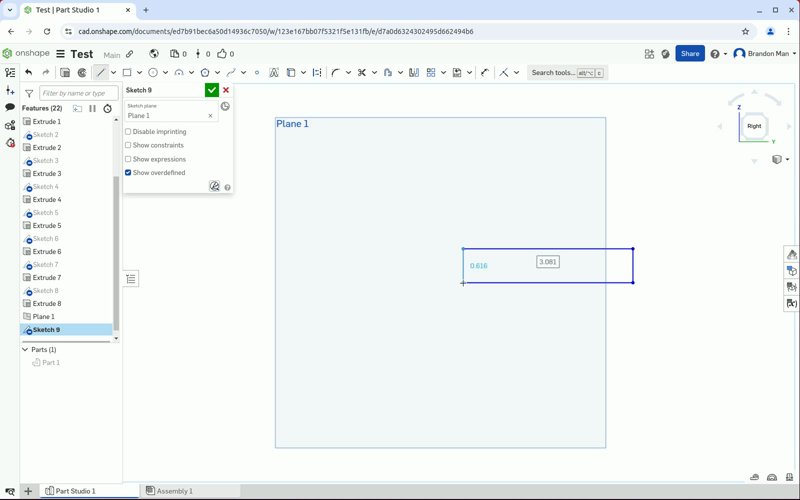
click(463, 282)
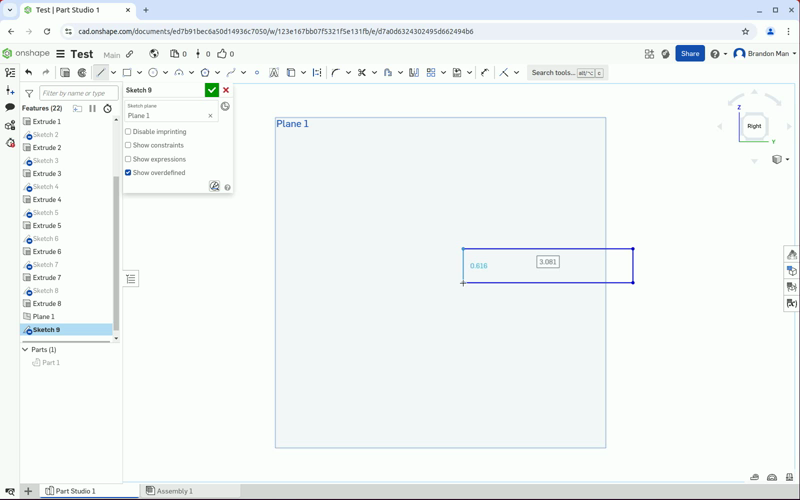
scroll(-6)
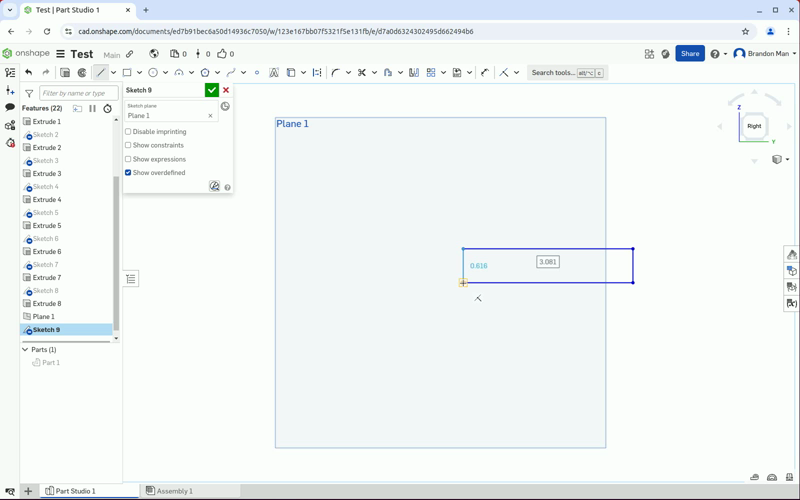
scroll(-6)
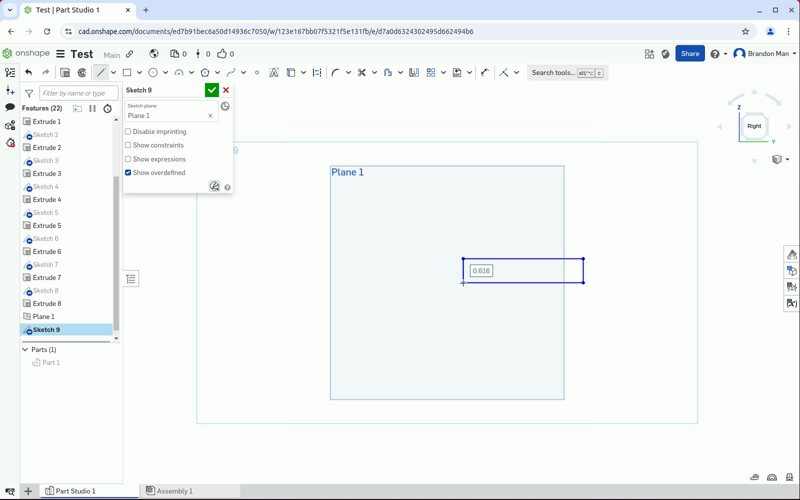
scroll(-6)
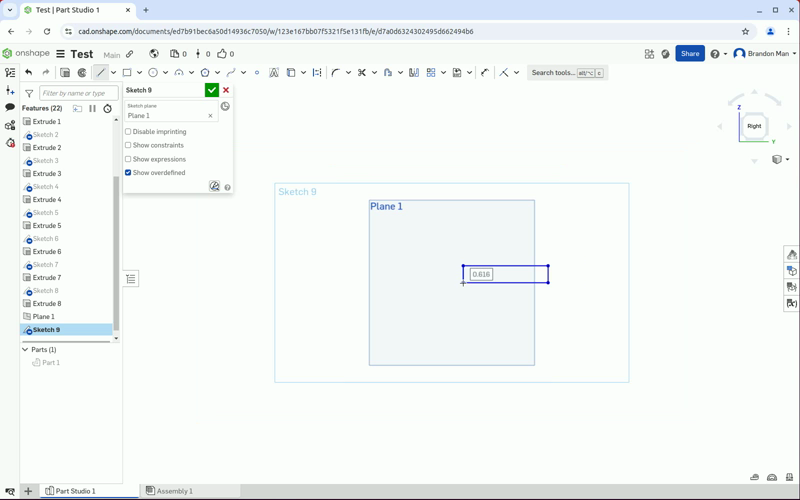
scroll(-6)
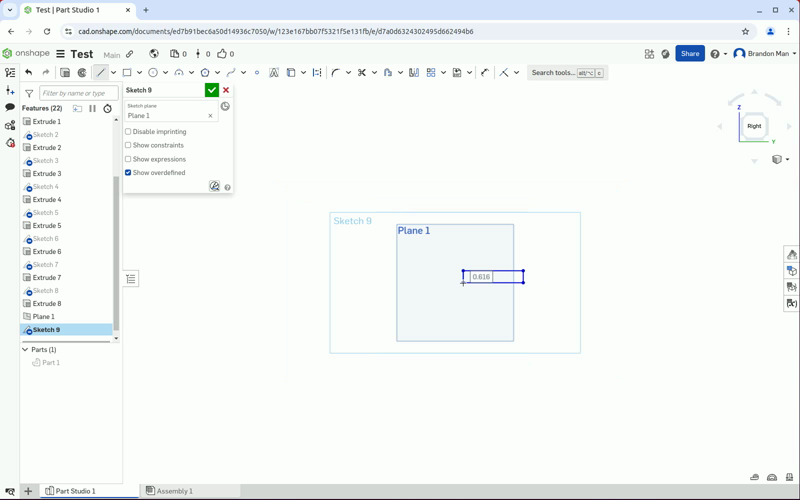
scroll(-6)
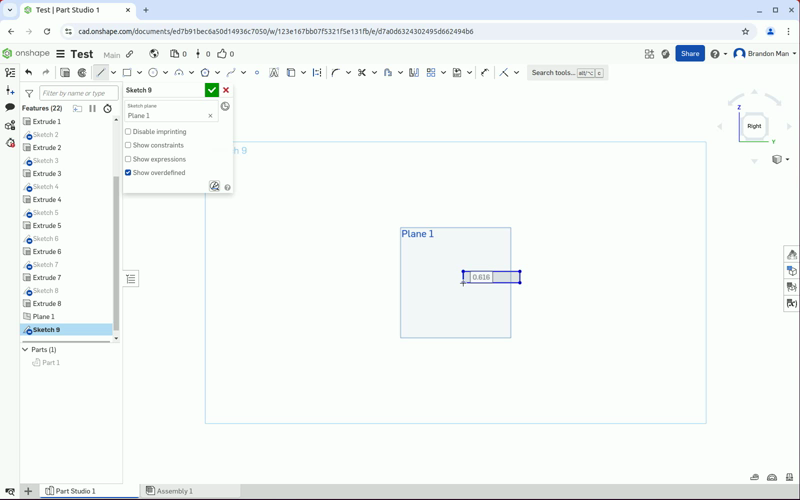
scroll(-6)
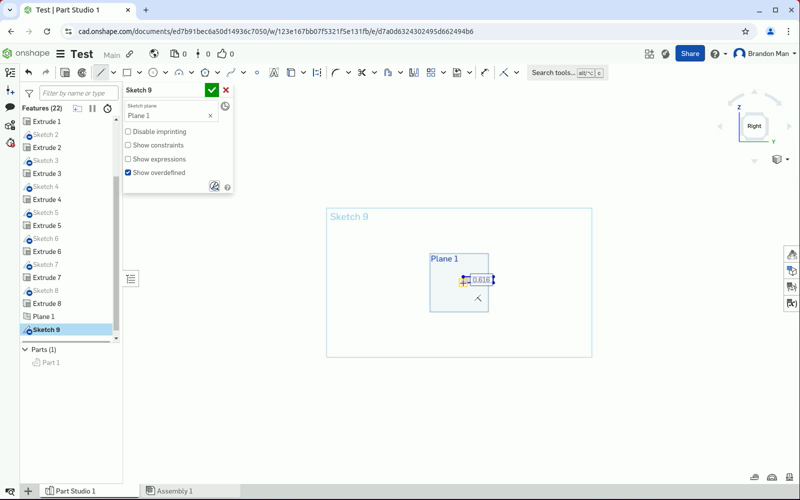
scroll(-6)
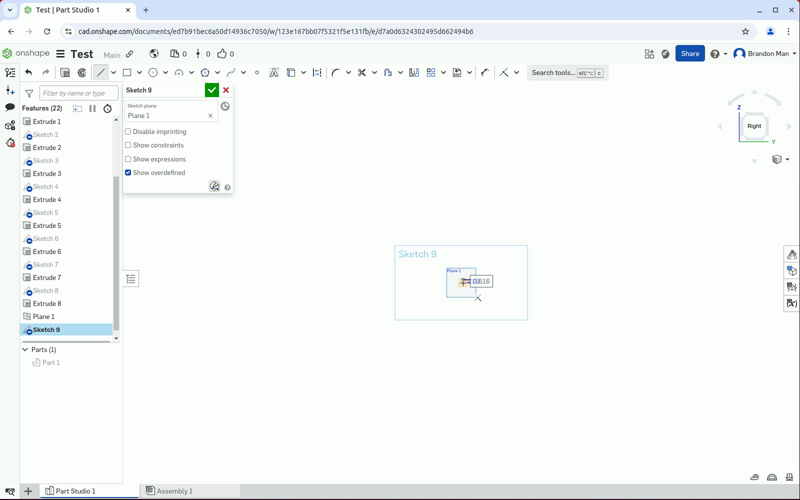
key(esc)
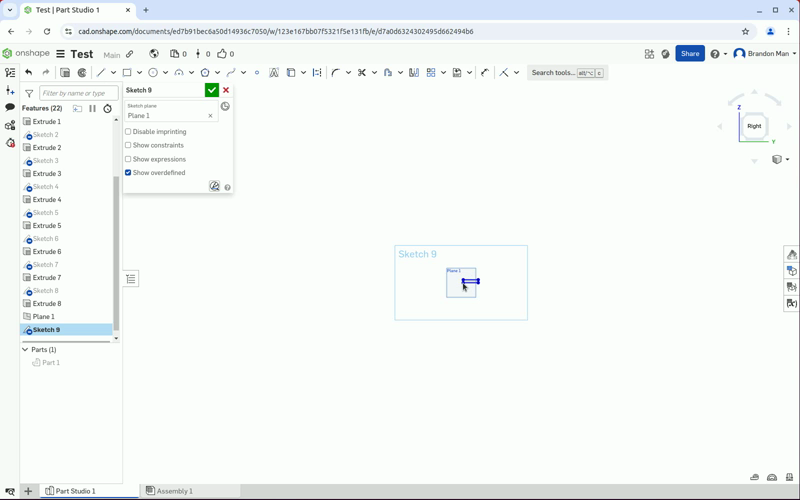
mouse_move(471, 279)
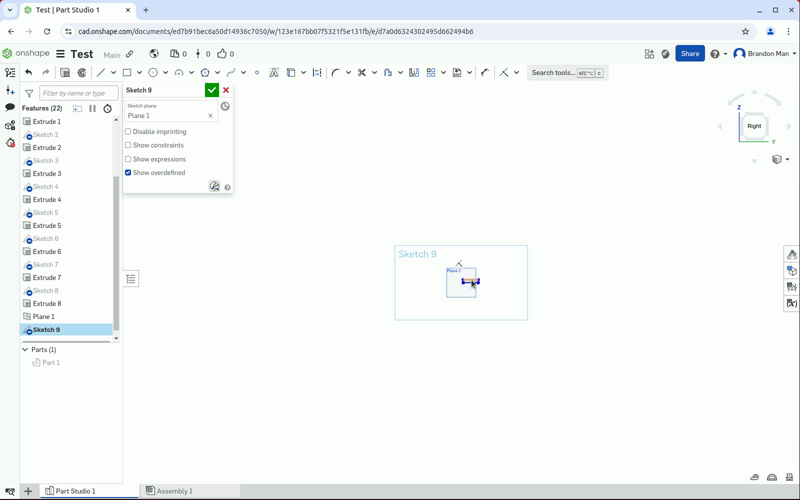
scroll(6)
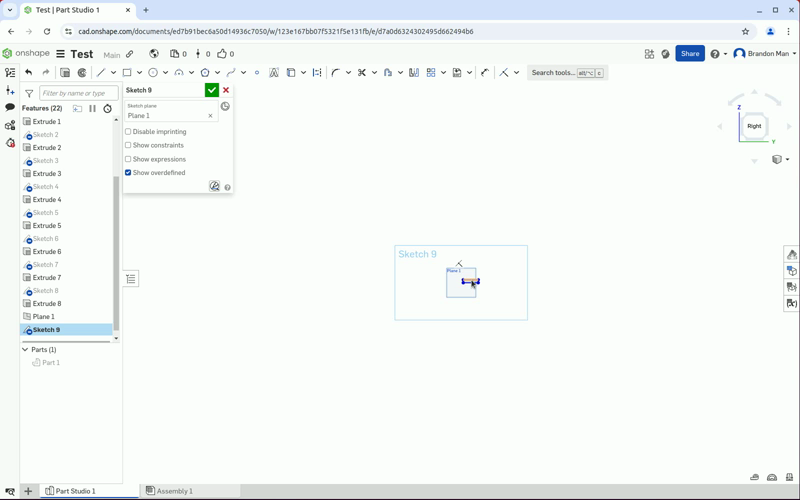
scroll(6)
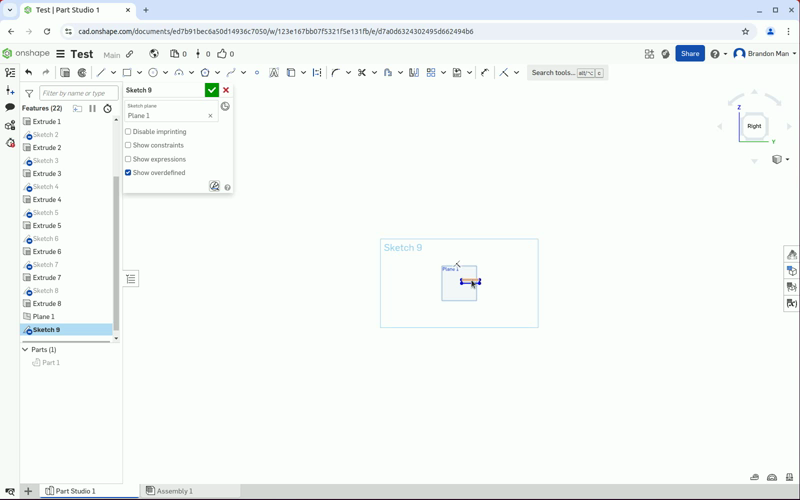
scroll(6)
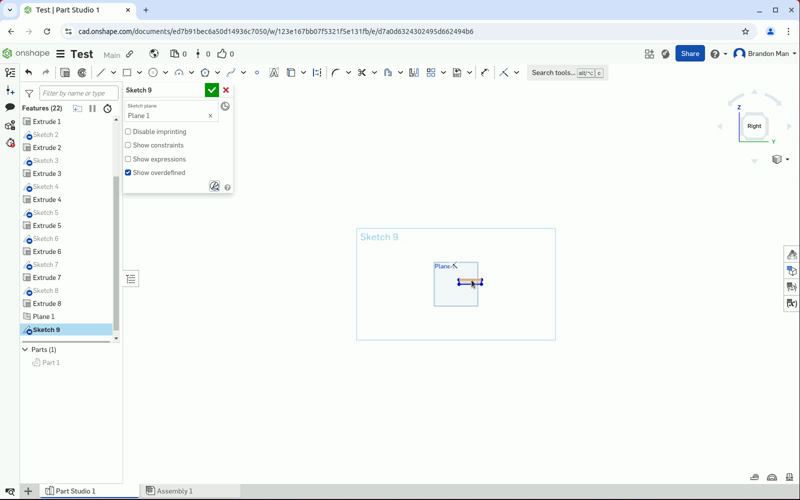
scroll(6)
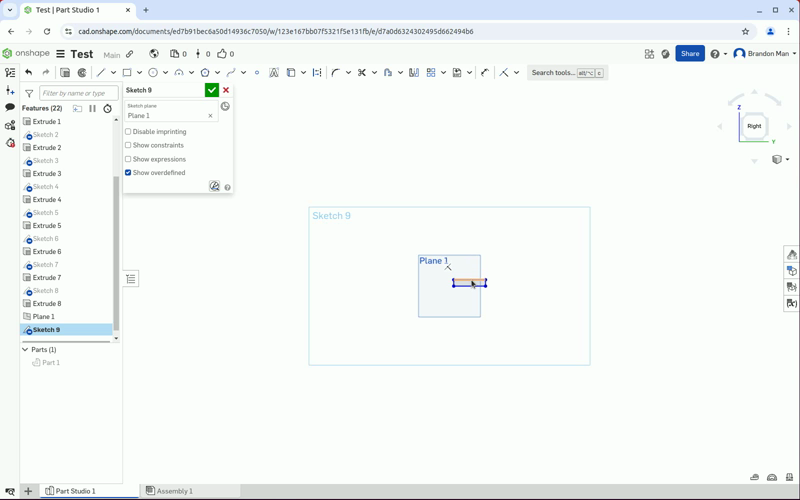
scroll(6)
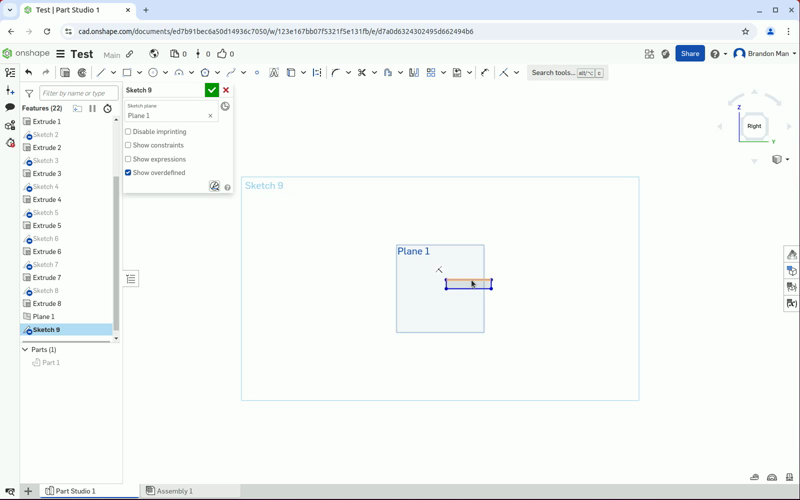
scroll(6)
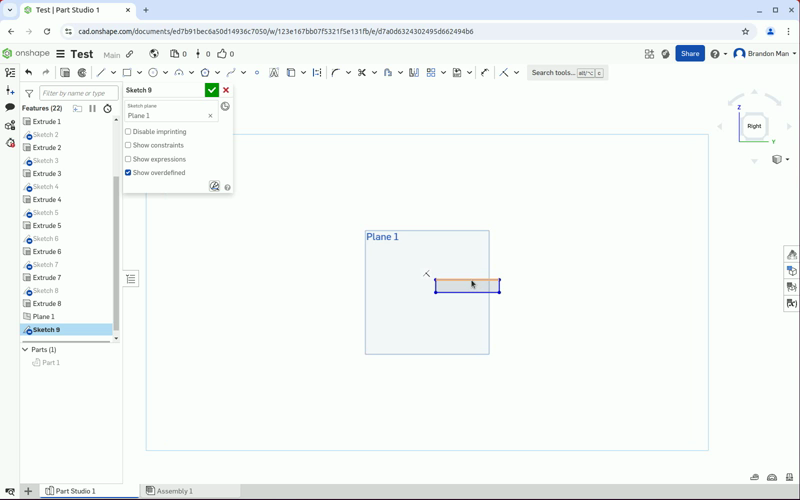
scroll(6)
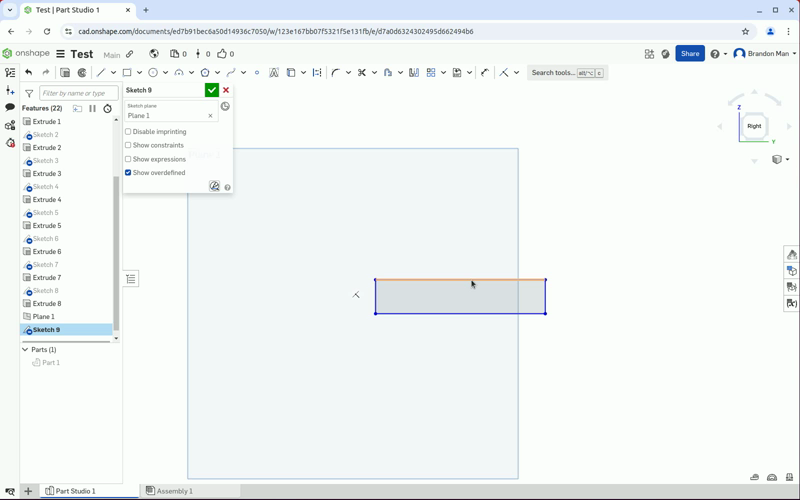
click(471, 279)
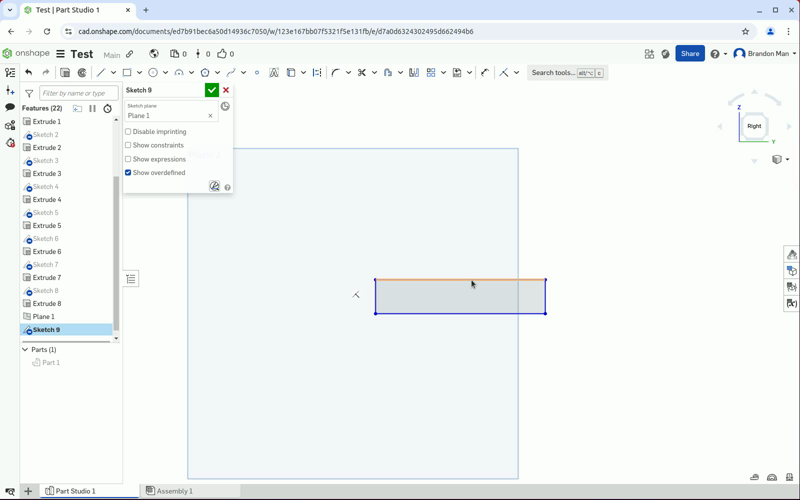
scroll(-6)
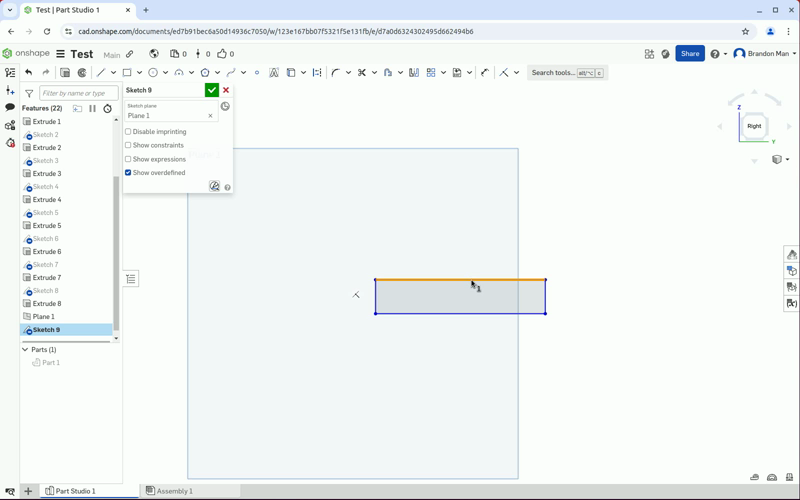
scroll(-6)
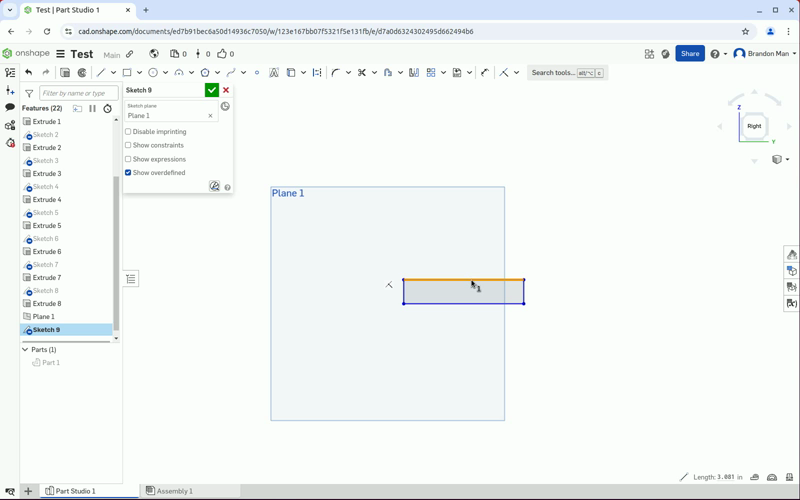
scroll(-6)
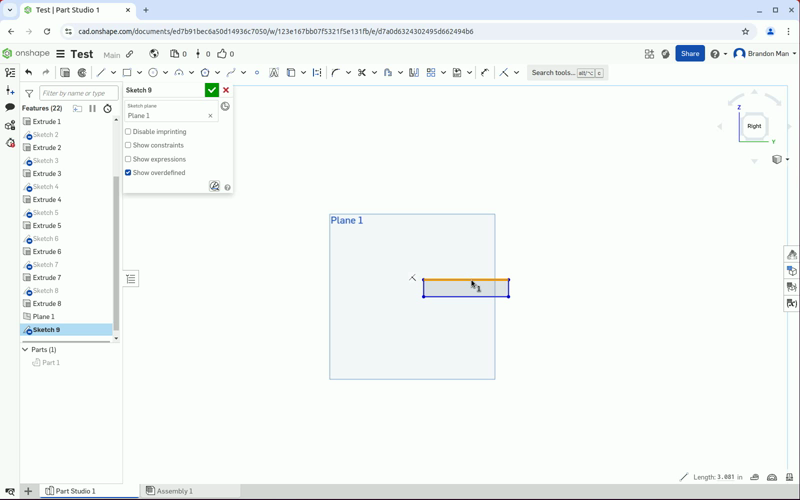
scroll(-6)
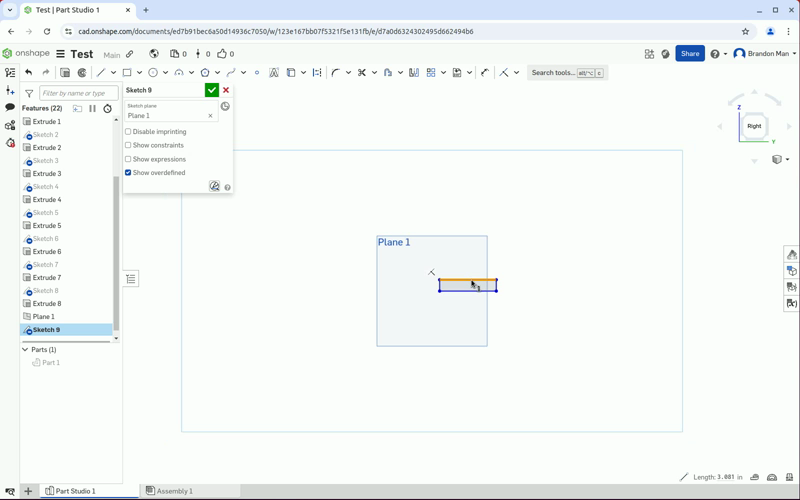
scroll(-6)
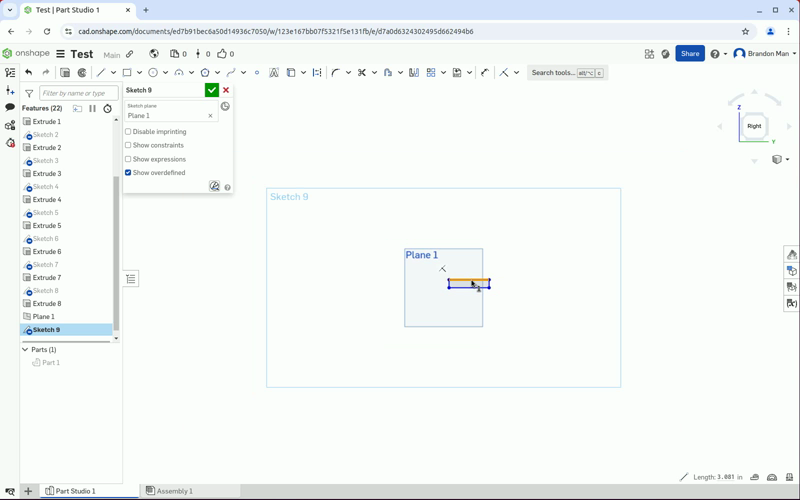
scroll(-6)
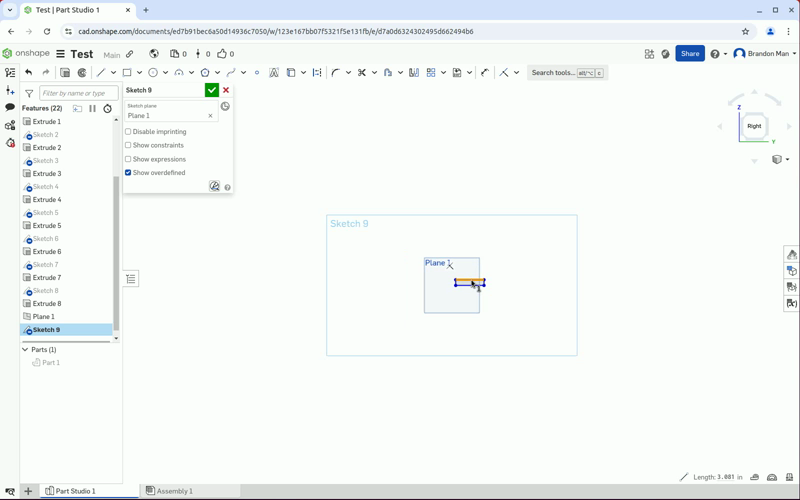
scroll(-6)
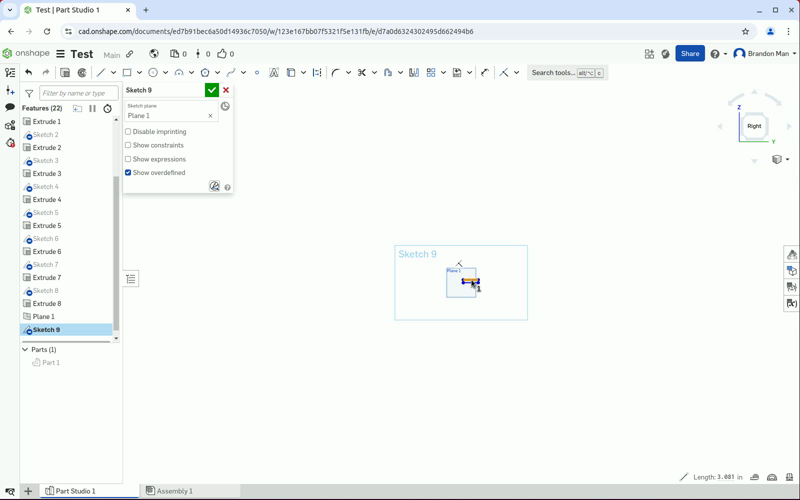
mouse_move(73, 352)
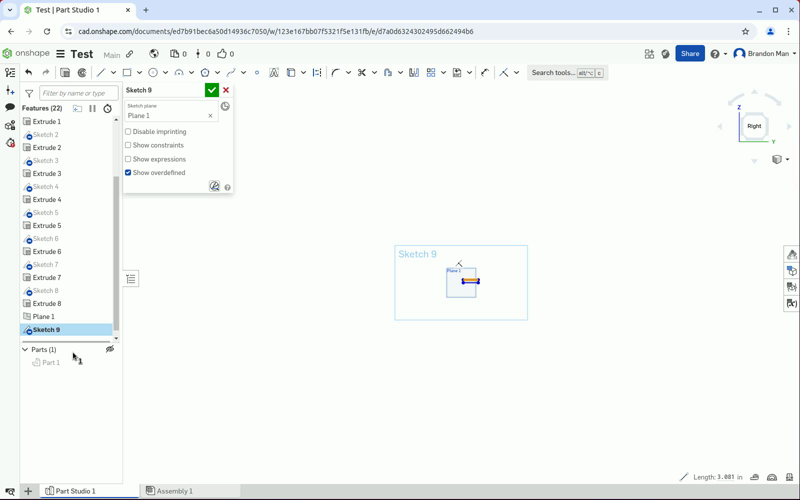
key(shift+y)
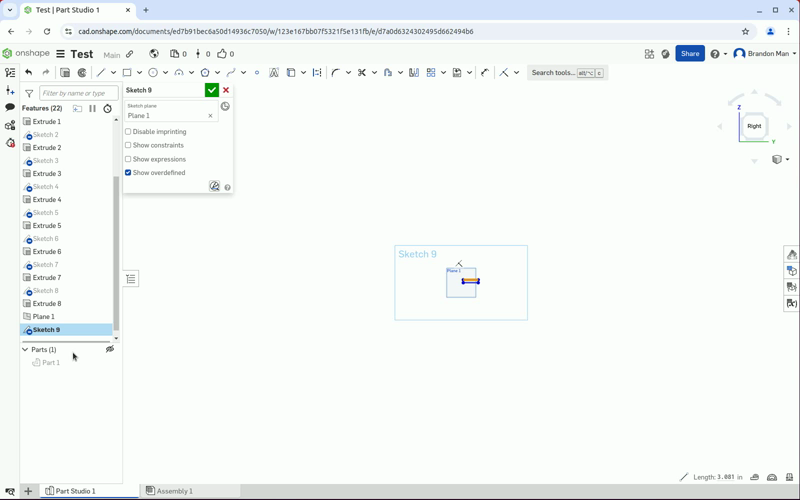
key(shift+e)
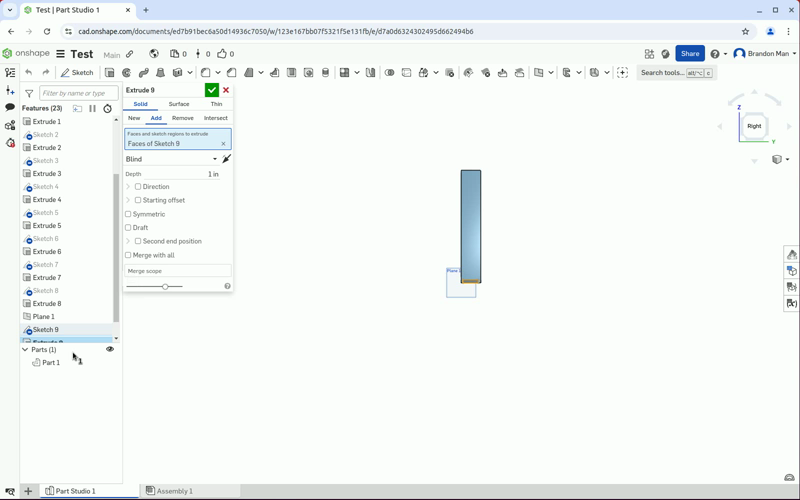
mouse_move(143, 106)
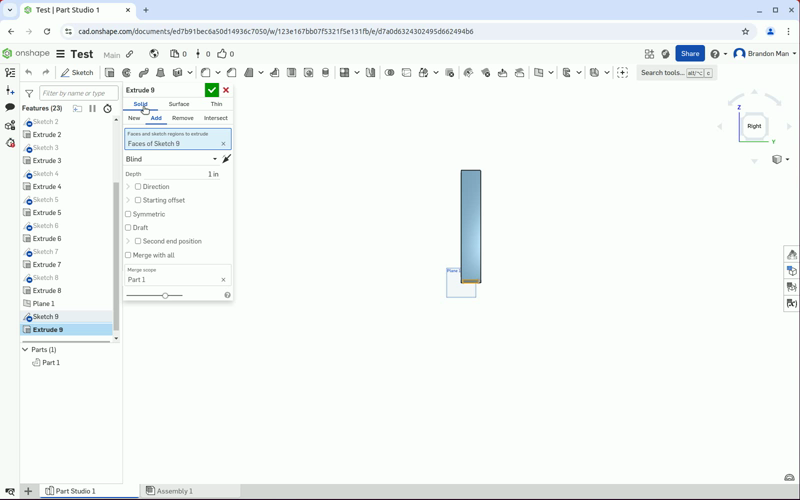
click(143, 106)
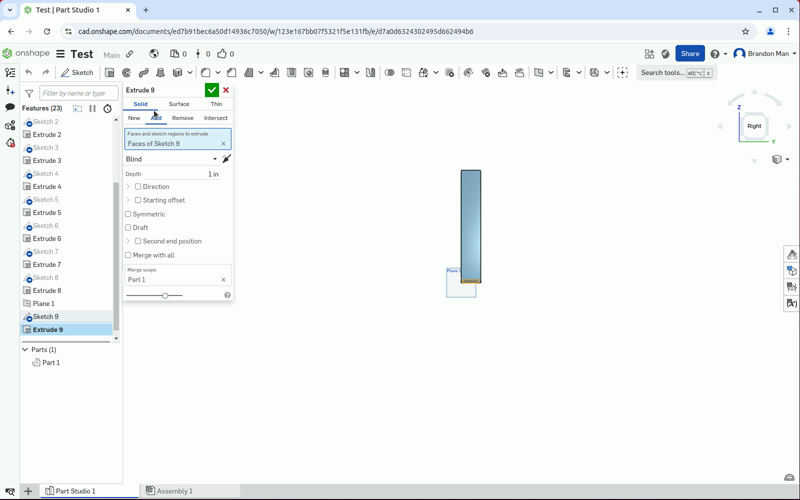
mouse_move(186, 120)
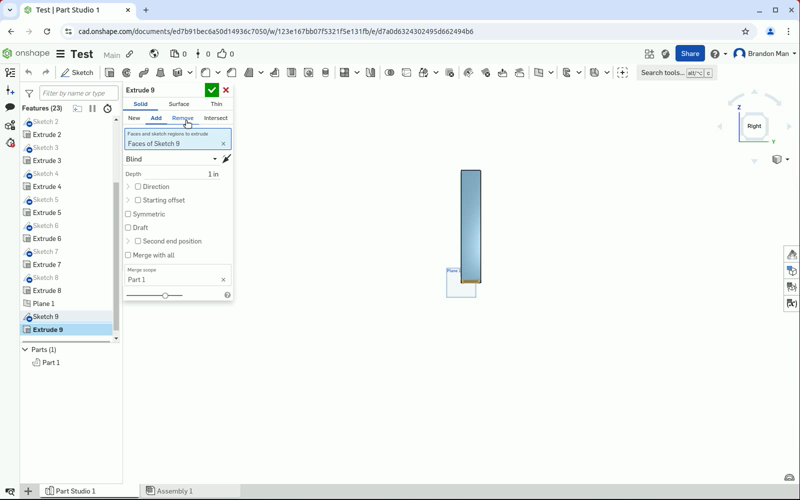
click(186, 120)
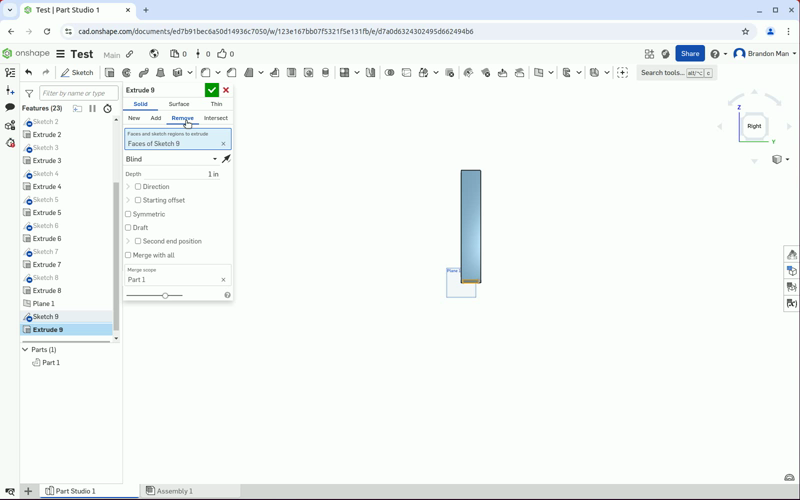
key(tab, 4)
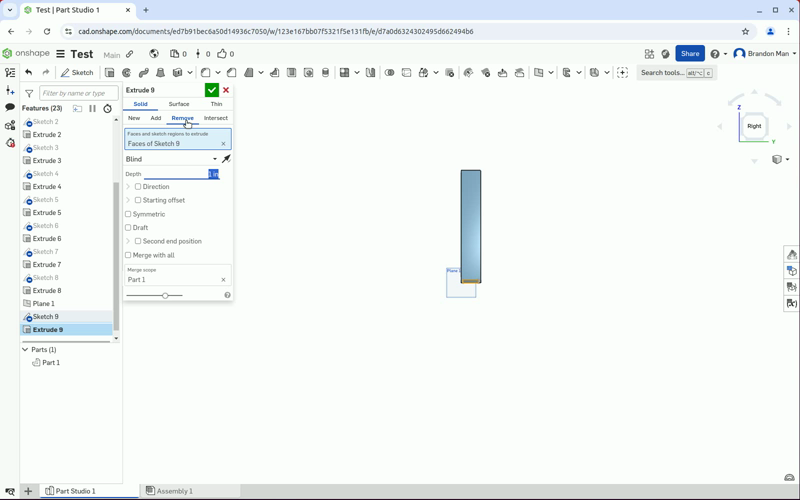
text(10.591)
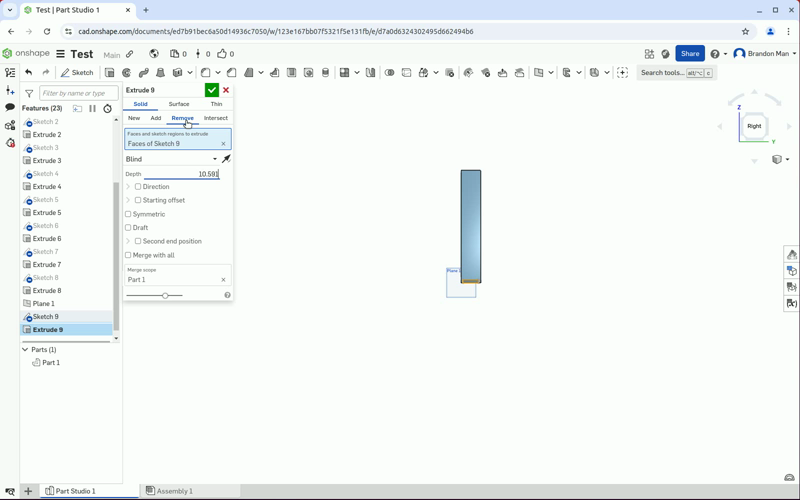
key(tab, 6)
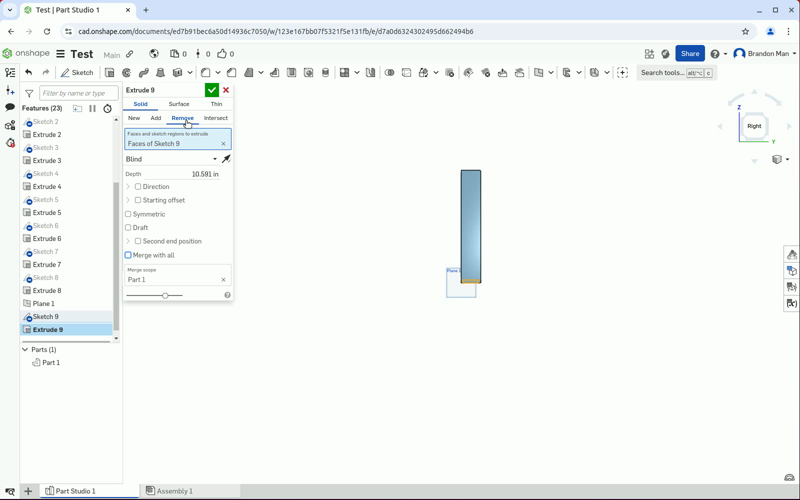
key(space)
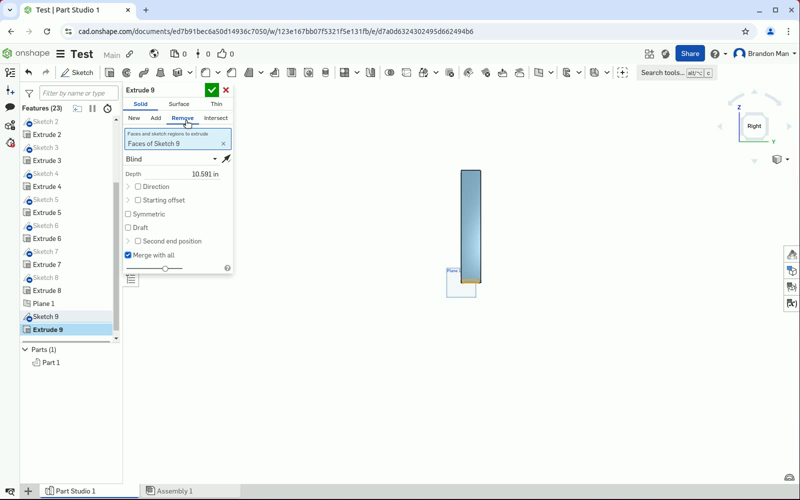
key(enter)
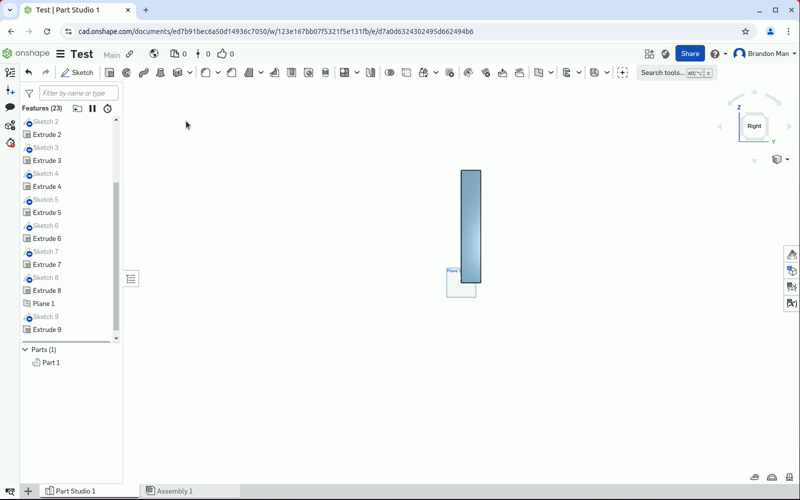
key(shift+h)
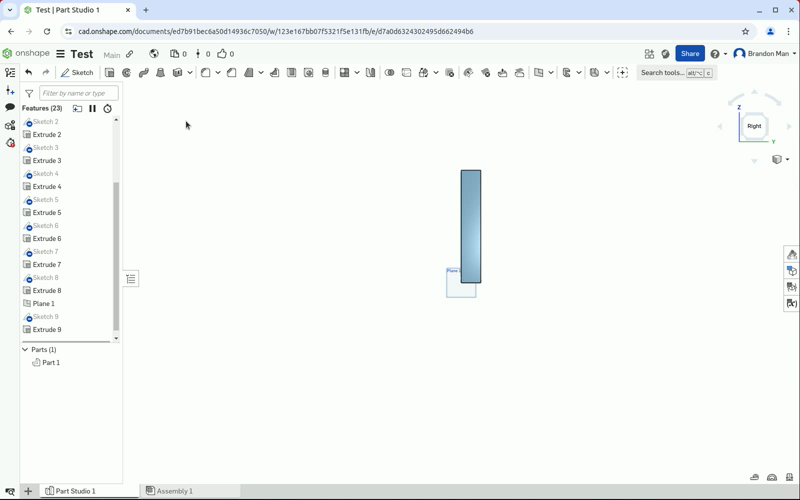
key(shift+h)
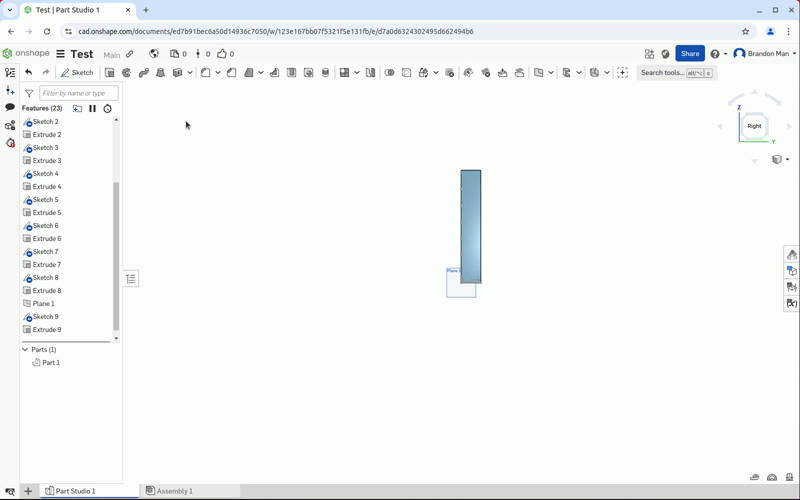
key(shift+7)
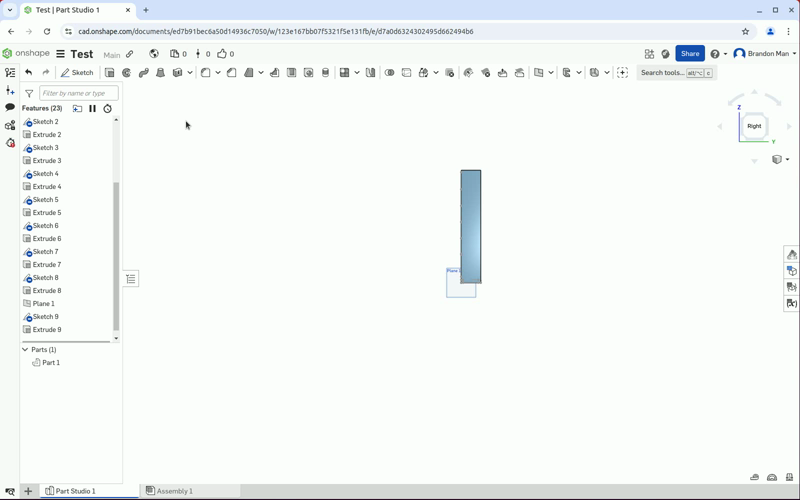
key(right, 2)
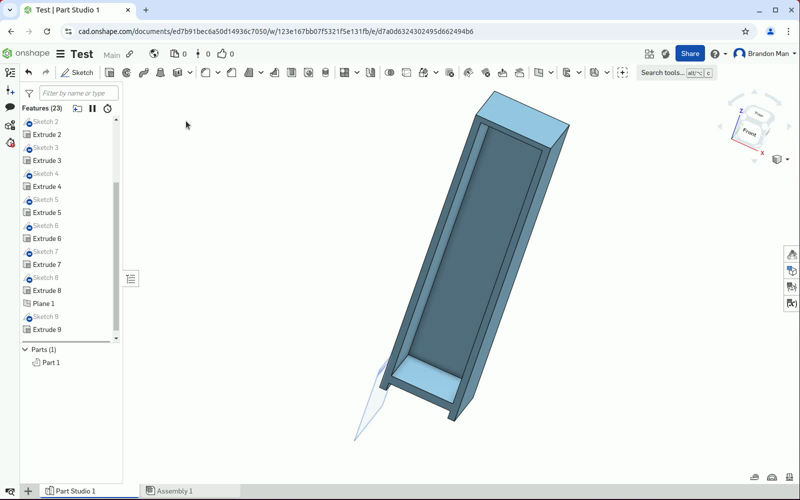
key(down, 2)
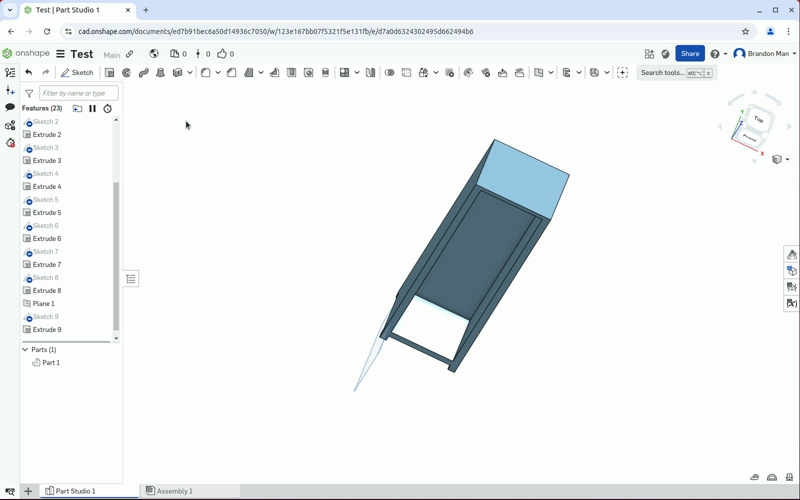
key(up, 2)
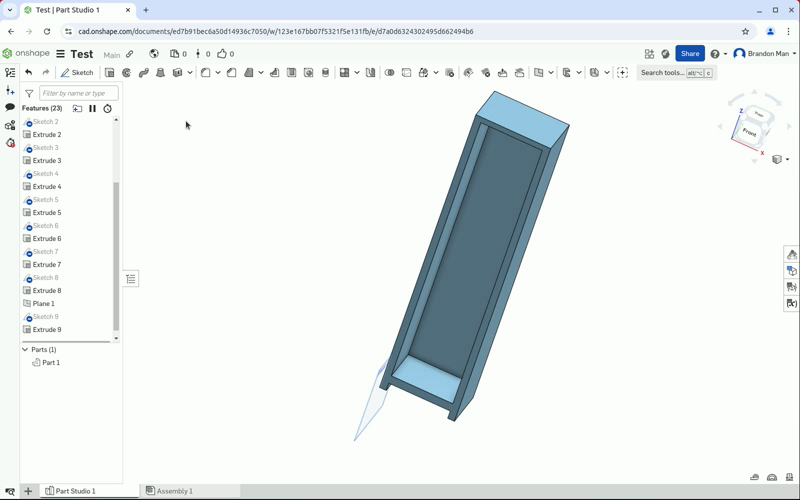
key(left, 2)
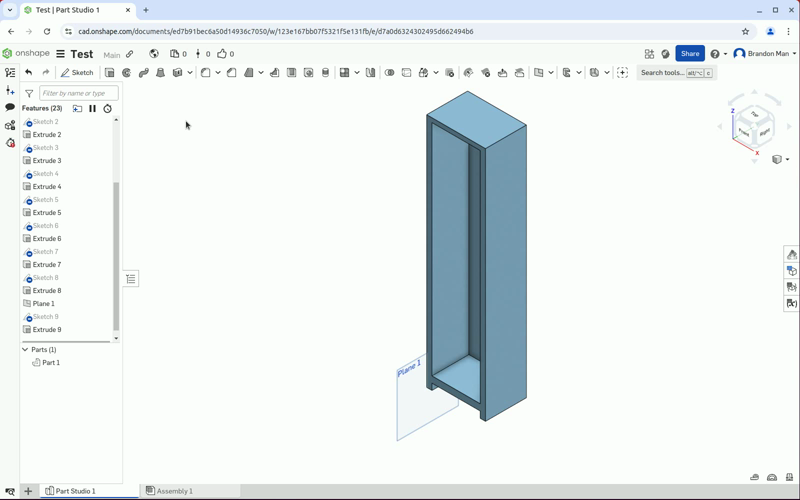
mouse_move(69, 98)
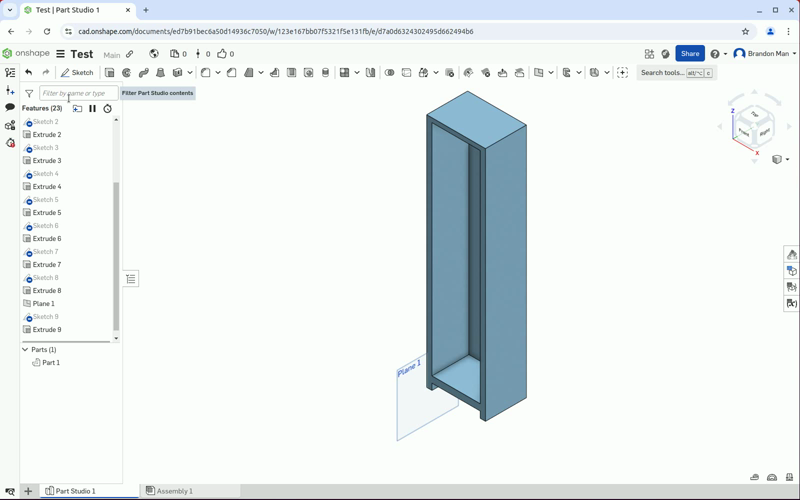
click(69, 98)